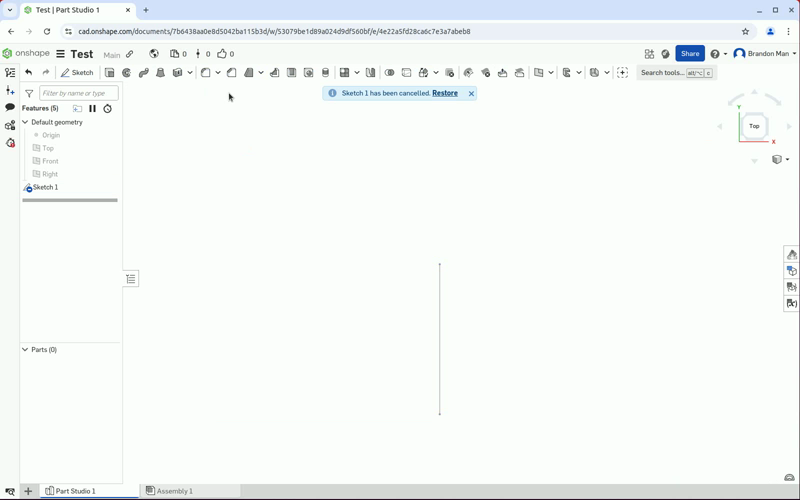
key(shift+h)
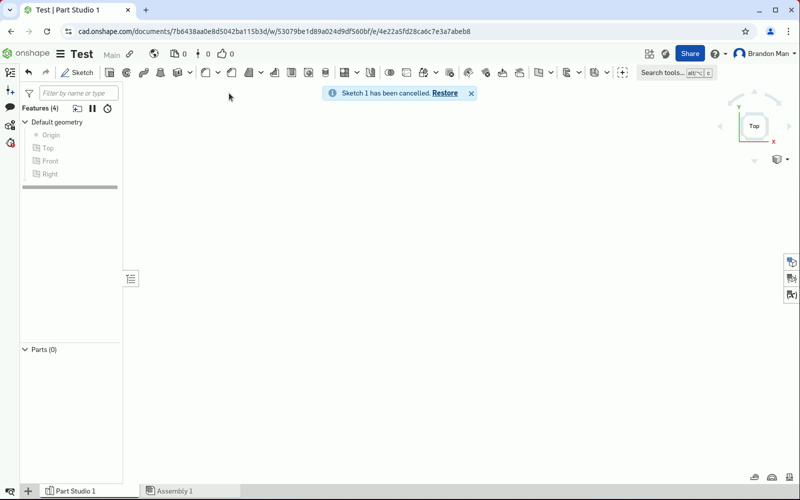
mouse_move(73, 352)
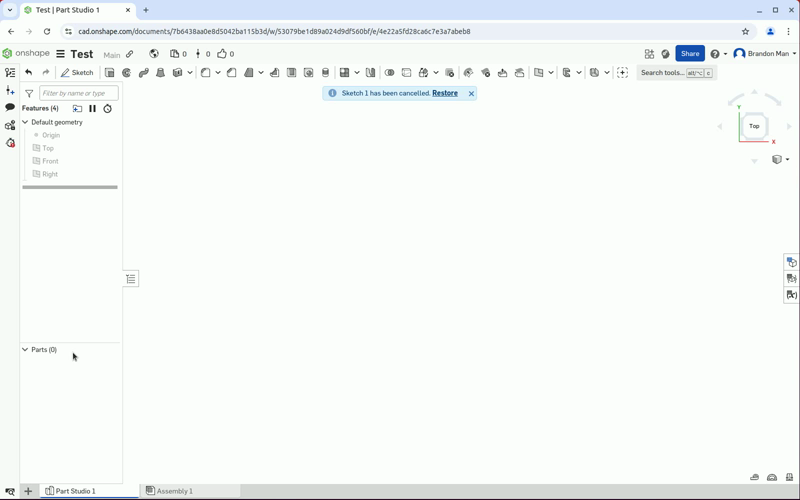
key(y)
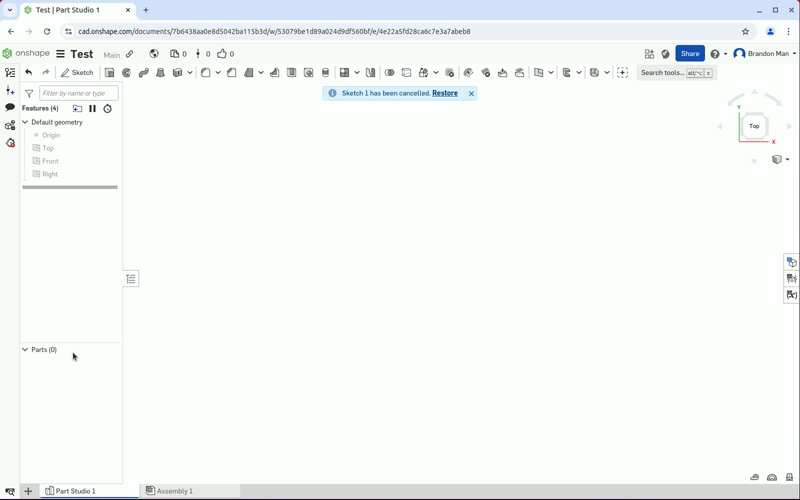
key(shift+p)
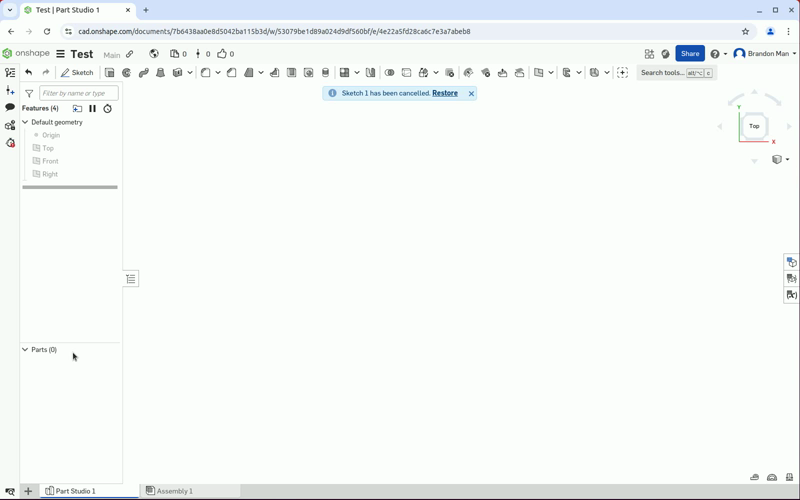
key(space)
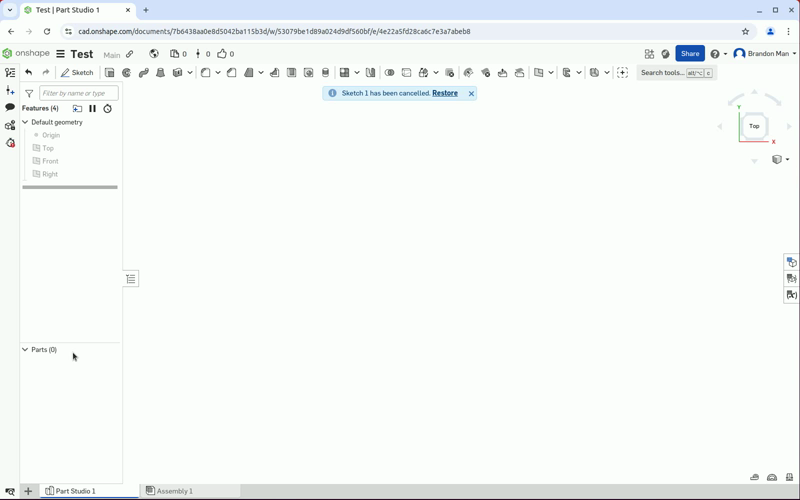
key_down(shift)
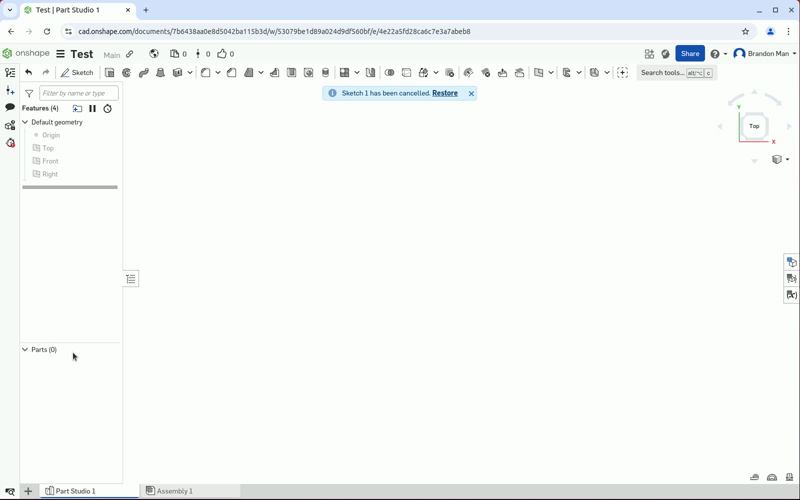
key(up)
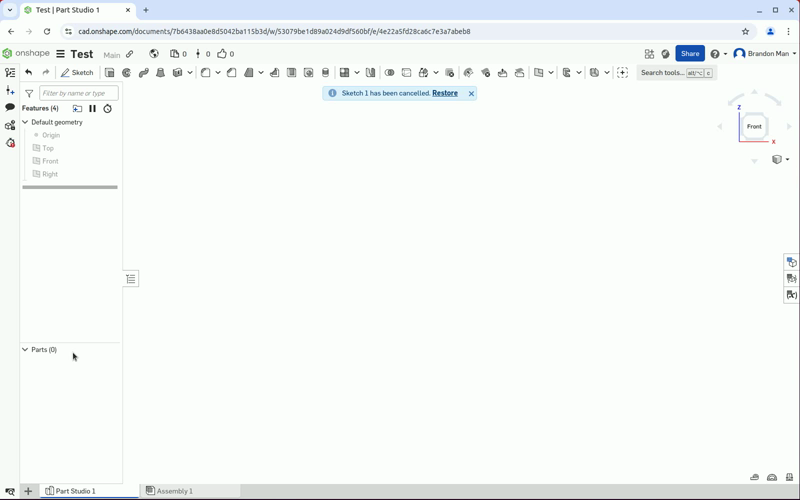
key_up(shift)
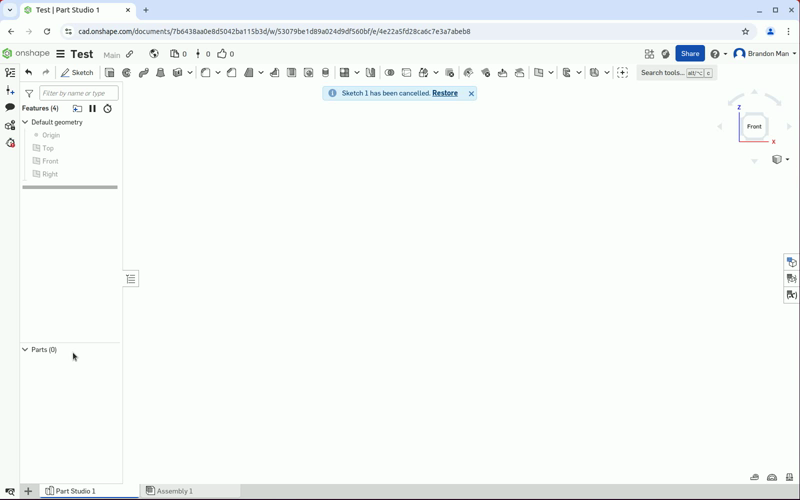
key(space)
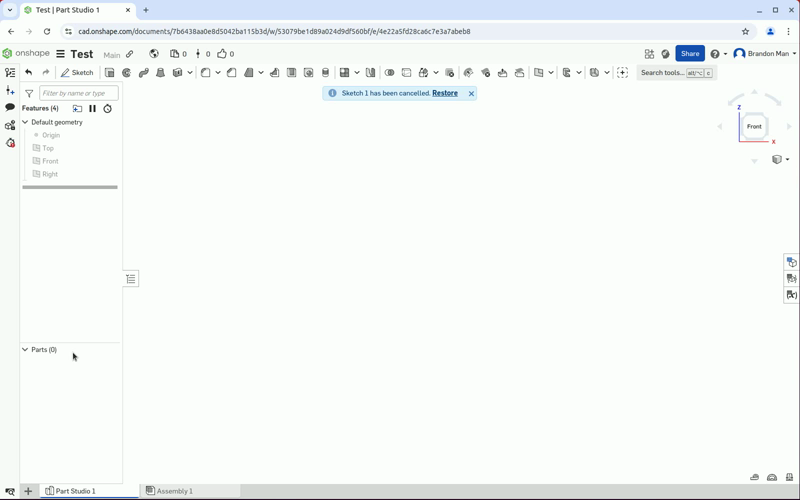
key_down(shift)
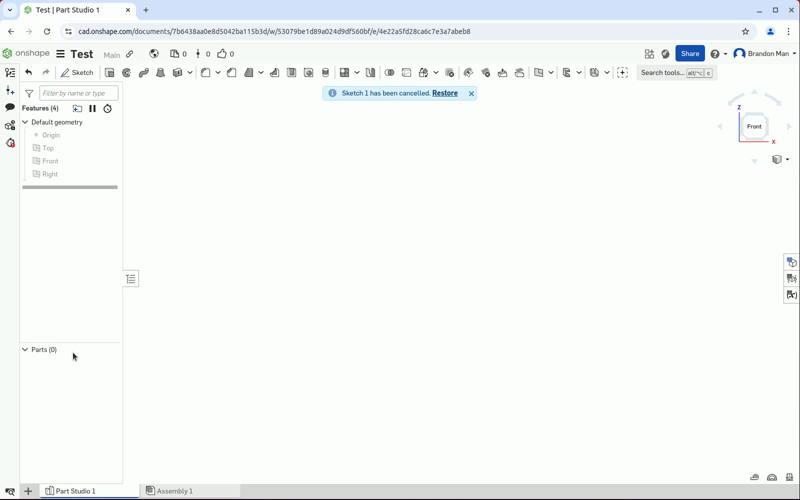
key(left)
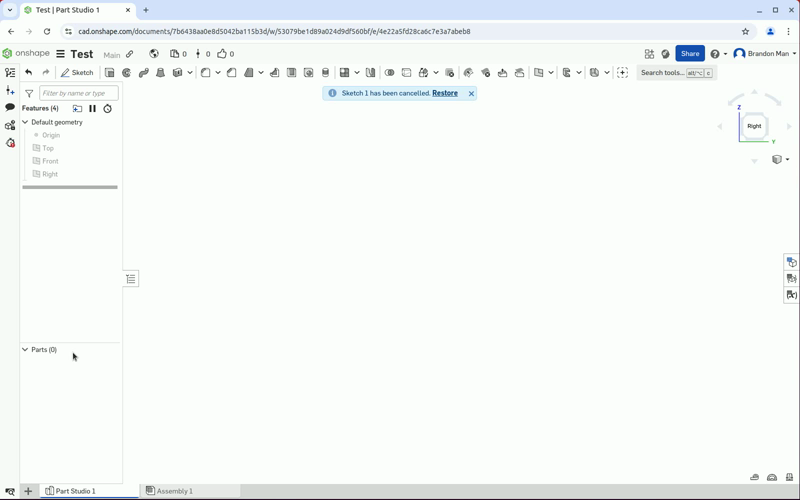
key_up(shift)
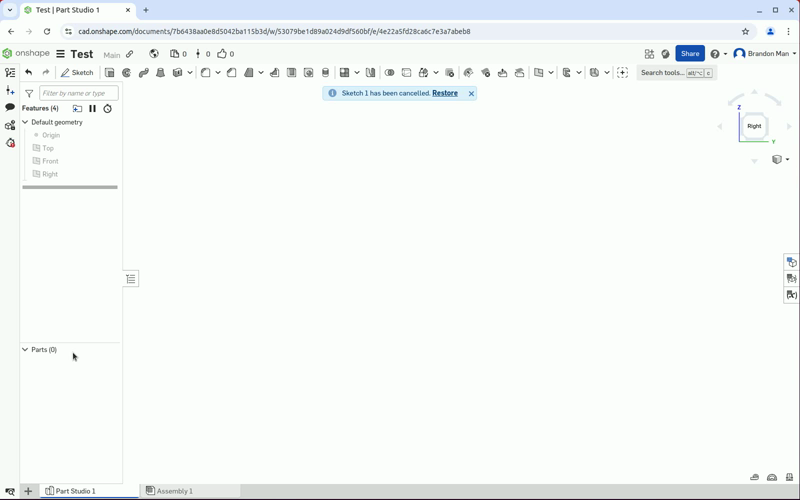
mouse_move(73, 352)
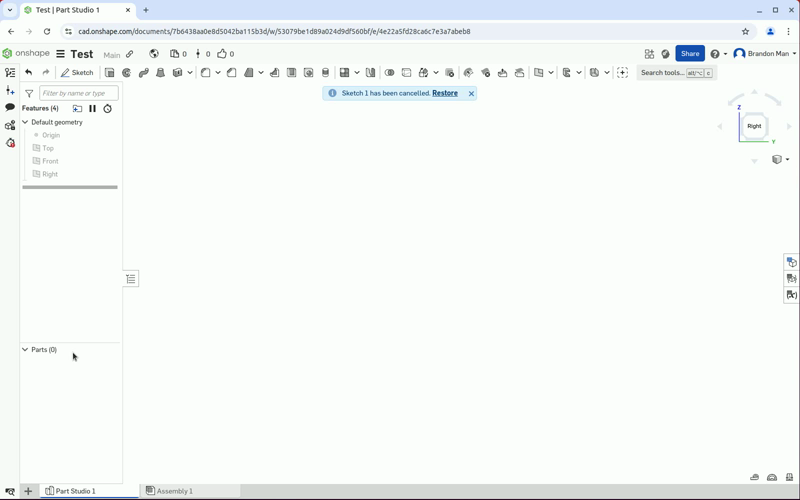
key(shift+y)
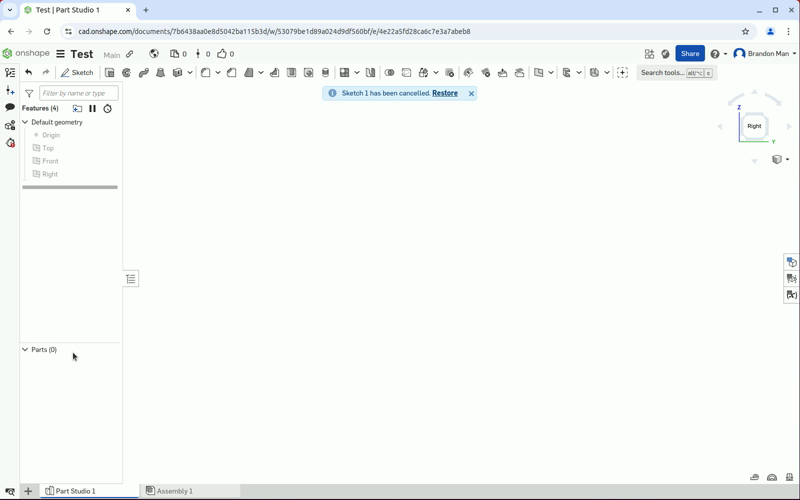
key(shift+s)
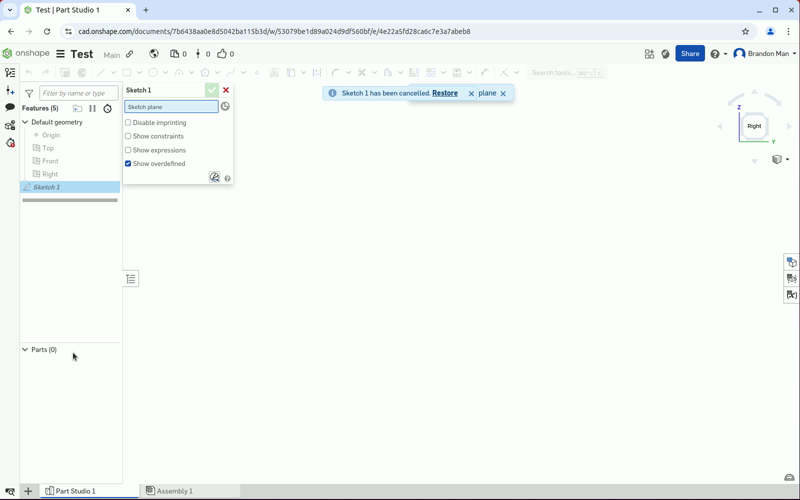
mouse_move(73, 176)
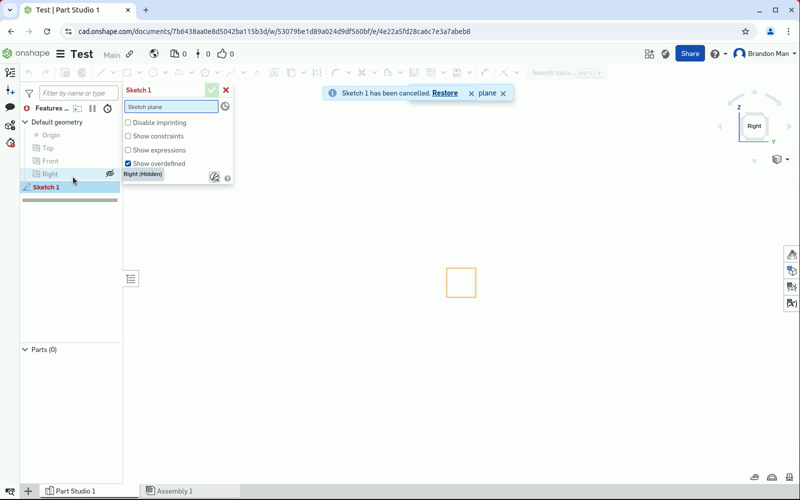
click(73, 176)
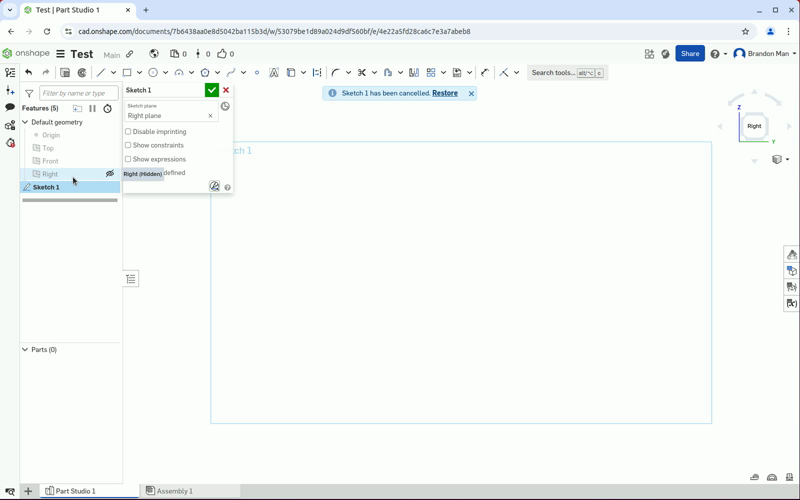
mouse_move(73, 352)
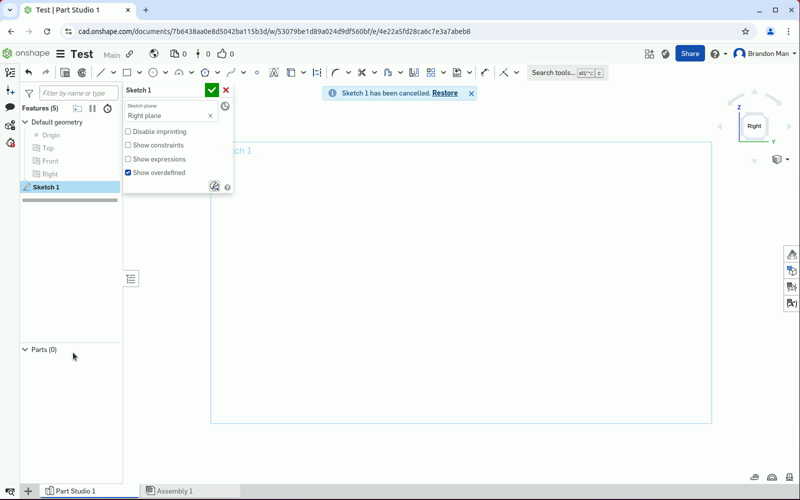
key(y)
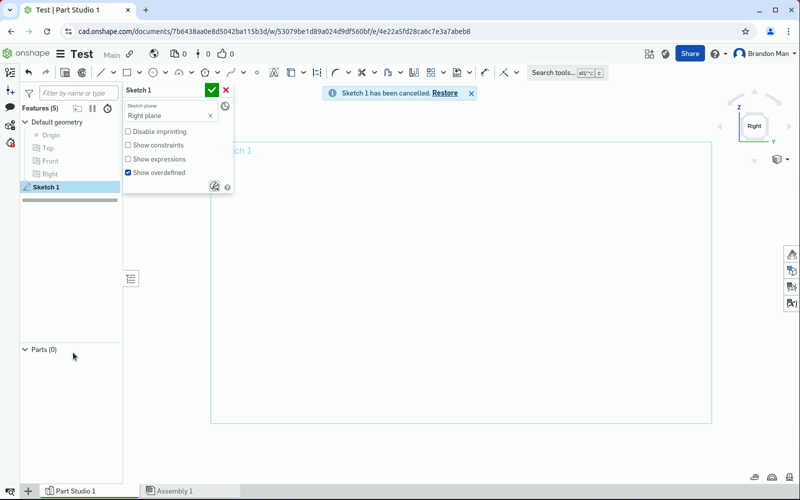
key(a)
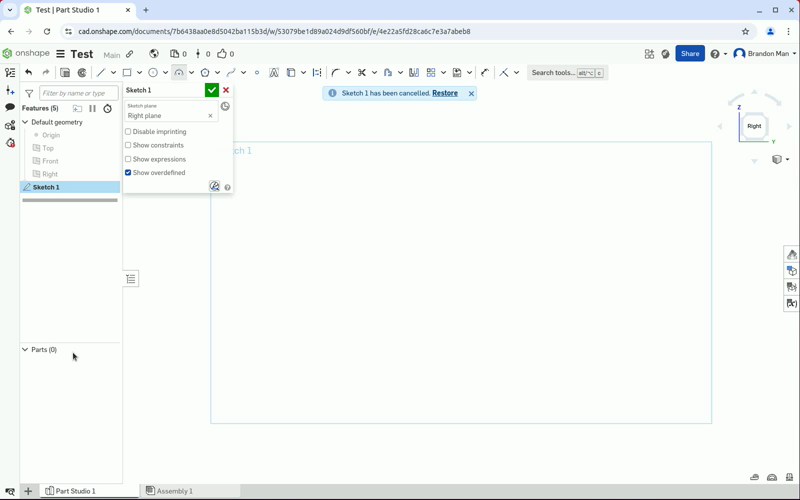
key_down(shift)
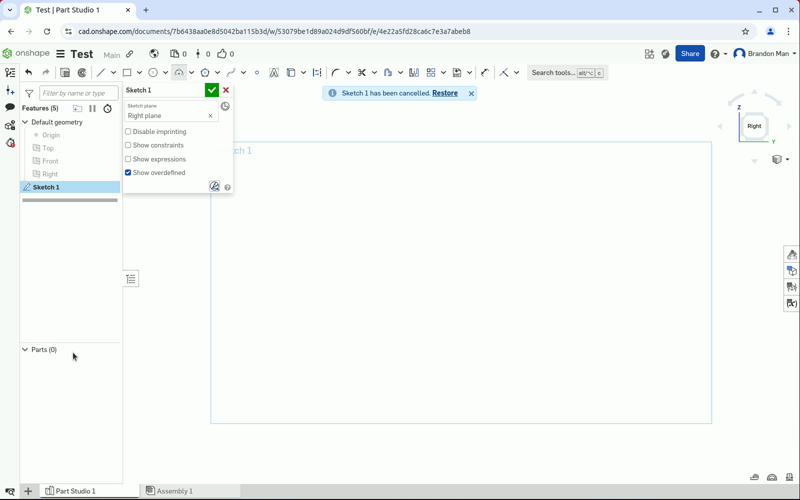
mouse_move(426, 267)
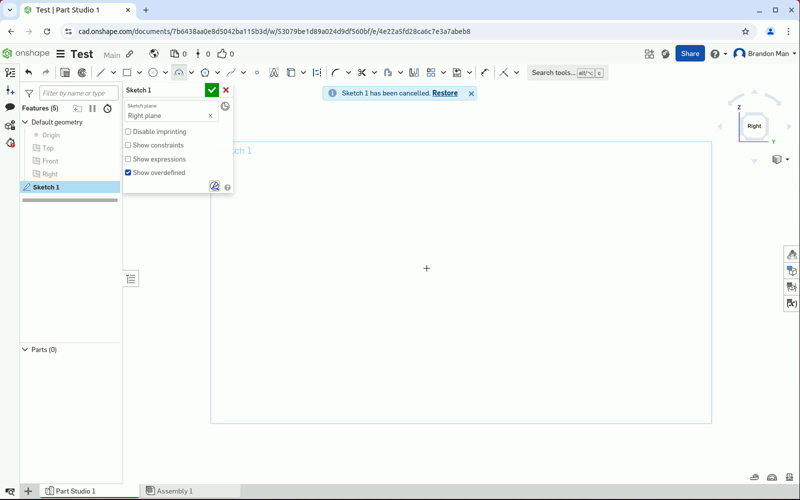
click(426, 267)
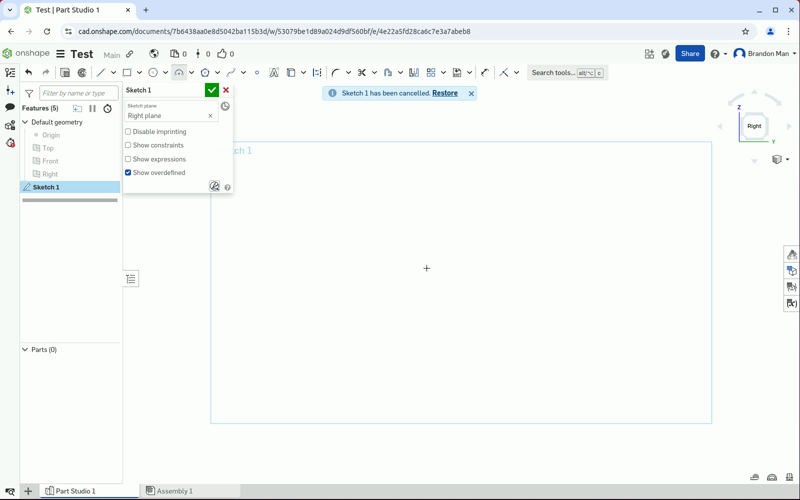
key_up(shift)
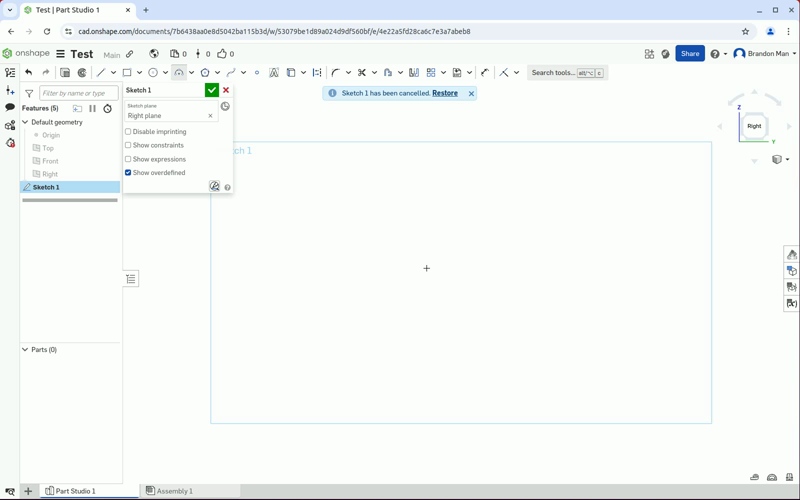
key_down(shift)
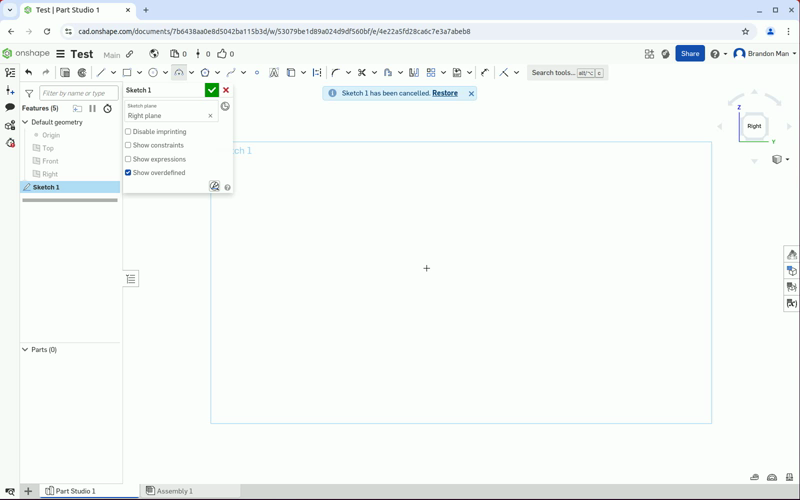
mouse_move(429, 273)
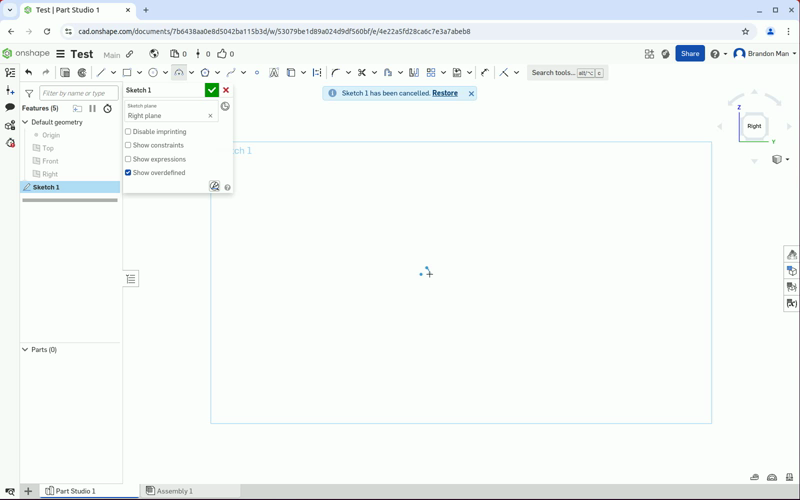
scroll(6)
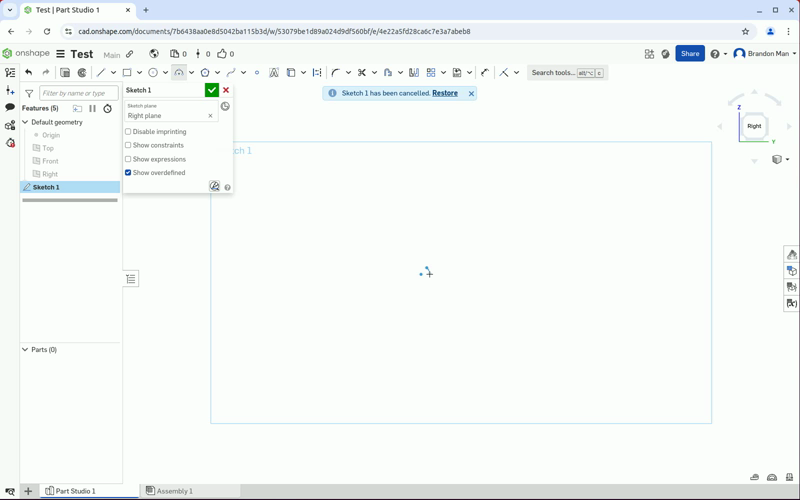
scroll(6)
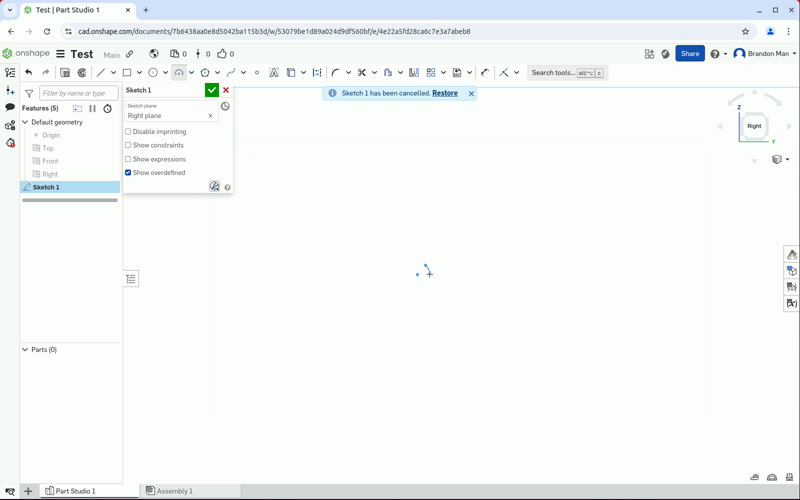
scroll(6)
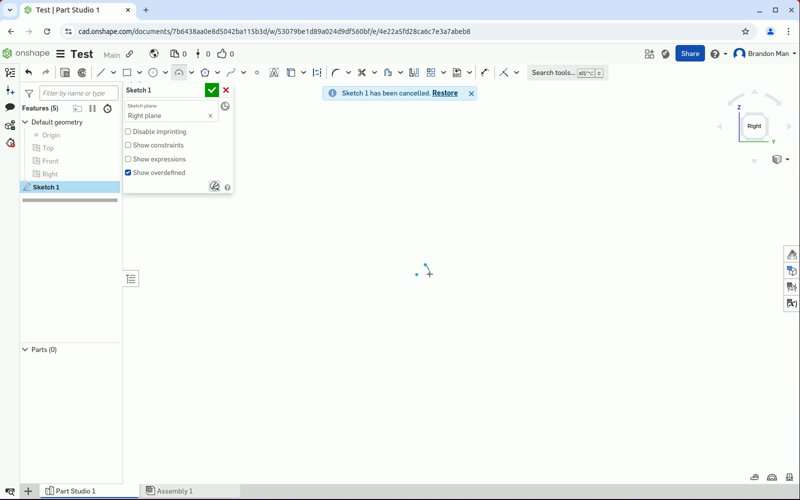
scroll(6)
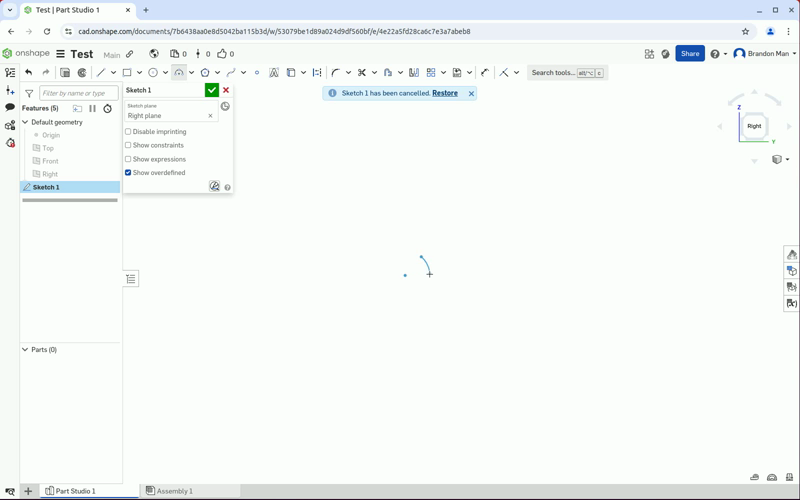
scroll(6)
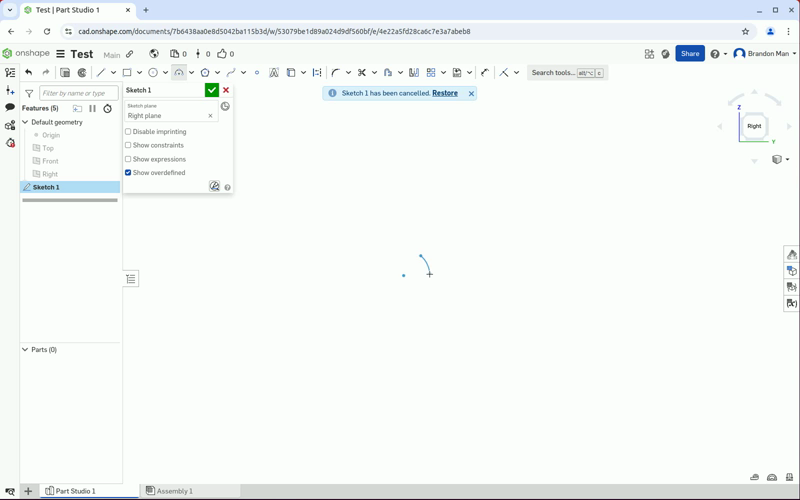
scroll(6)
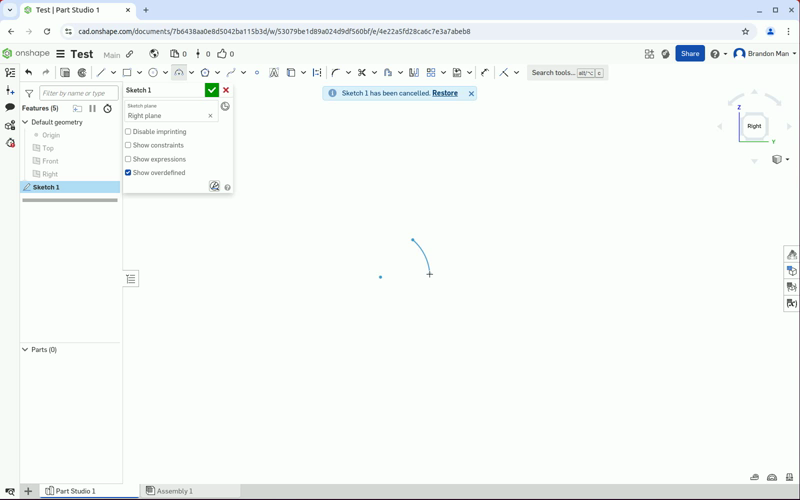
scroll(6)
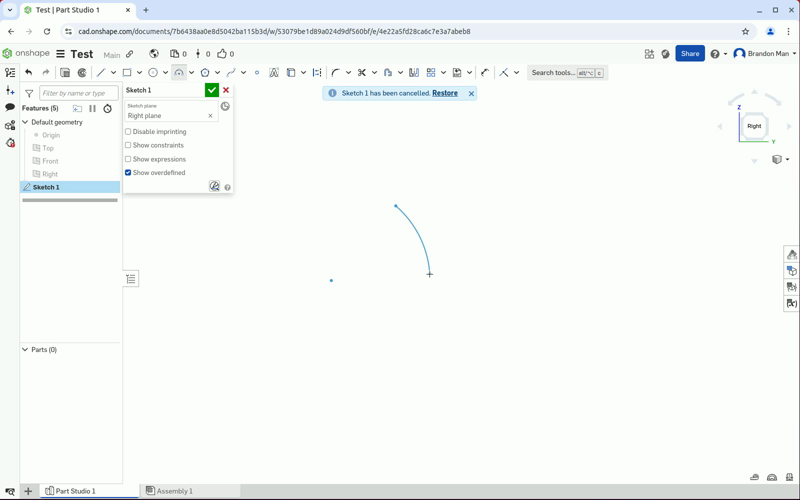
click(429, 273)
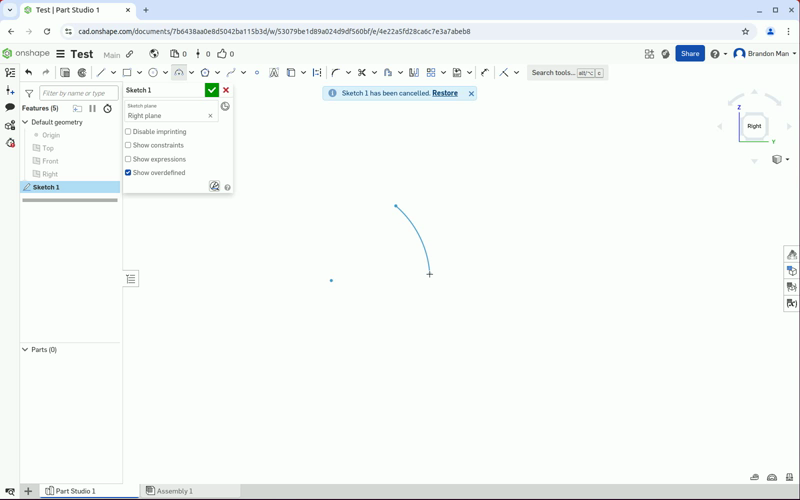
scroll(-6)
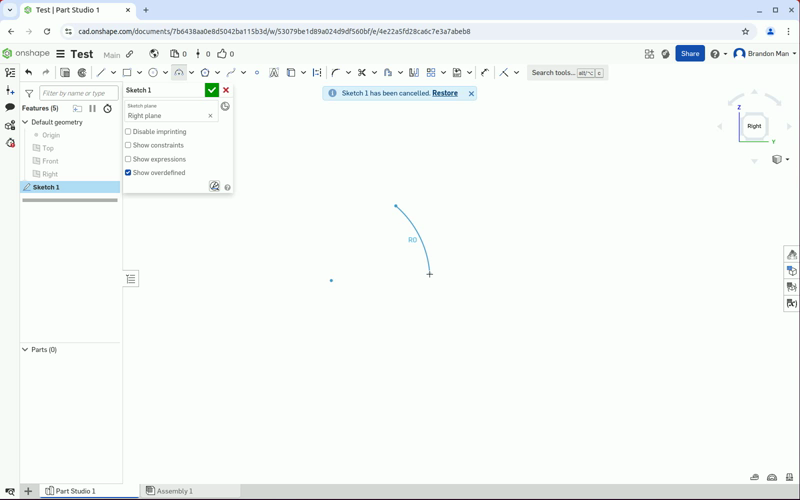
scroll(-6)
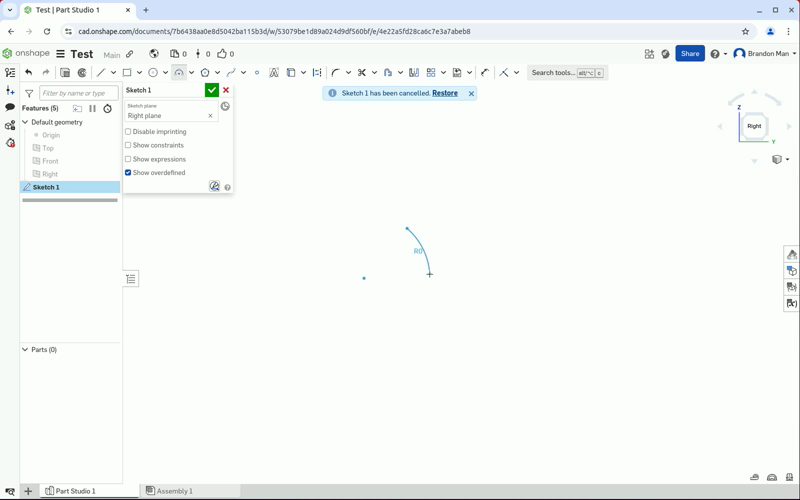
scroll(-6)
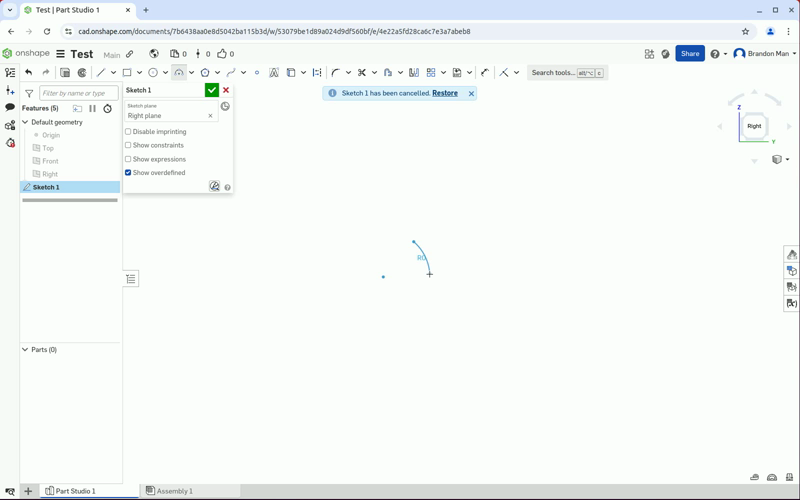
scroll(-6)
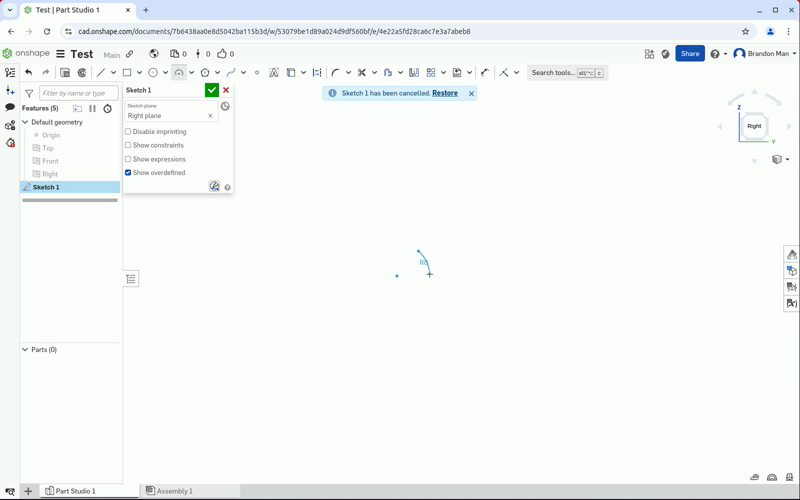
scroll(-6)
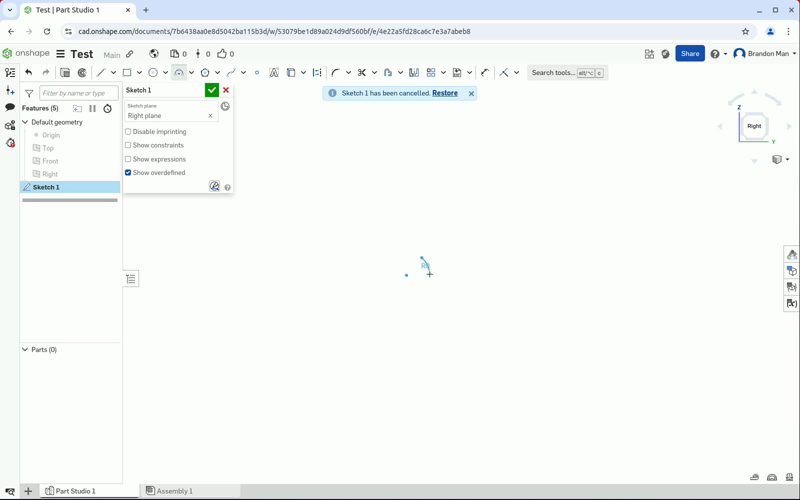
scroll(-6)
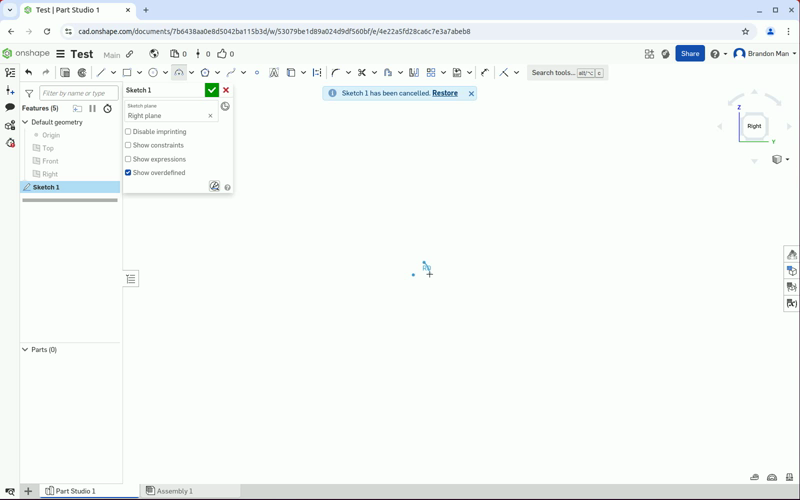
scroll(-6)
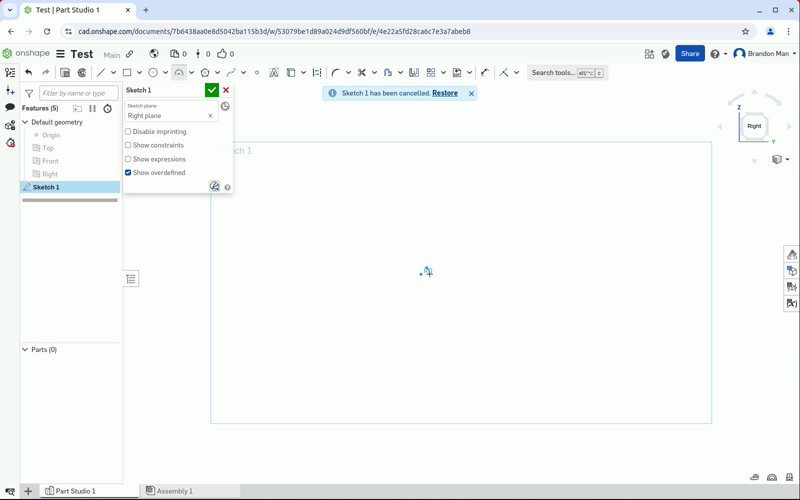
mouse_move(427, 271)
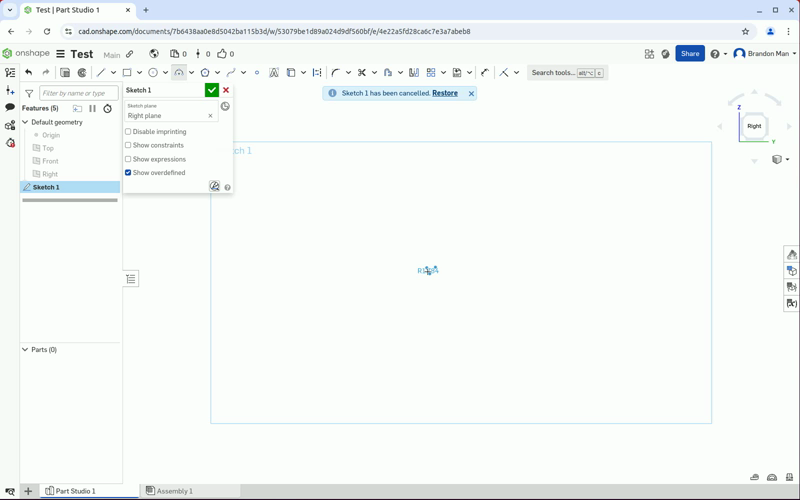
scroll(6)
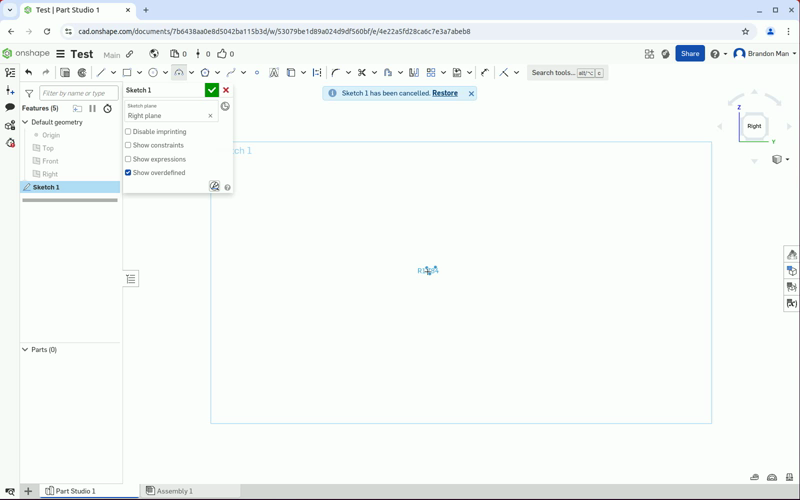
scroll(6)
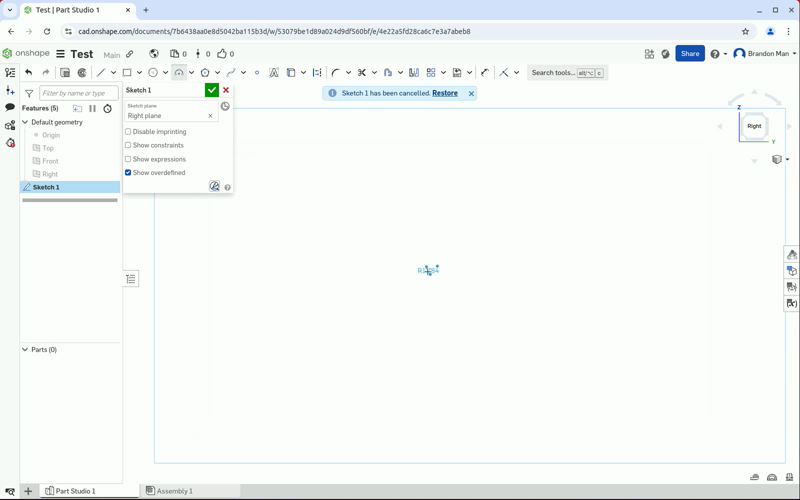
scroll(6)
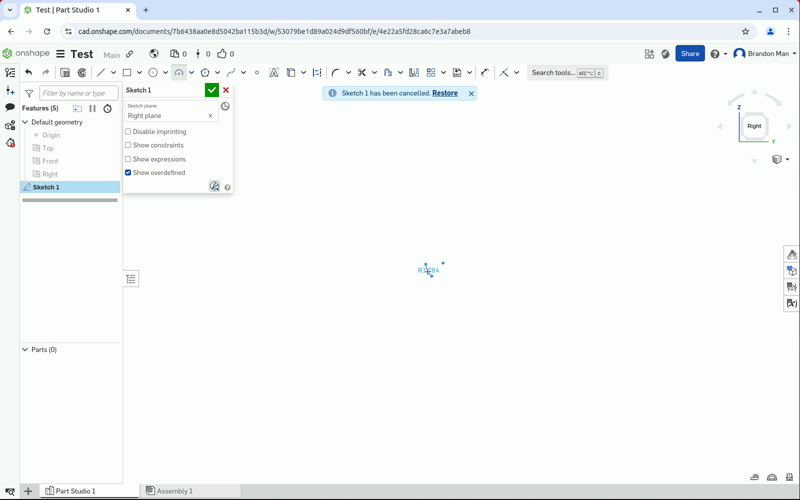
scroll(6)
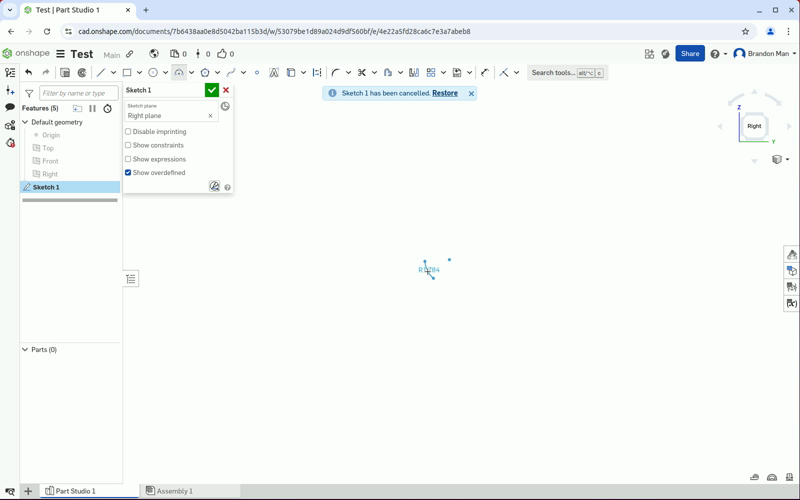
scroll(6)
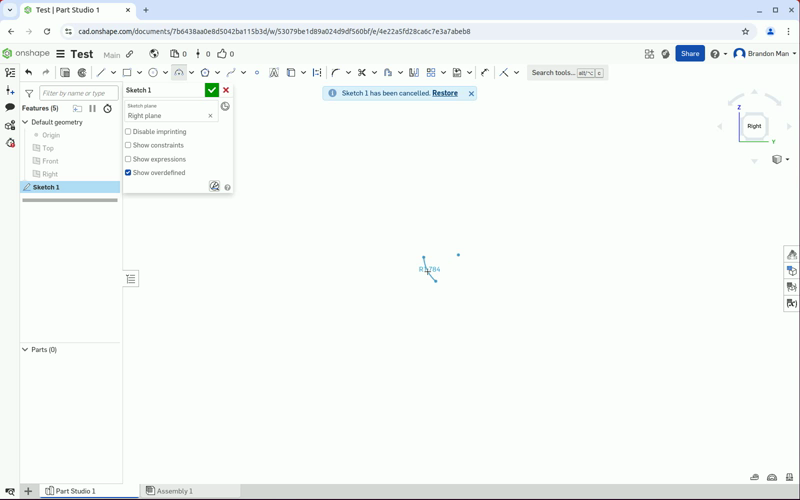
scroll(6)
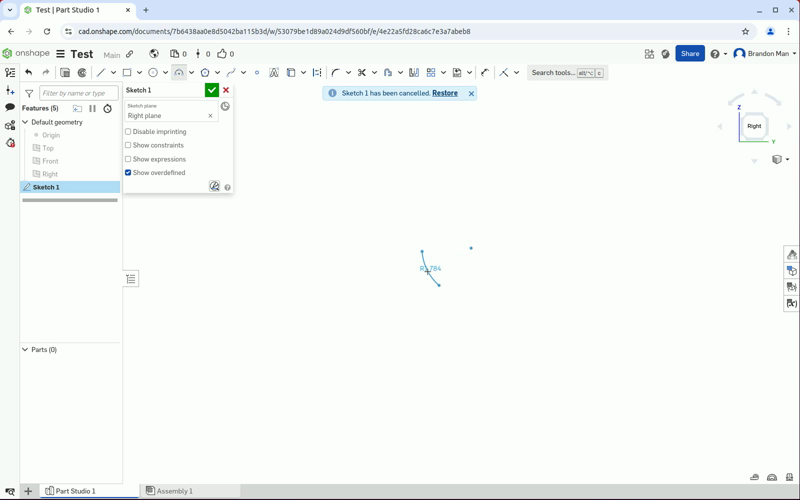
scroll(6)
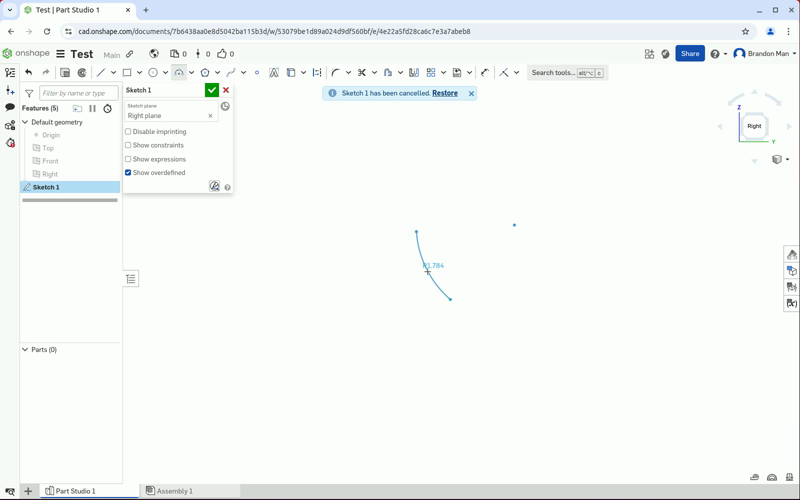
click(427, 271)
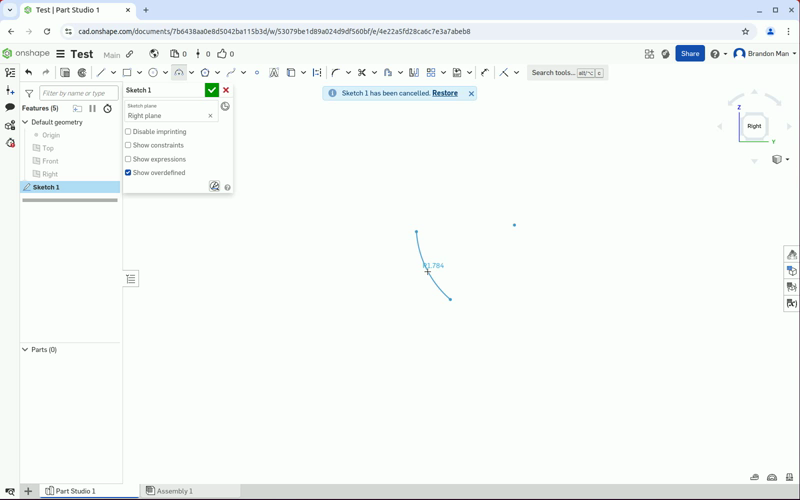
scroll(-6)
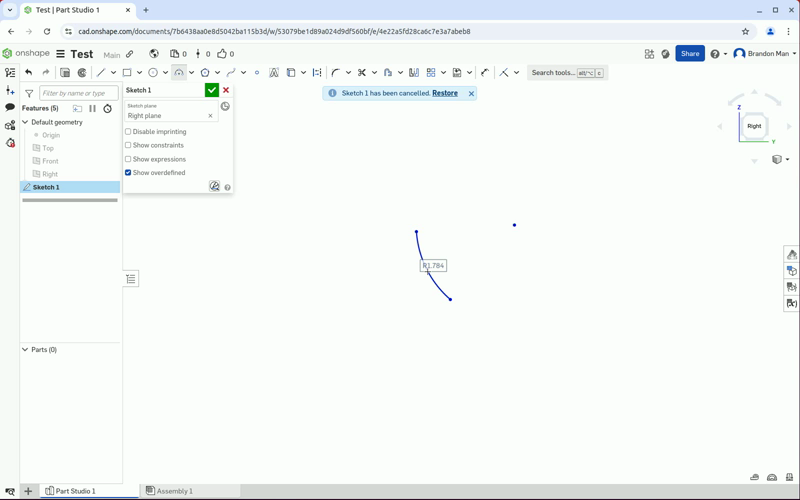
scroll(-6)
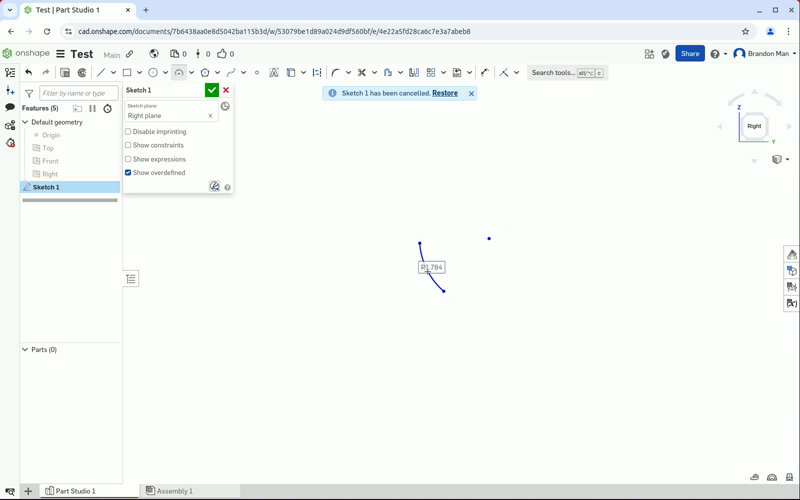
scroll(-6)
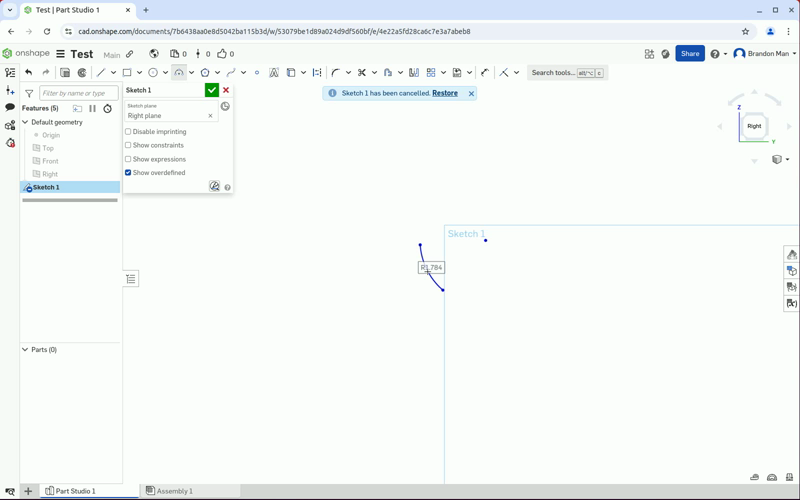
scroll(-6)
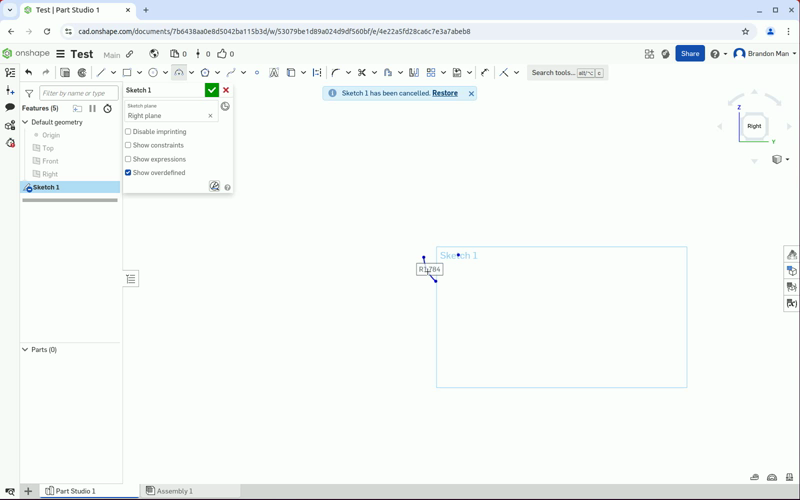
scroll(-6)
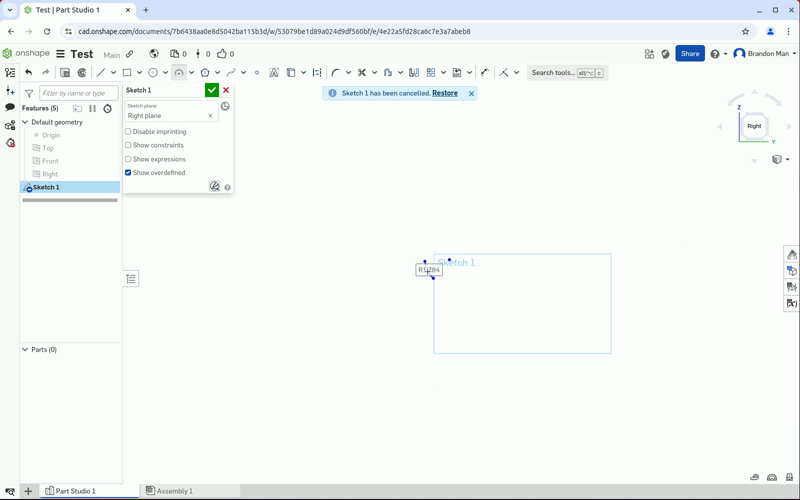
scroll(-6)
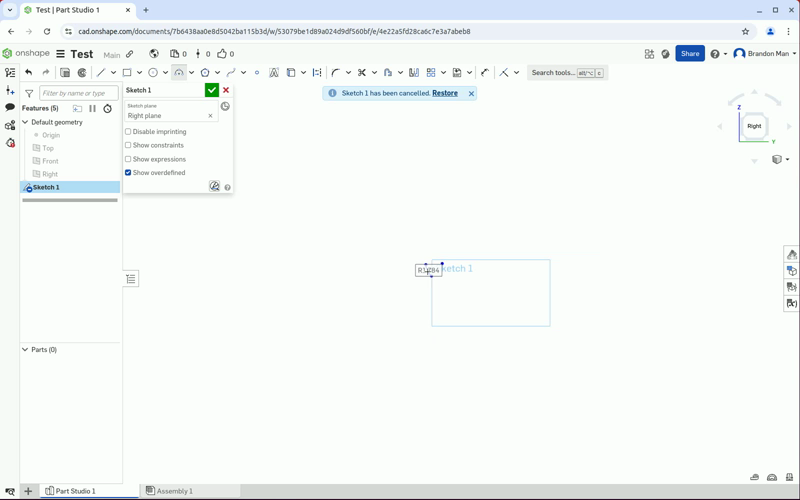
scroll(-6)
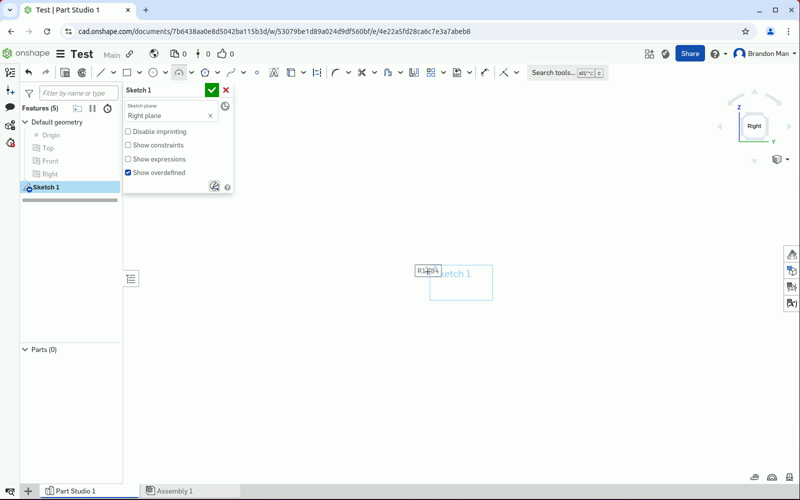
key_up(shift)
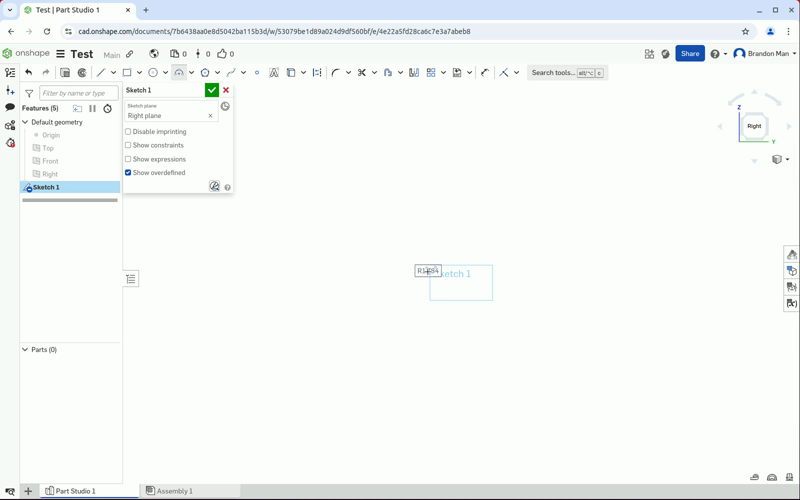
key(esc)
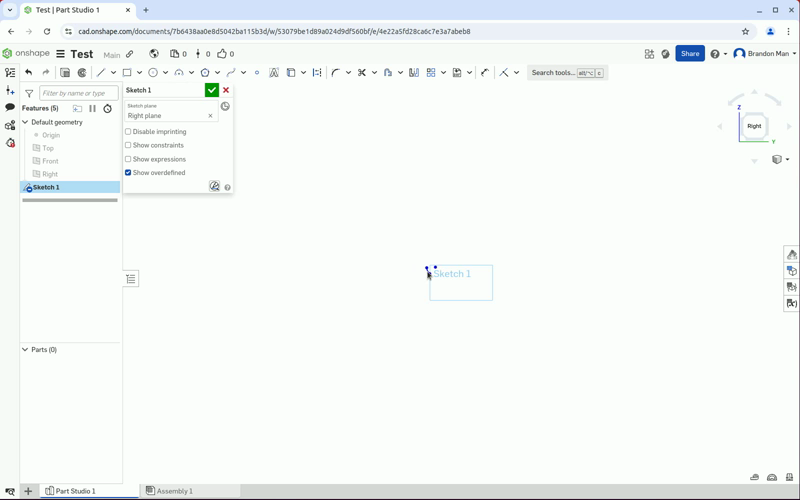
key(l)
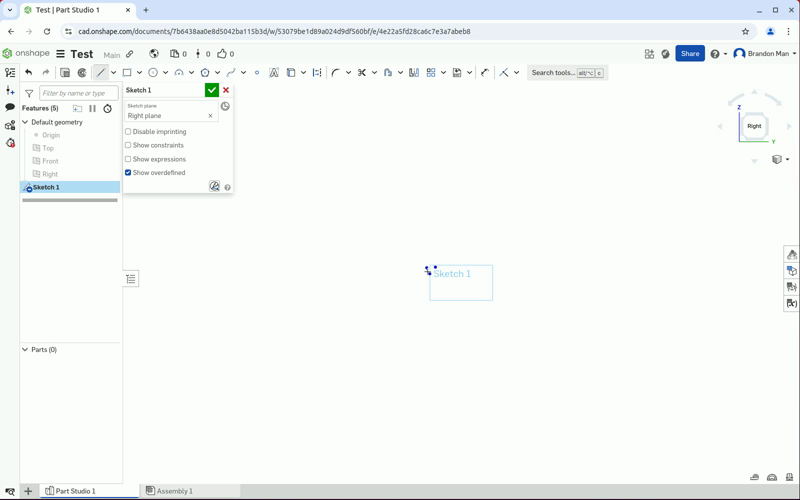
mouse_move(429, 273)
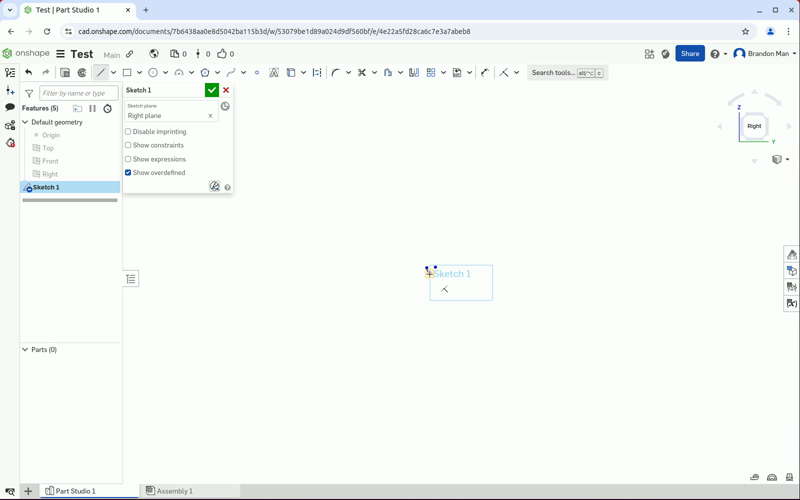
scroll(6)
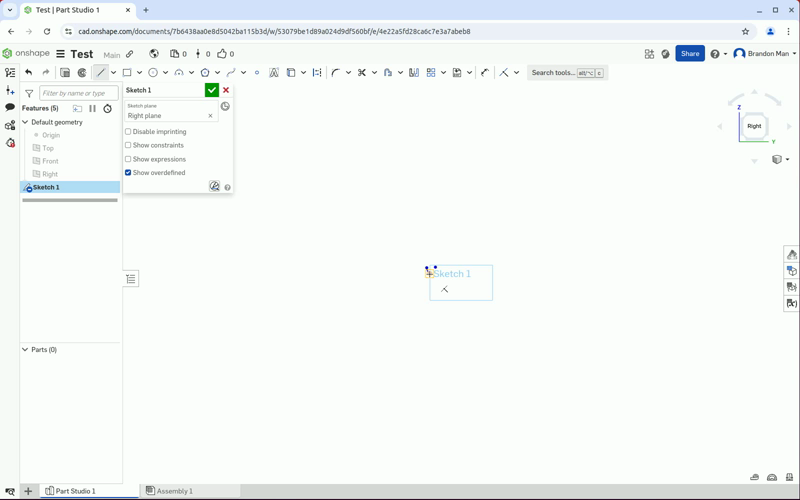
scroll(6)
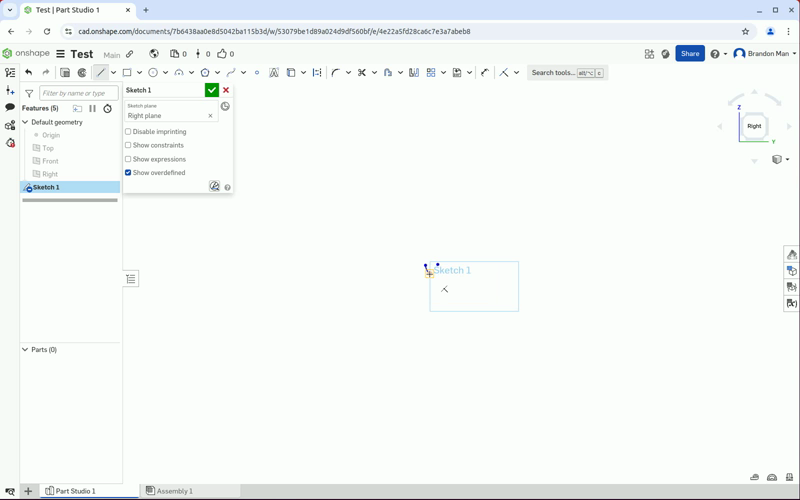
scroll(6)
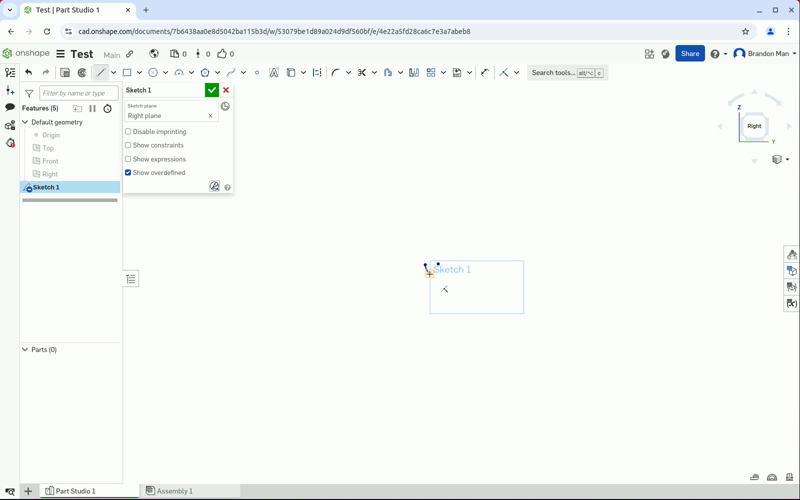
scroll(6)
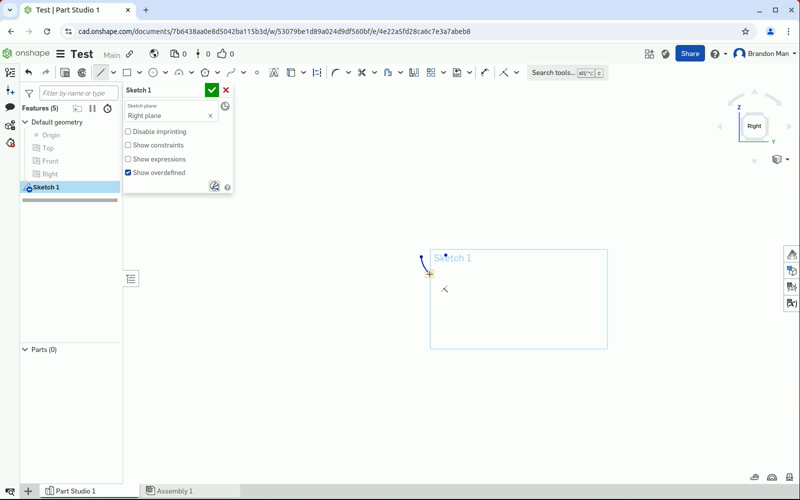
scroll(6)
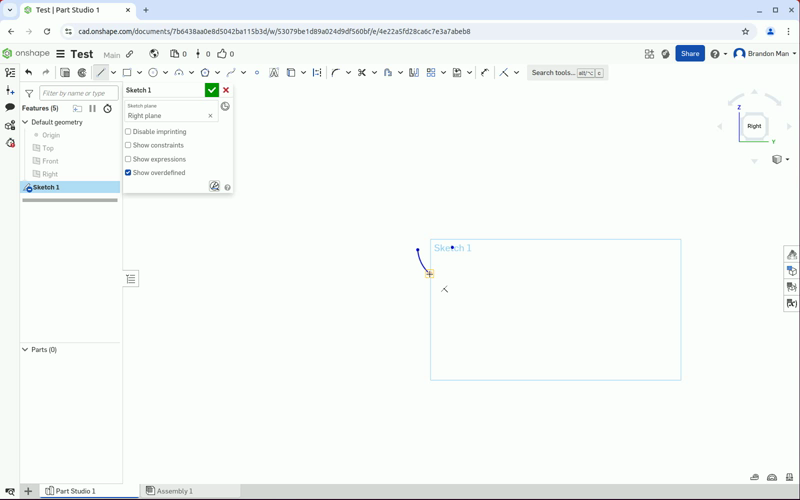
scroll(6)
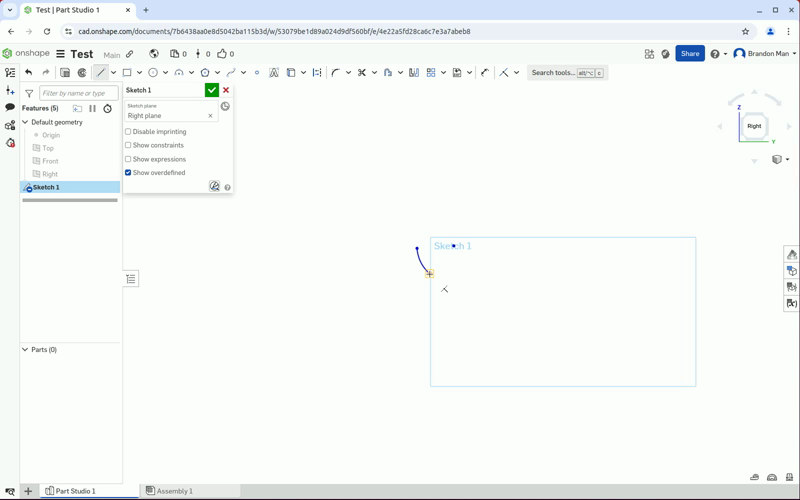
scroll(6)
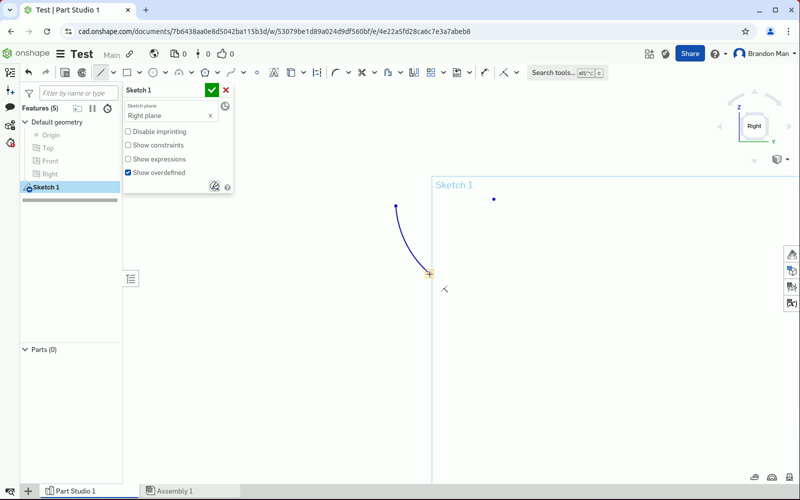
click(429, 273)
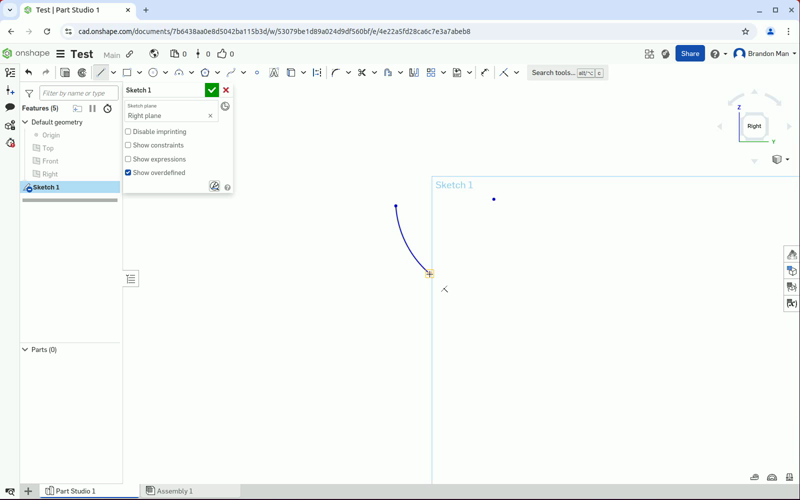
scroll(-6)
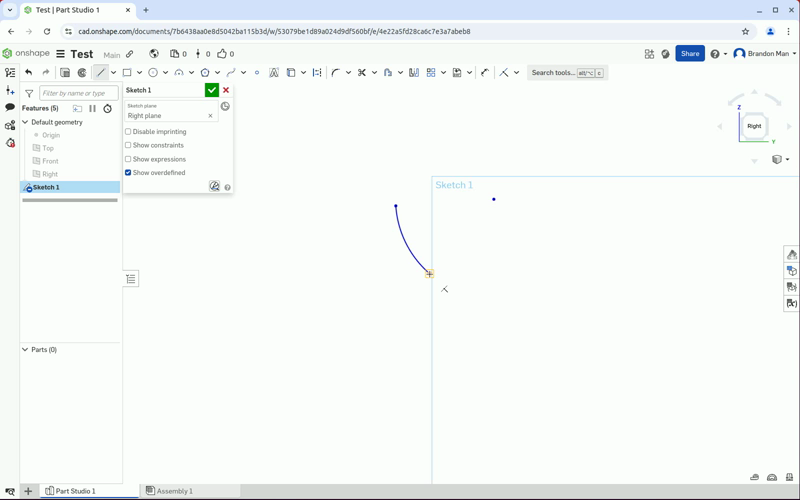
scroll(-6)
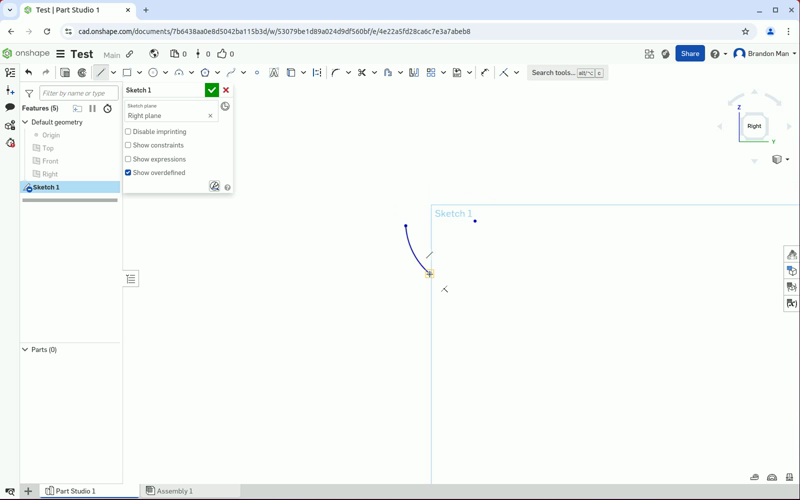
scroll(-6)
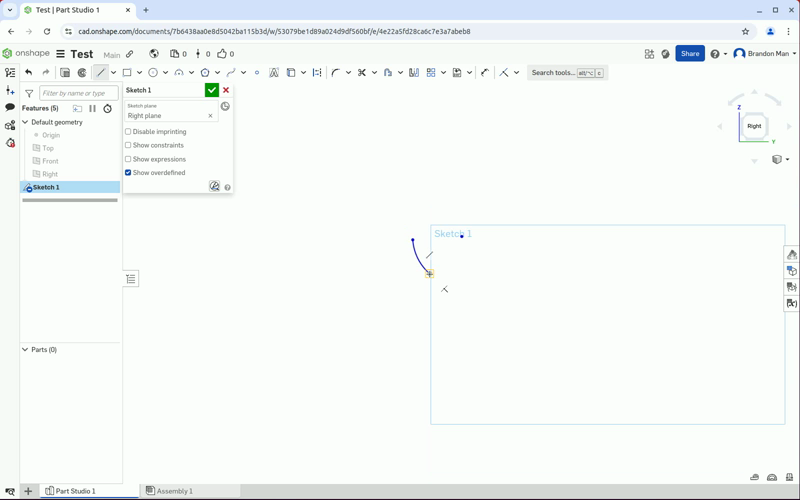
scroll(-6)
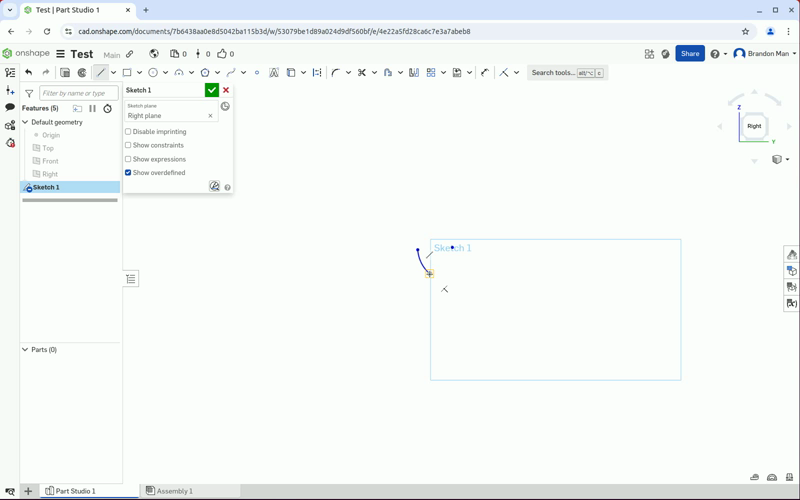
scroll(-6)
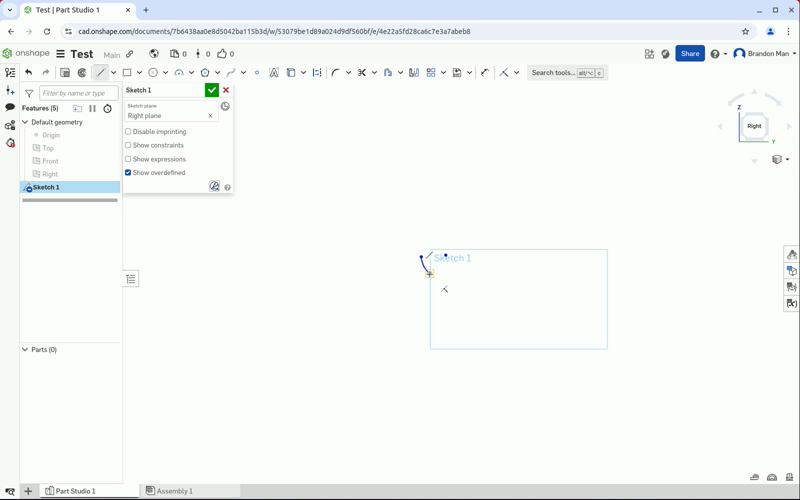
scroll(-6)
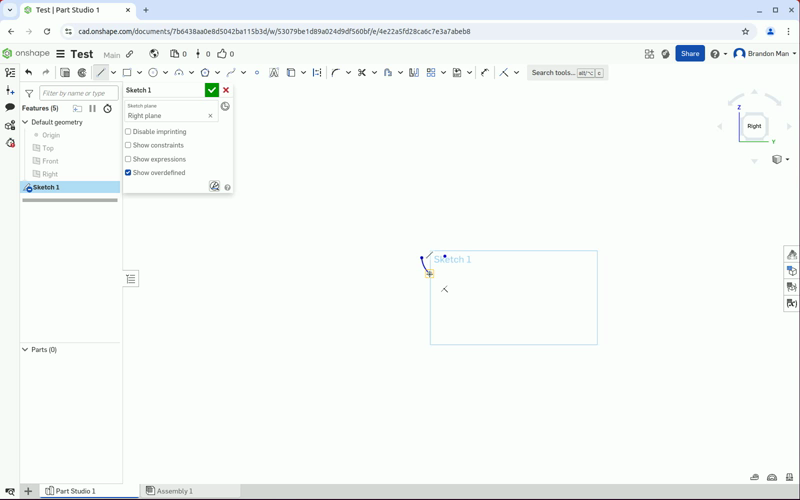
scroll(-6)
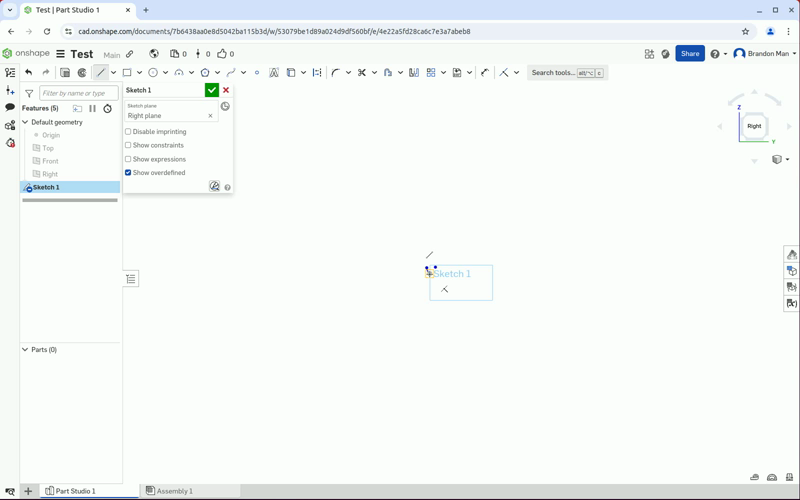
key_down(shift)
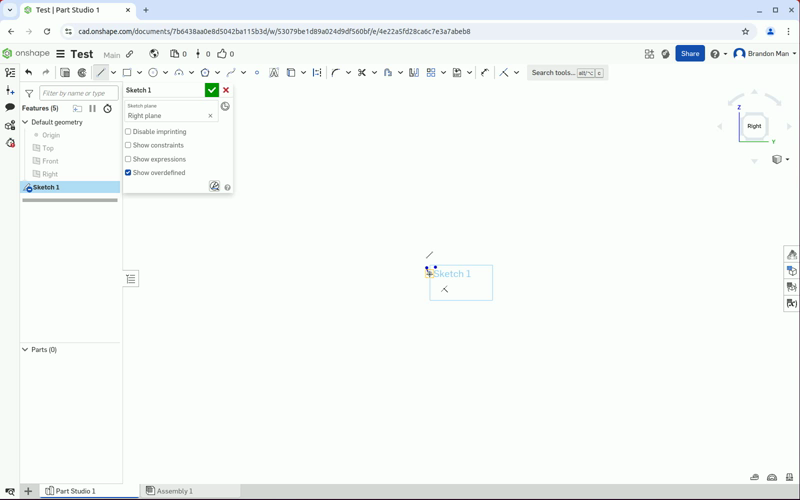
mouse_move(459, 273)
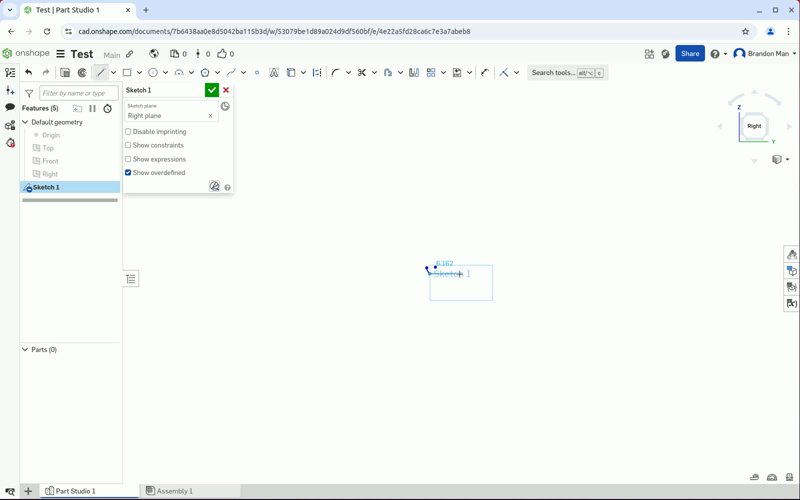
mouse_move(455, 291)
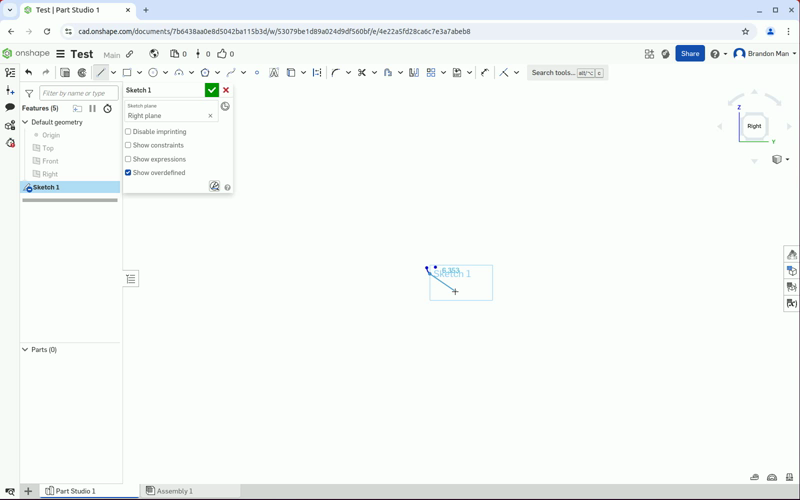
click(455, 291)
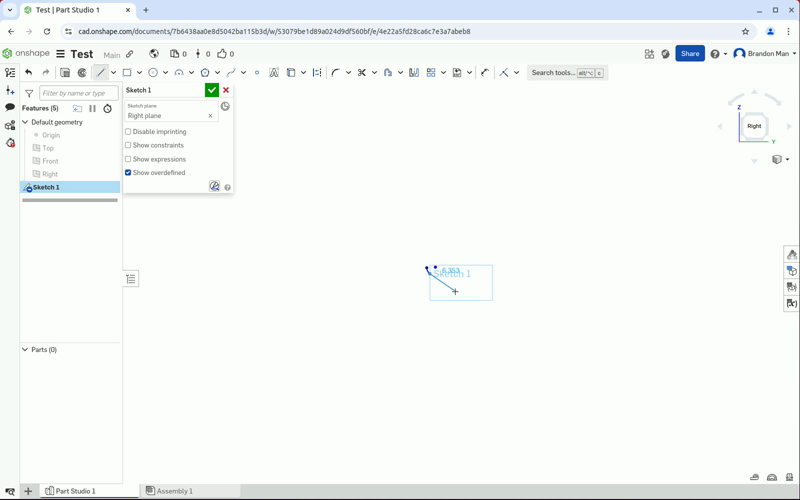
key_up(shift)
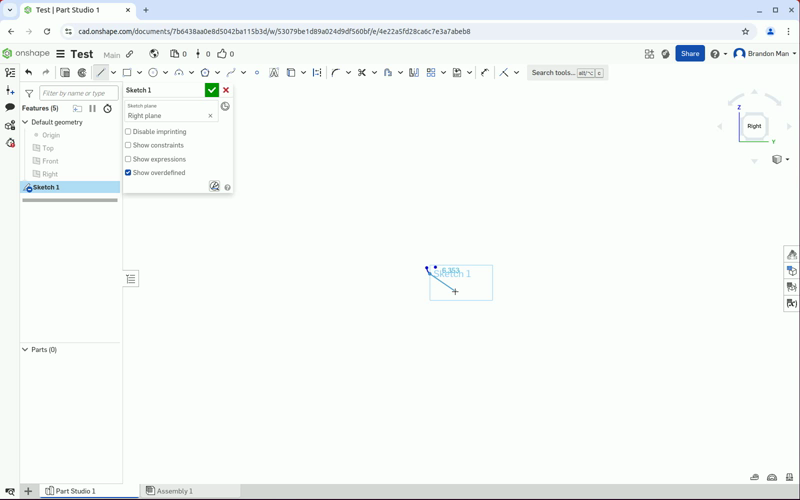
key(esc)
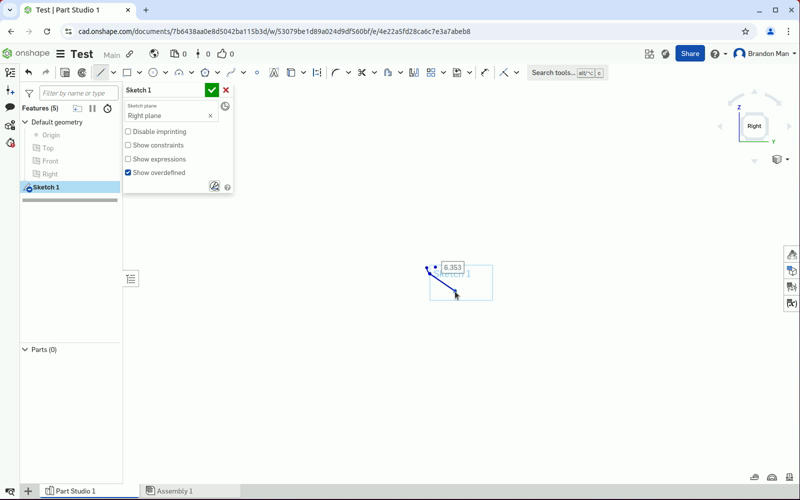
key(a)
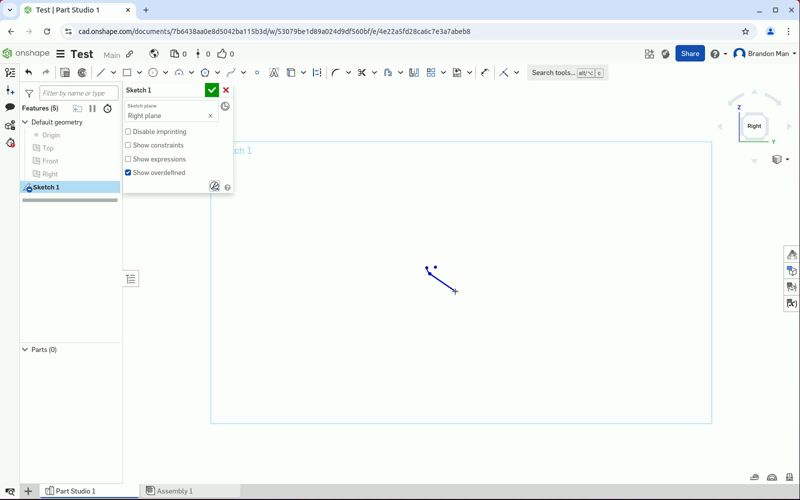
mouse_move(455, 291)
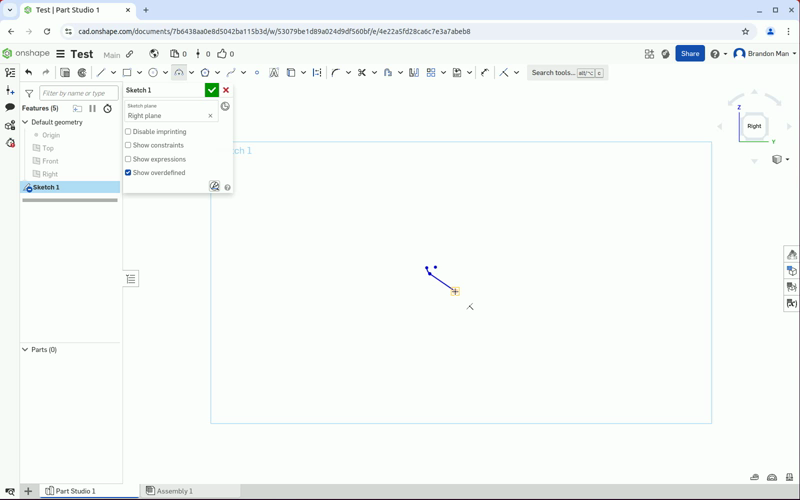
click(455, 291)
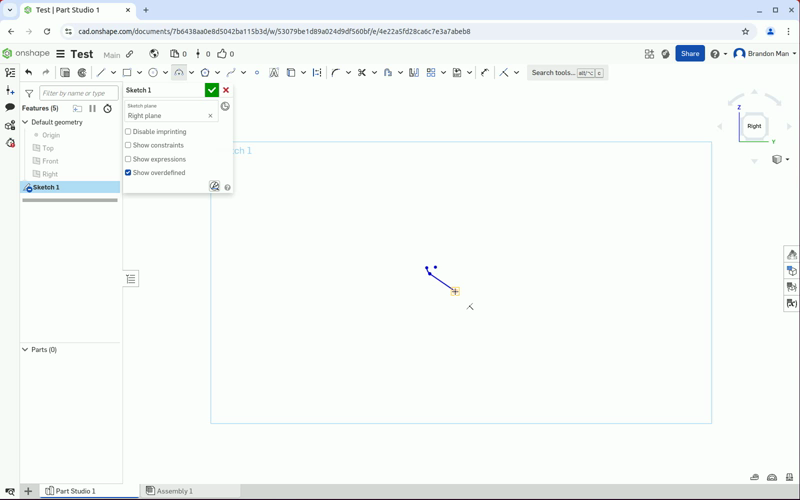
key_down(shift)
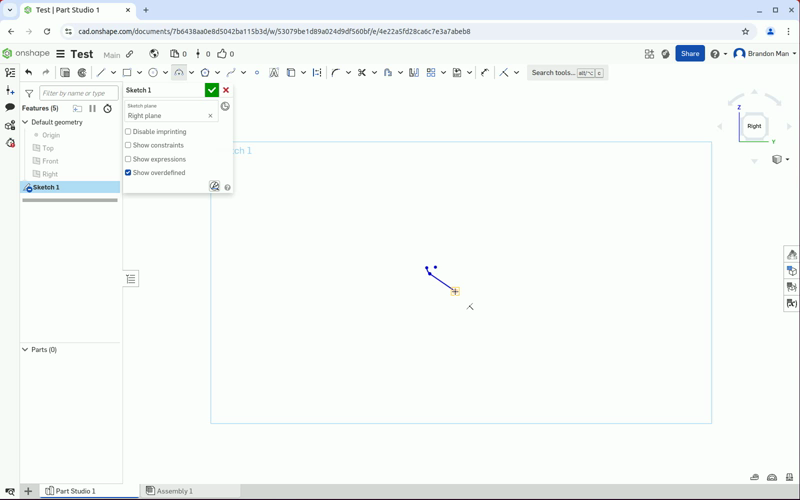
mouse_move(466, 291)
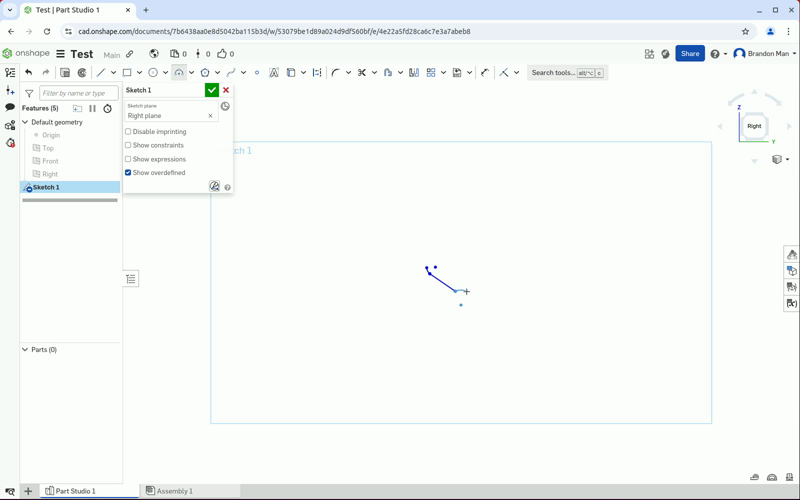
click(466, 291)
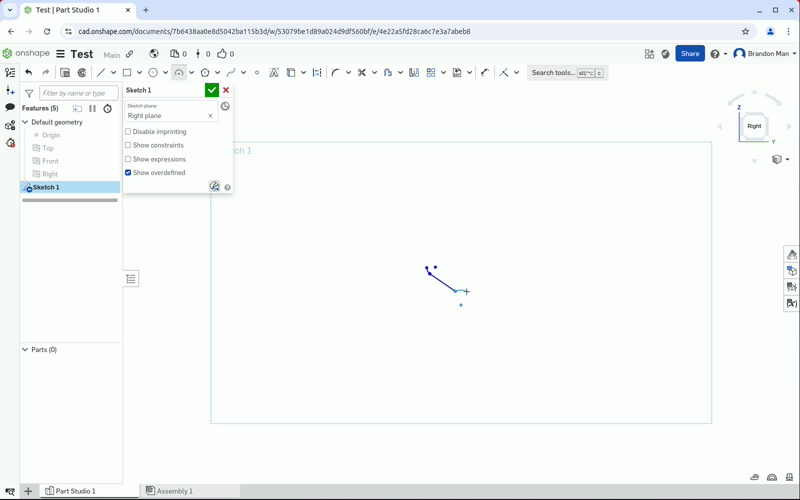
mouse_move(461, 293)
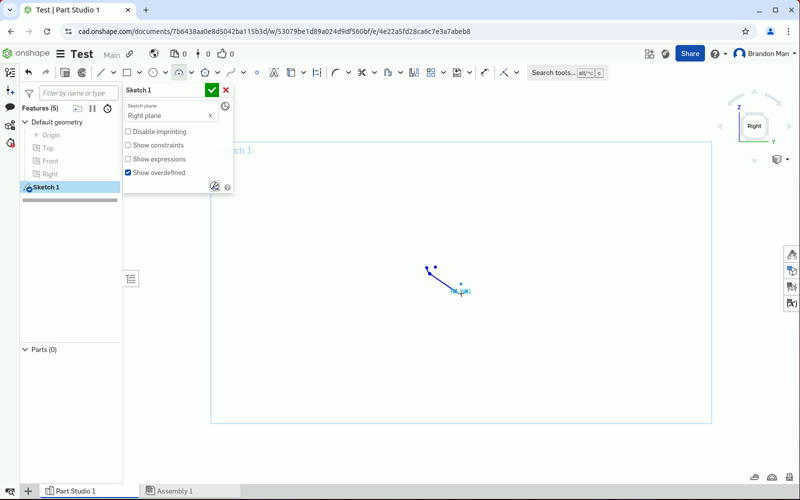
click(461, 293)
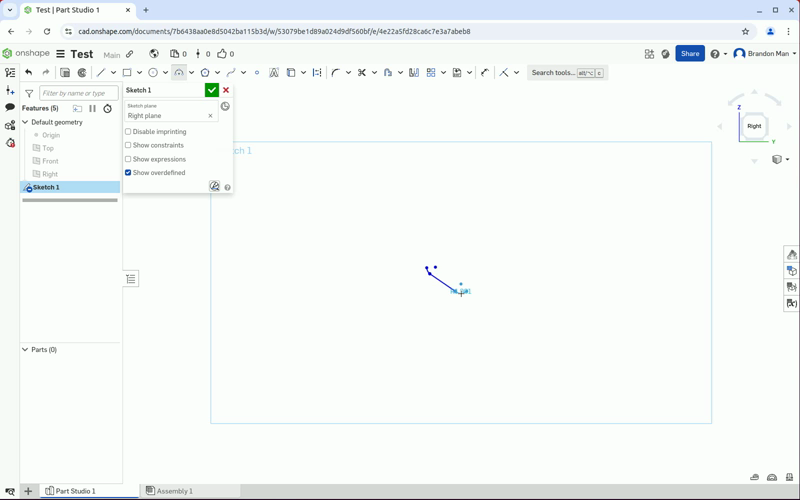
key_up(shift)
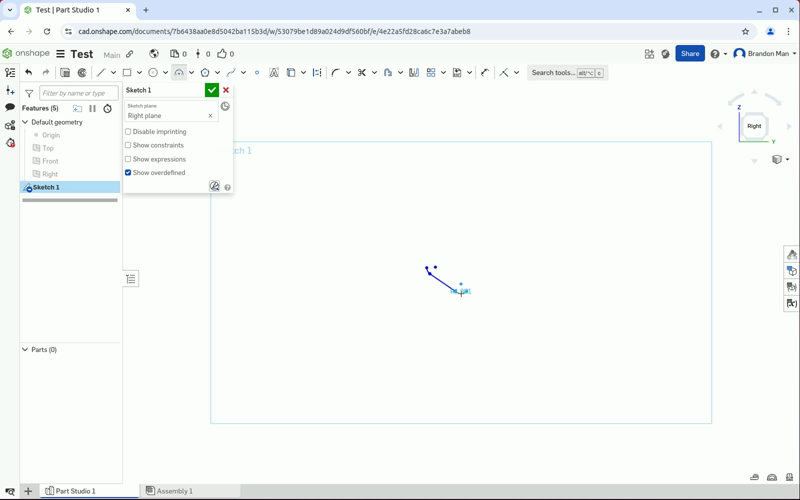
key(esc)
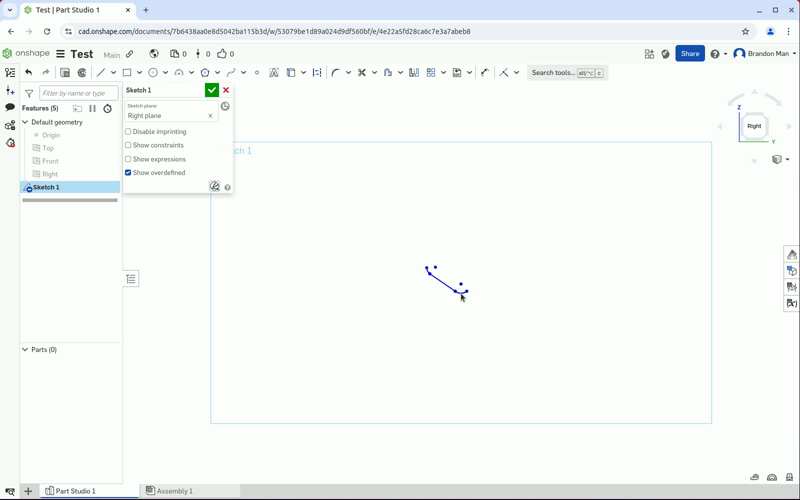
key(l)
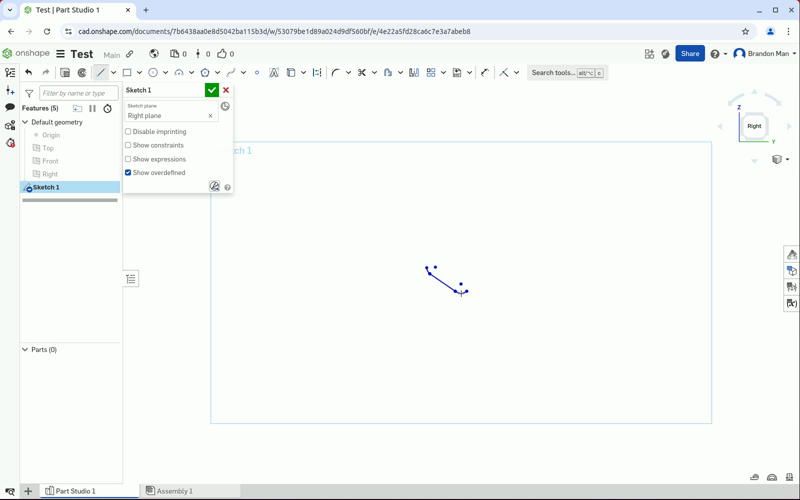
mouse_move(466, 291)
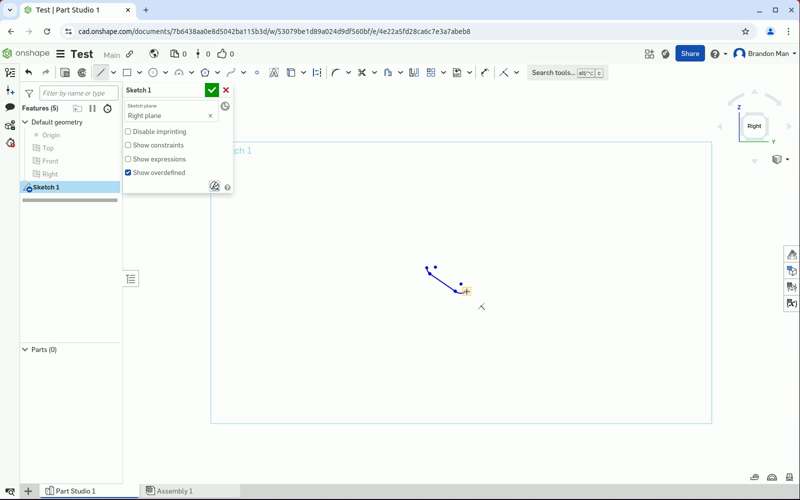
click(466, 291)
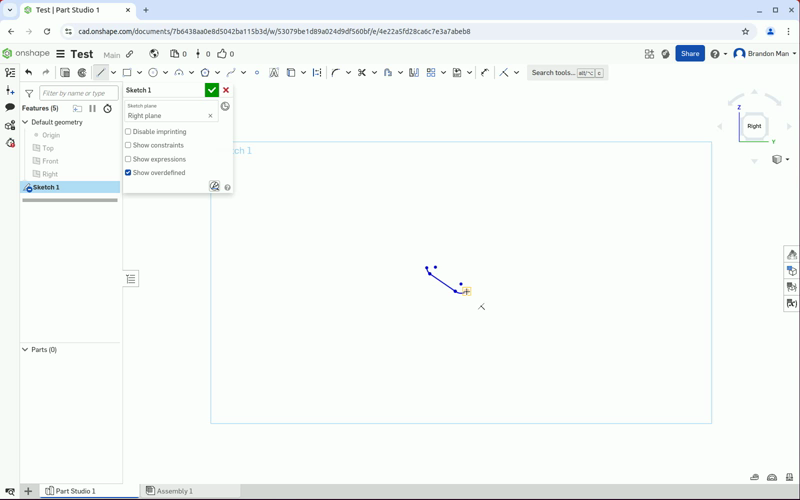
key_down(shift)
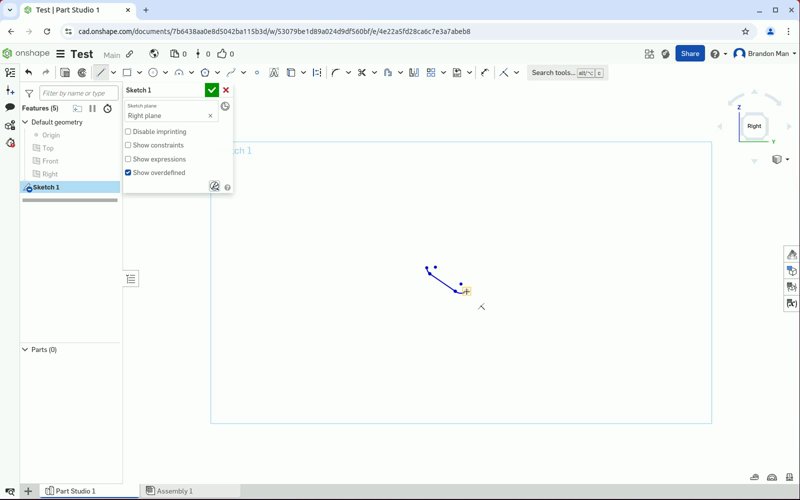
mouse_move(496, 291)
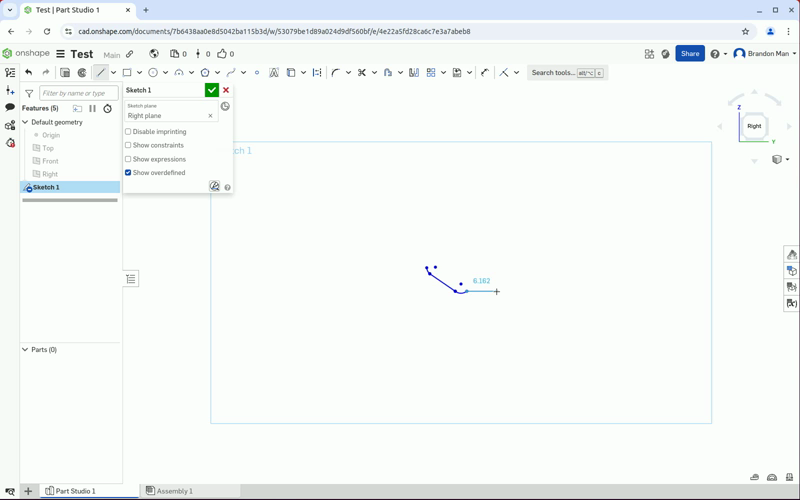
mouse_move(492, 273)
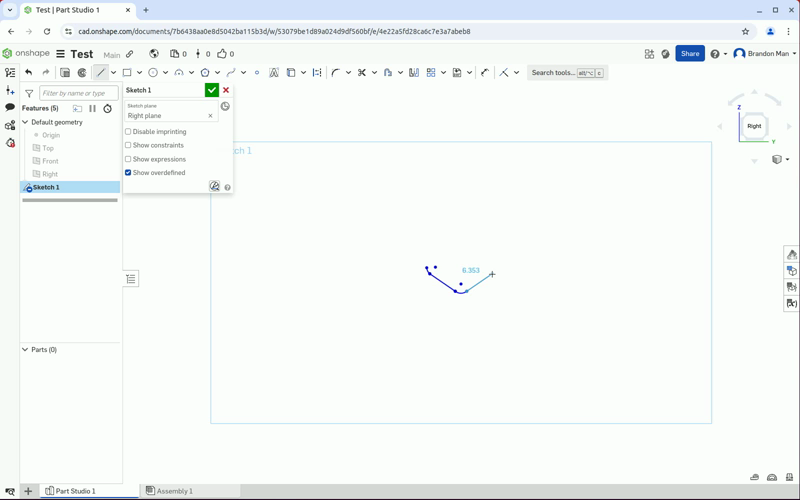
click(492, 273)
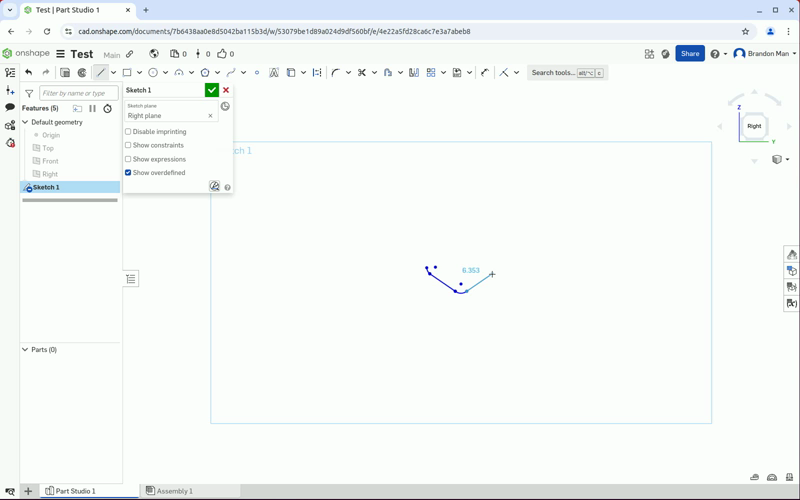
key_up(shift)
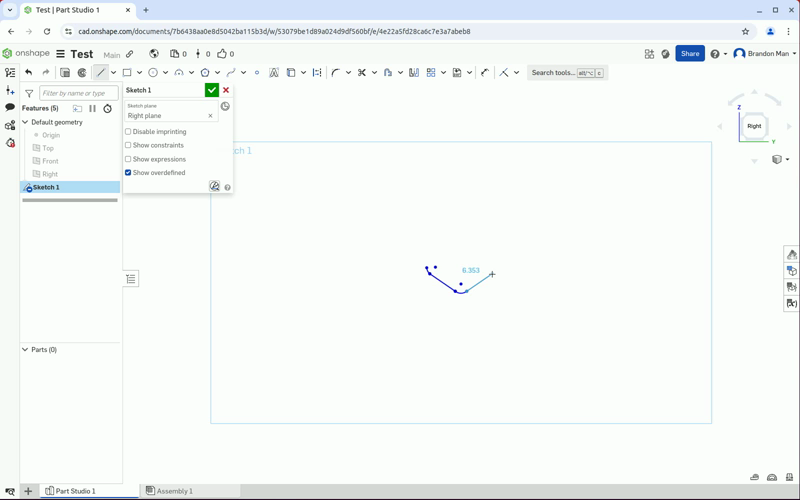
key(esc)
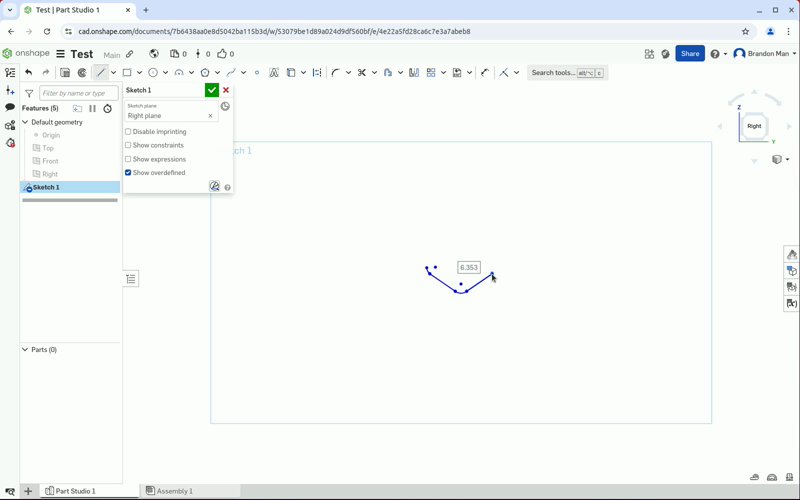
key(a)
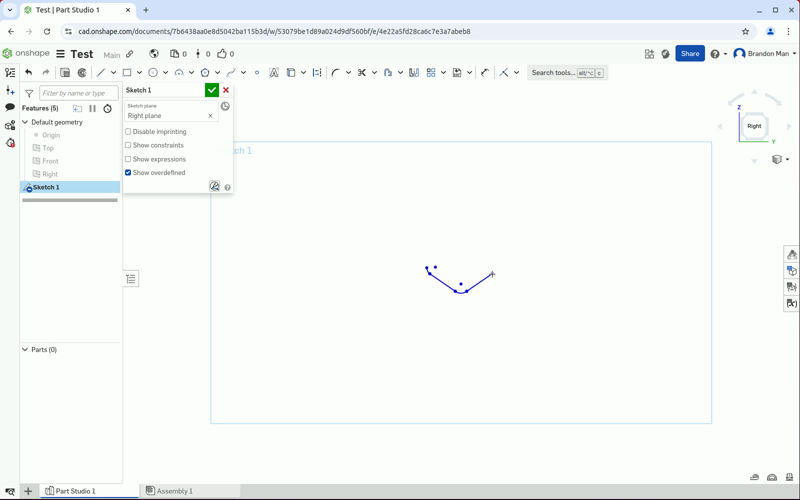
mouse_move(492, 273)
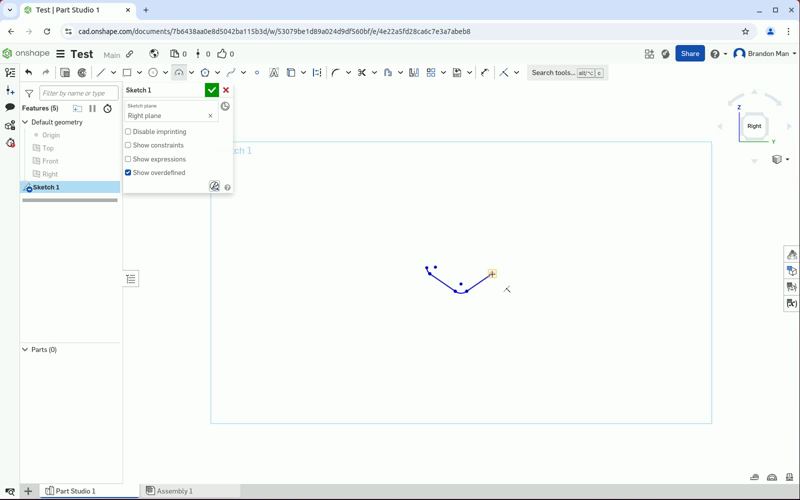
click(492, 273)
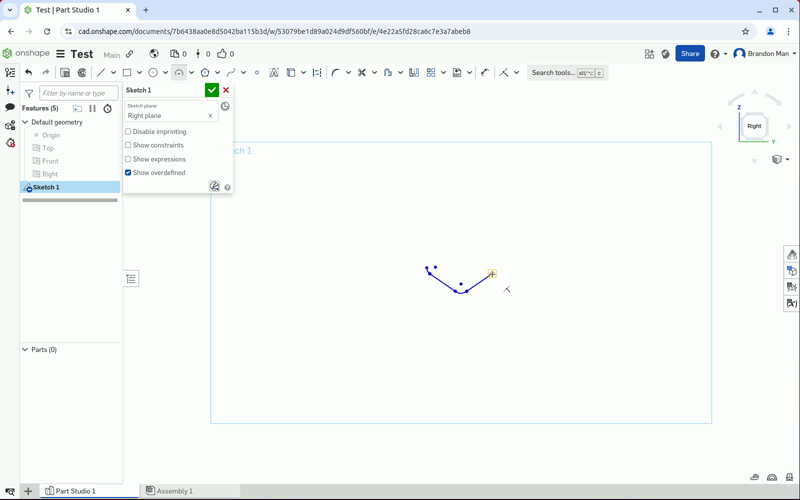
key_down(shift)
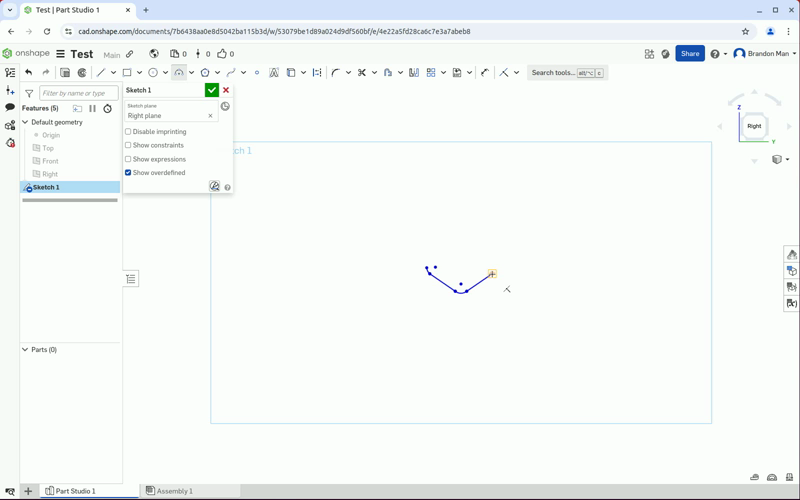
mouse_move(495, 267)
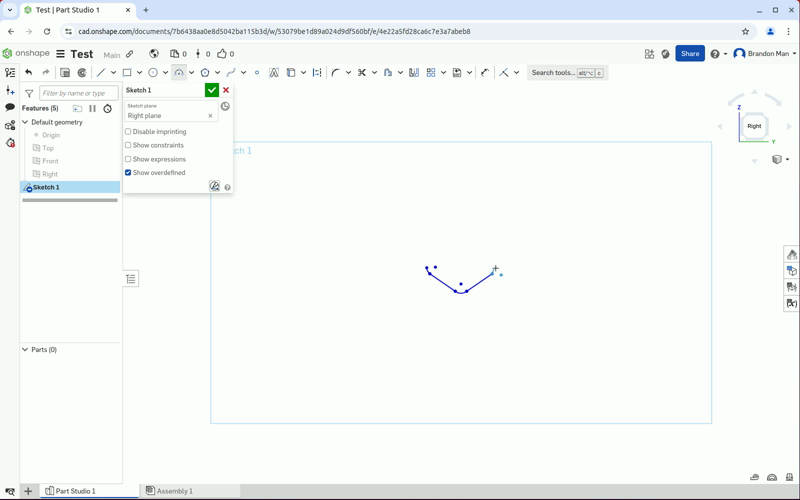
scroll(6)
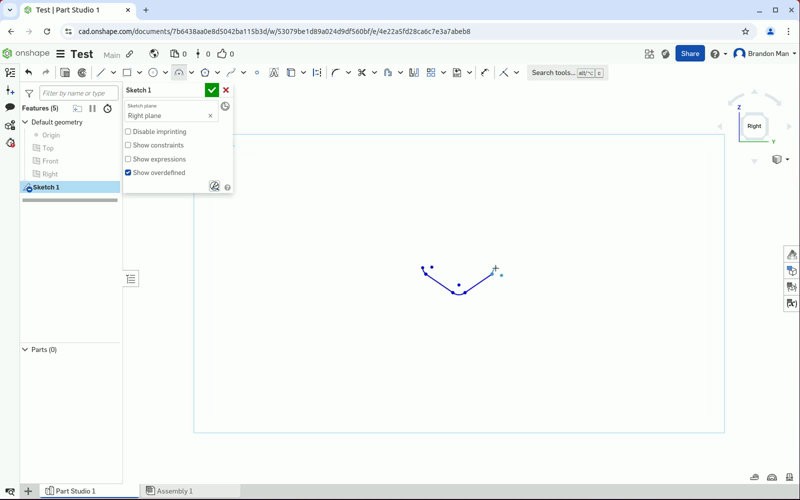
scroll(6)
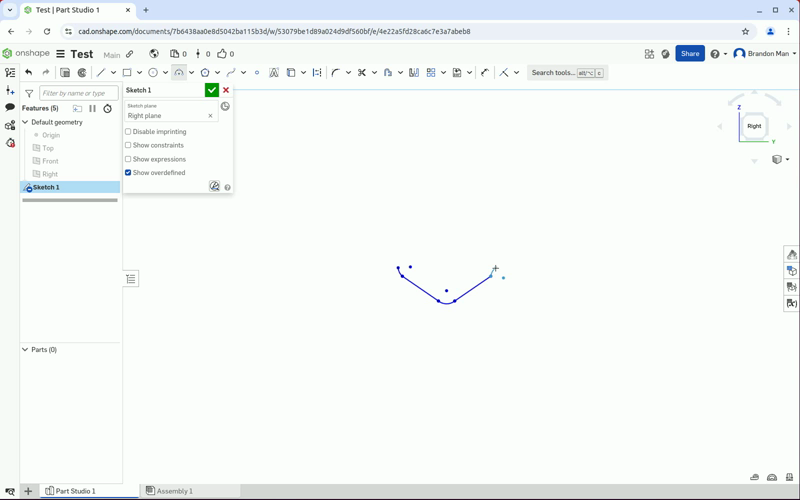
scroll(6)
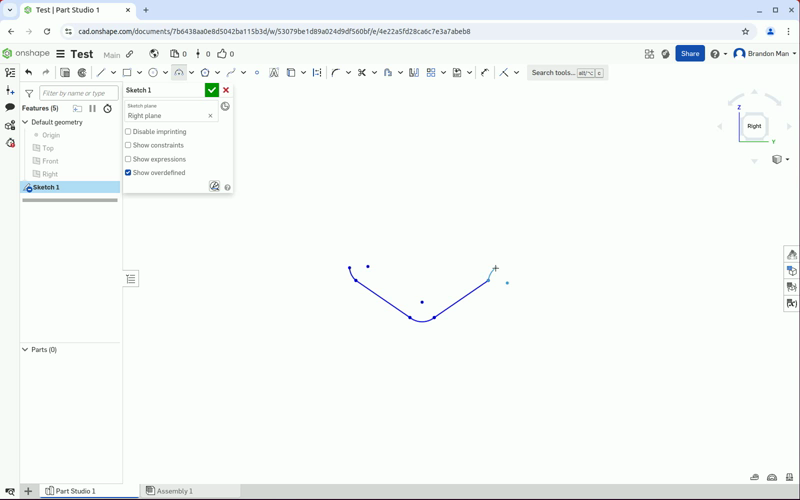
scroll(6)
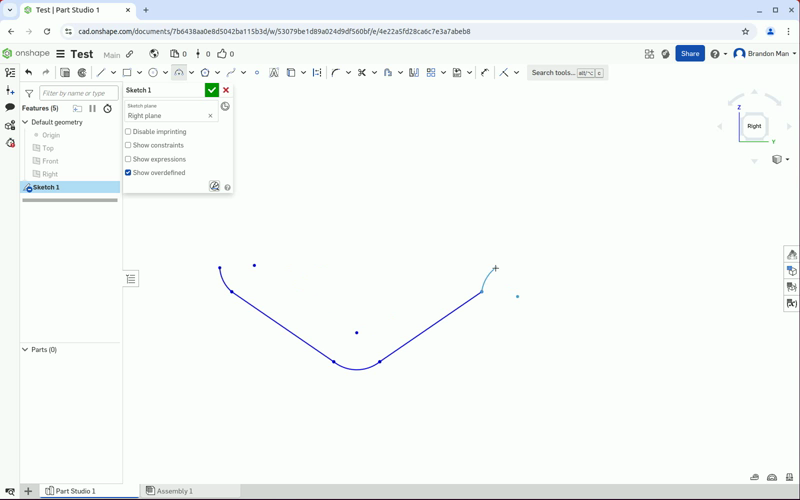
scroll(6)
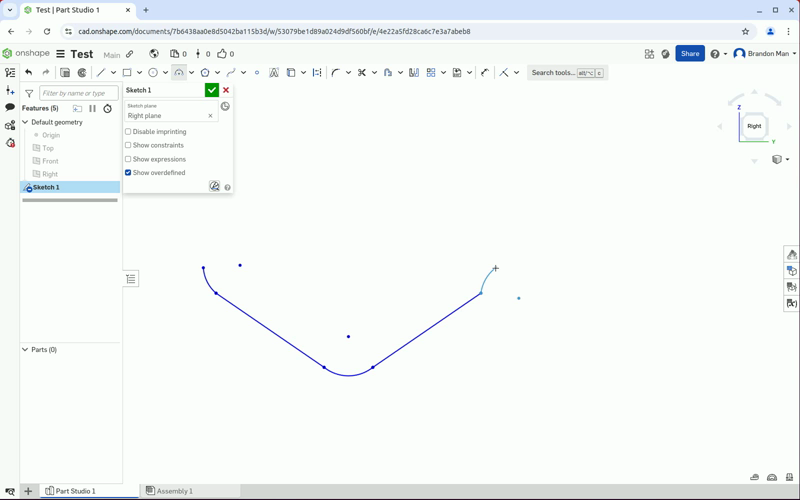
scroll(6)
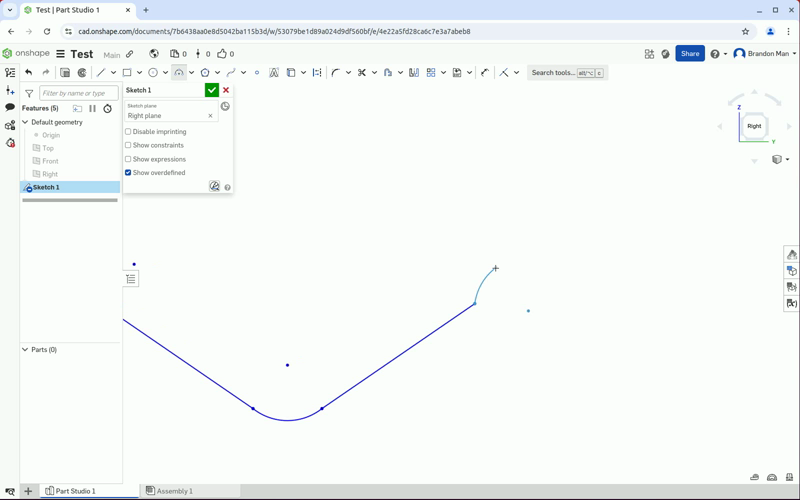
scroll(6)
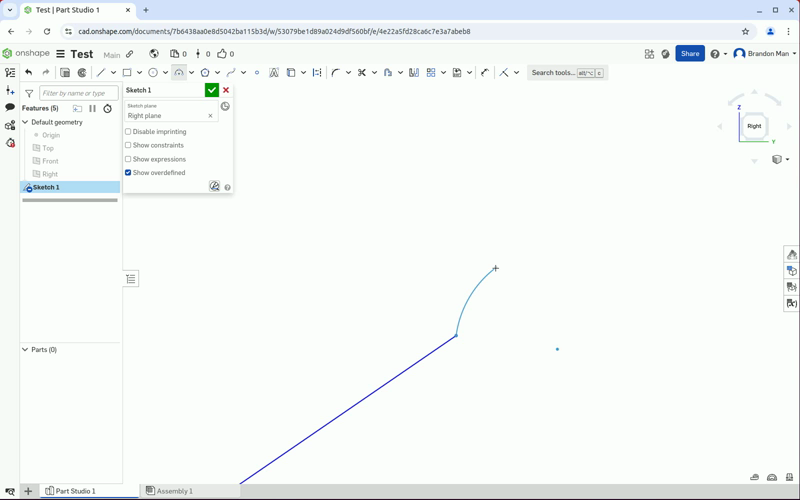
click(495, 267)
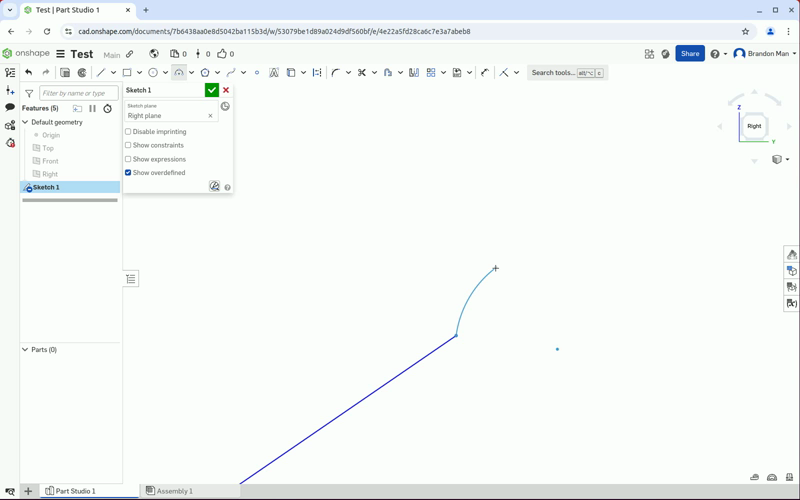
scroll(-6)
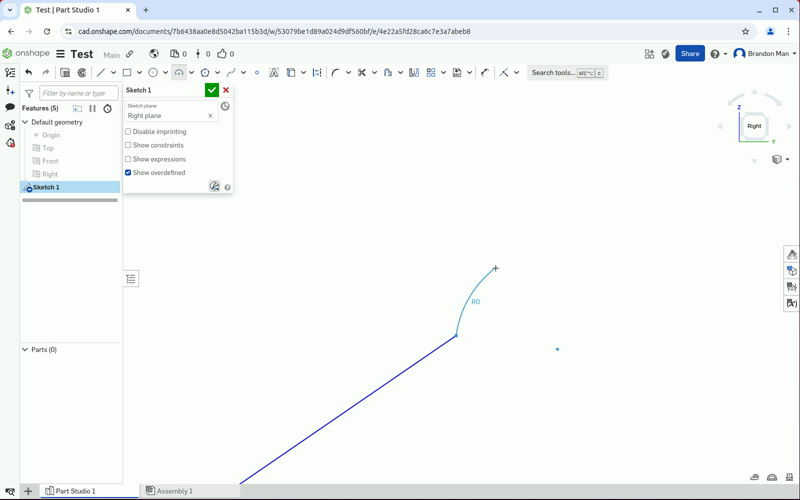
scroll(-6)
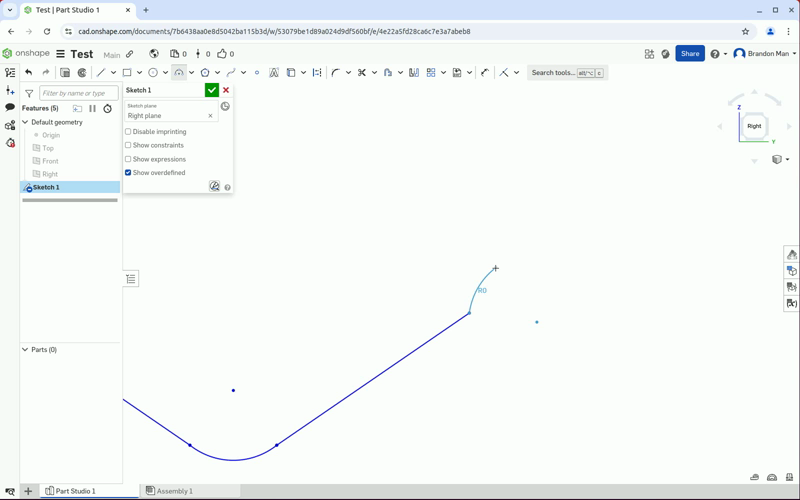
scroll(-6)
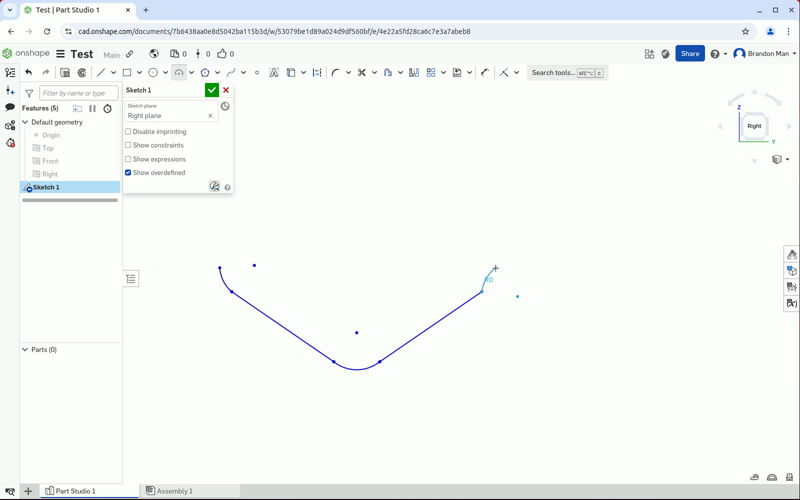
scroll(-6)
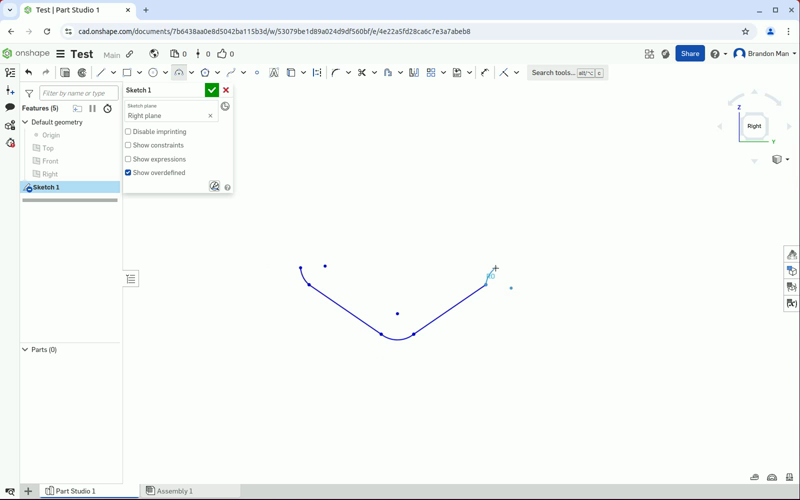
scroll(-6)
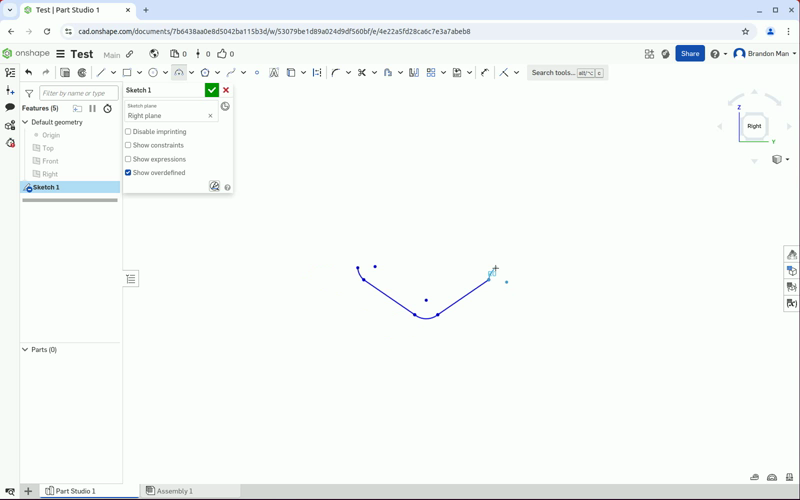
scroll(-6)
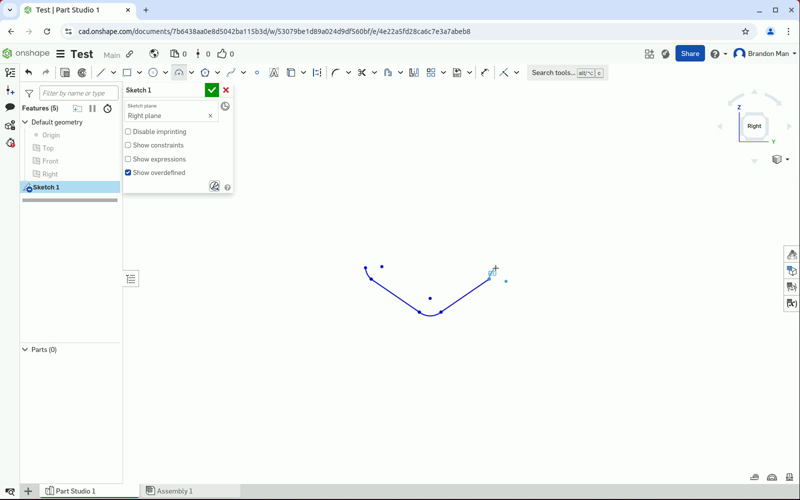
scroll(-6)
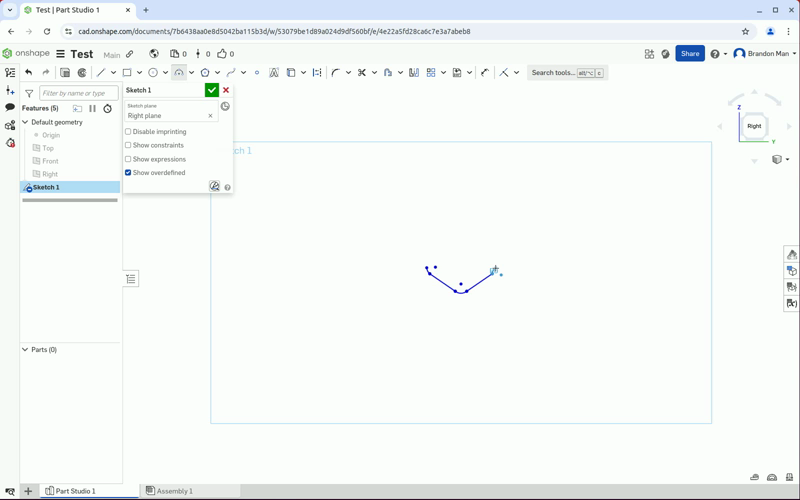
mouse_move(494, 271)
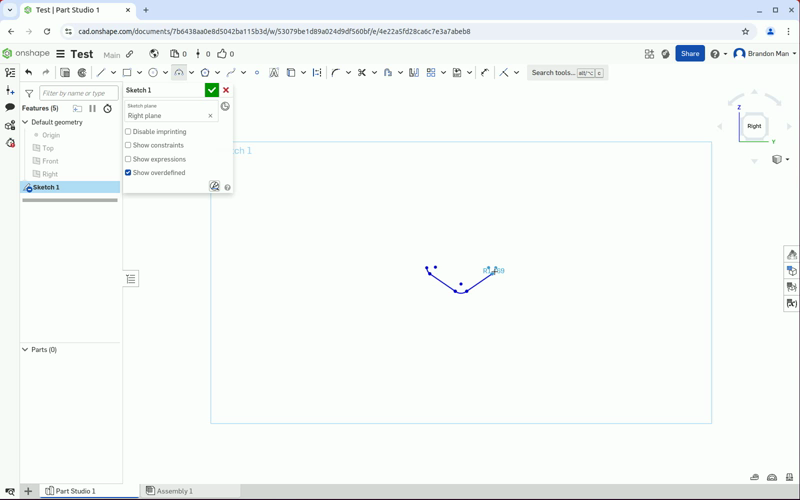
scroll(6)
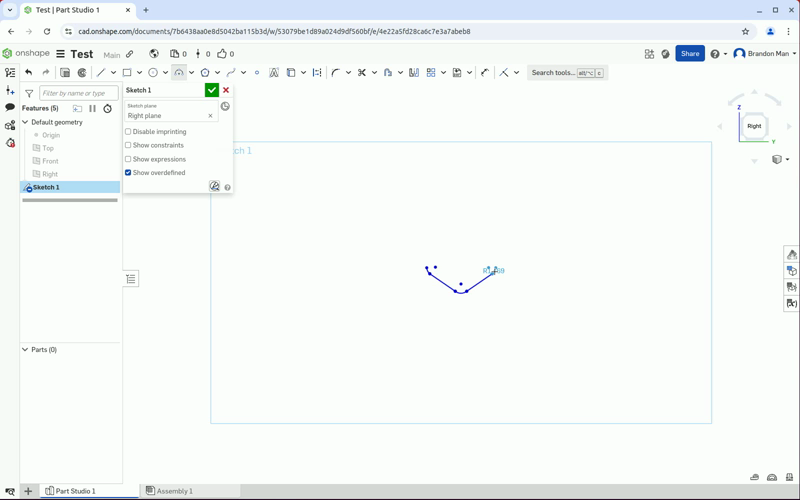
scroll(6)
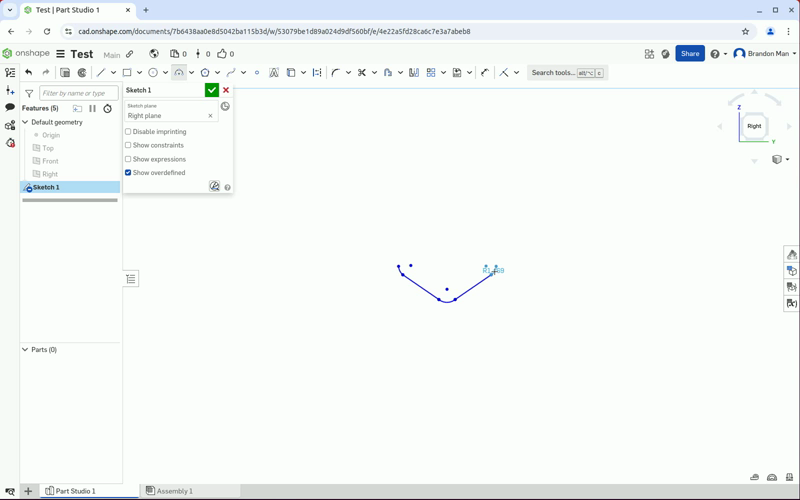
scroll(6)
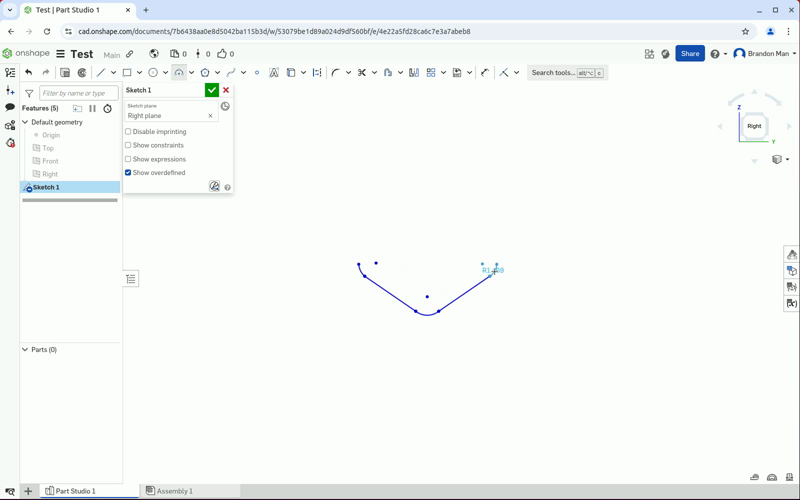
scroll(6)
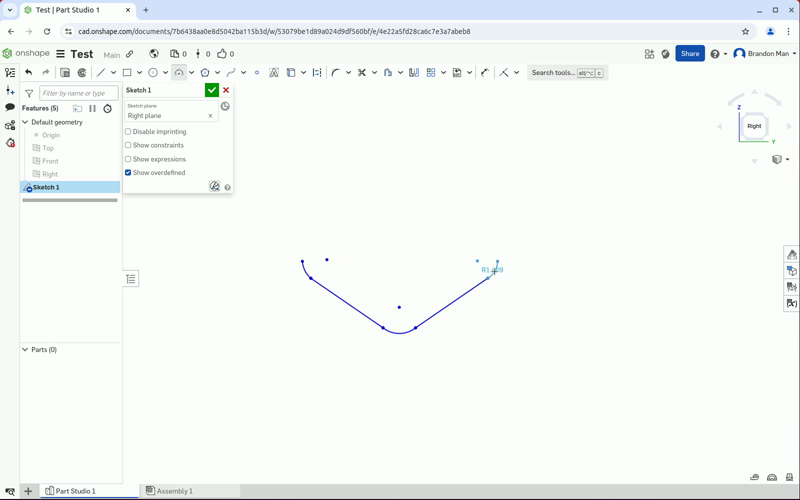
scroll(6)
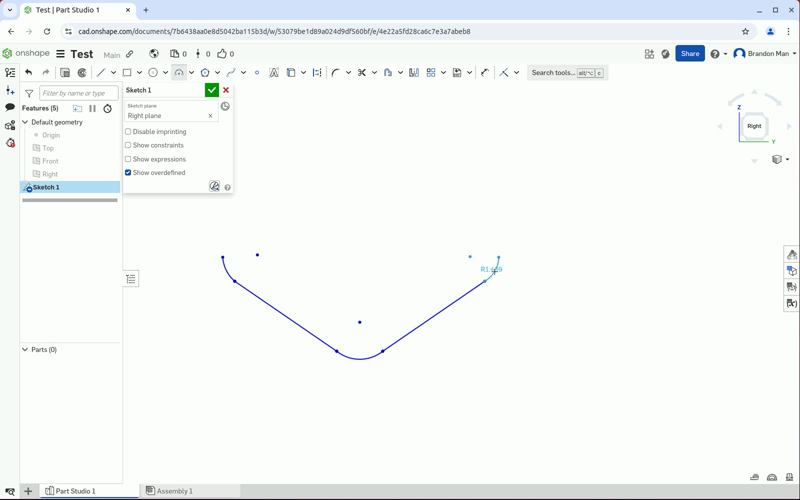
scroll(6)
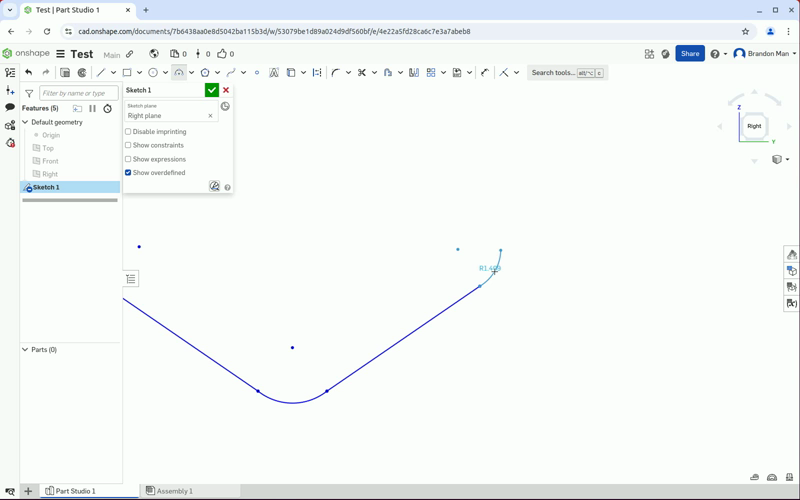
scroll(6)
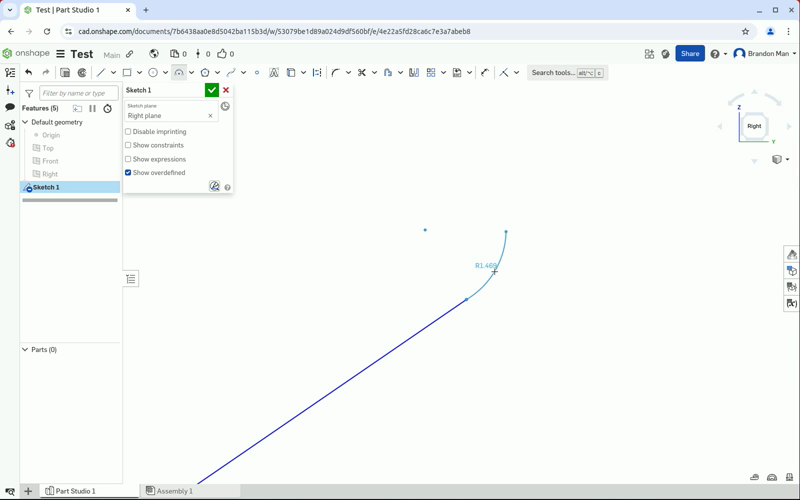
click(494, 271)
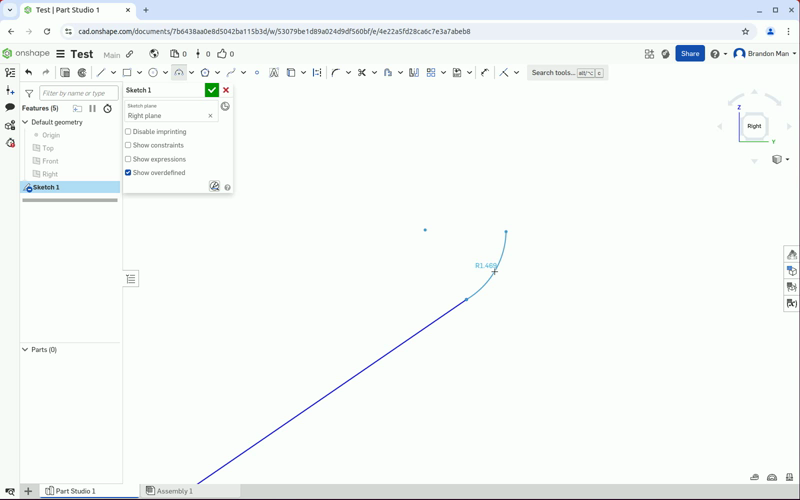
scroll(-6)
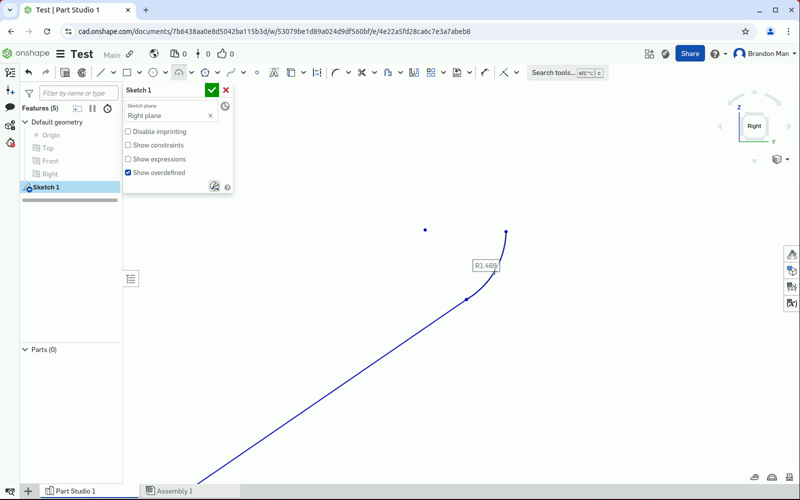
scroll(-6)
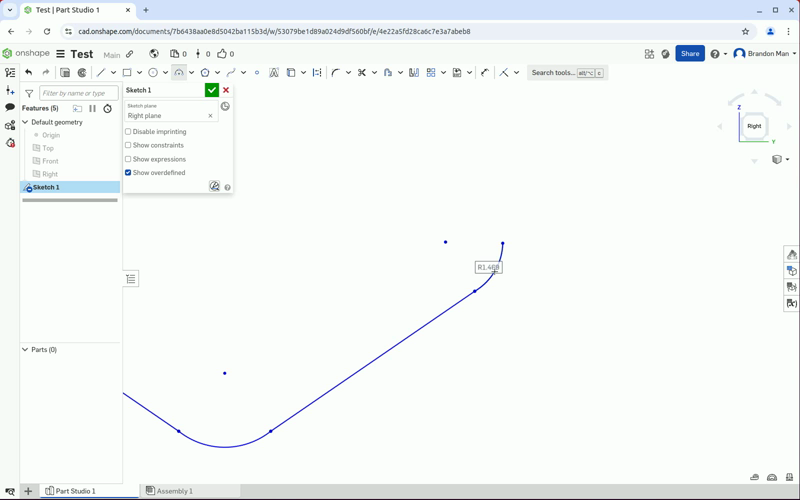
scroll(-6)
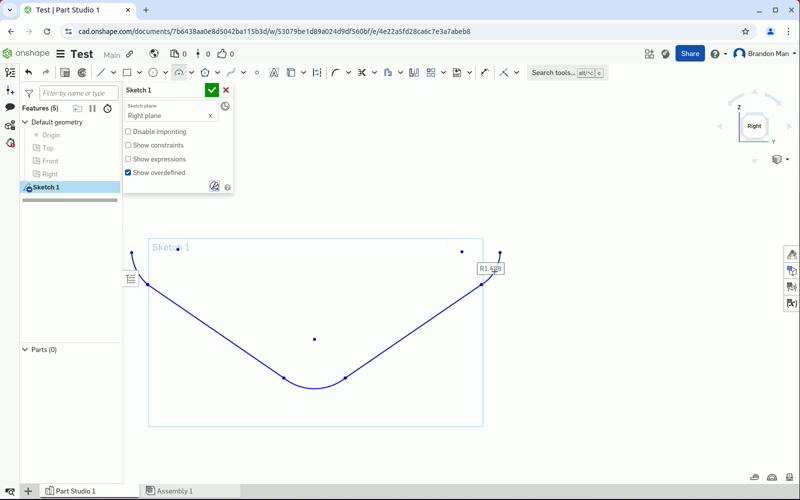
scroll(-6)
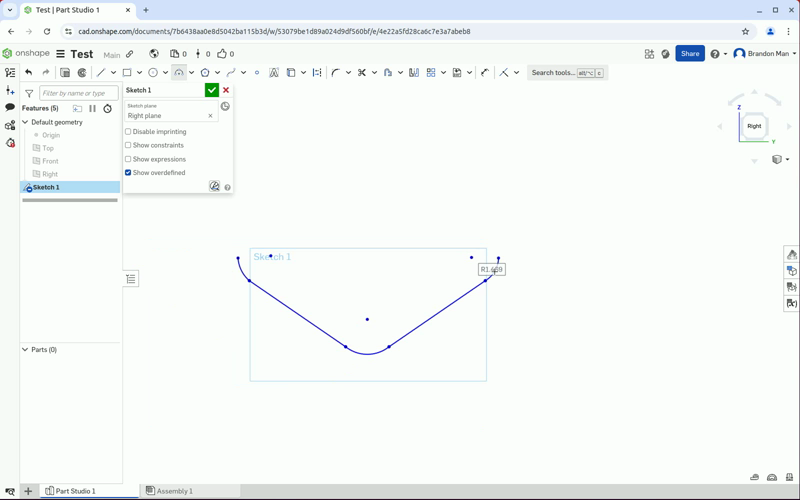
scroll(-6)
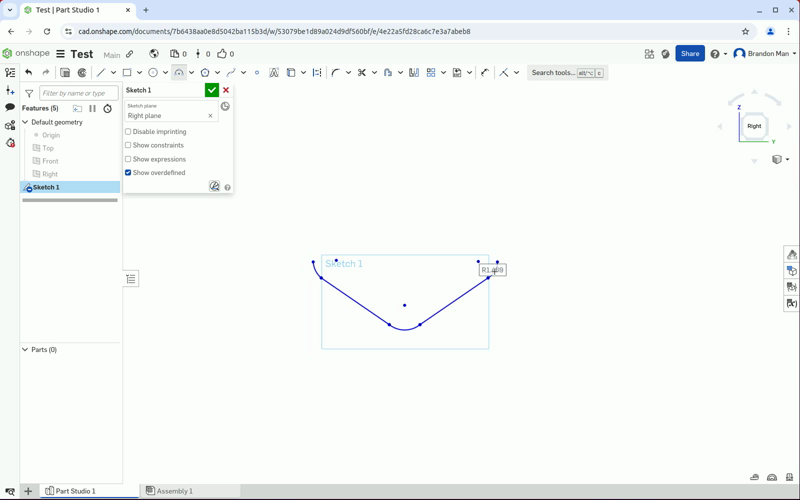
scroll(-6)
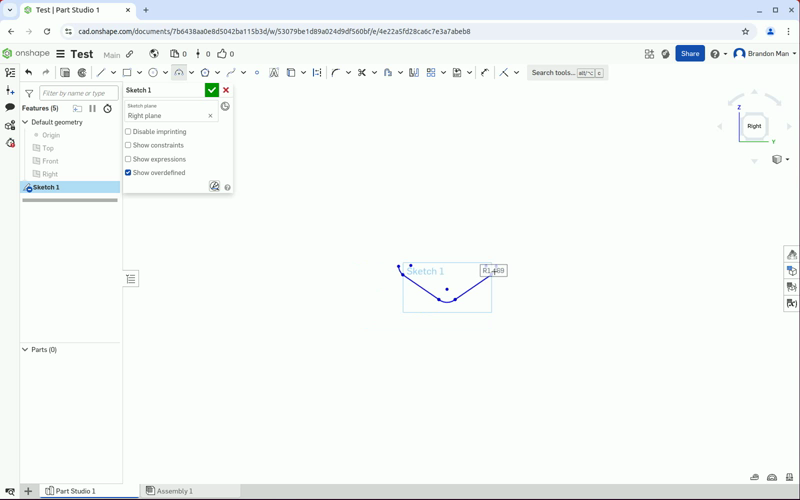
scroll(-6)
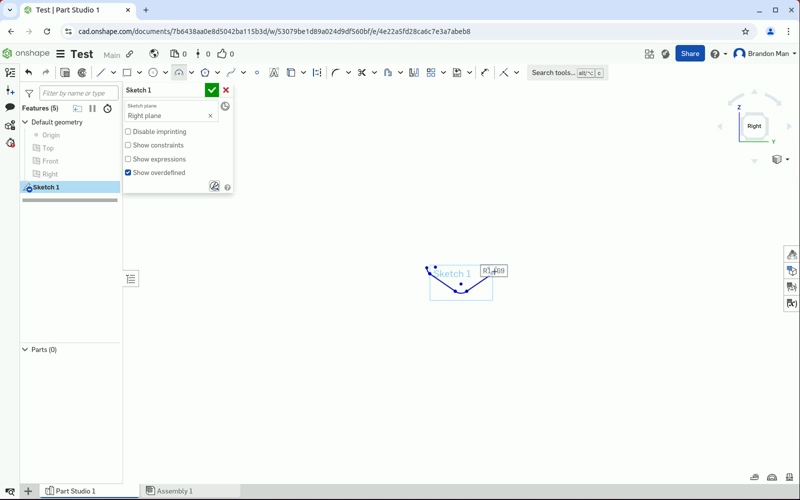
key_up(shift)
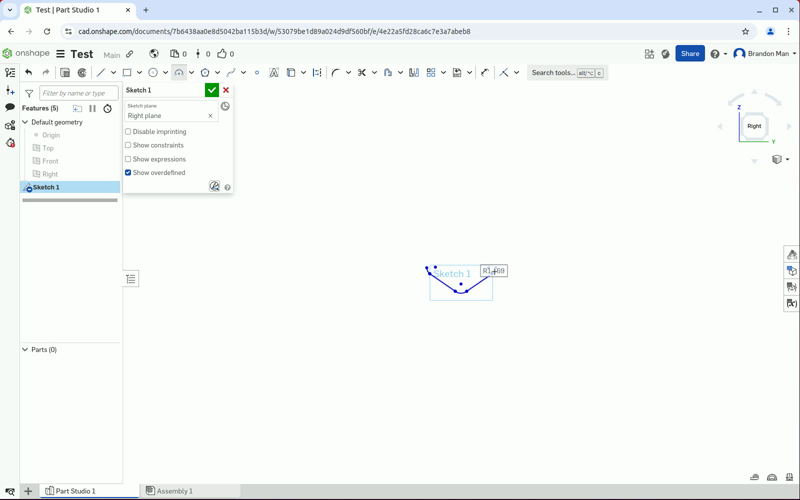
key(esc)
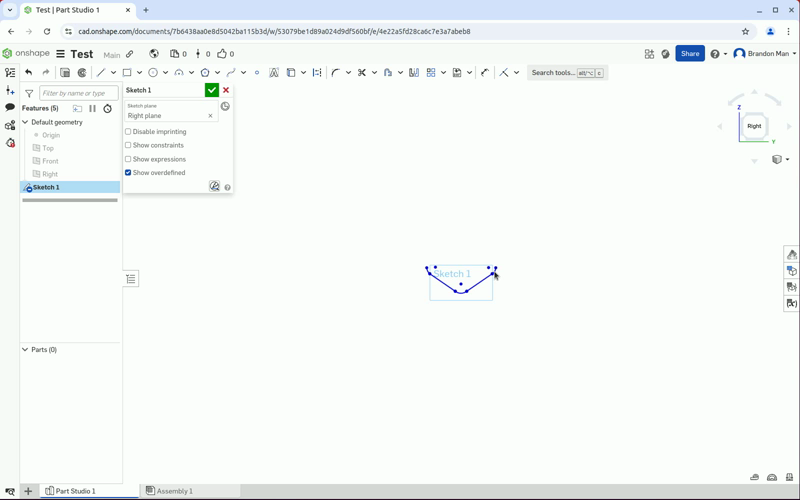
key(l)
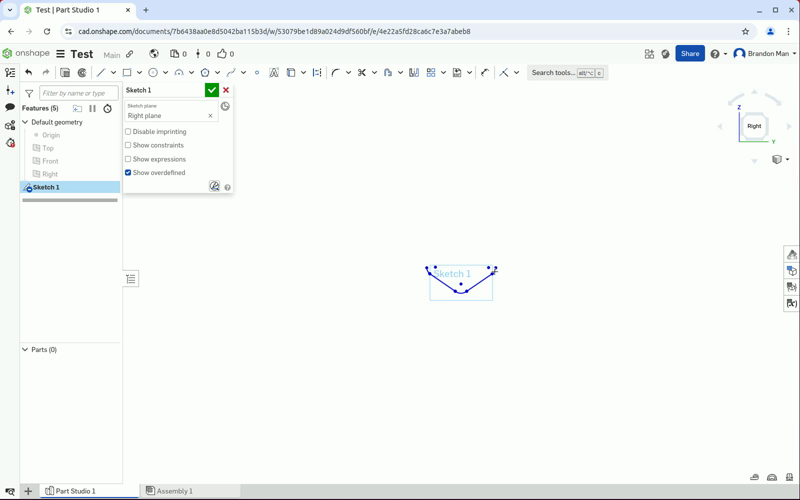
mouse_move(495, 267)
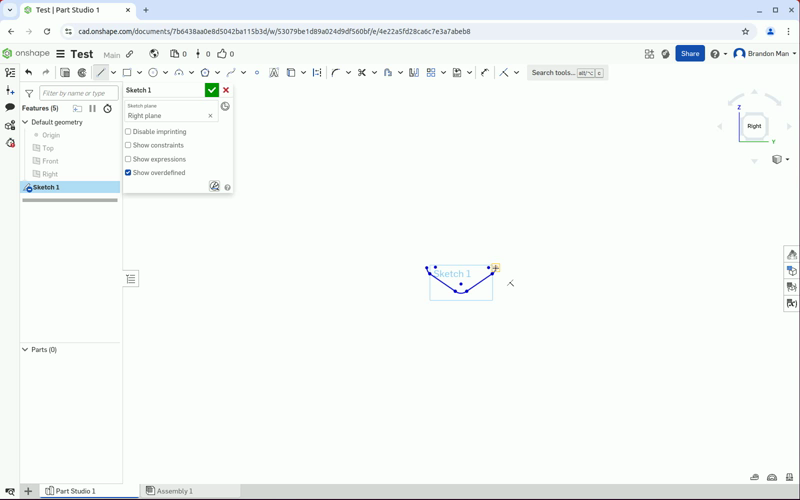
scroll(6)
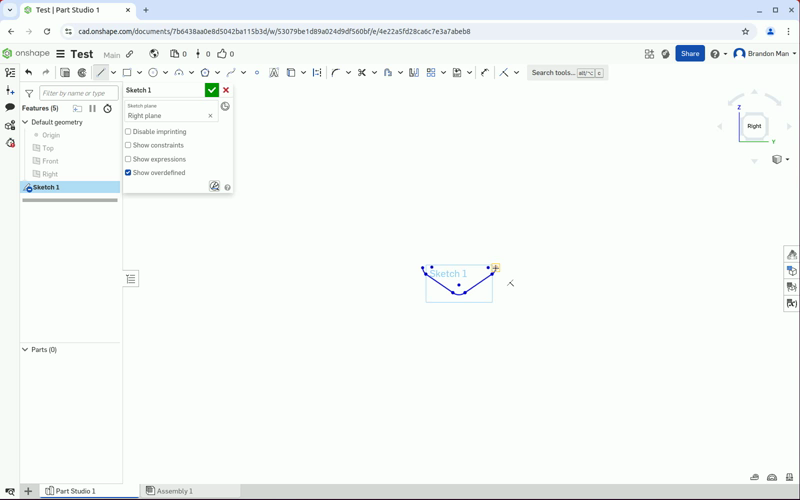
scroll(6)
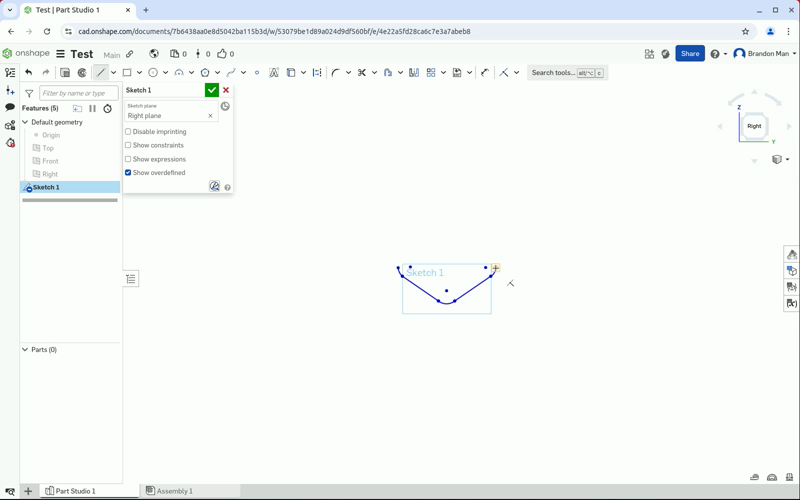
scroll(6)
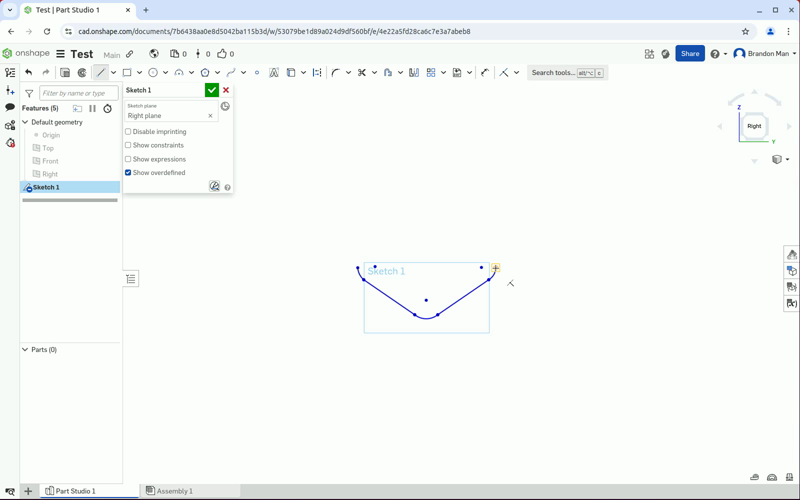
scroll(6)
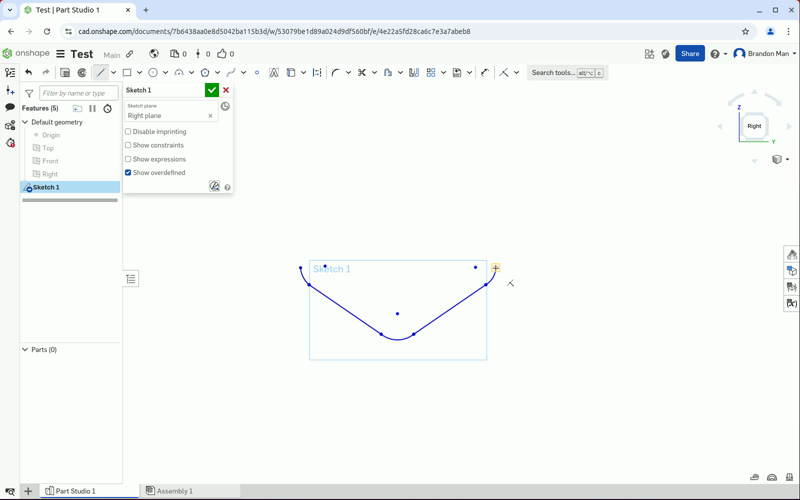
scroll(6)
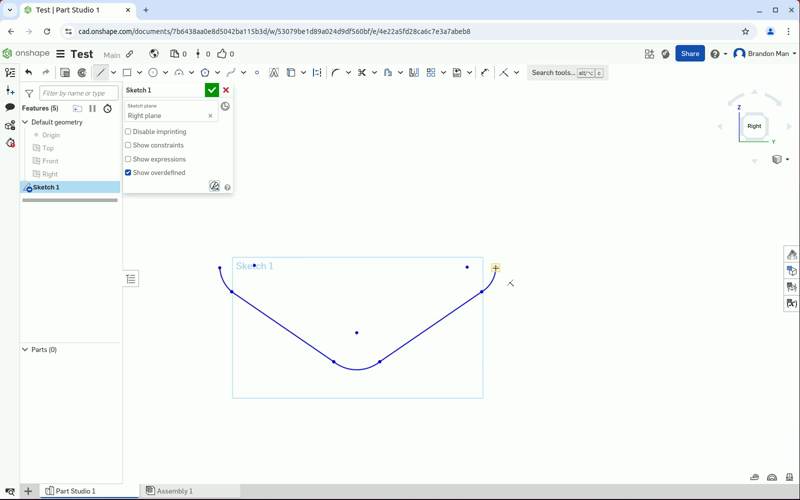
scroll(6)
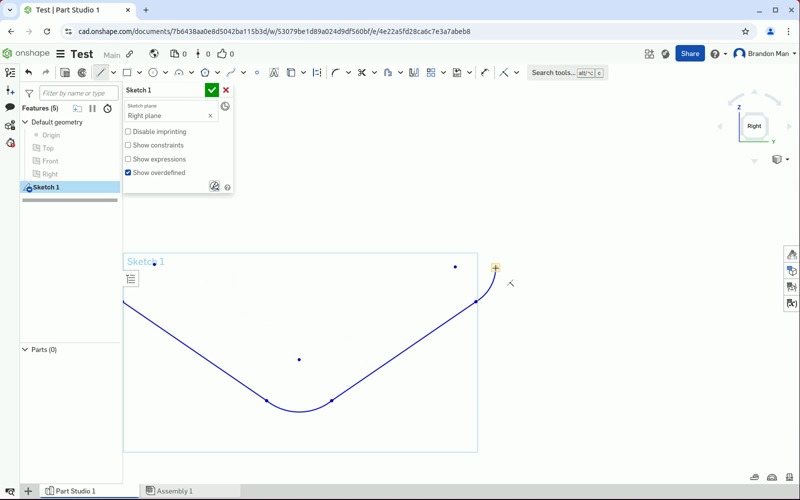
scroll(6)
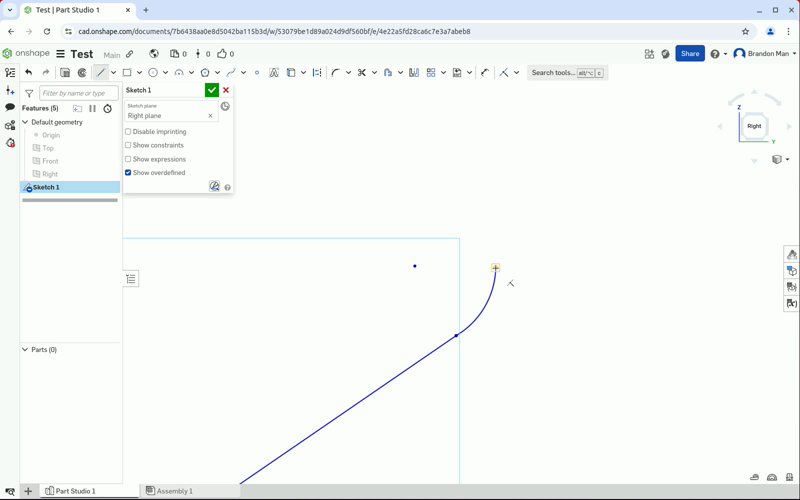
click(495, 267)
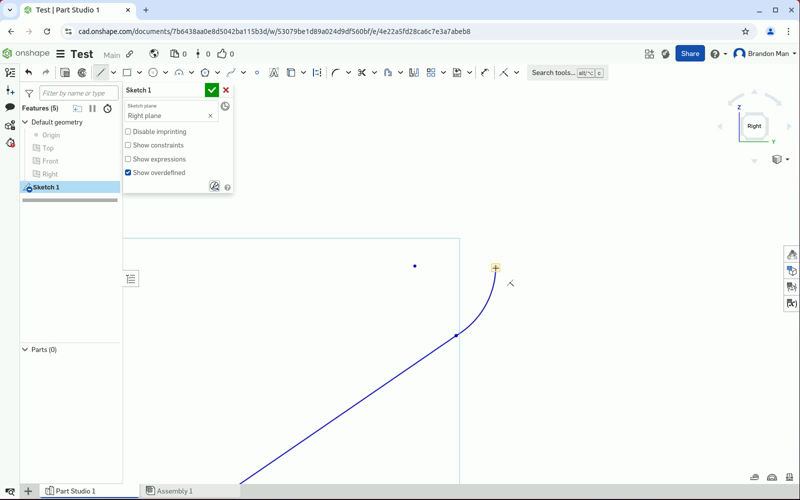
scroll(-6)
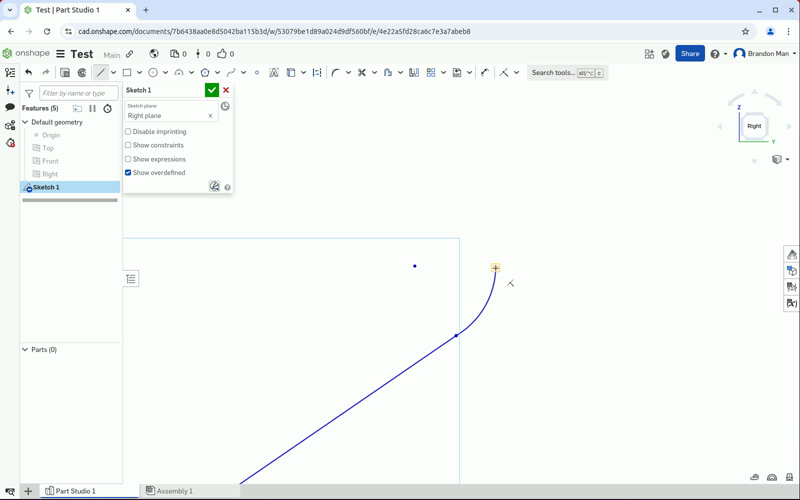
scroll(-6)
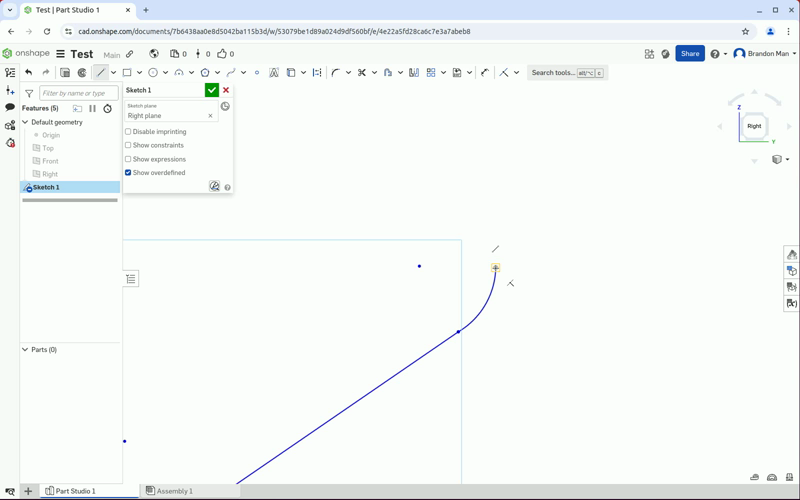
scroll(-6)
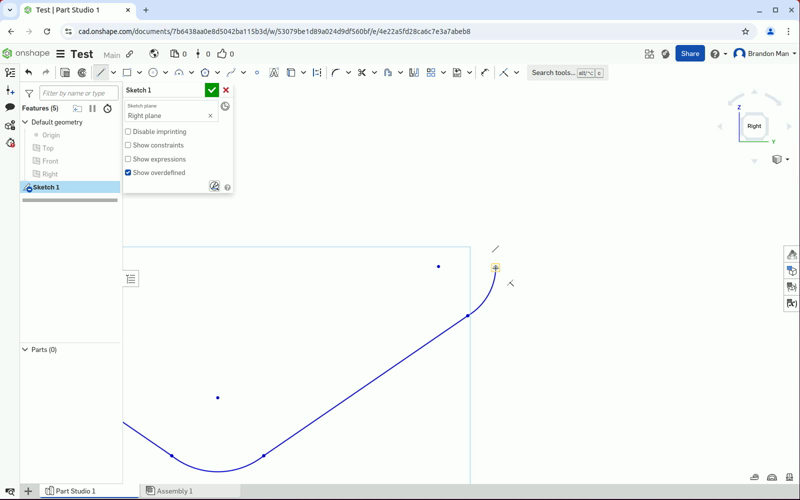
scroll(-6)
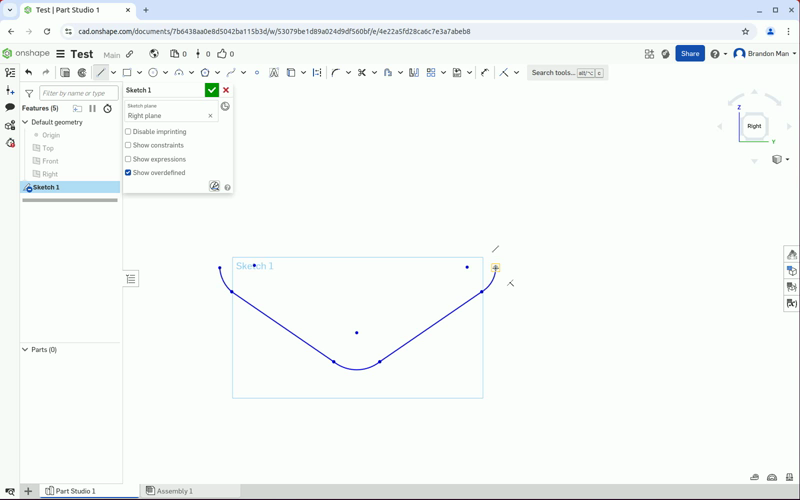
scroll(-6)
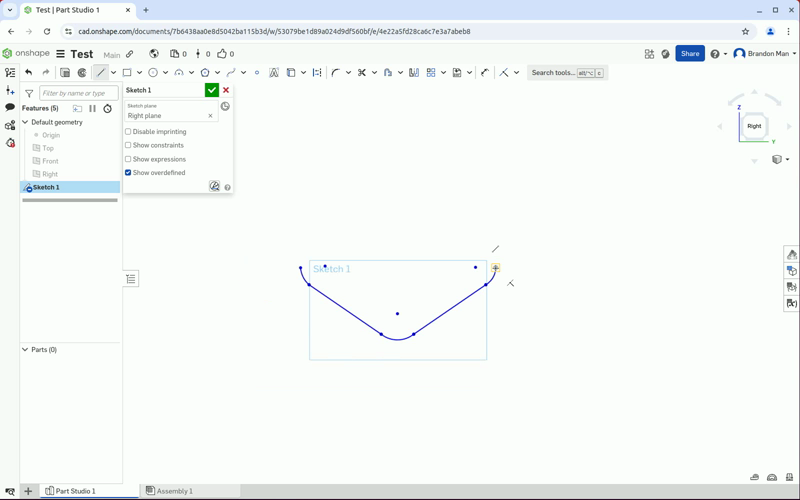
scroll(-6)
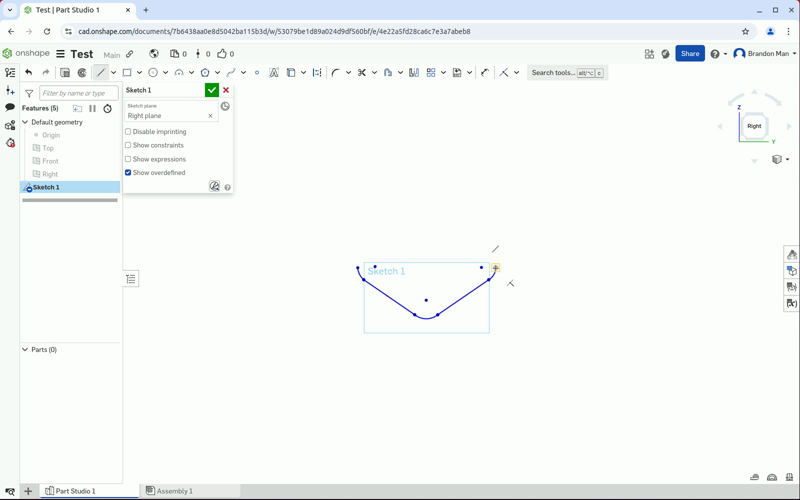
scroll(-6)
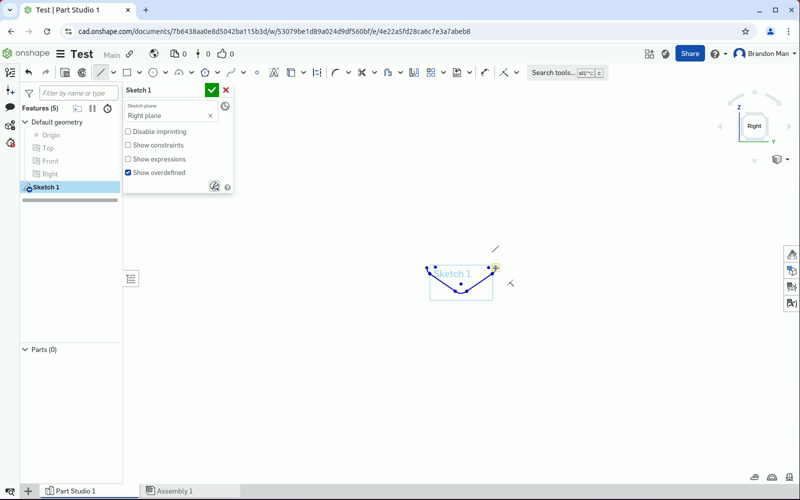
key_down(shift)
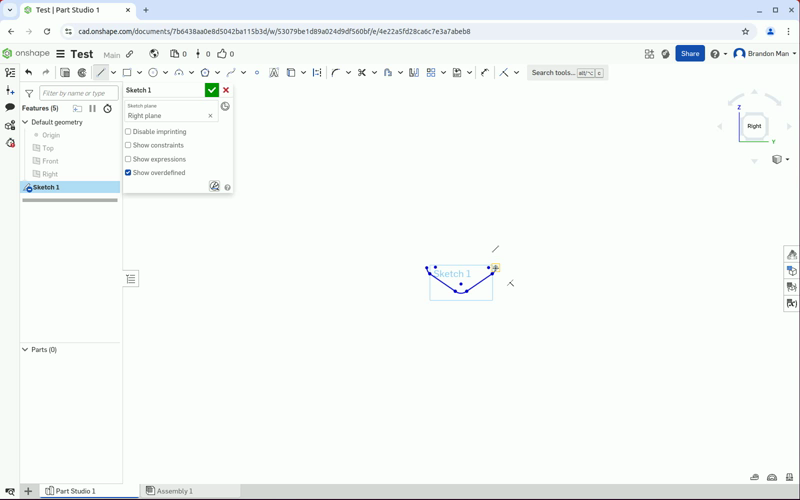
mouse_move(495, 177)
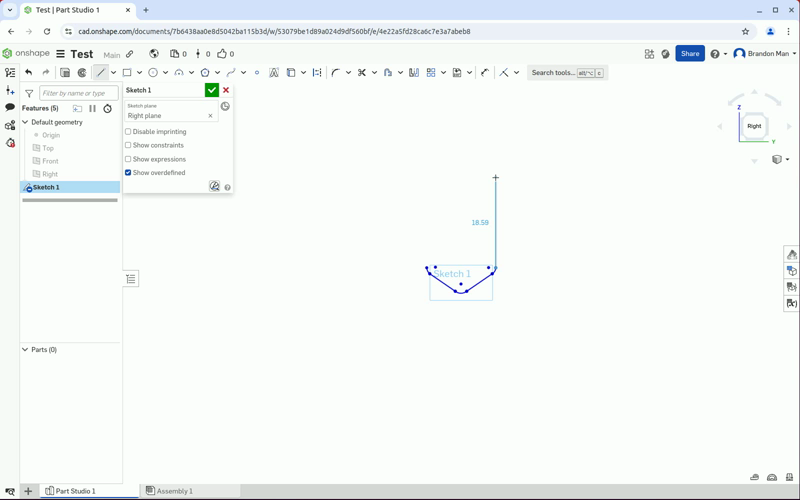
click(495, 177)
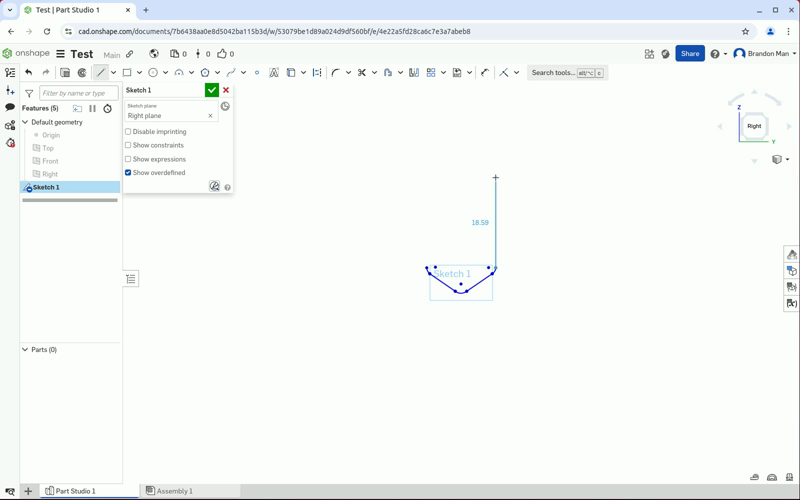
key_up(shift)
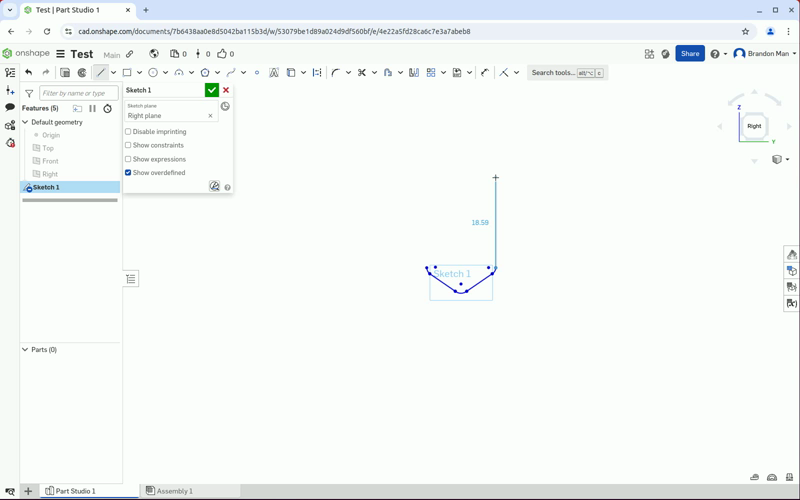
key(esc)
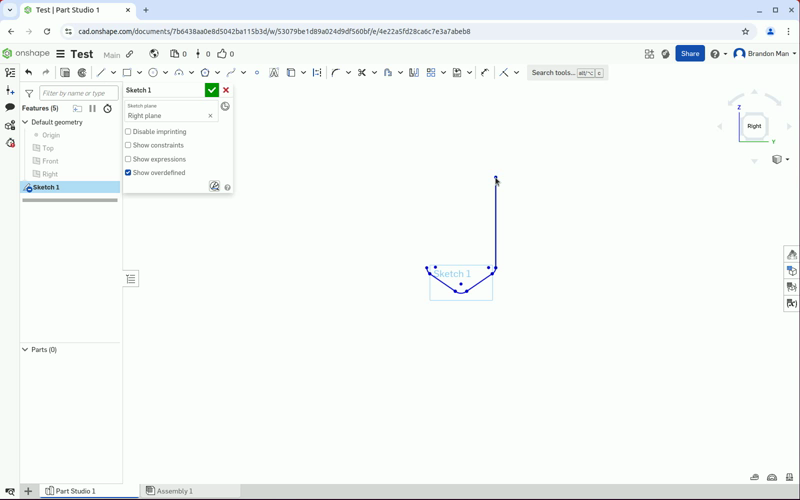
key(a)
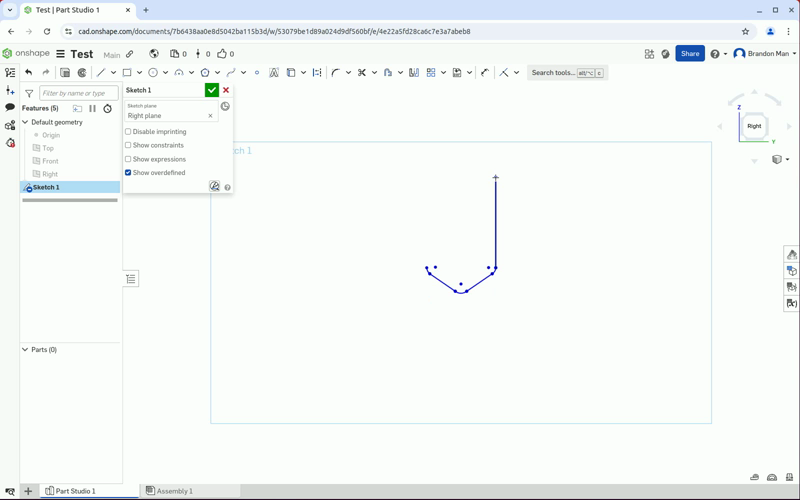
mouse_move(495, 177)
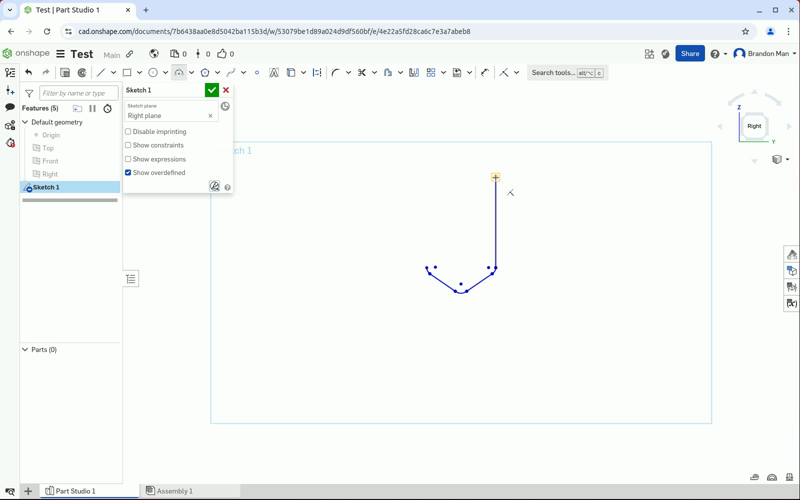
click(495, 177)
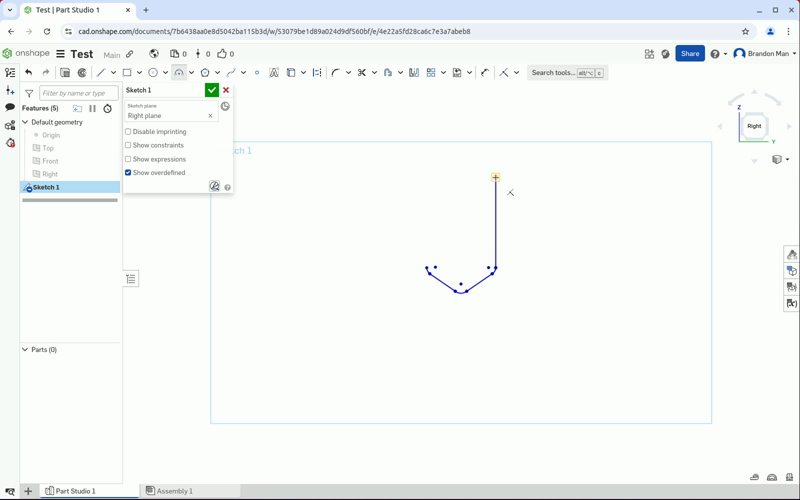
key_down(shift)
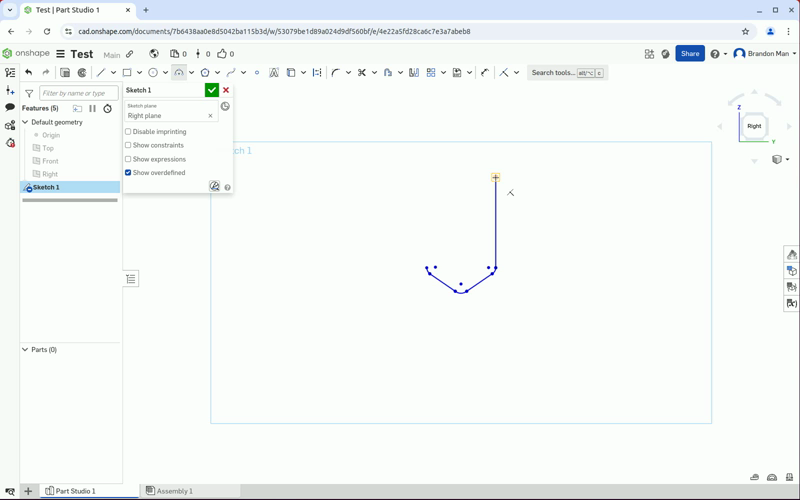
mouse_move(489, 170)
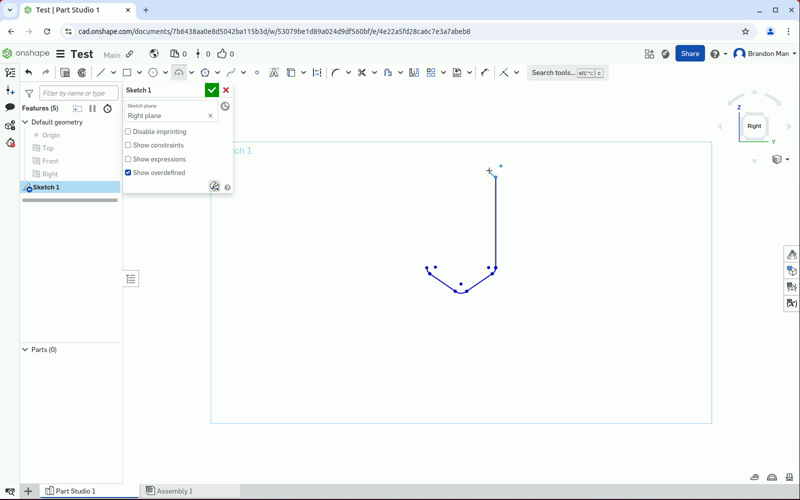
click(489, 170)
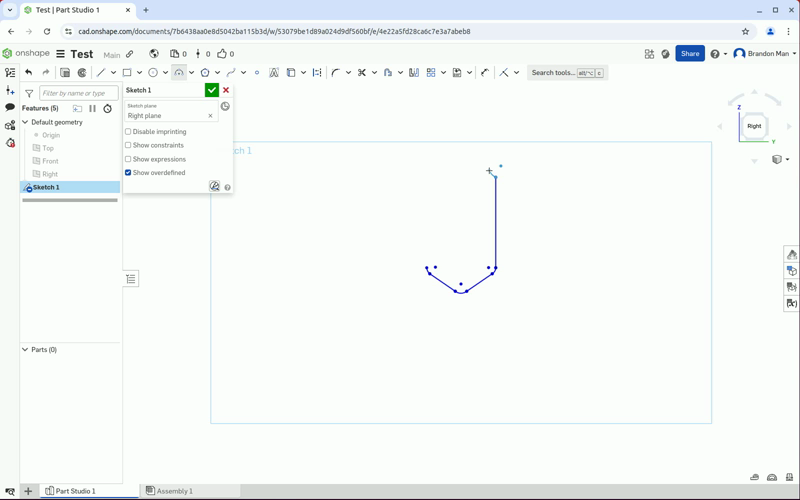
mouse_move(493, 172)
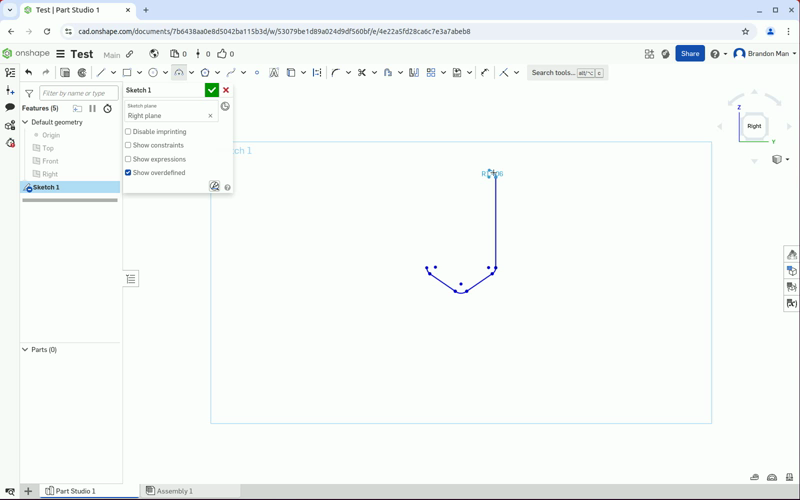
click(493, 172)
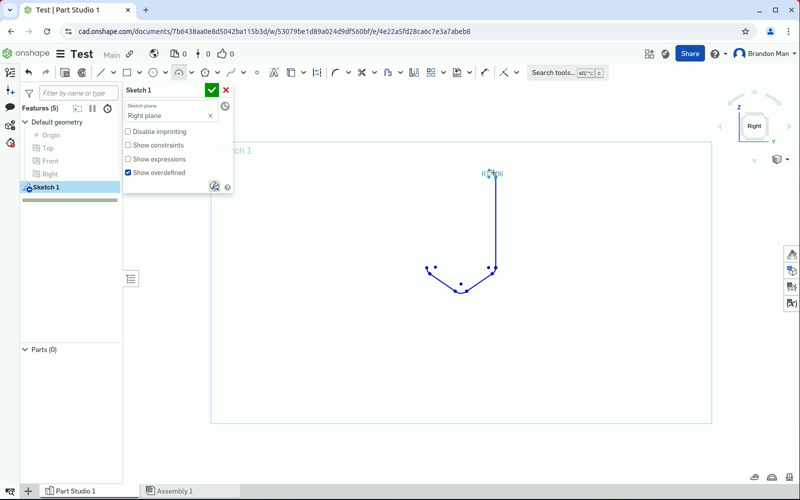
key_up(shift)
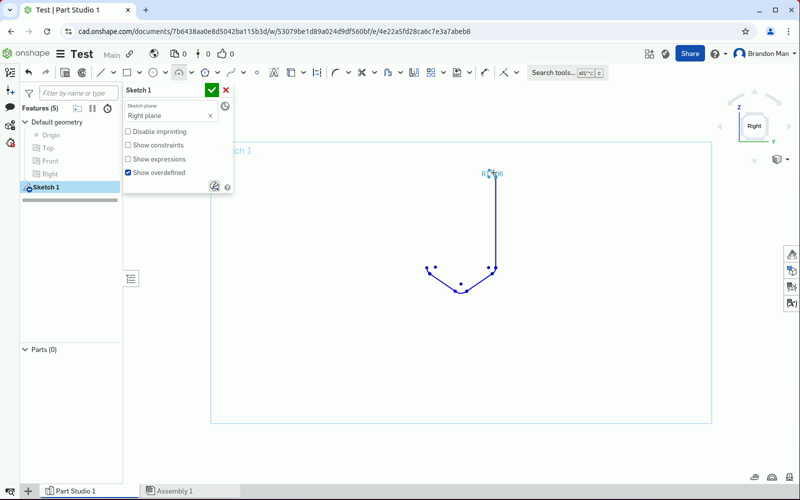
key(esc)
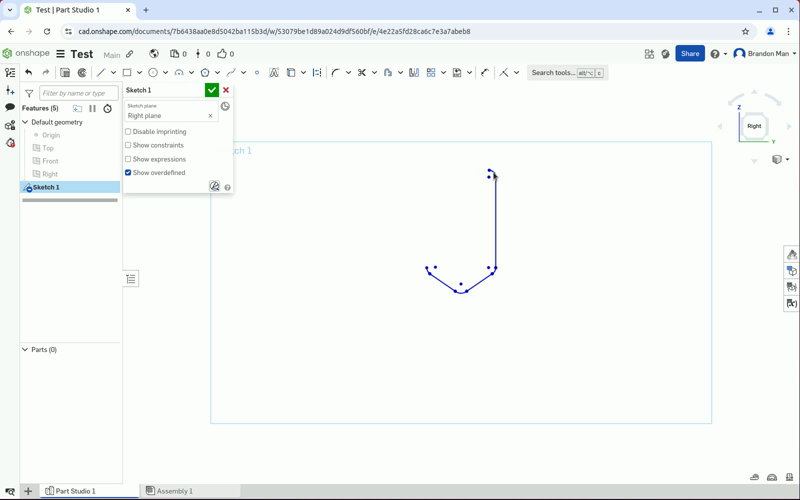
key(l)
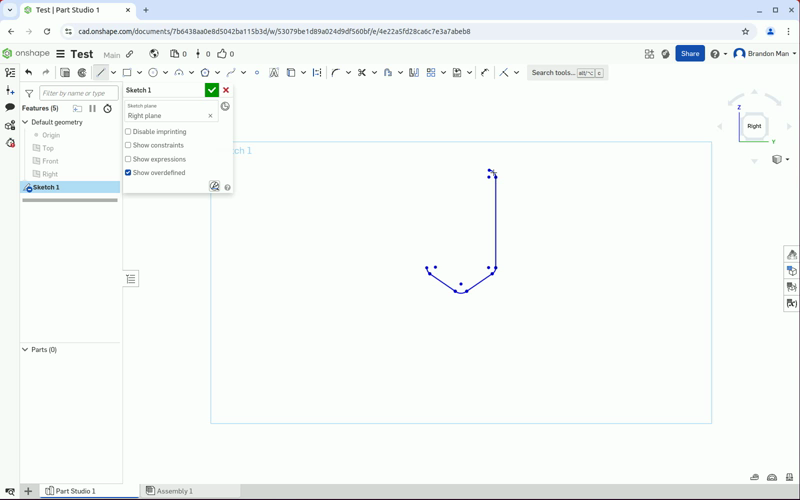
mouse_move(489, 170)
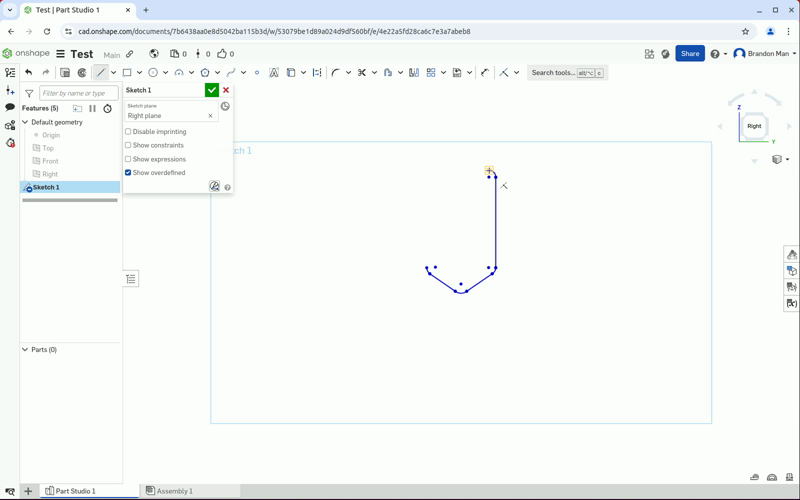
click(489, 170)
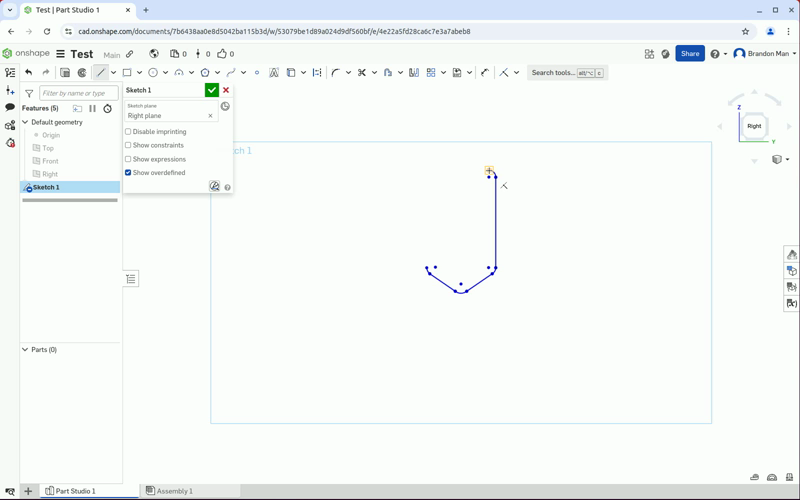
key_down(shift)
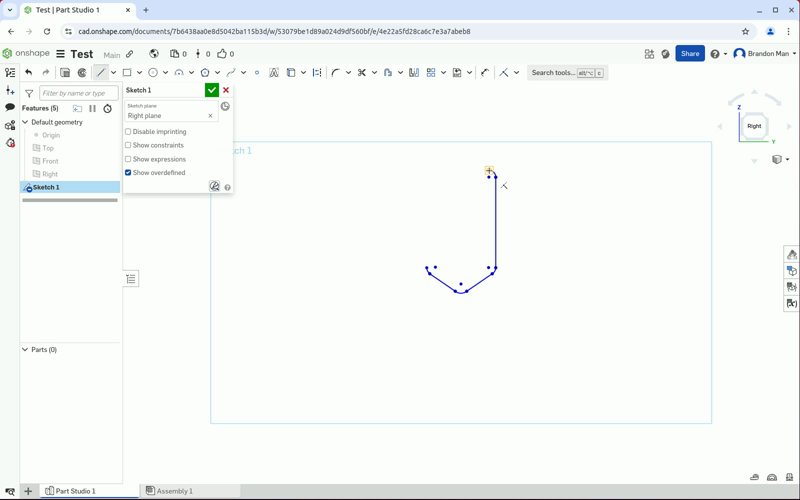
mouse_move(519, 170)
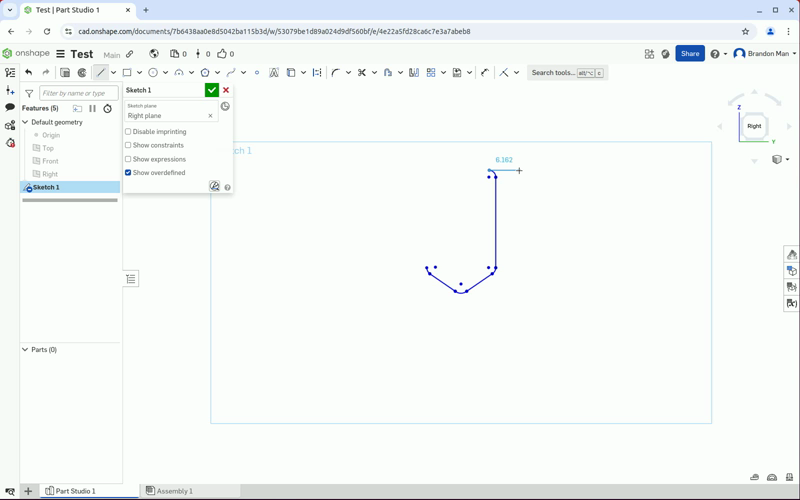
mouse_move(433, 170)
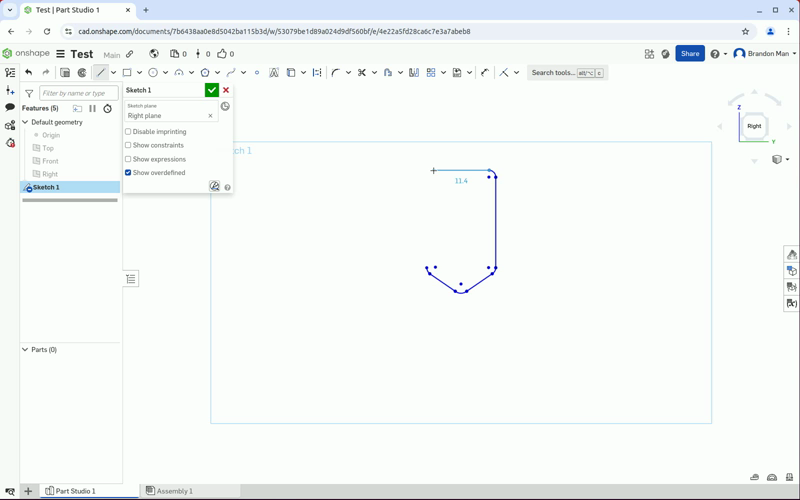
click(433, 170)
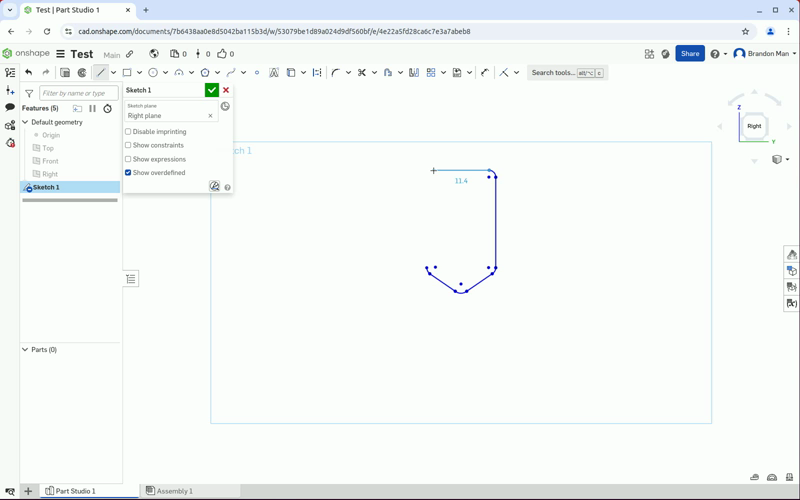
key_up(shift)
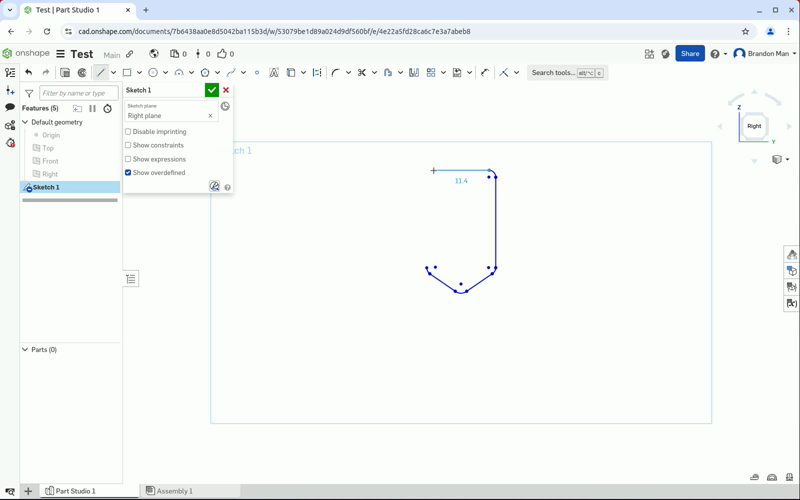
key(esc)
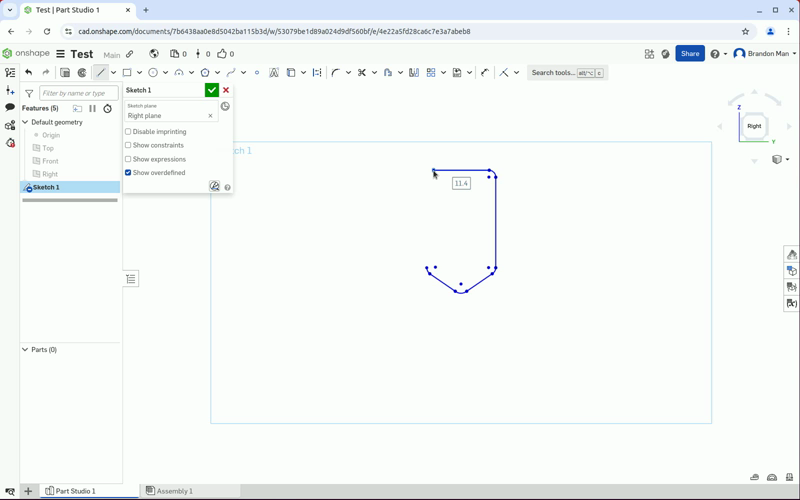
key(a)
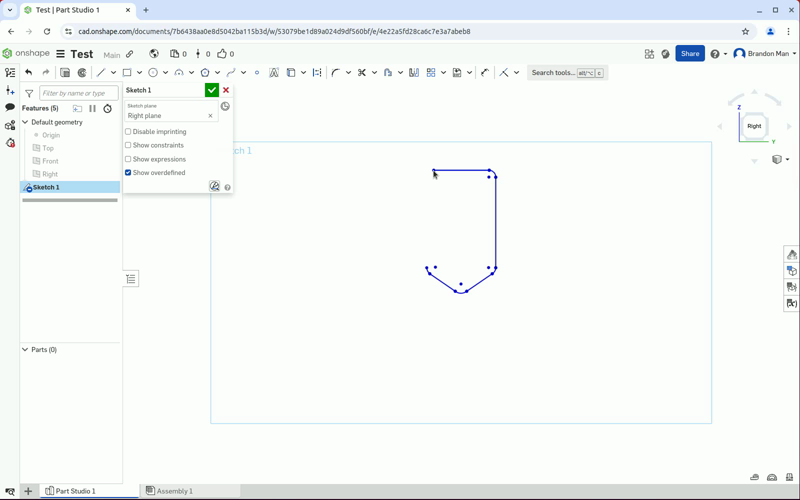
mouse_move(433, 170)
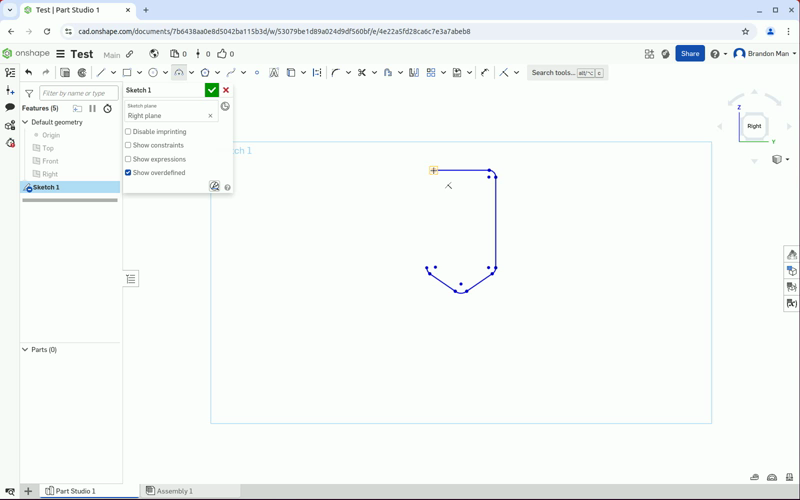
click(433, 170)
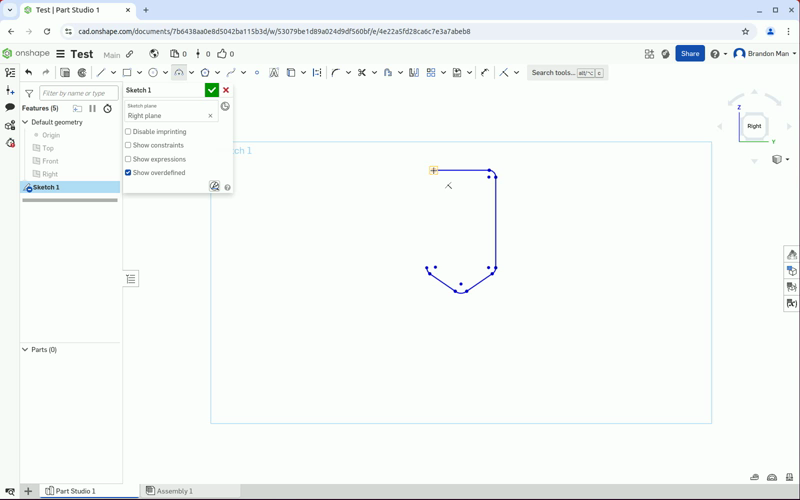
key_down(shift)
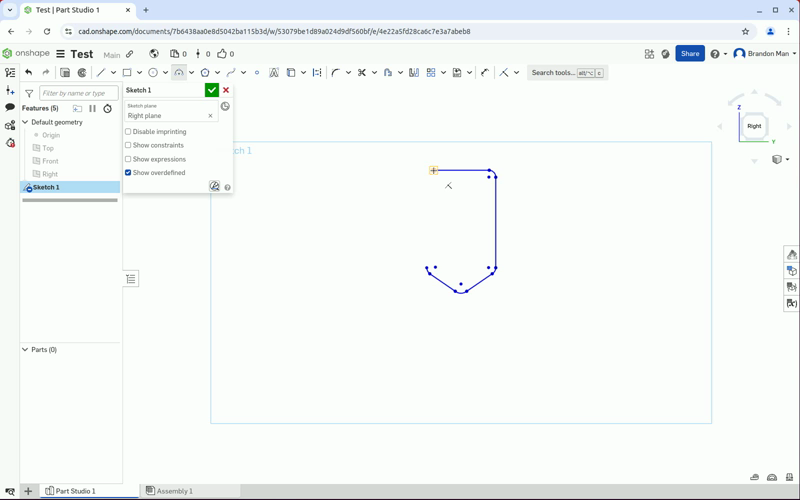
mouse_move(426, 177)
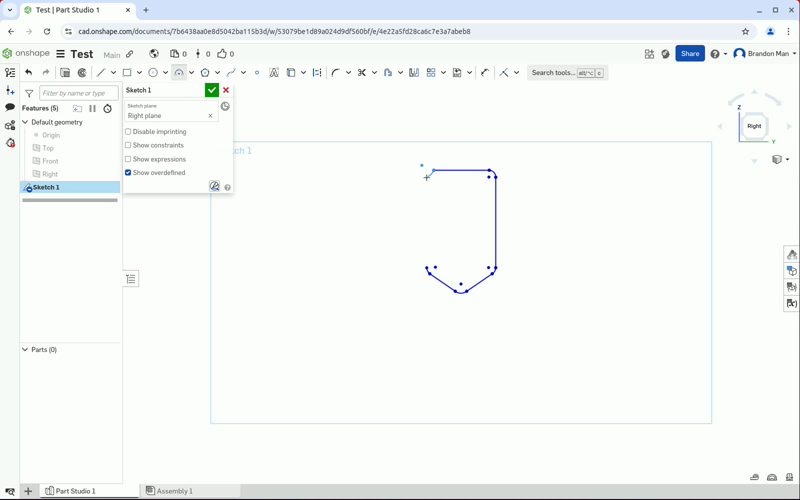
click(426, 177)
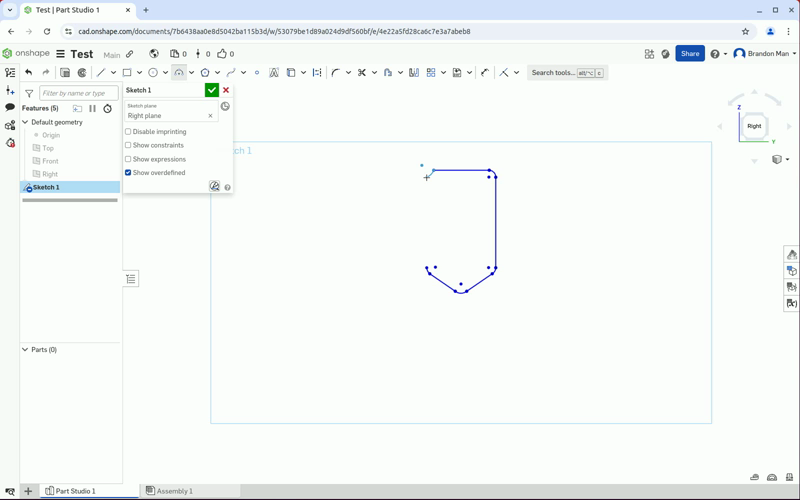
mouse_move(429, 172)
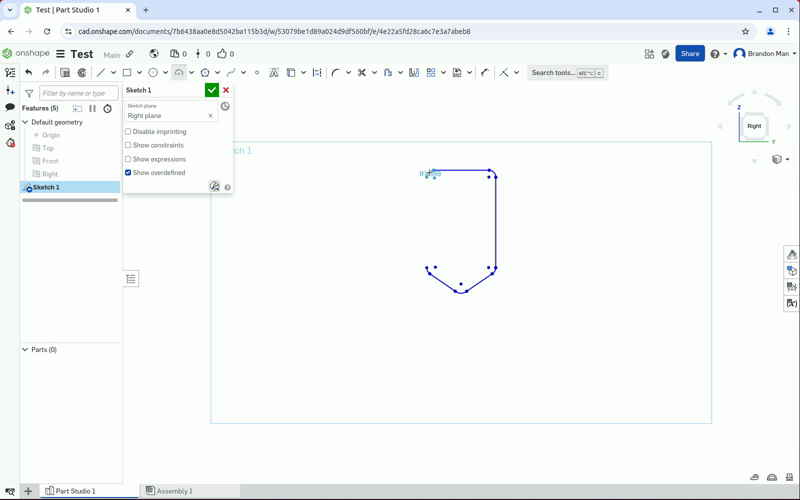
click(429, 172)
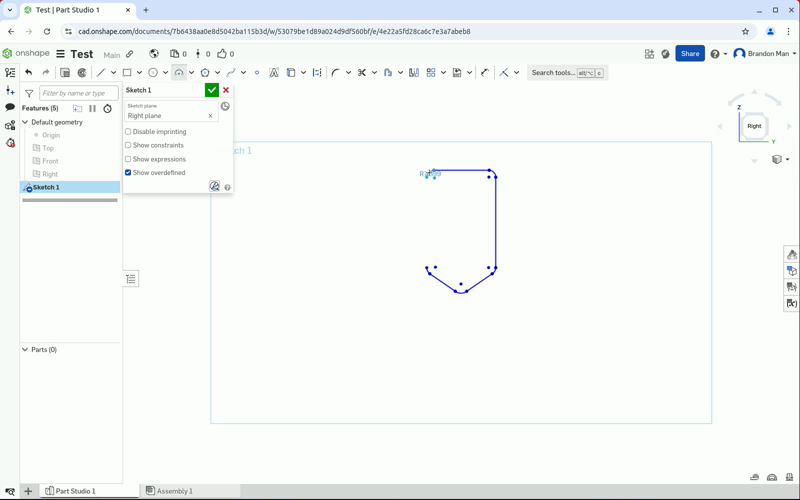
key_up(shift)
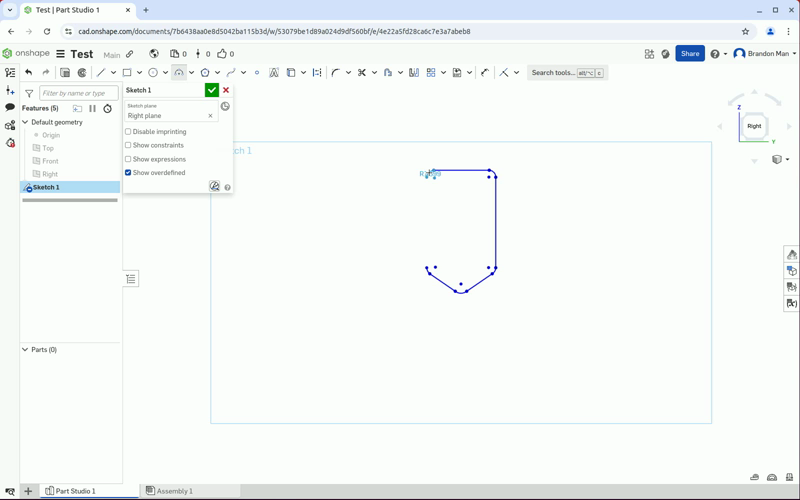
key(esc)
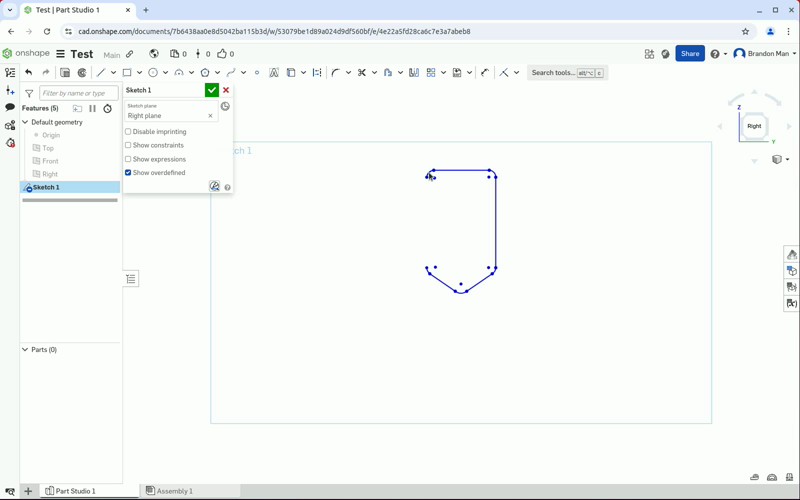
key(l)
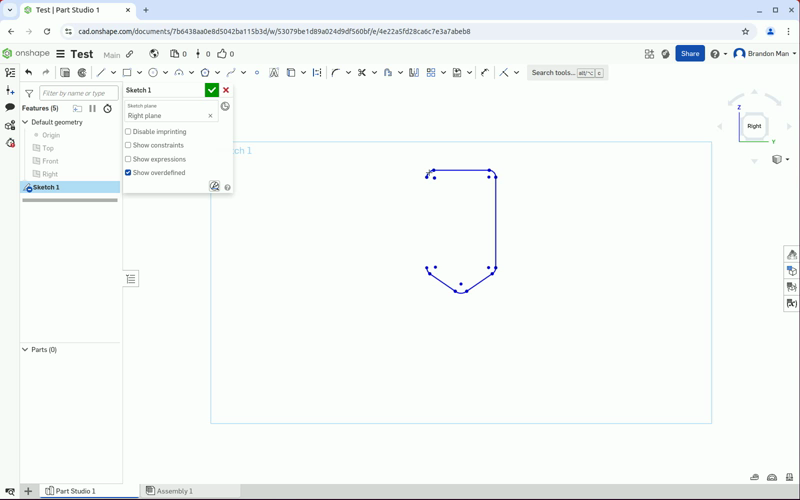
mouse_move(426, 177)
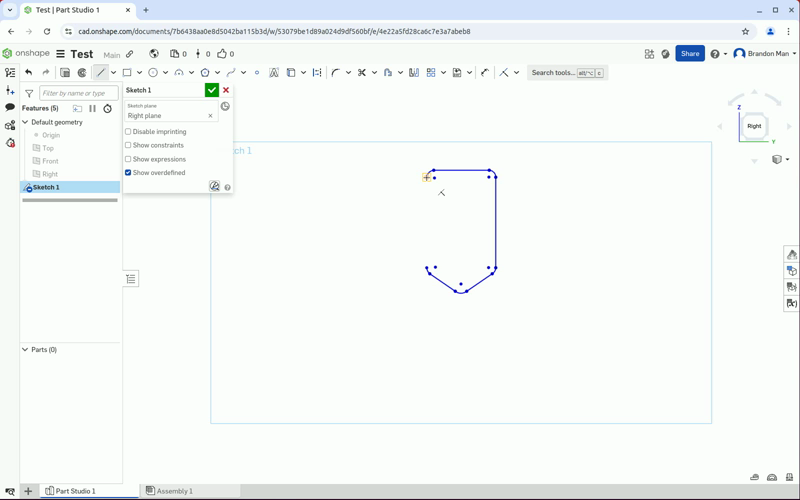
click(426, 177)
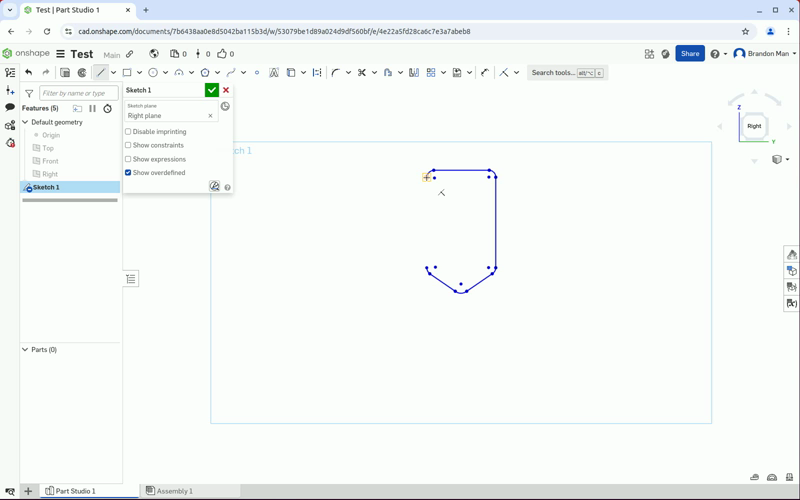
key_down(shift)
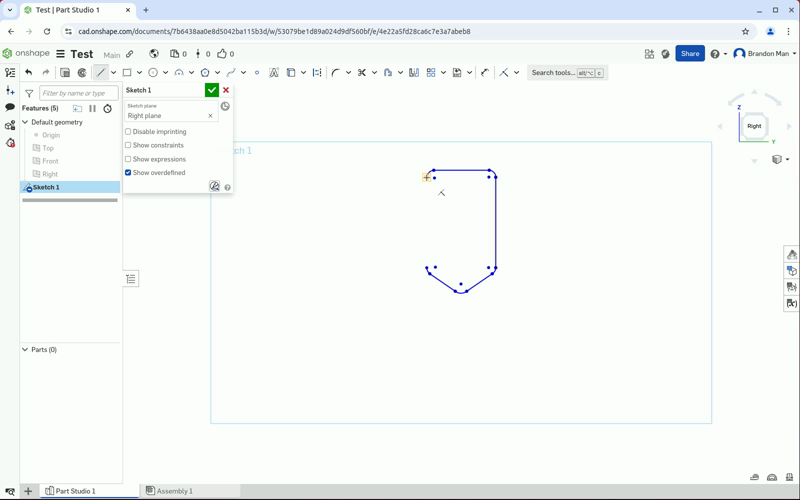
mouse_move(426, 267)
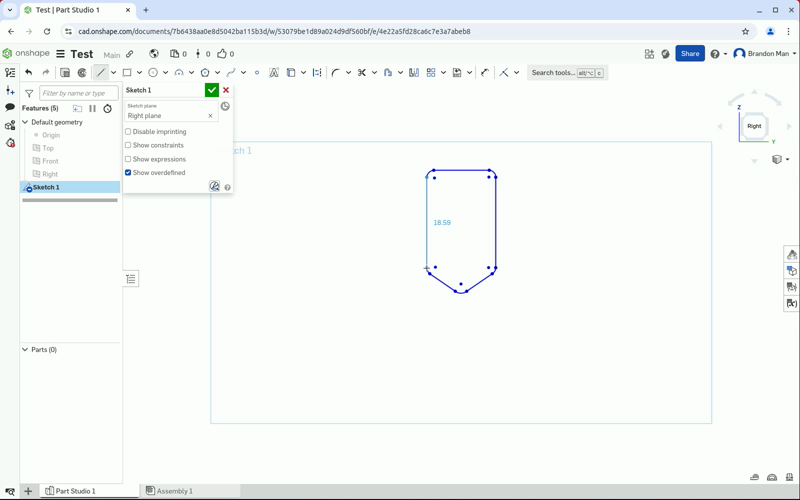
scroll(6)
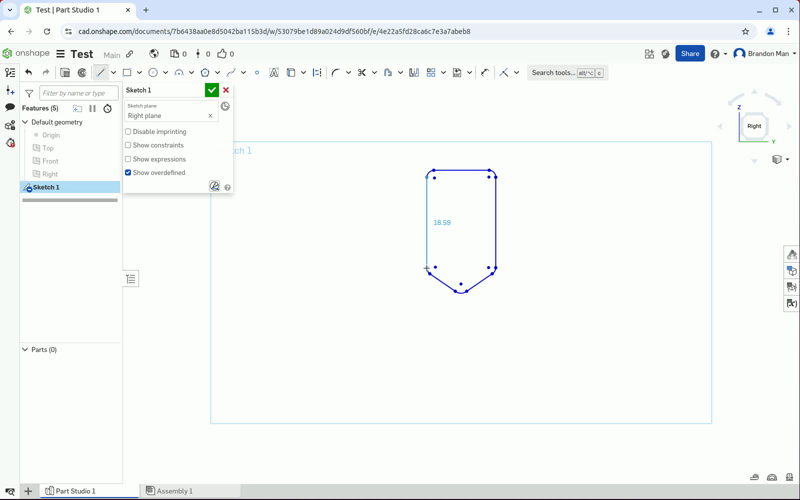
scroll(6)
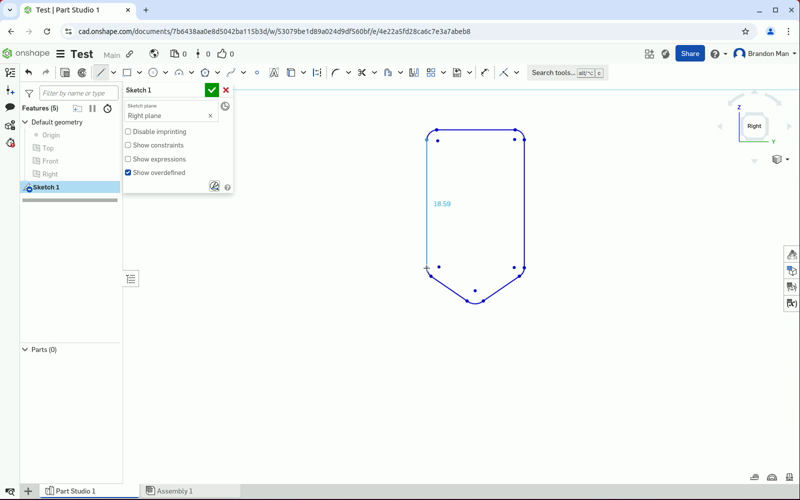
scroll(6)
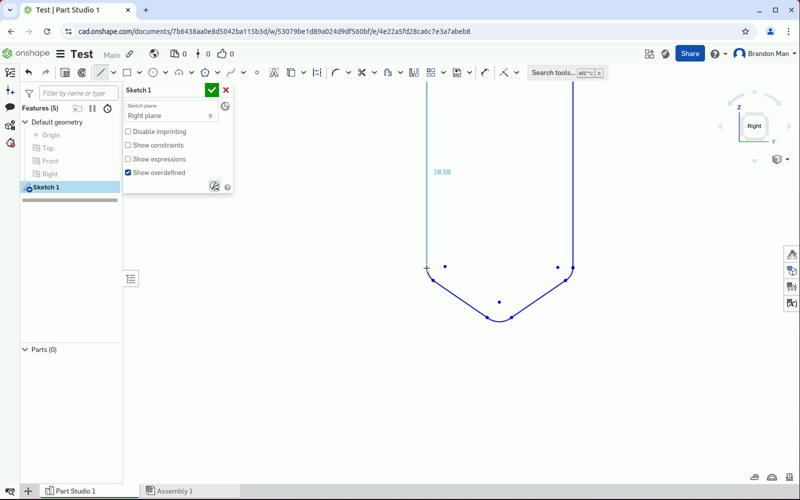
scroll(6)
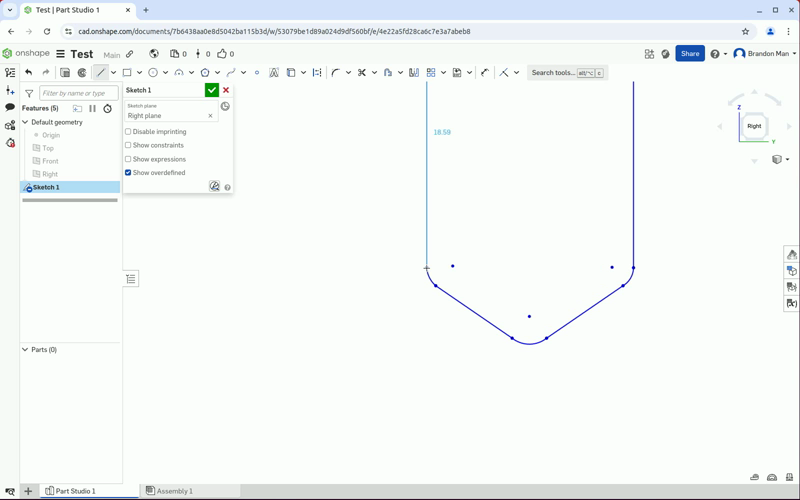
scroll(6)
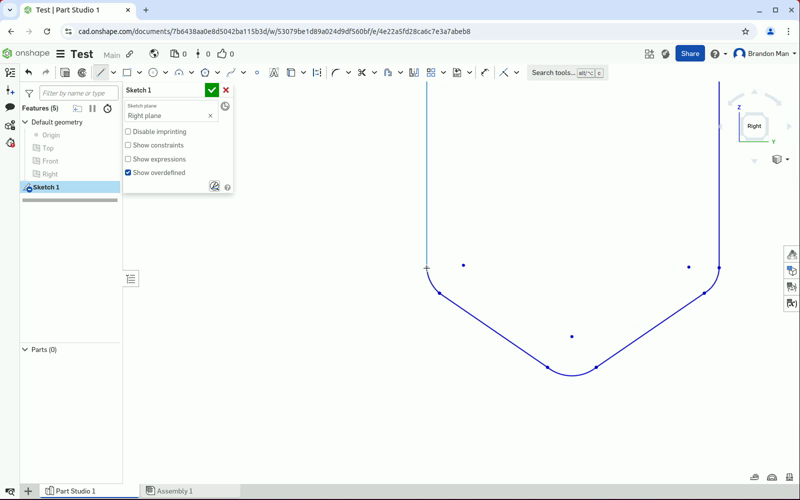
scroll(6)
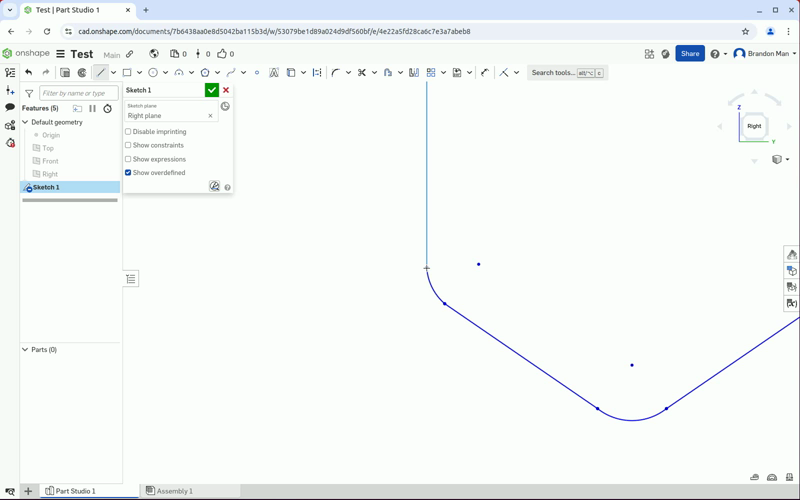
scroll(6)
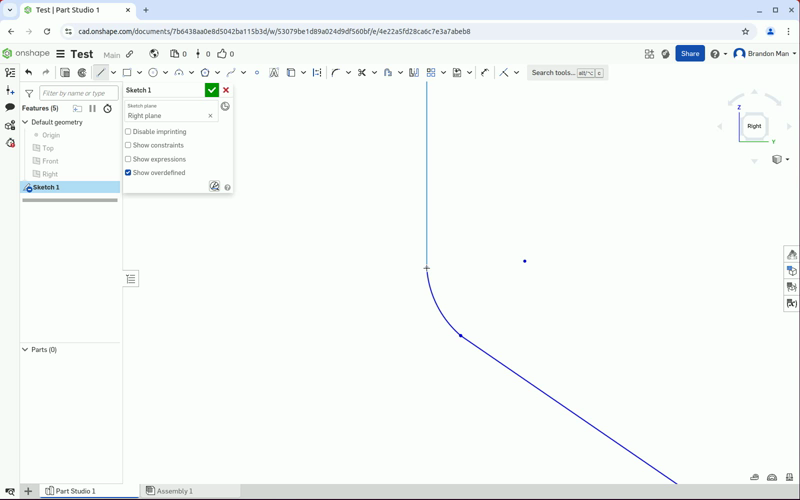
key_up(shift)
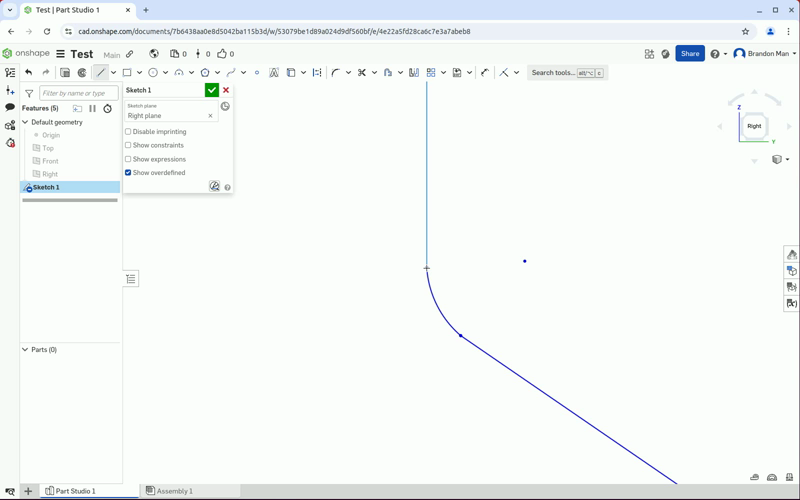
click(426, 267)
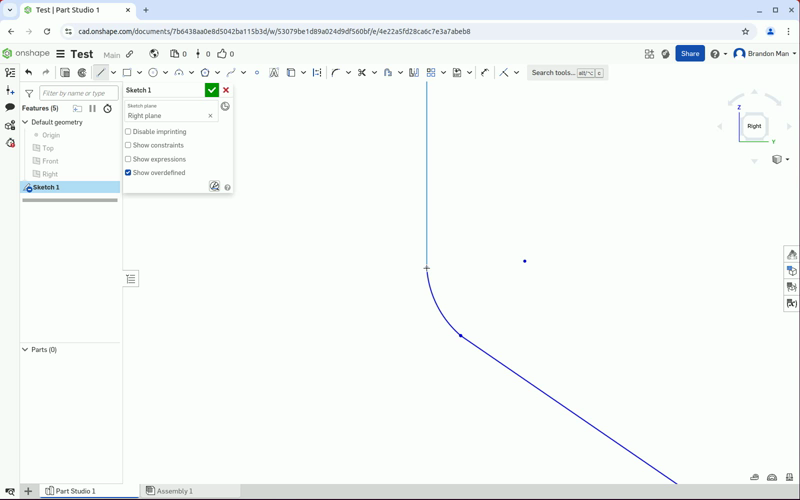
scroll(-6)
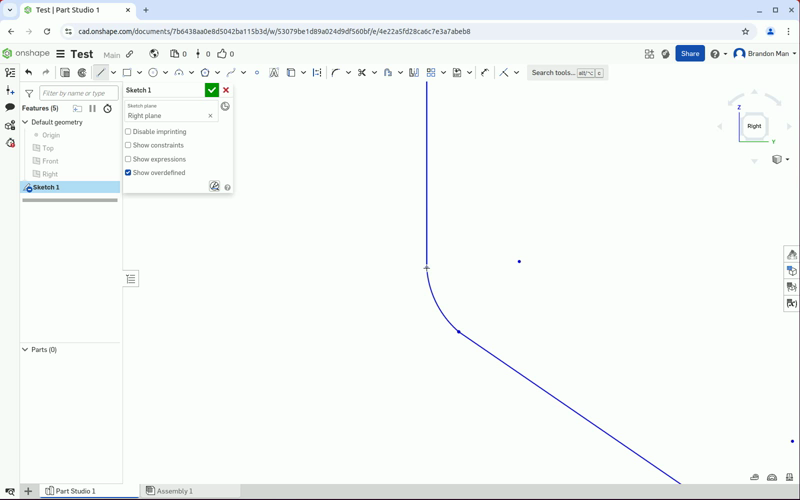
scroll(-6)
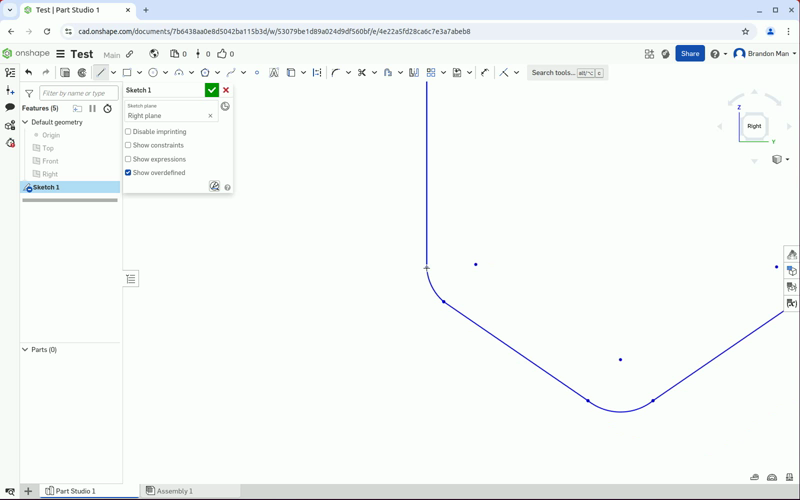
scroll(-6)
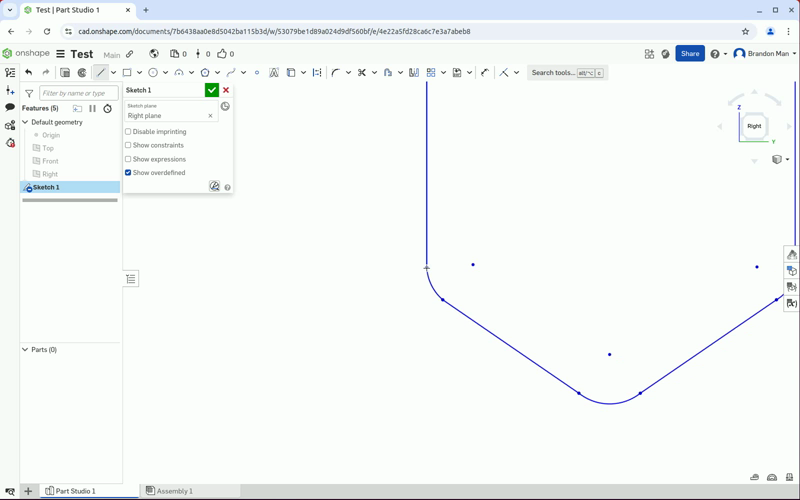
scroll(-6)
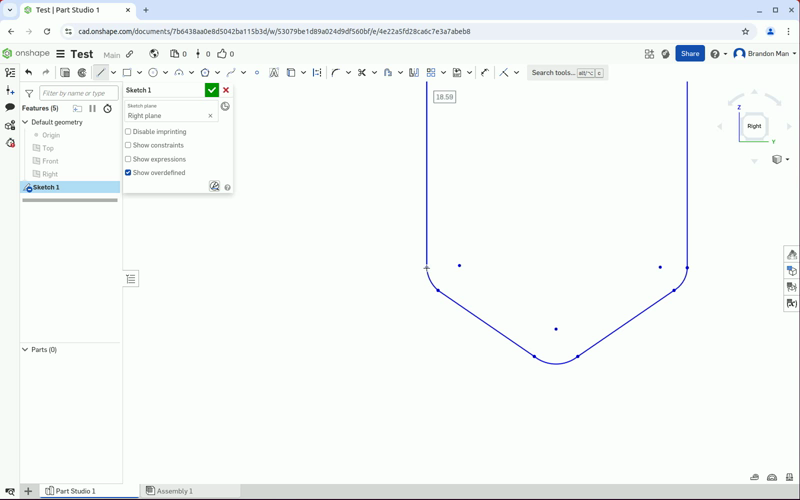
scroll(-6)
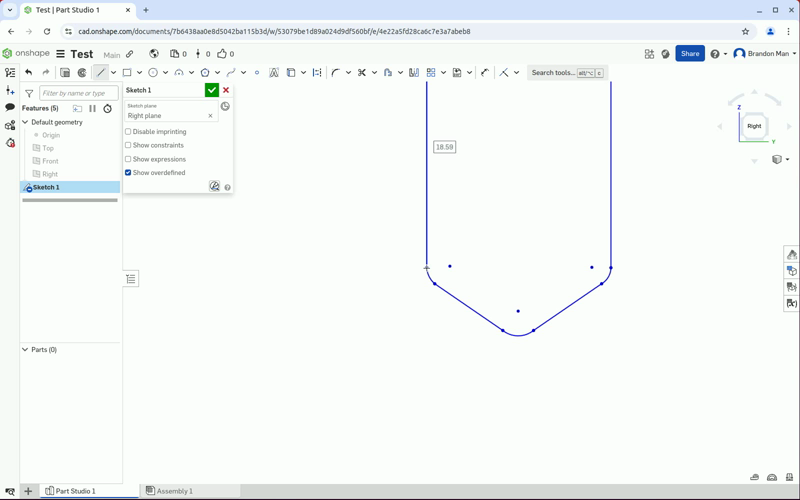
scroll(-6)
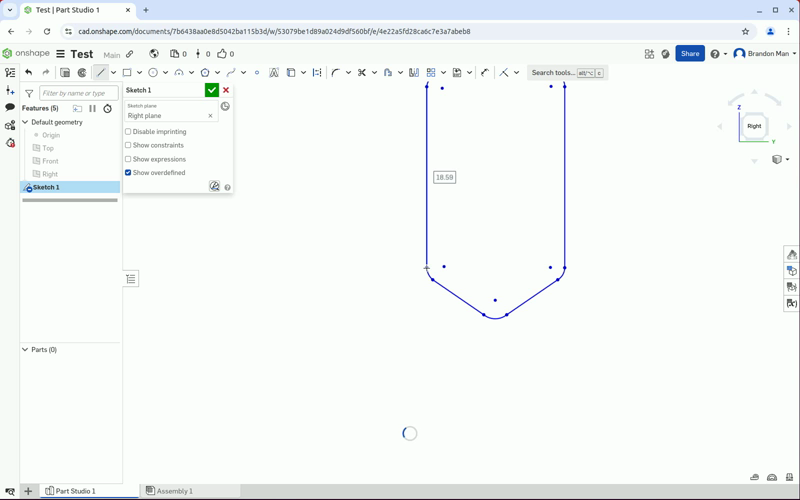
scroll(-6)
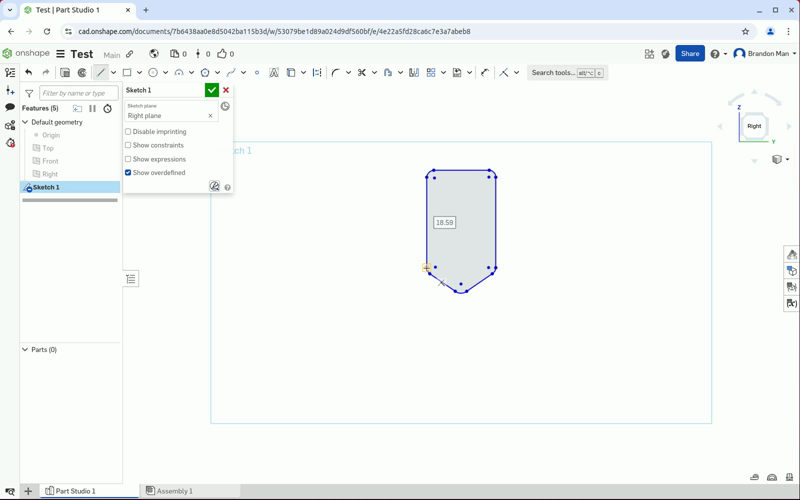
key(esc)
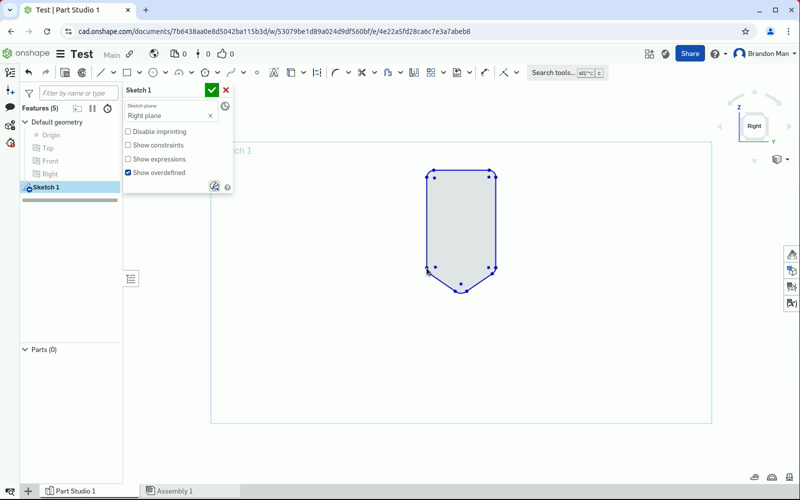
key(l)
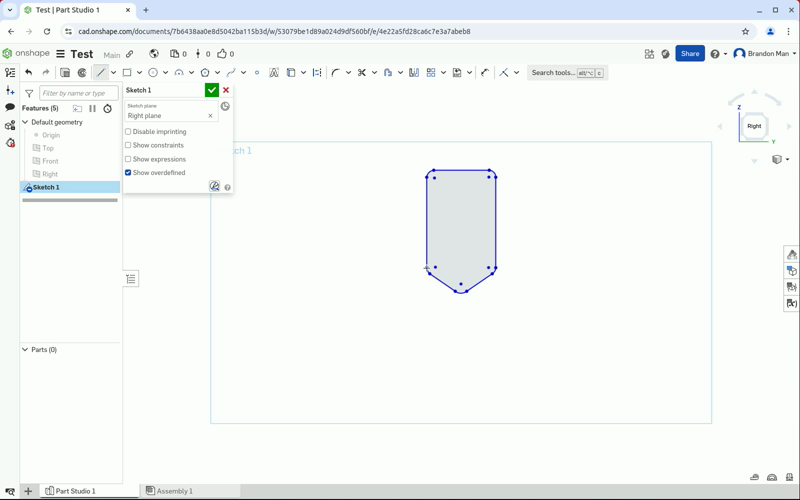
key_down(shift)
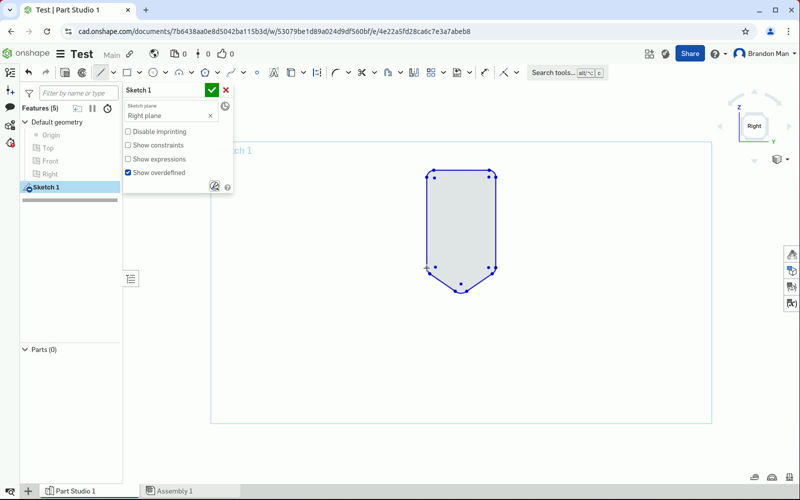
mouse_move(429, 267)
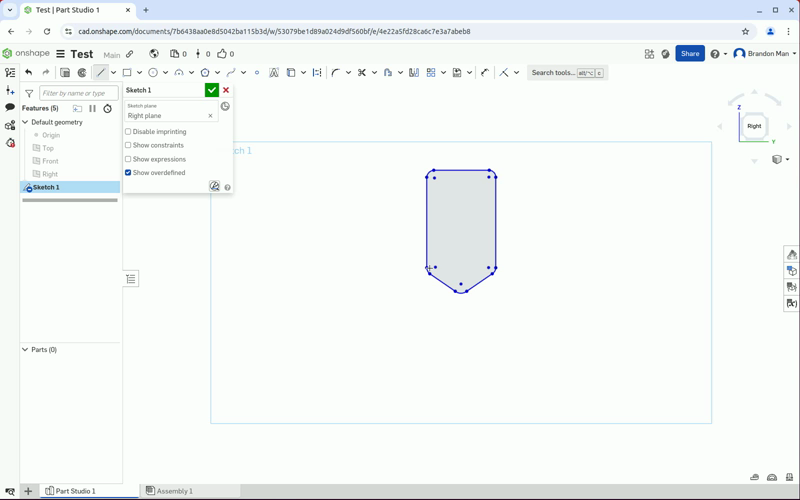
scroll(6)
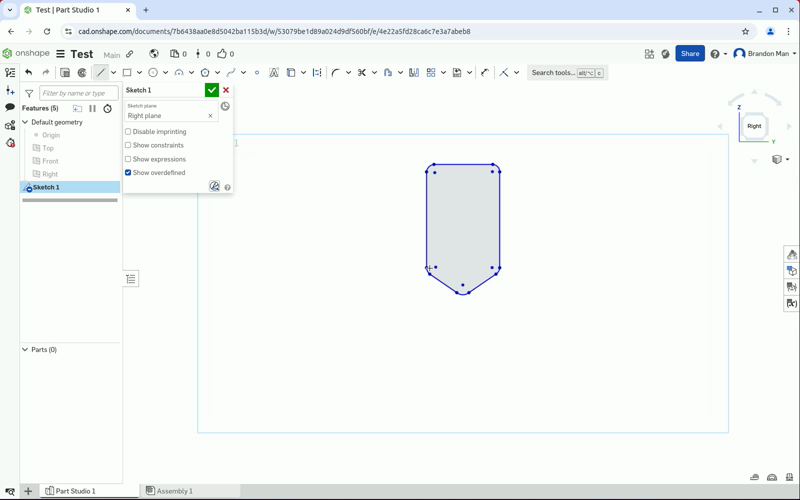
scroll(6)
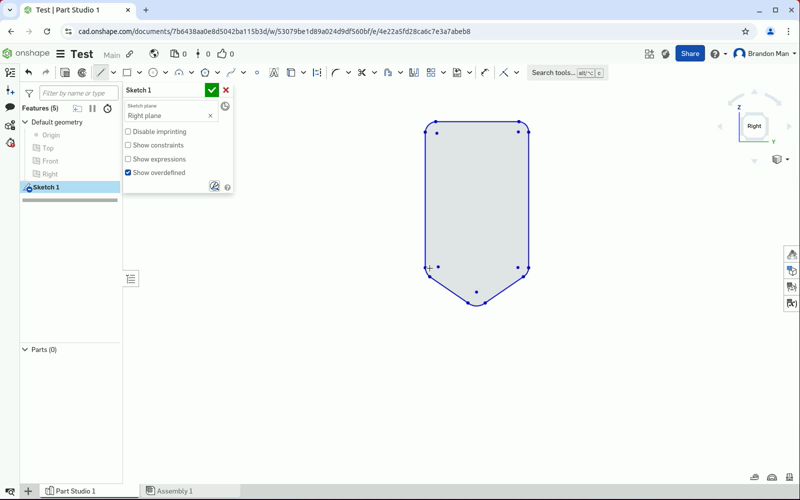
scroll(6)
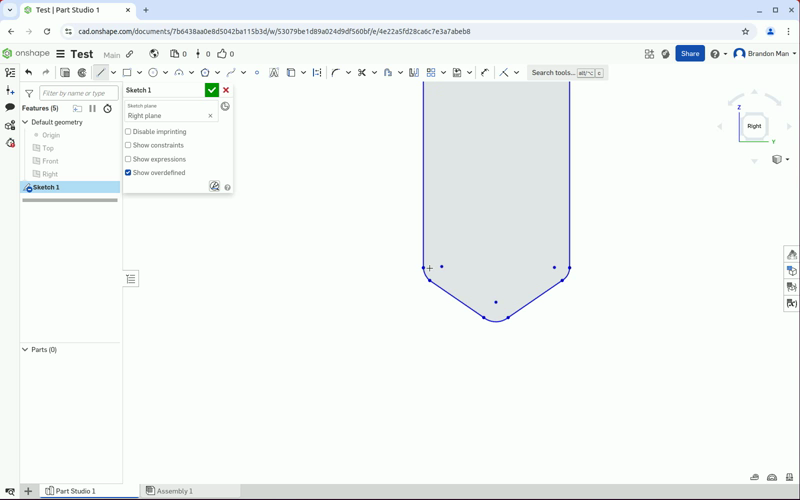
scroll(6)
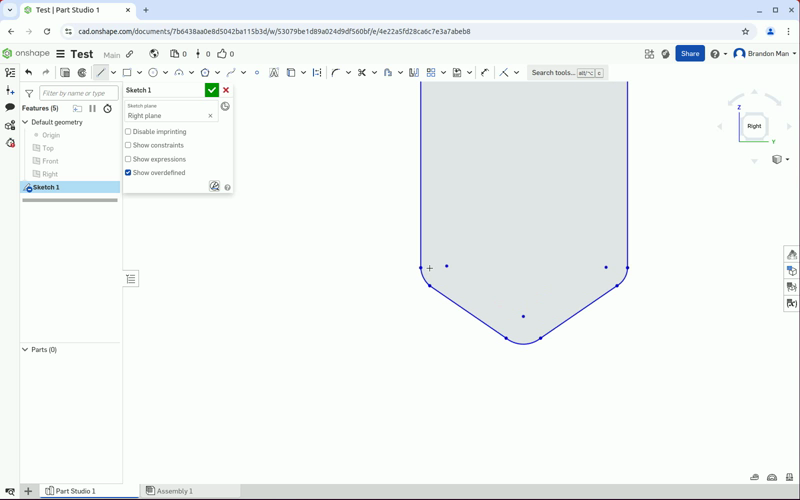
scroll(6)
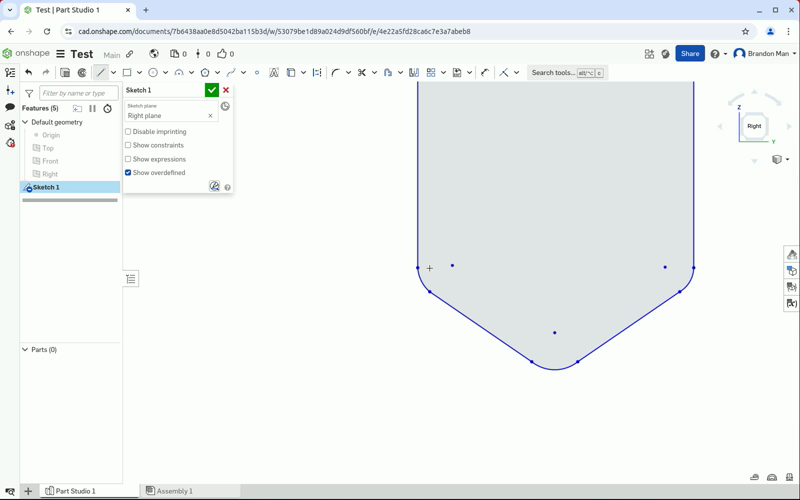
scroll(6)
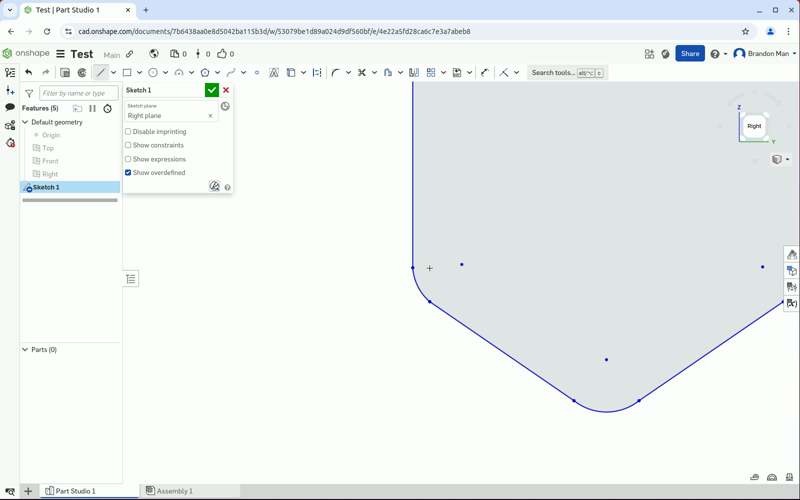
scroll(6)
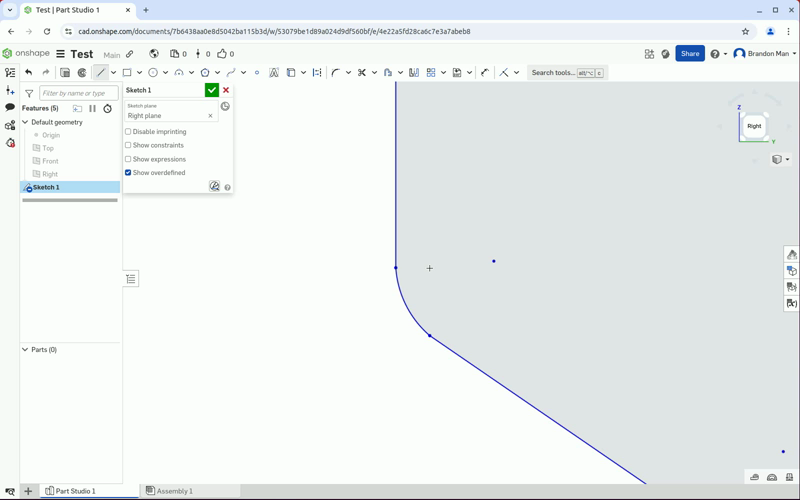
click(429, 267)
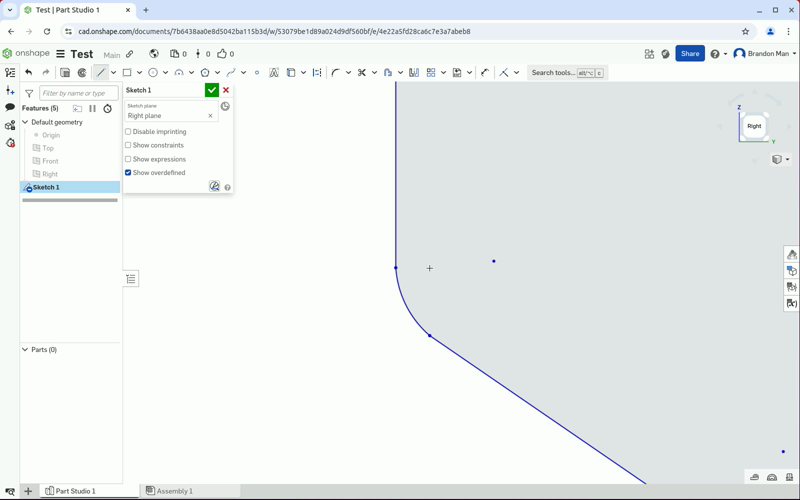
scroll(-6)
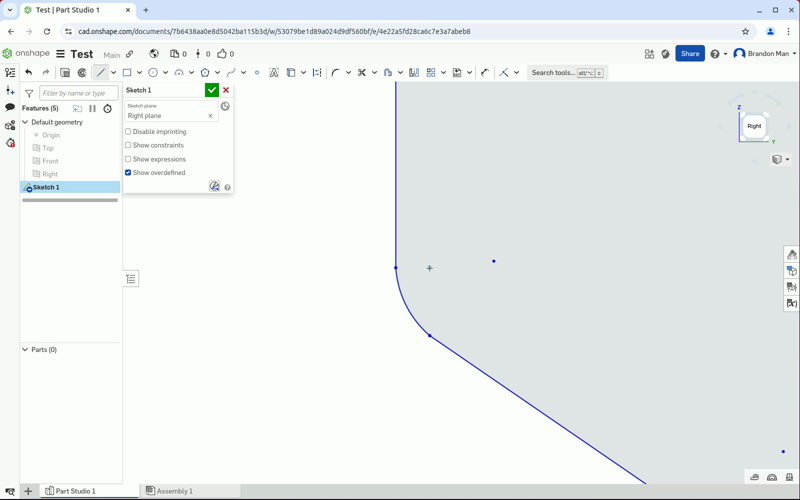
scroll(-6)
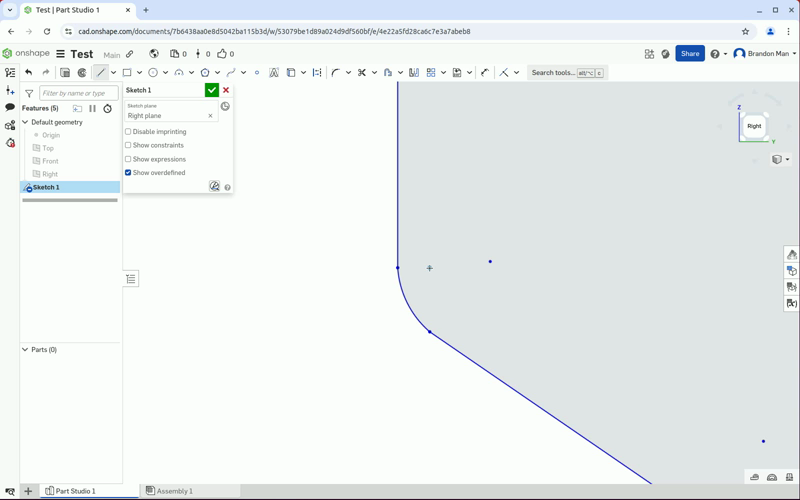
scroll(-6)
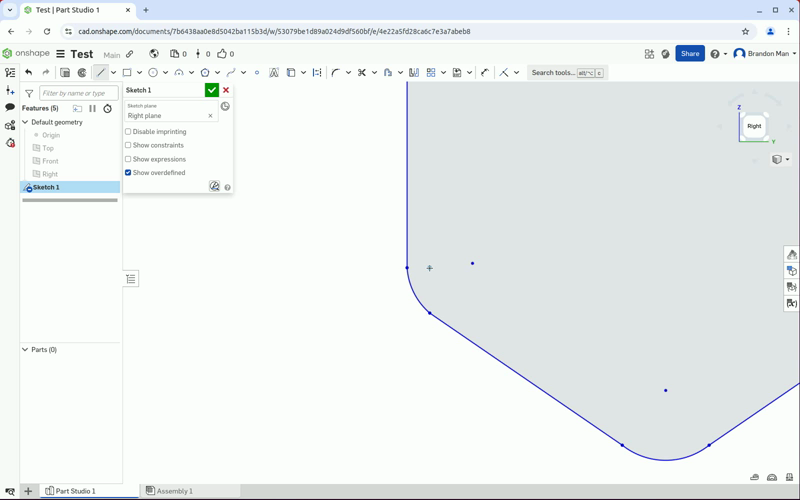
scroll(-6)
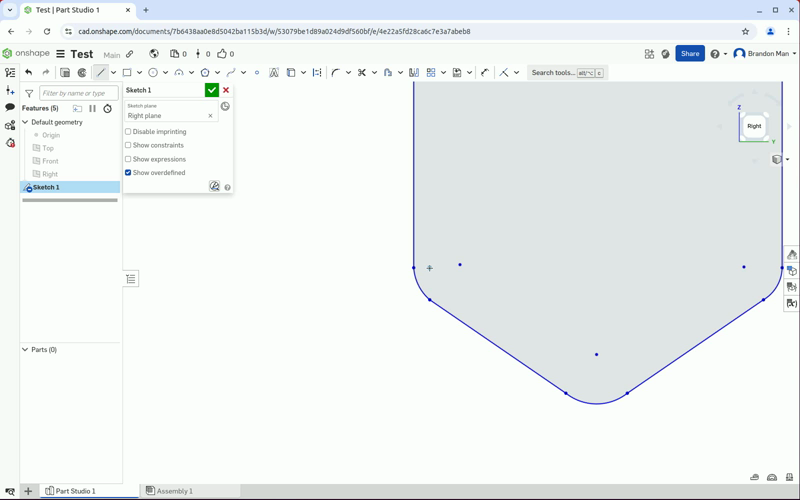
scroll(-6)
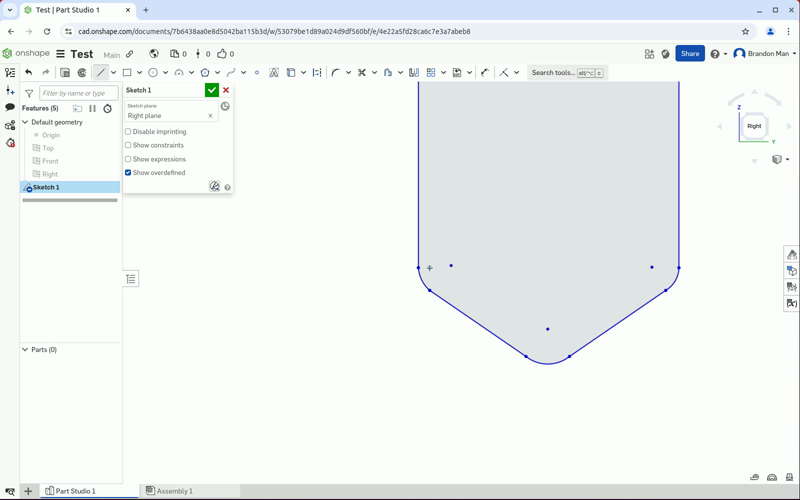
scroll(-6)
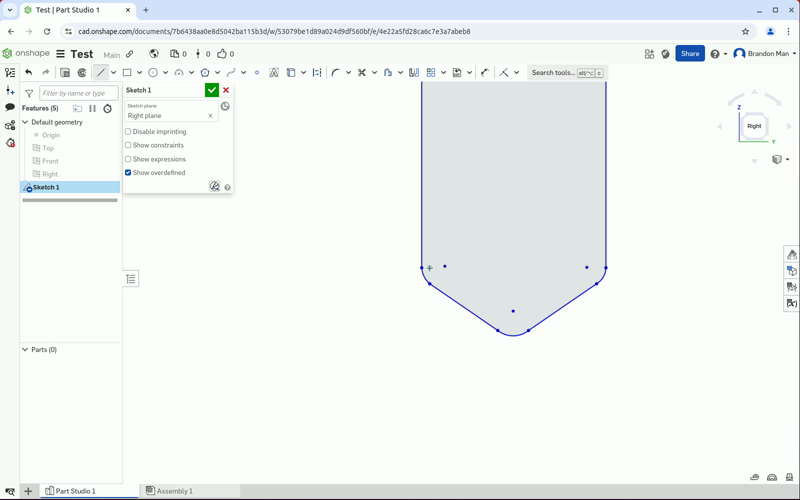
scroll(-6)
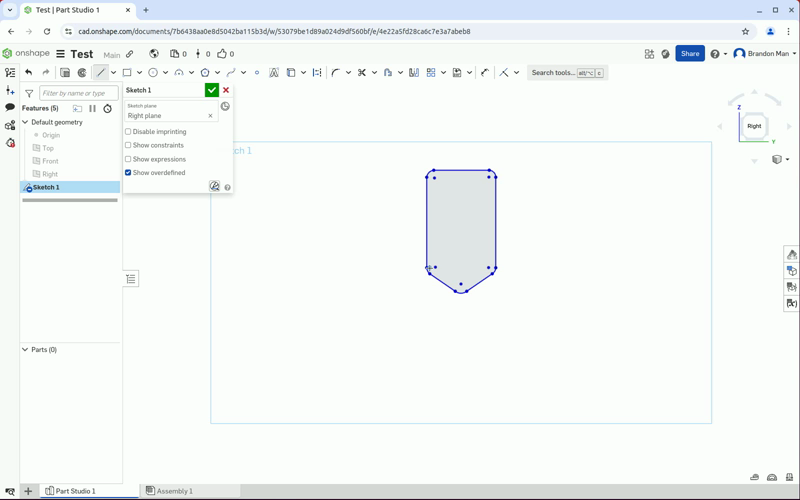
key_up(shift)
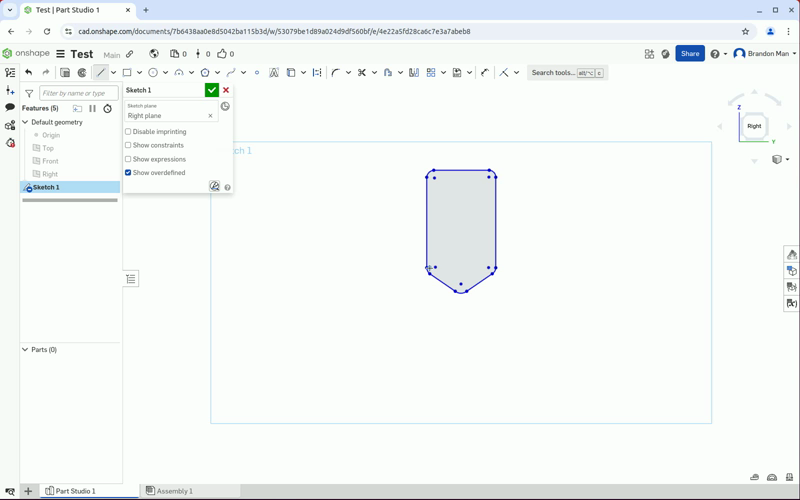
key_down(shift)
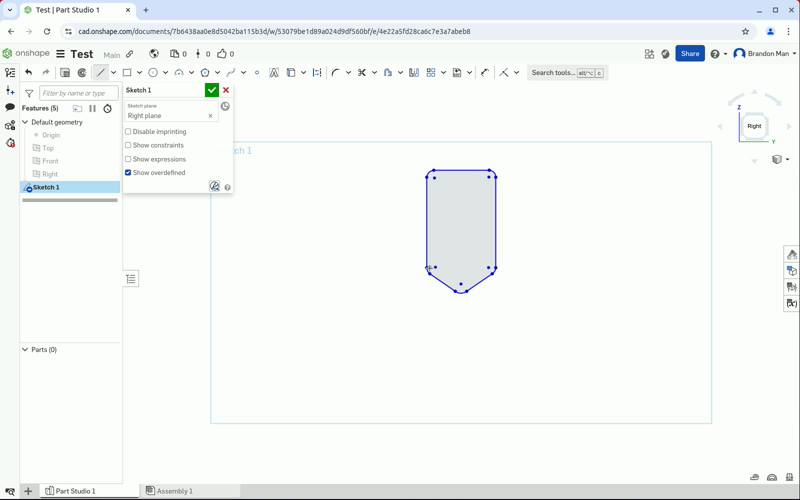
mouse_move(429, 177)
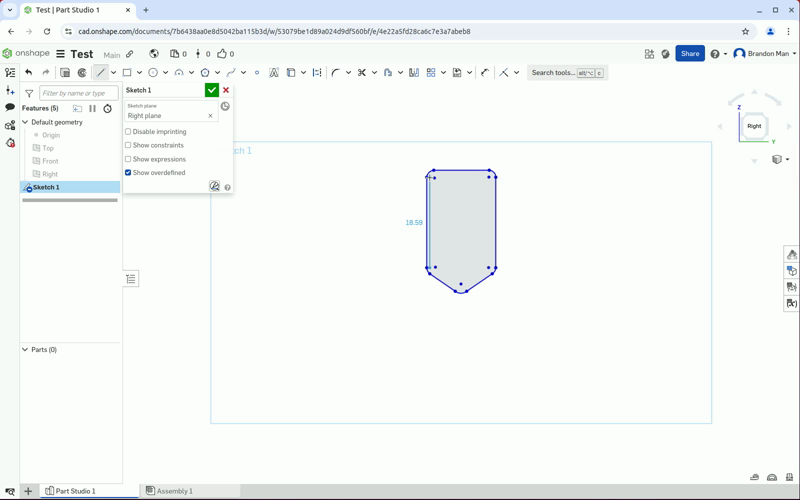
scroll(6)
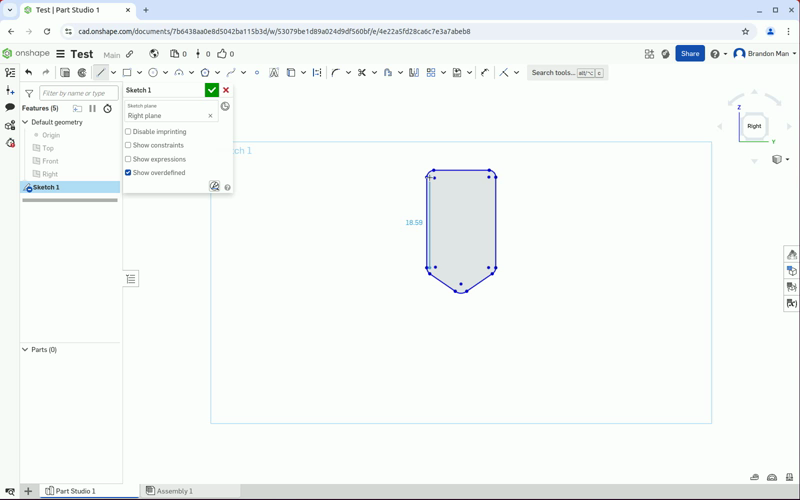
scroll(6)
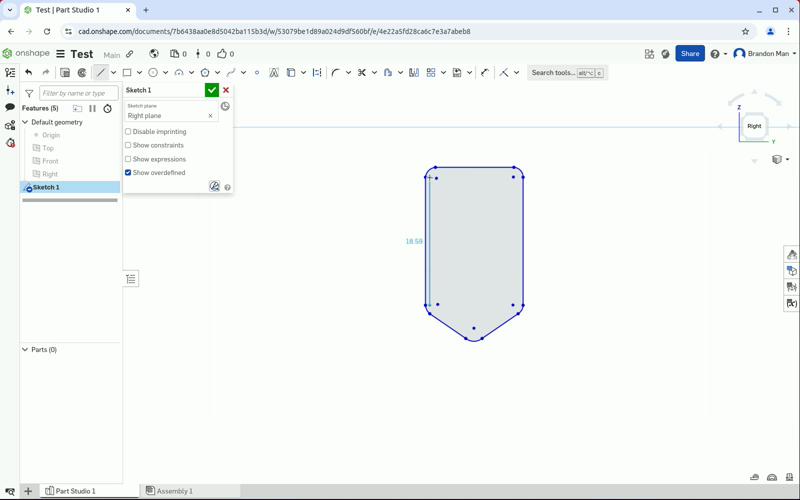
scroll(6)
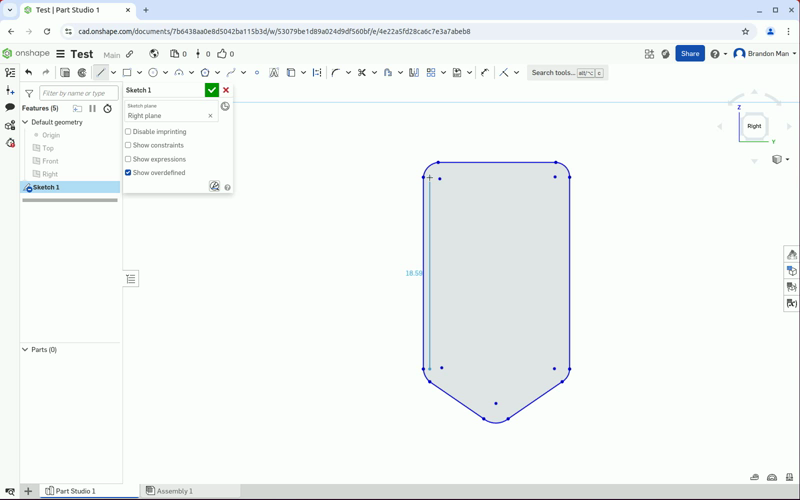
scroll(6)
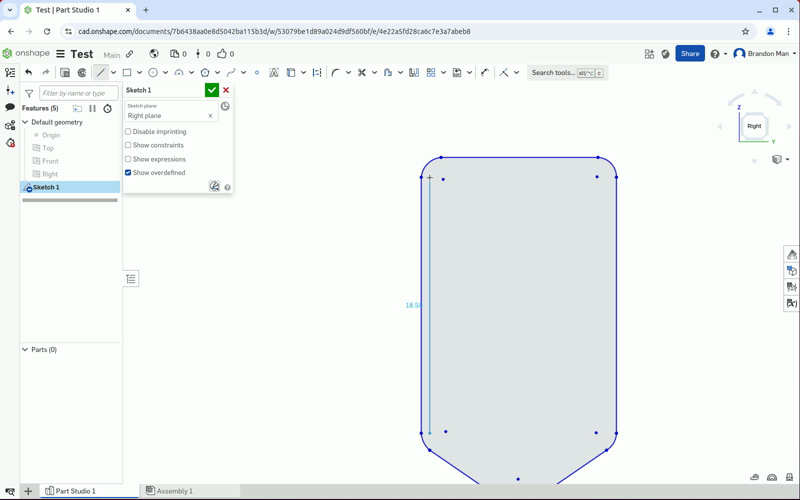
scroll(6)
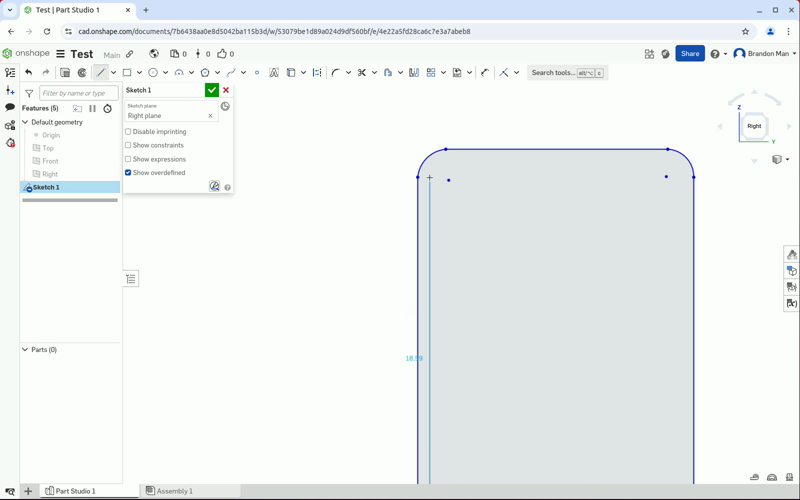
scroll(6)
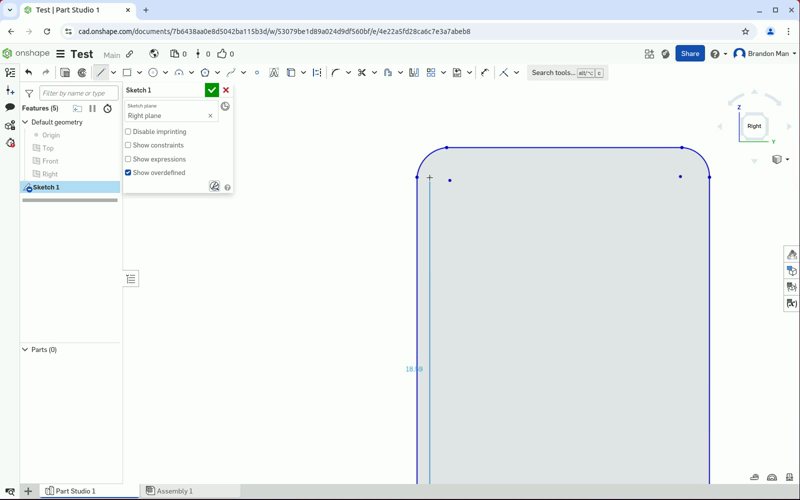
scroll(6)
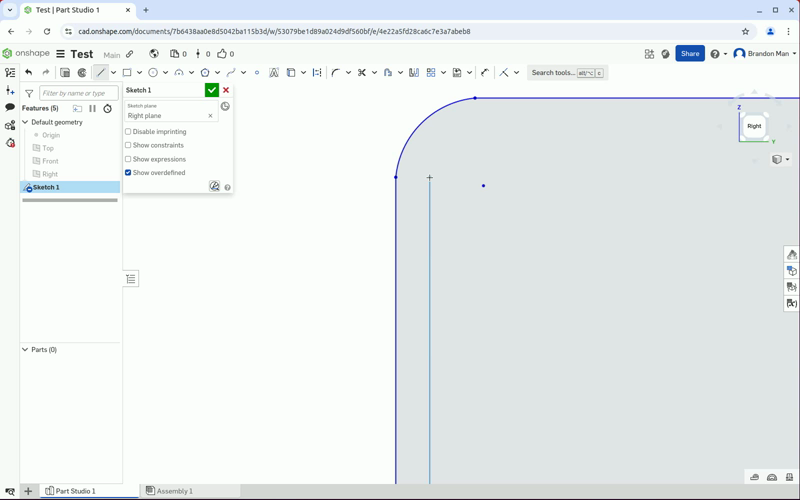
click(429, 177)
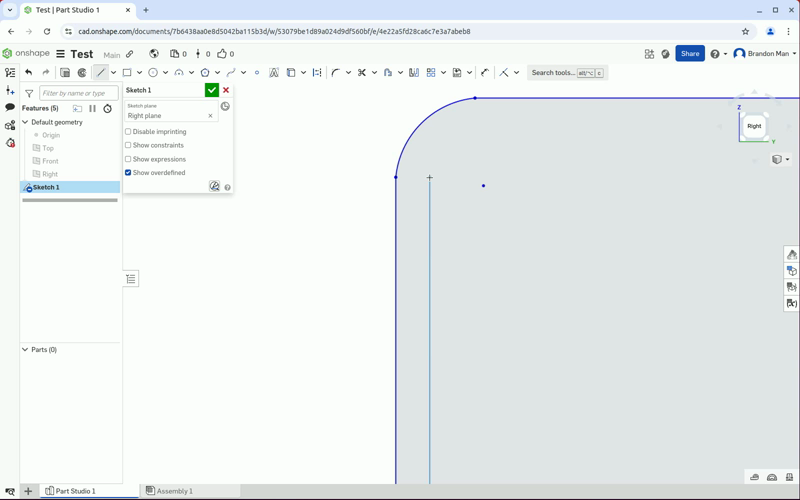
scroll(-6)
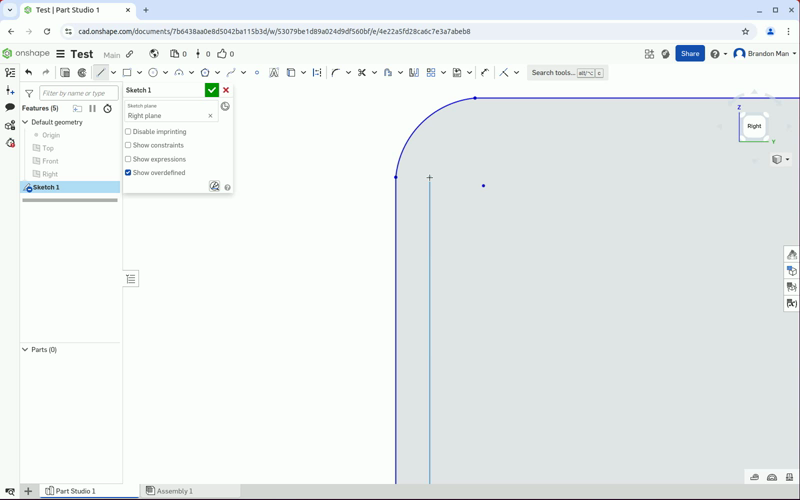
scroll(-6)
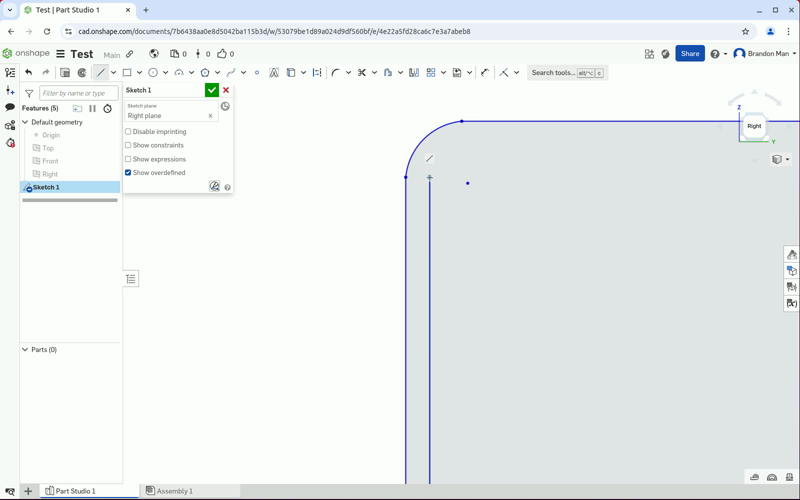
scroll(-6)
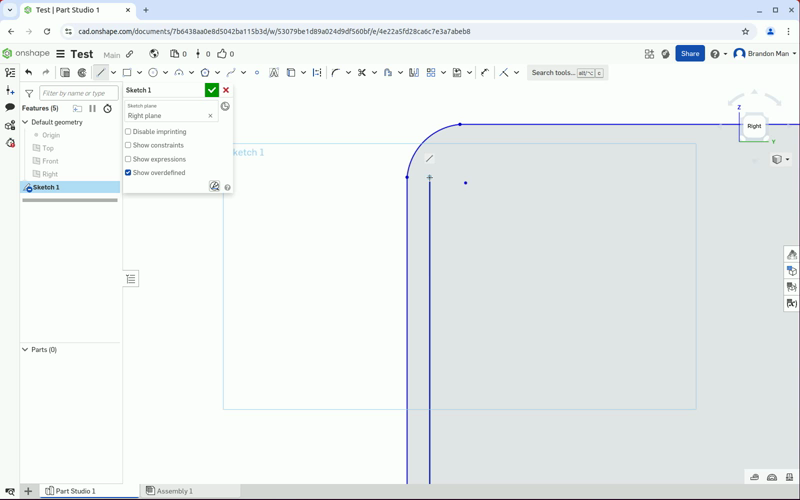
scroll(-6)
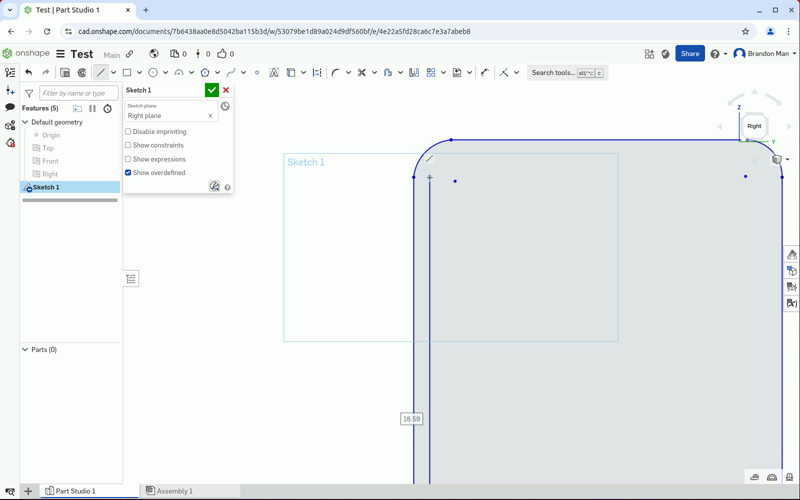
scroll(-6)
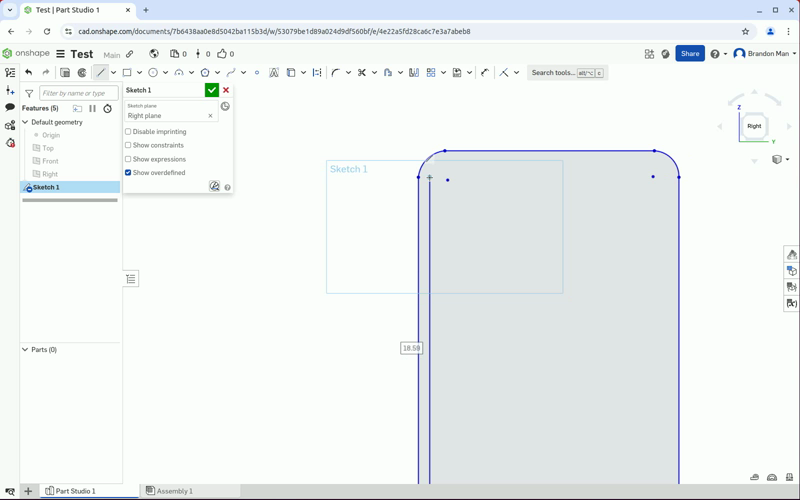
scroll(-6)
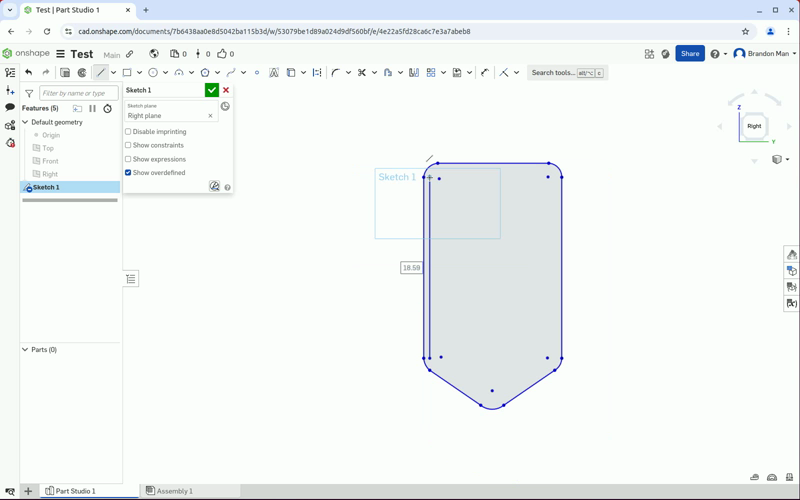
scroll(-6)
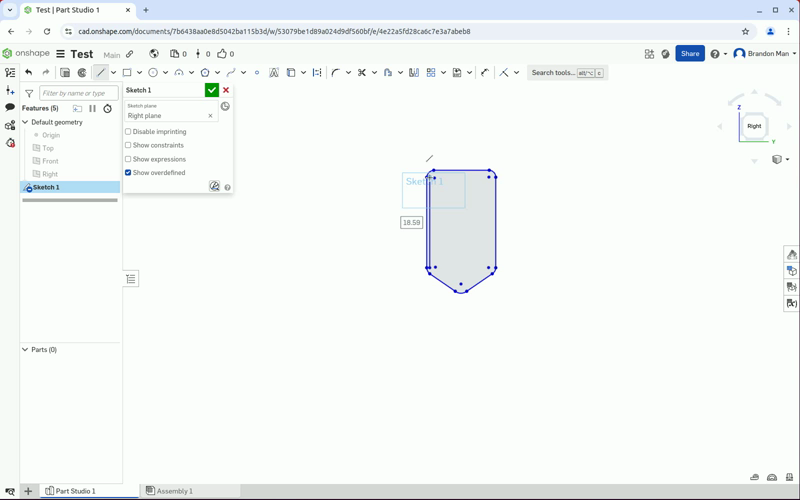
key_up(shift)
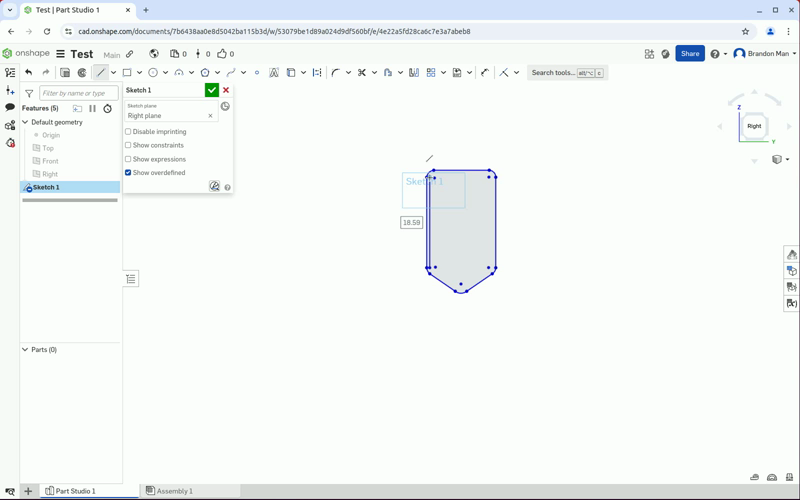
key(esc)
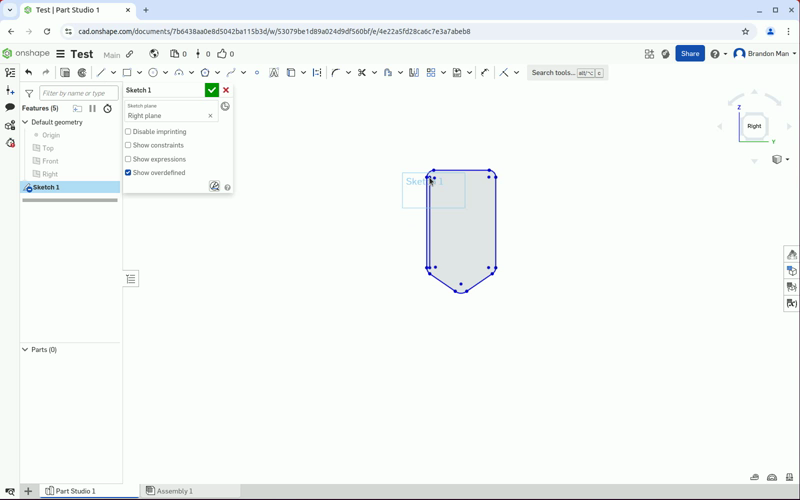
key(a)
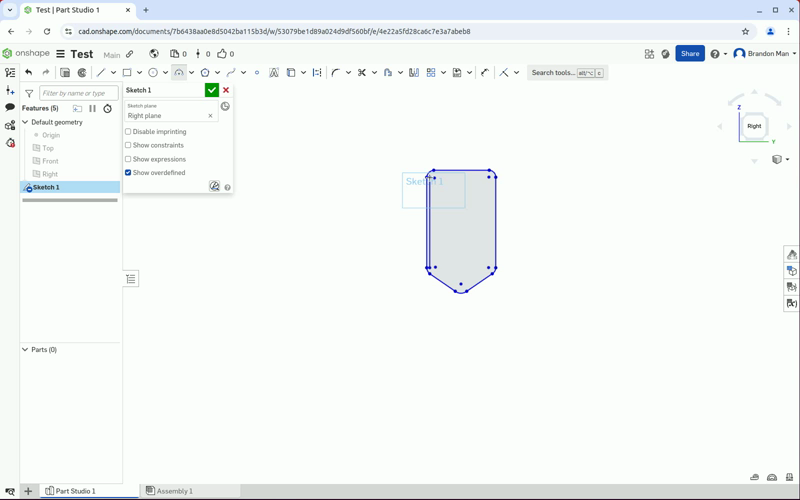
mouse_move(429, 177)
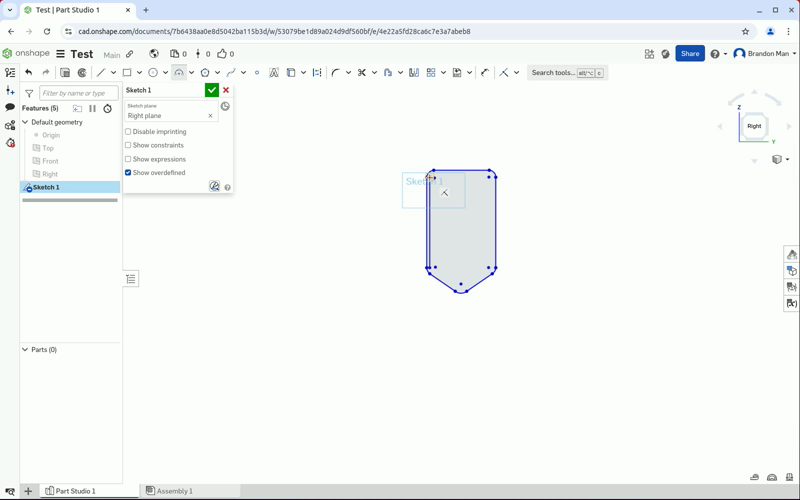
scroll(6)
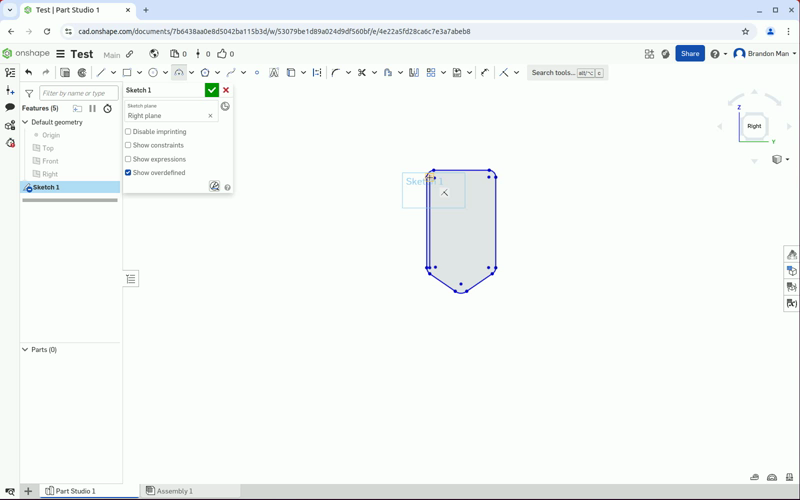
scroll(6)
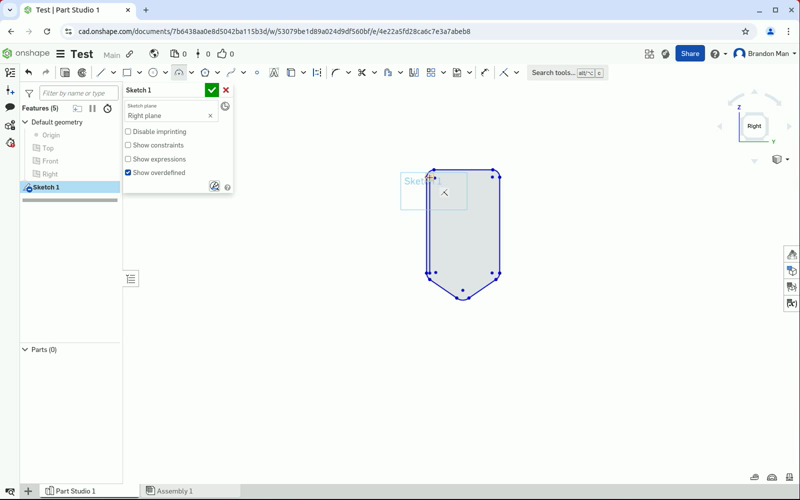
scroll(6)
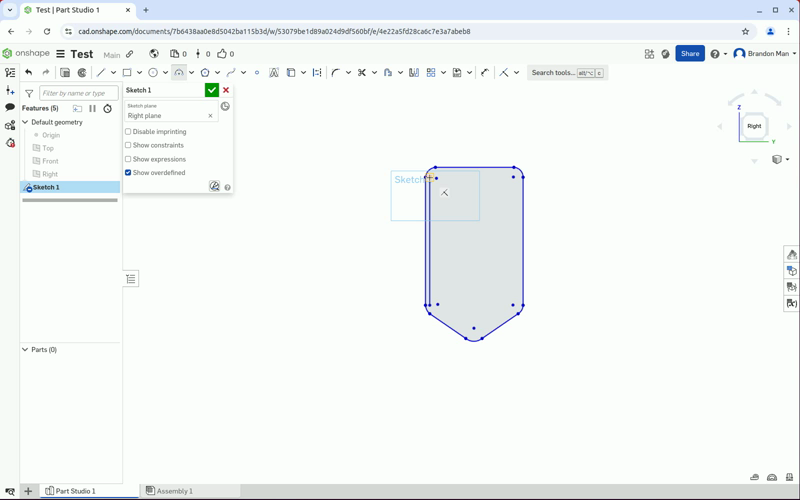
scroll(6)
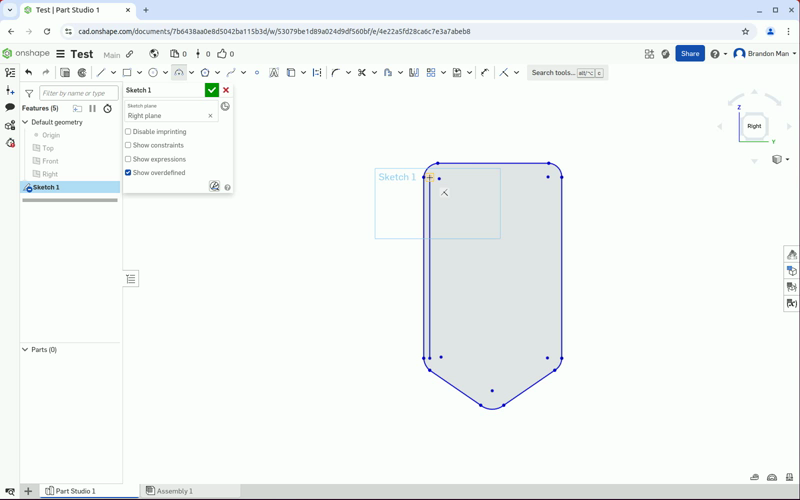
scroll(6)
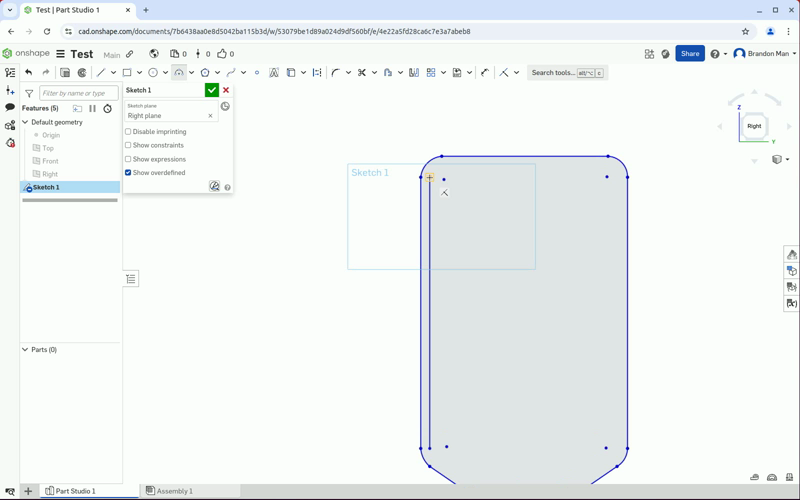
scroll(6)
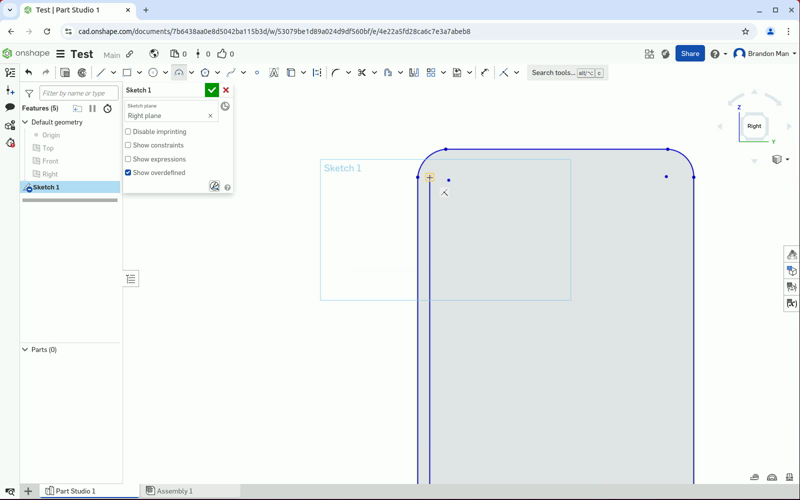
scroll(6)
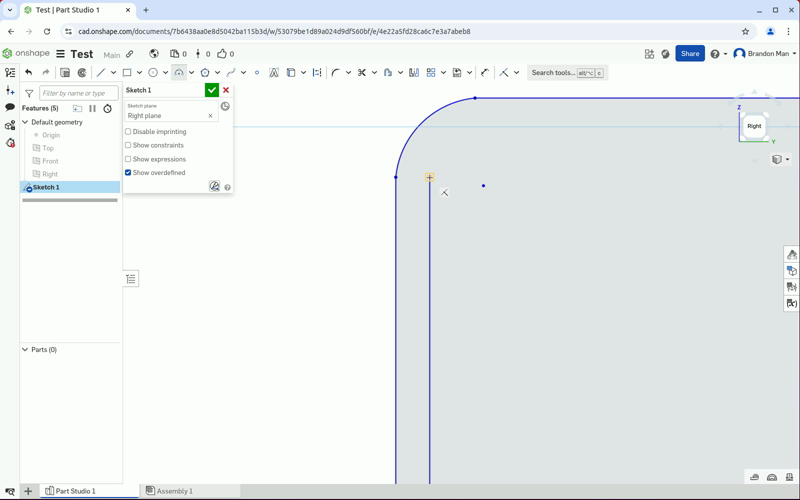
click(429, 177)
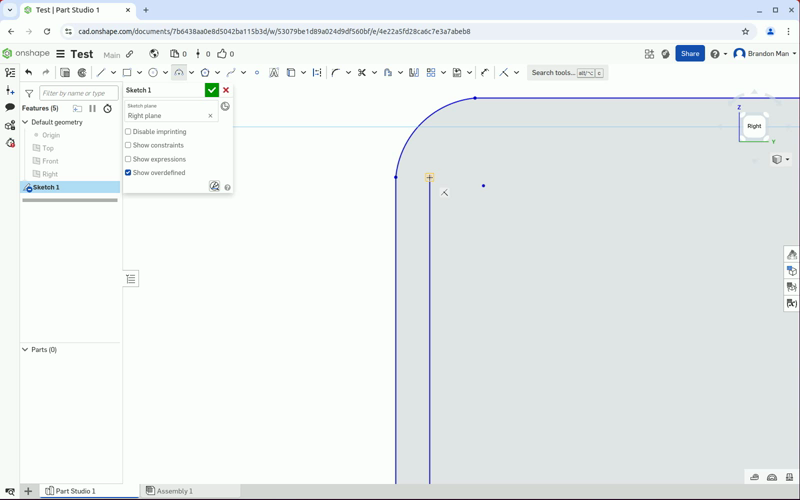
scroll(-6)
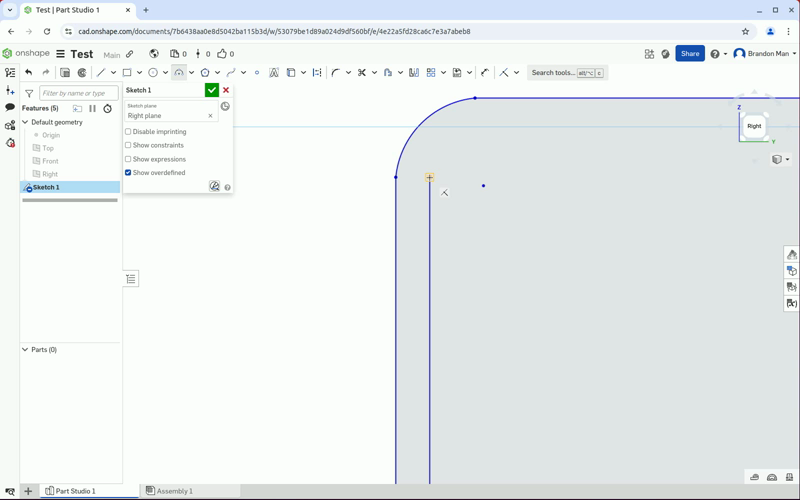
scroll(-6)
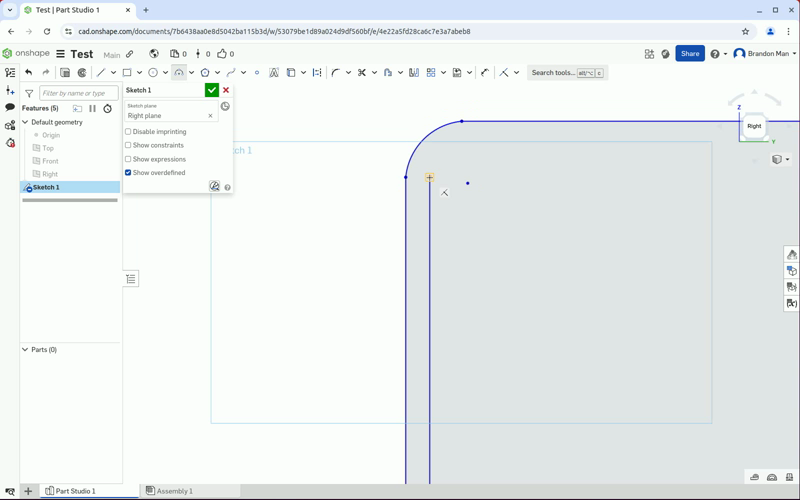
scroll(-6)
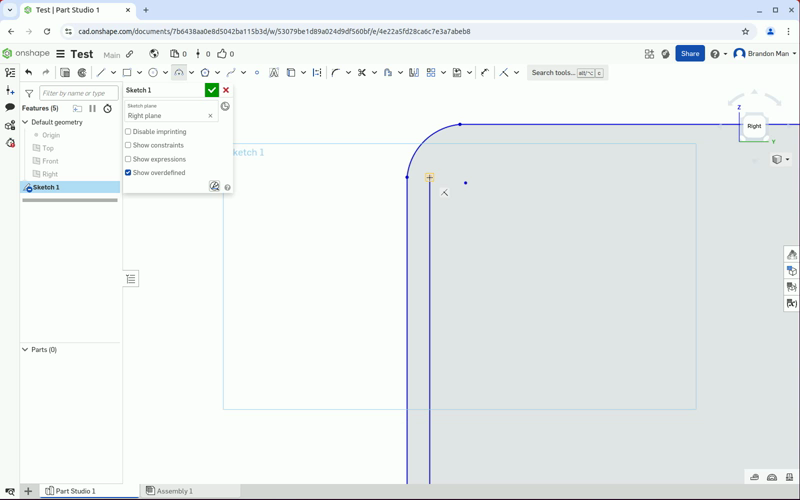
scroll(-6)
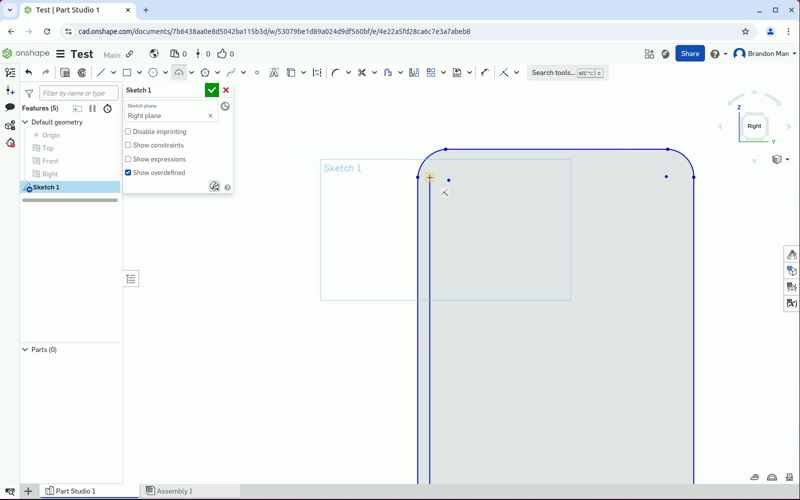
scroll(-6)
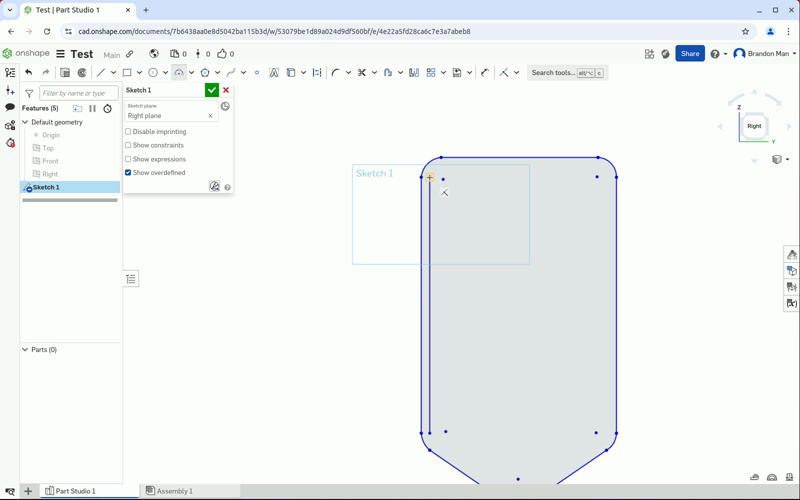
scroll(-6)
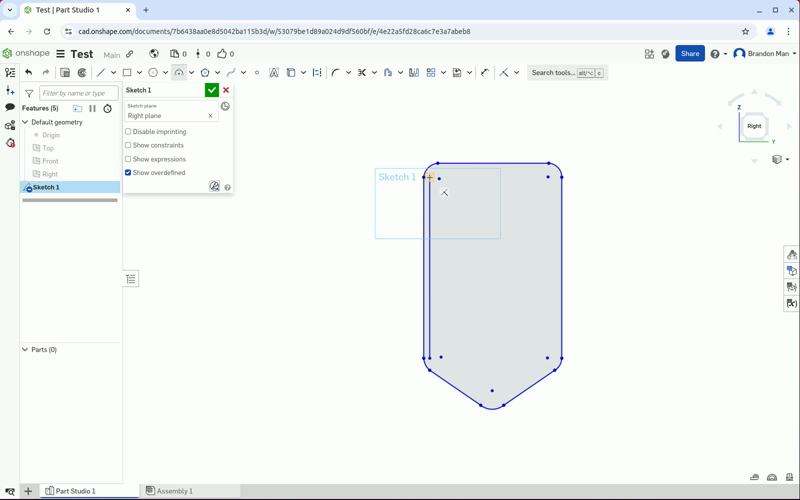
scroll(-6)
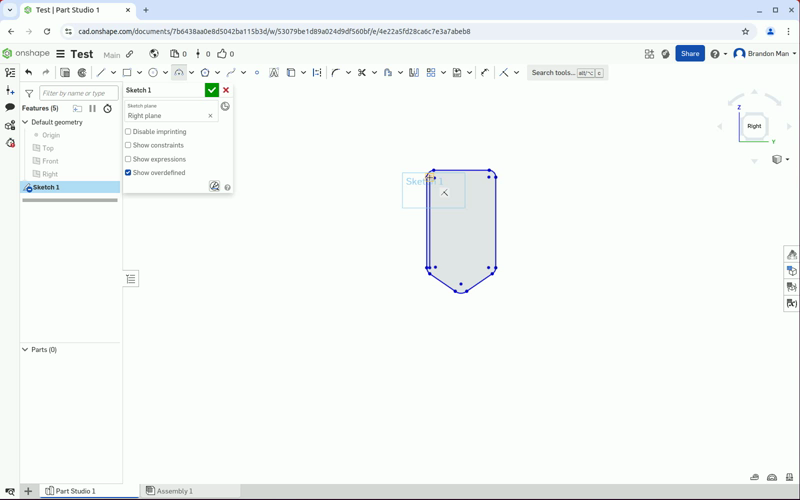
key_down(shift)
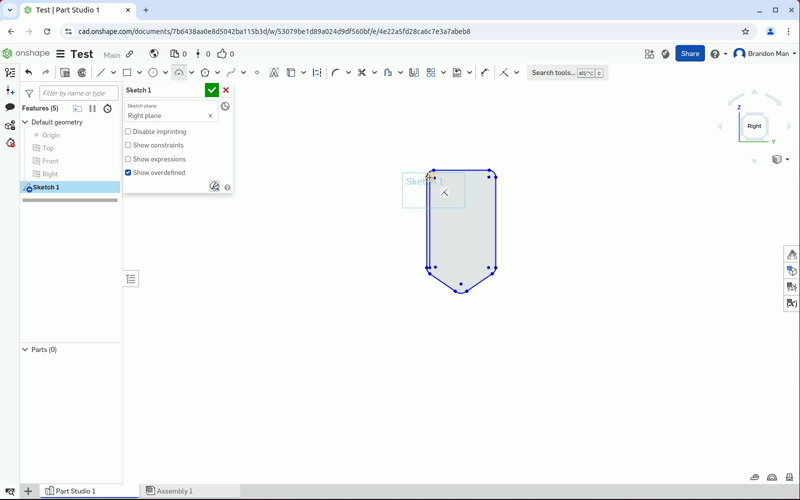
mouse_move(433, 173)
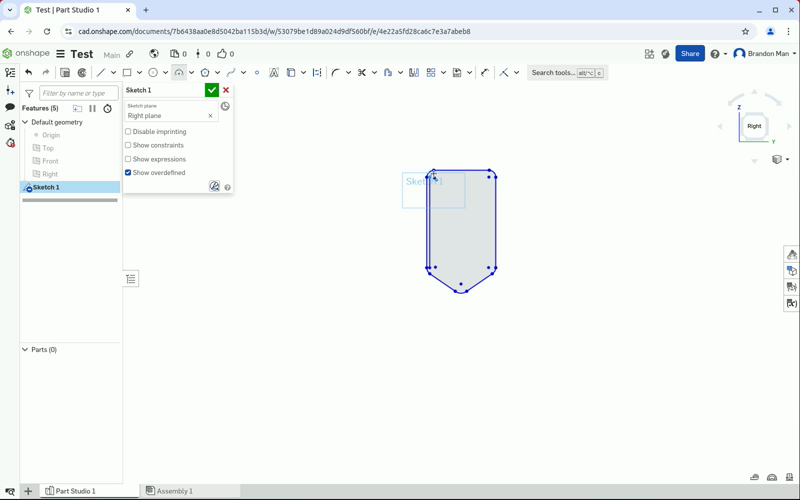
scroll(6)
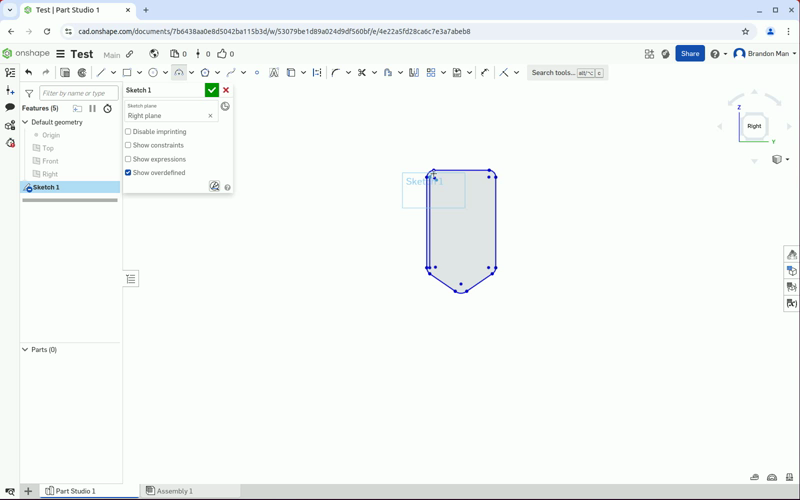
scroll(6)
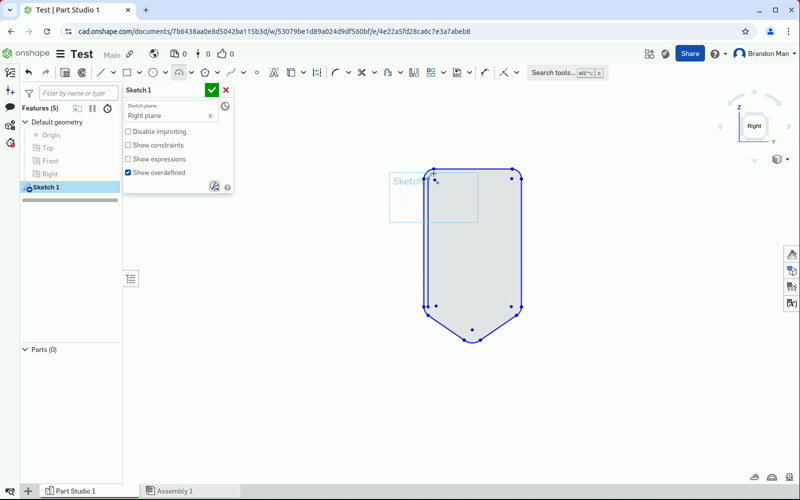
scroll(6)
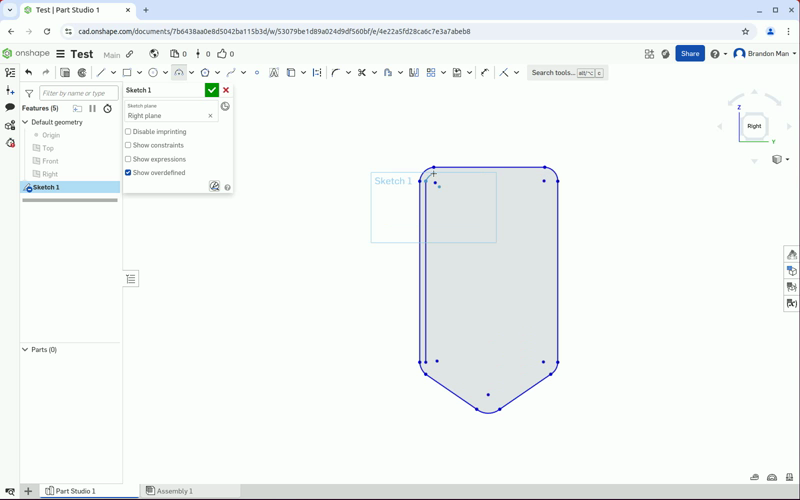
scroll(6)
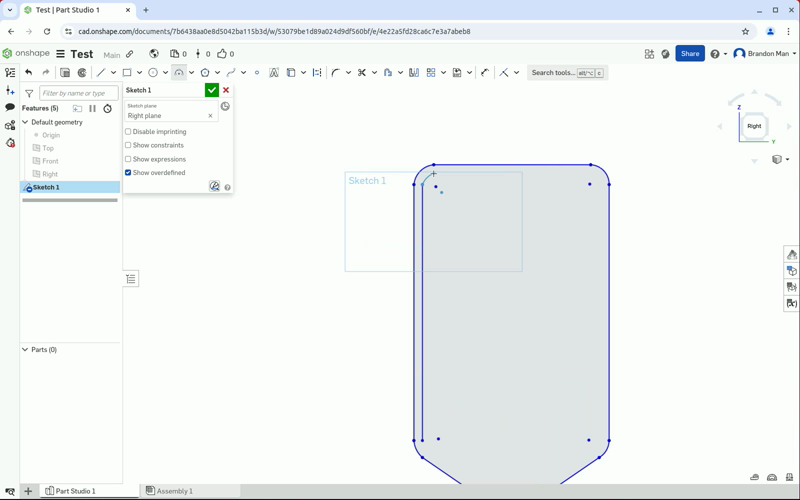
scroll(6)
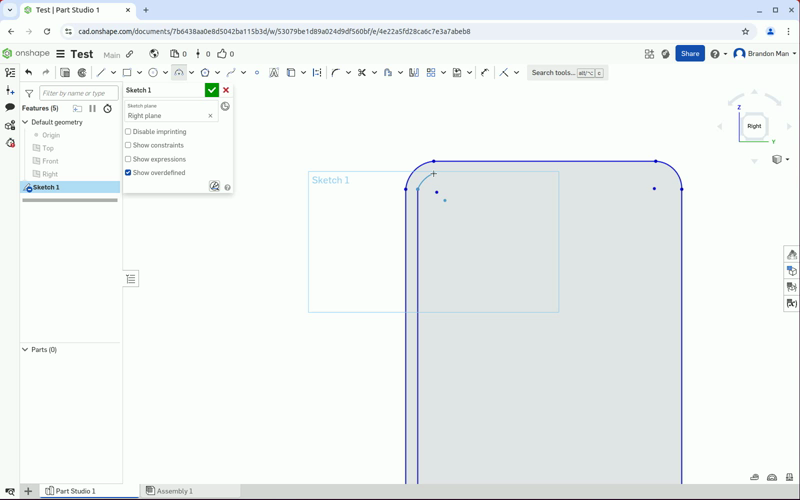
scroll(6)
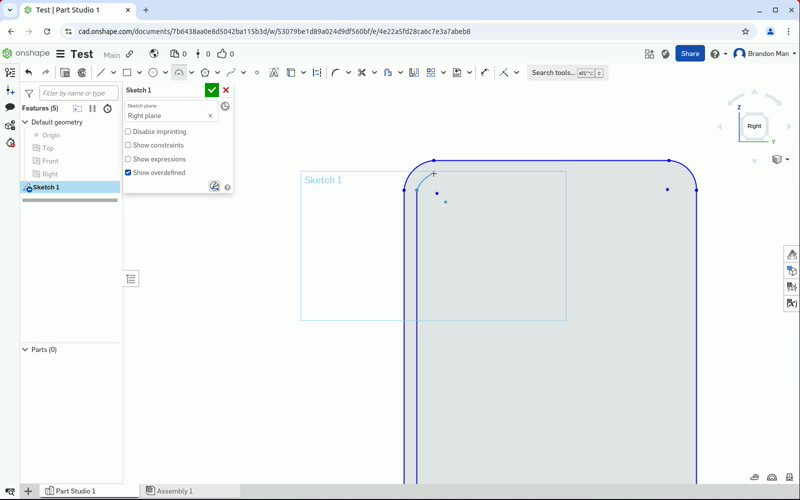
scroll(6)
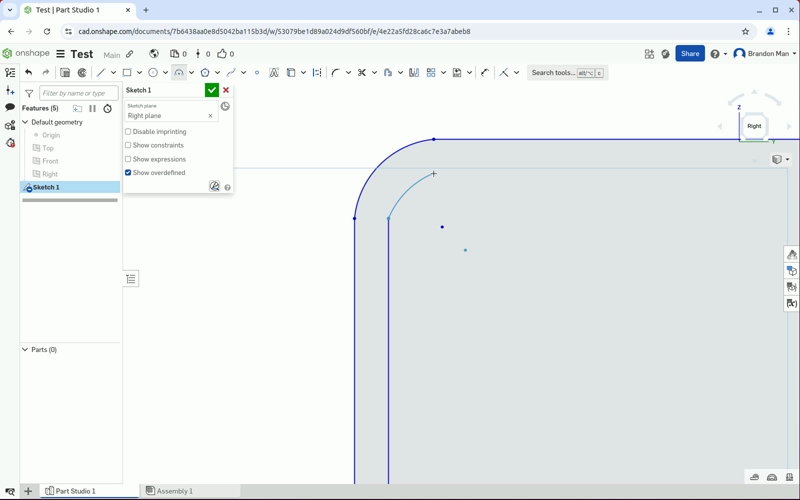
click(433, 173)
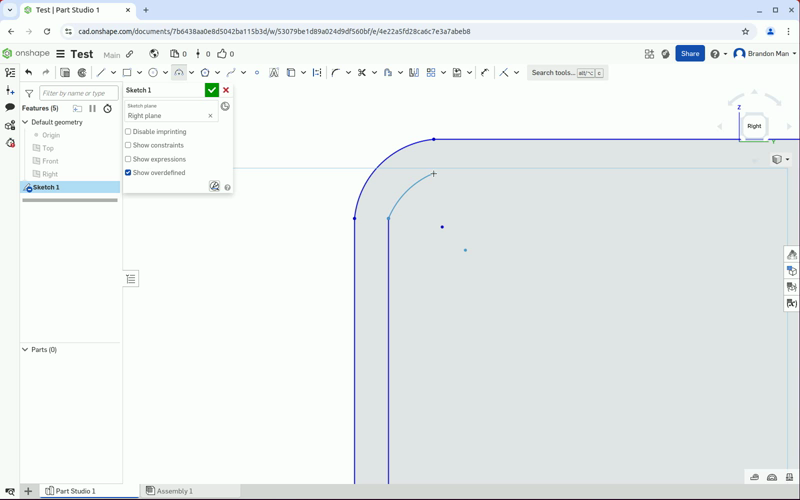
scroll(-6)
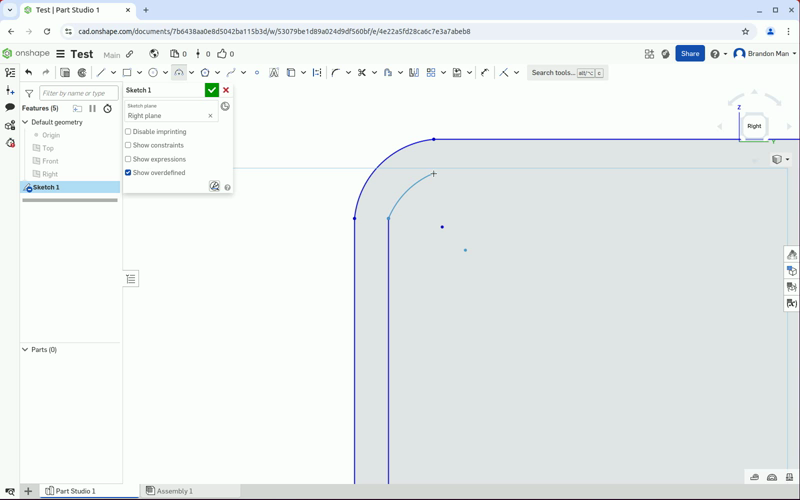
scroll(-6)
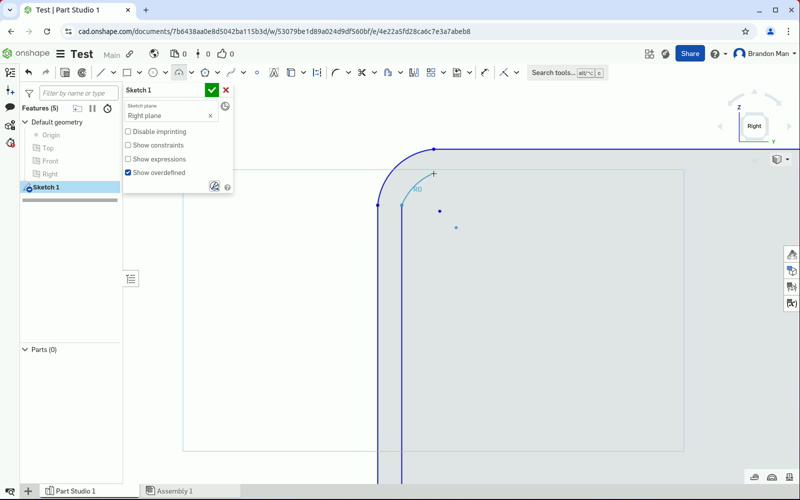
scroll(-6)
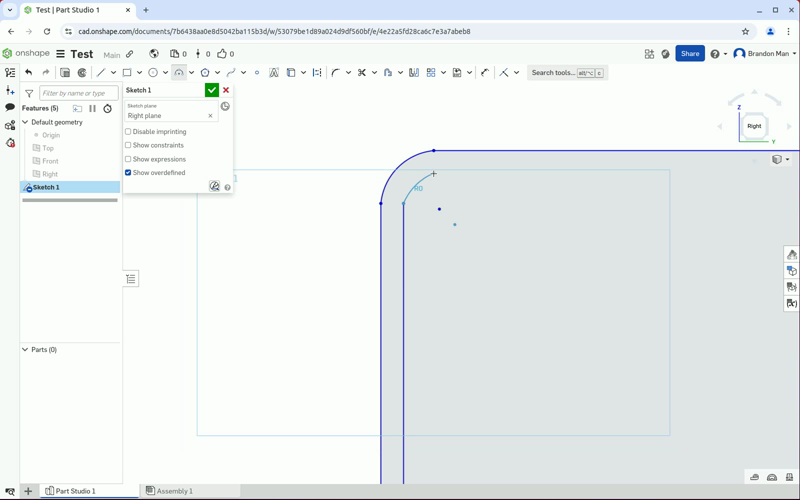
scroll(-6)
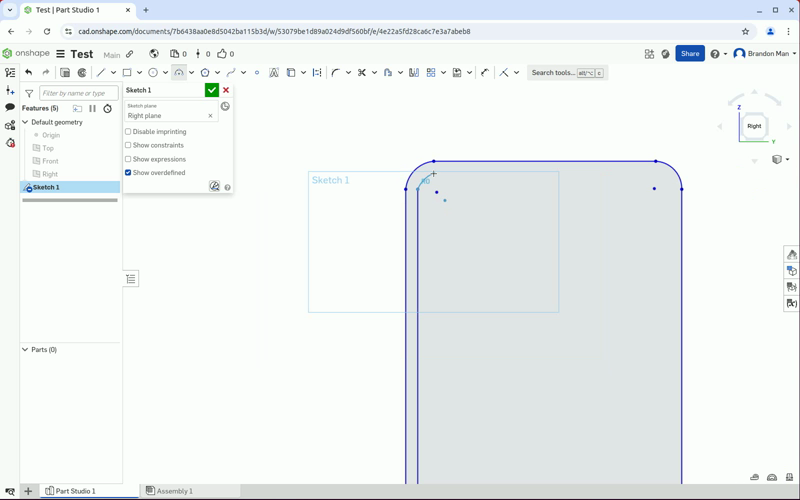
scroll(-6)
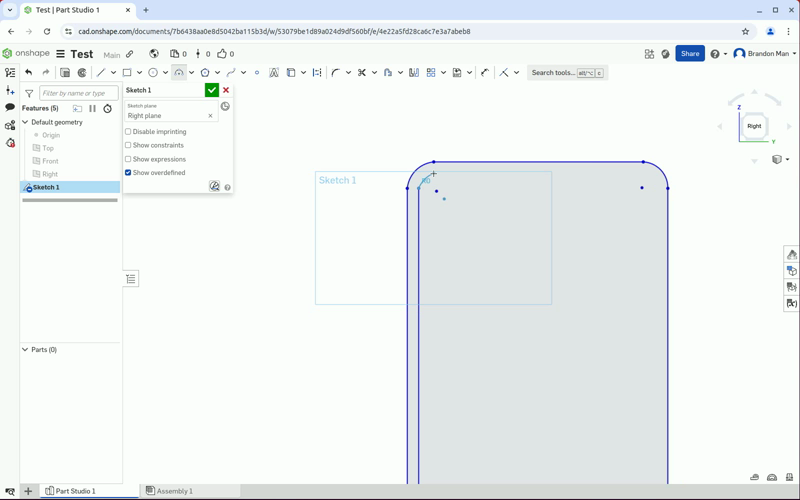
scroll(-6)
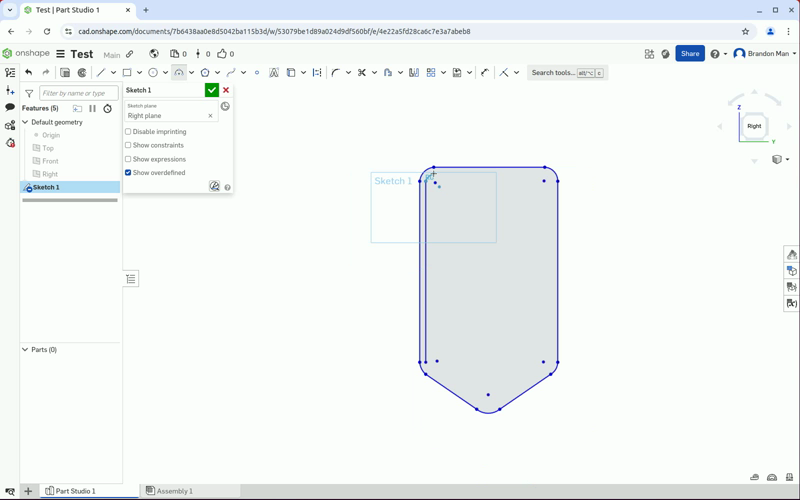
scroll(-6)
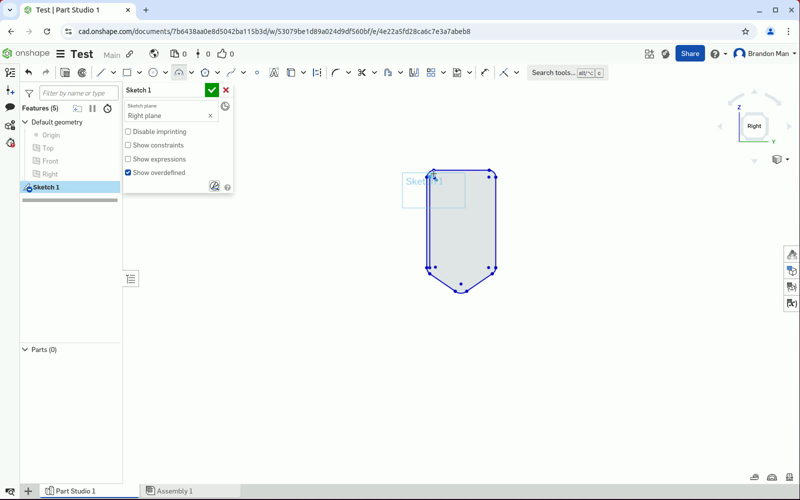
mouse_move(431, 174)
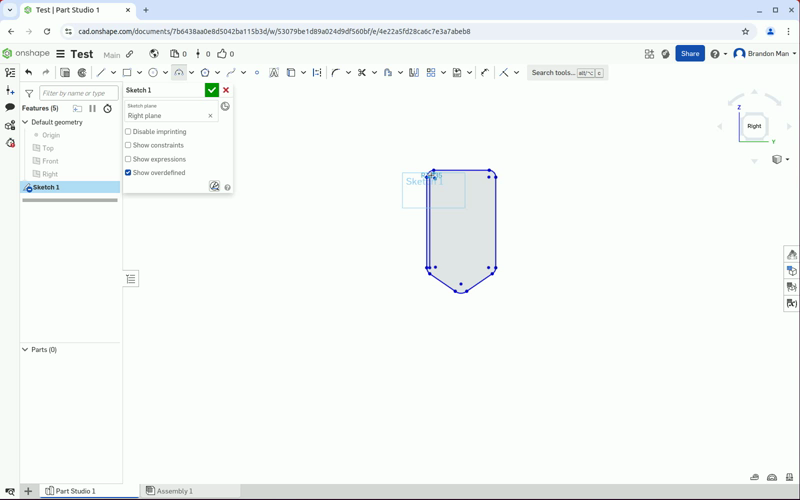
scroll(6)
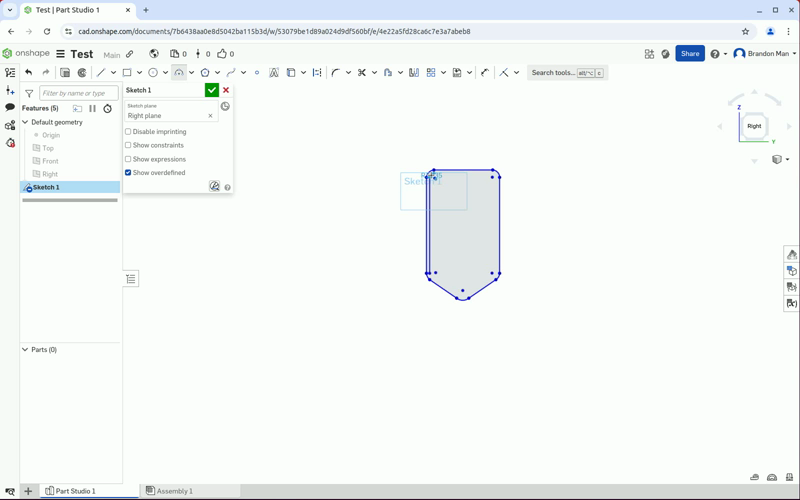
scroll(6)
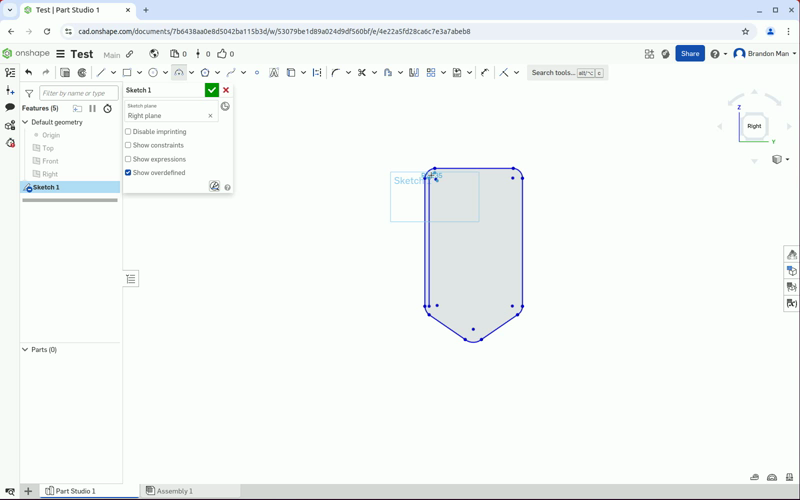
scroll(6)
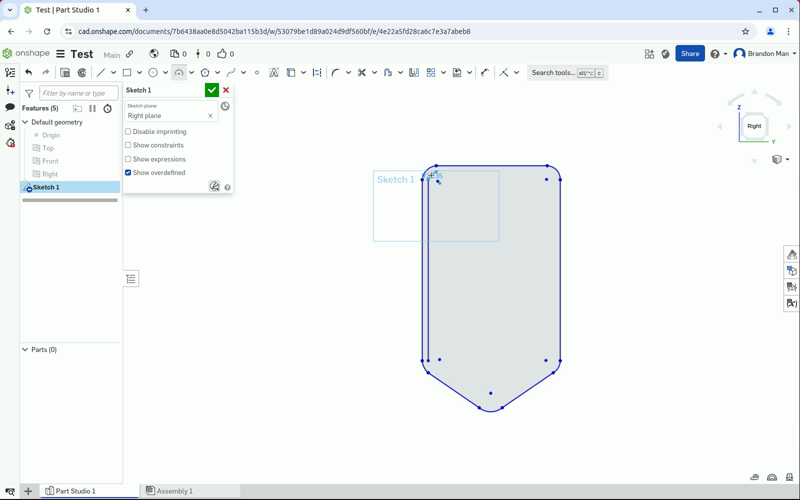
scroll(6)
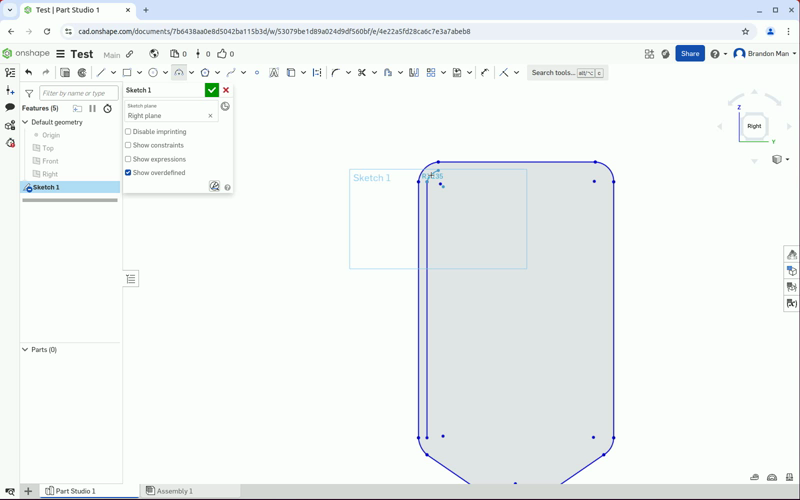
scroll(6)
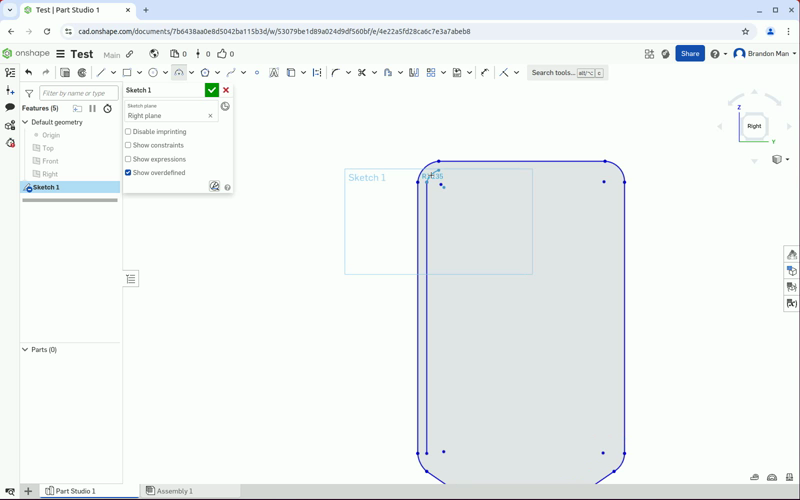
scroll(6)
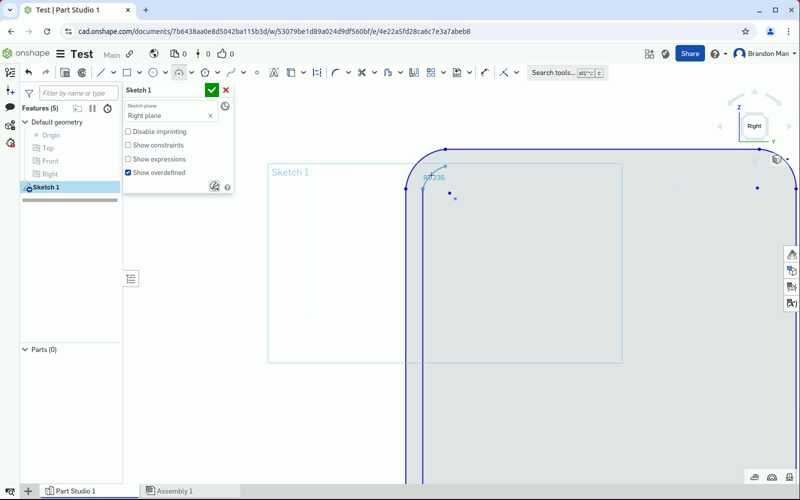
scroll(6)
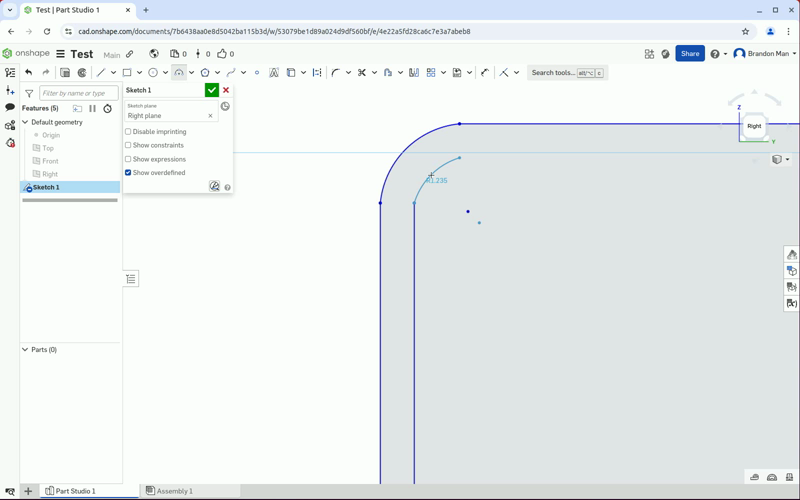
click(431, 174)
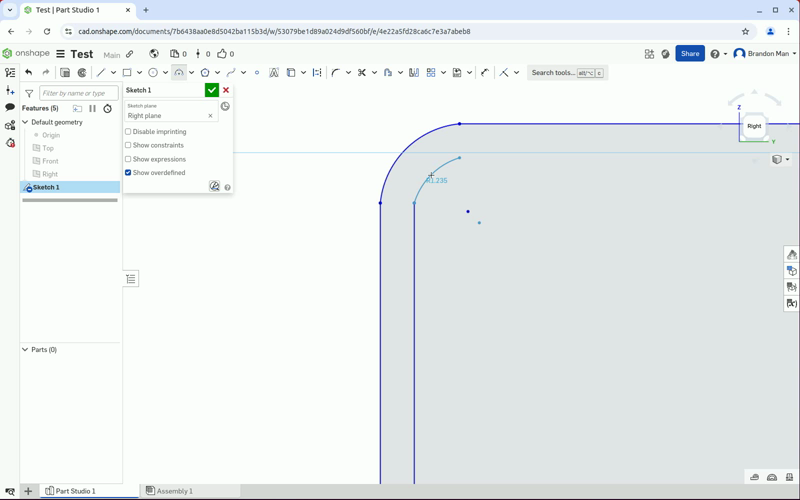
scroll(-6)
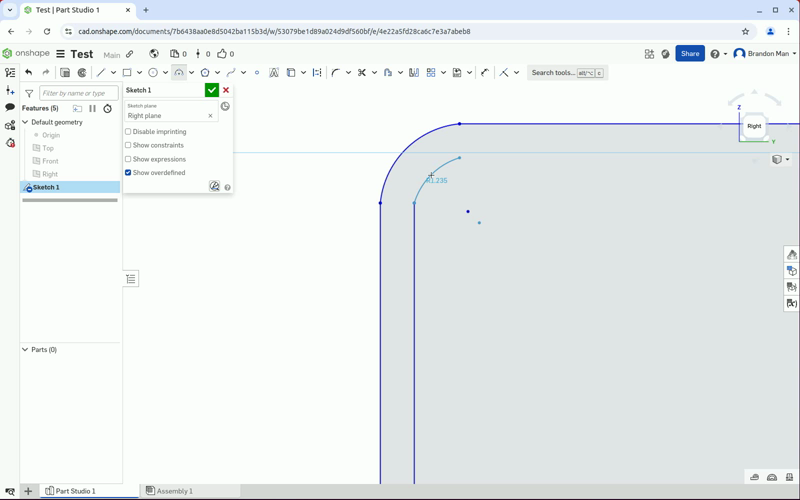
scroll(-6)
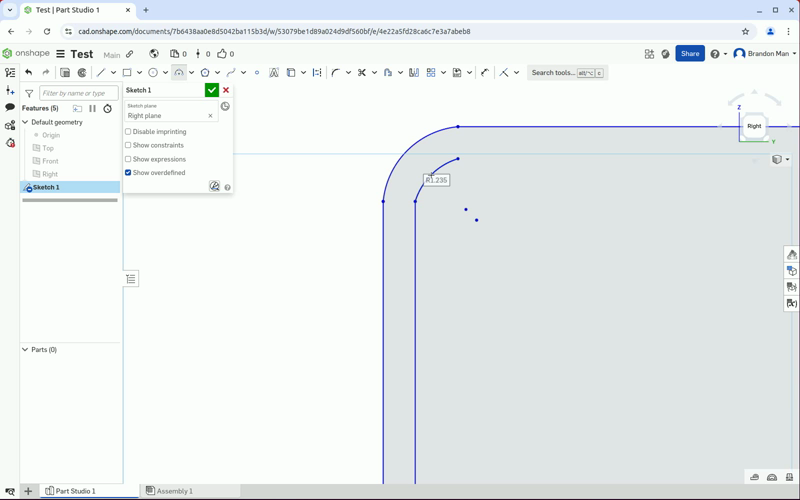
scroll(-6)
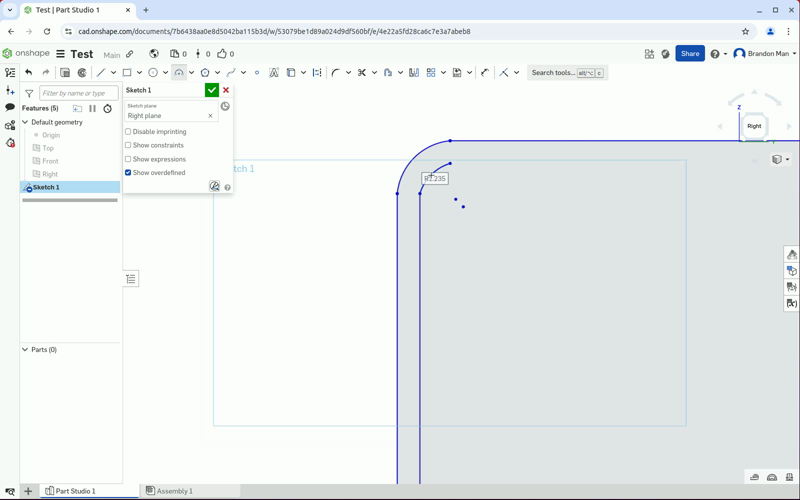
scroll(-6)
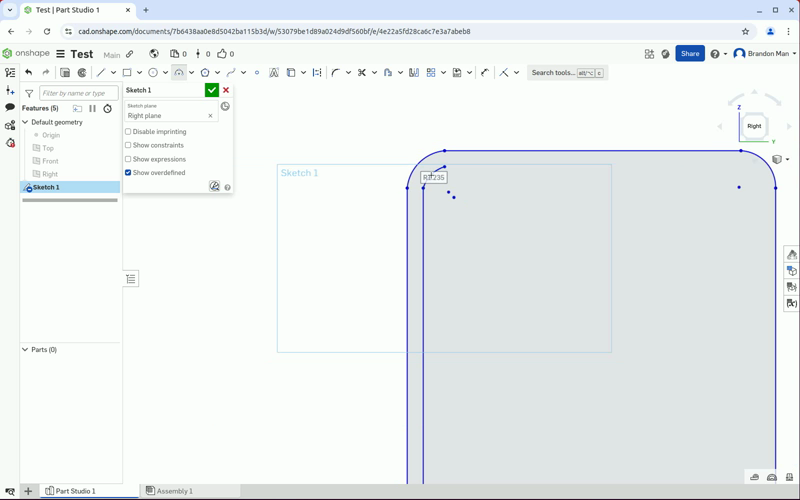
scroll(-6)
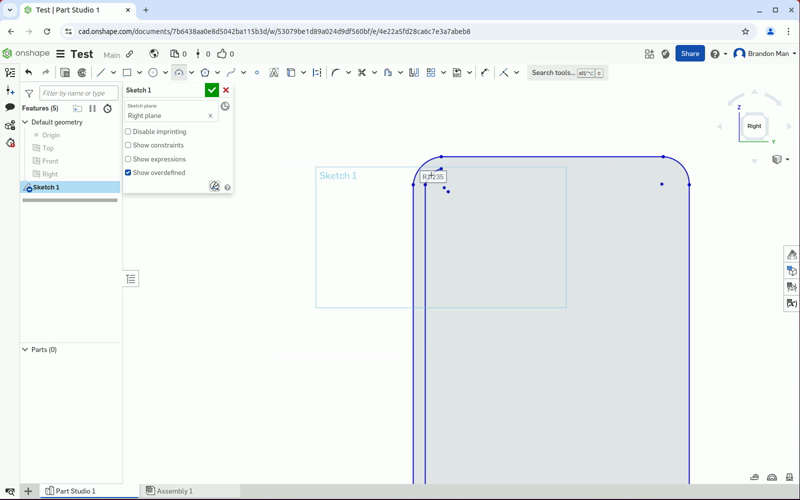
scroll(-6)
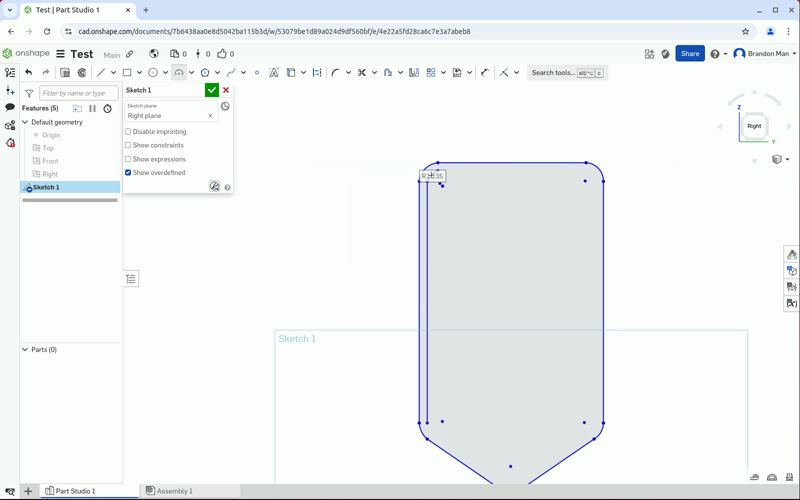
scroll(-6)
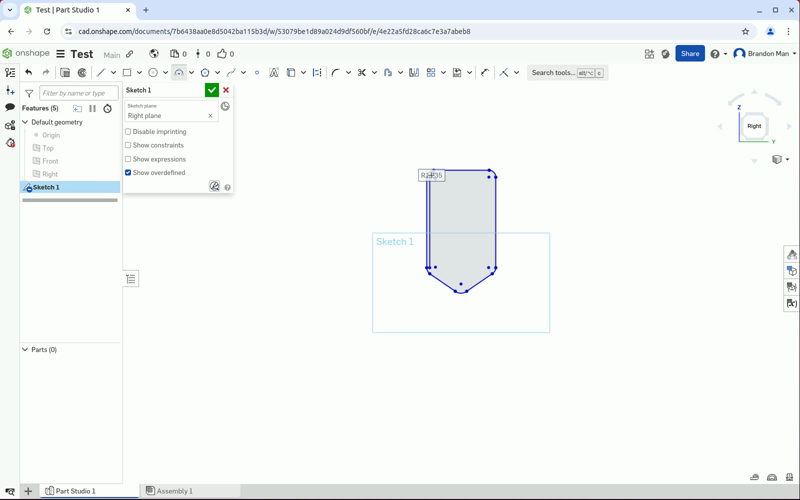
key_up(shift)
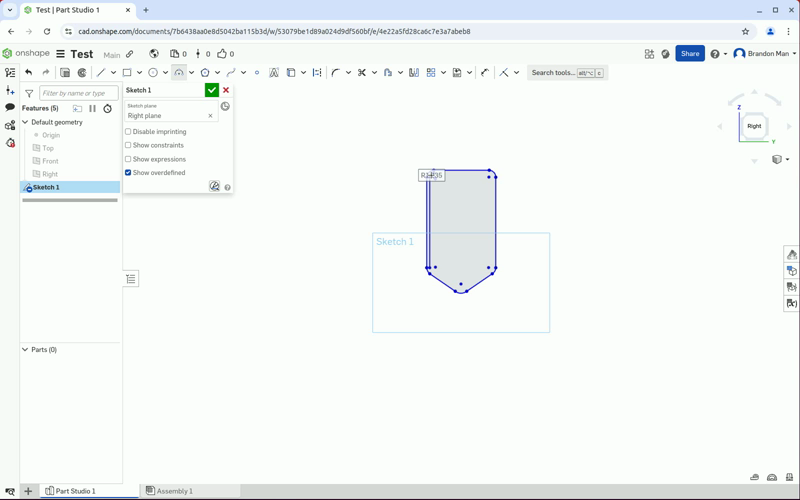
key(esc)
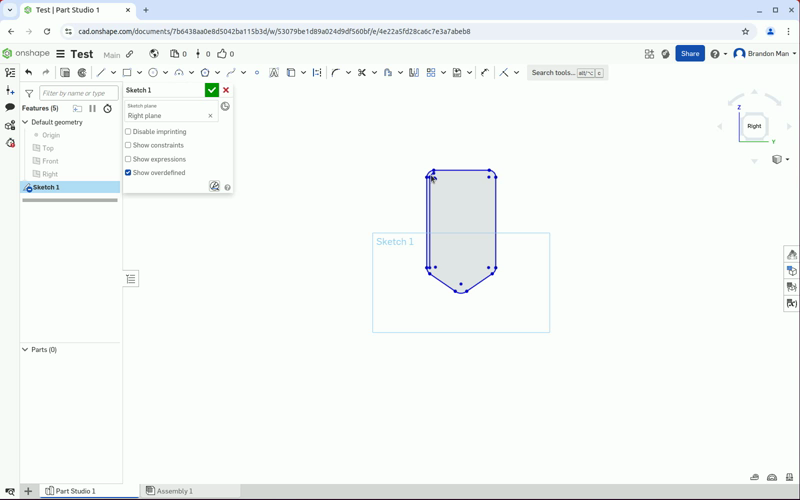
key(l)
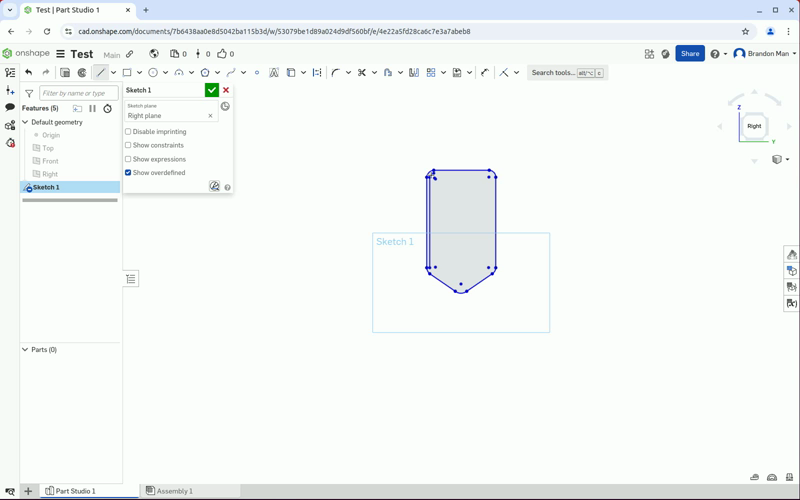
mouse_move(433, 173)
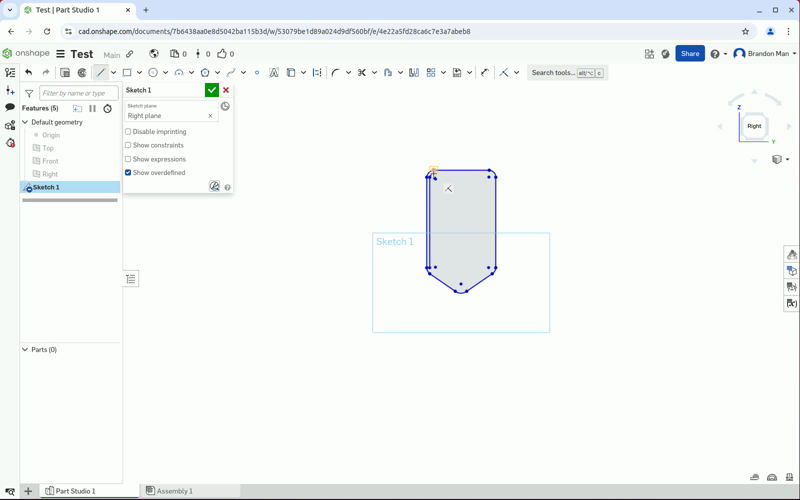
scroll(6)
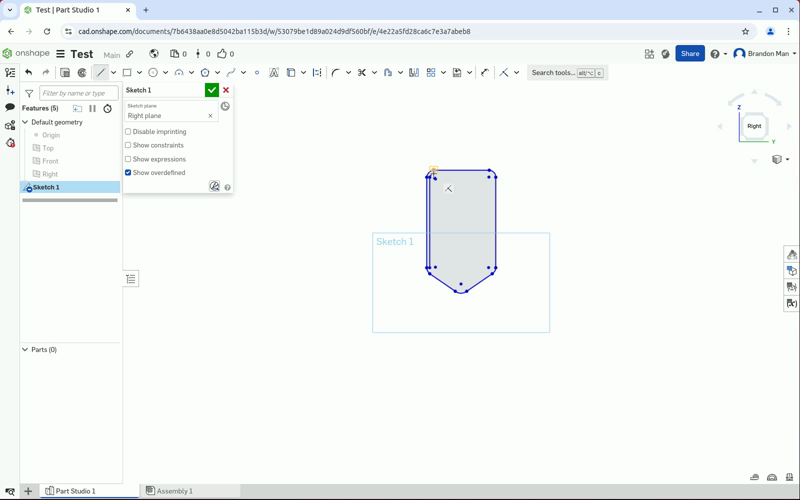
scroll(6)
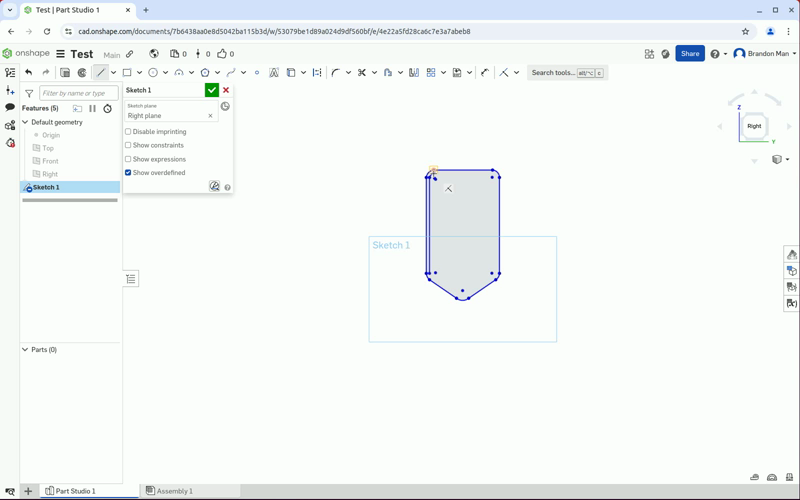
scroll(6)
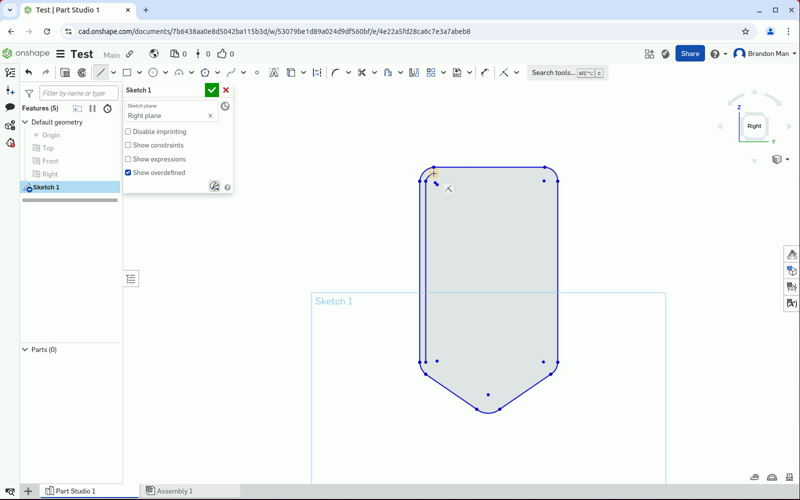
scroll(6)
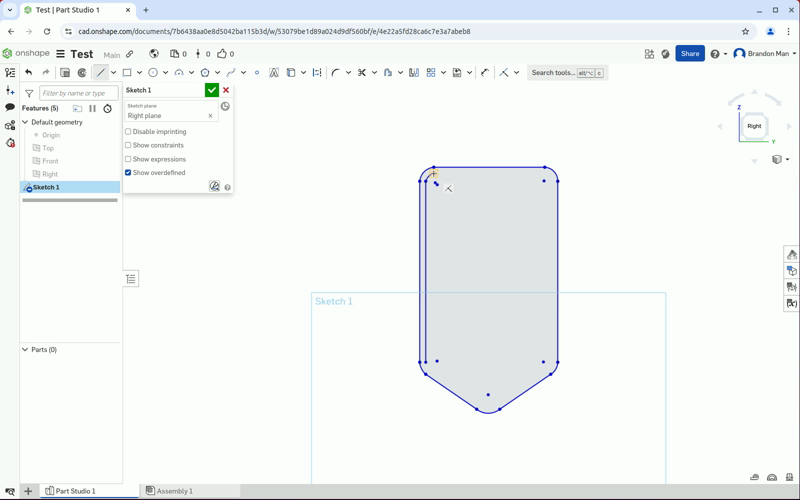
scroll(6)
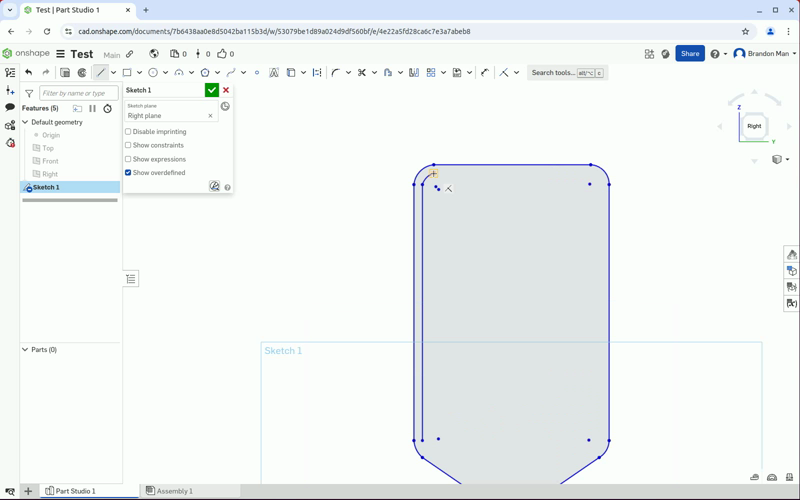
scroll(6)
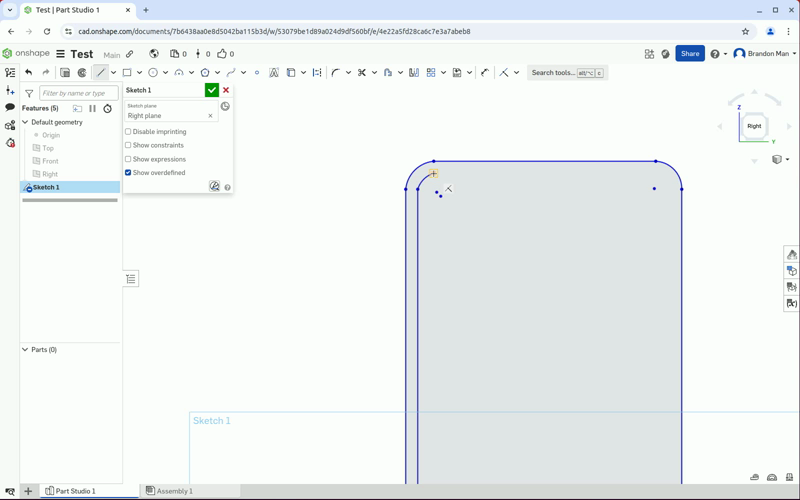
scroll(6)
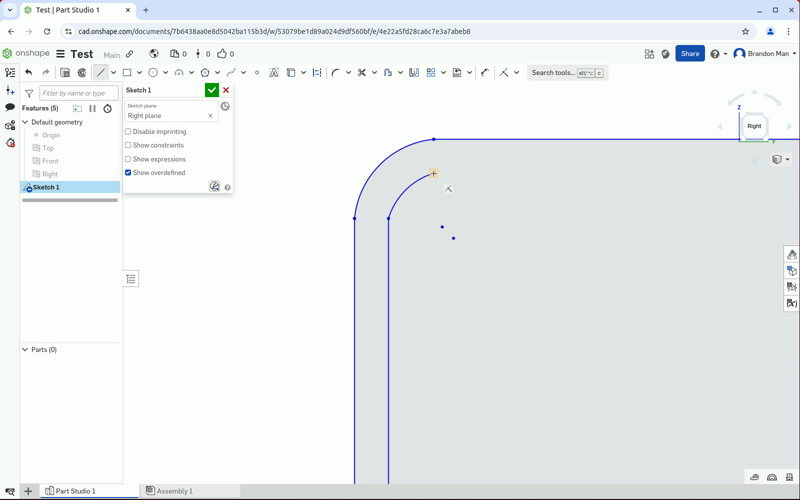
click(433, 173)
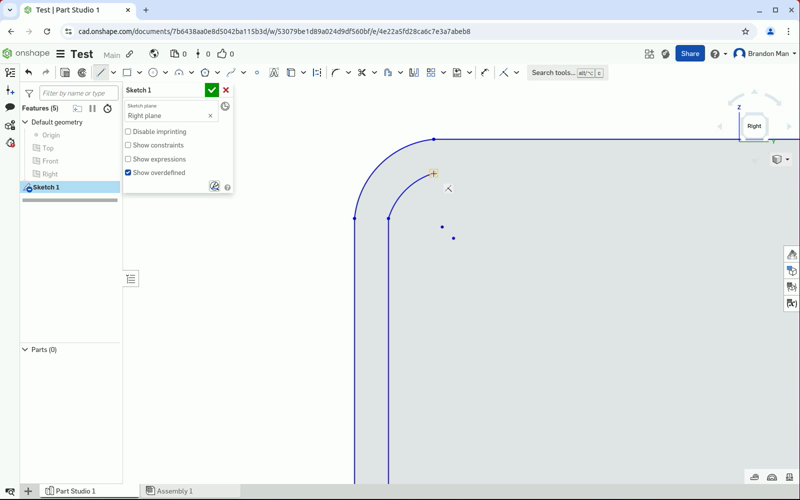
scroll(-6)
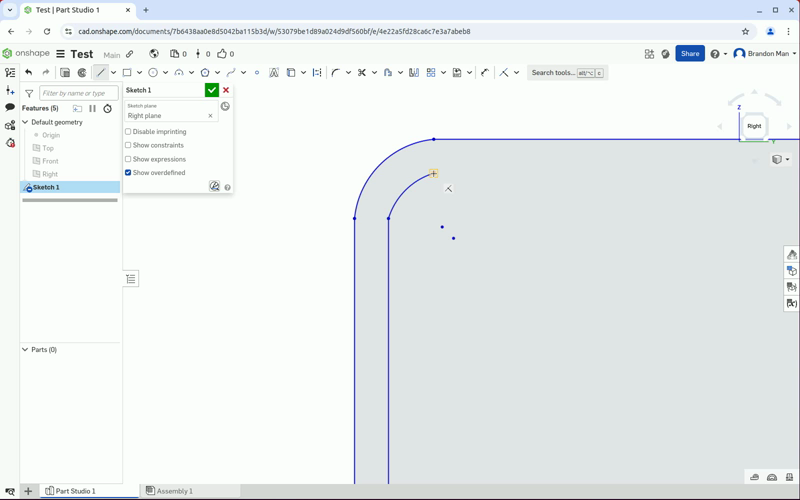
scroll(-6)
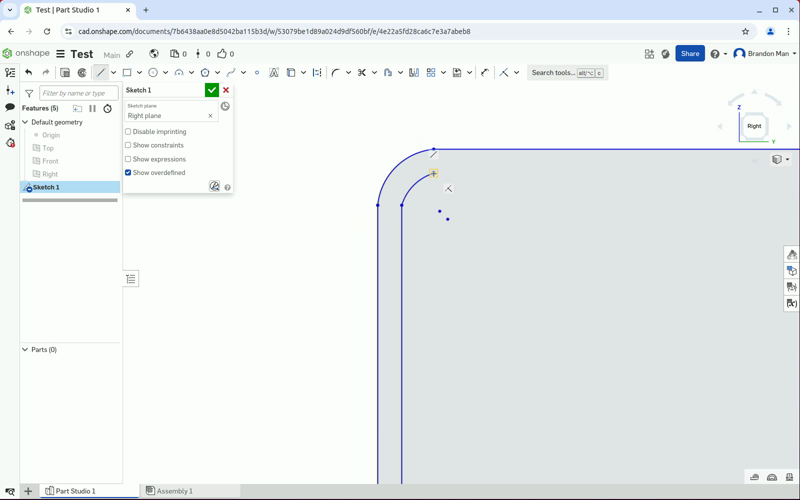
scroll(-6)
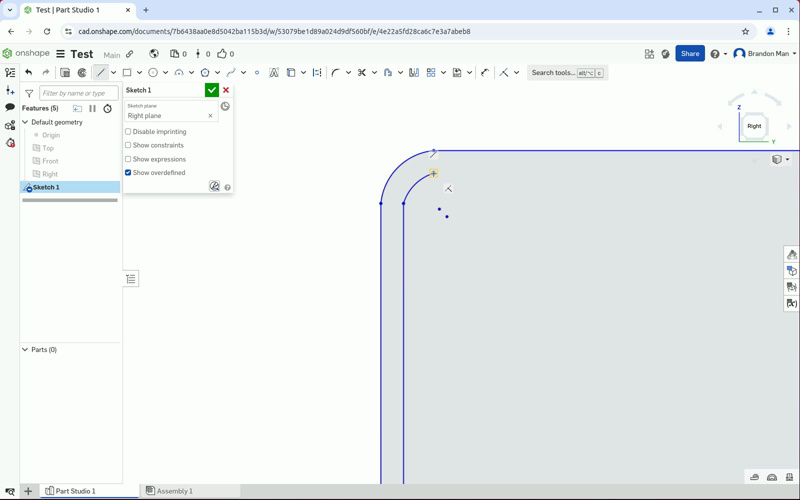
scroll(-6)
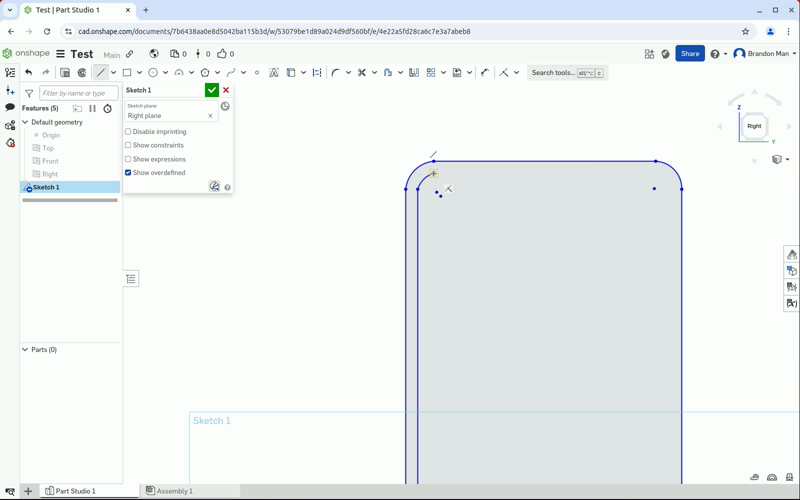
scroll(-6)
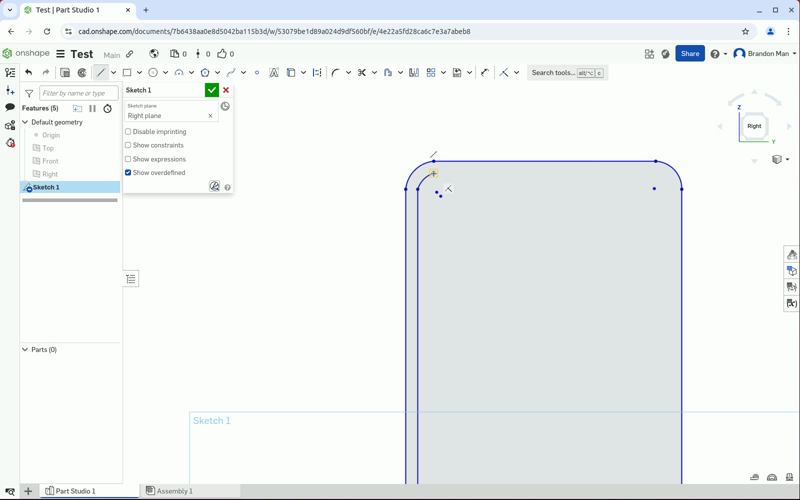
scroll(-6)
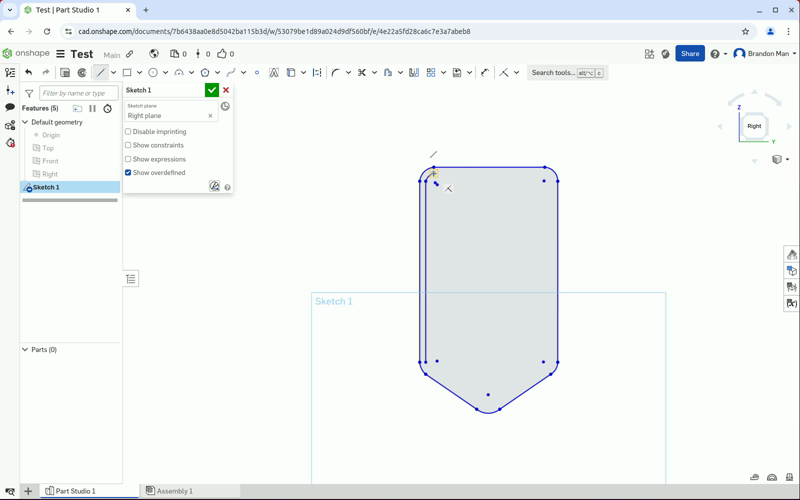
scroll(-6)
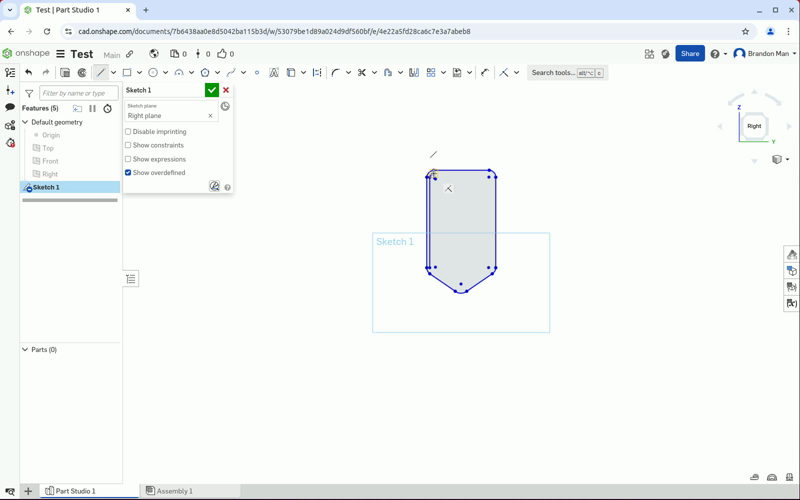
key_down(shift)
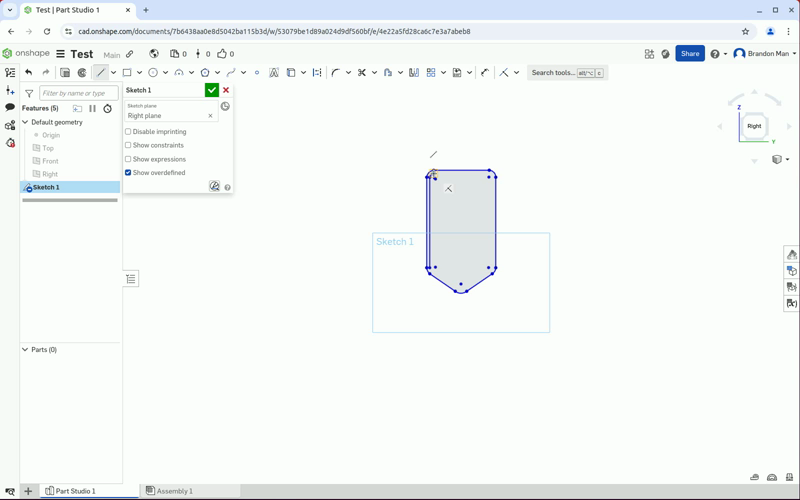
mouse_move(463, 173)
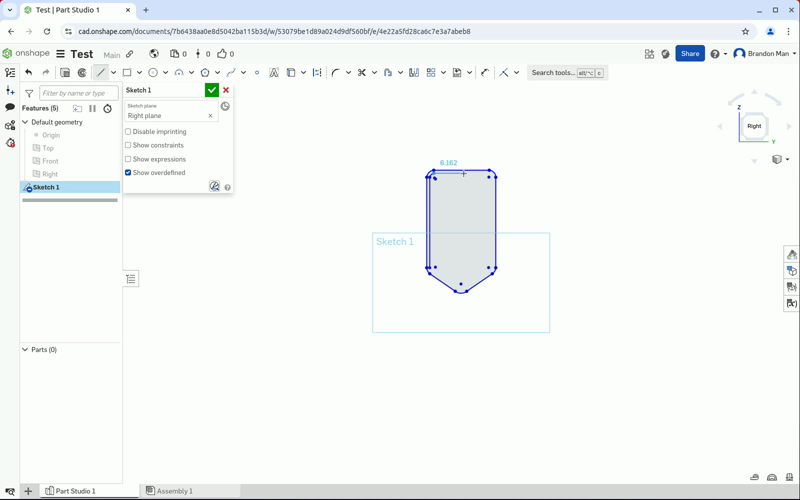
mouse_move(451, 173)
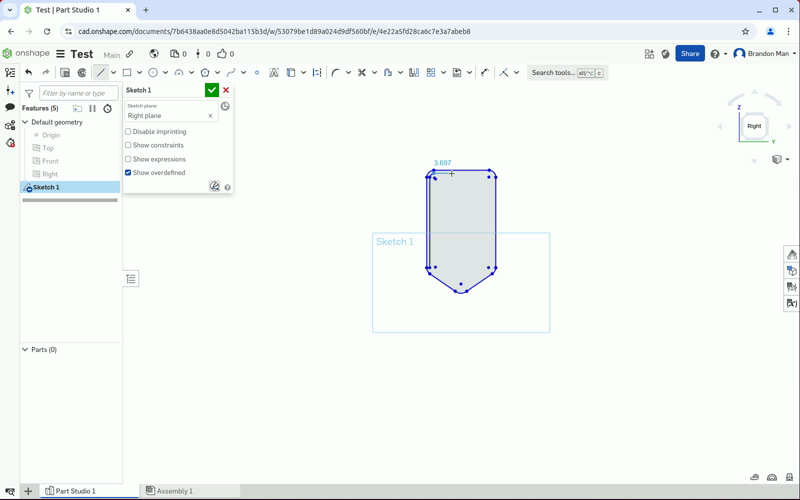
click(451, 173)
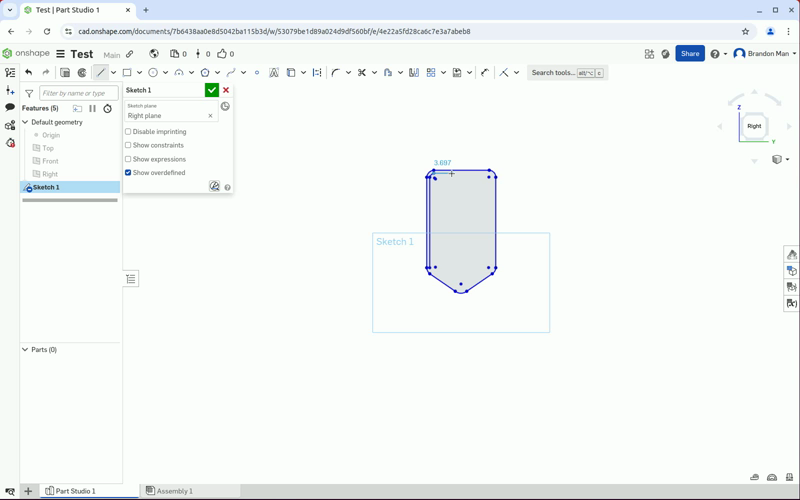
key_up(shift)
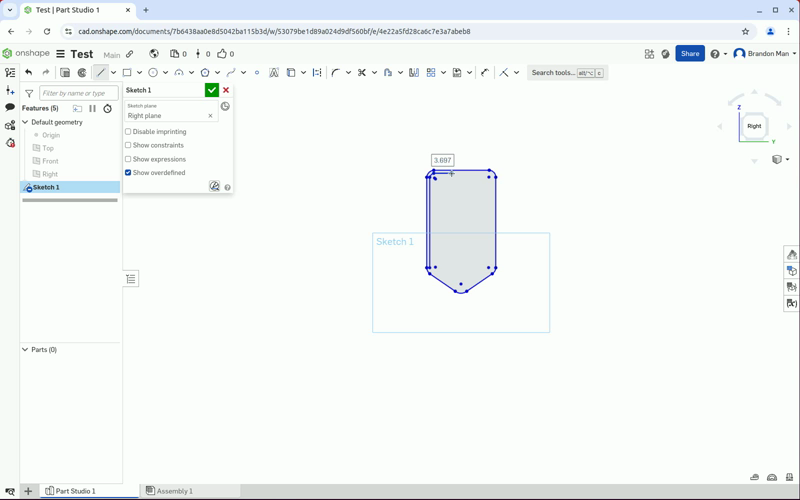
key_down(shift)
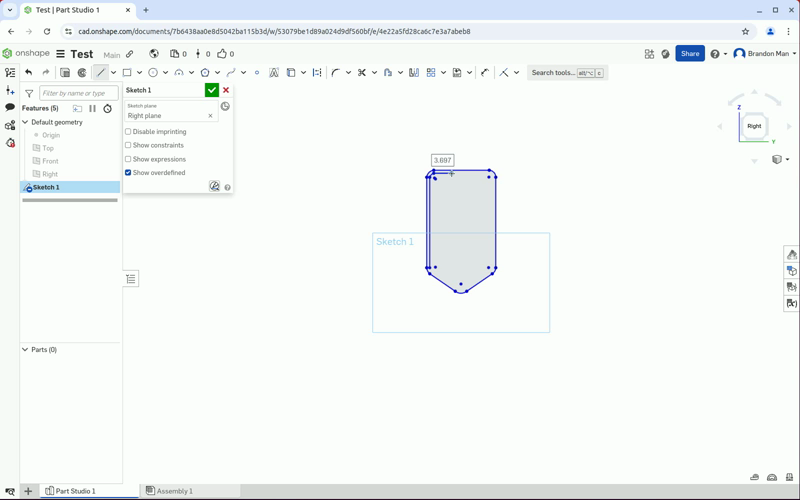
mouse_move(481, 173)
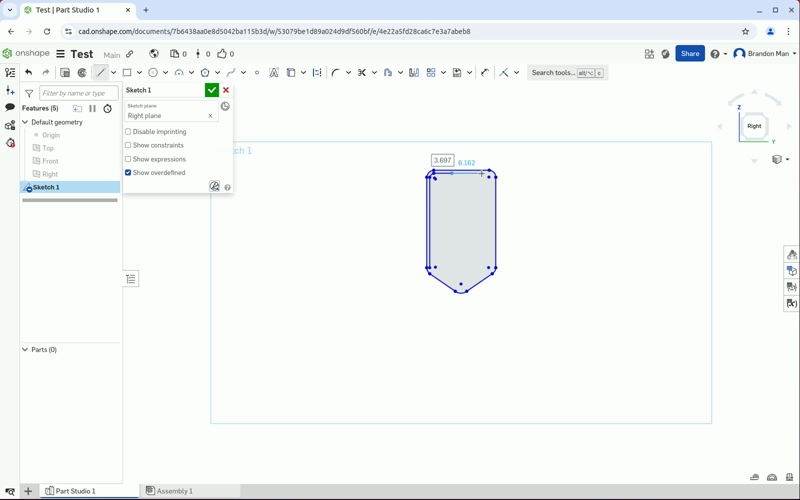
mouse_move(471, 173)
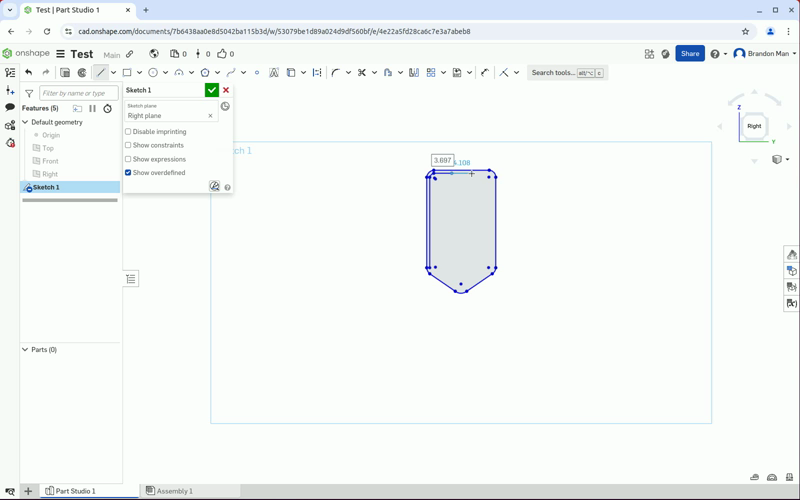
click(471, 173)
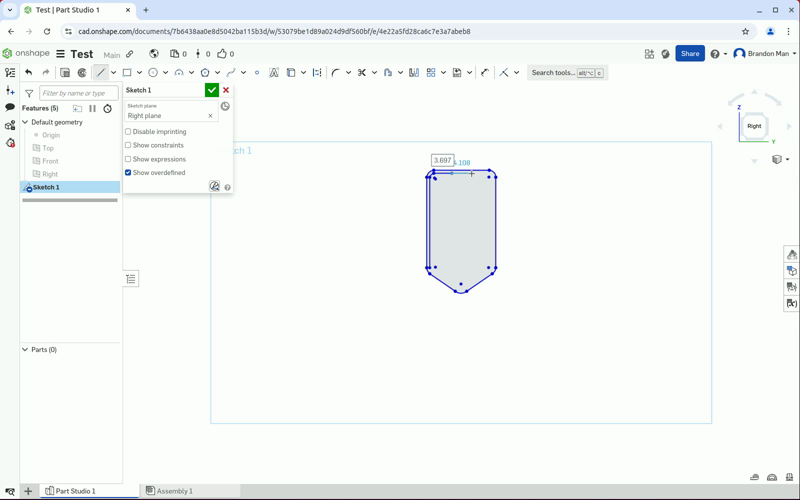
key_up(shift)
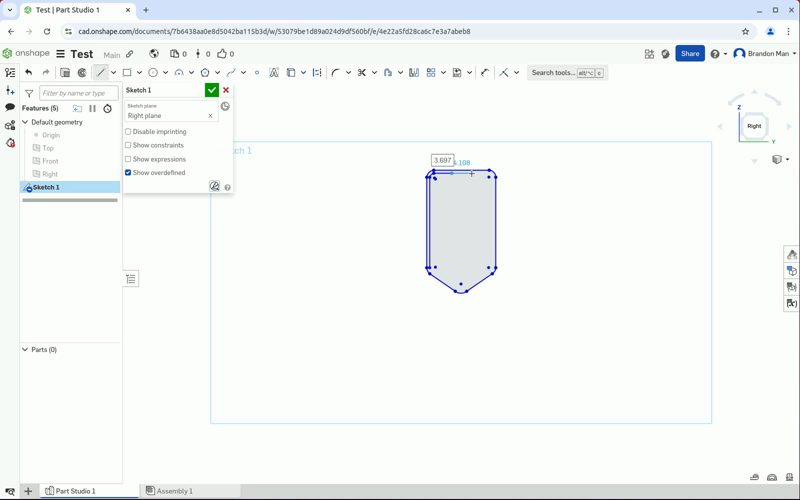
key_down(shift)
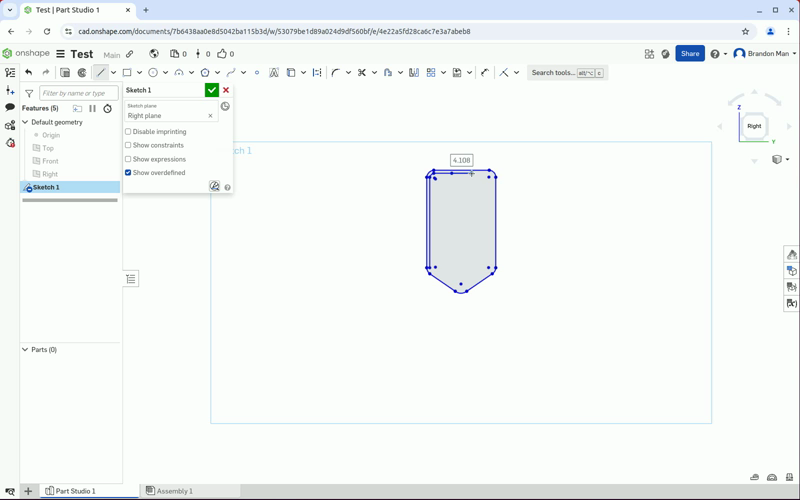
mouse_move(501, 173)
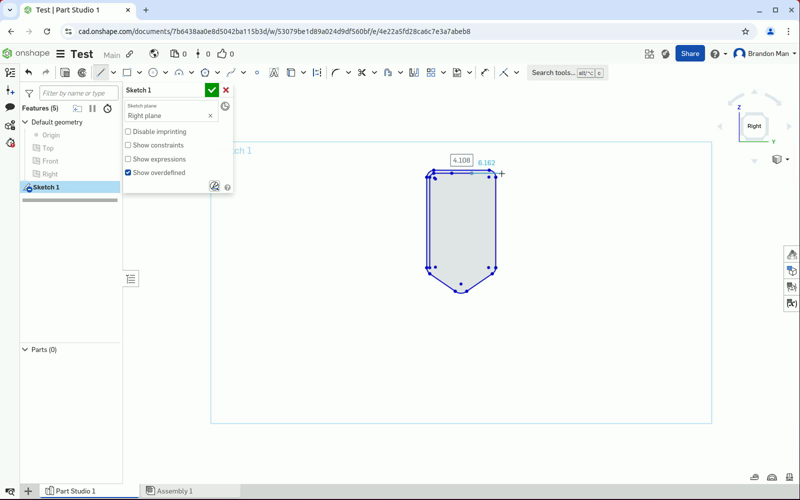
mouse_move(489, 173)
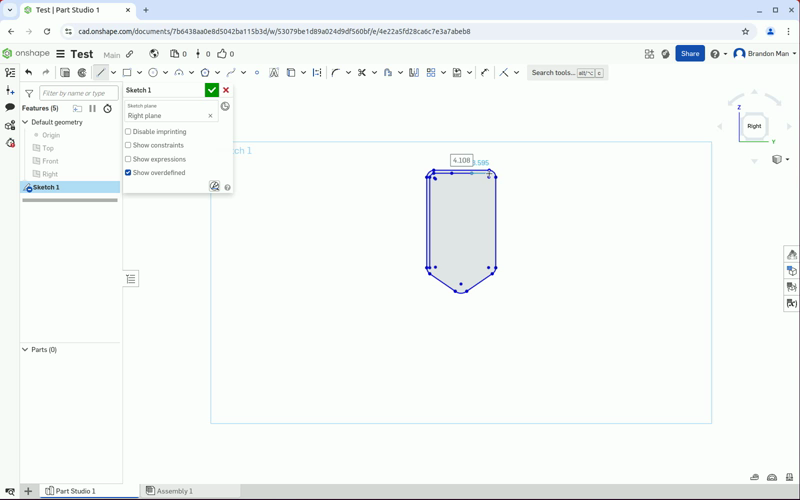
scroll(6)
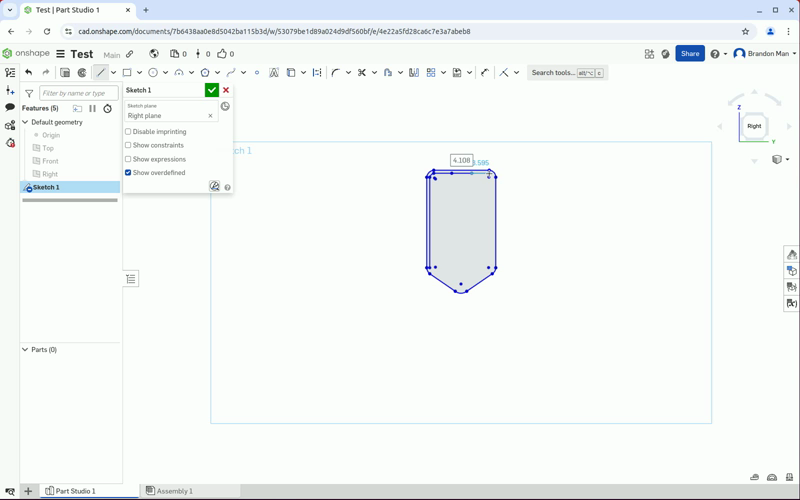
scroll(6)
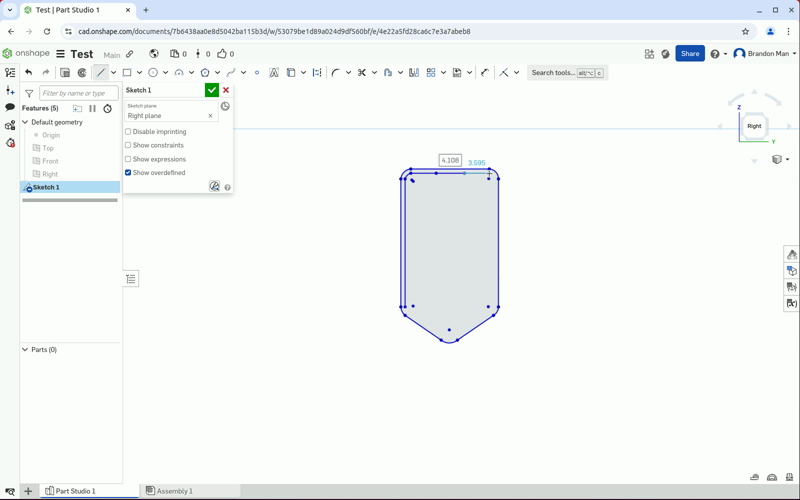
scroll(6)
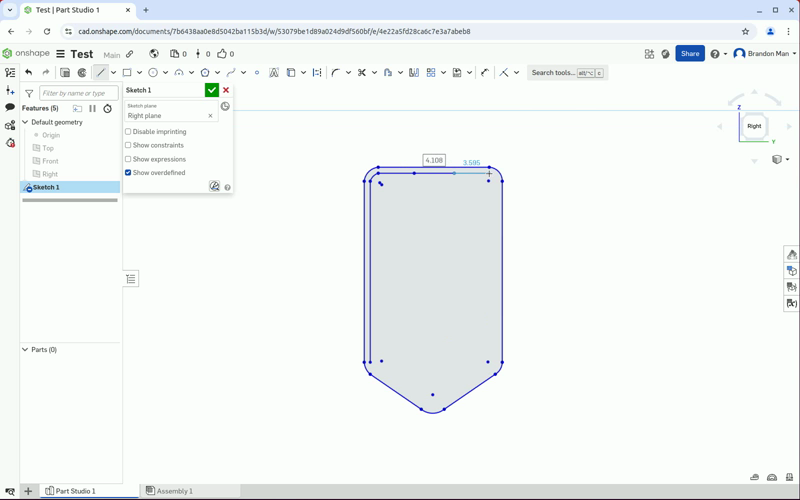
scroll(6)
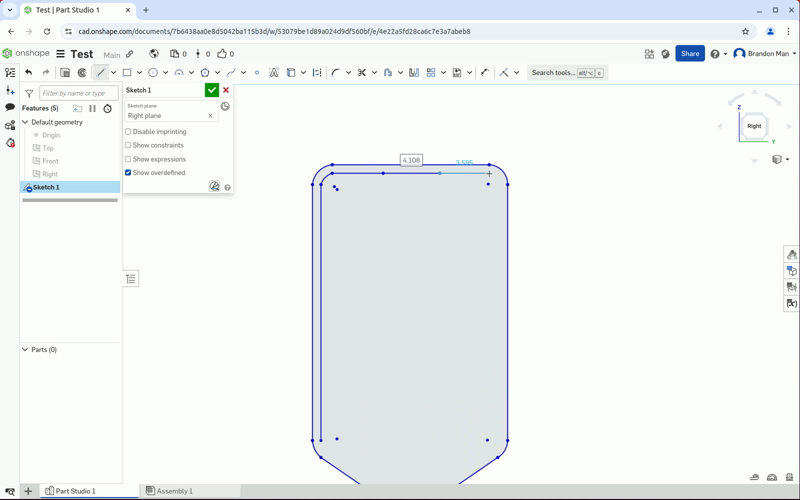
scroll(6)
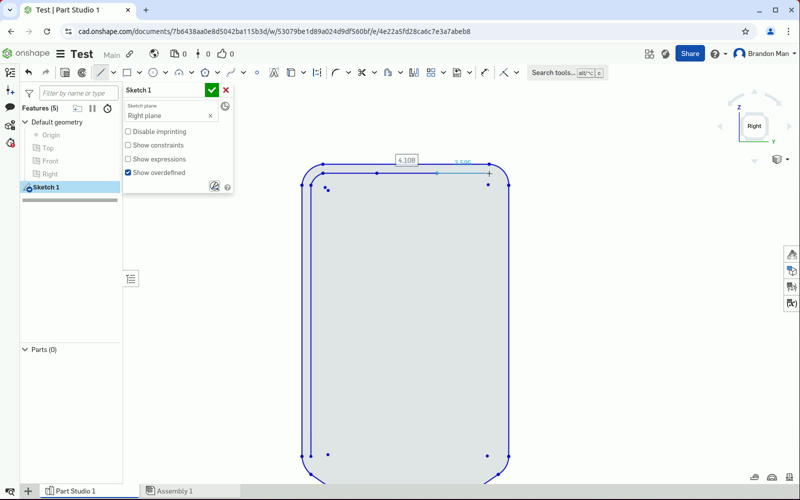
scroll(6)
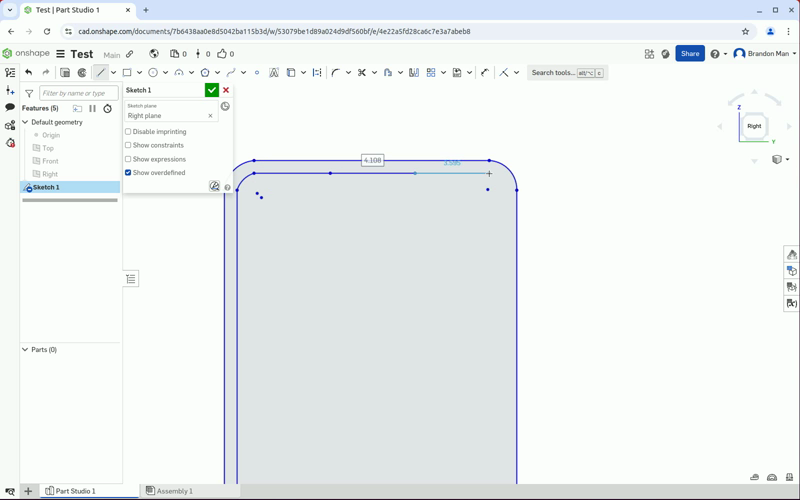
scroll(6)
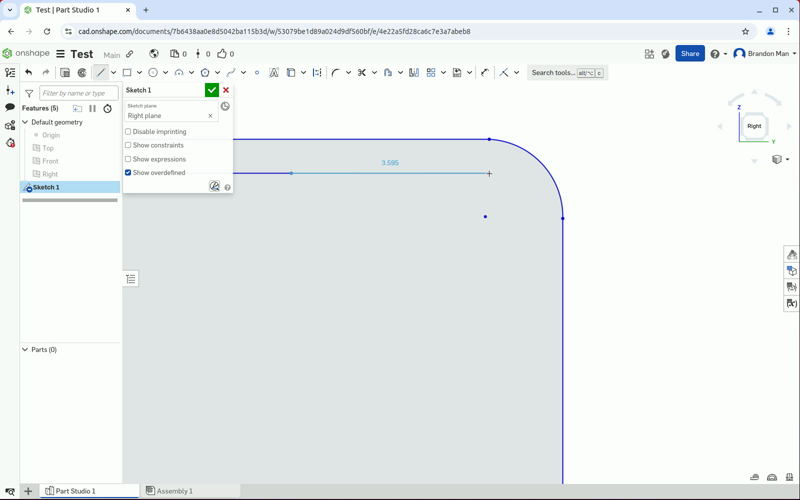
click(489, 173)
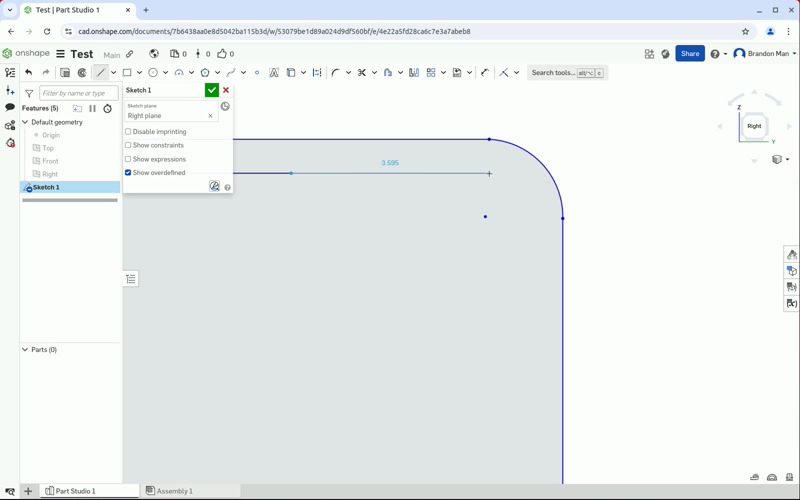
scroll(-6)
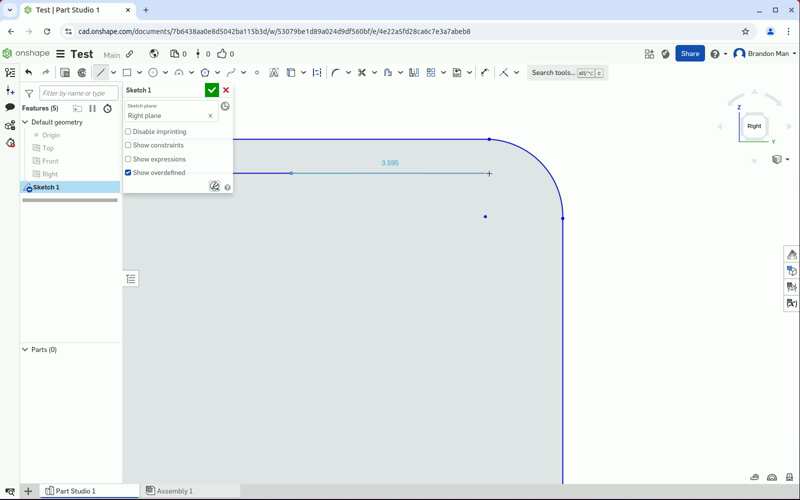
scroll(-6)
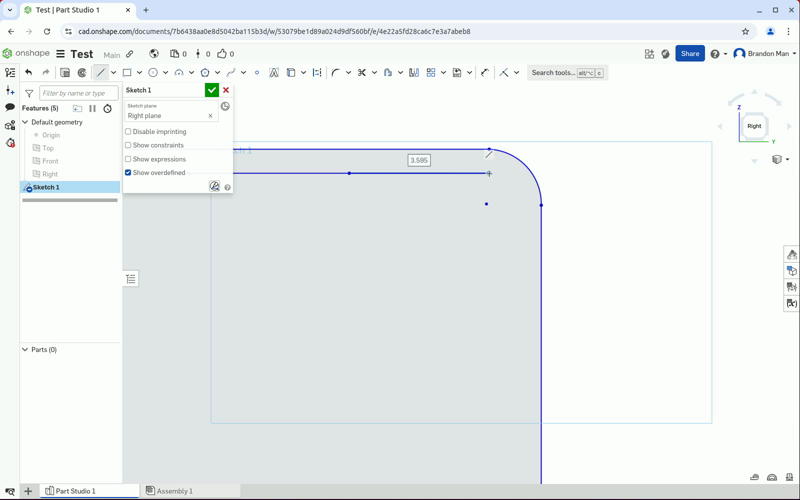
scroll(-6)
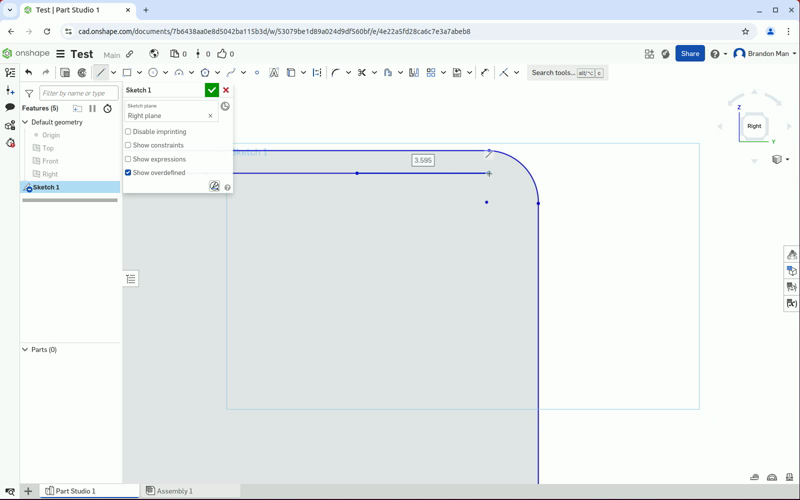
scroll(-6)
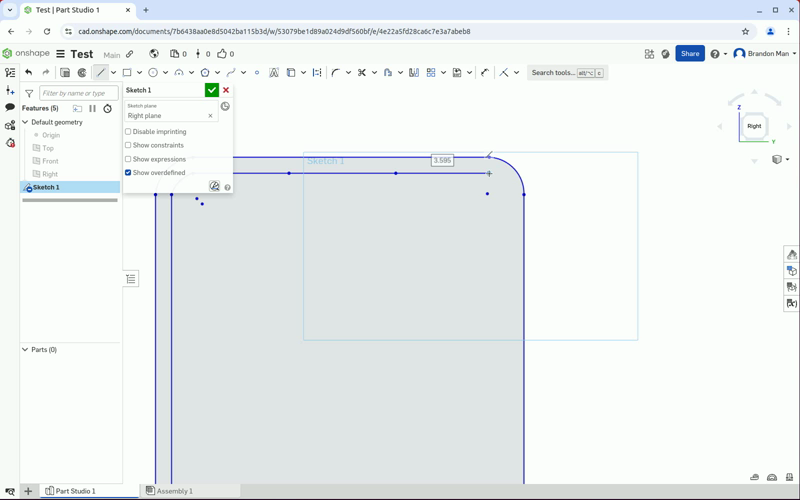
scroll(-6)
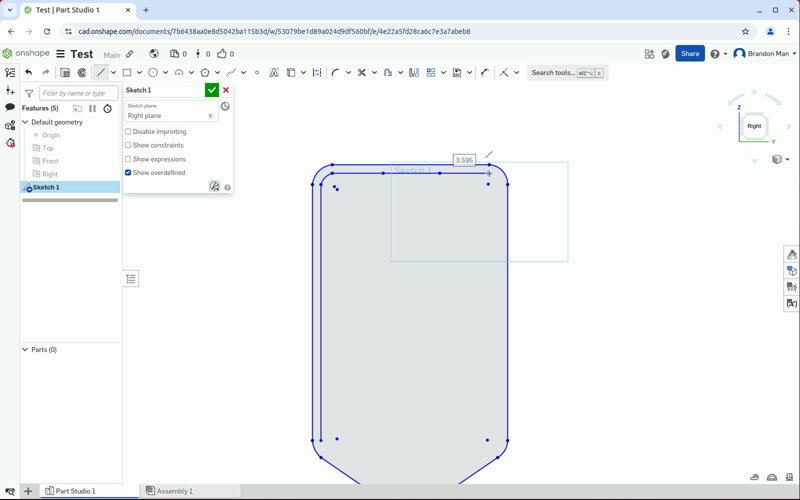
scroll(-6)
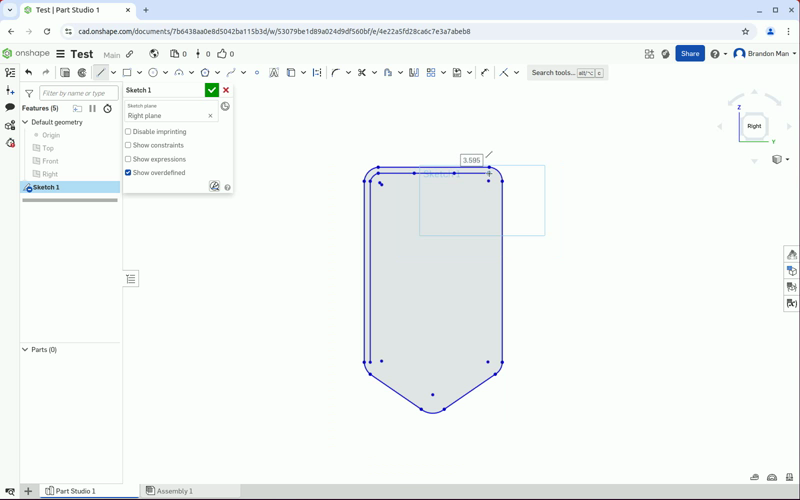
scroll(-6)
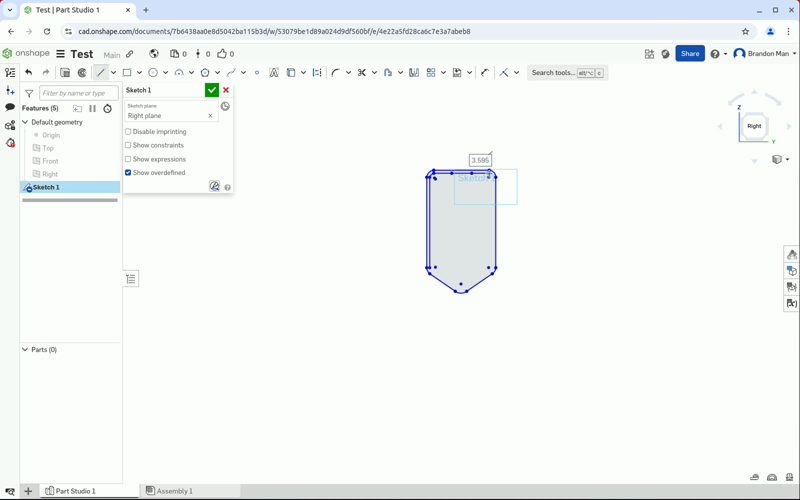
key_up(shift)
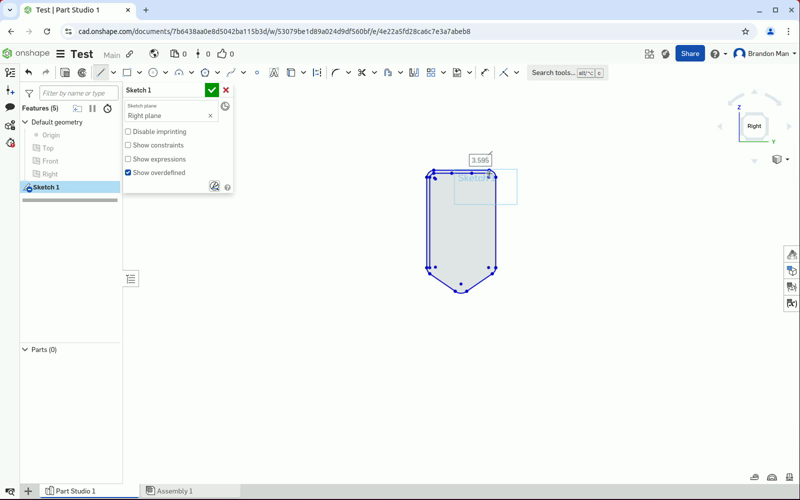
key(esc)
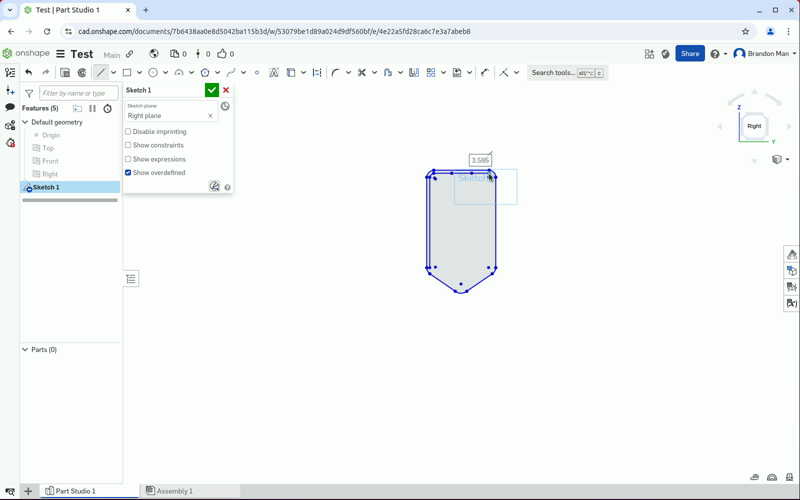
key(a)
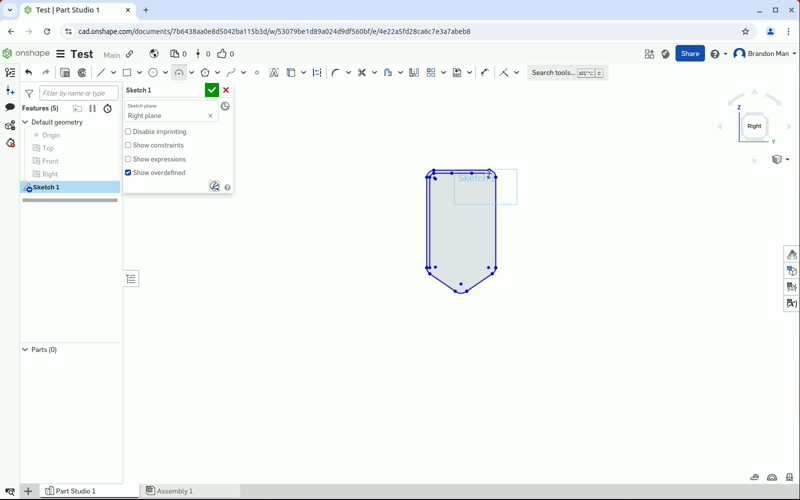
mouse_move(489, 173)
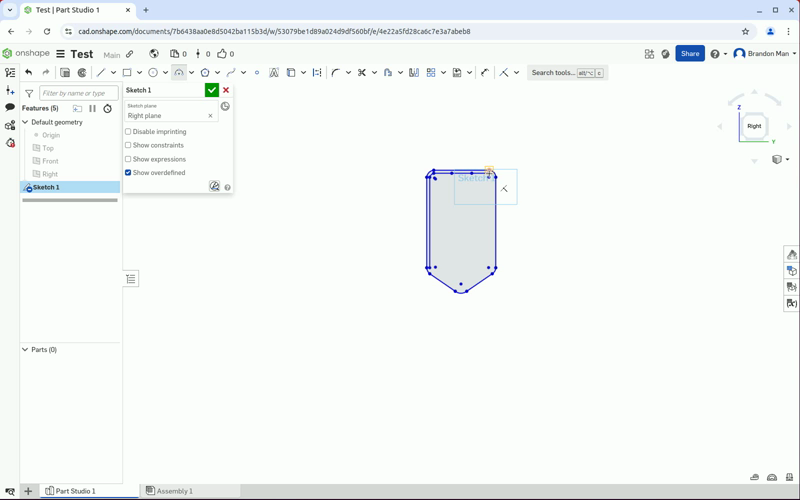
scroll(6)
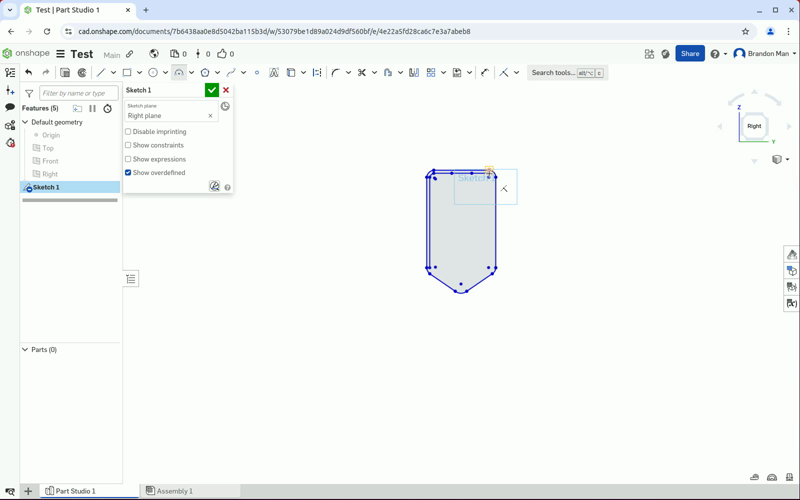
scroll(6)
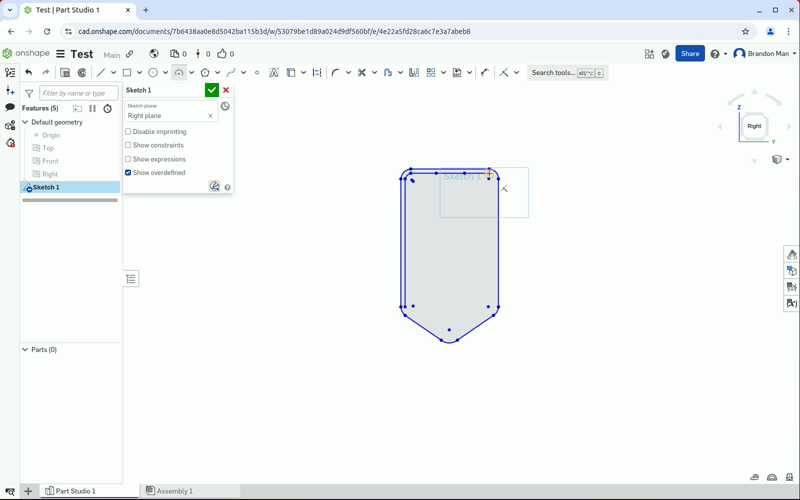
scroll(6)
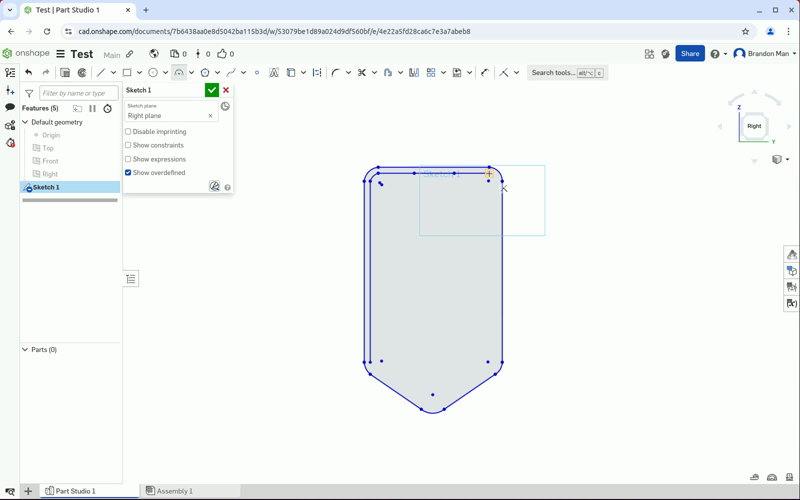
scroll(6)
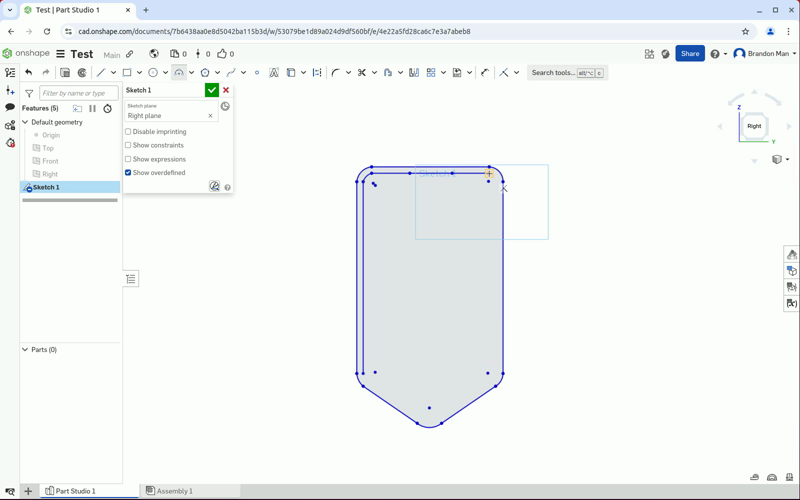
scroll(6)
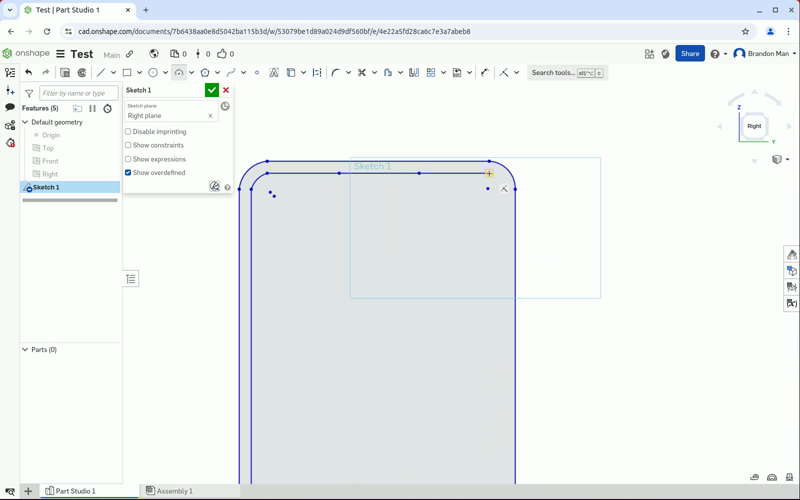
scroll(6)
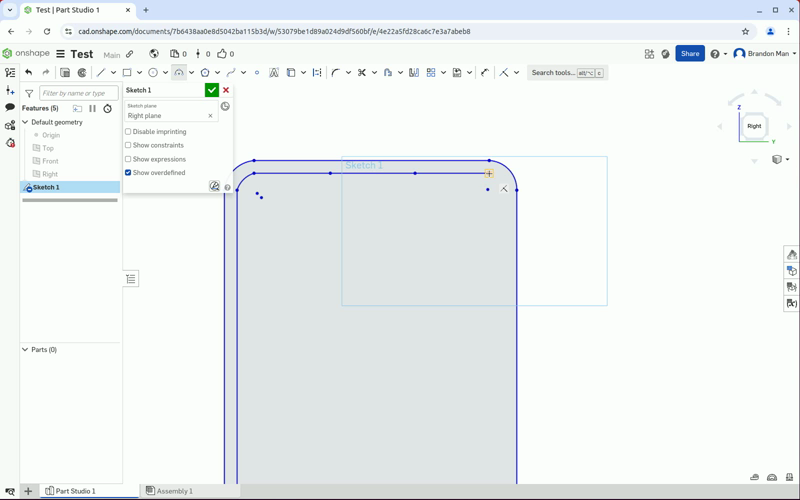
scroll(6)
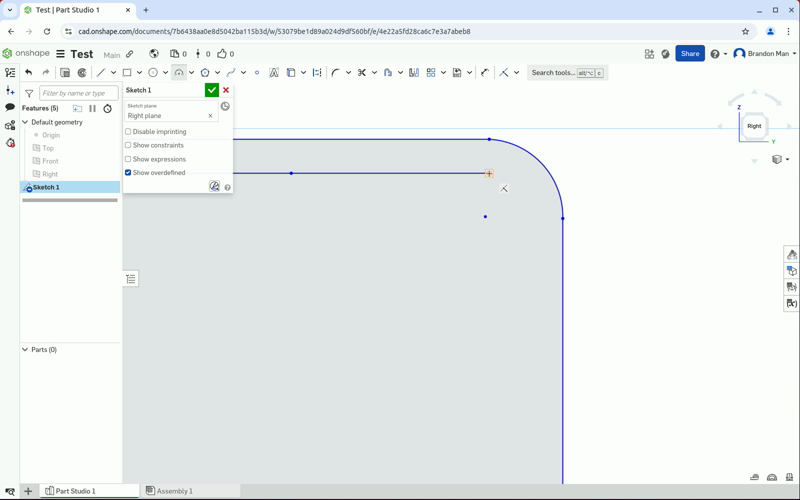
click(489, 173)
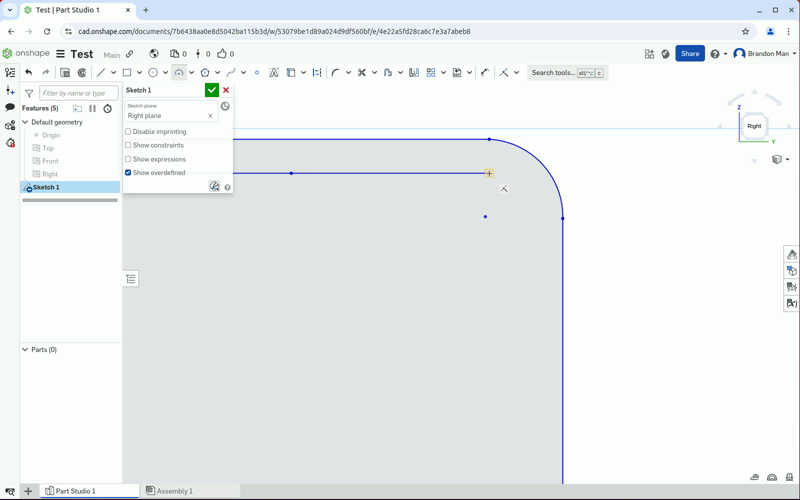
scroll(-6)
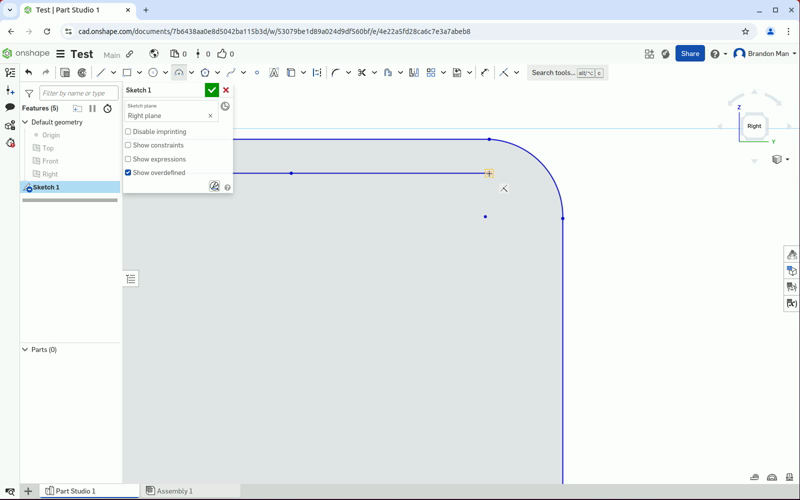
scroll(-6)
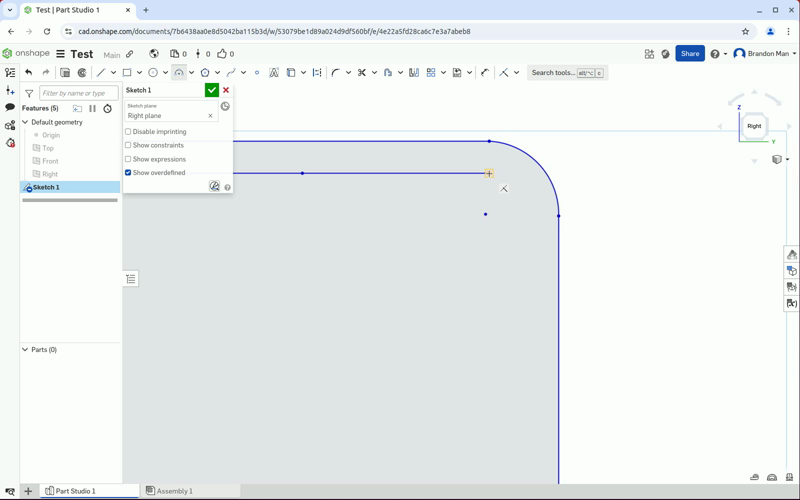
scroll(-6)
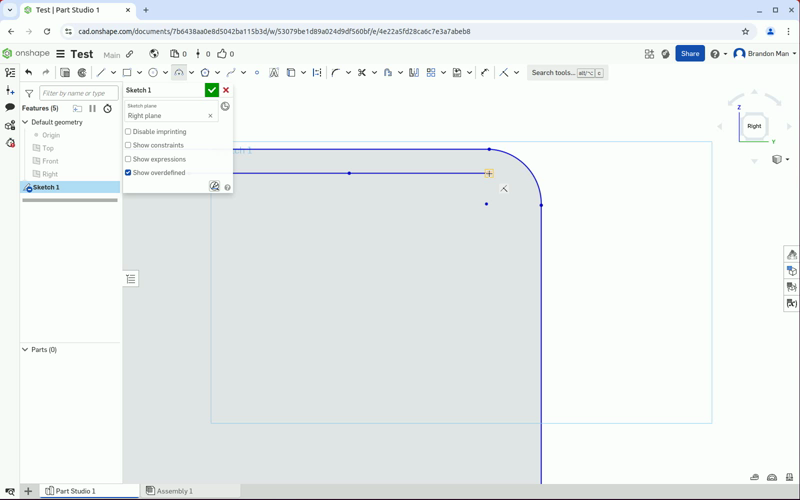
scroll(-6)
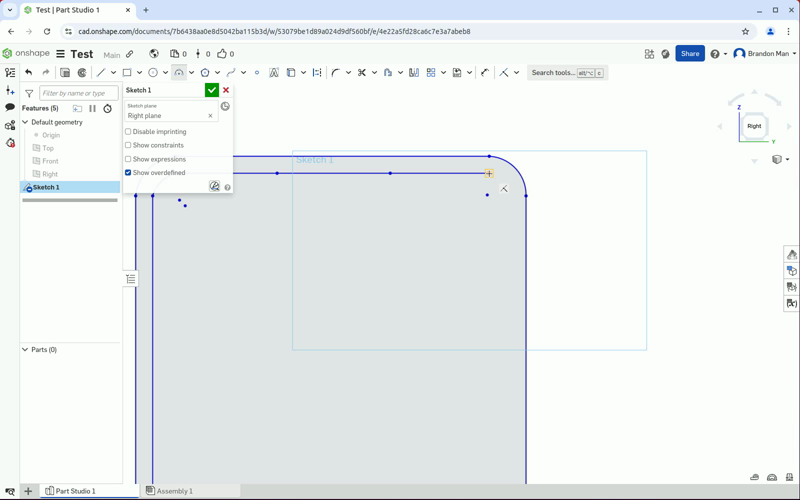
scroll(-6)
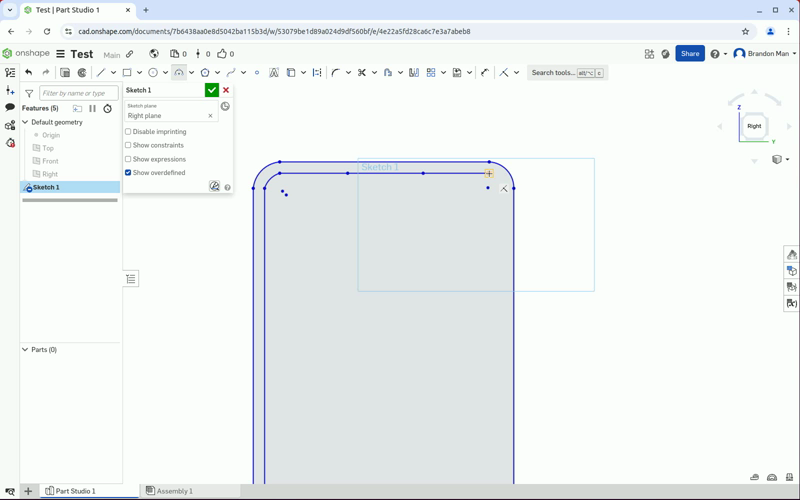
scroll(-6)
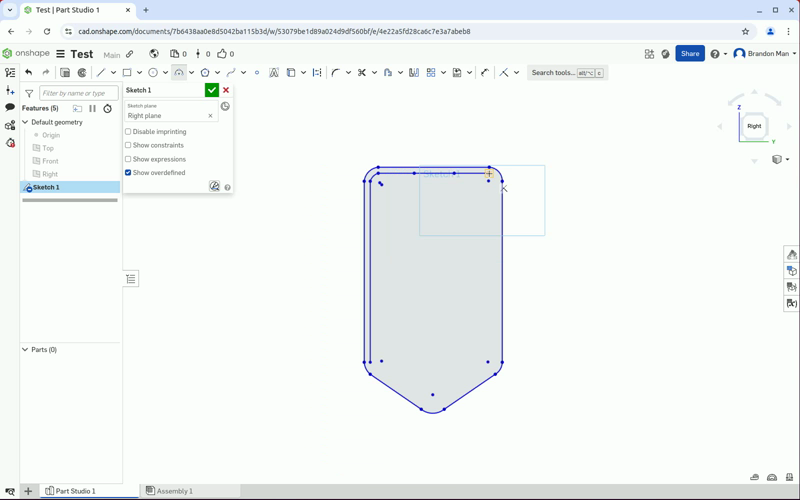
scroll(-6)
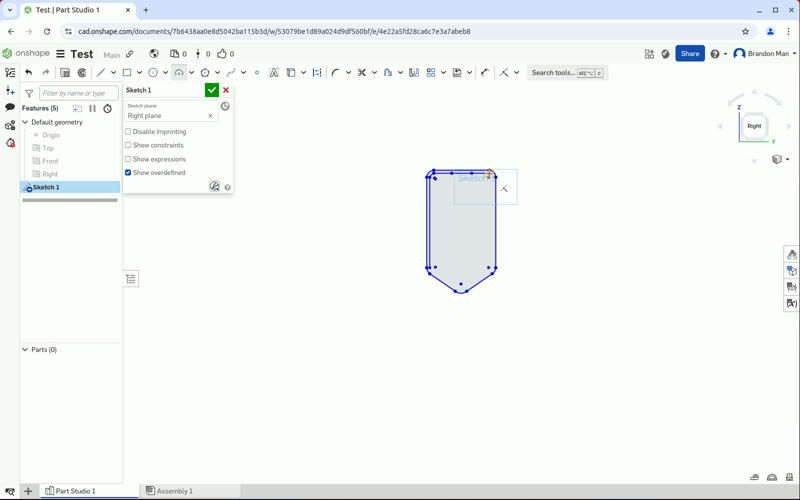
key_down(shift)
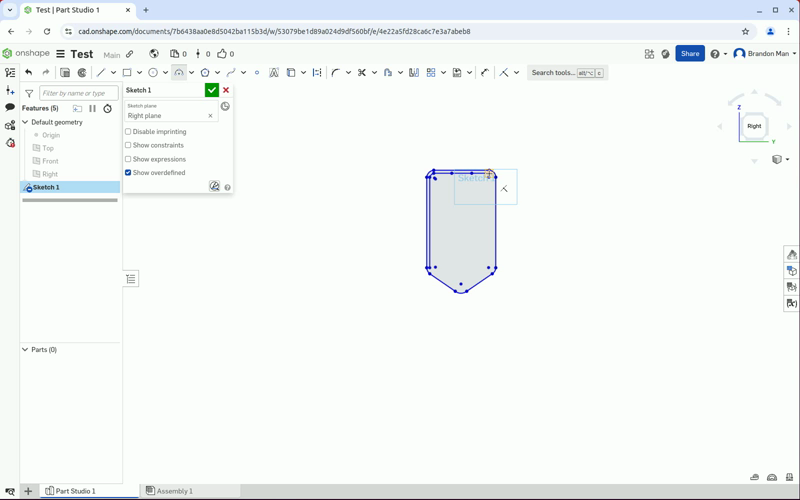
mouse_move(492, 177)
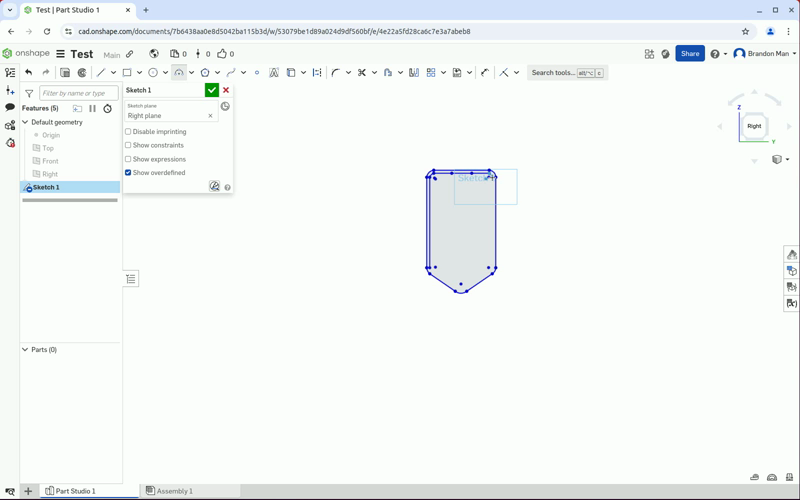
scroll(6)
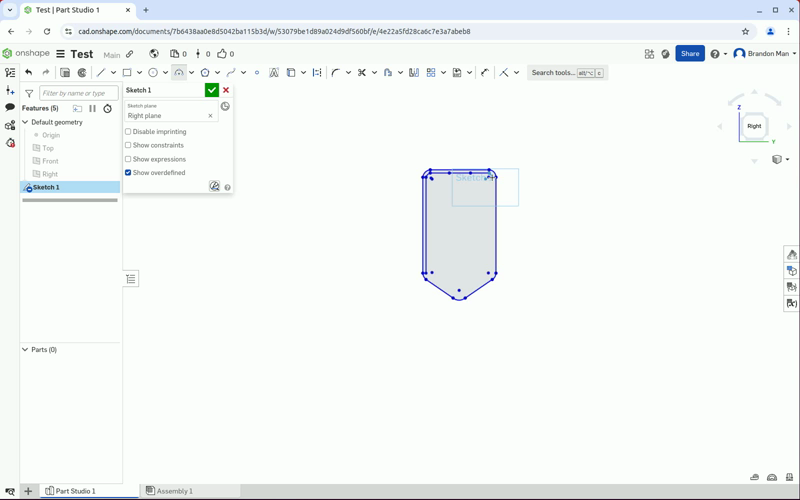
scroll(6)
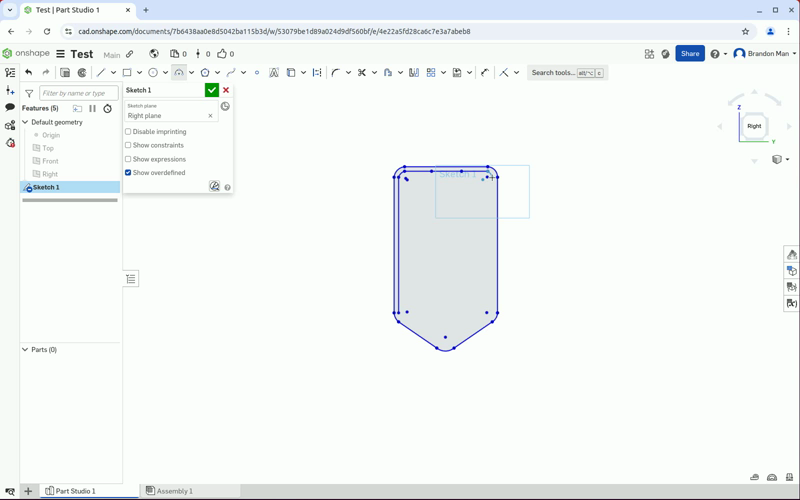
scroll(6)
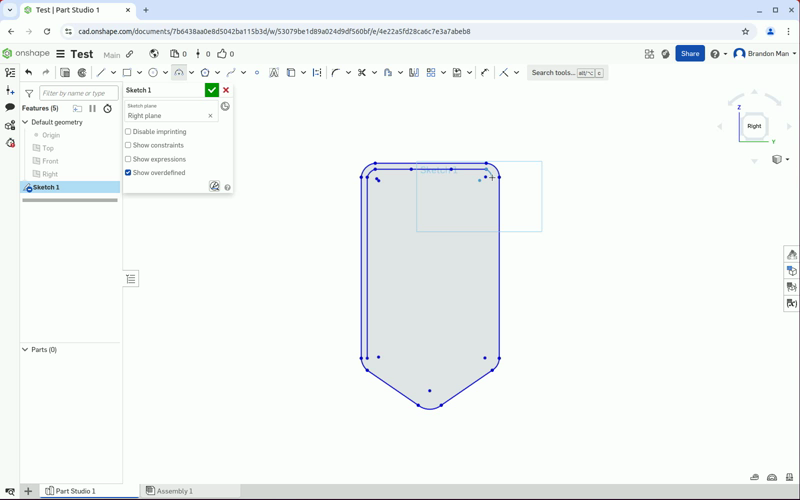
scroll(6)
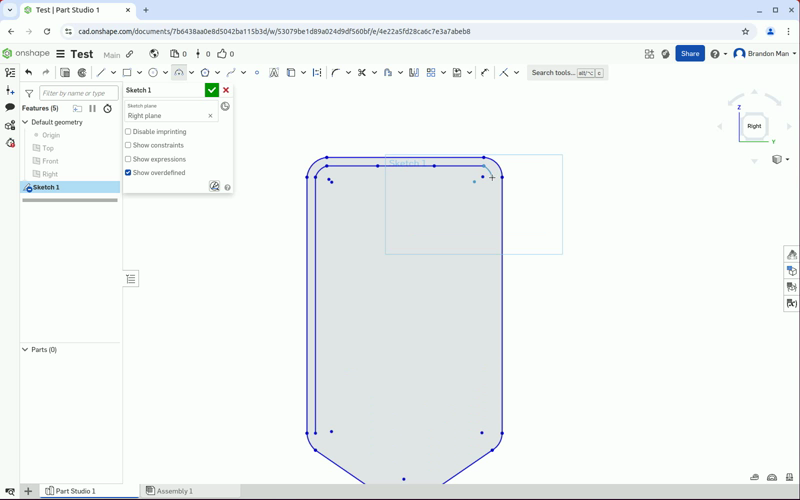
scroll(6)
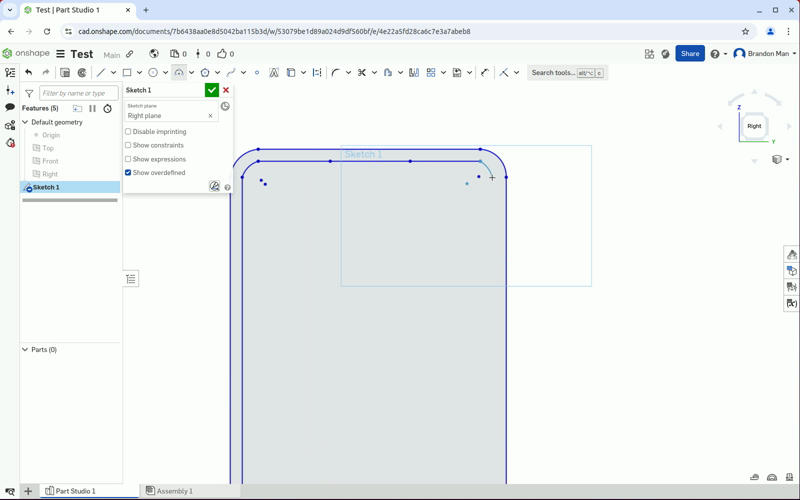
scroll(6)
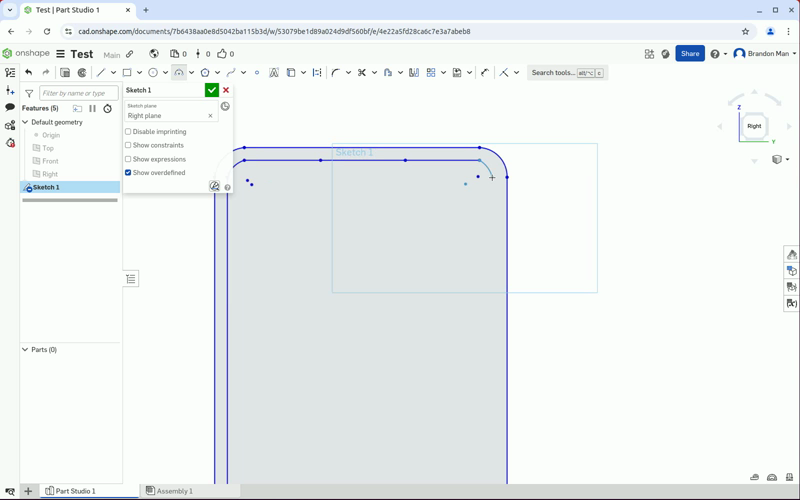
scroll(6)
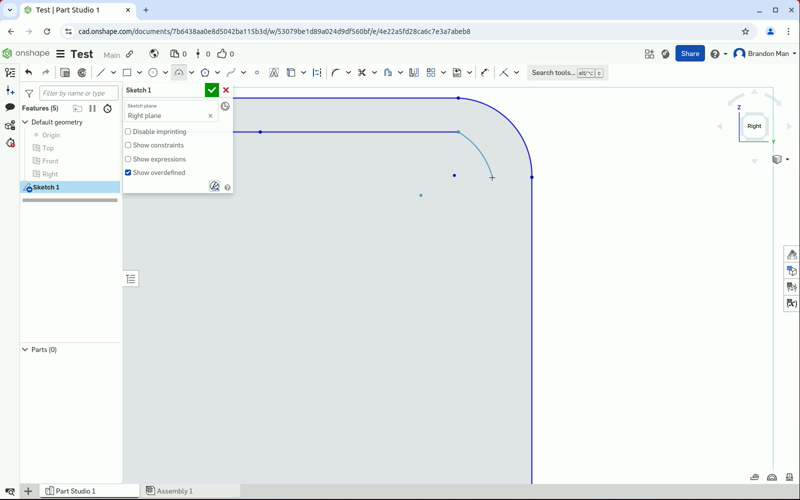
click(492, 177)
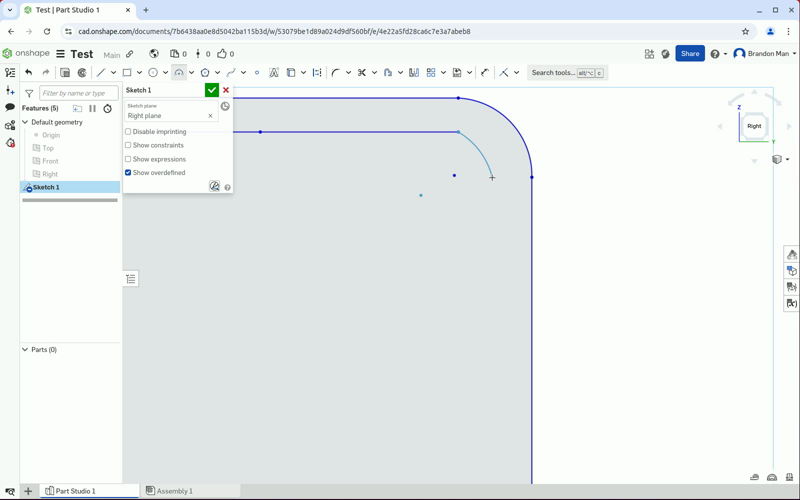
scroll(-6)
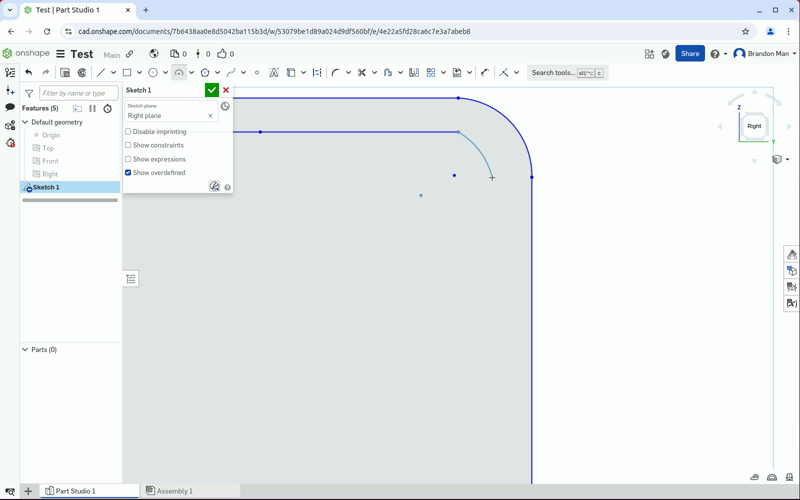
scroll(-6)
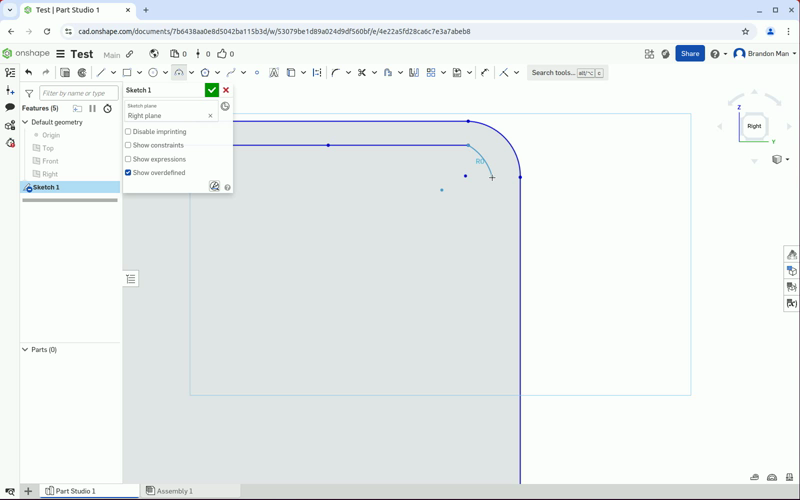
scroll(-6)
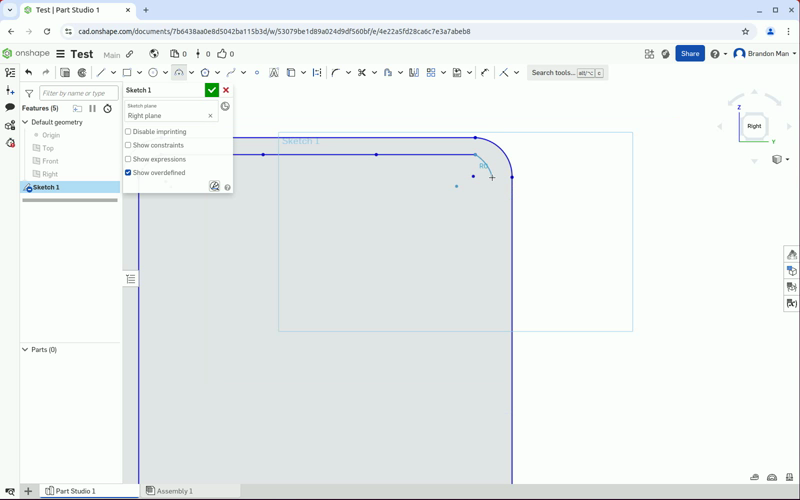
scroll(-6)
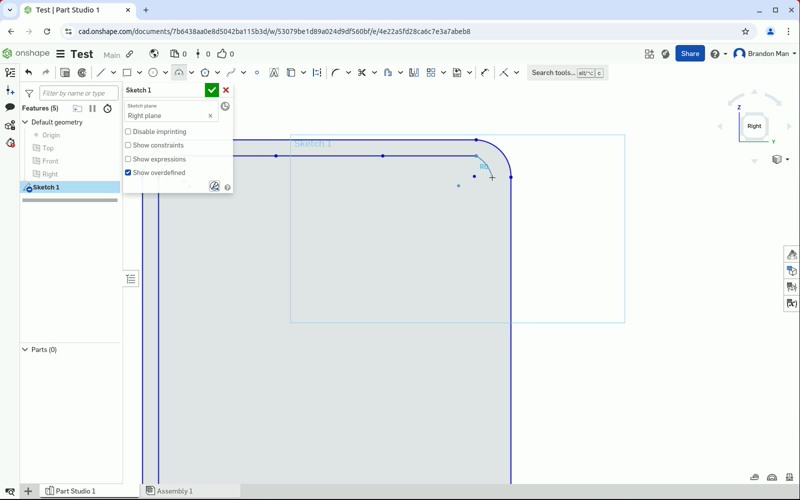
scroll(-6)
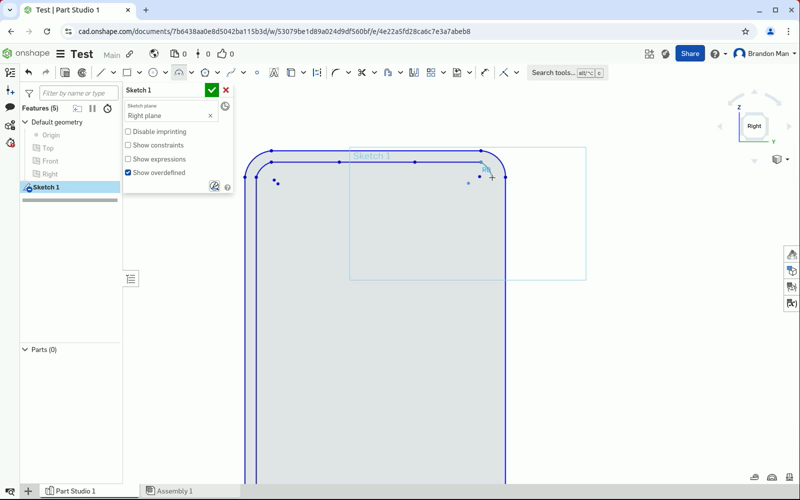
scroll(-6)
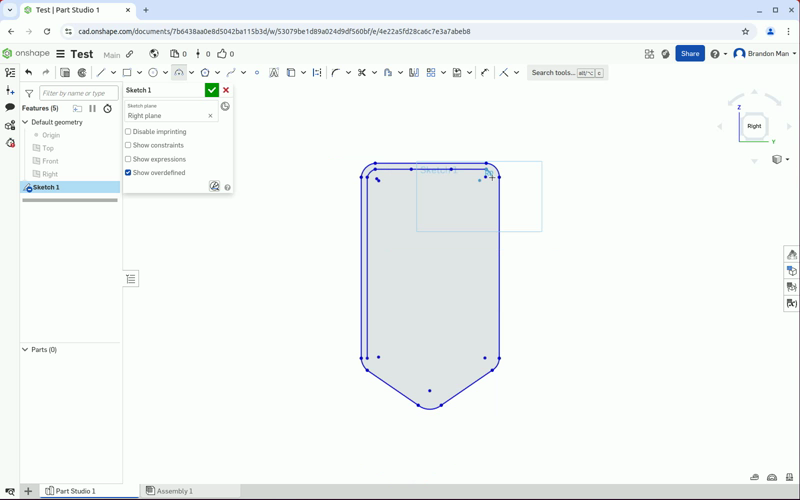
scroll(-6)
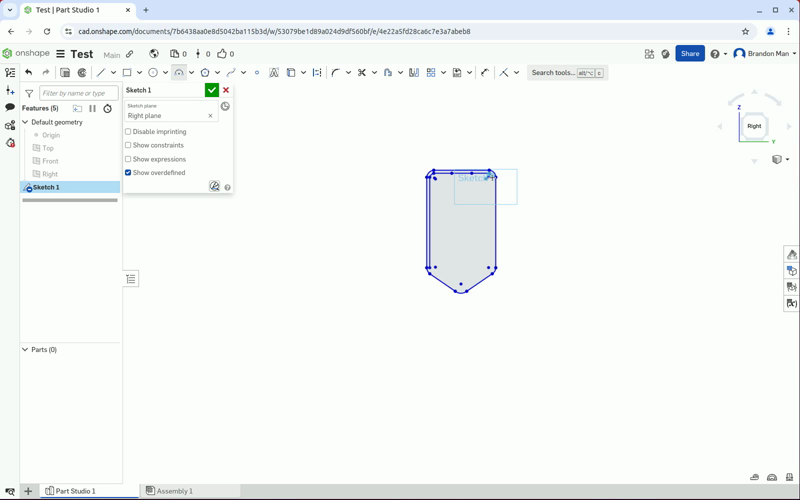
mouse_move(491, 174)
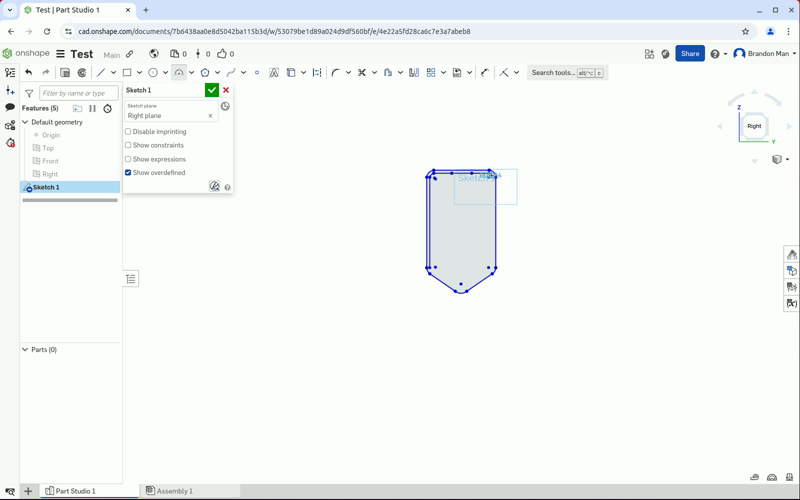
scroll(6)
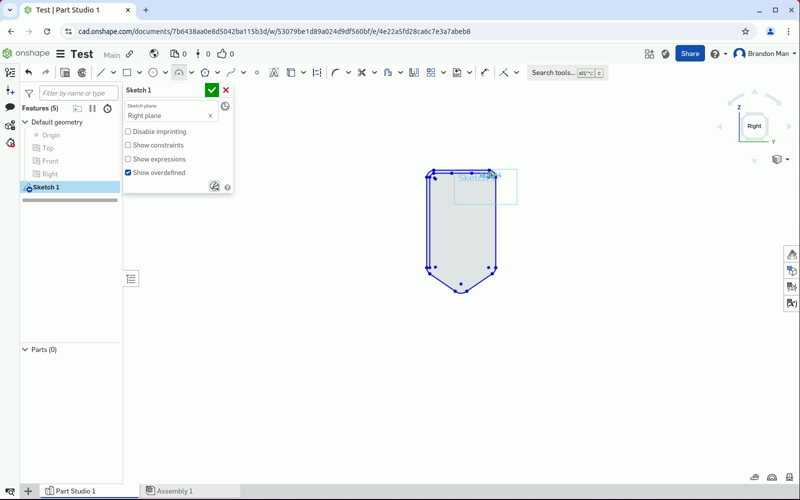
scroll(6)
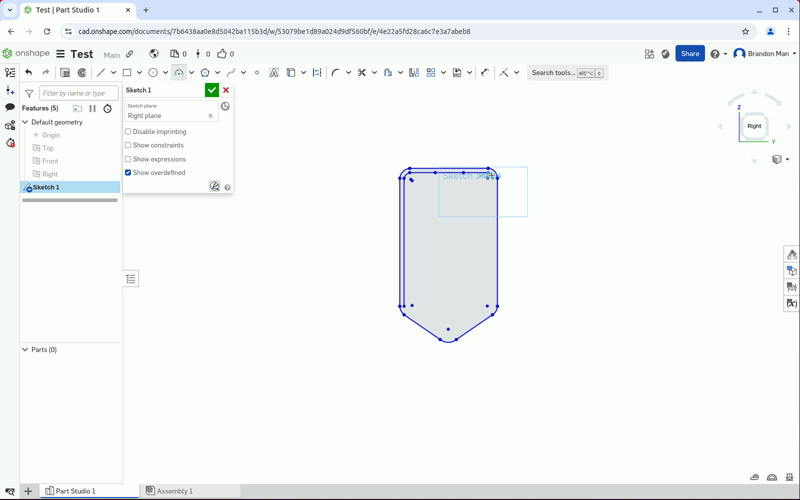
scroll(6)
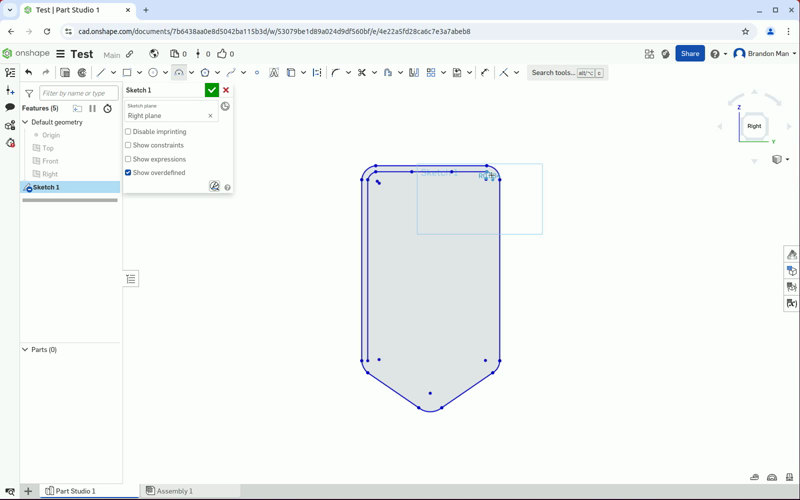
scroll(6)
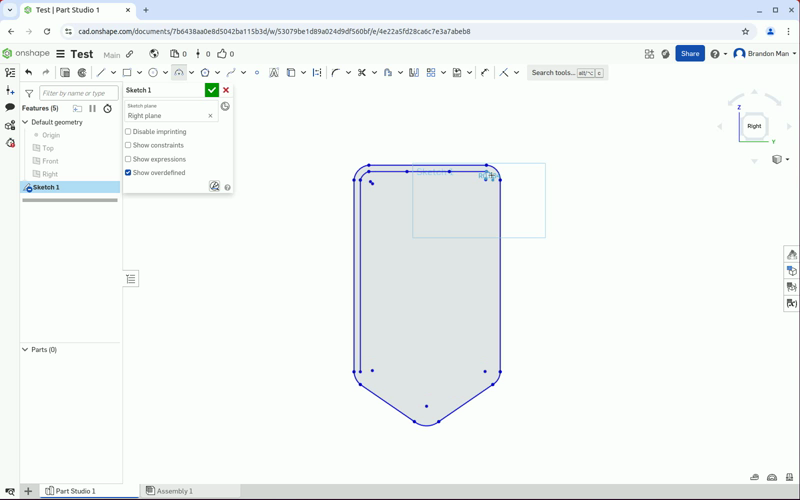
scroll(6)
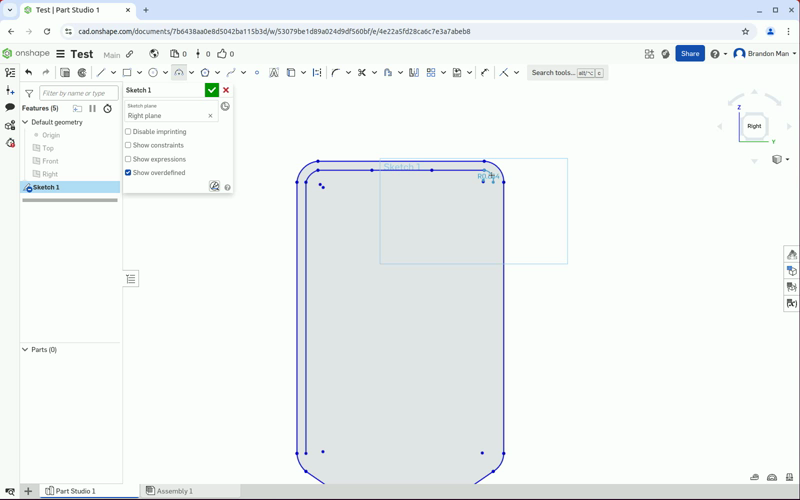
scroll(6)
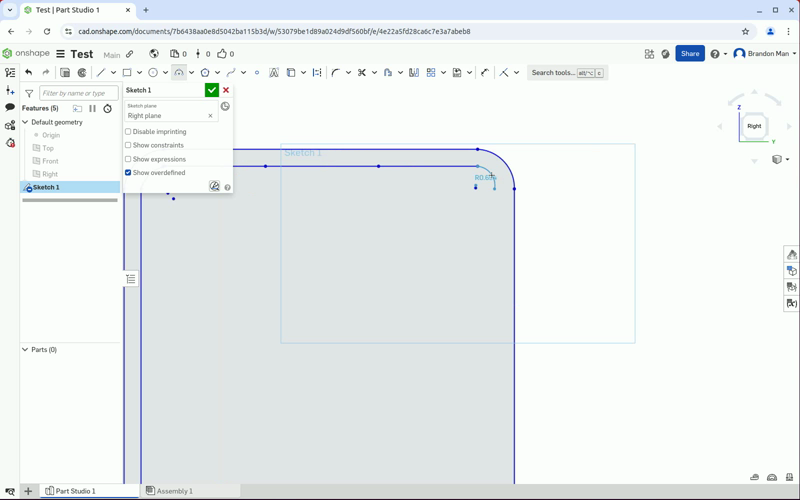
scroll(6)
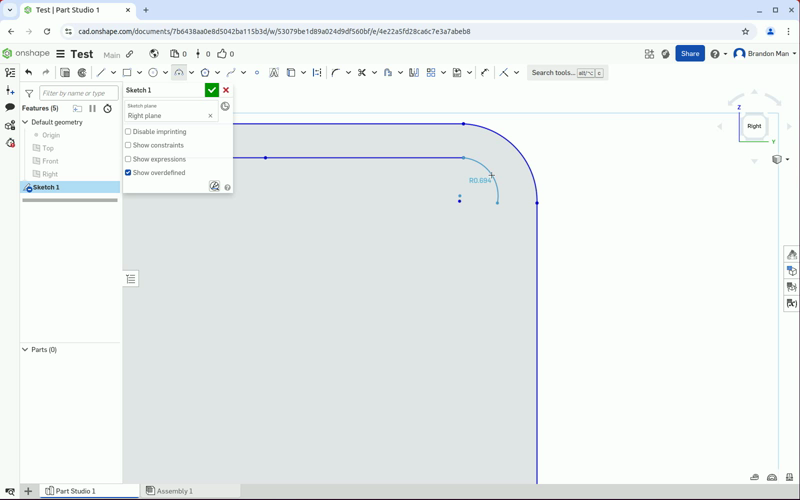
click(491, 174)
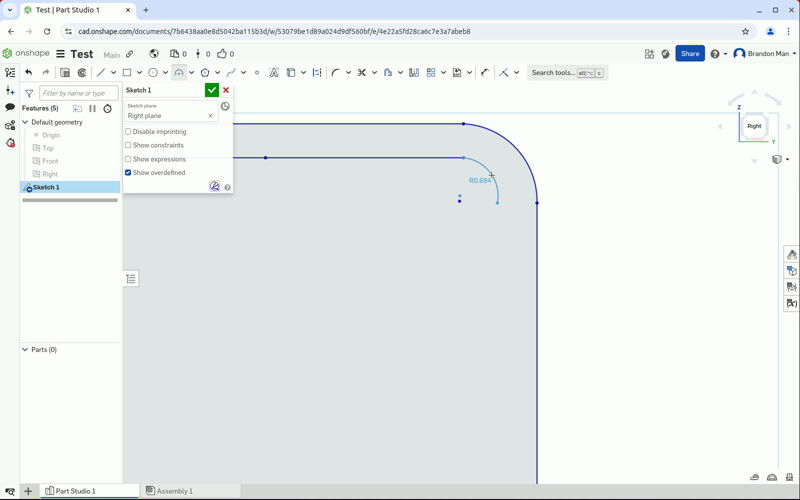
scroll(-6)
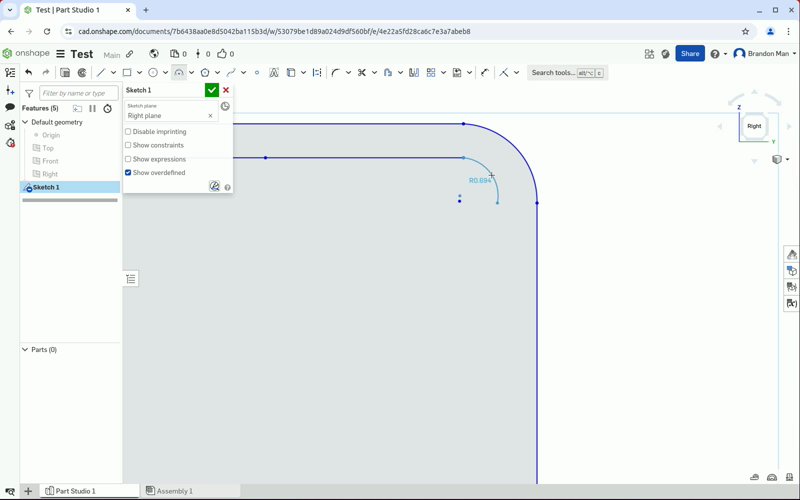
scroll(-6)
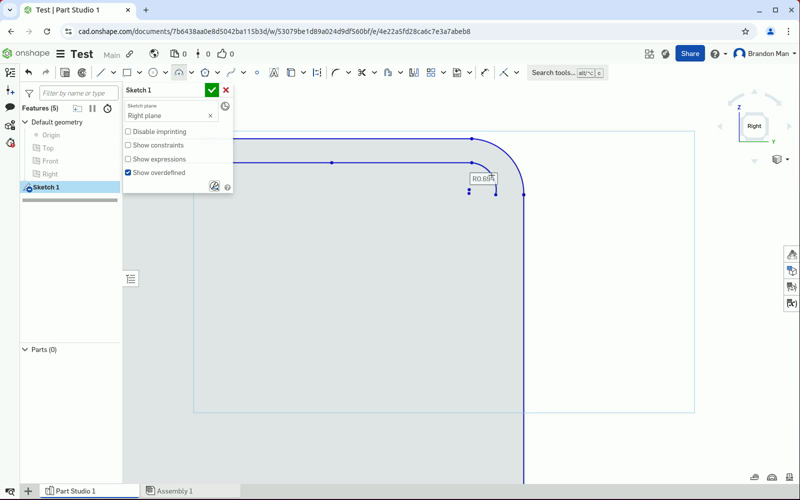
scroll(-6)
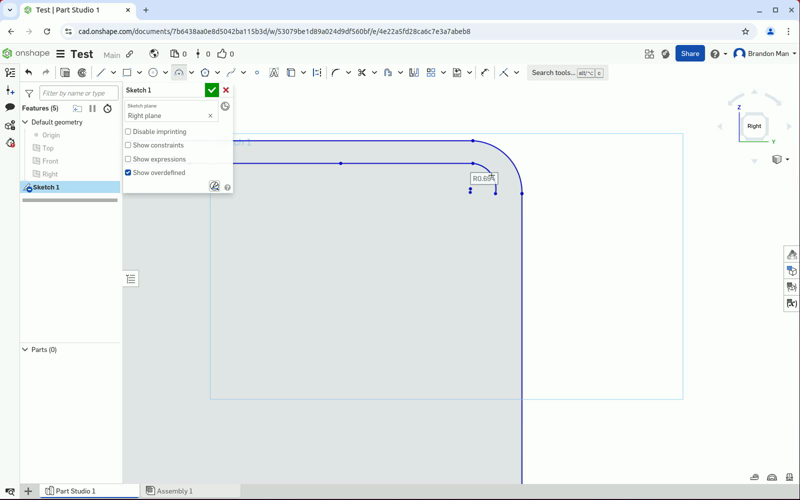
scroll(-6)
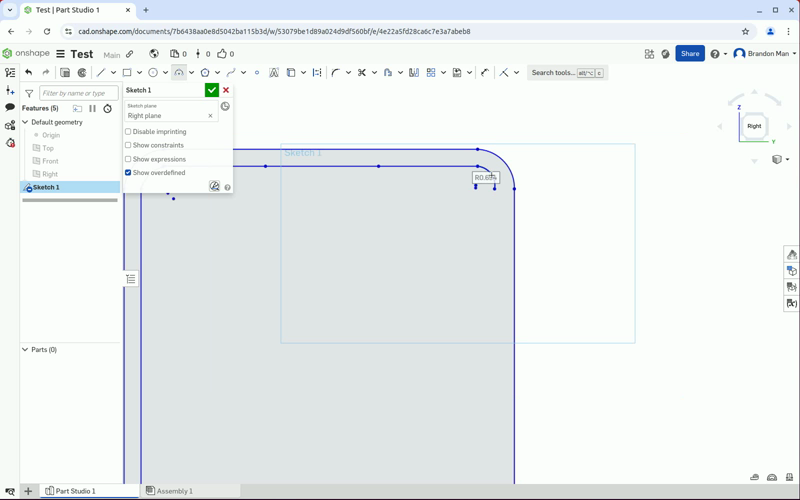
scroll(-6)
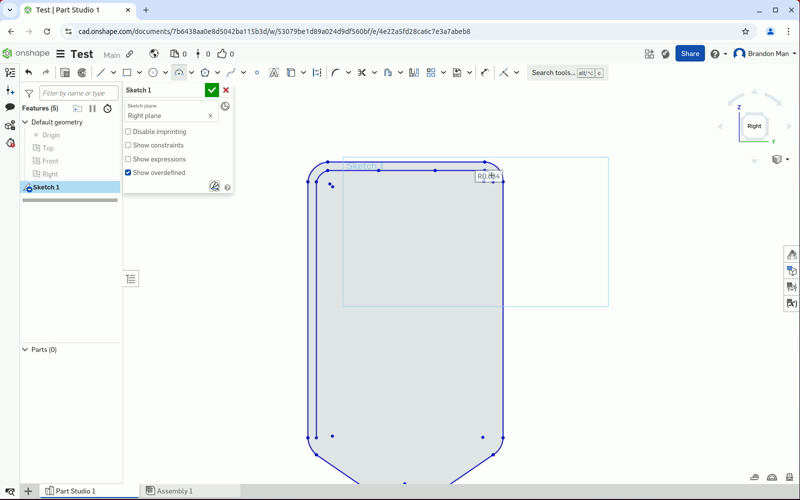
scroll(-6)
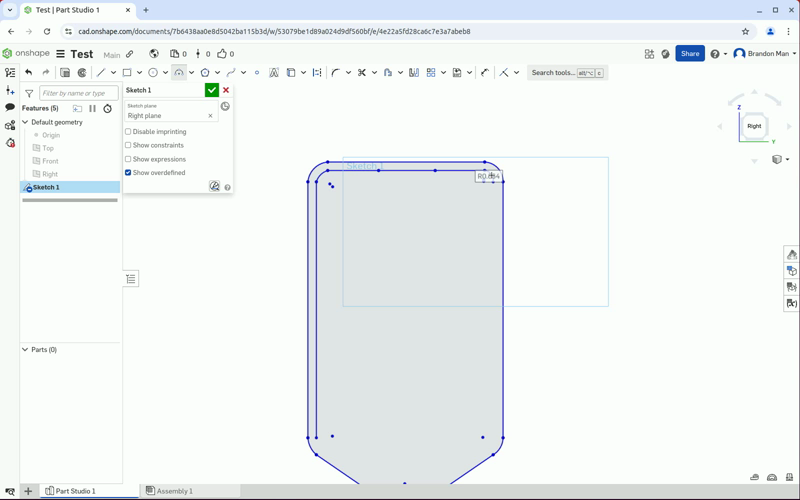
scroll(-6)
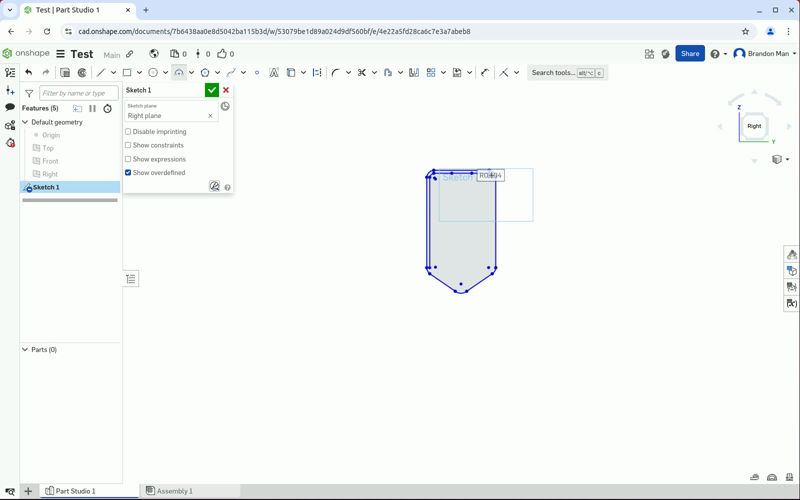
key_up(shift)
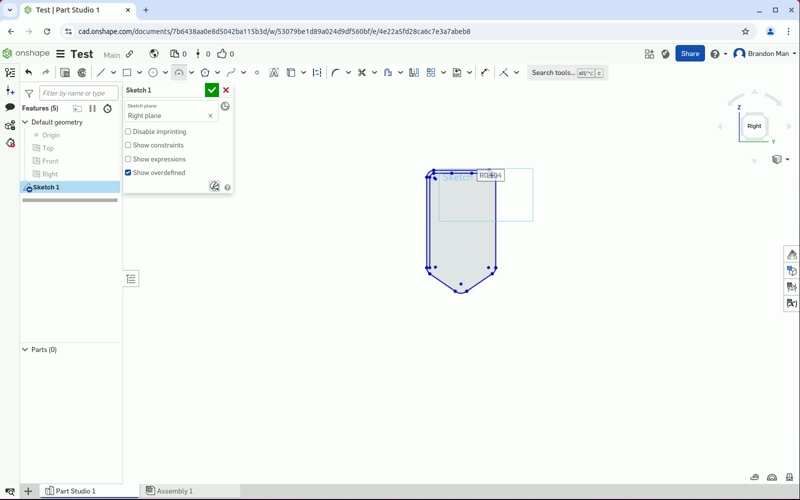
key(esc)
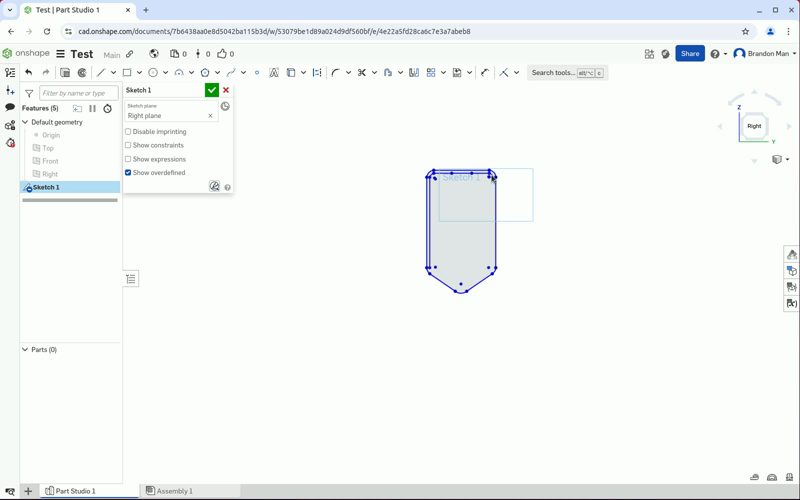
key(l)
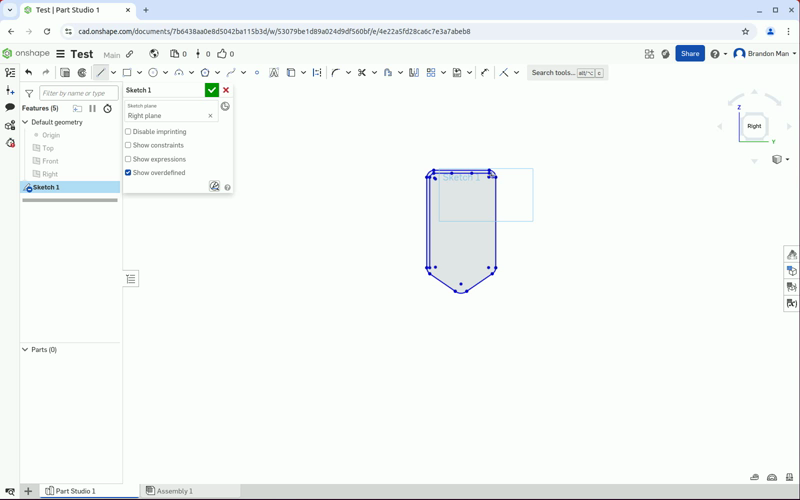
mouse_move(492, 177)
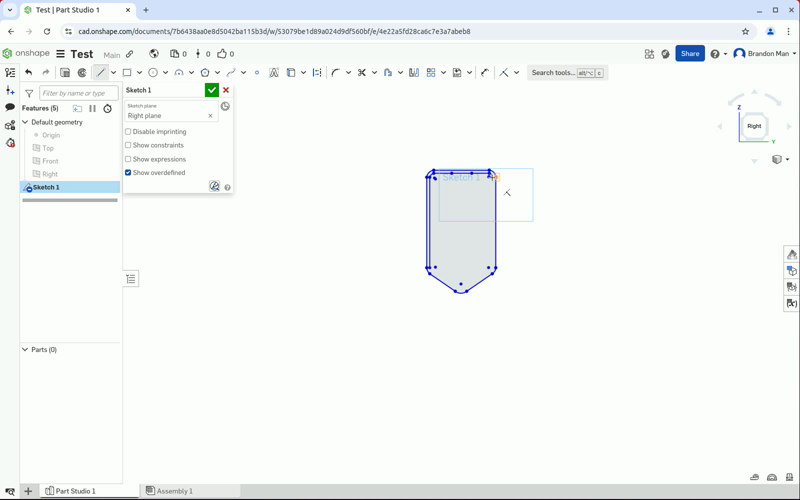
scroll(6)
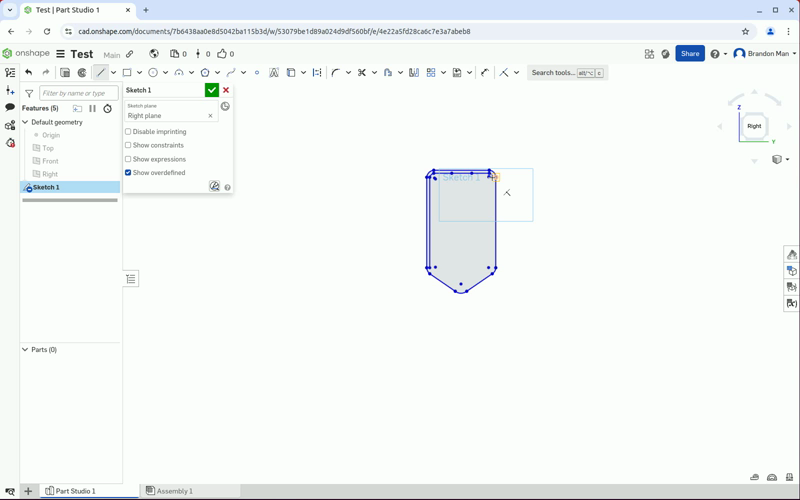
scroll(6)
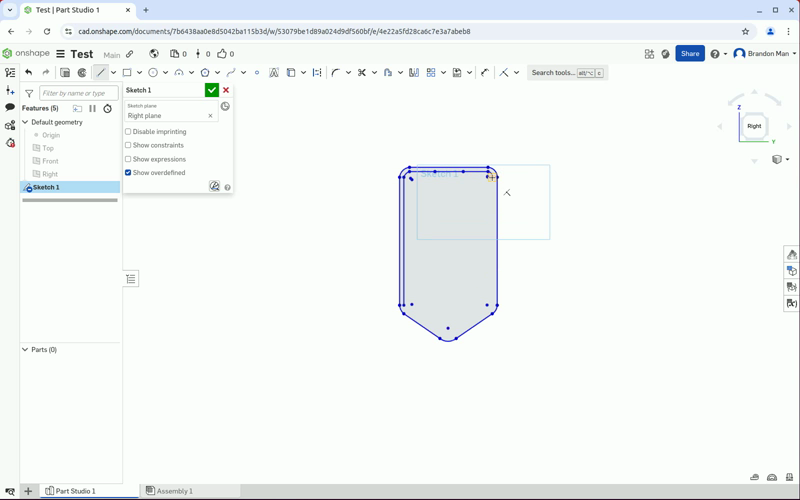
scroll(6)
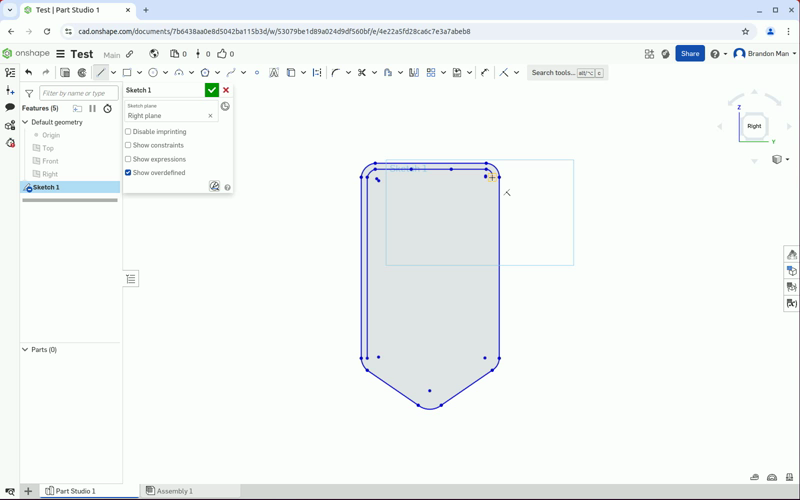
scroll(6)
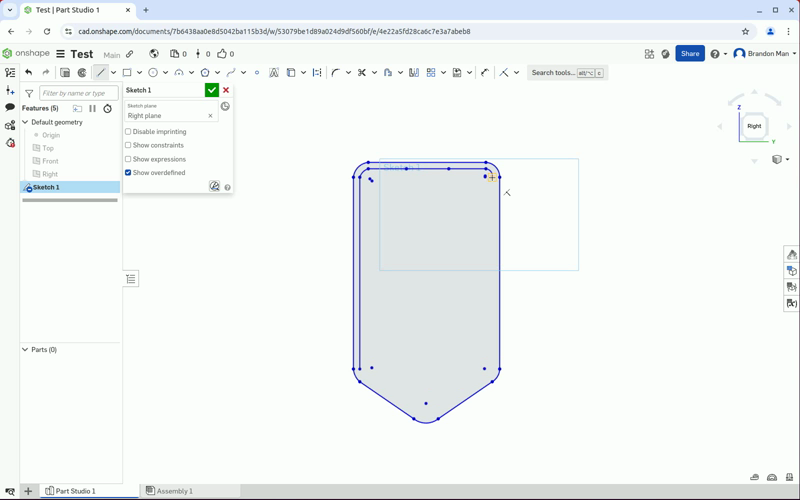
scroll(6)
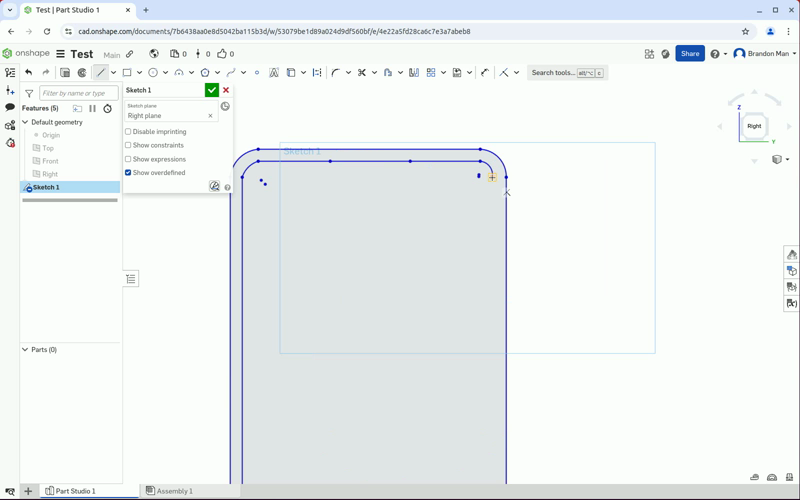
scroll(6)
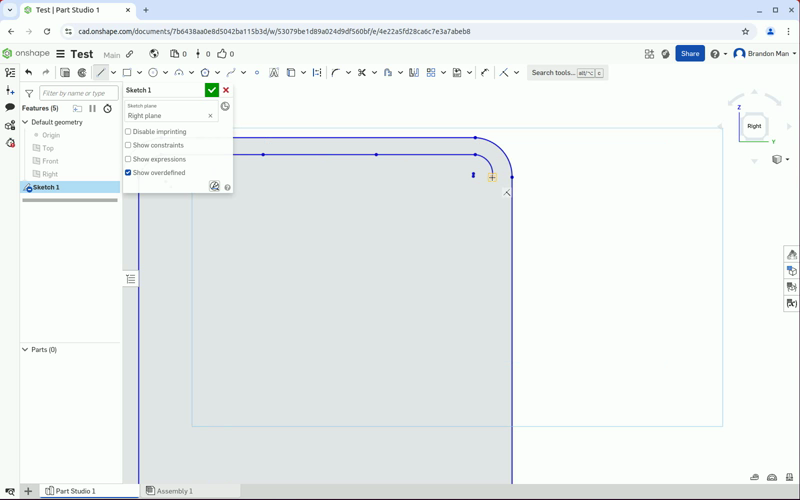
scroll(6)
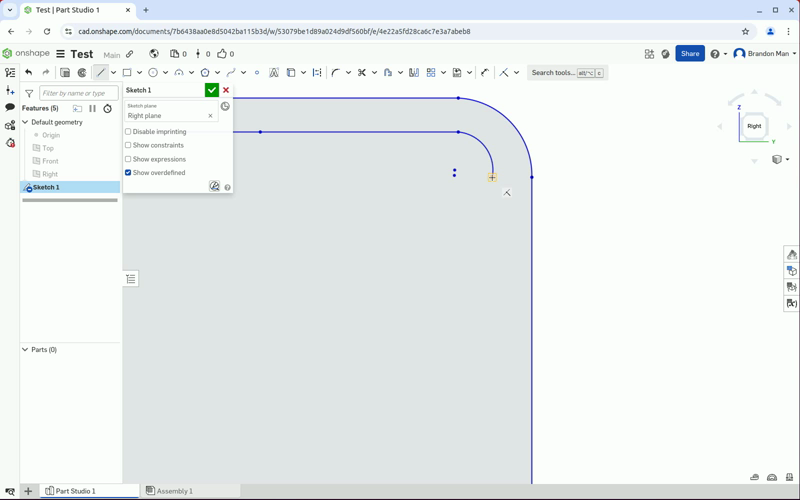
click(492, 177)
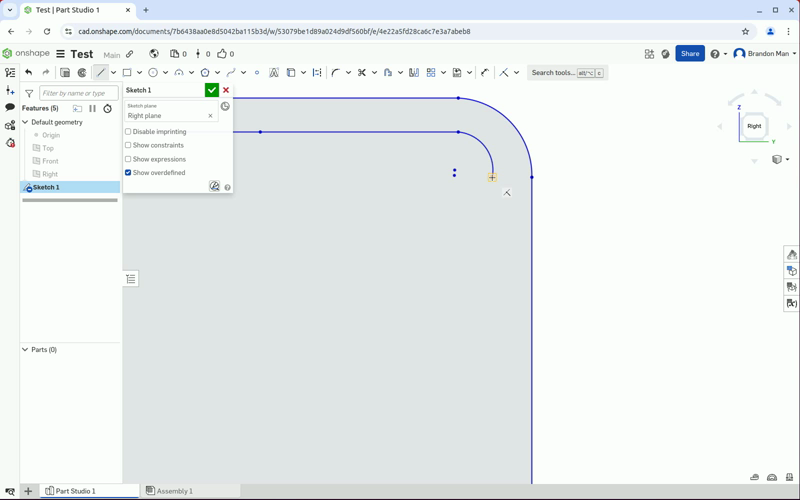
scroll(-6)
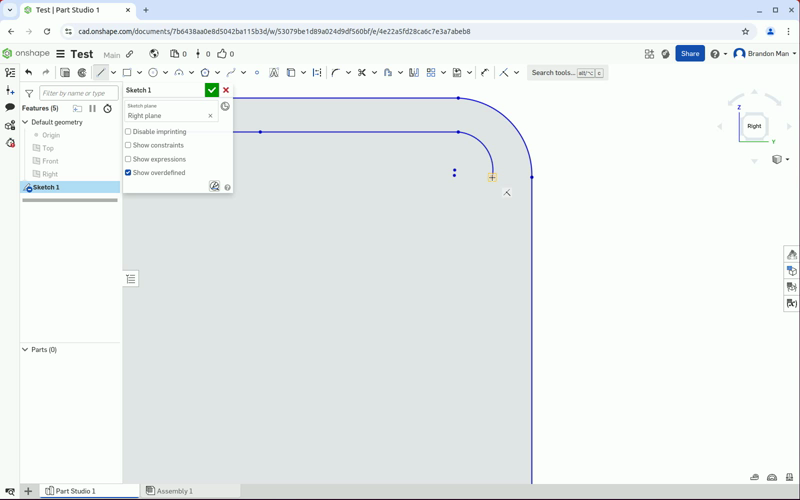
scroll(-6)
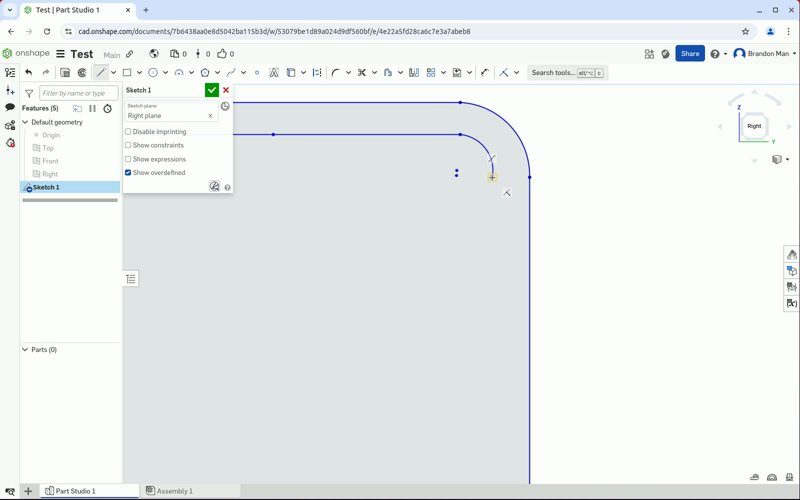
scroll(-6)
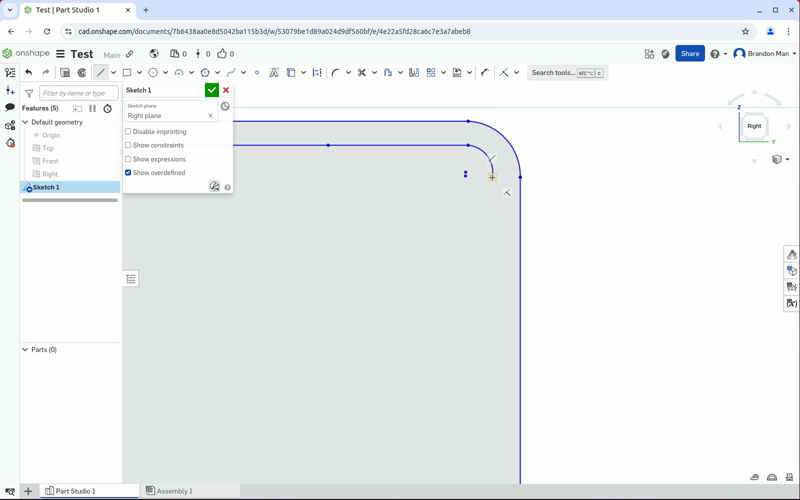
scroll(-6)
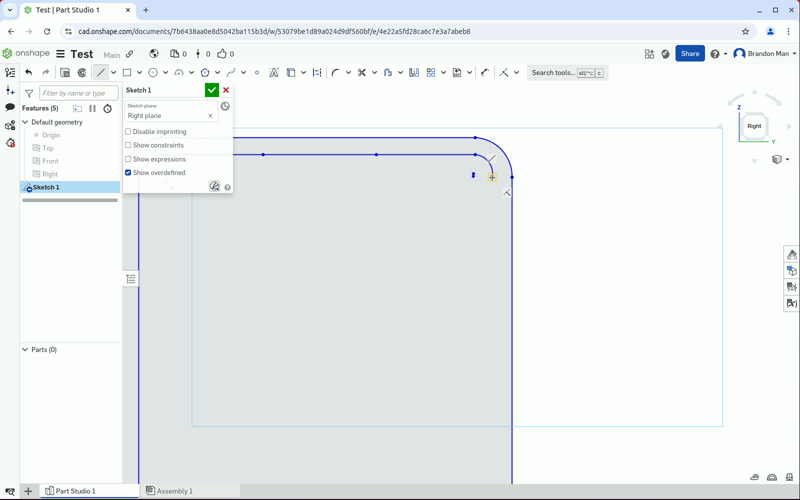
scroll(-6)
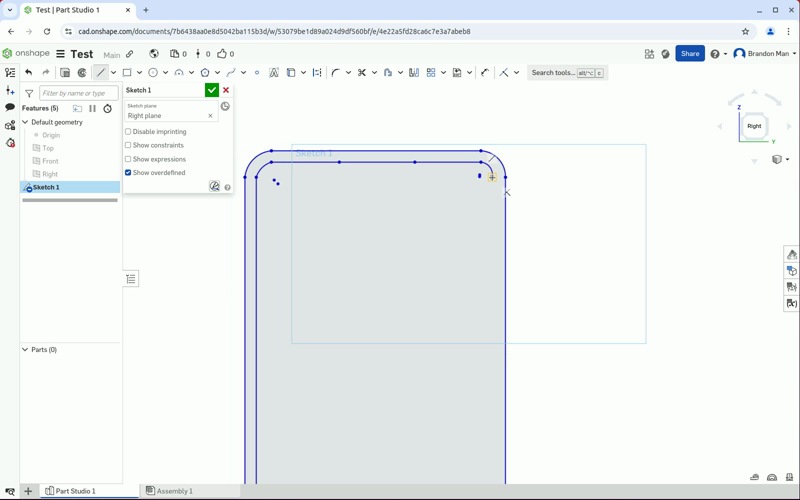
scroll(-6)
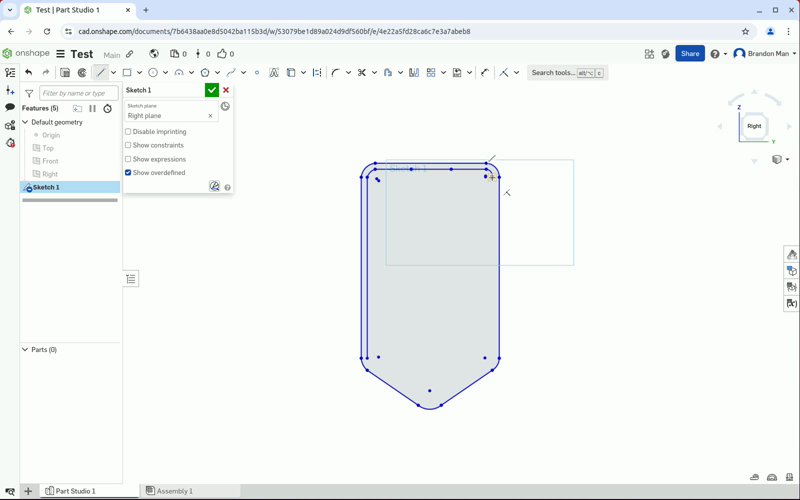
scroll(-6)
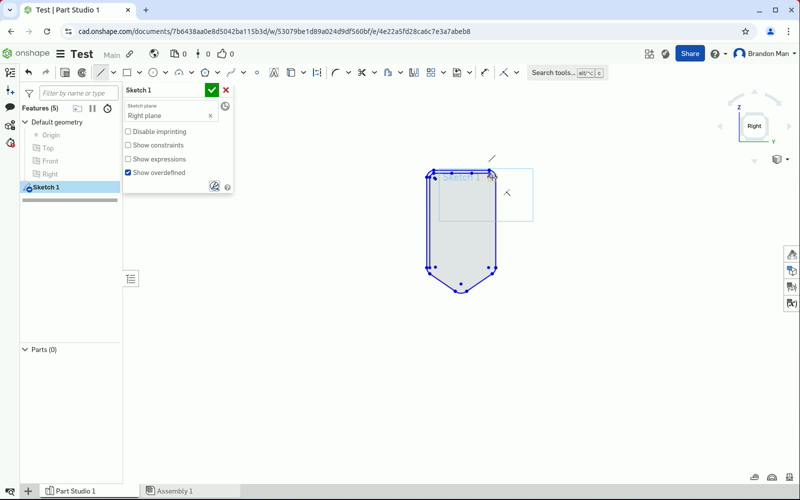
key_down(shift)
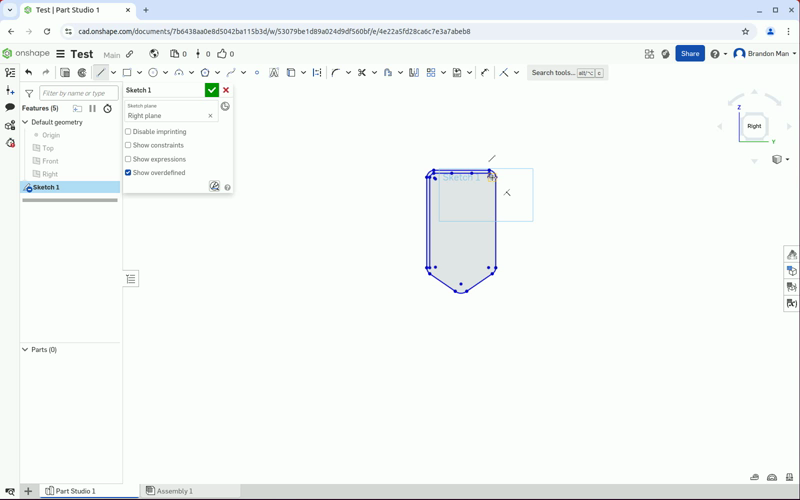
mouse_move(492, 267)
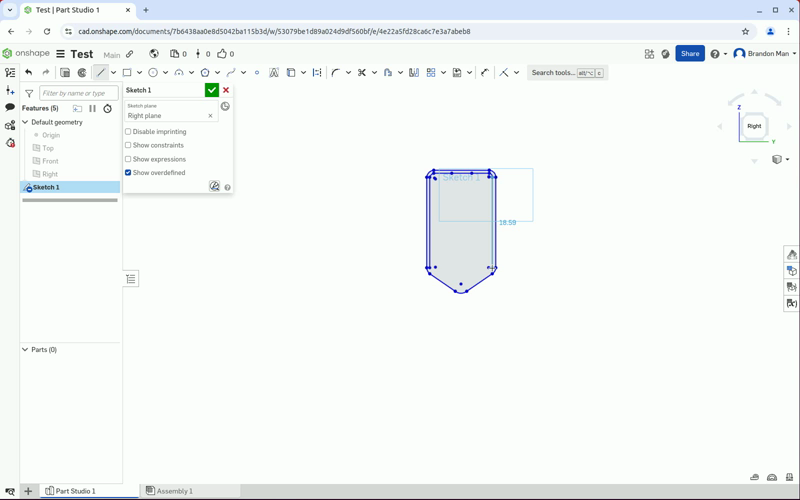
scroll(6)
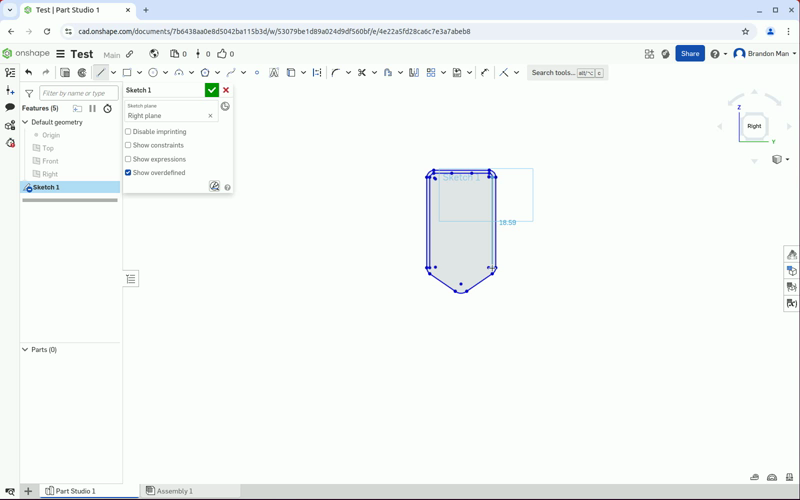
scroll(6)
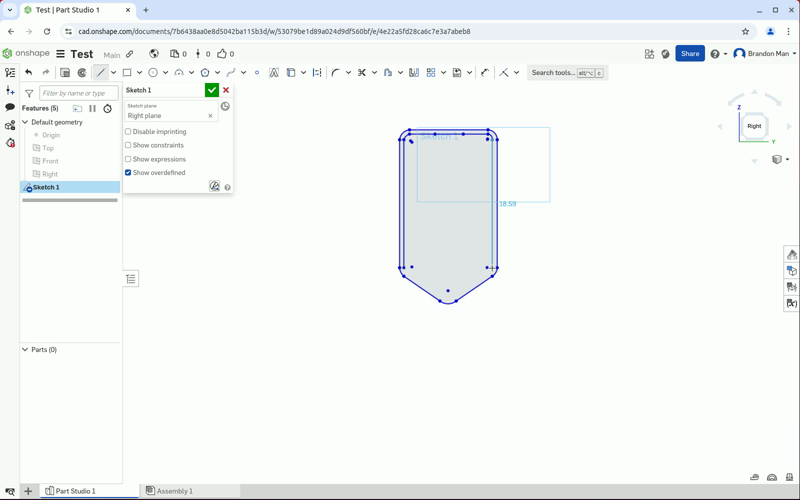
scroll(6)
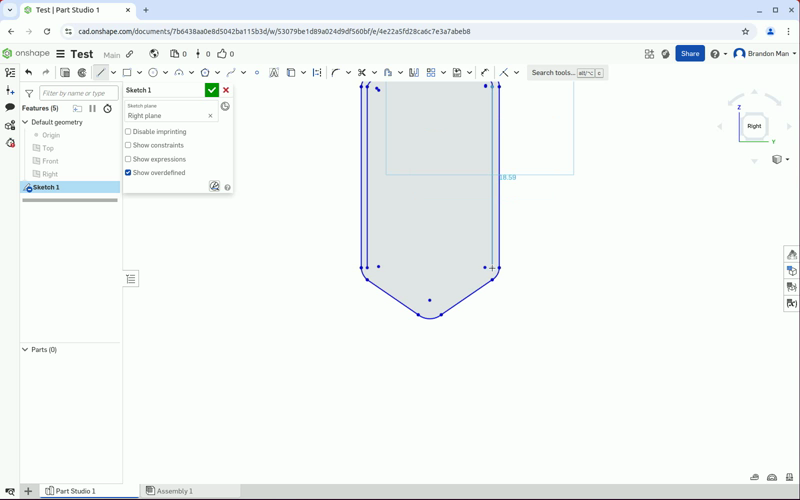
scroll(6)
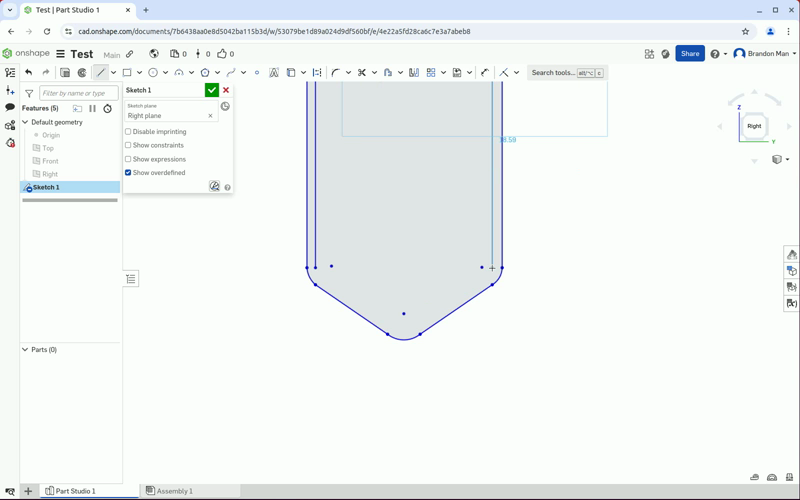
scroll(6)
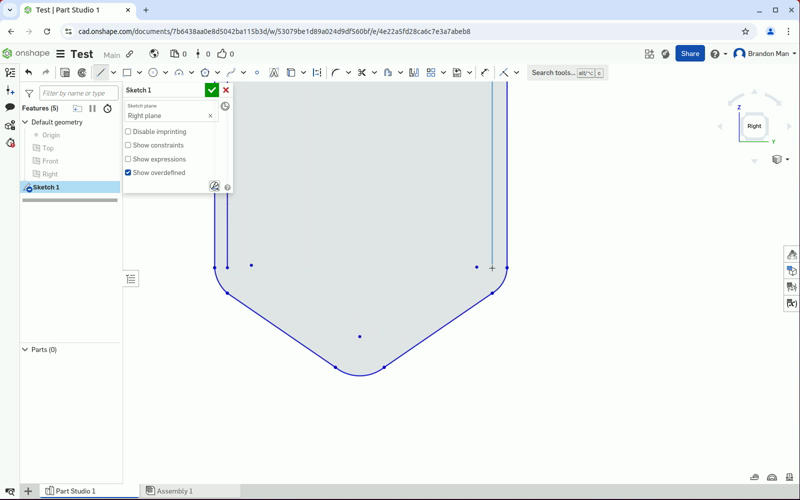
scroll(6)
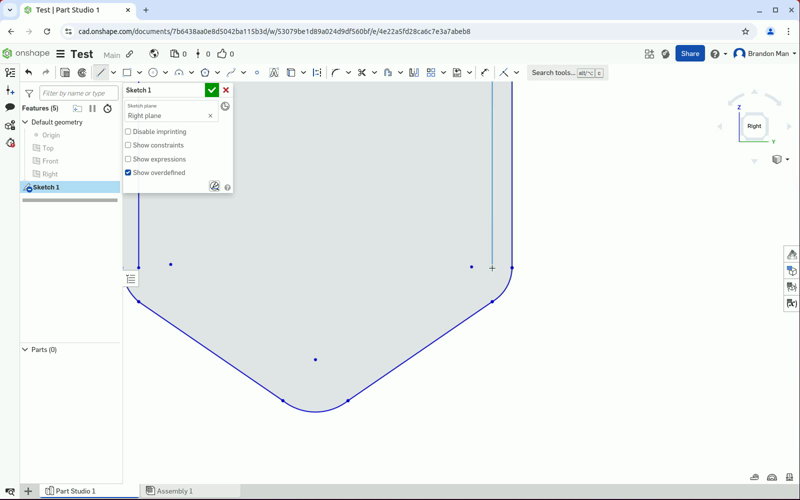
scroll(6)
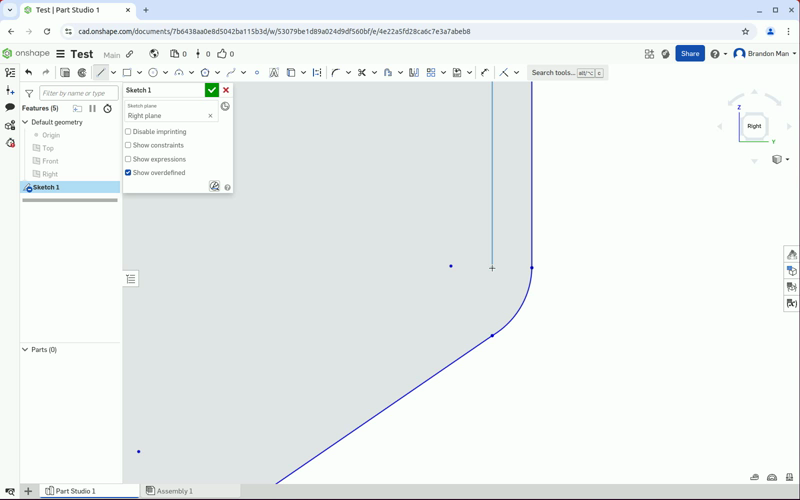
click(492, 267)
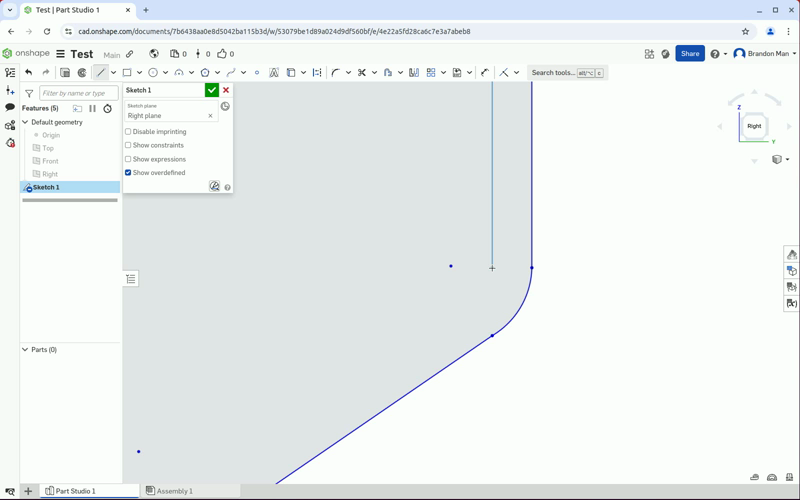
scroll(-6)
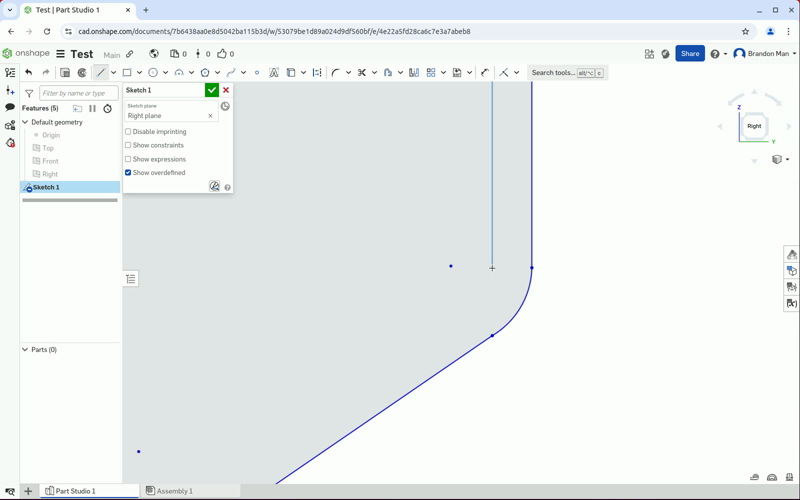
scroll(-6)
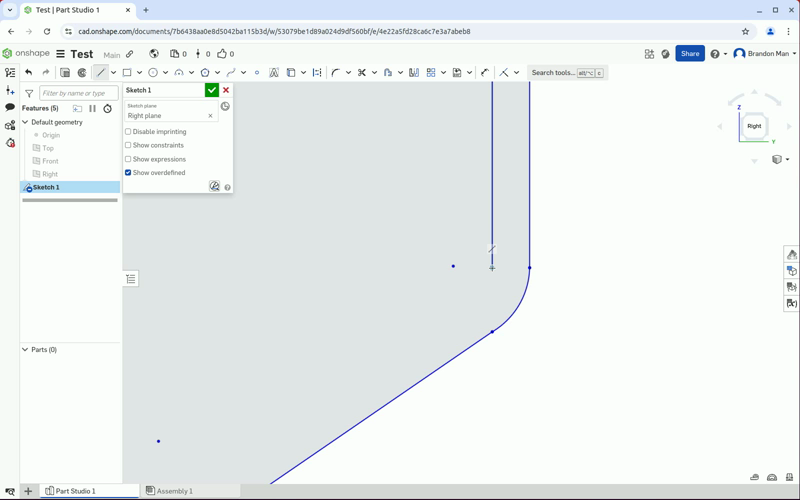
scroll(-6)
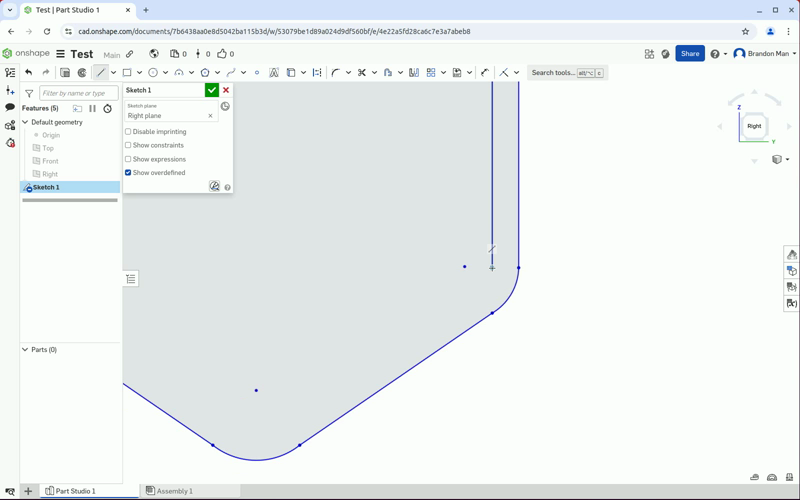
scroll(-6)
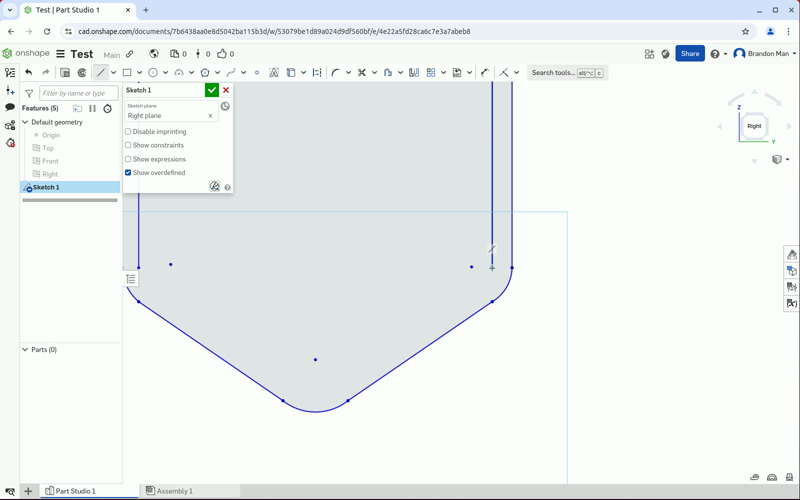
scroll(-6)
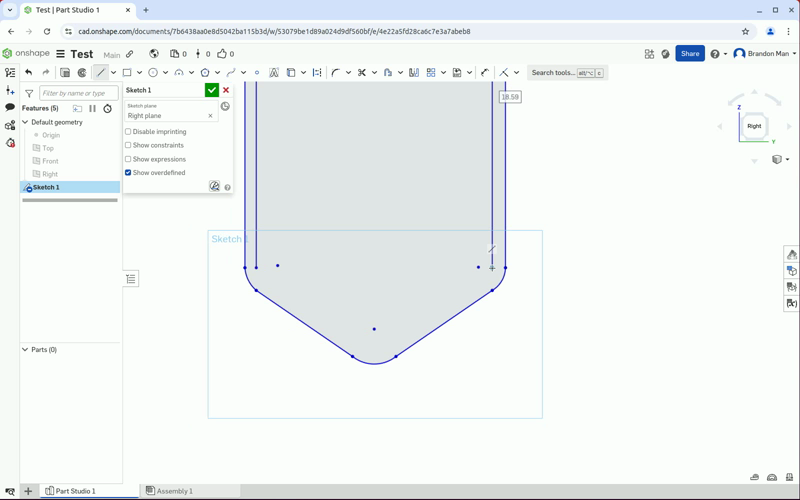
scroll(-6)
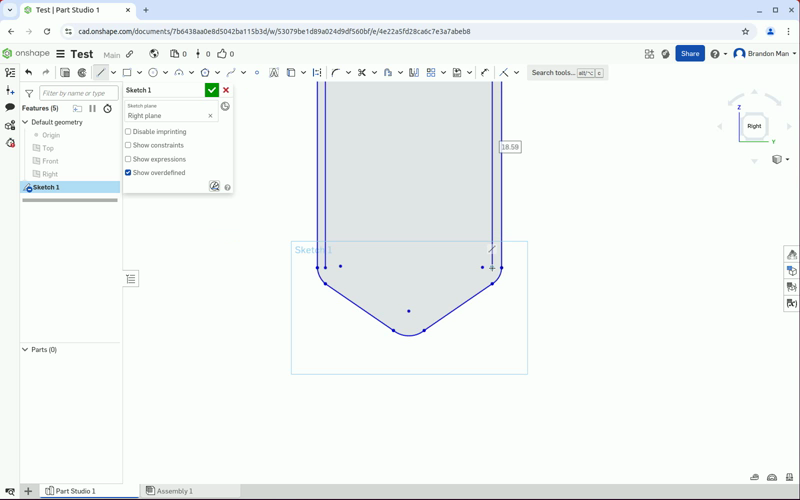
scroll(-6)
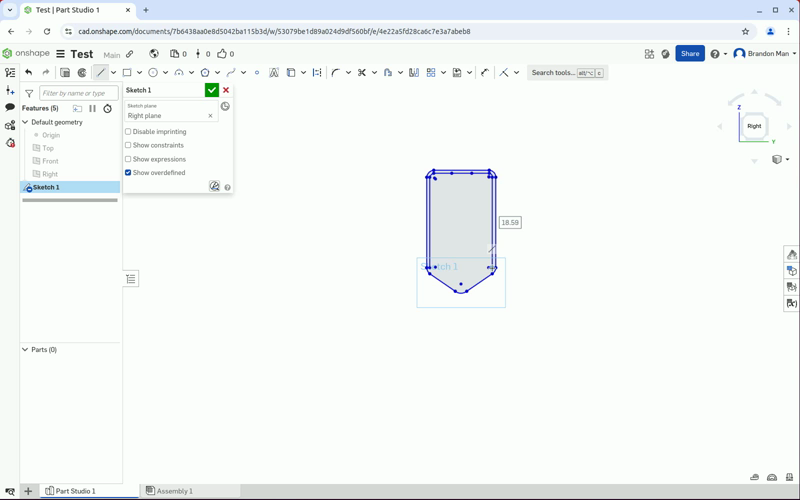
key_up(shift)
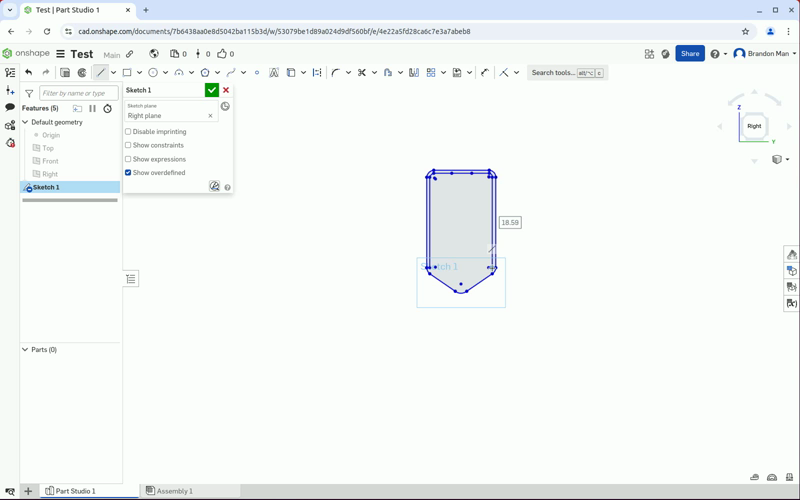
key(esc)
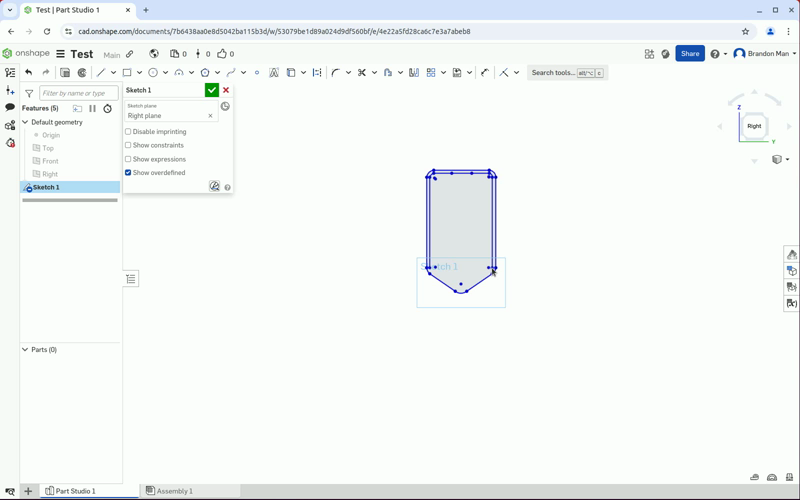
key(a)
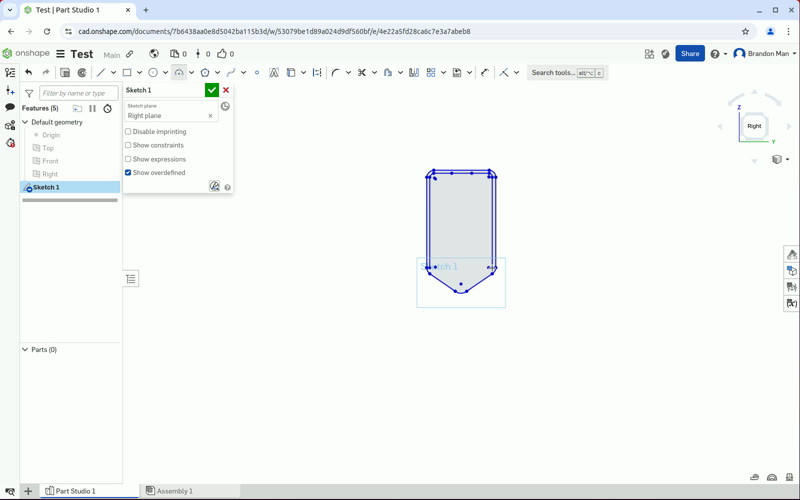
mouse_move(492, 267)
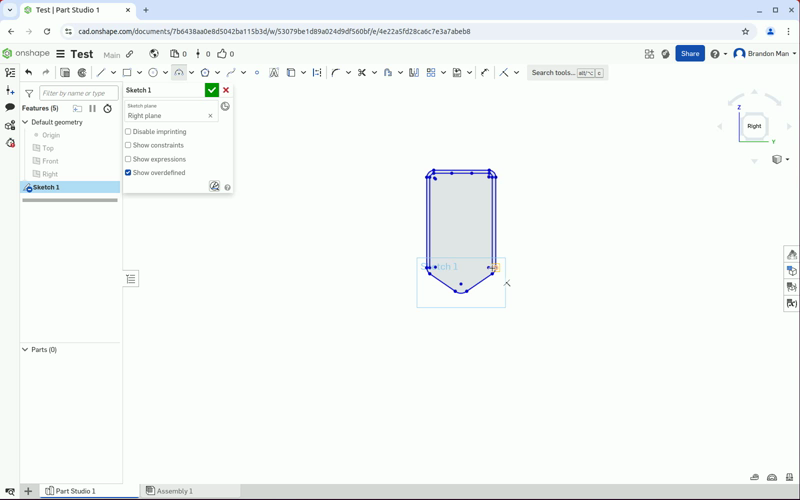
scroll(6)
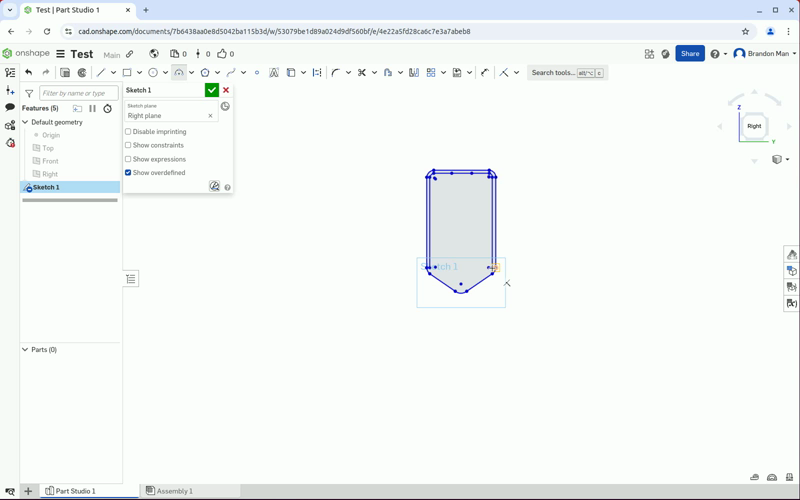
scroll(6)
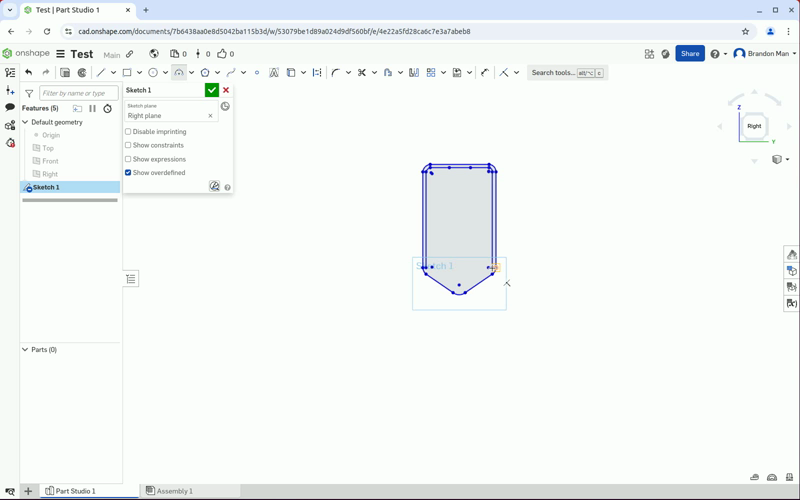
scroll(6)
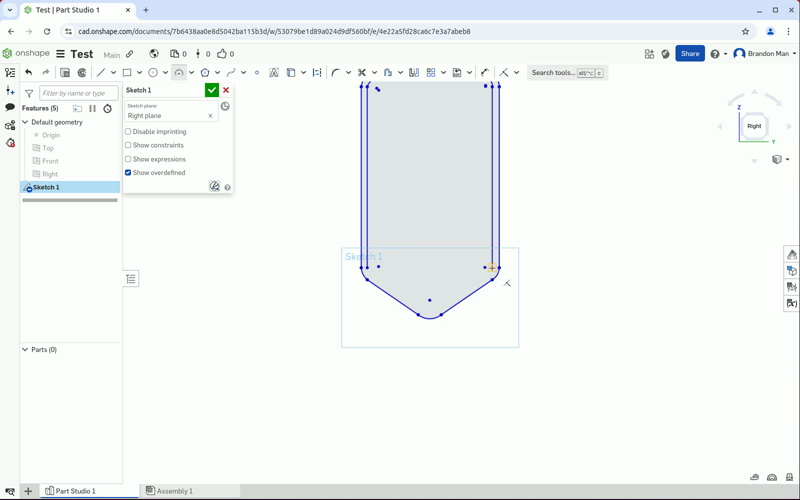
scroll(6)
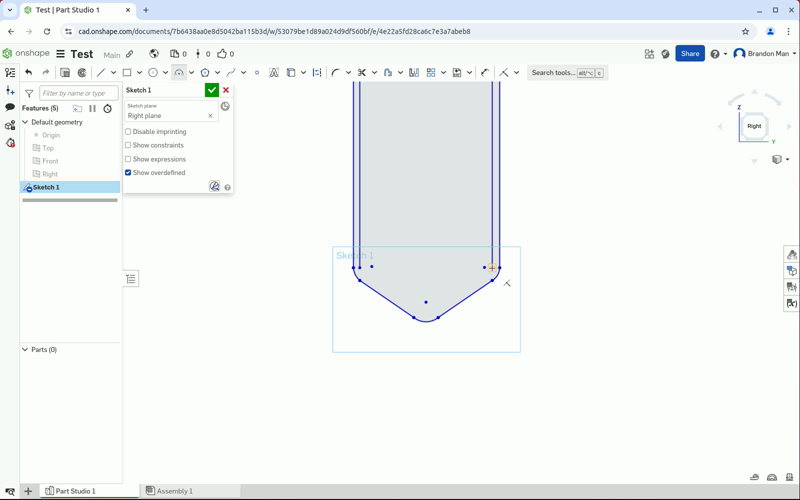
scroll(6)
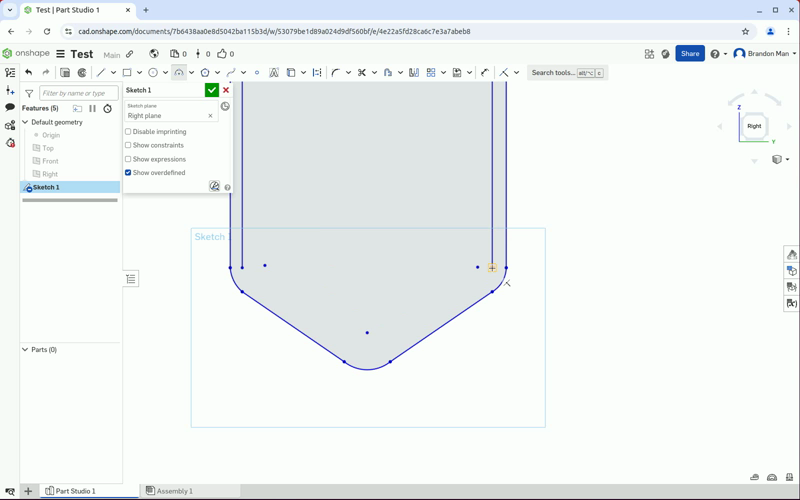
scroll(6)
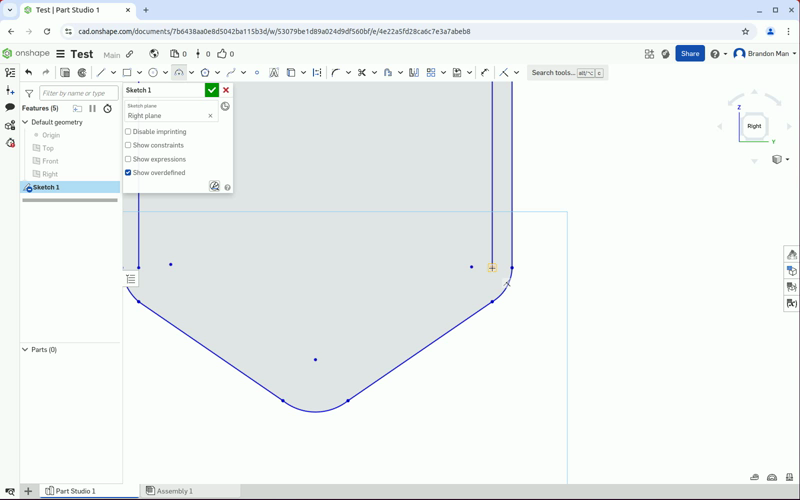
scroll(6)
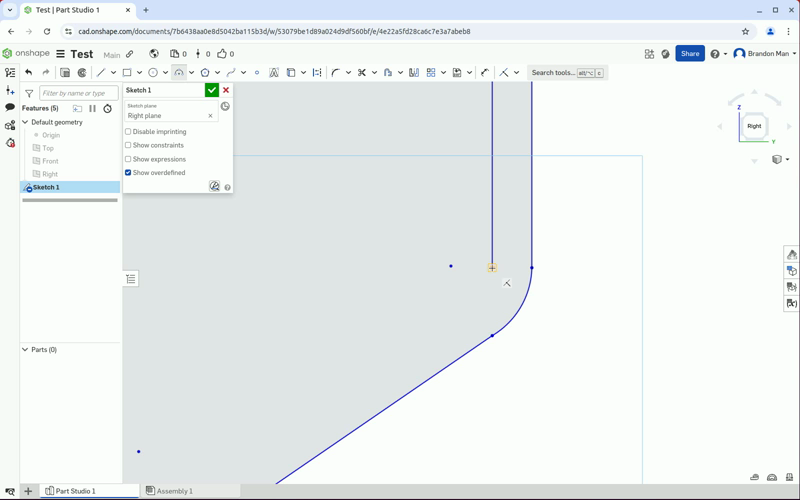
click(492, 267)
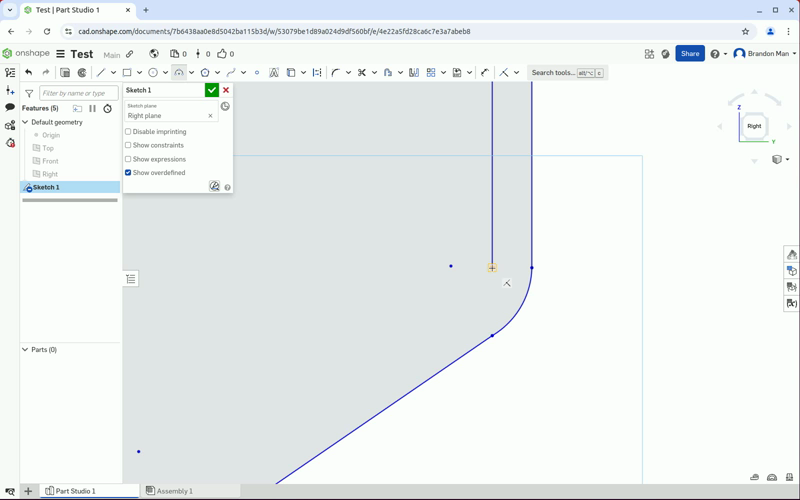
scroll(-6)
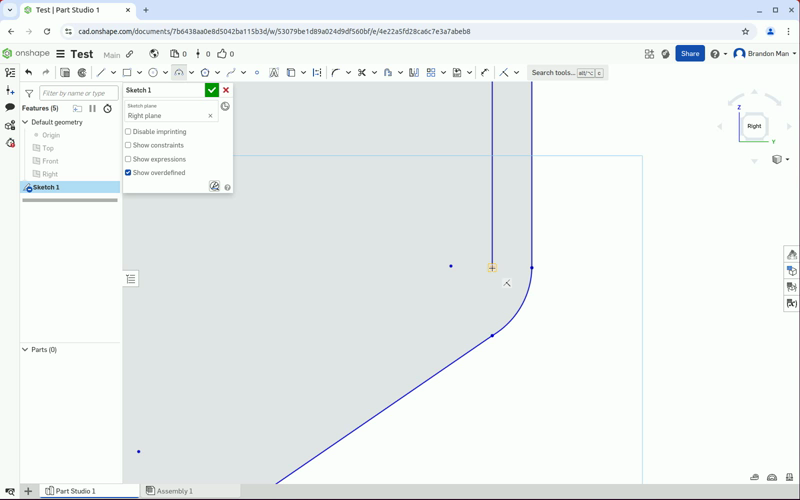
scroll(-6)
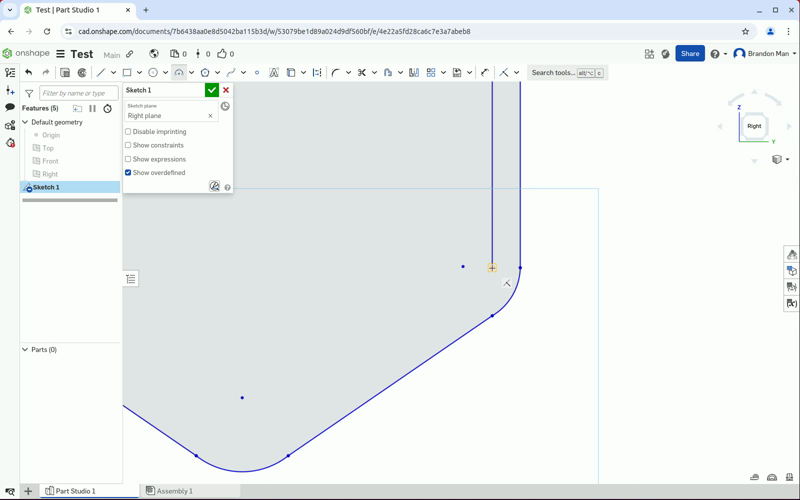
scroll(-6)
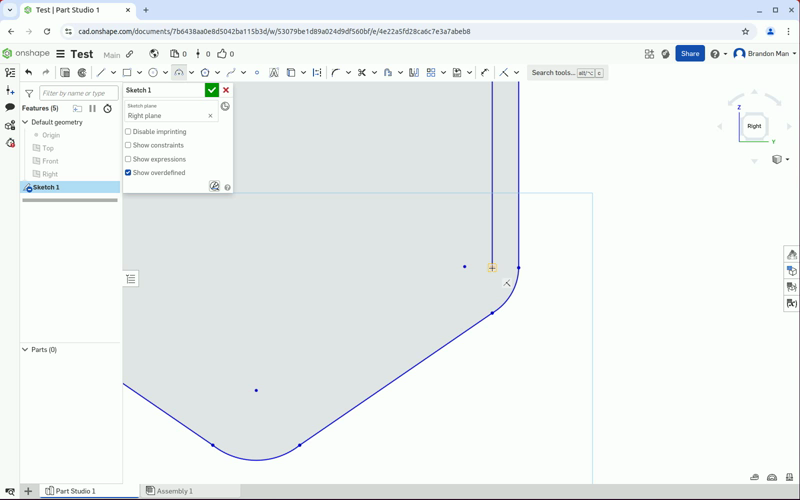
scroll(-6)
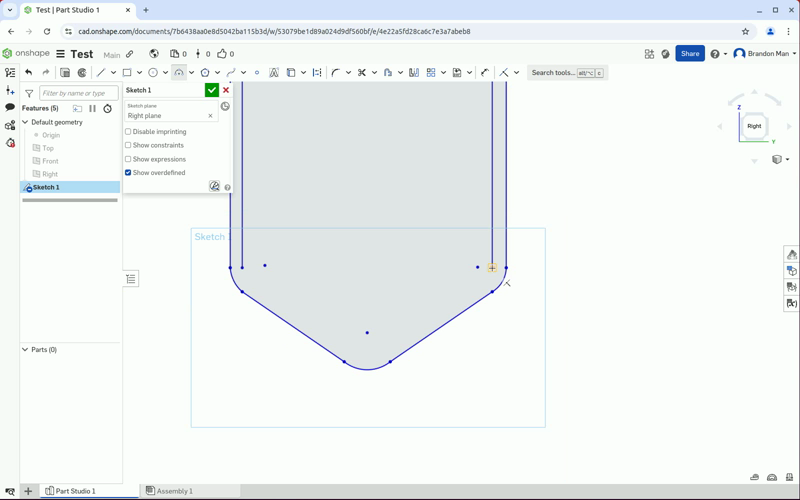
scroll(-6)
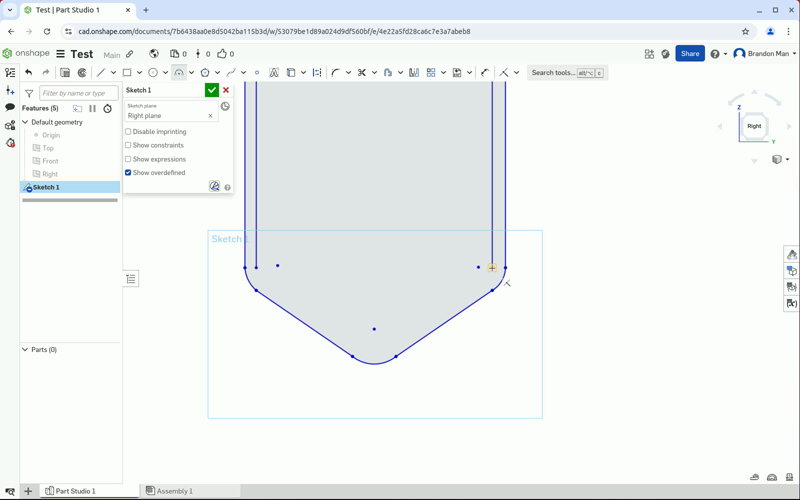
scroll(-6)
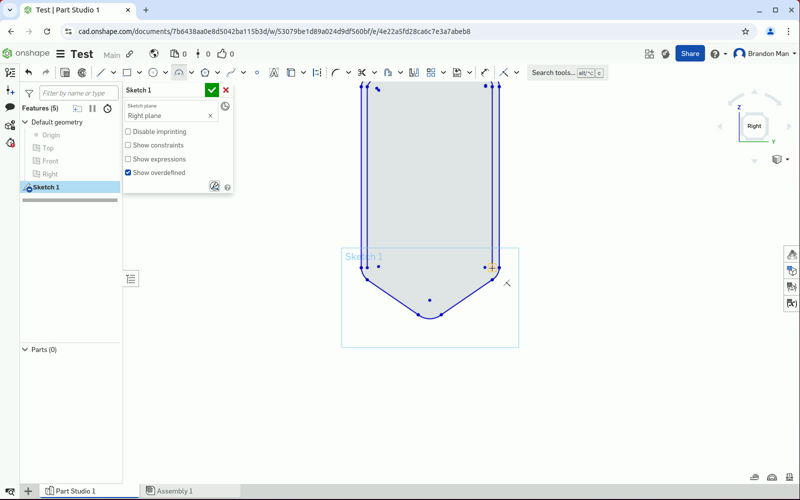
scroll(-6)
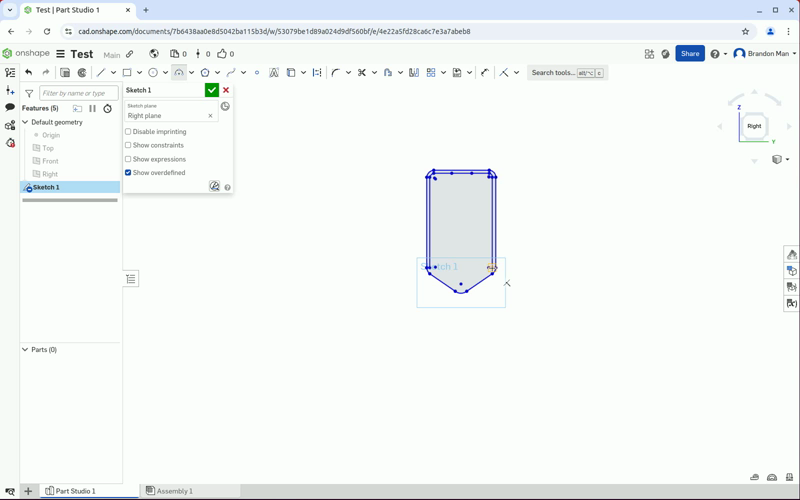
key_down(shift)
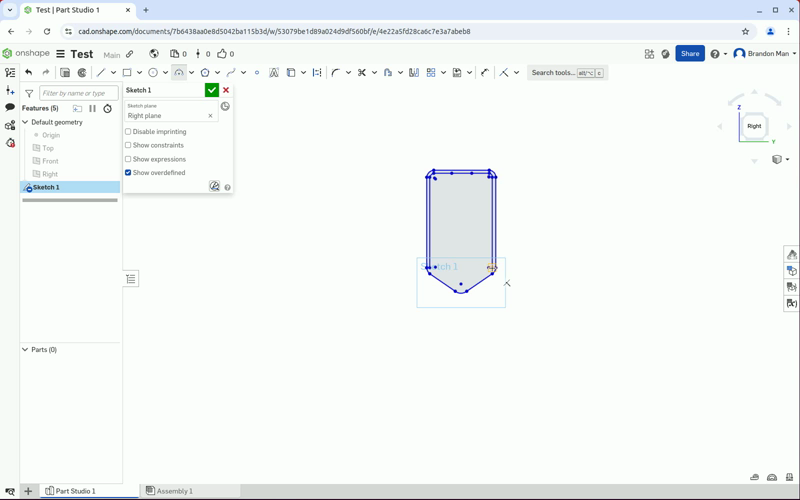
mouse_move(491, 270)
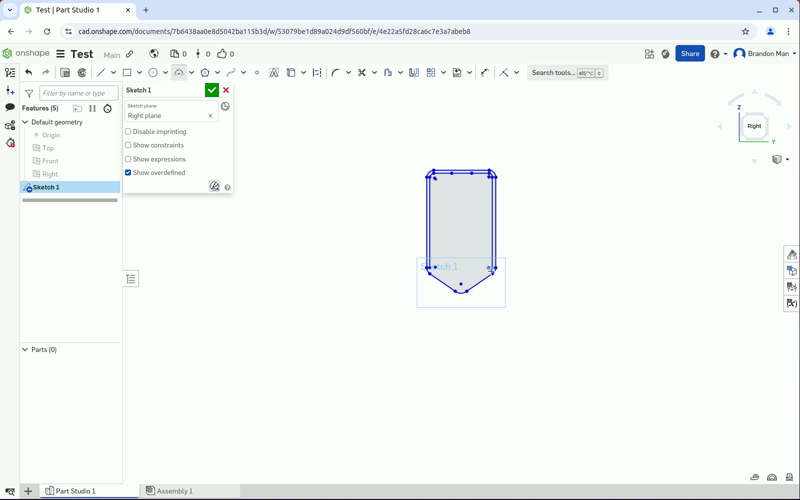
scroll(6)
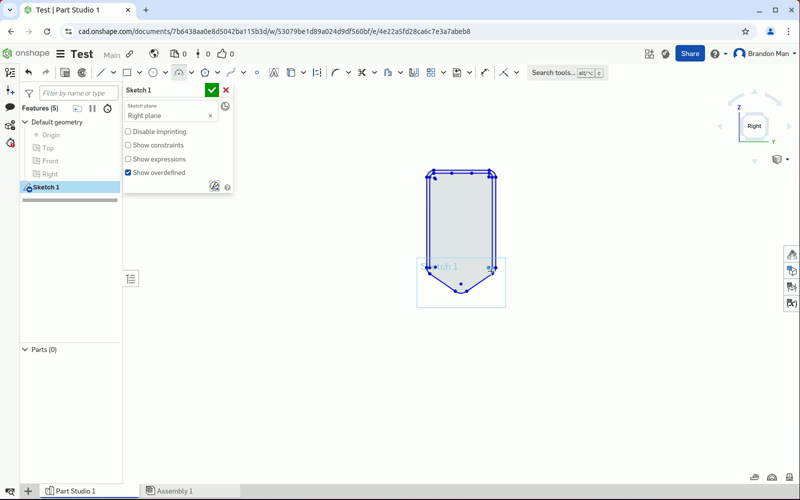
scroll(6)
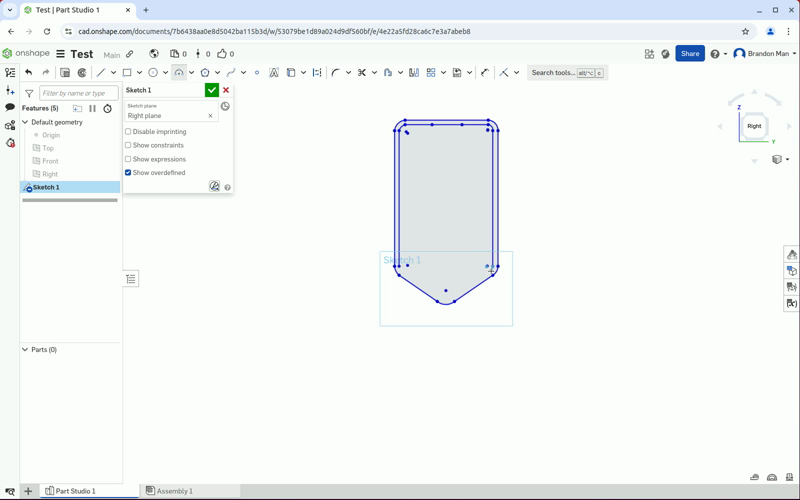
scroll(6)
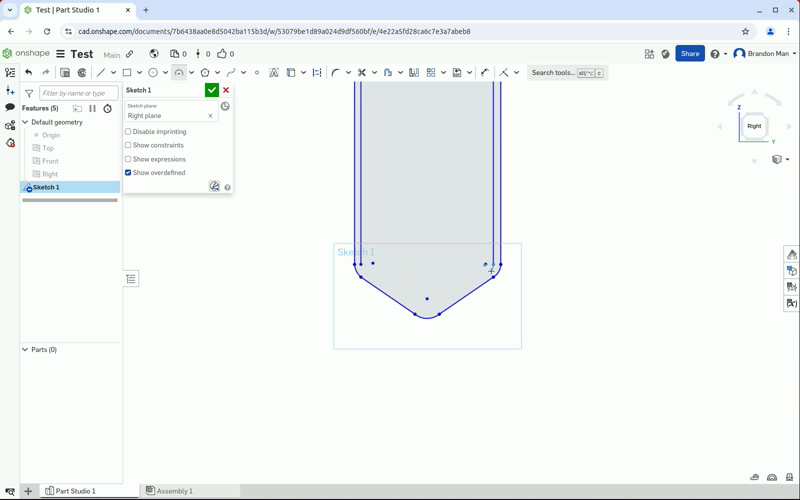
scroll(6)
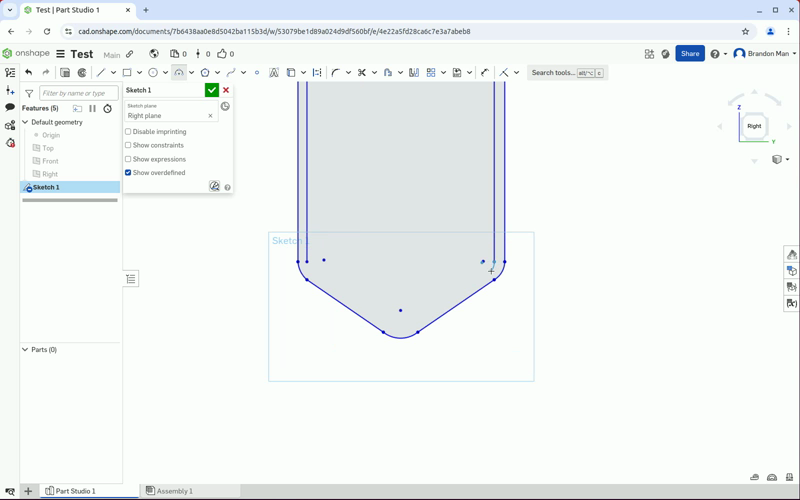
scroll(6)
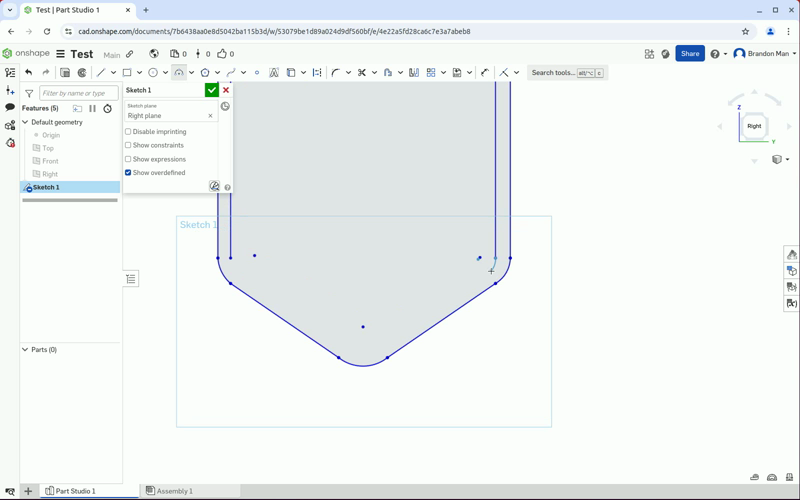
scroll(6)
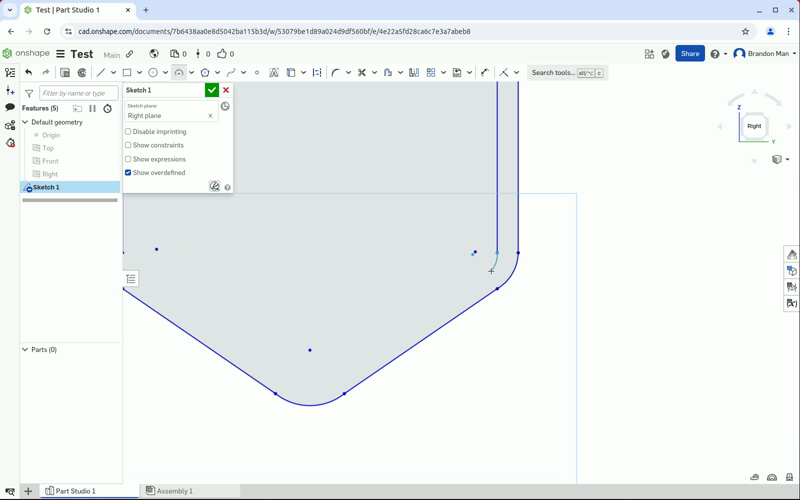
scroll(6)
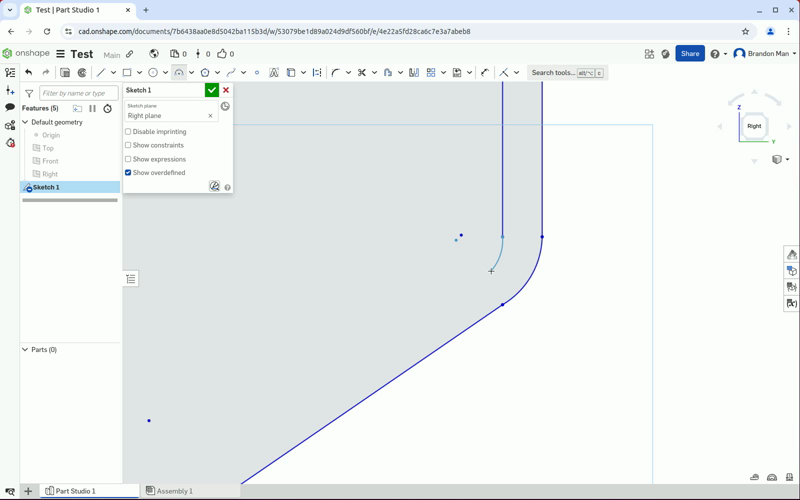
click(491, 270)
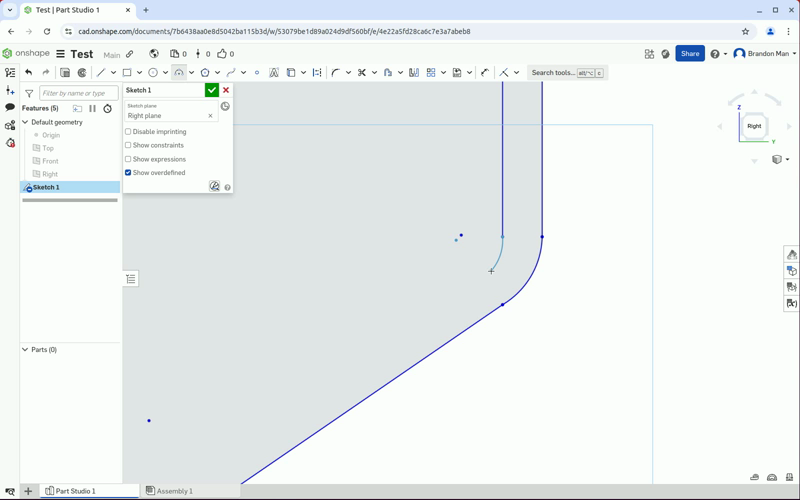
scroll(-6)
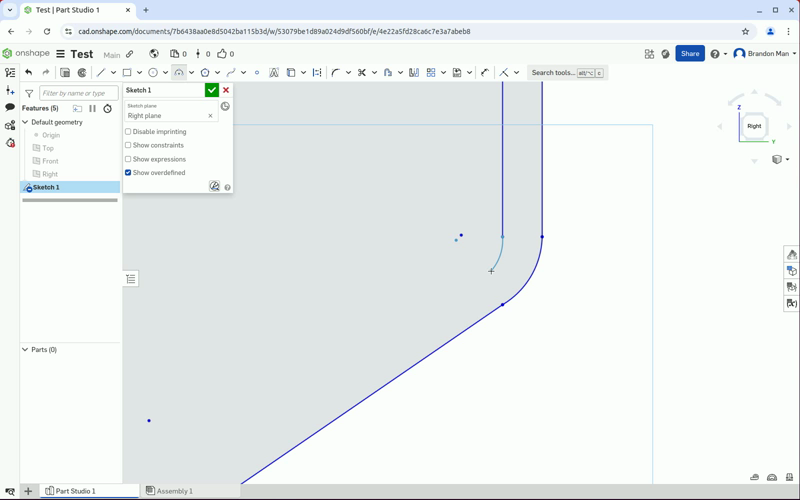
scroll(-6)
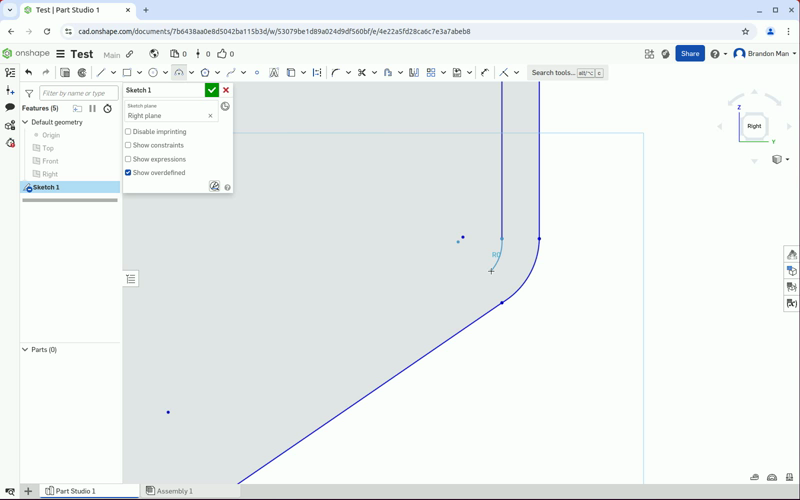
scroll(-6)
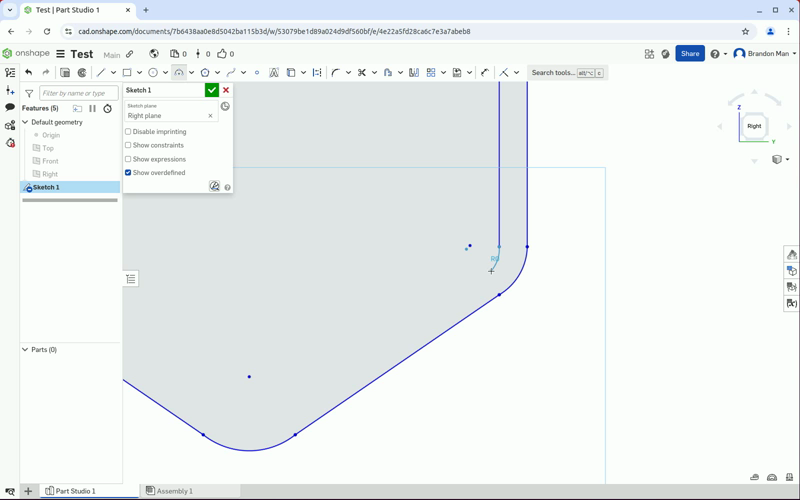
scroll(-6)
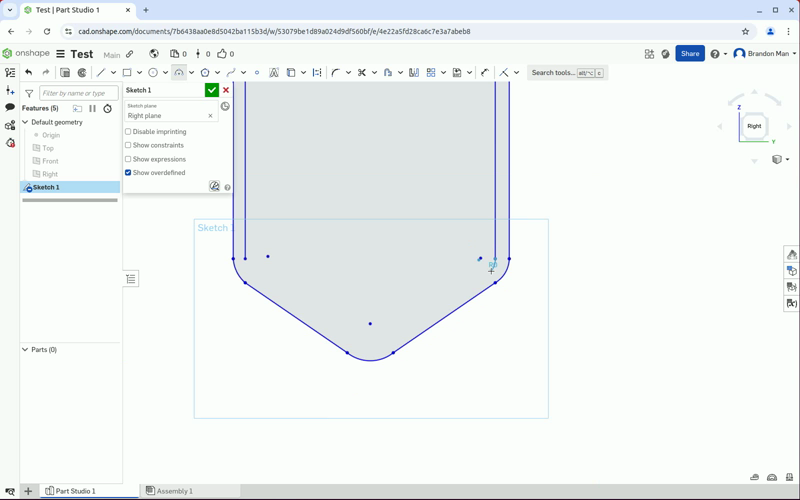
scroll(-6)
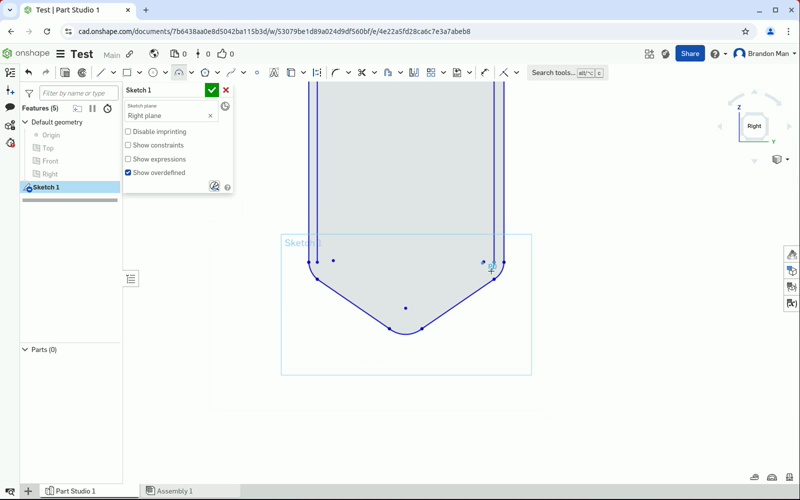
scroll(-6)
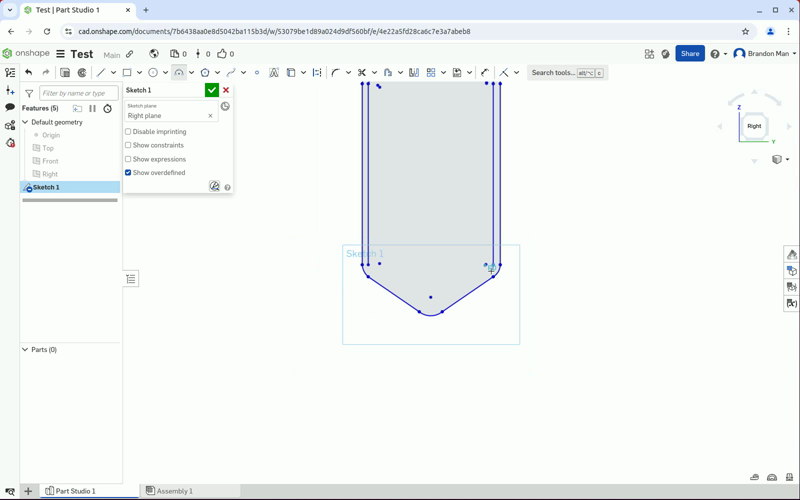
scroll(-6)
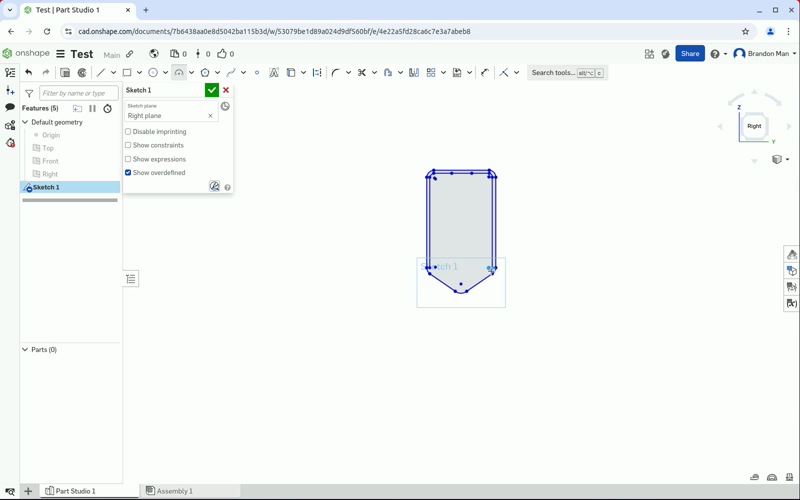
mouse_move(492, 269)
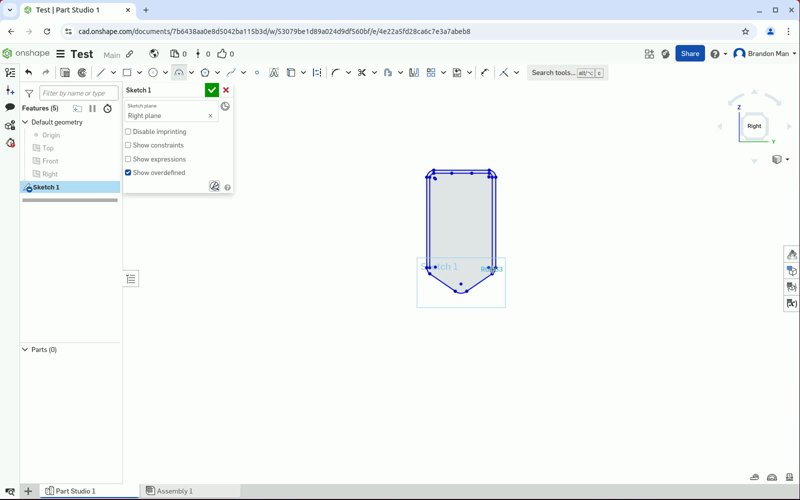
scroll(6)
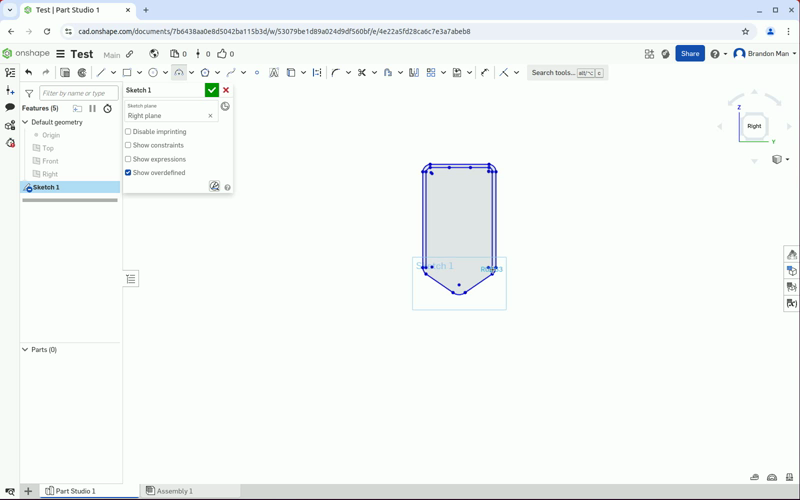
scroll(6)
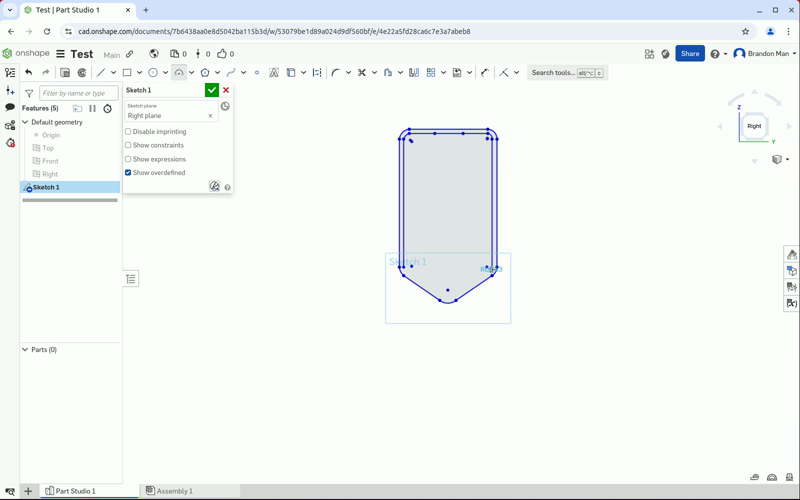
scroll(6)
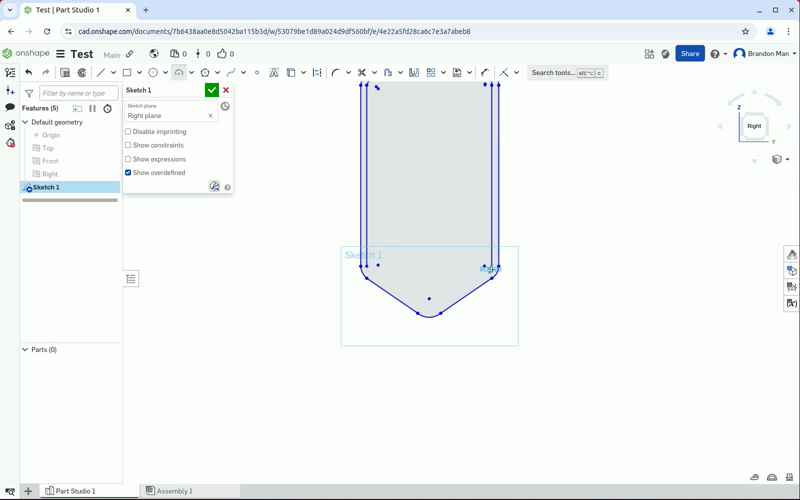
scroll(6)
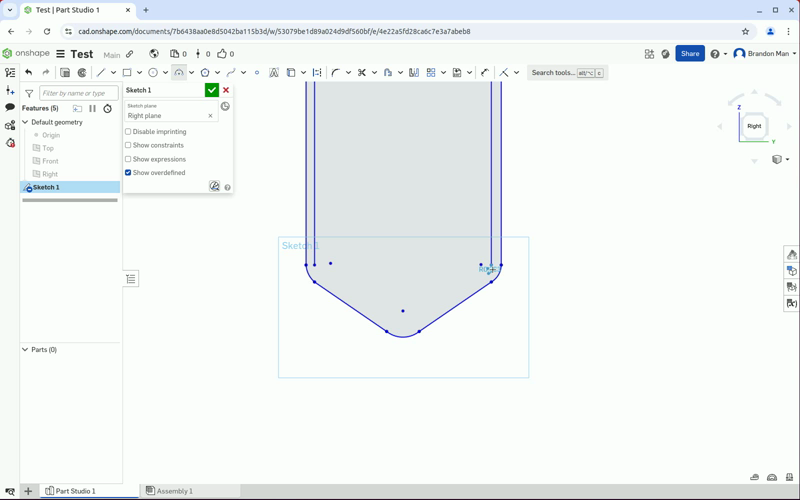
scroll(6)
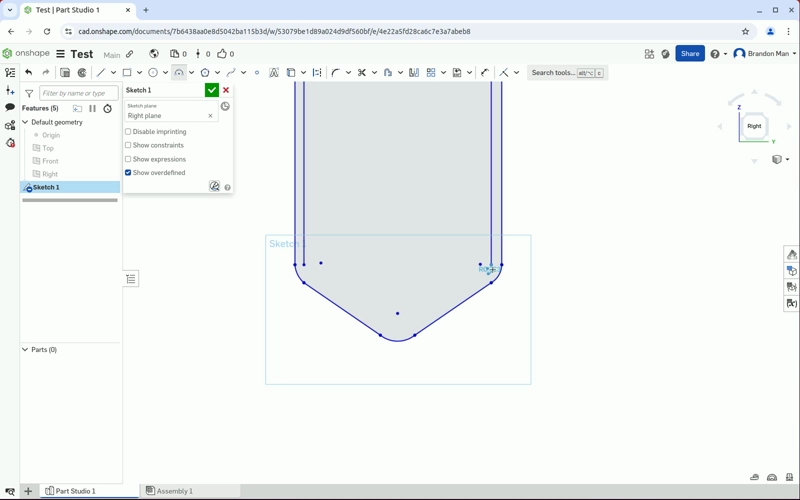
scroll(6)
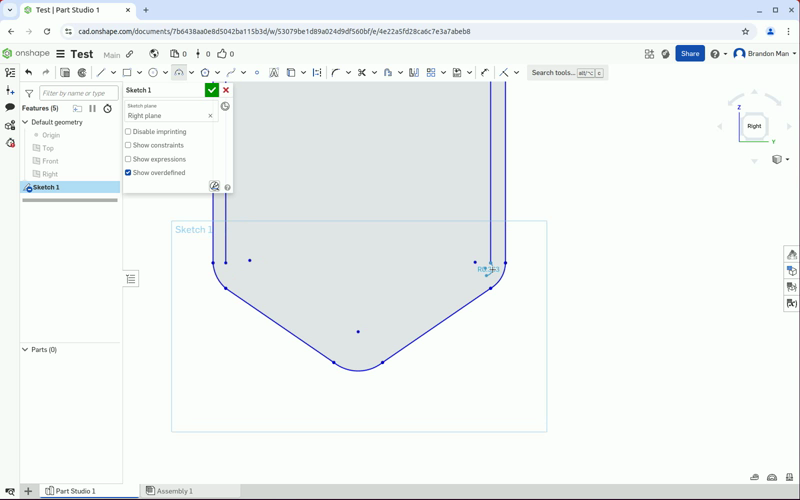
scroll(6)
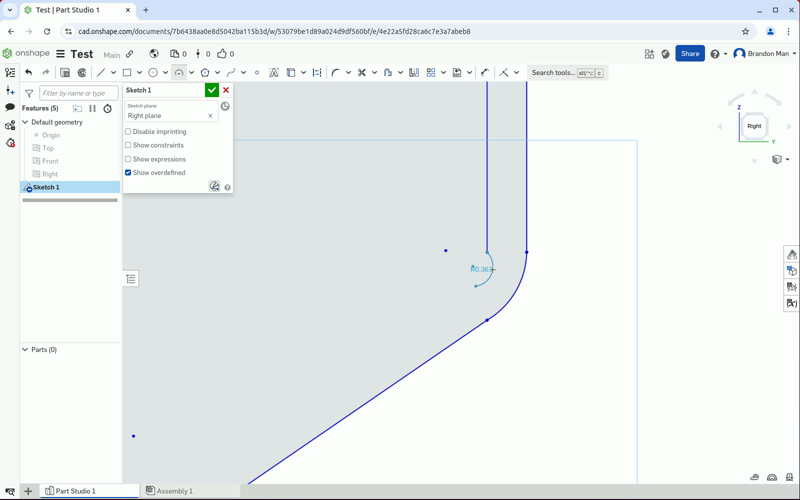
click(492, 269)
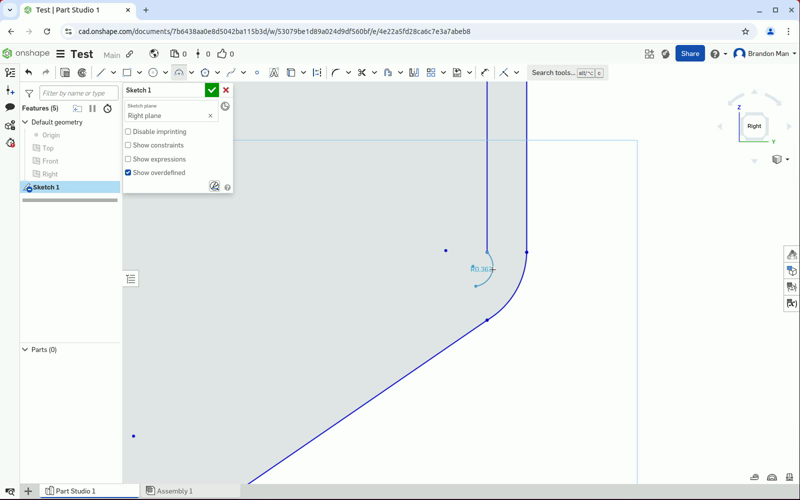
scroll(-6)
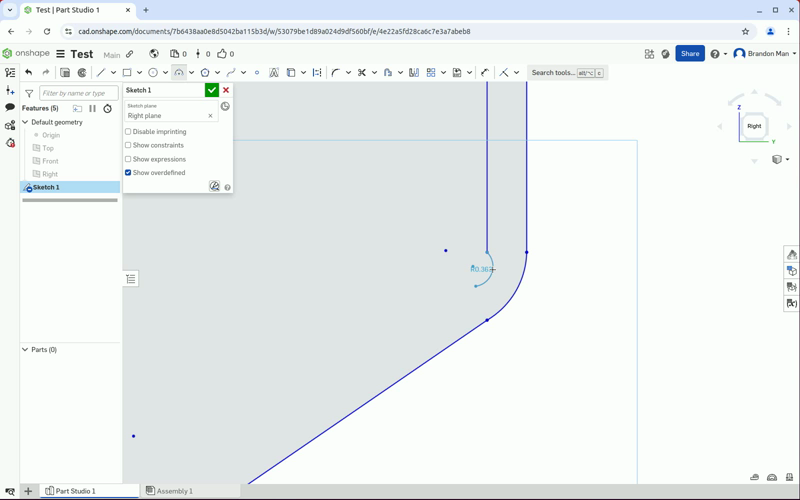
scroll(-6)
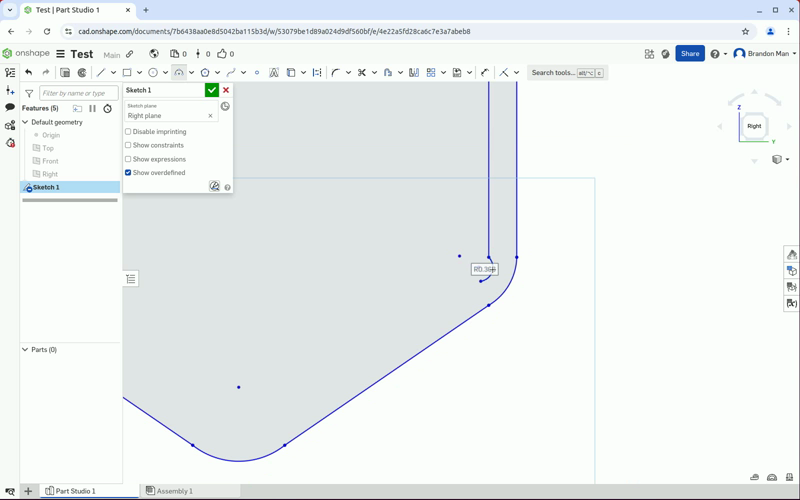
scroll(-6)
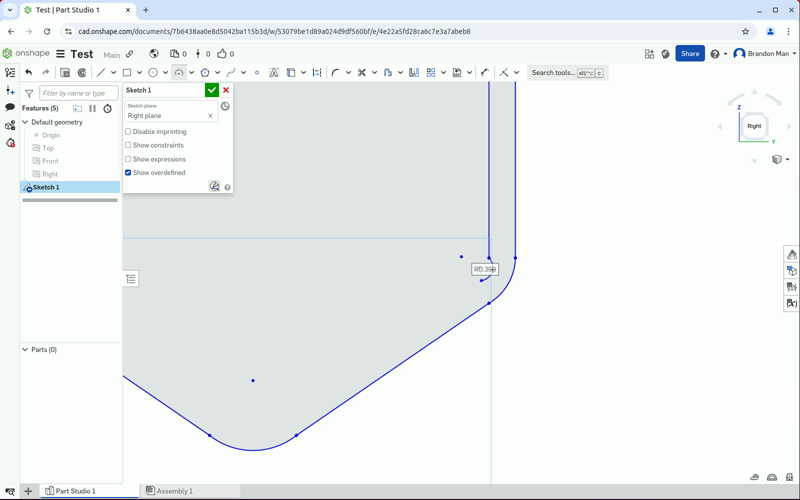
scroll(-6)
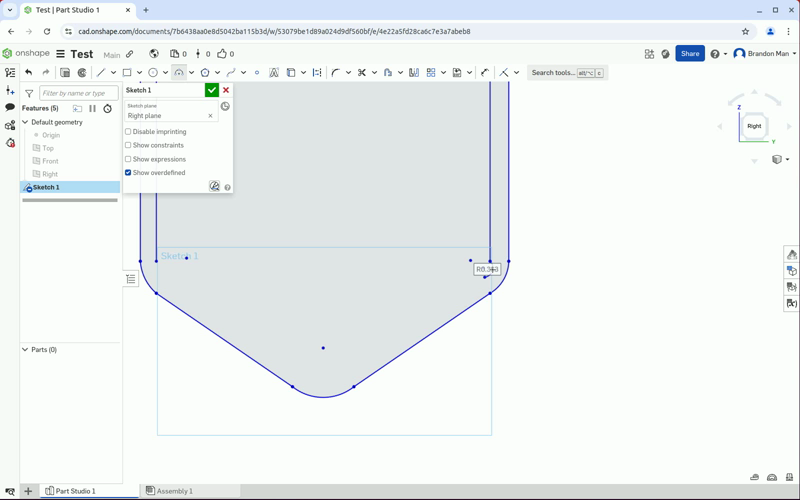
scroll(-6)
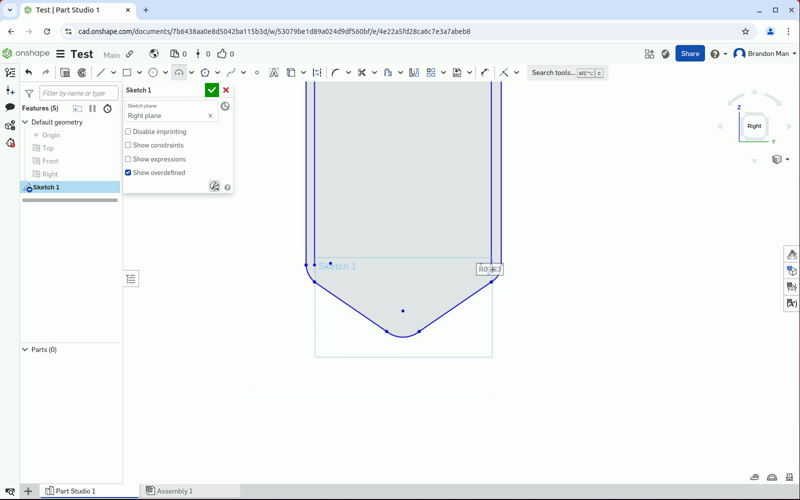
scroll(-6)
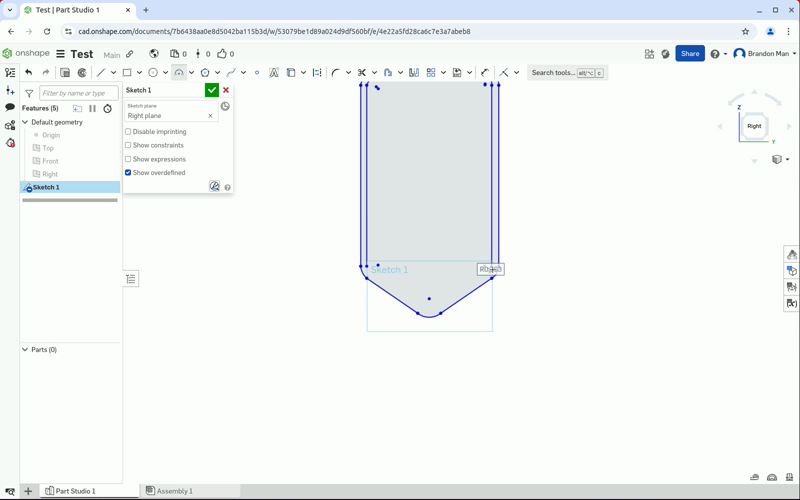
scroll(-6)
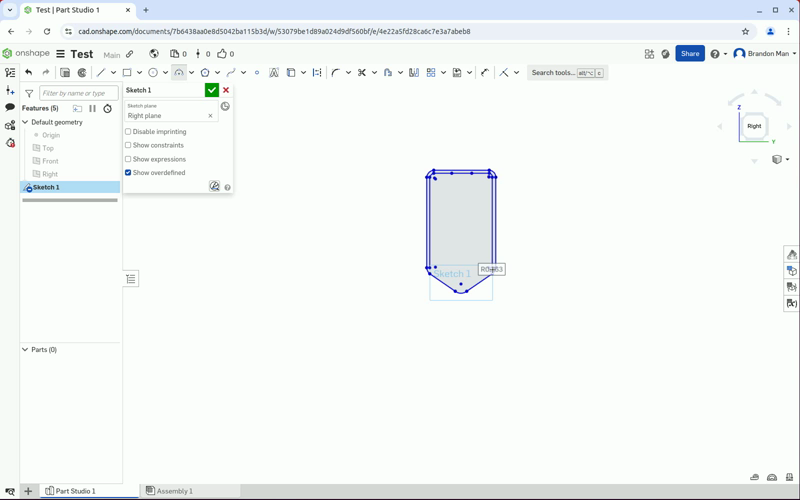
key_up(shift)
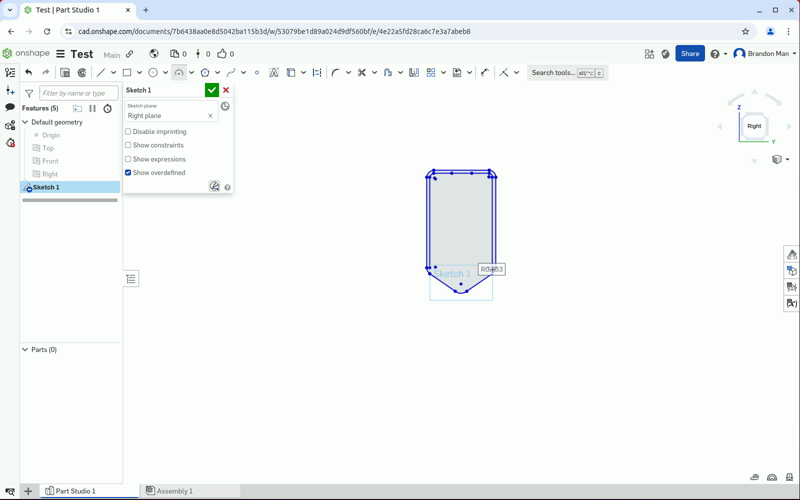
key(esc)
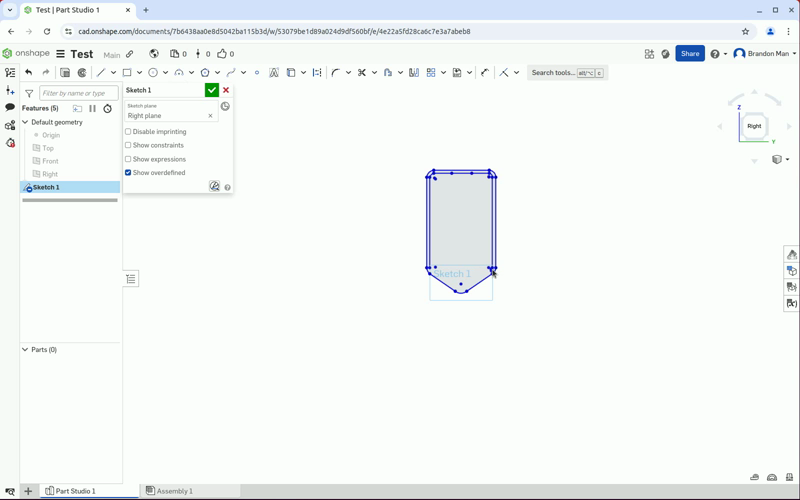
key(l)
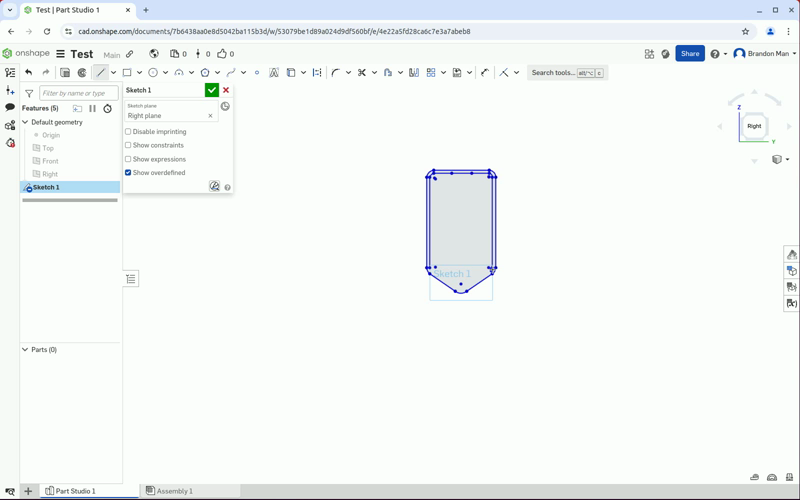
mouse_move(491, 270)
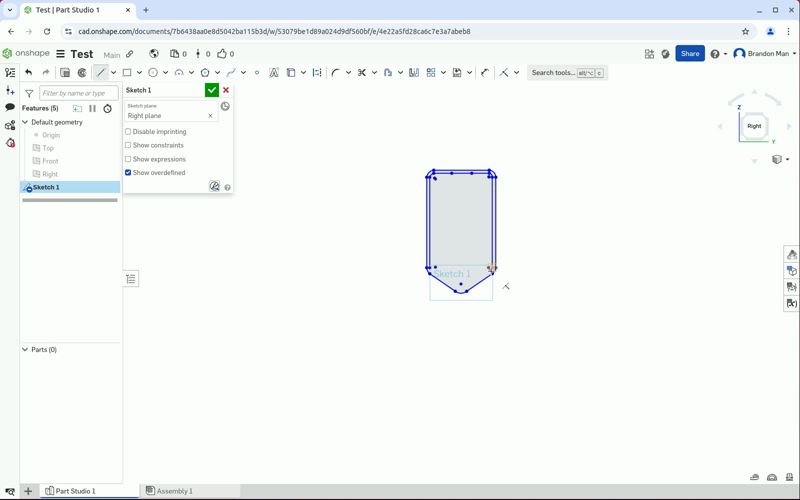
scroll(6)
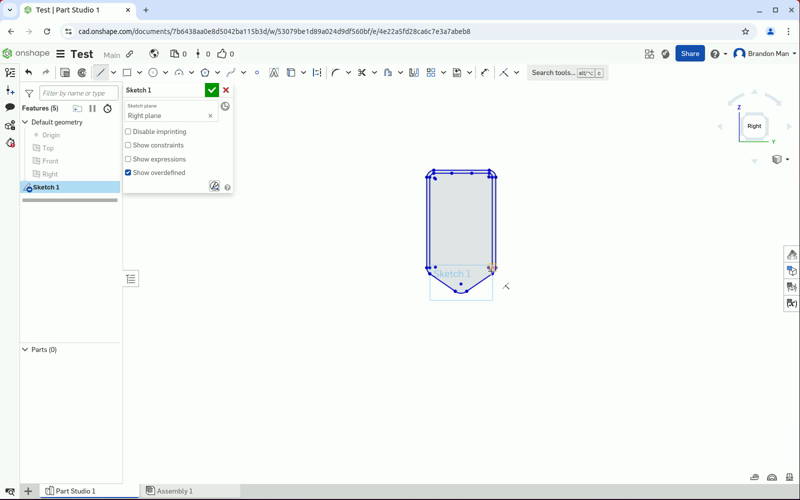
scroll(6)
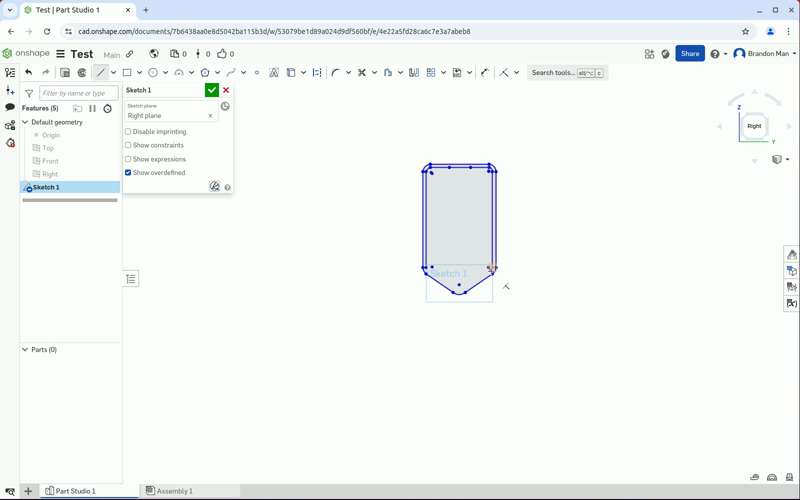
scroll(6)
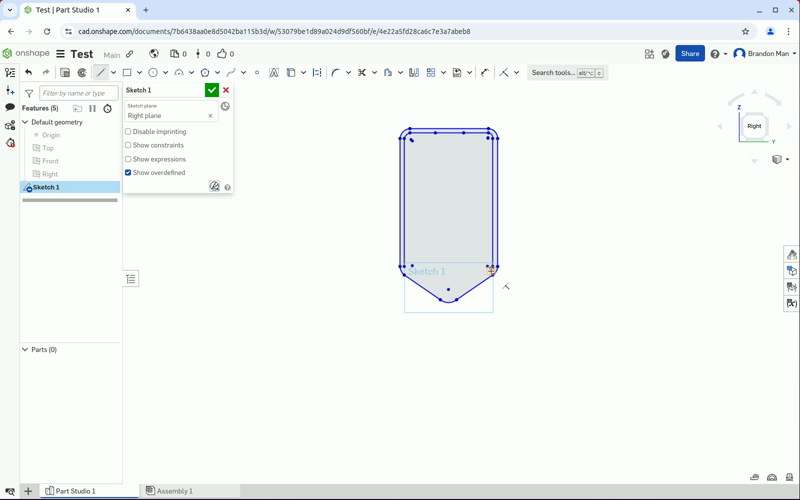
scroll(6)
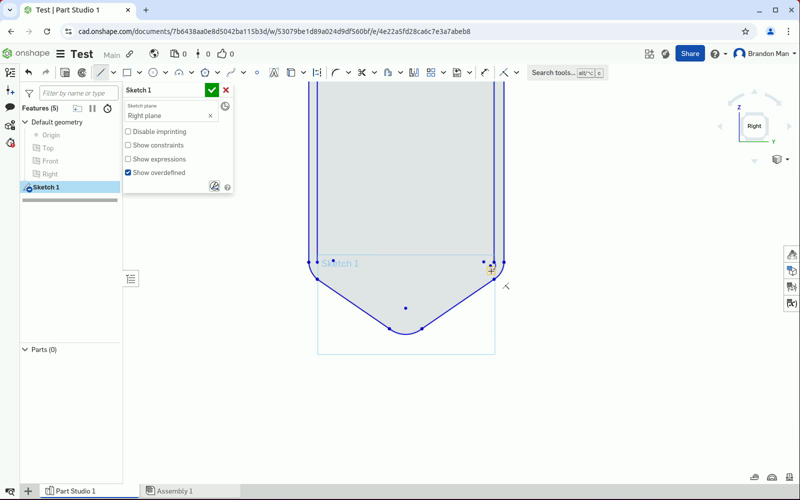
scroll(6)
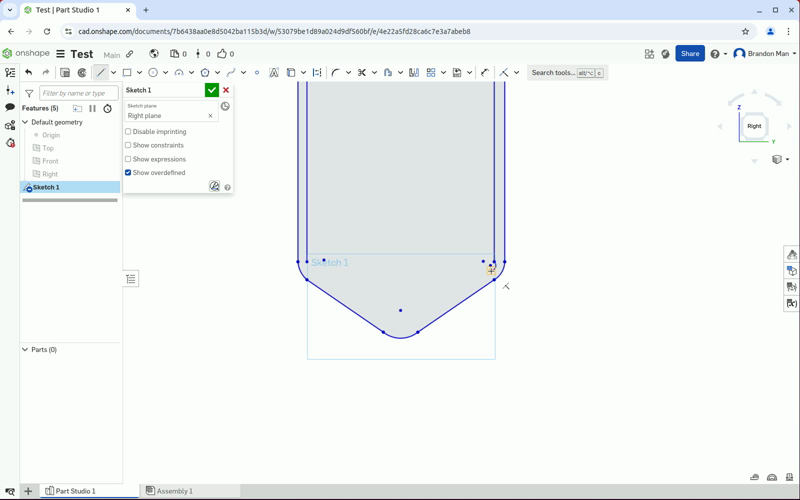
scroll(6)
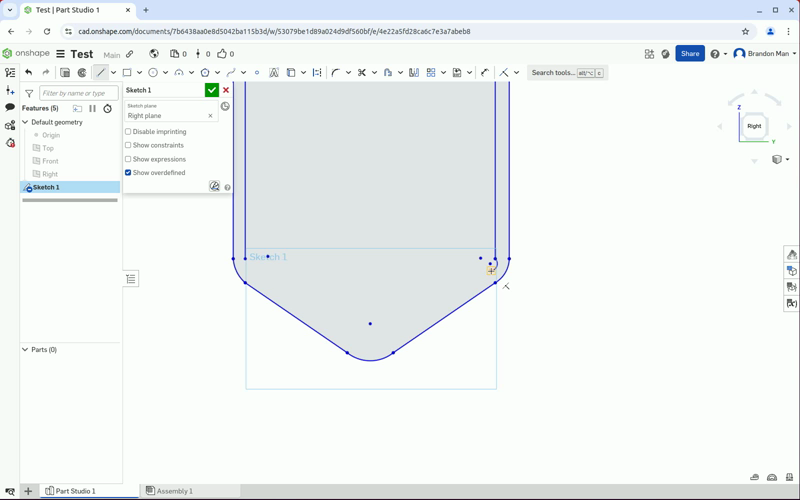
scroll(6)
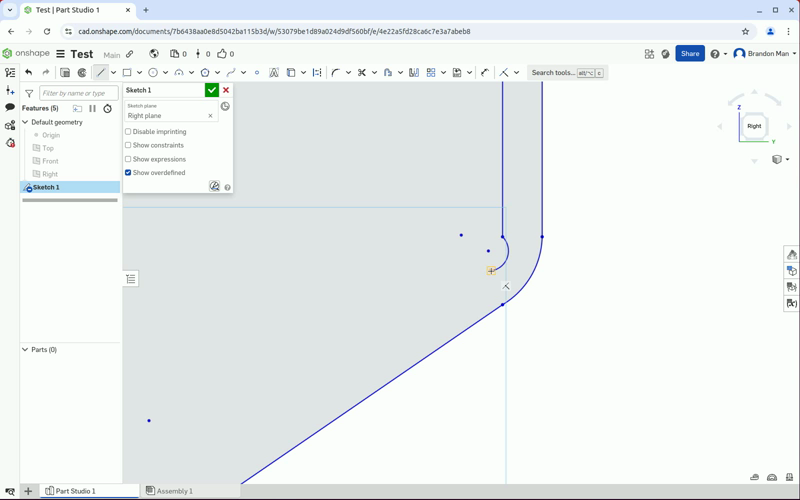
click(491, 270)
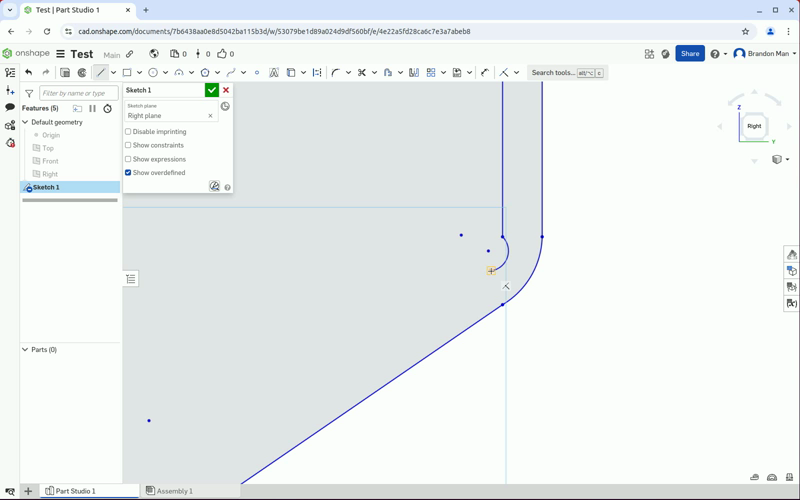
scroll(-6)
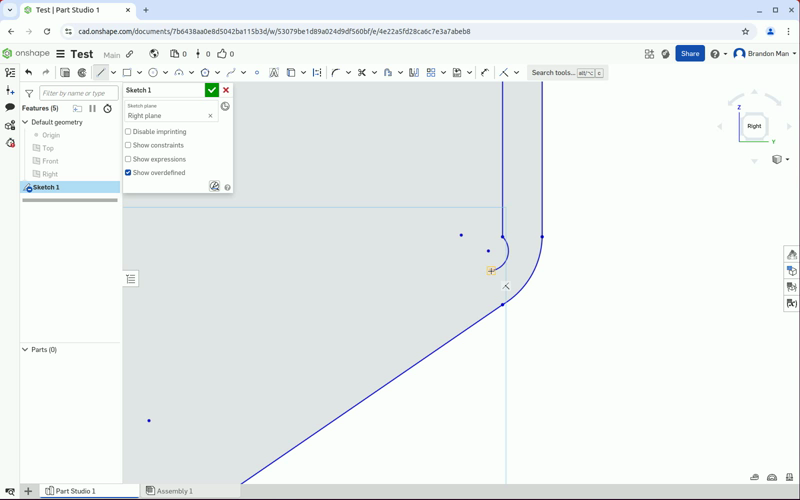
scroll(-6)
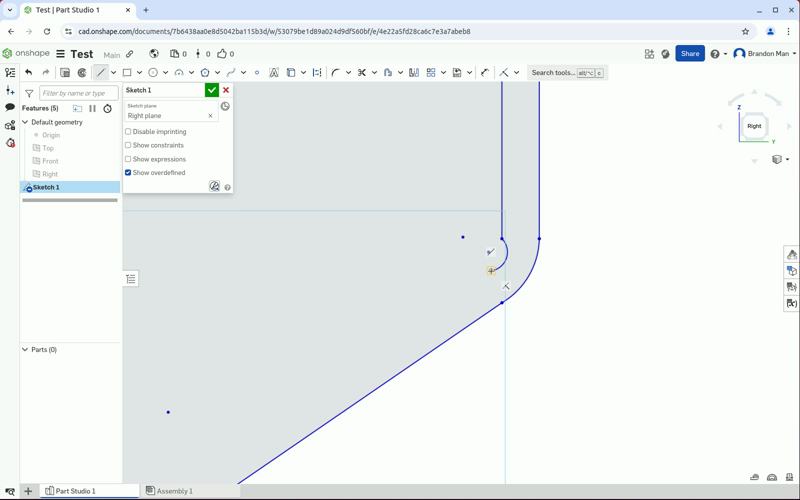
scroll(-6)
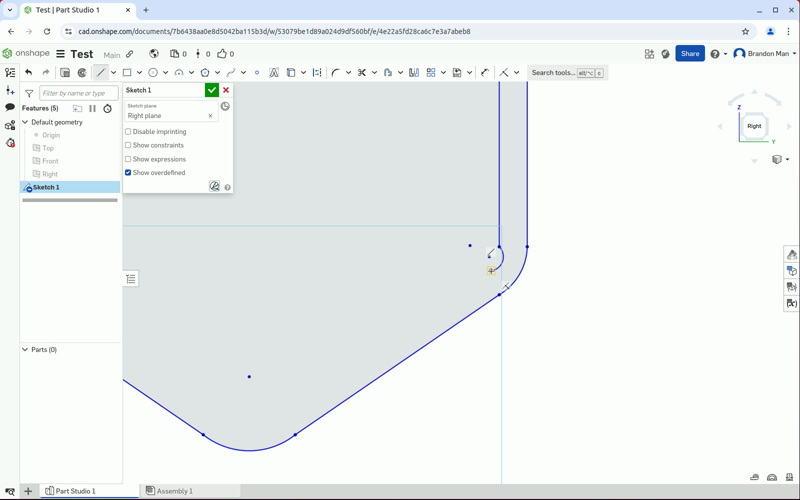
scroll(-6)
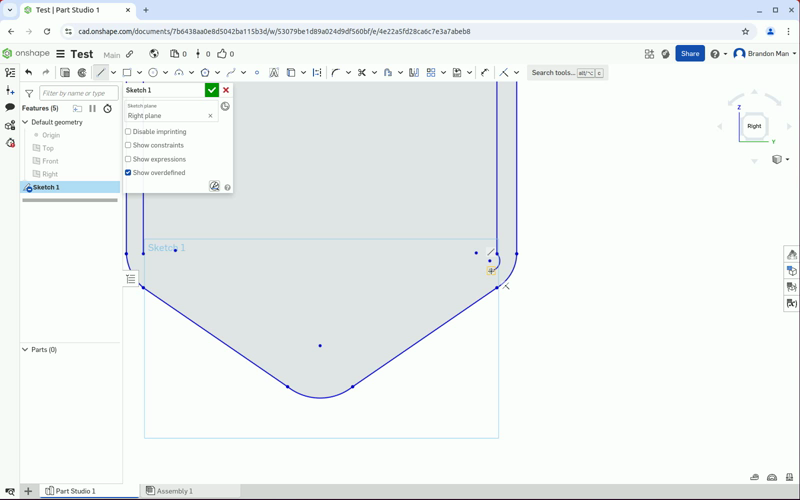
scroll(-6)
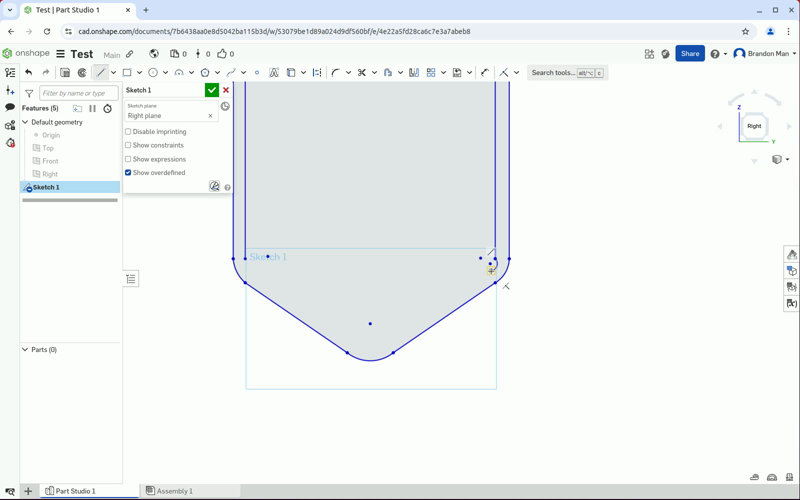
scroll(-6)
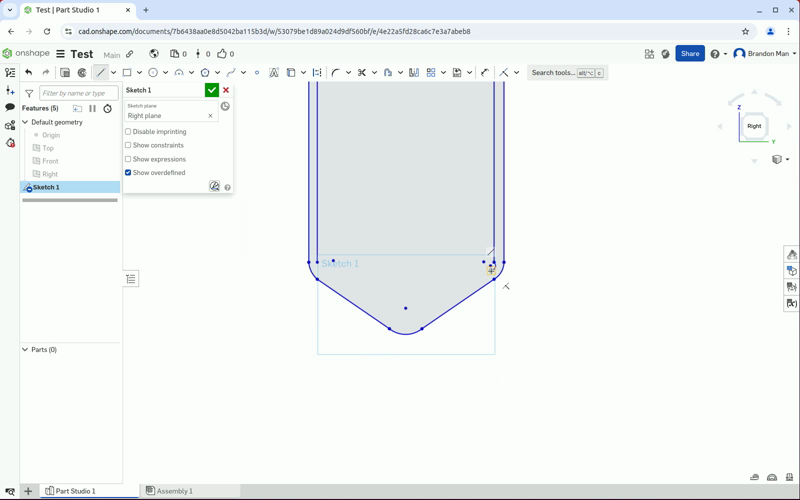
scroll(-6)
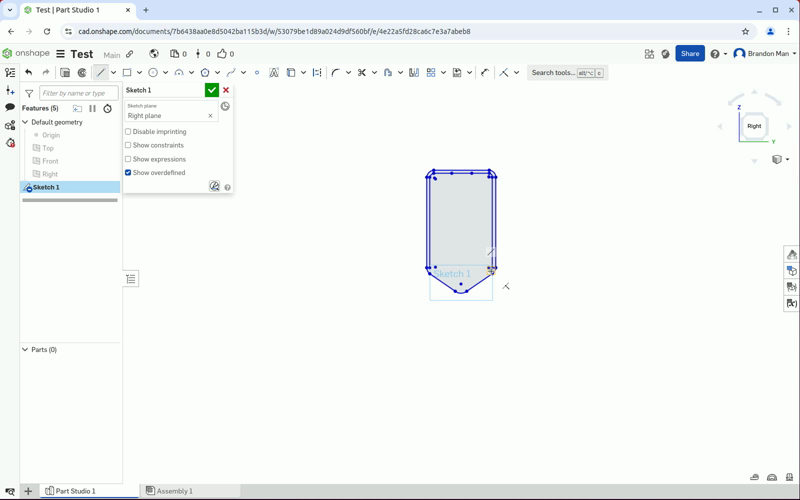
key_down(shift)
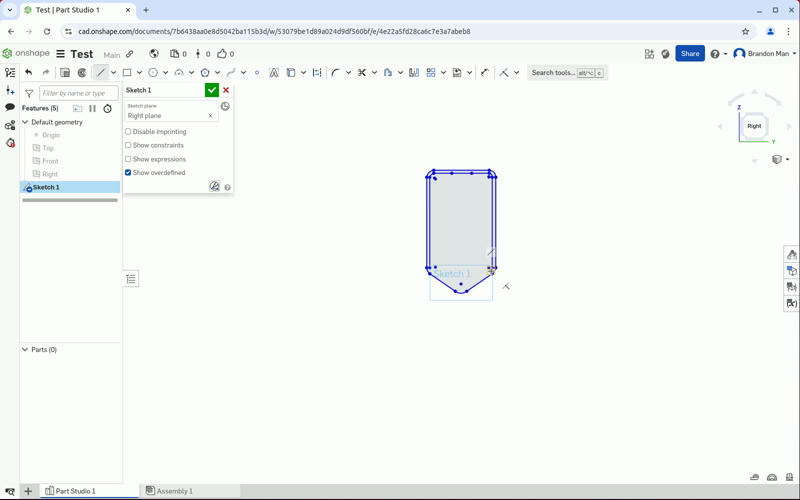
mouse_move(521, 270)
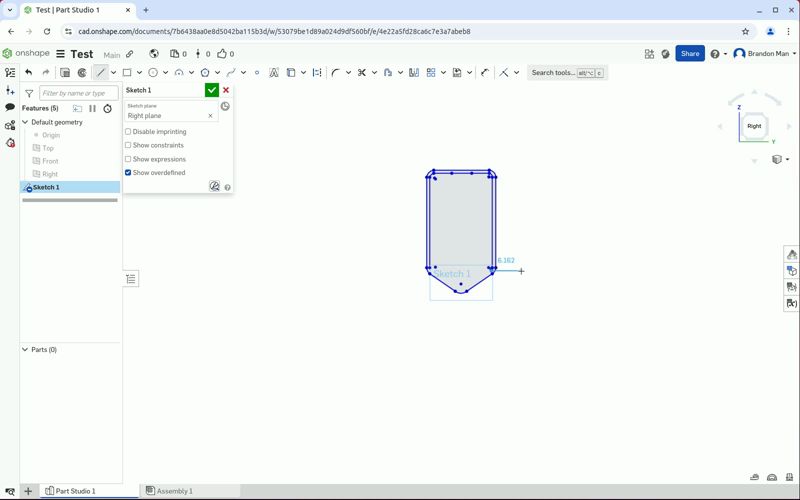
mouse_move(465, 288)
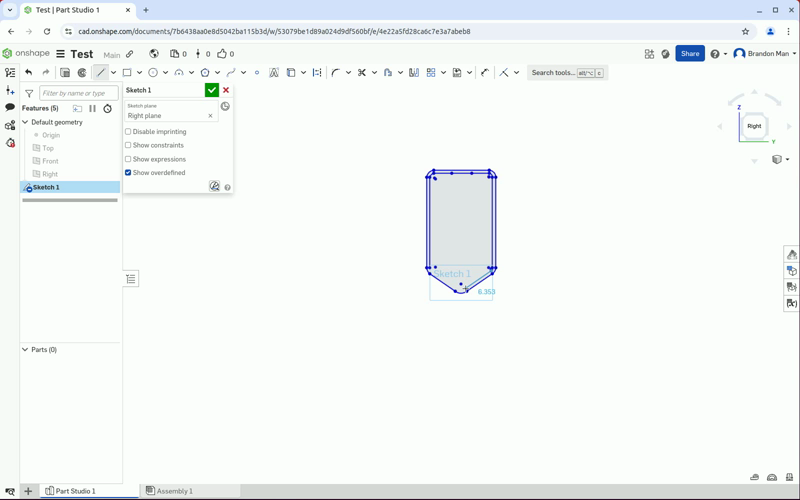
scroll(6)
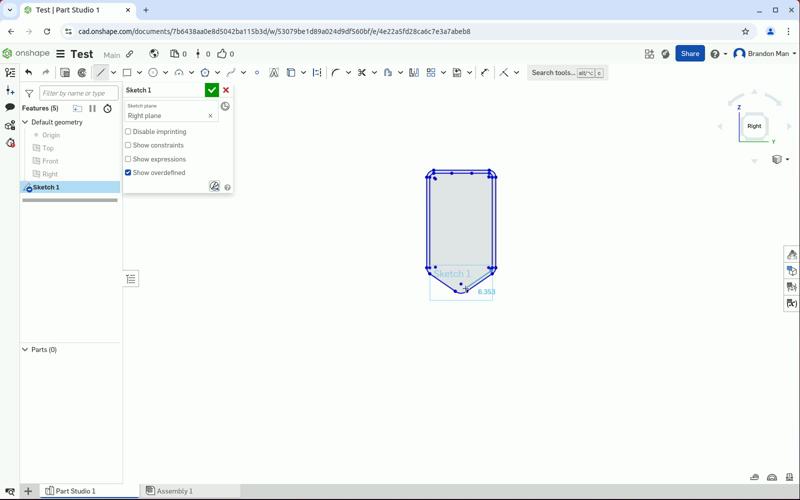
scroll(6)
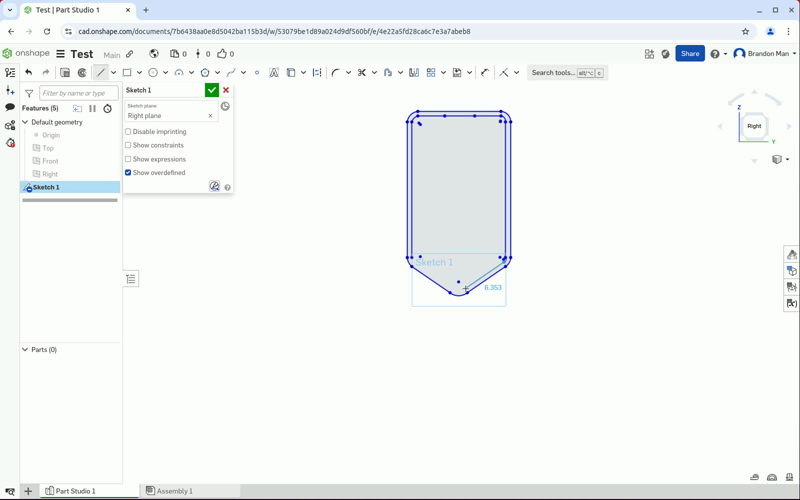
scroll(6)
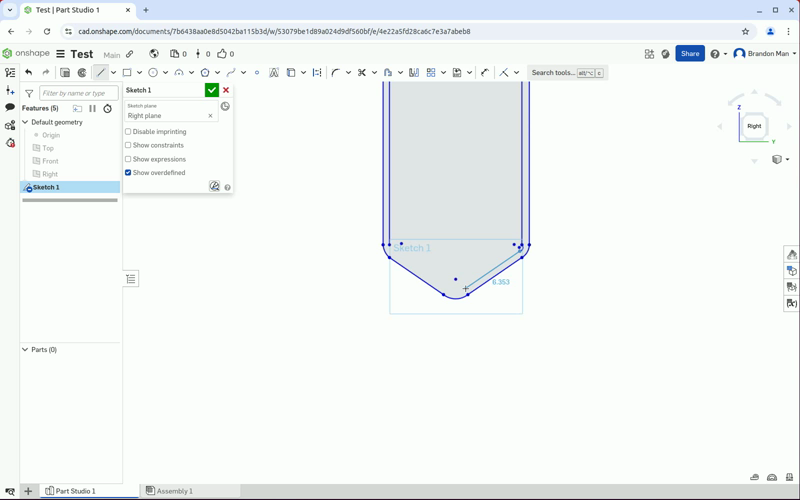
scroll(6)
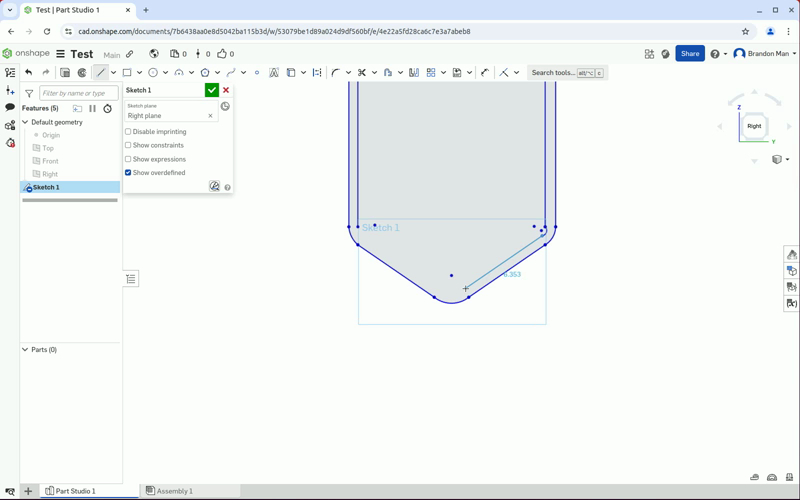
scroll(6)
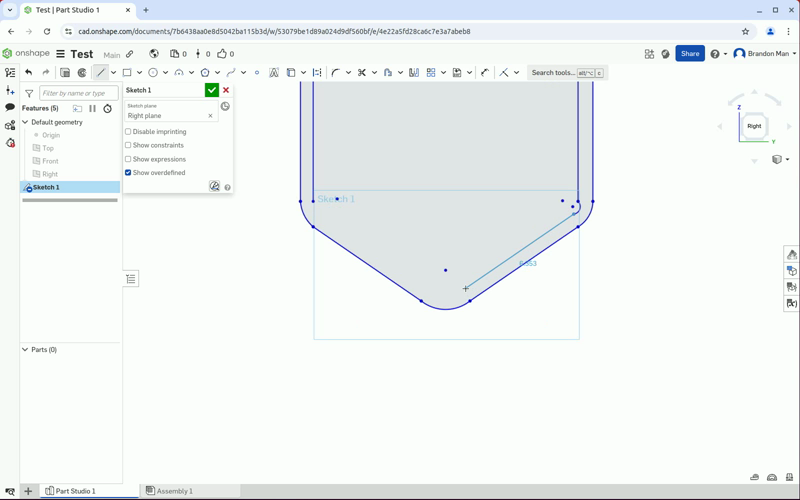
scroll(6)
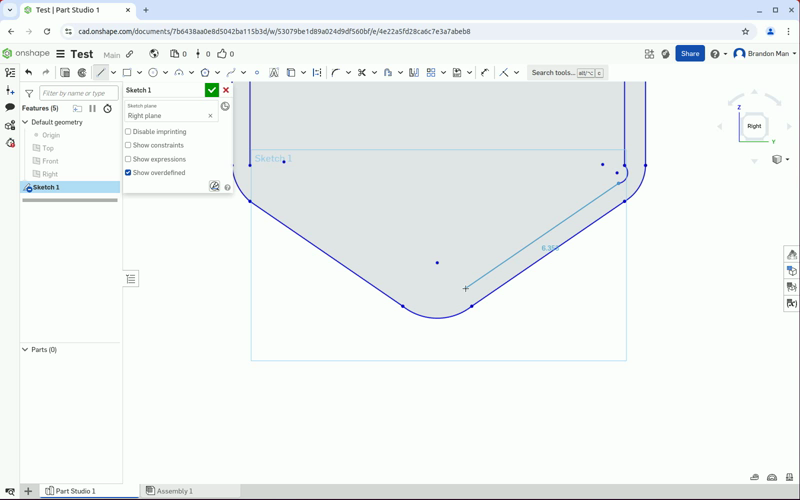
scroll(6)
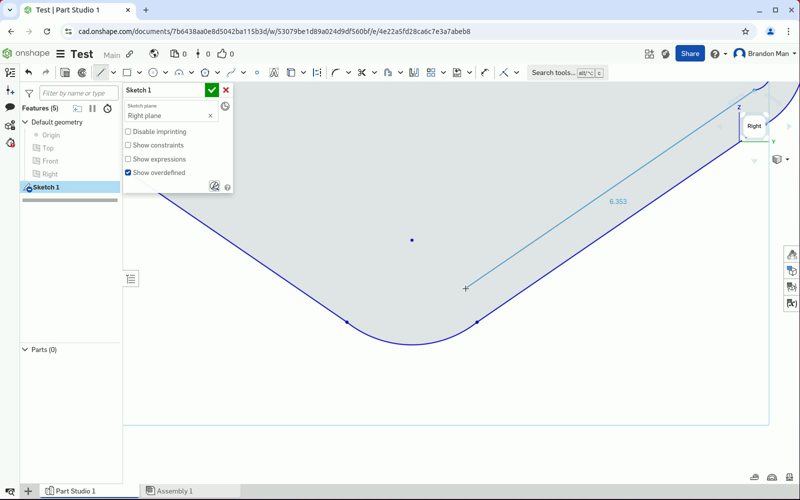
click(465, 288)
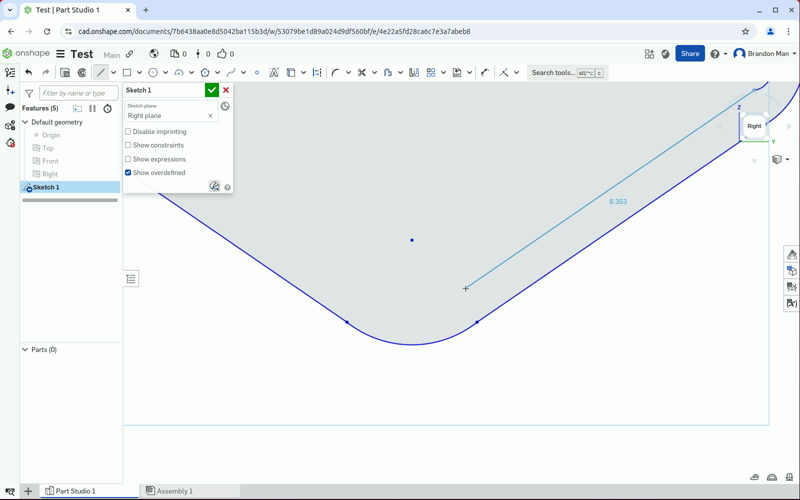
scroll(-6)
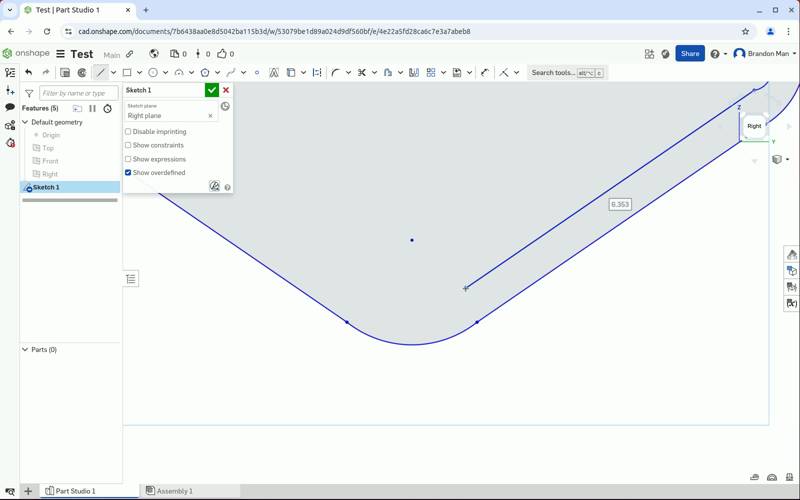
scroll(-6)
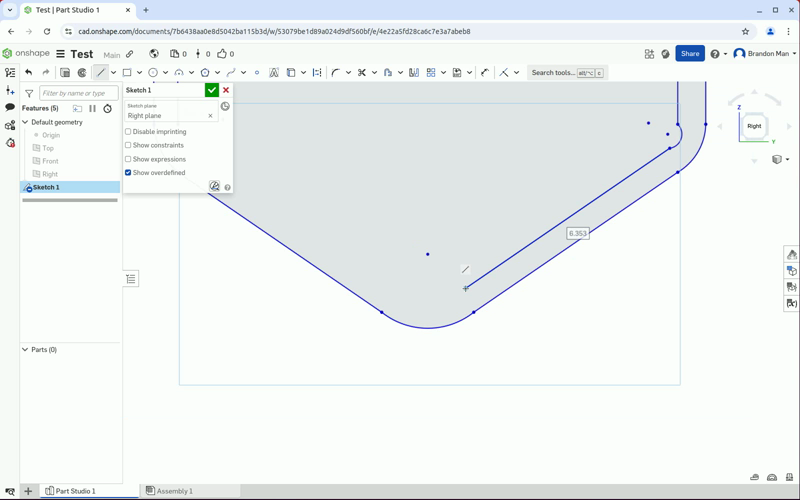
scroll(-6)
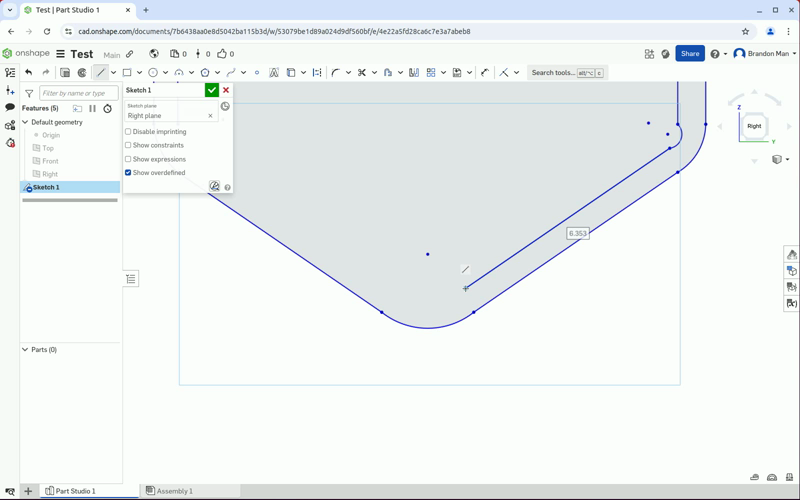
scroll(-6)
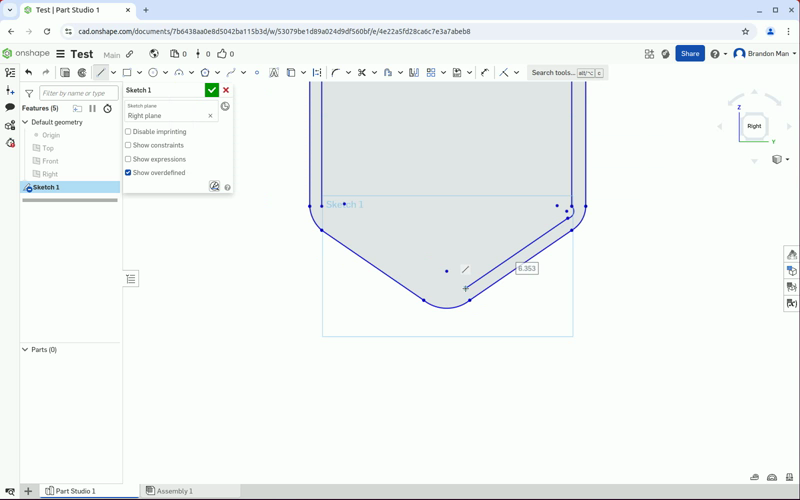
scroll(-6)
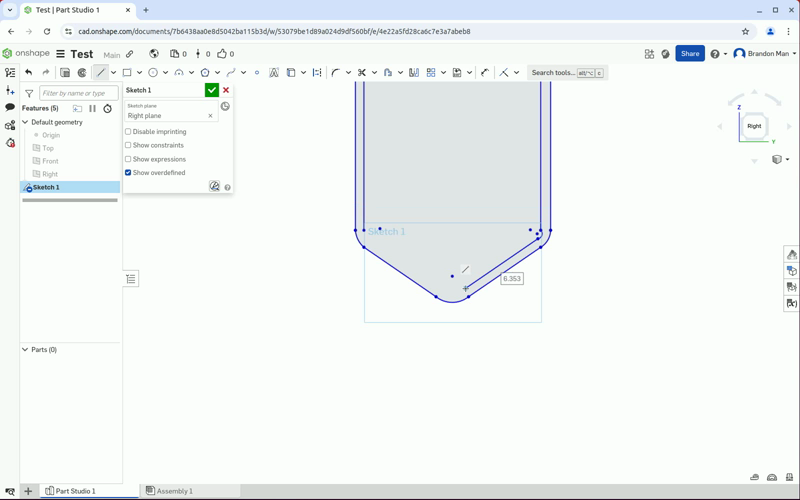
scroll(-6)
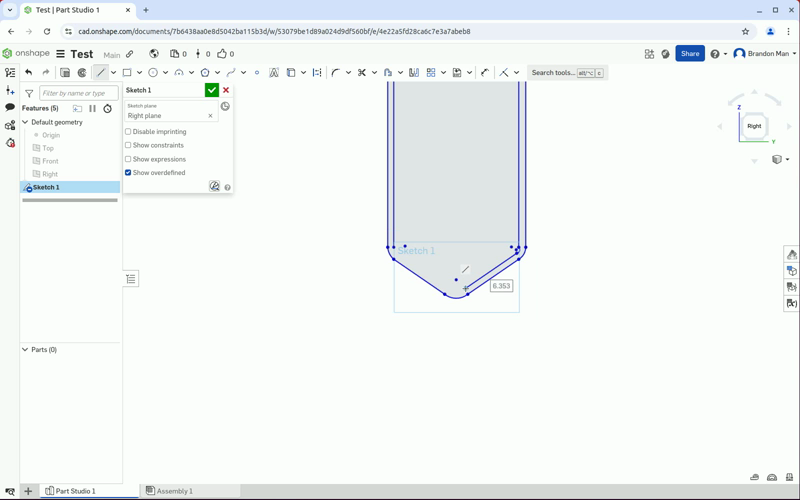
scroll(-6)
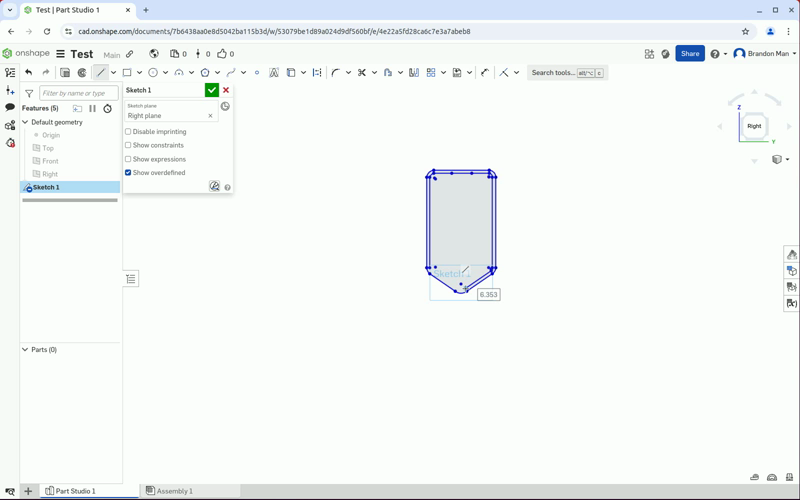
key_up(shift)
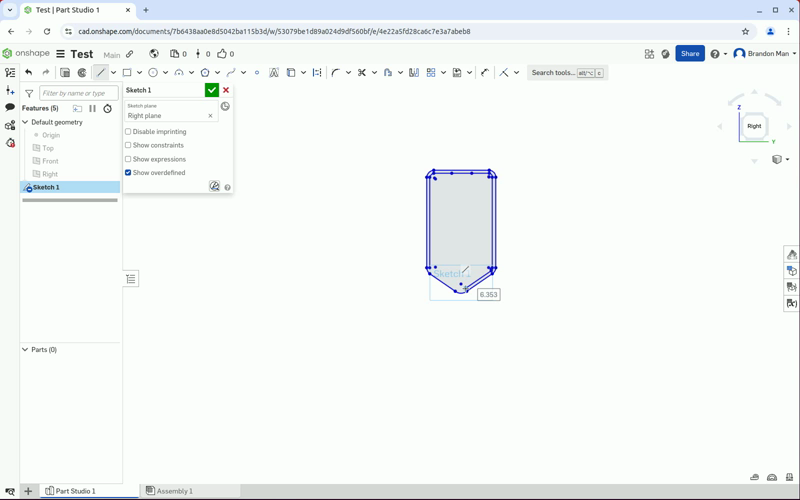
key(esc)
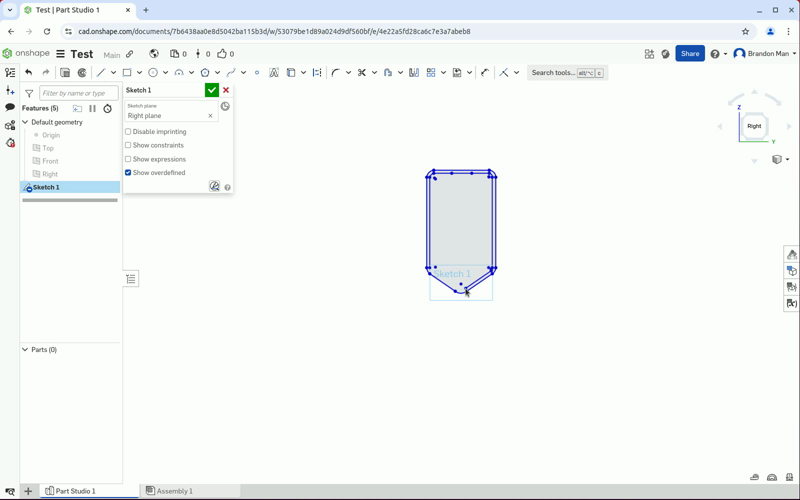
key(a)
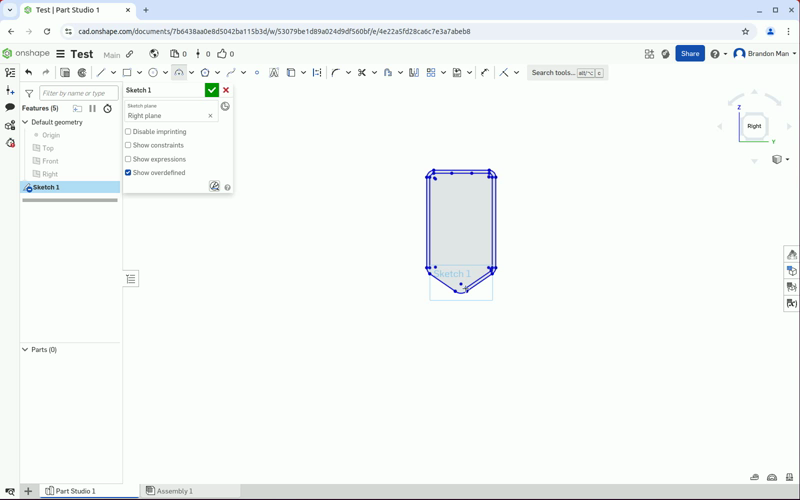
mouse_move(465, 288)
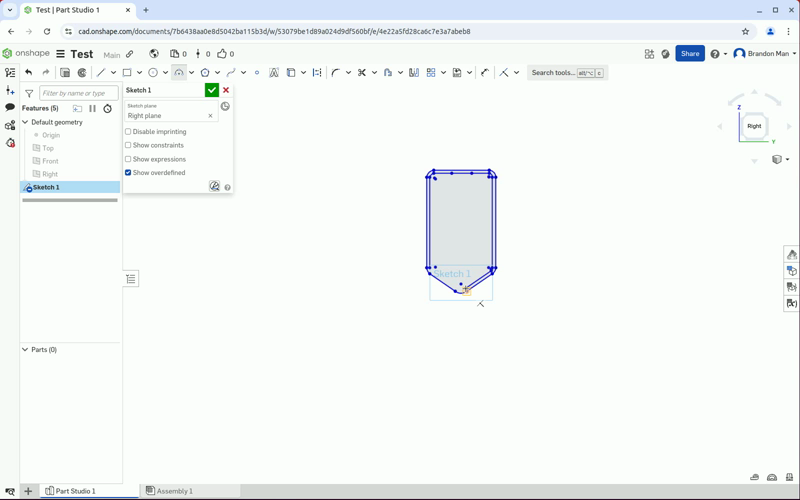
scroll(6)
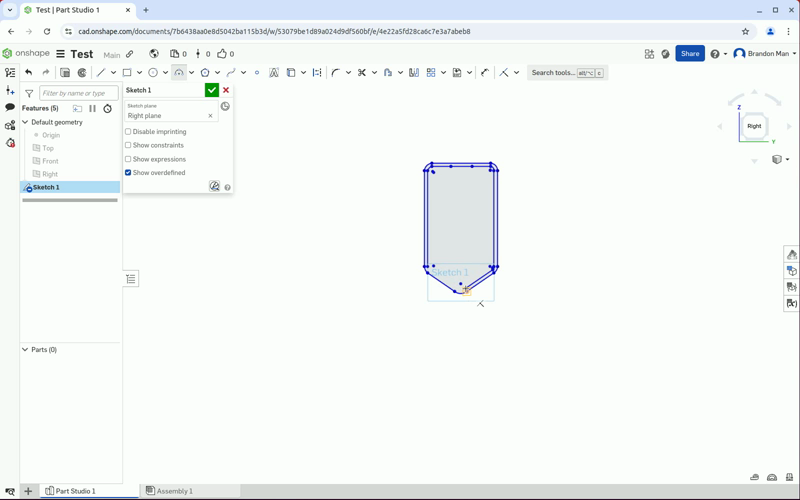
scroll(6)
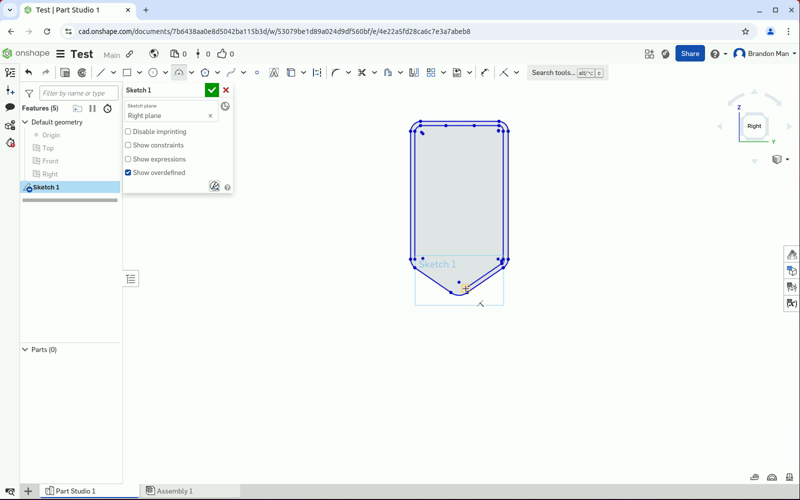
scroll(6)
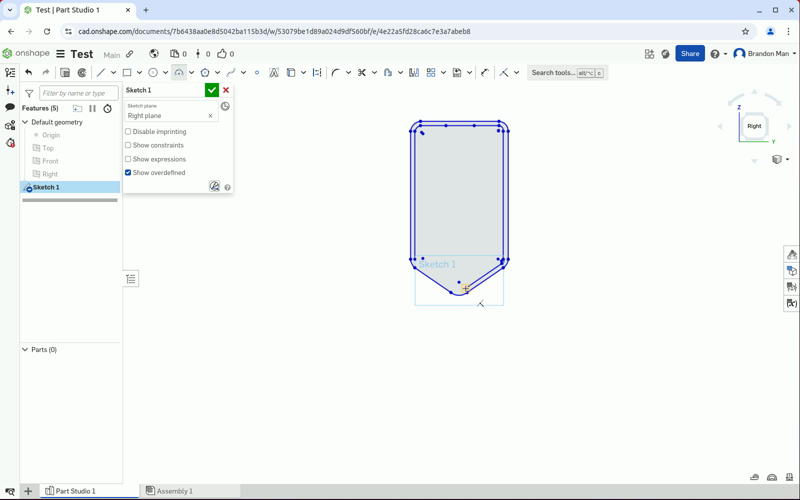
scroll(6)
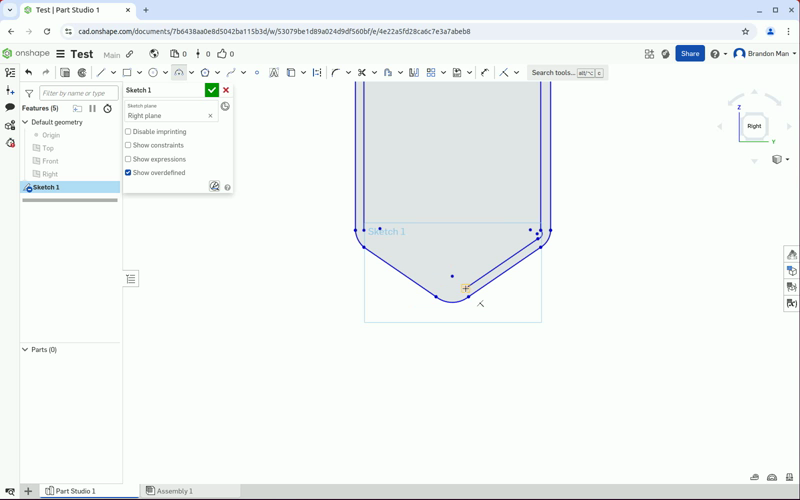
scroll(6)
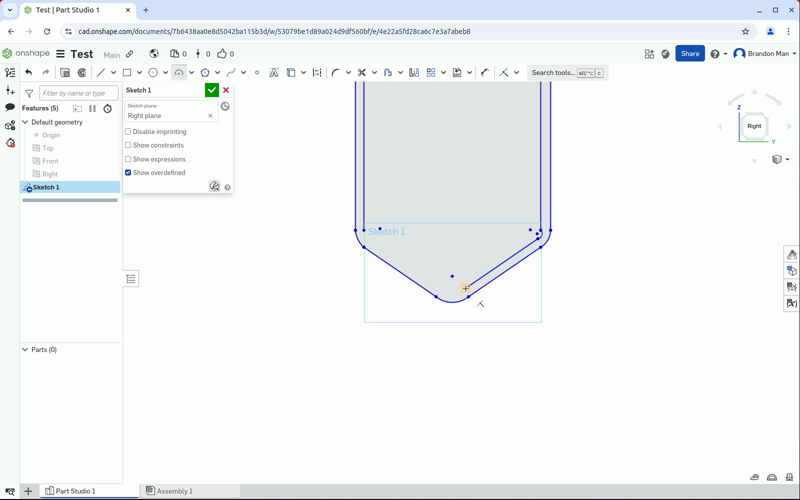
scroll(6)
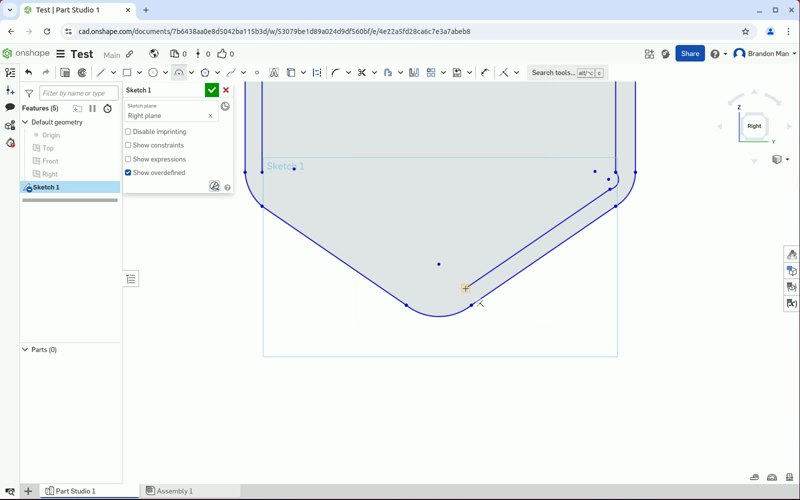
scroll(6)
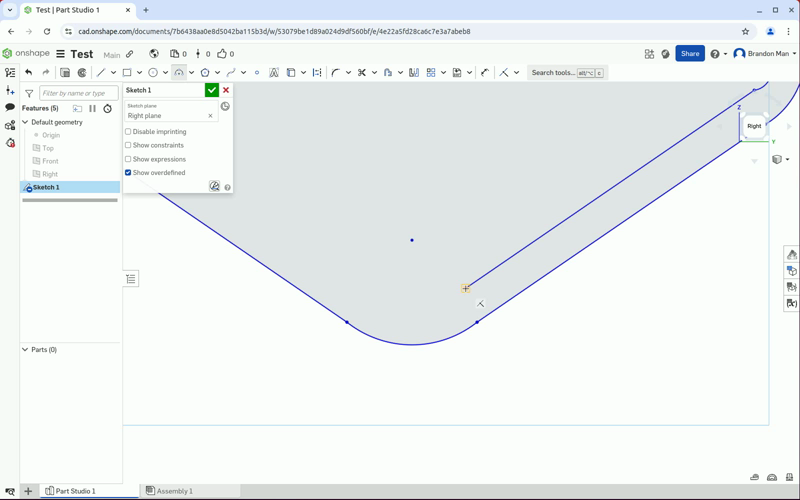
click(465, 288)
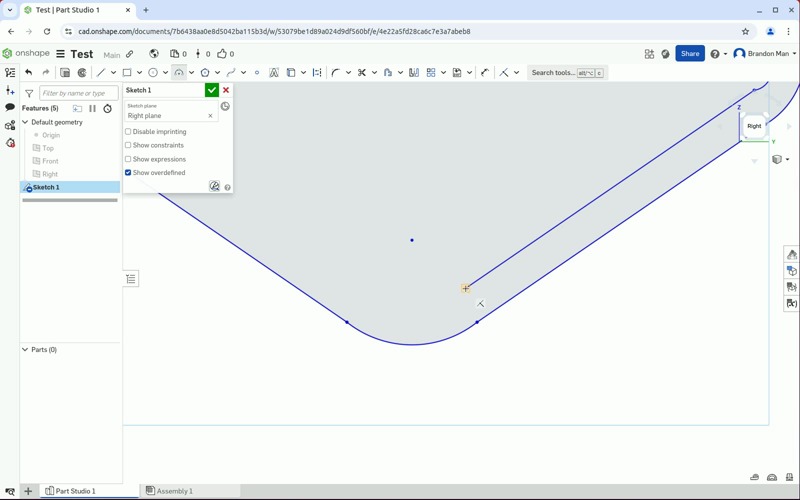
scroll(-6)
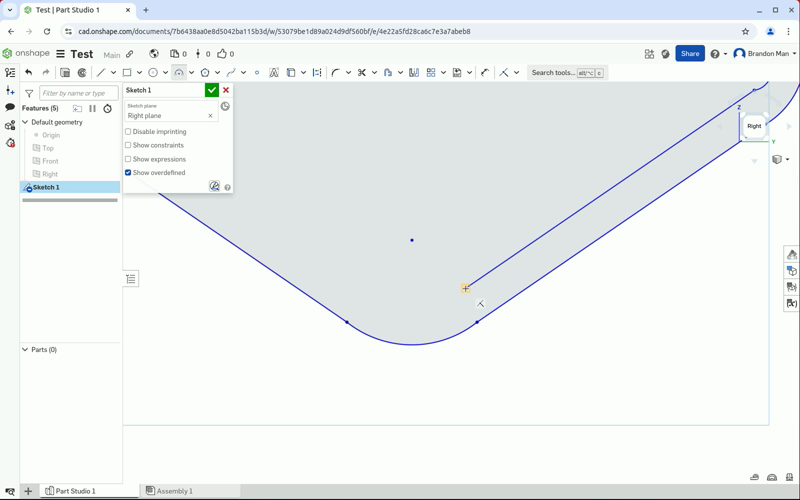
scroll(-6)
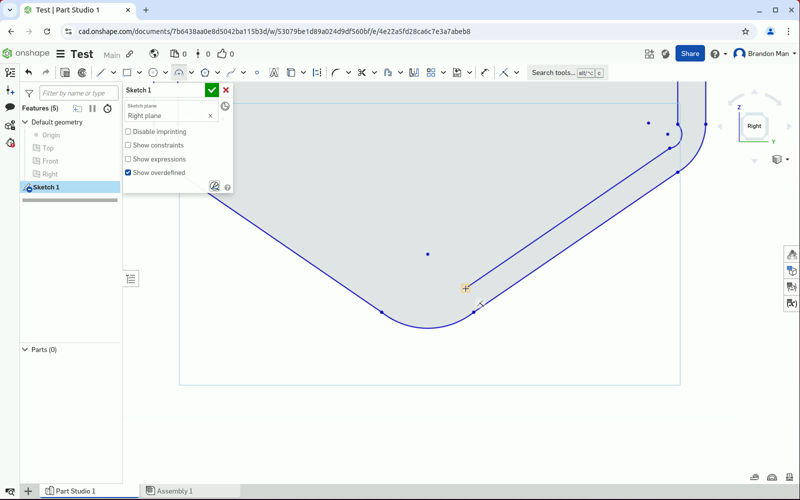
scroll(-6)
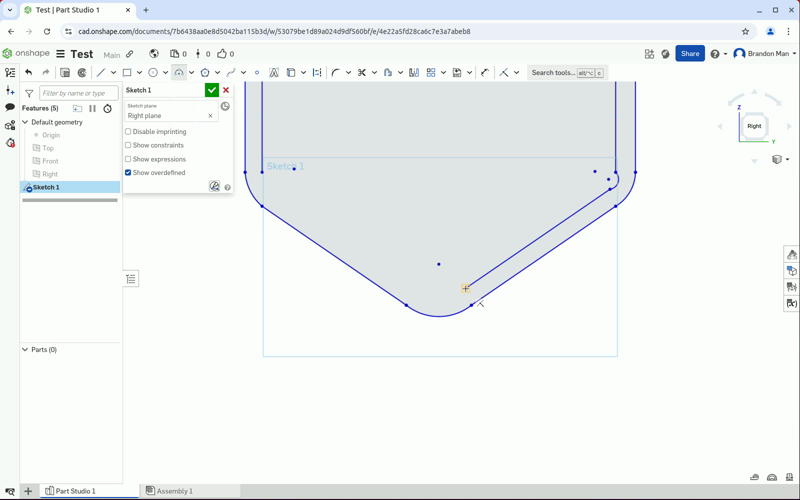
scroll(-6)
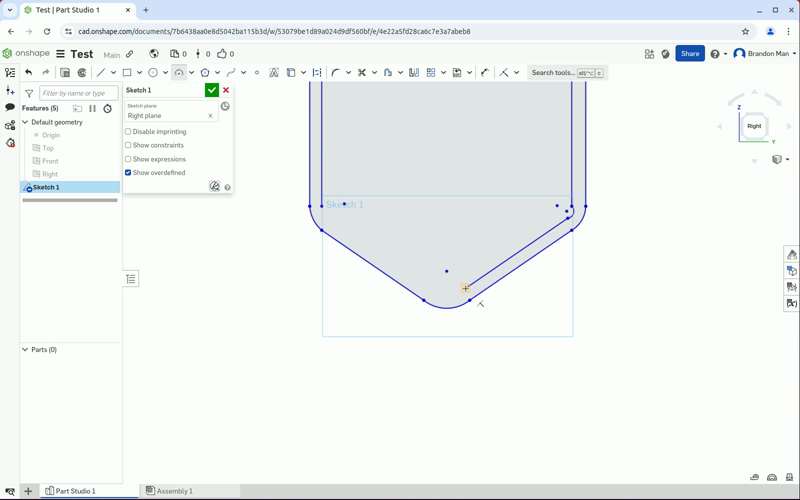
scroll(-6)
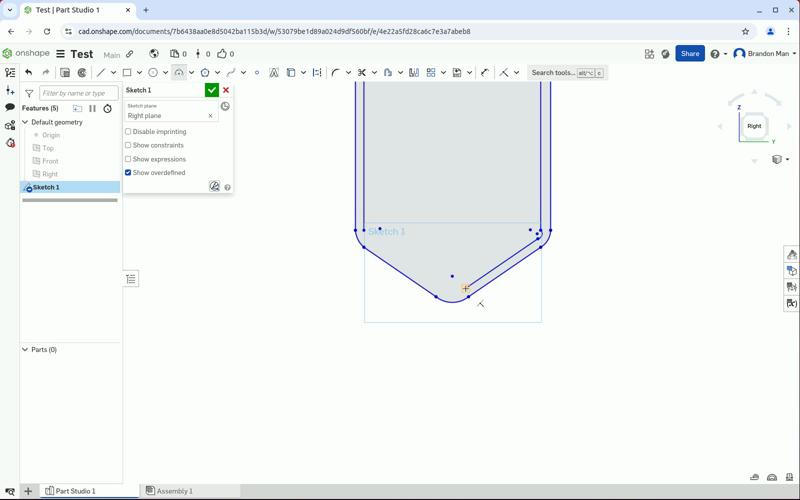
scroll(-6)
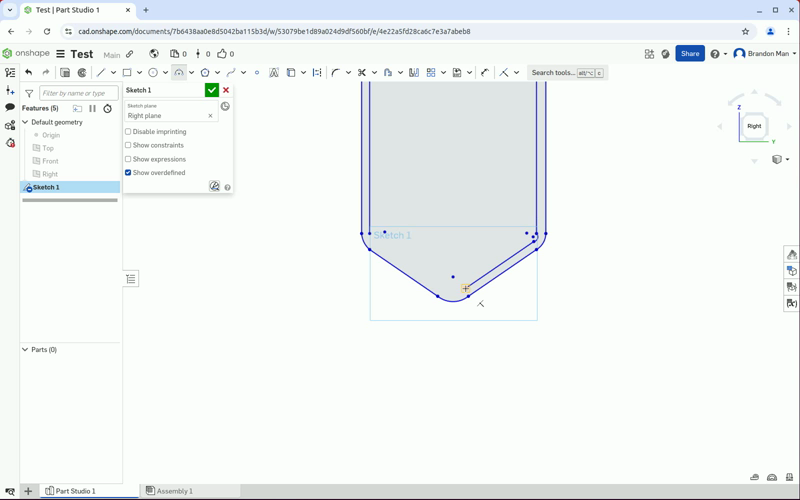
scroll(-6)
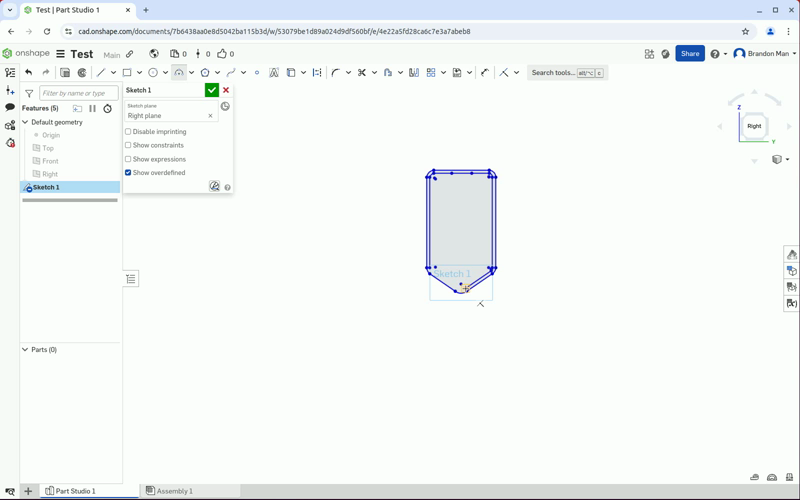
key_down(shift)
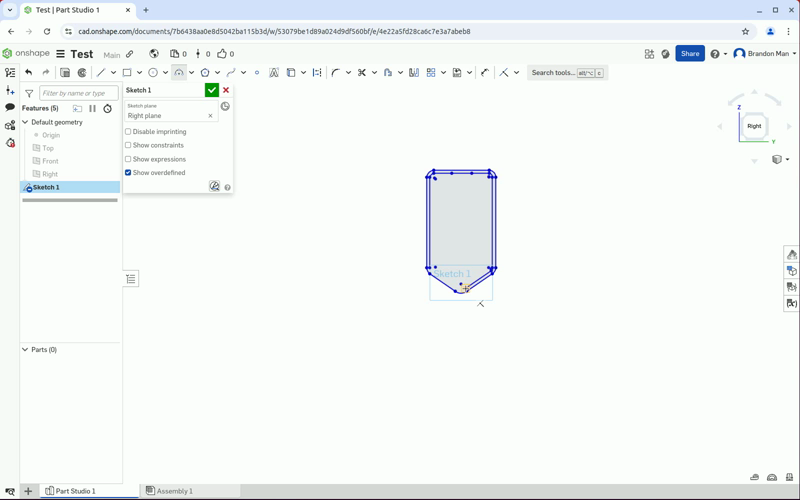
mouse_move(457, 288)
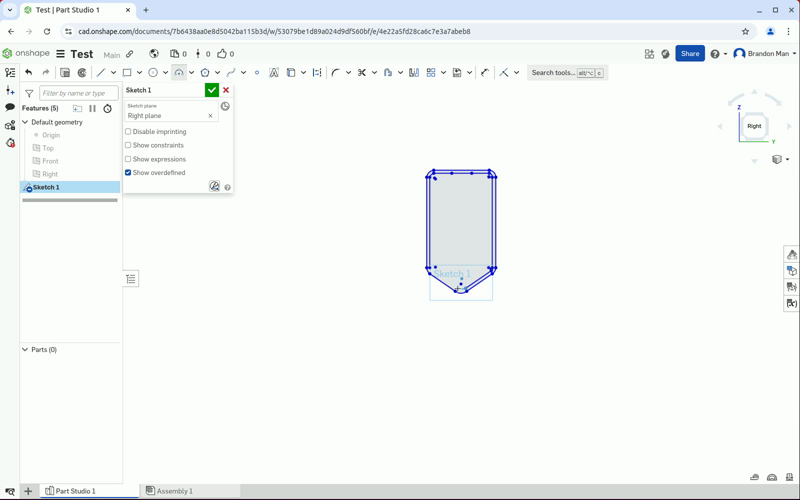
scroll(6)
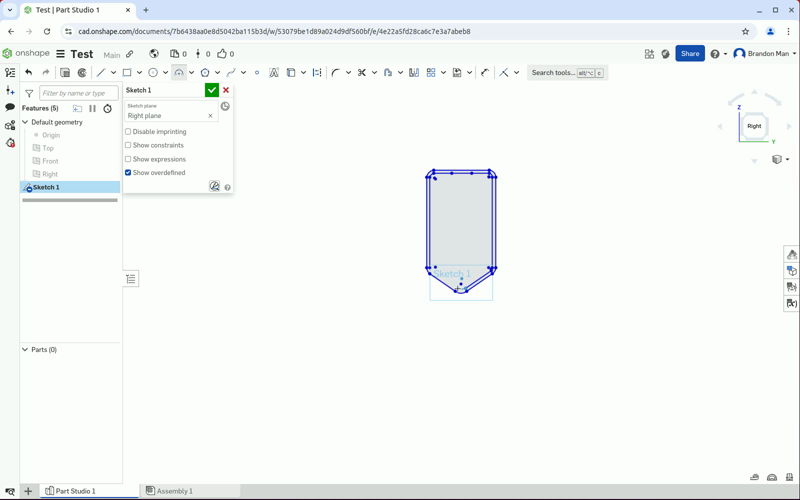
scroll(6)
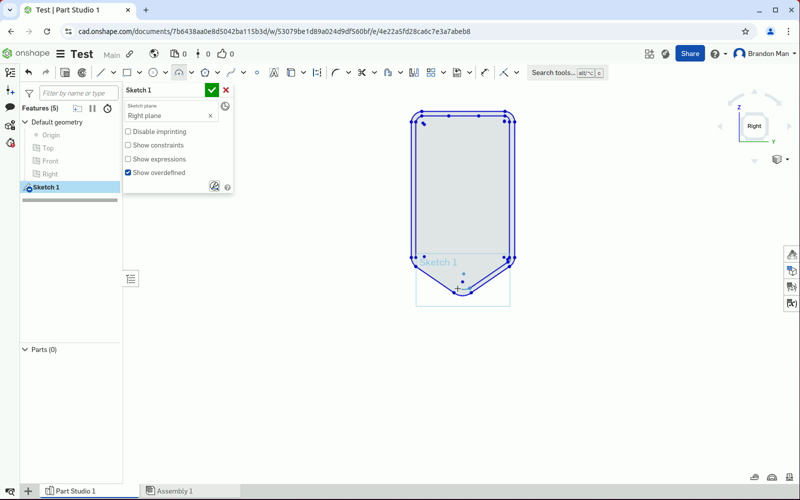
scroll(6)
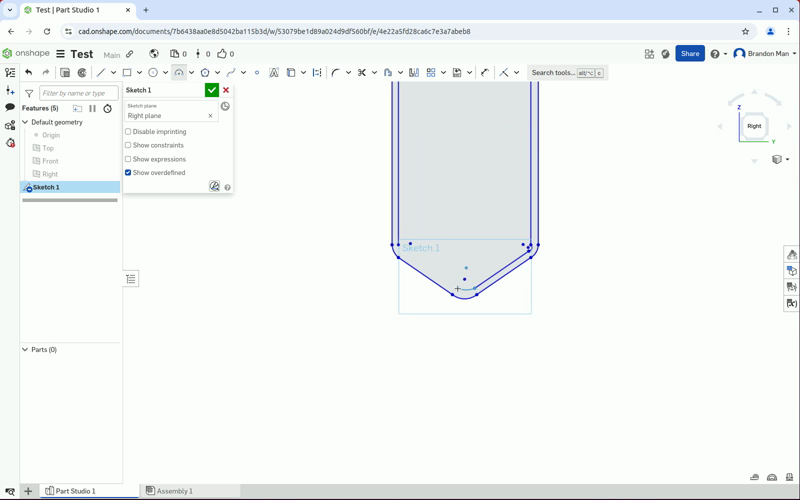
scroll(6)
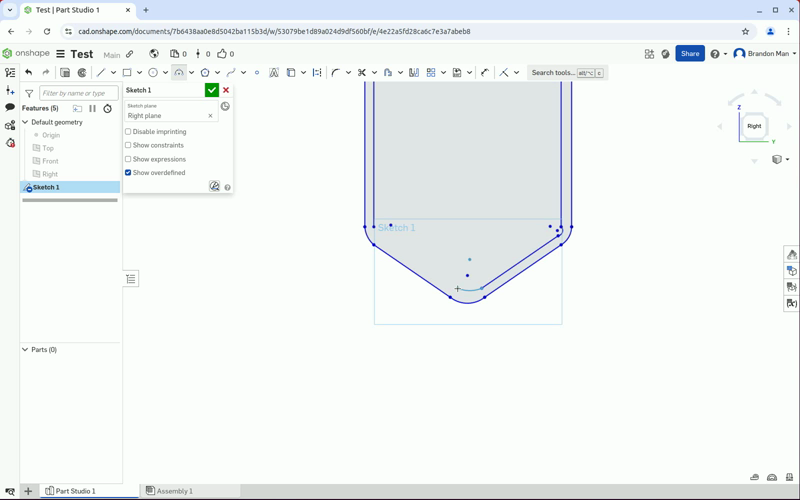
scroll(6)
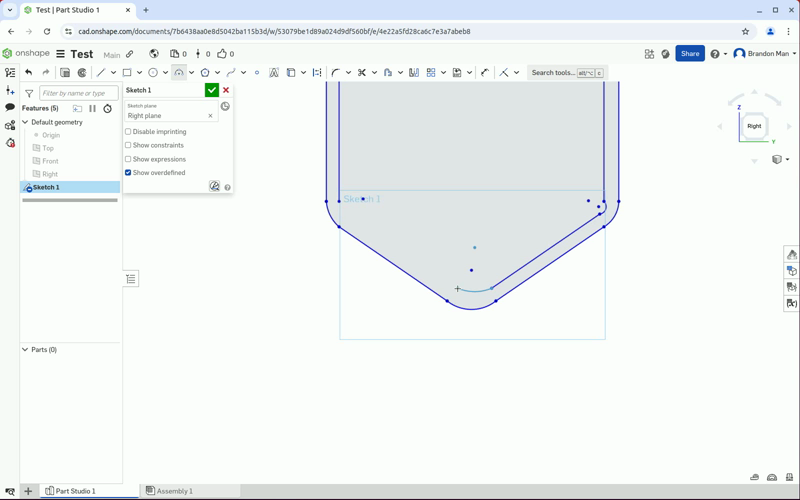
scroll(6)
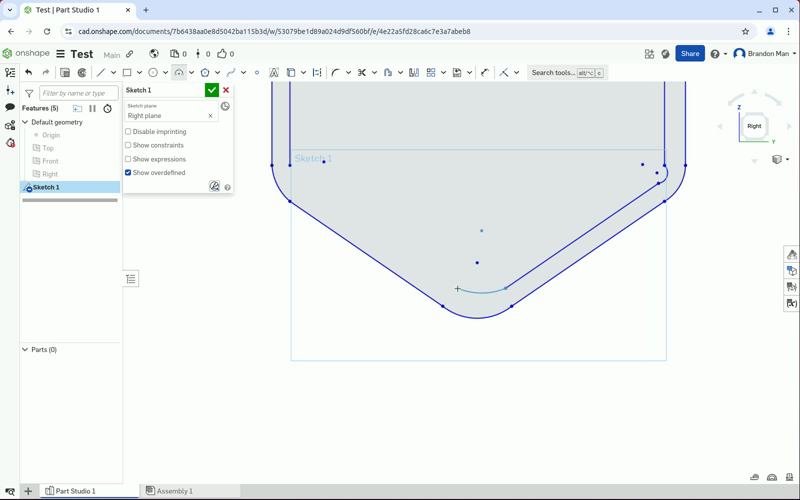
scroll(6)
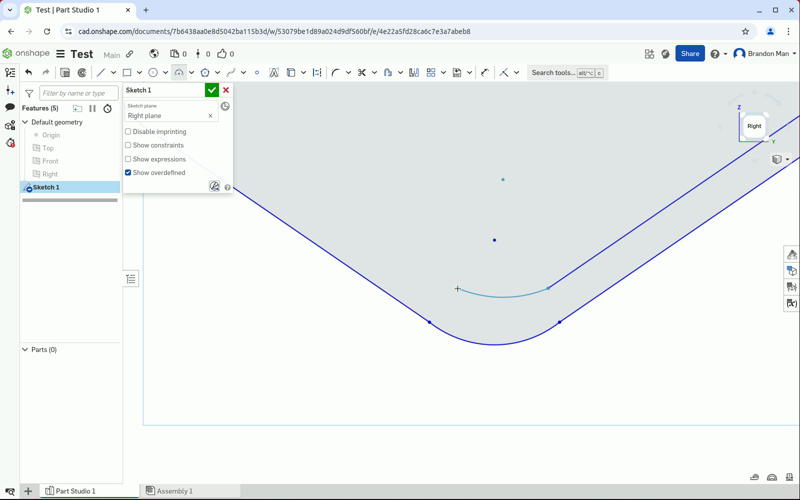
click(457, 288)
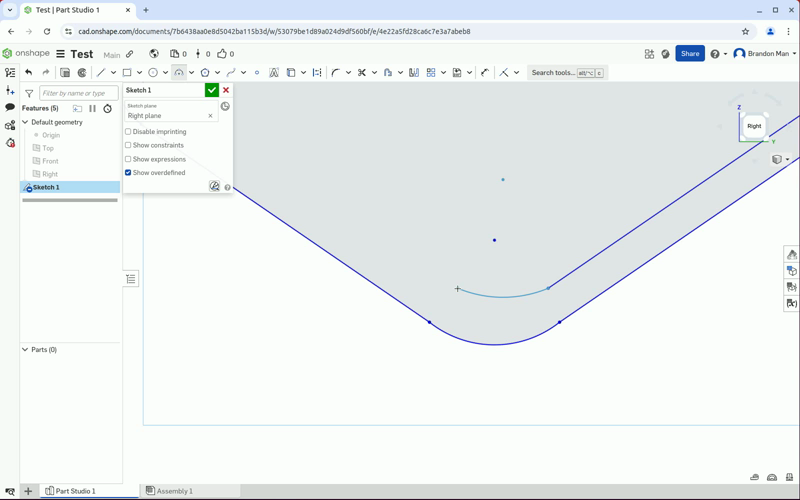
scroll(-6)
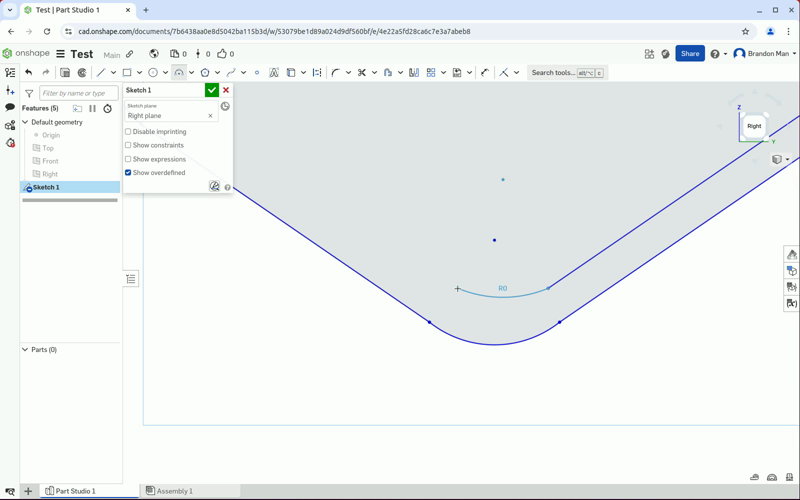
scroll(-6)
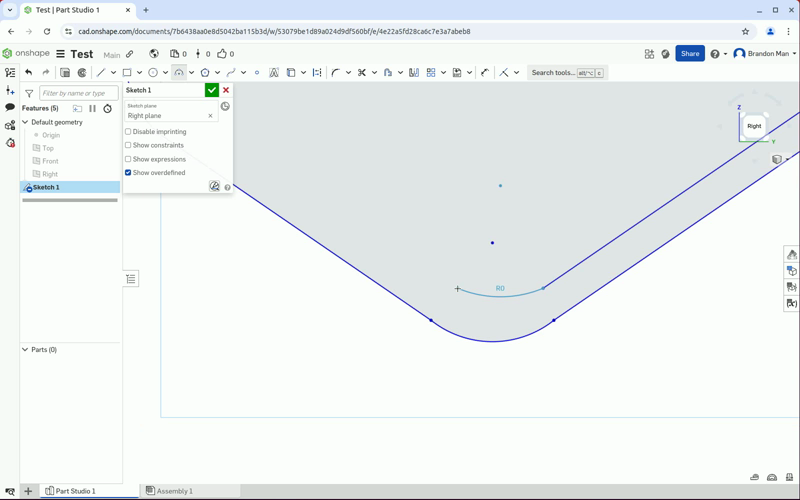
scroll(-6)
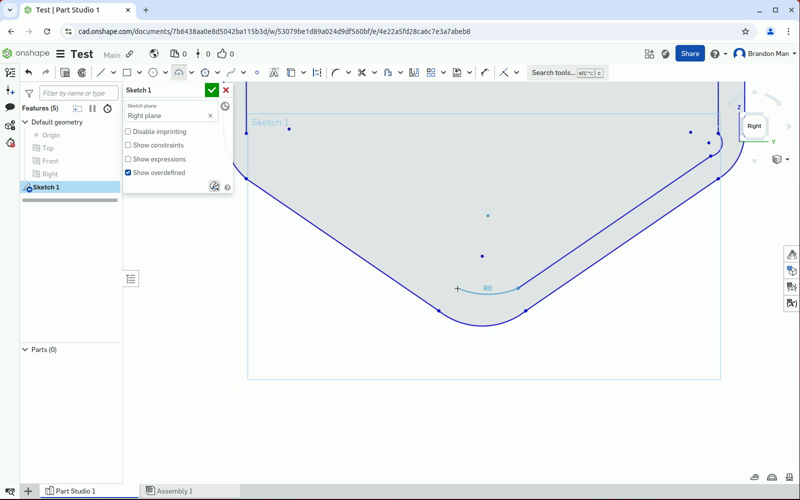
scroll(-6)
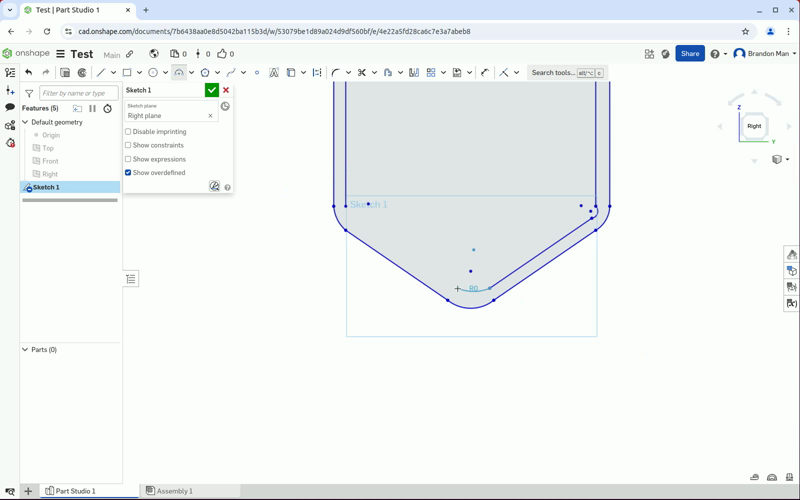
scroll(-6)
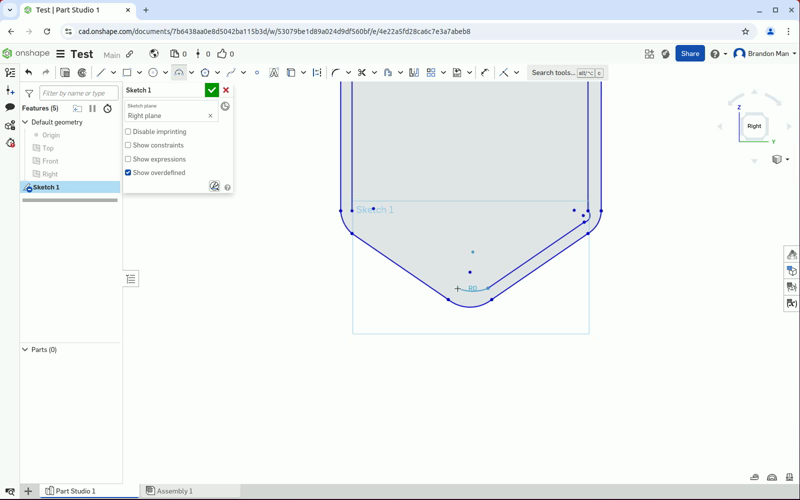
scroll(-6)
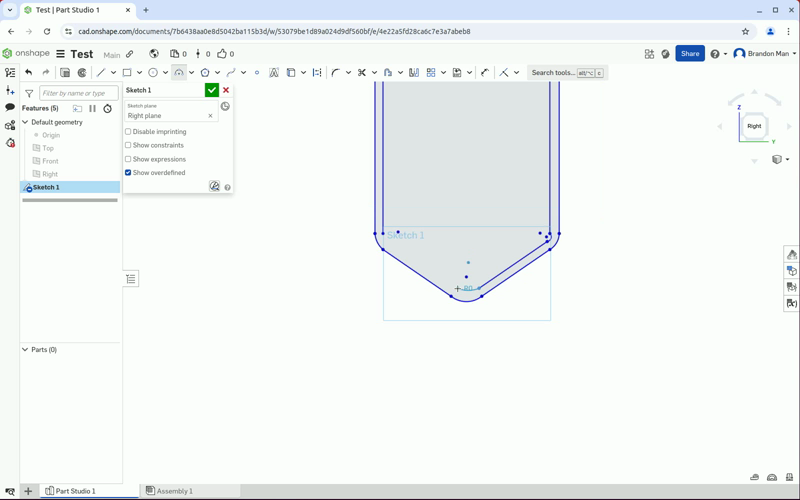
scroll(-6)
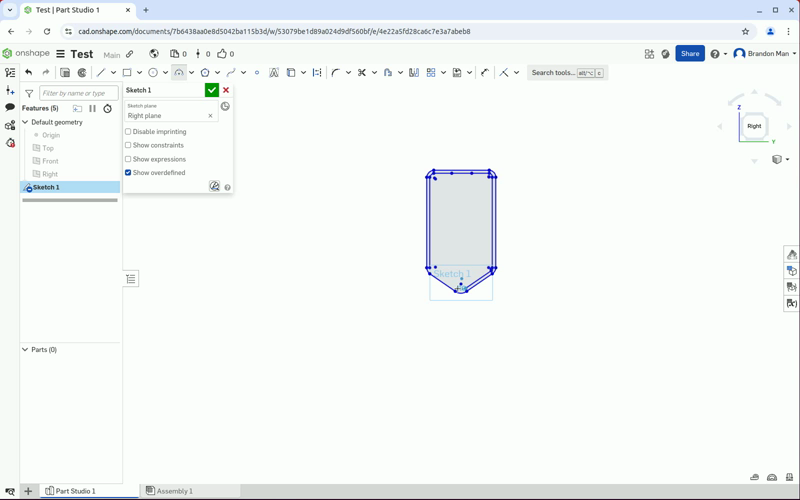
mouse_move(461, 289)
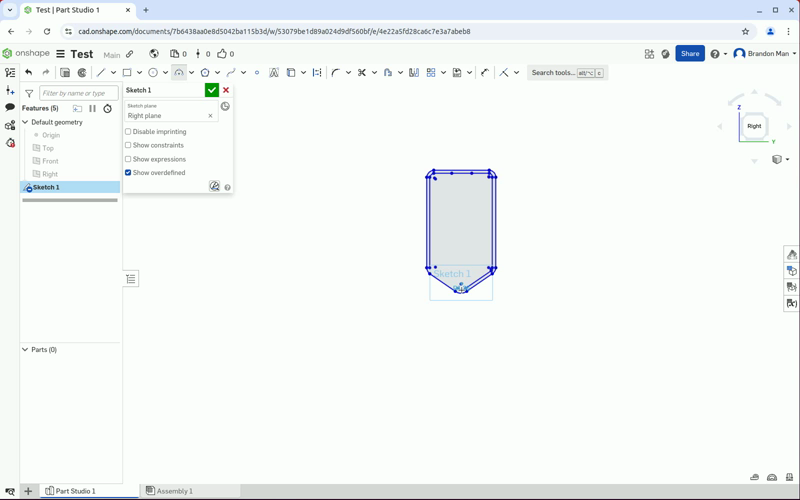
scroll(6)
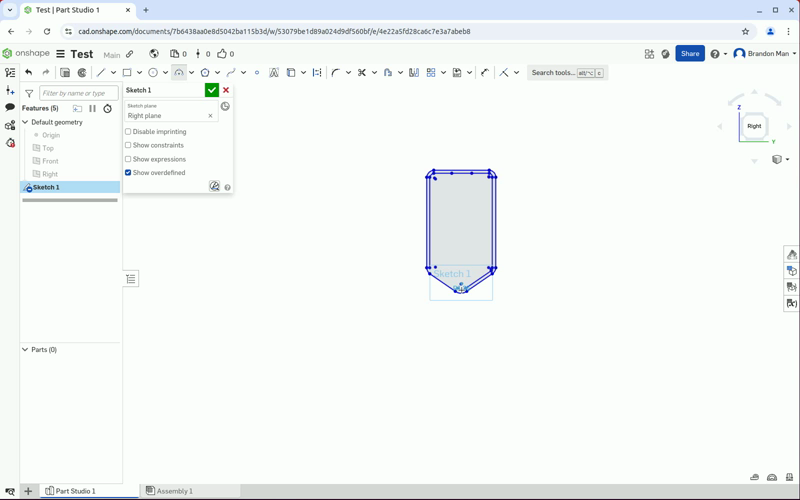
scroll(6)
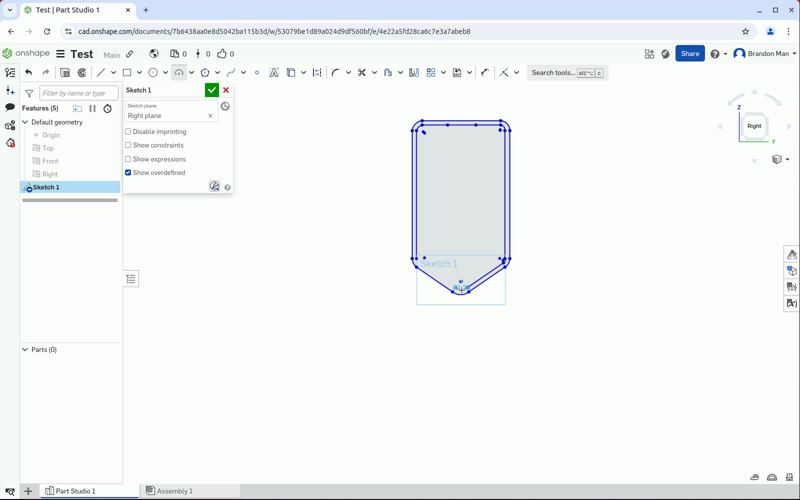
scroll(6)
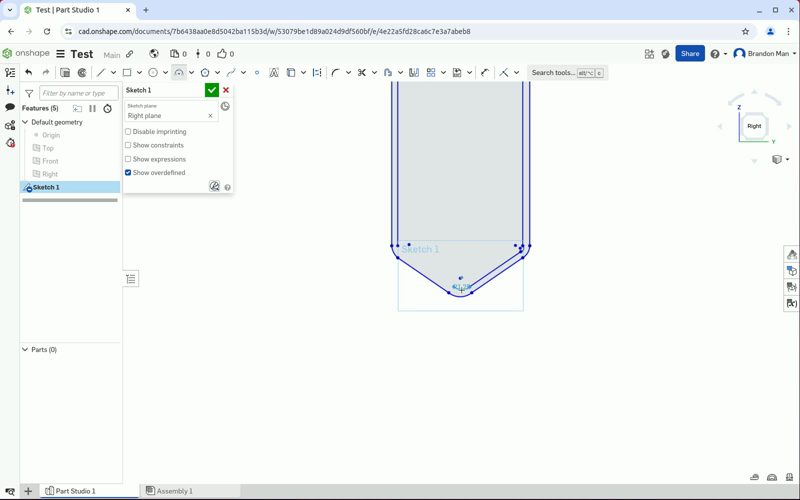
scroll(6)
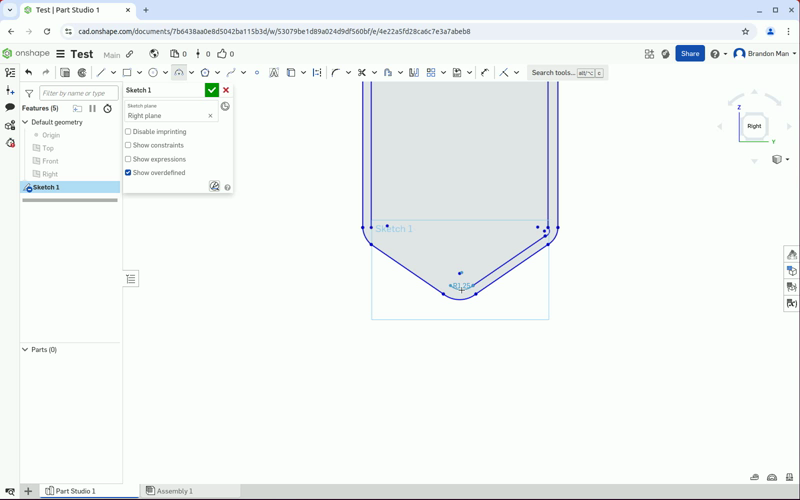
scroll(6)
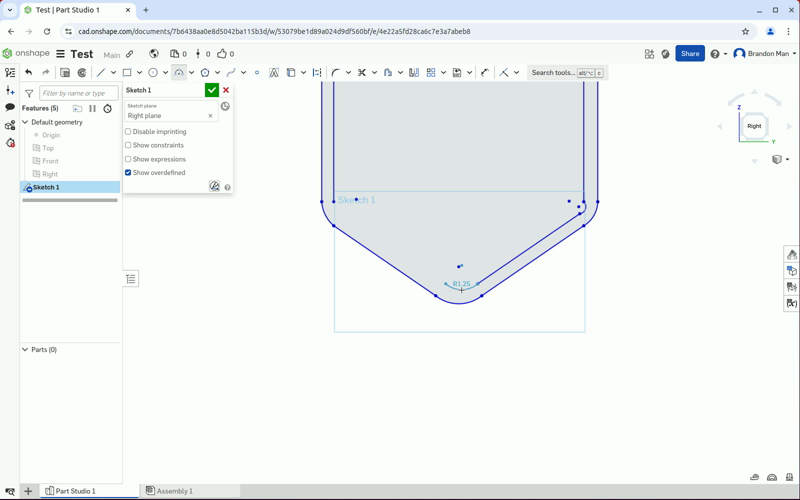
scroll(6)
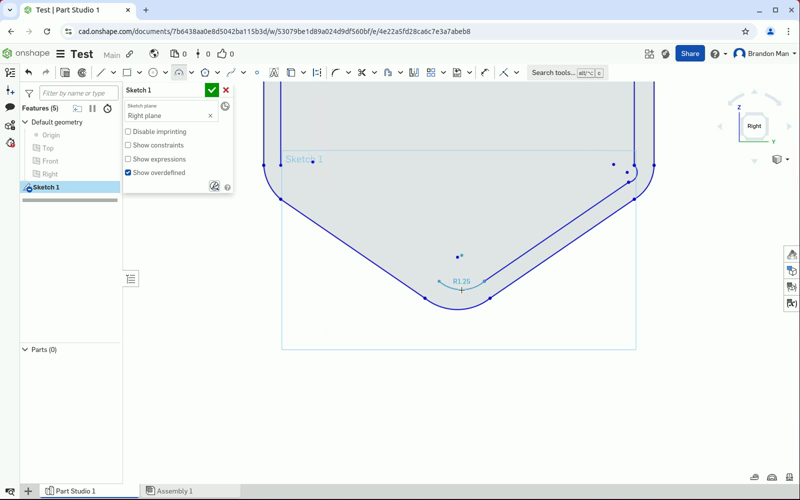
scroll(6)
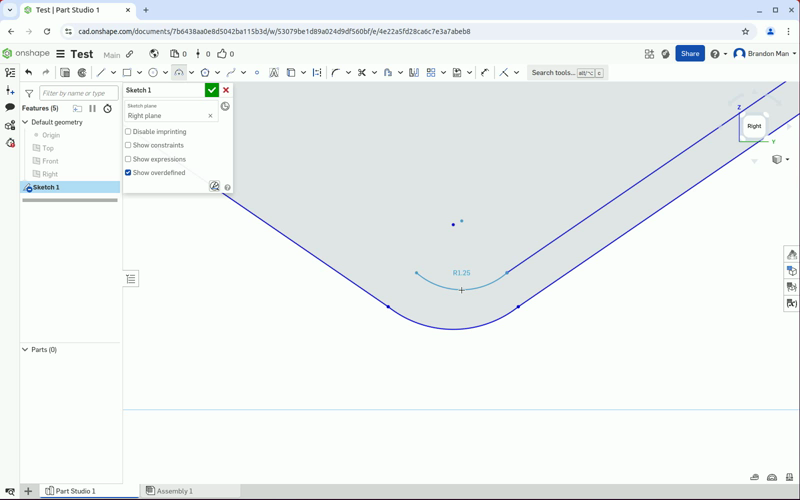
click(461, 289)
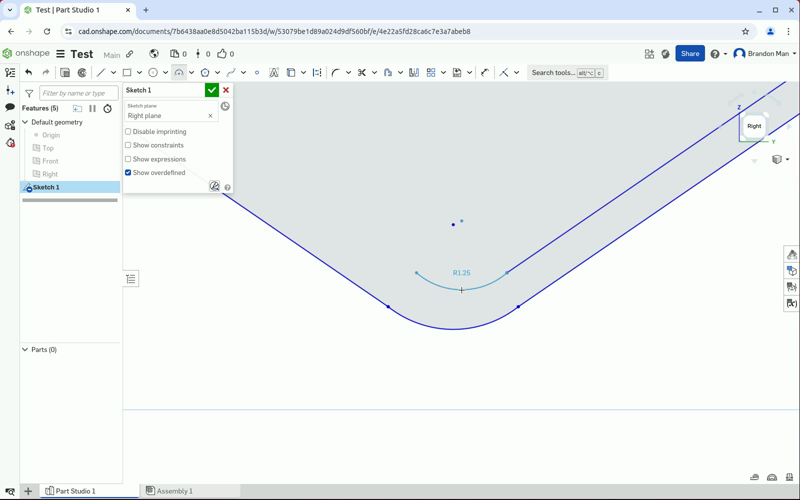
scroll(-6)
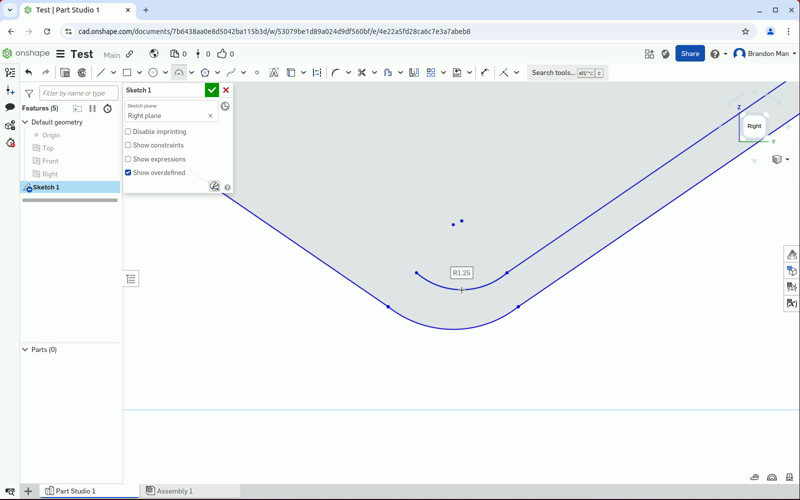
scroll(-6)
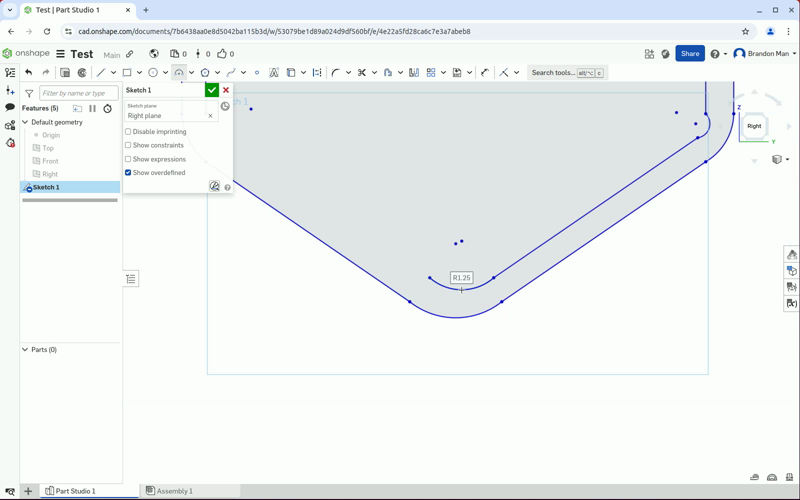
scroll(-6)
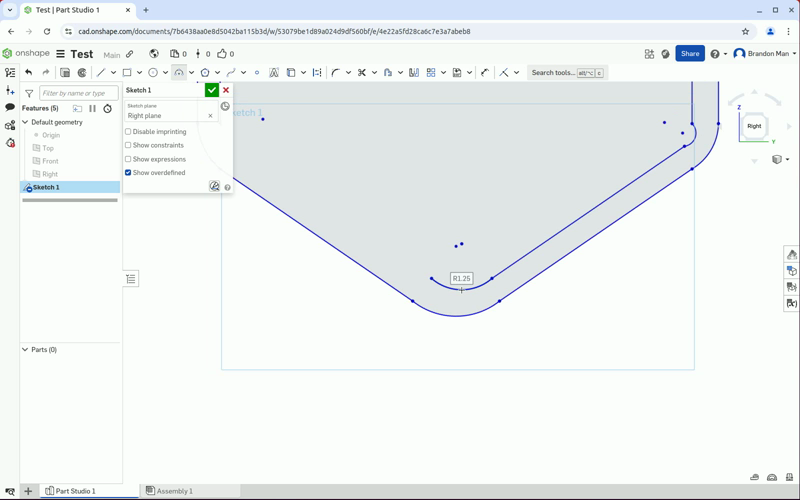
scroll(-6)
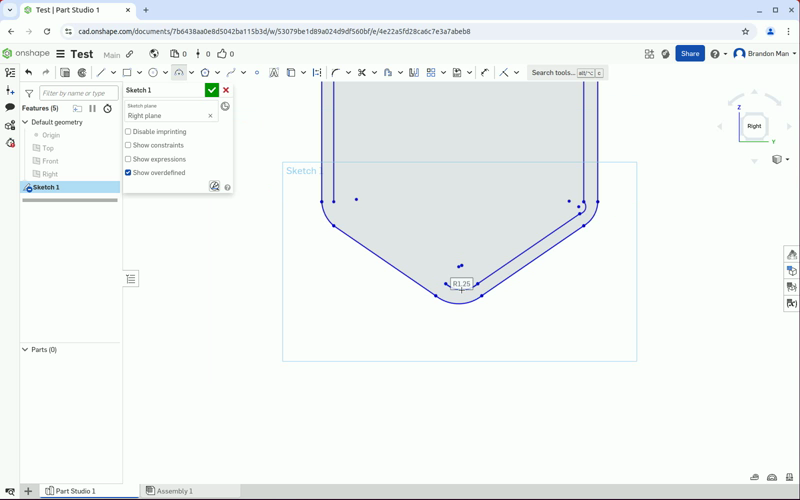
scroll(-6)
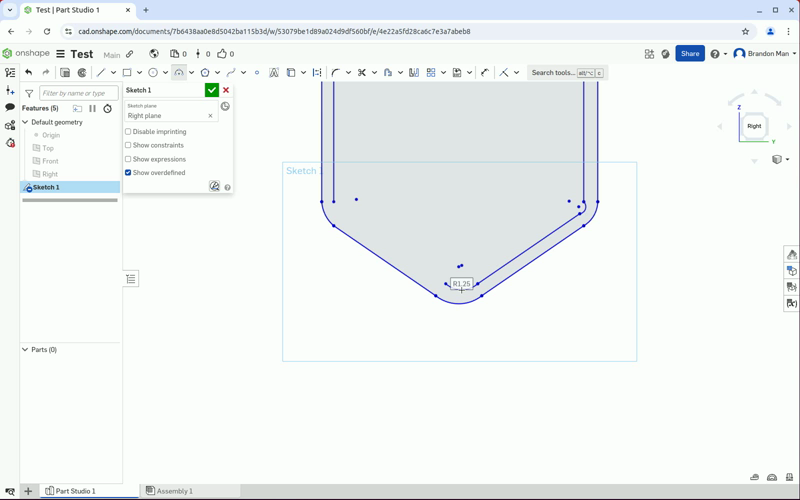
scroll(-6)
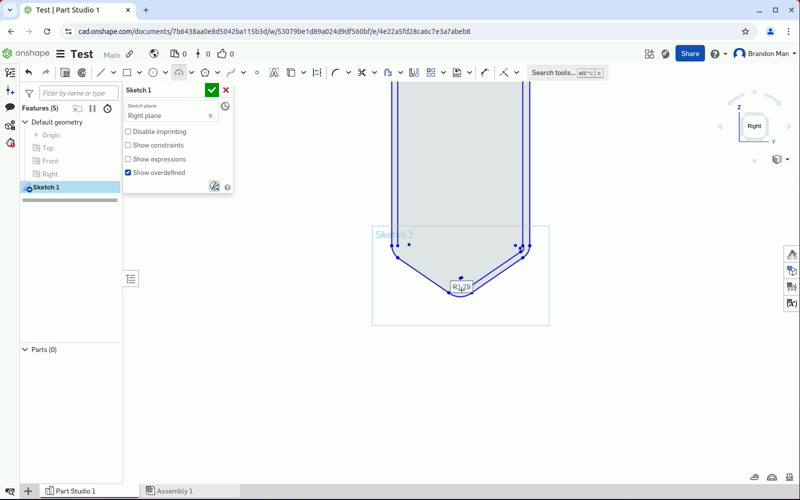
scroll(-6)
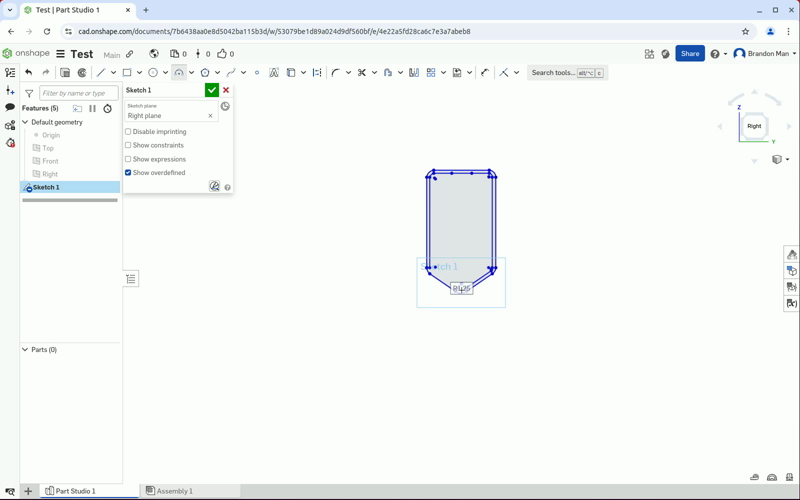
key_up(shift)
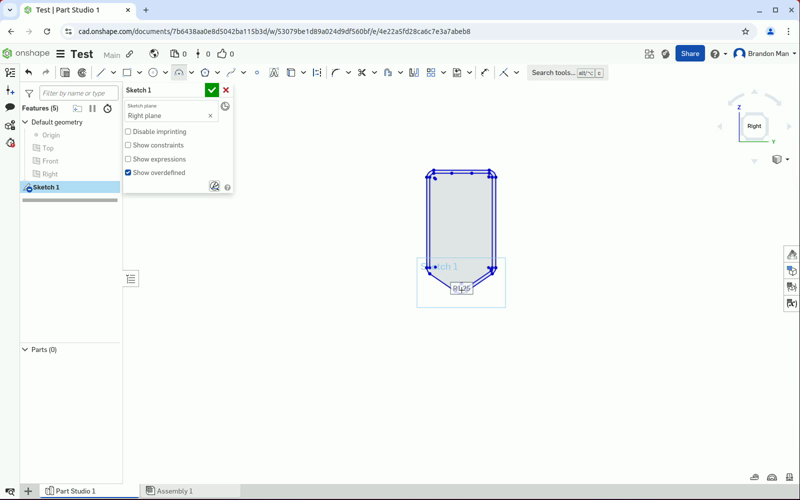
key(esc)
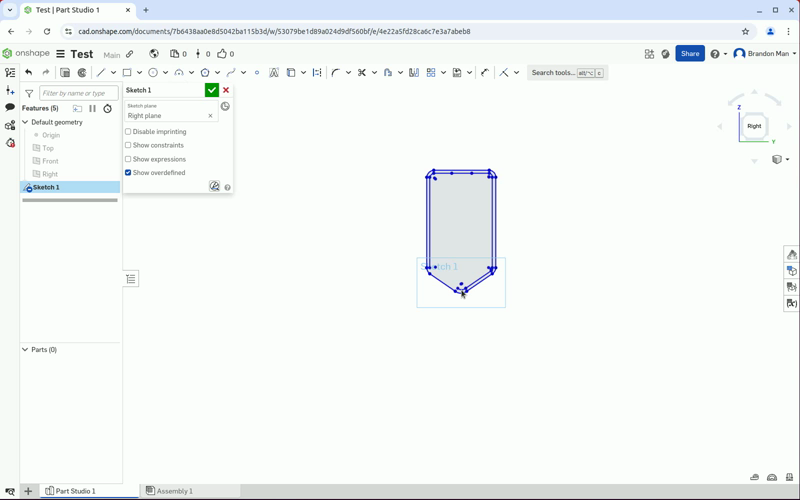
key(l)
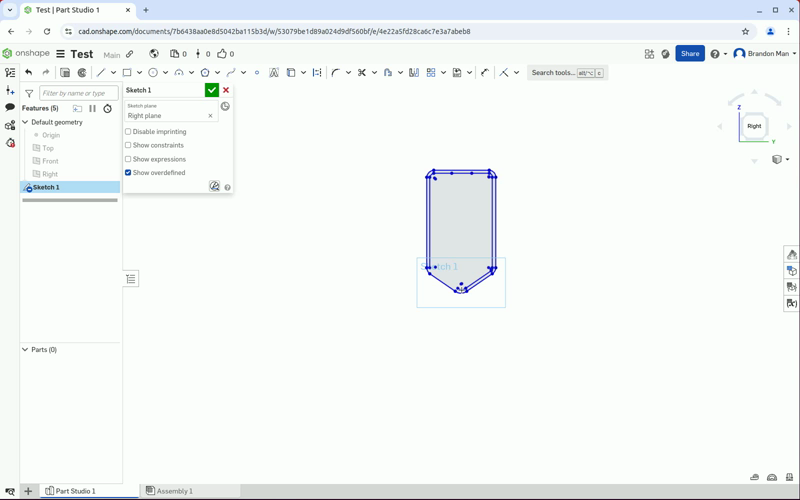
mouse_move(457, 288)
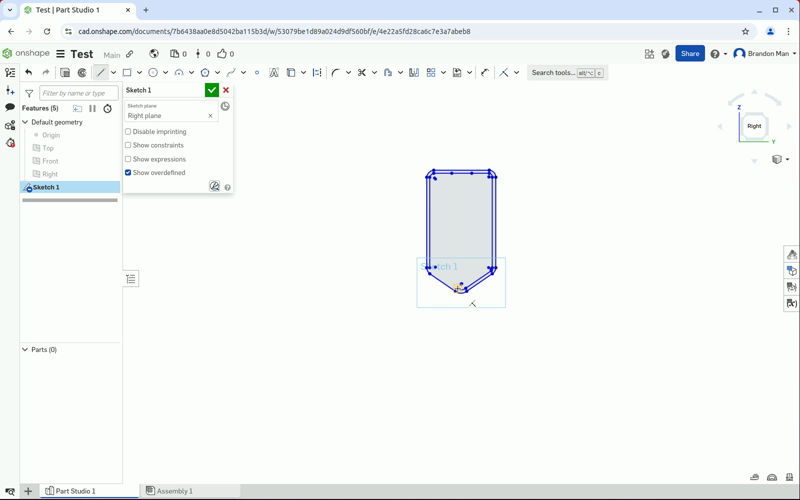
scroll(6)
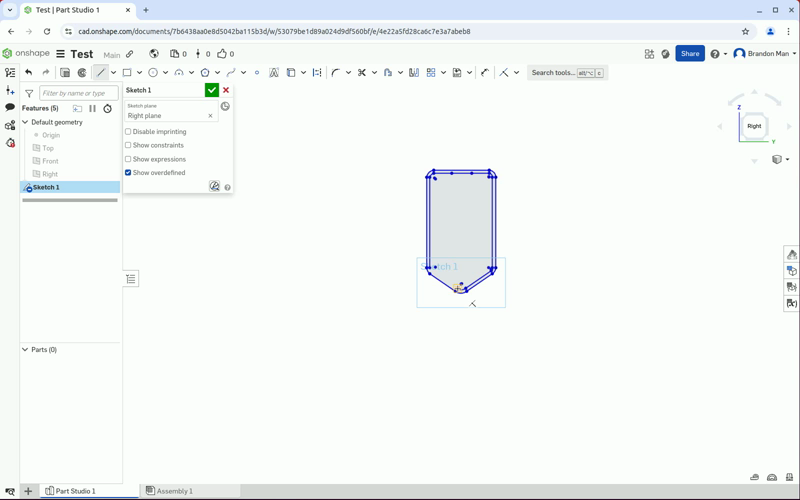
scroll(6)
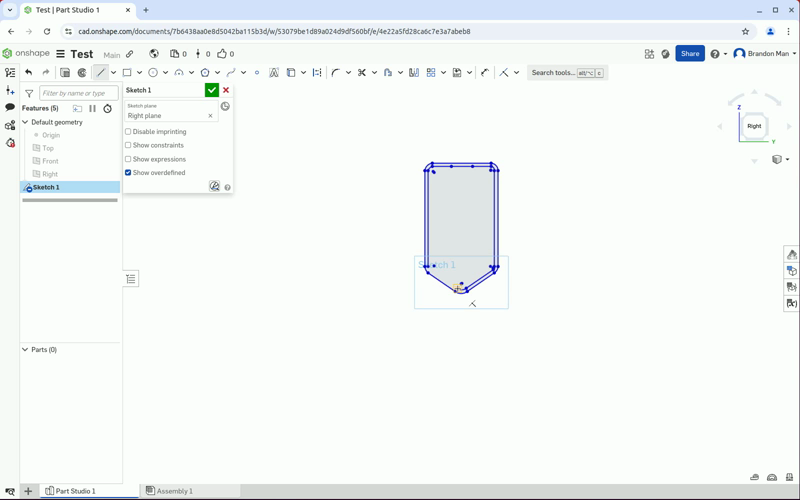
scroll(6)
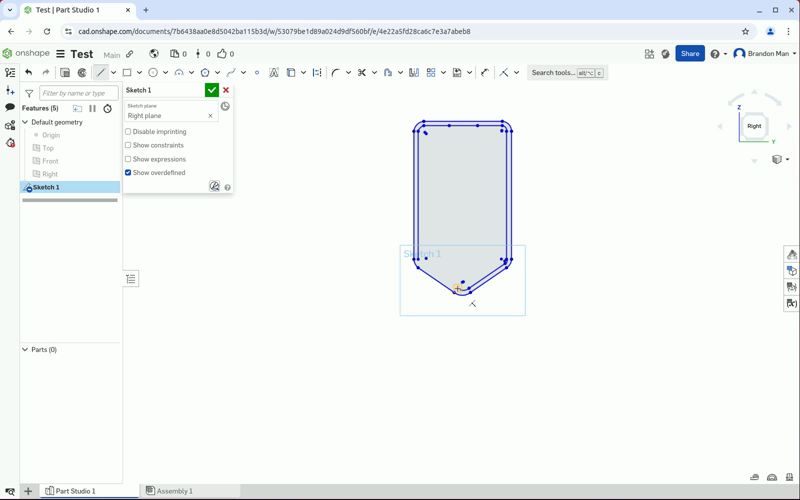
scroll(6)
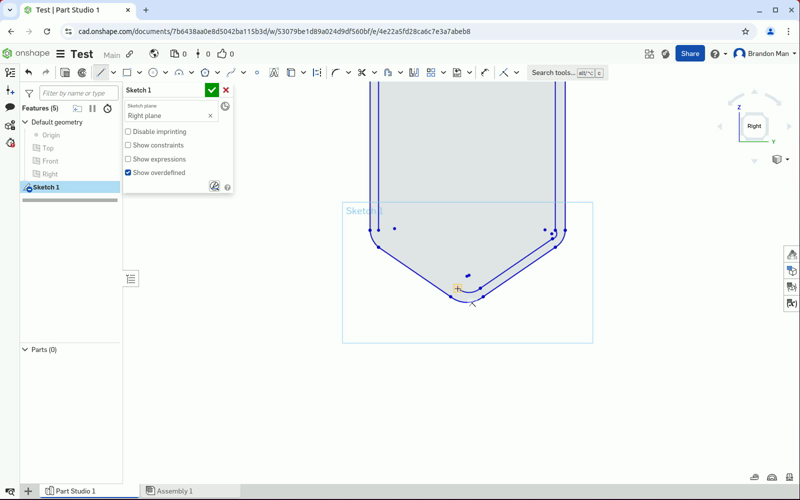
scroll(6)
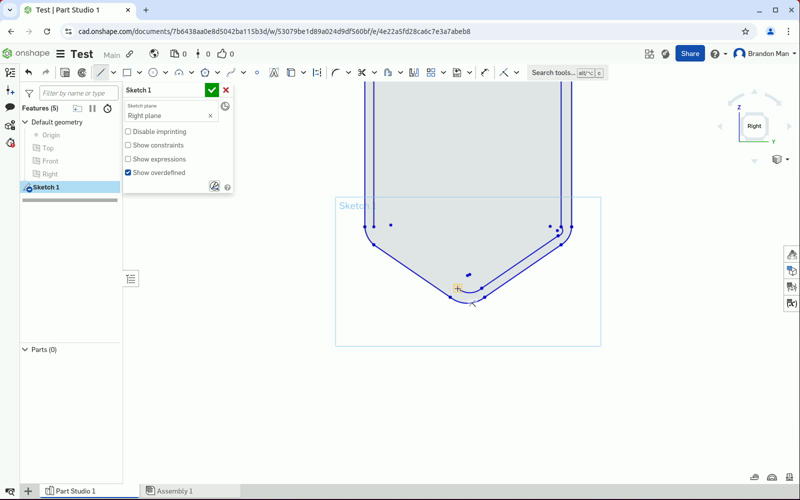
scroll(6)
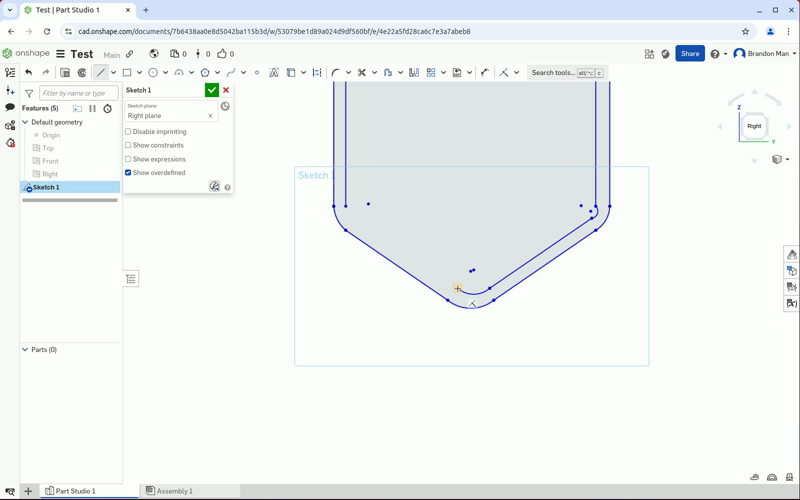
scroll(6)
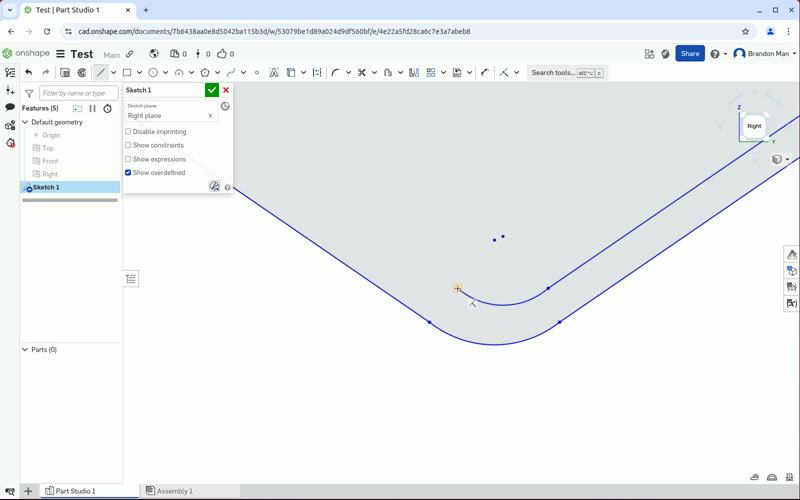
click(457, 288)
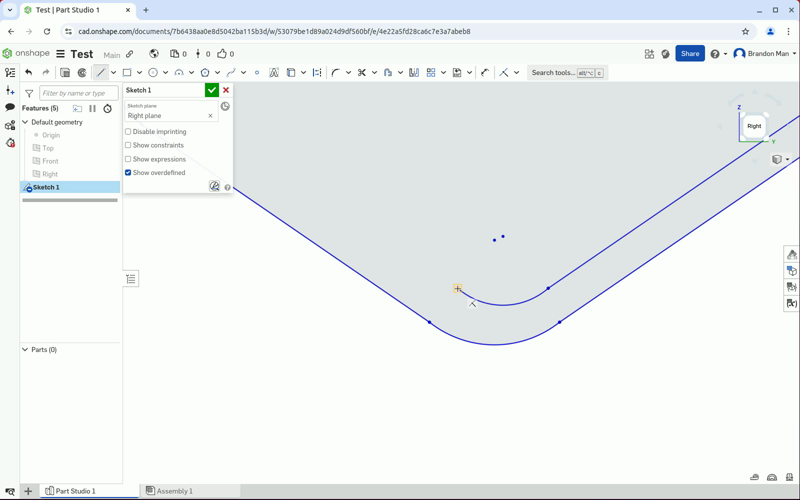
scroll(-6)
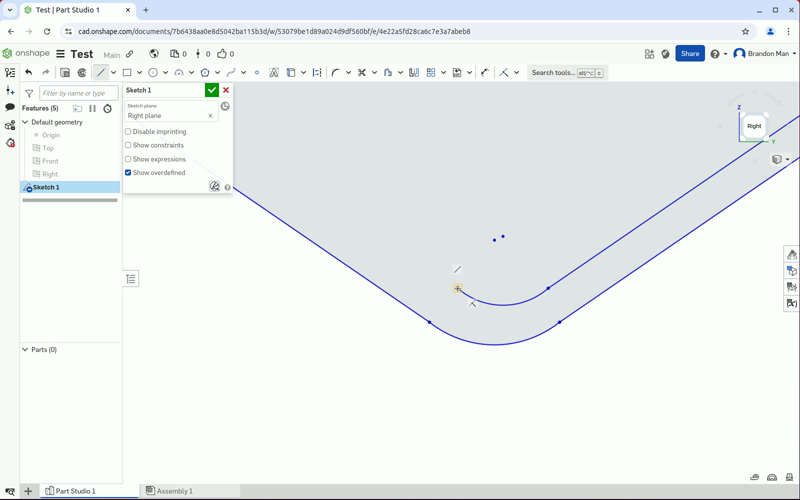
scroll(-6)
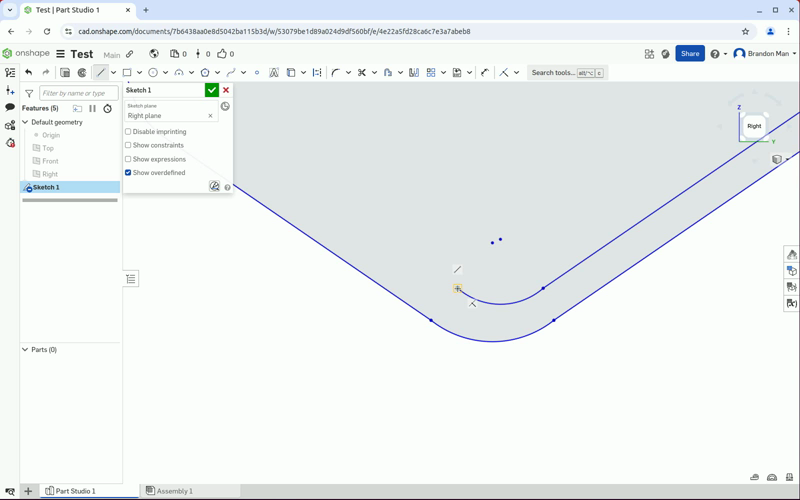
scroll(-6)
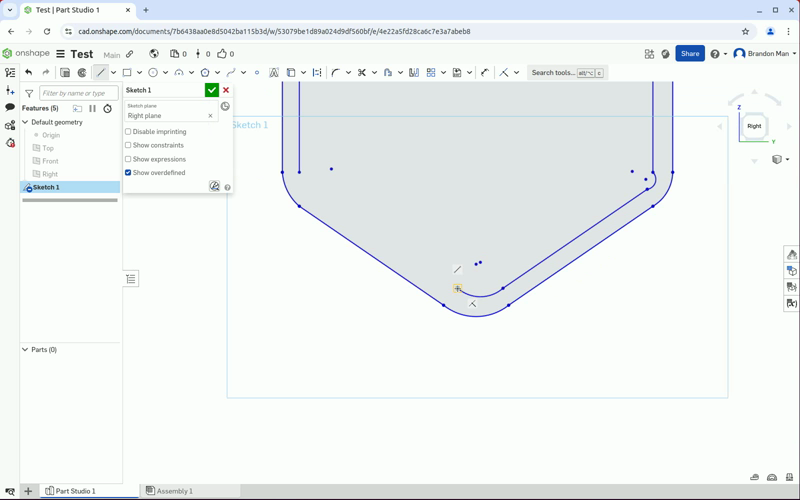
scroll(-6)
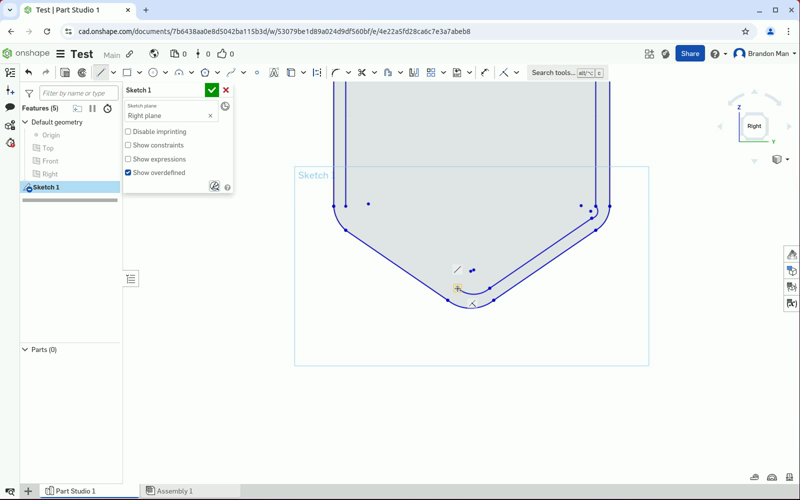
scroll(-6)
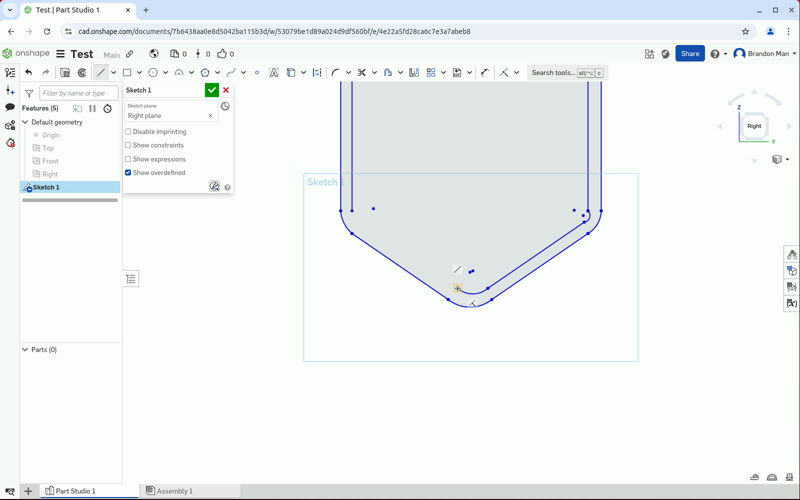
scroll(-6)
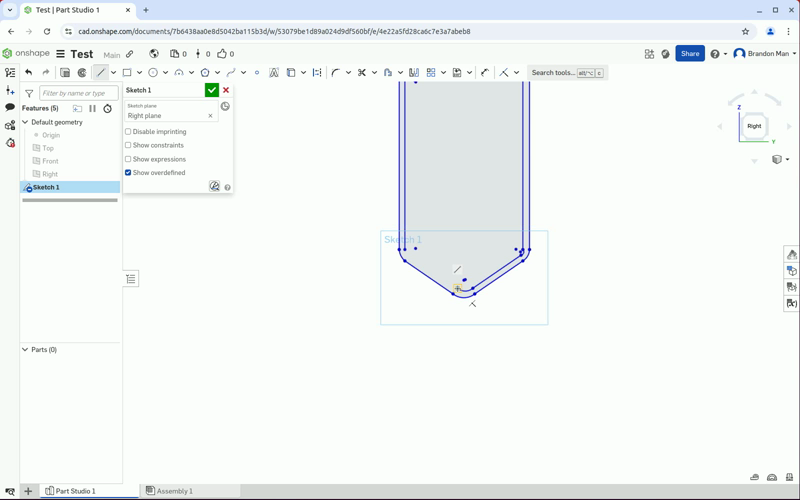
scroll(-6)
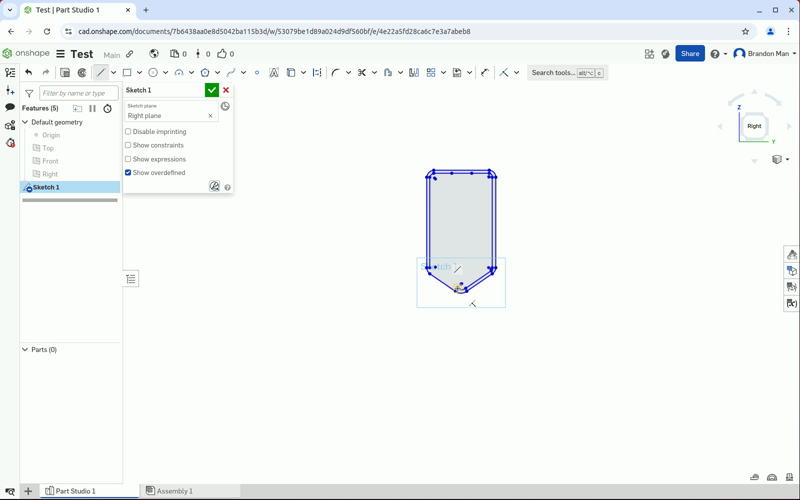
key_down(shift)
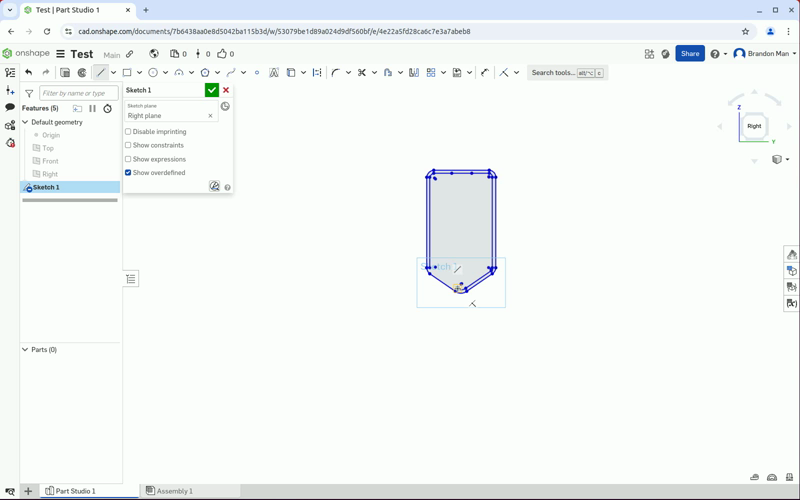
mouse_move(487, 288)
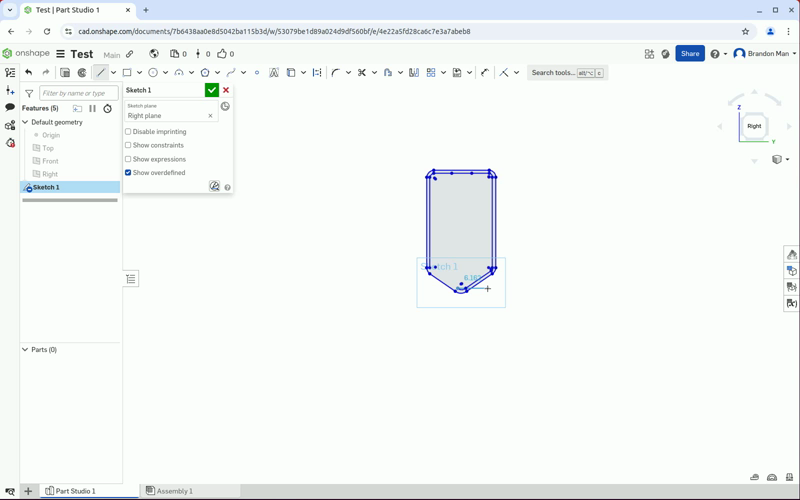
mouse_move(431, 270)
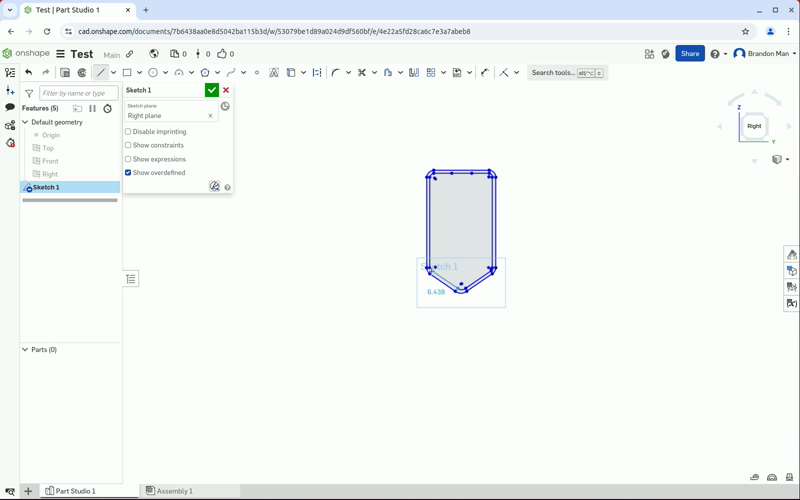
scroll(6)
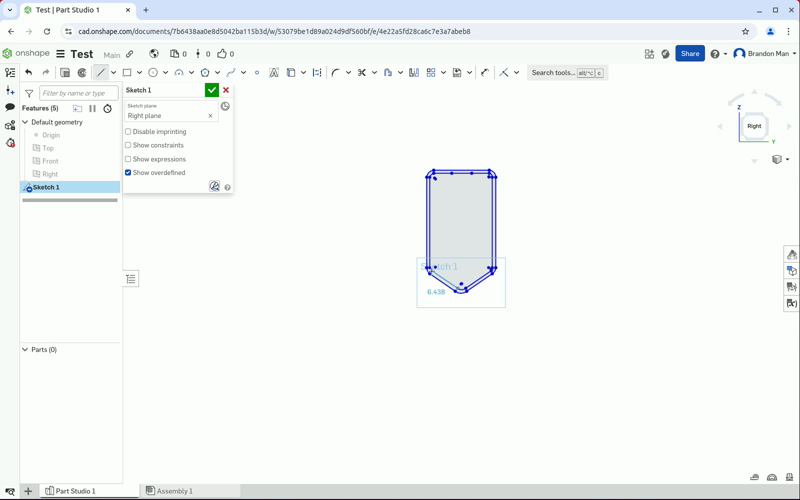
scroll(6)
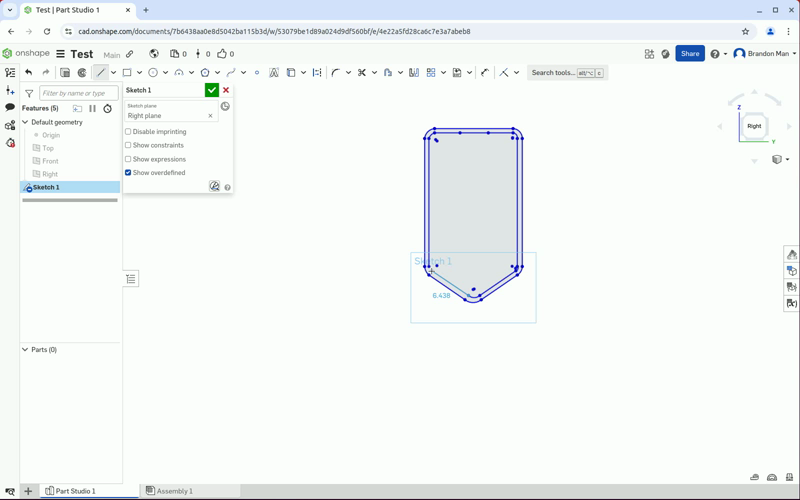
scroll(6)
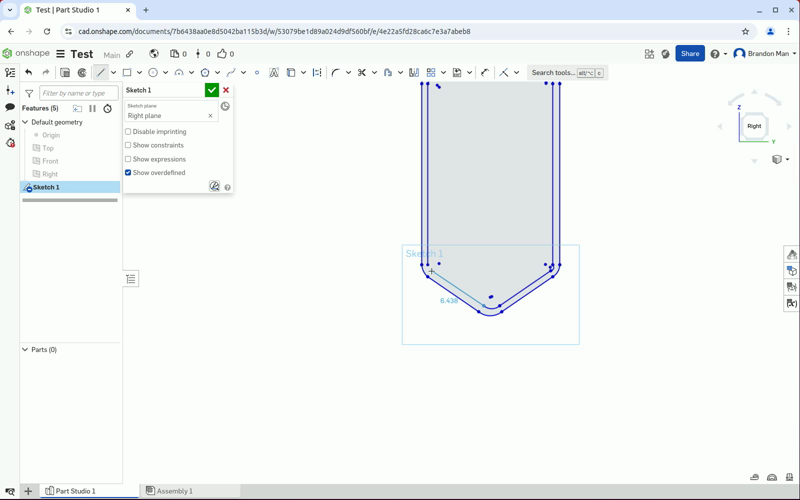
scroll(6)
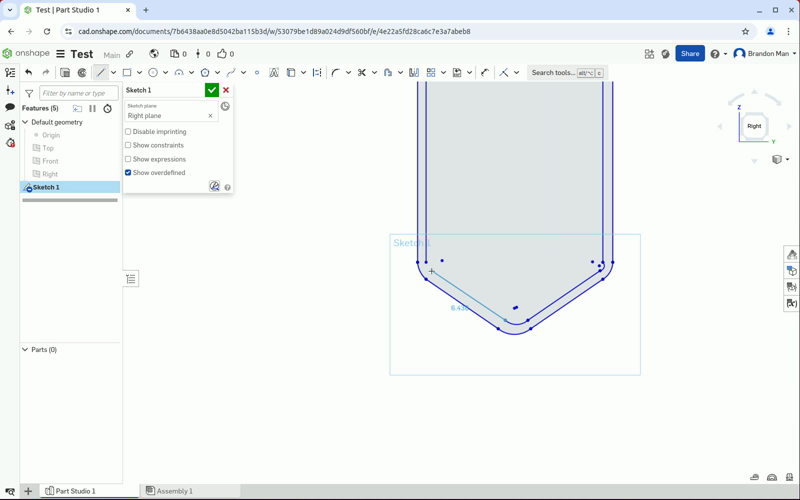
scroll(6)
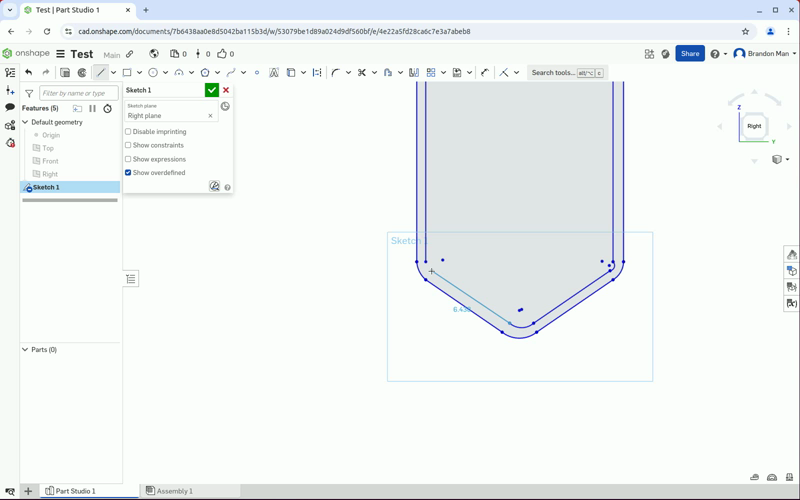
scroll(6)
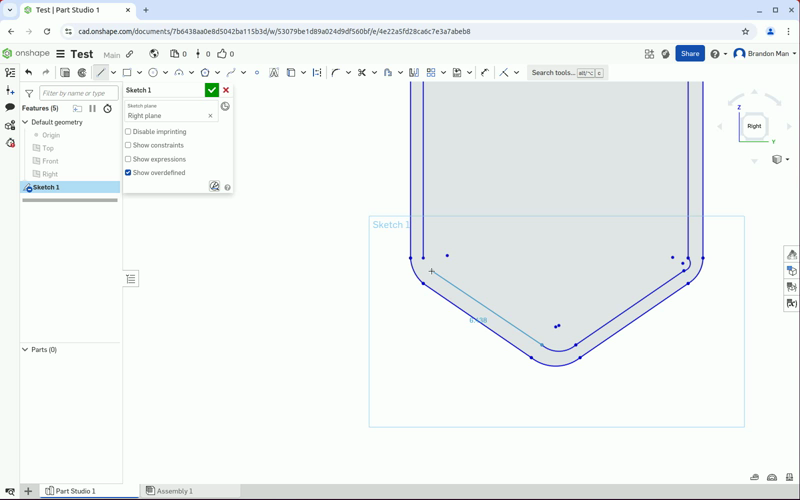
scroll(6)
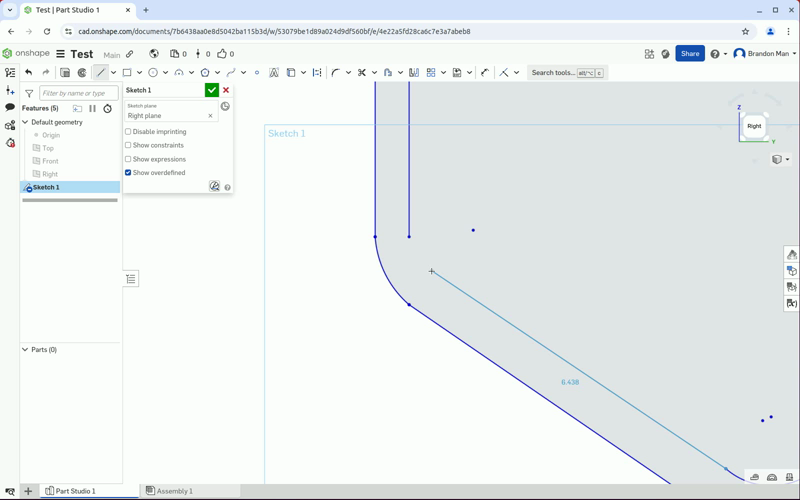
click(431, 270)
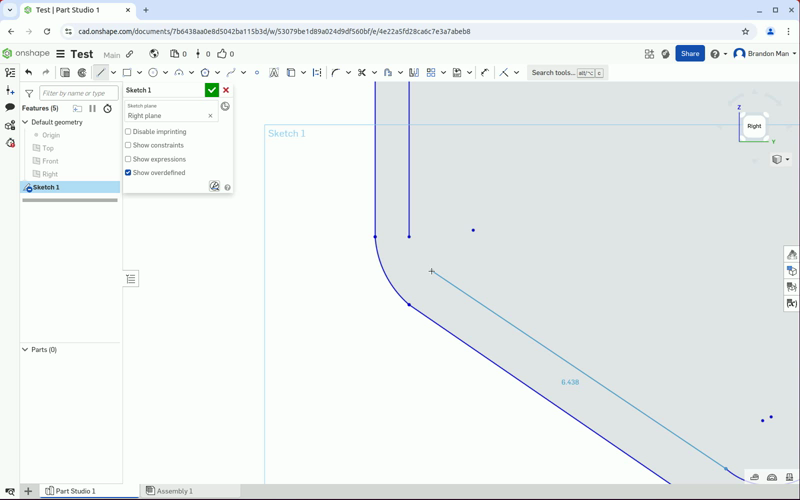
scroll(-6)
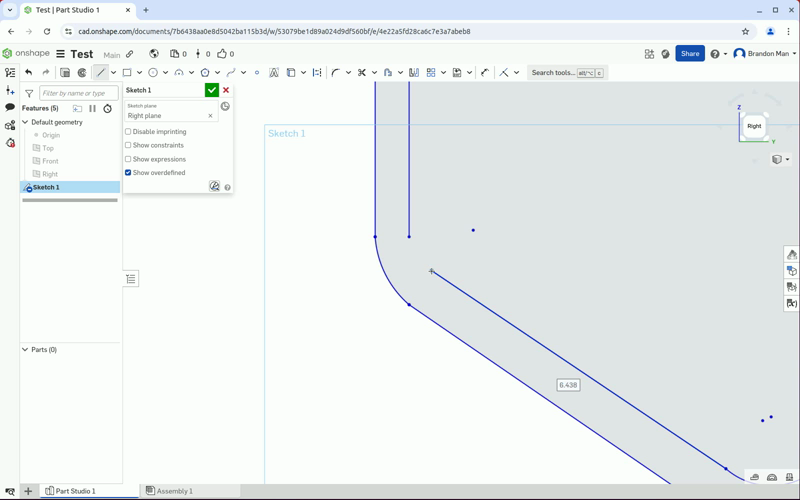
scroll(-6)
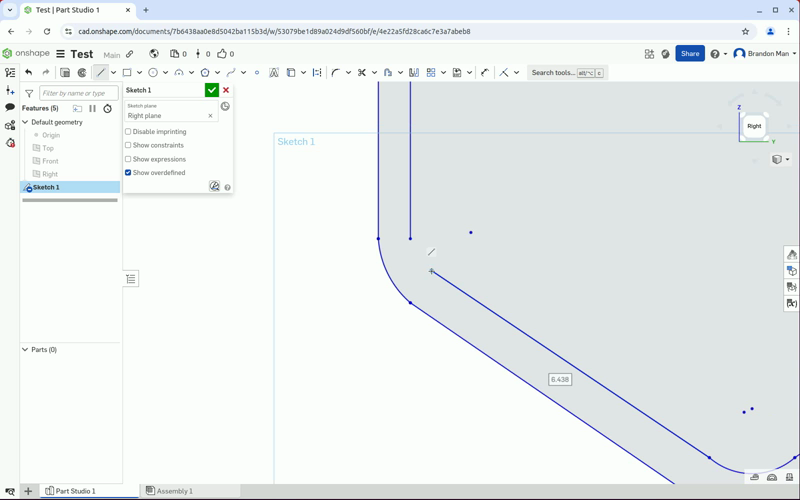
scroll(-6)
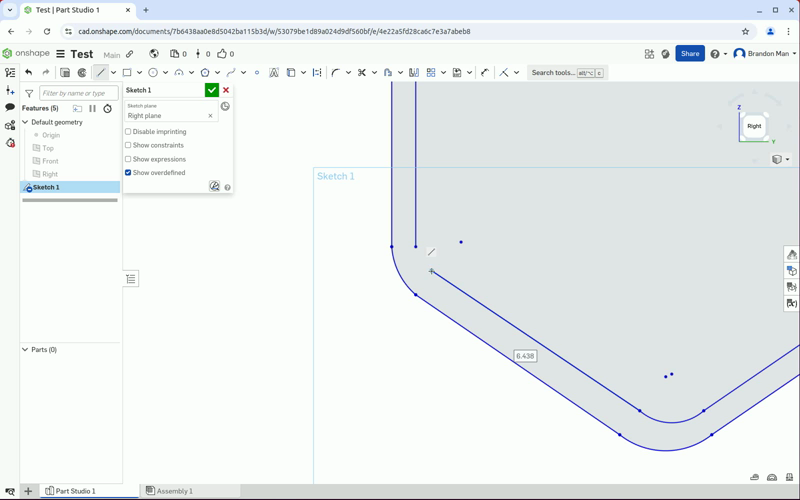
scroll(-6)
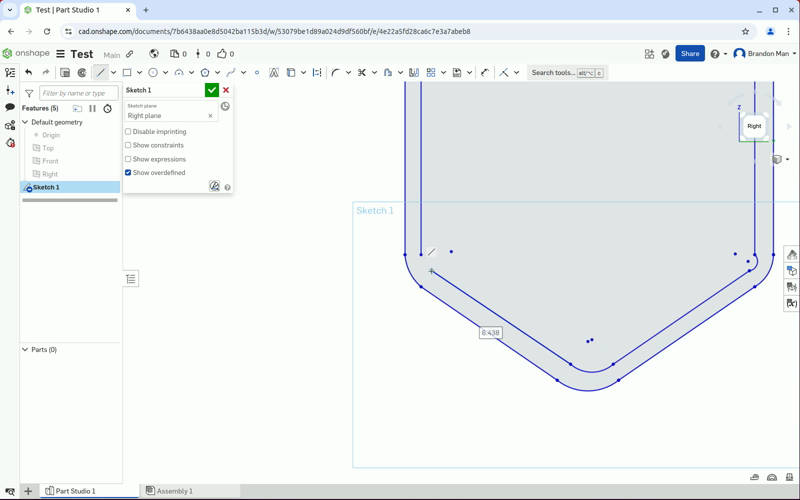
scroll(-6)
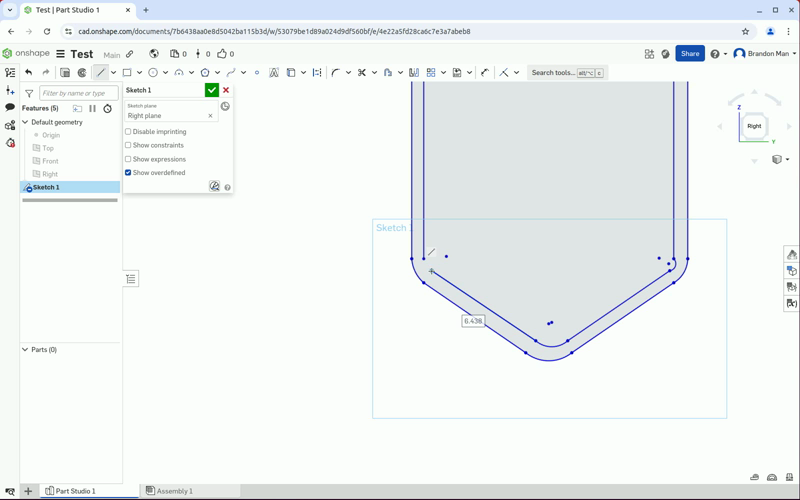
scroll(-6)
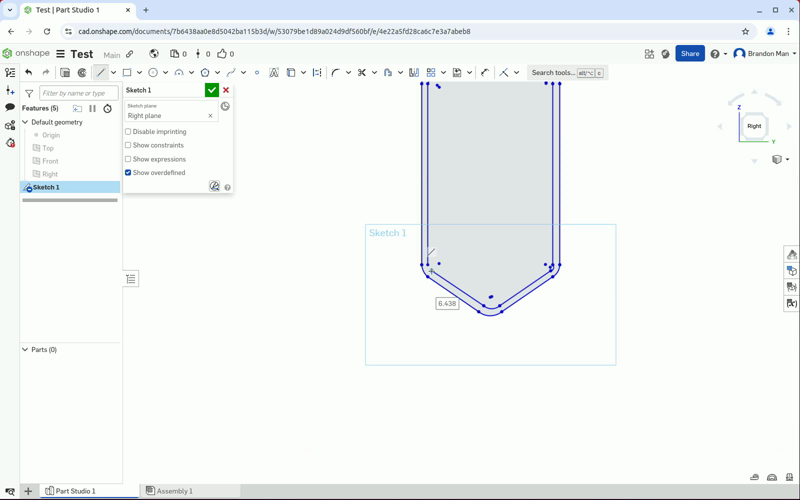
scroll(-6)
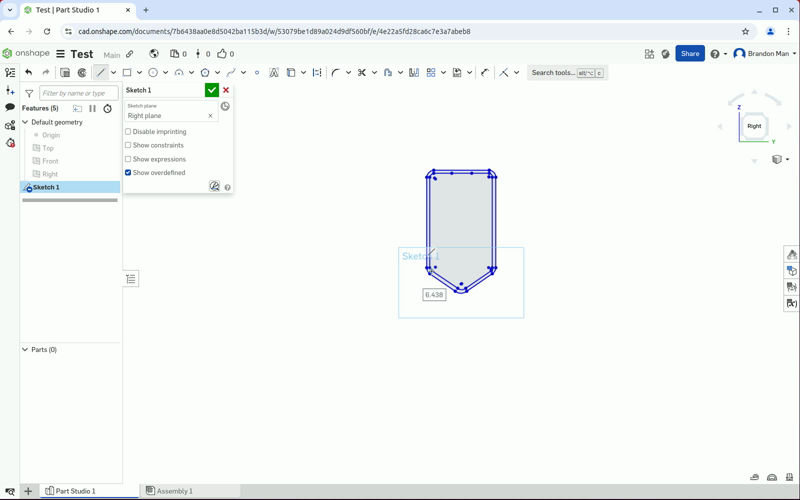
key_up(shift)
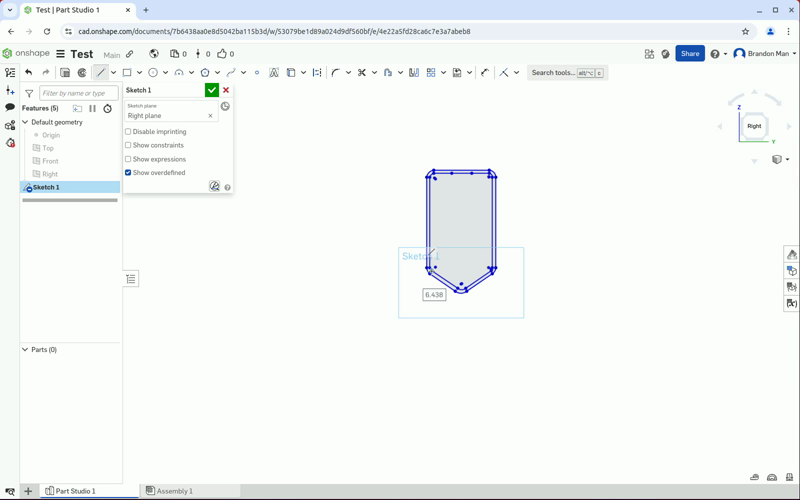
key(esc)
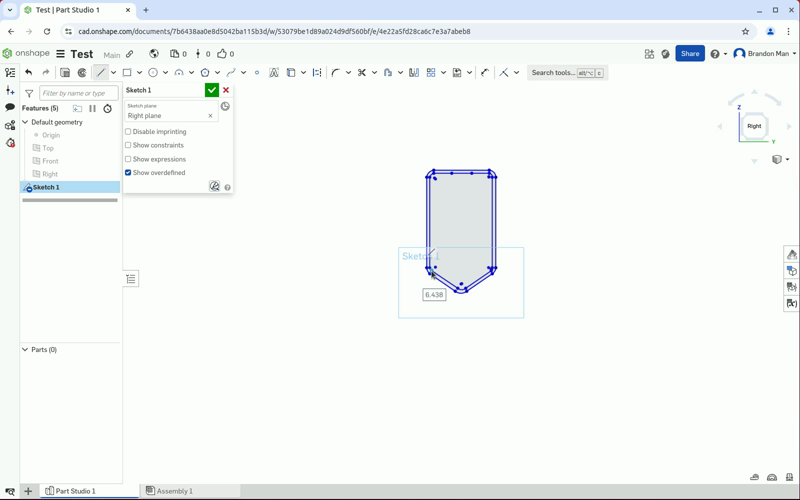
key(a)
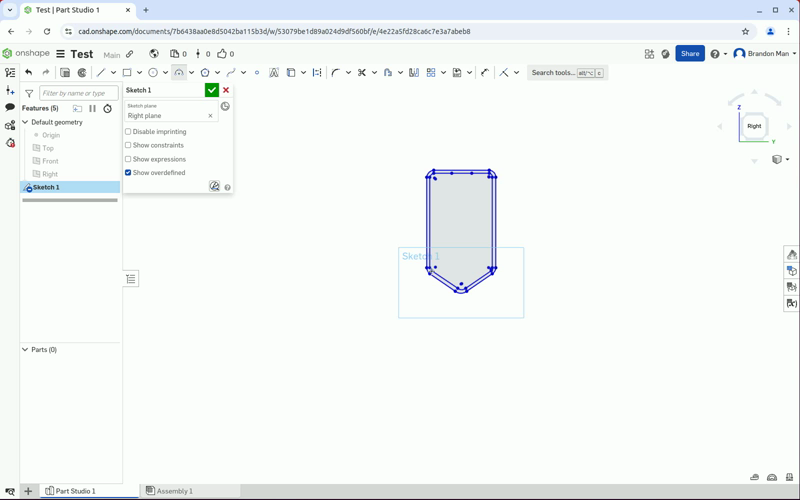
mouse_move(431, 270)
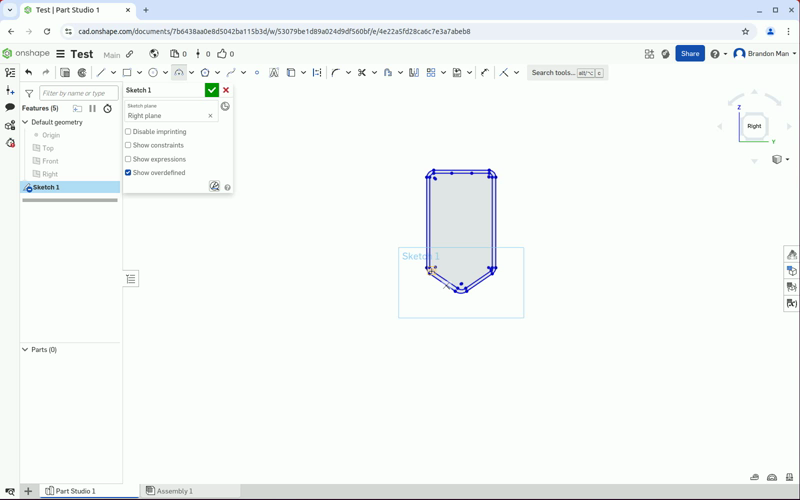
scroll(6)
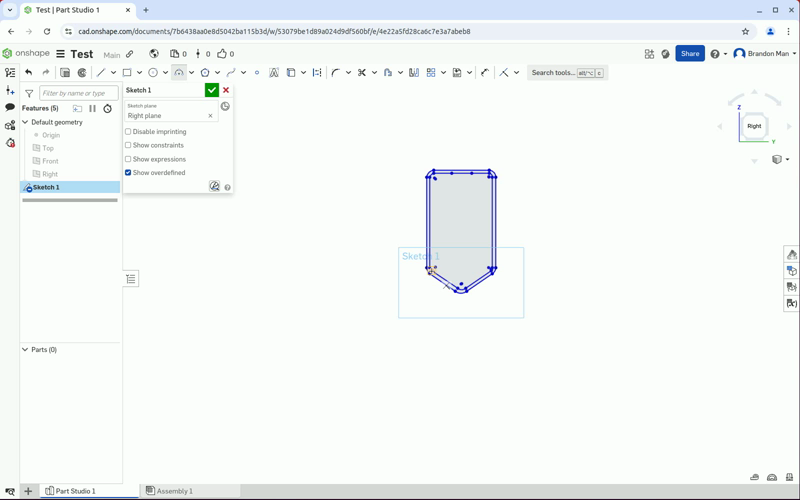
scroll(6)
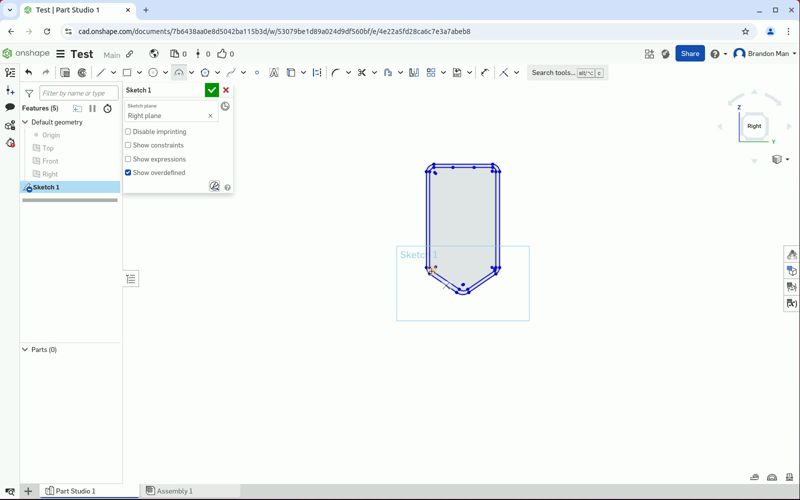
scroll(6)
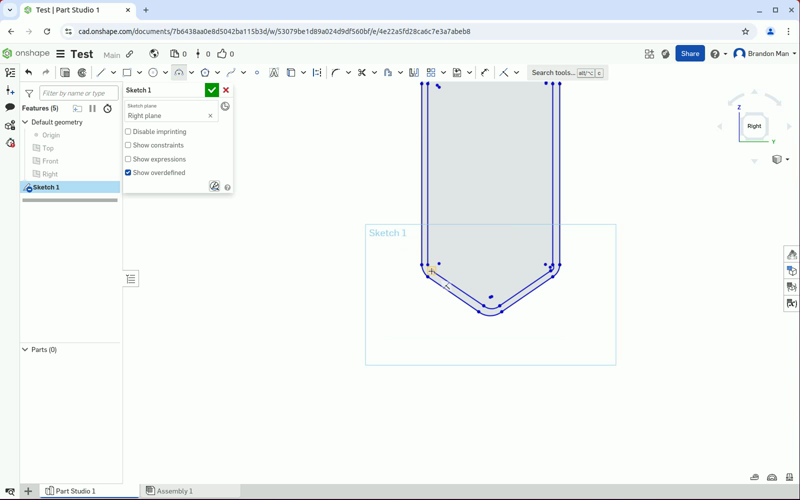
scroll(6)
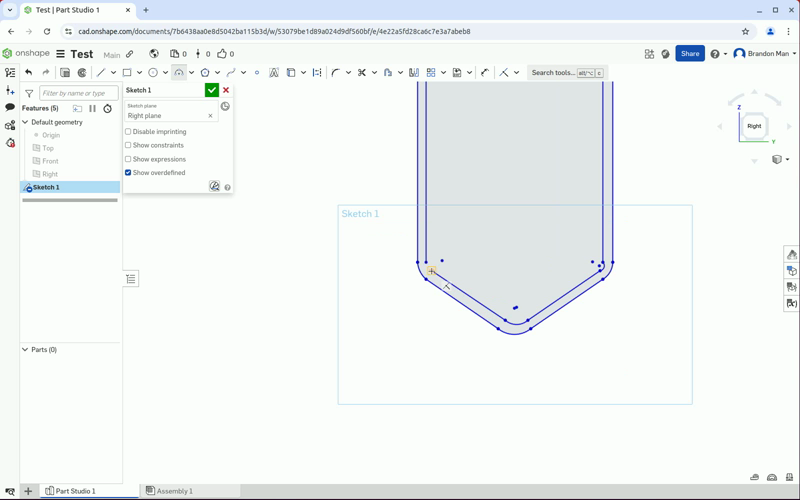
scroll(6)
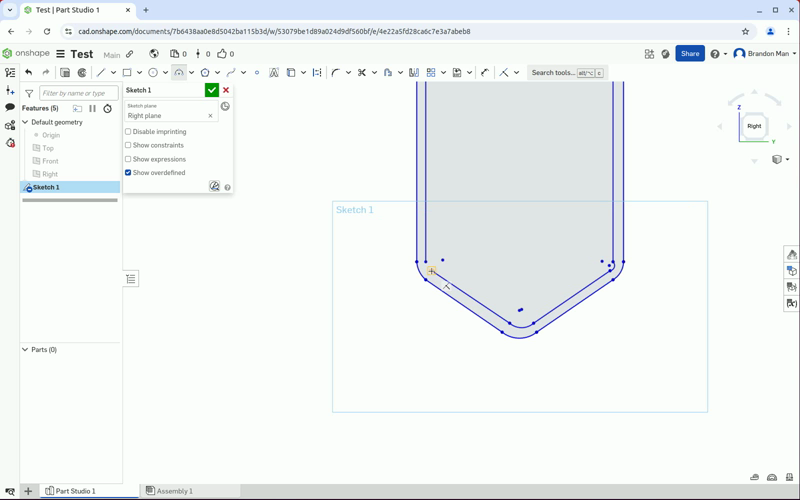
scroll(6)
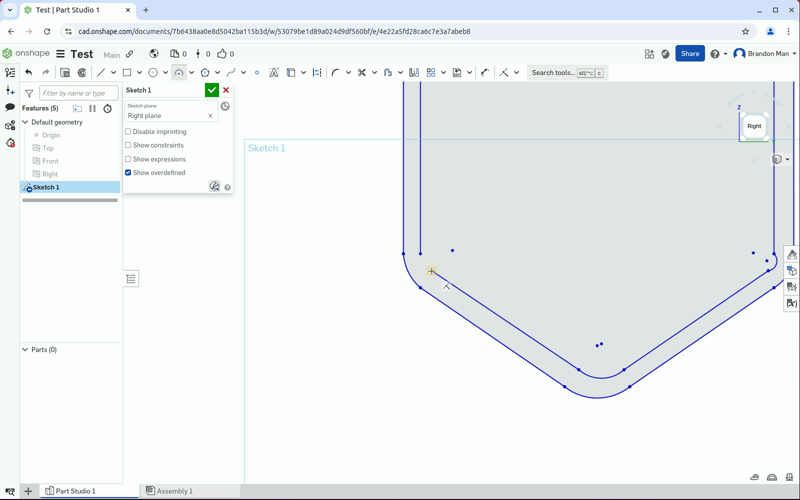
scroll(6)
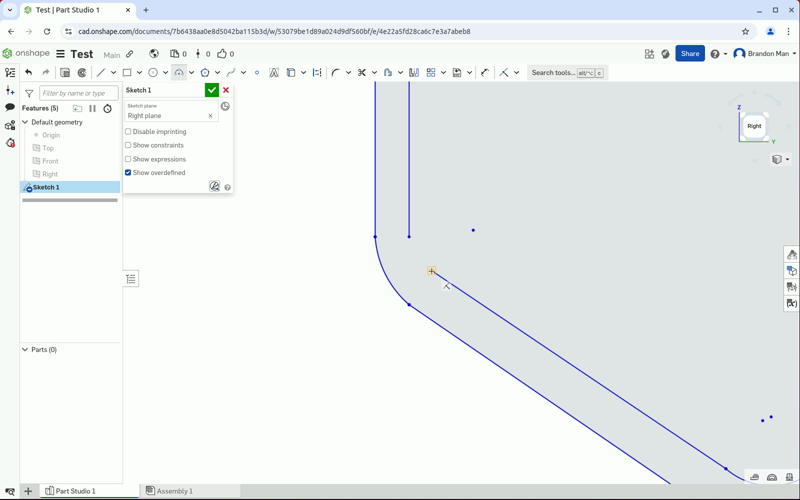
click(431, 270)
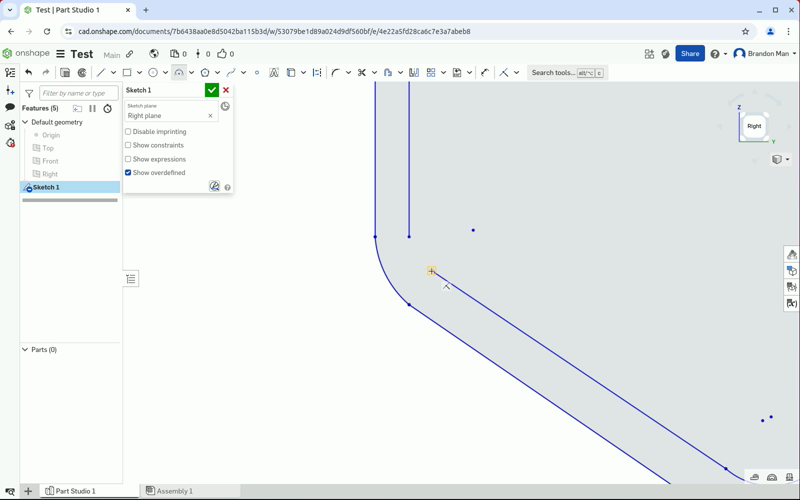
scroll(-6)
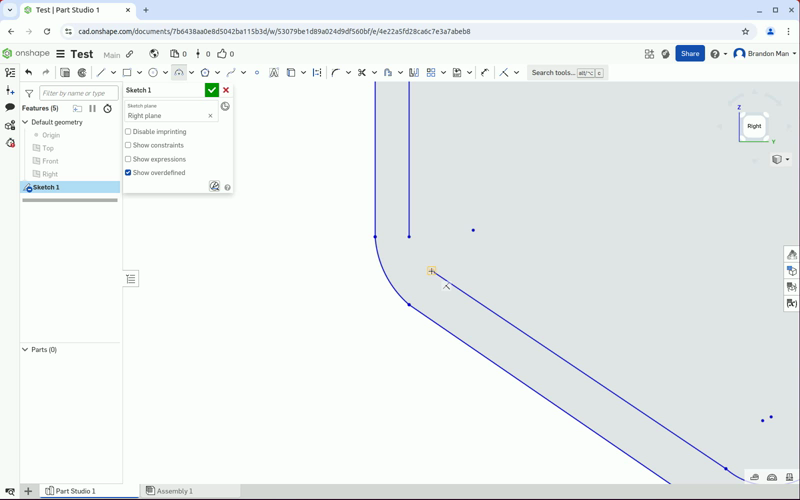
scroll(-6)
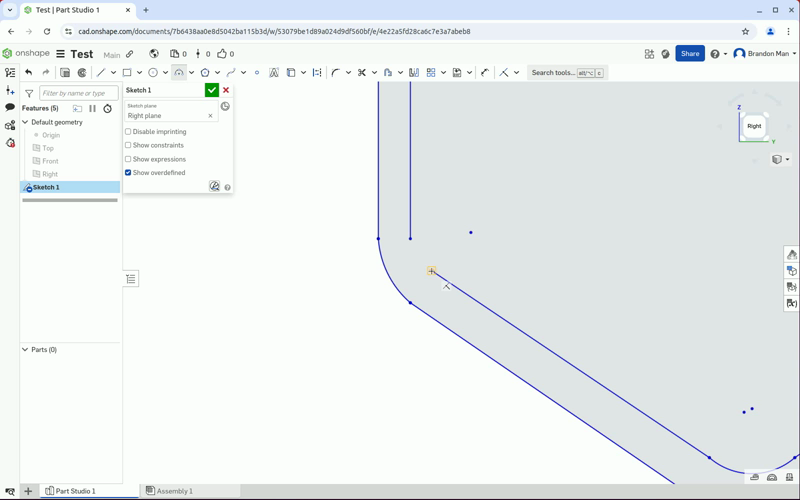
scroll(-6)
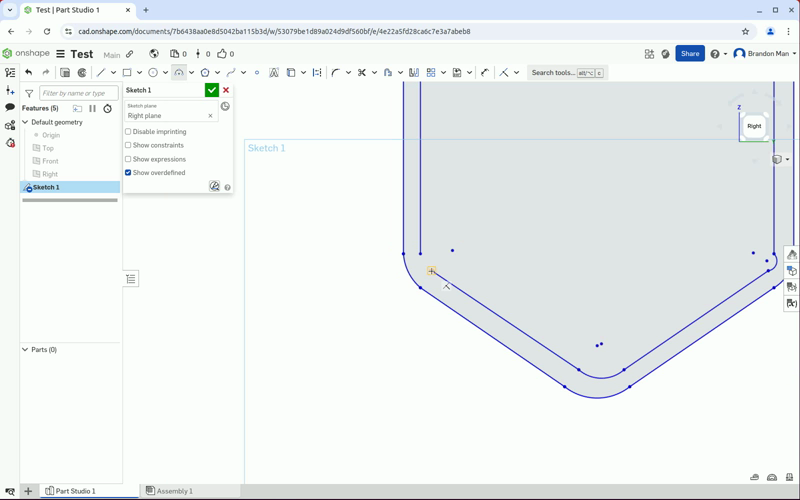
scroll(-6)
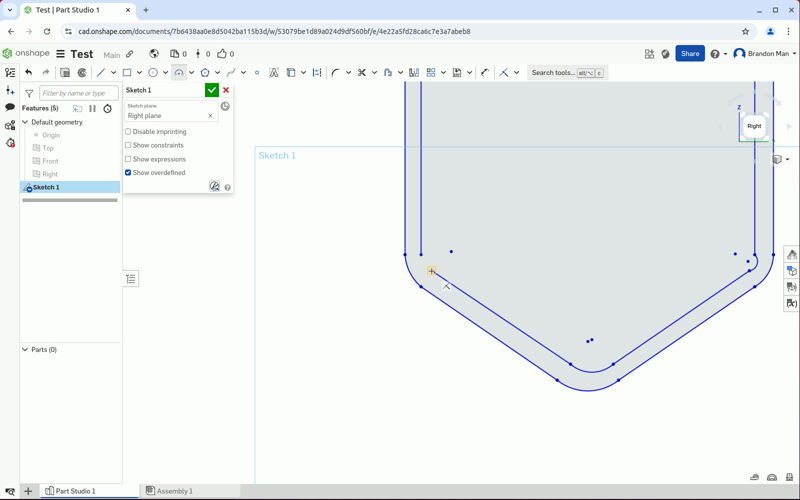
scroll(-6)
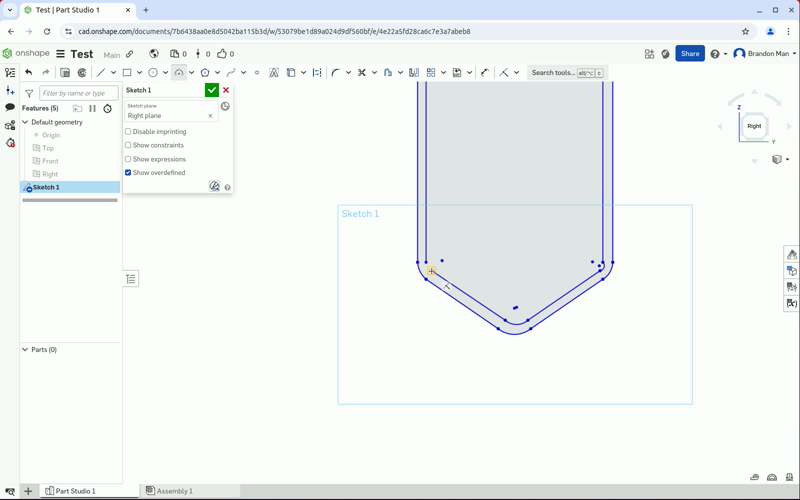
scroll(-6)
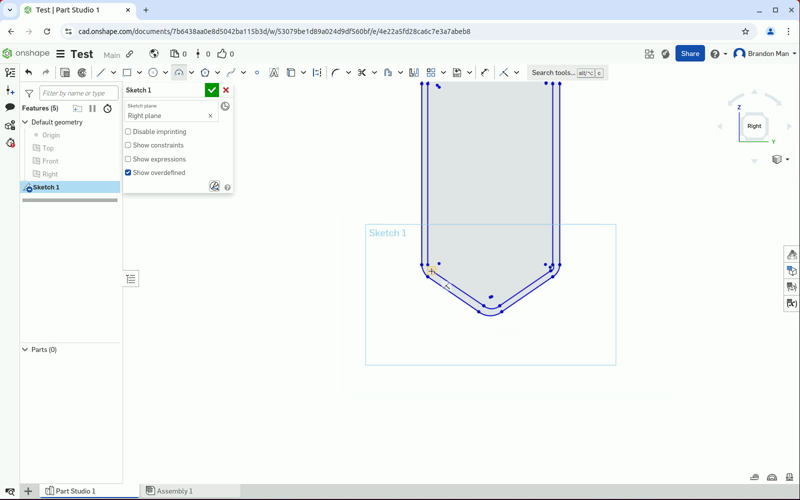
scroll(-6)
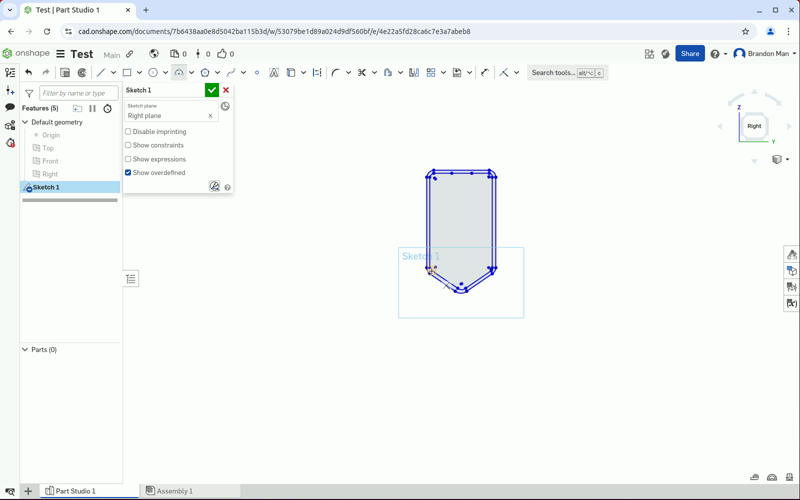
mouse_move(429, 267)
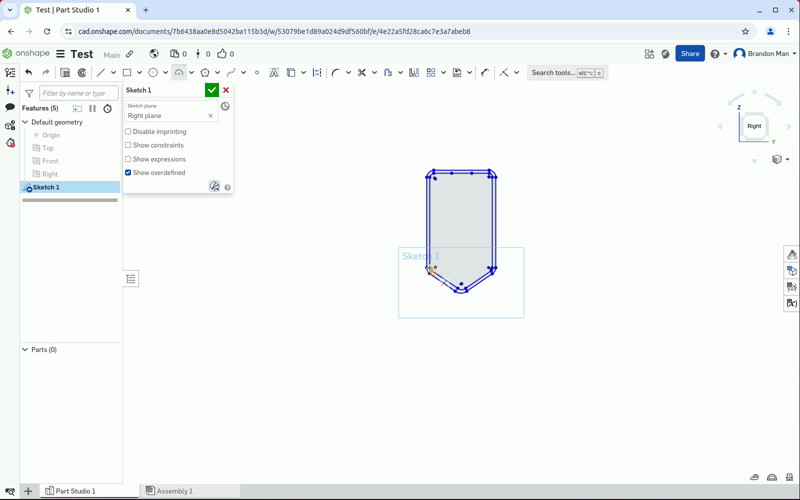
scroll(6)
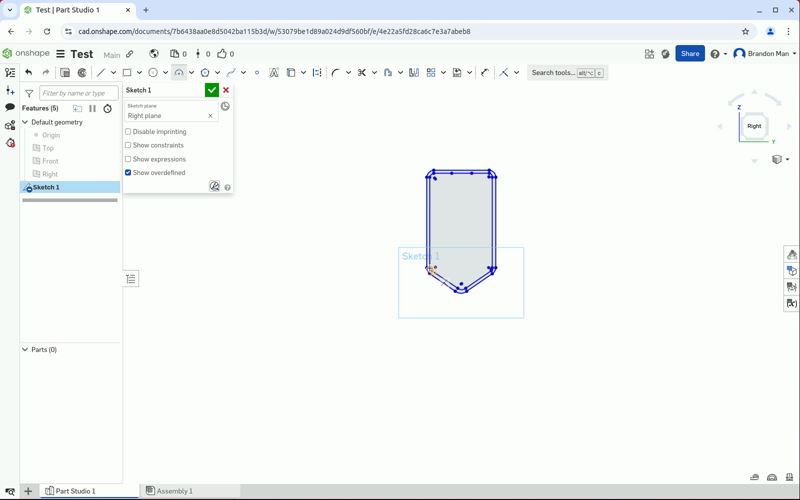
scroll(6)
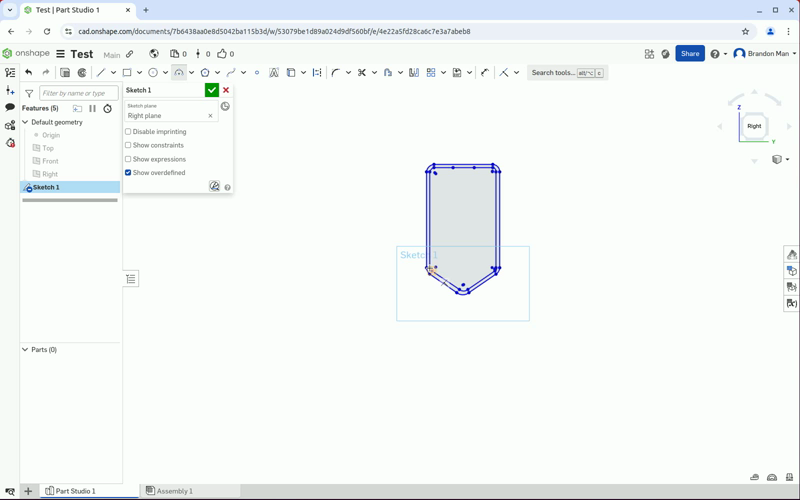
scroll(6)
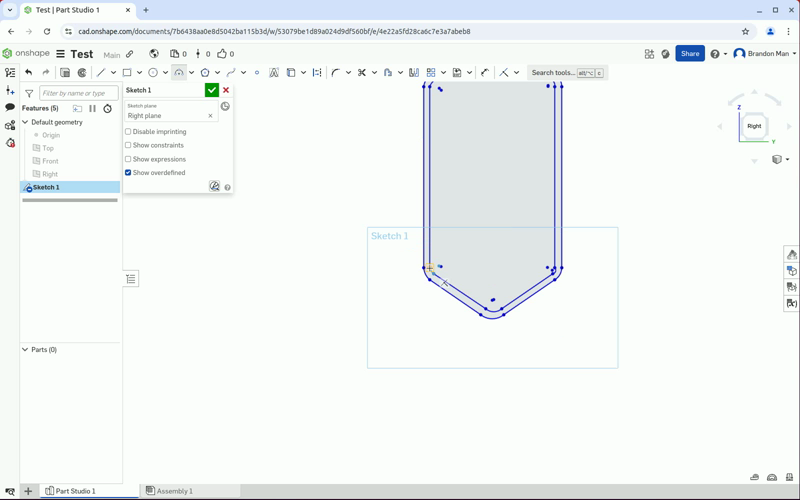
scroll(6)
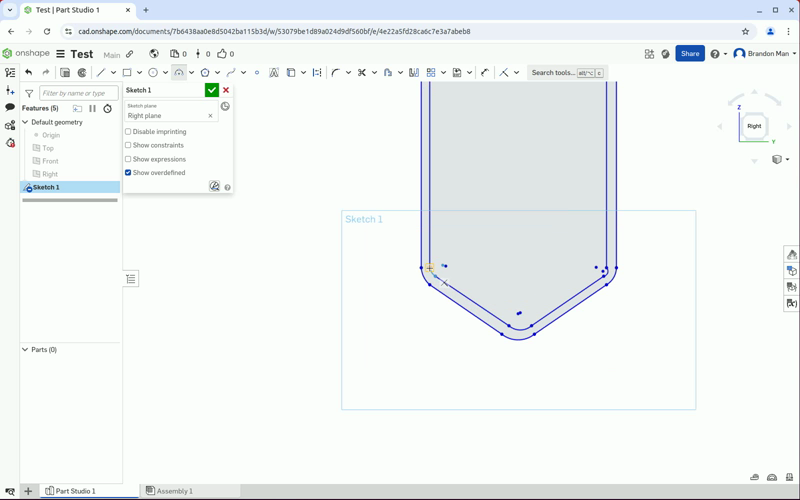
scroll(6)
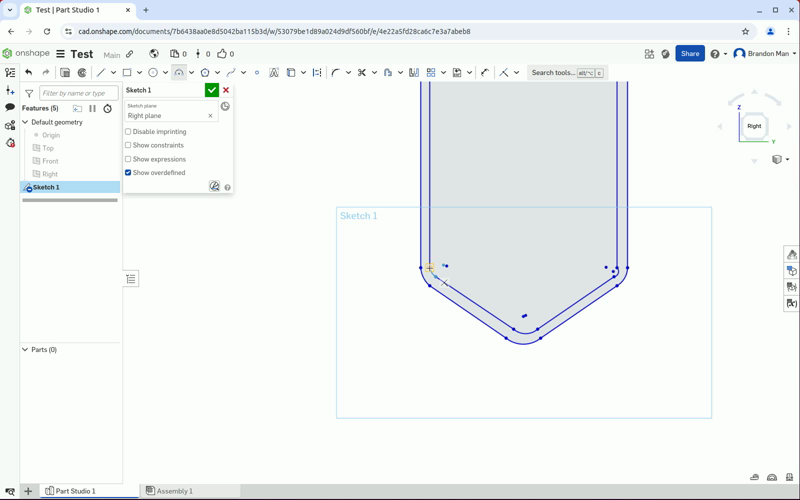
scroll(6)
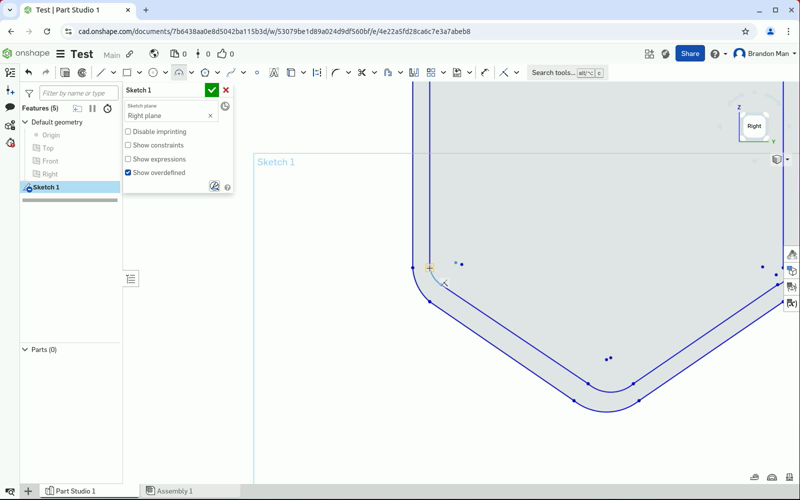
scroll(6)
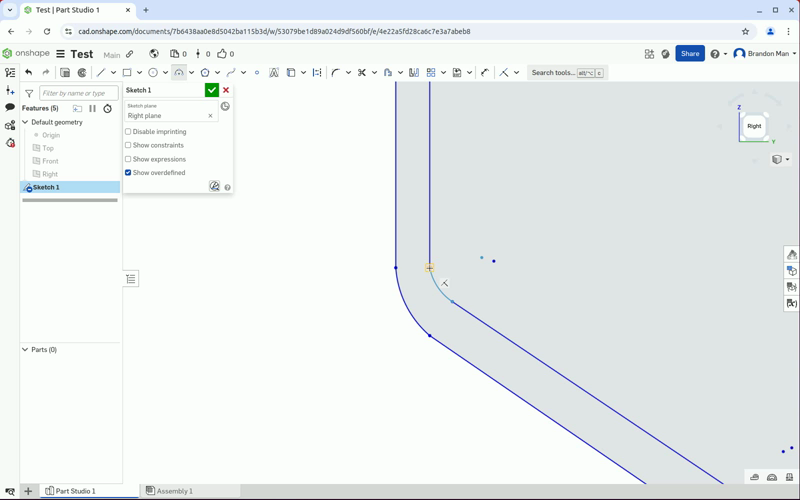
click(429, 267)
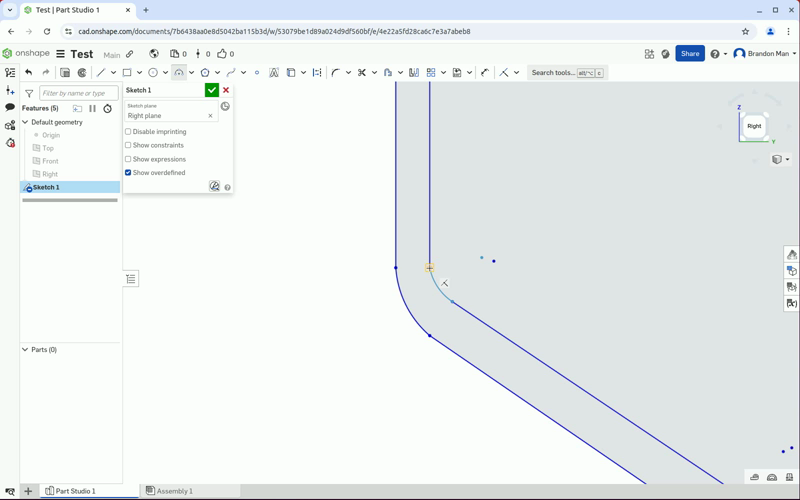
scroll(-6)
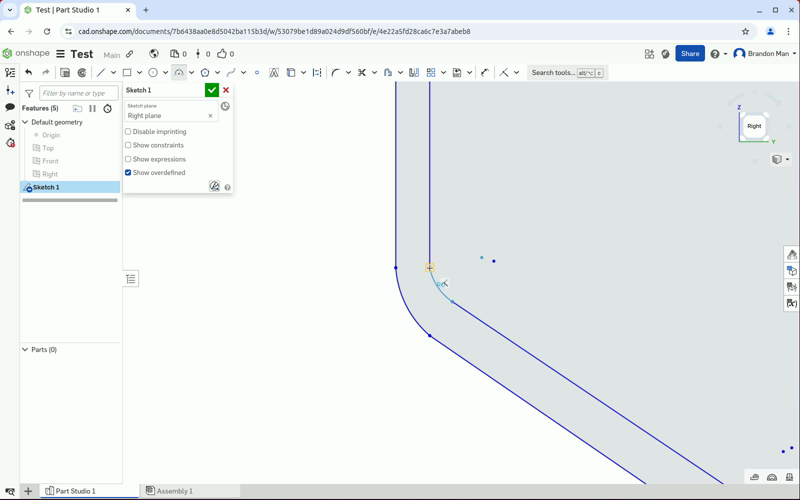
scroll(-6)
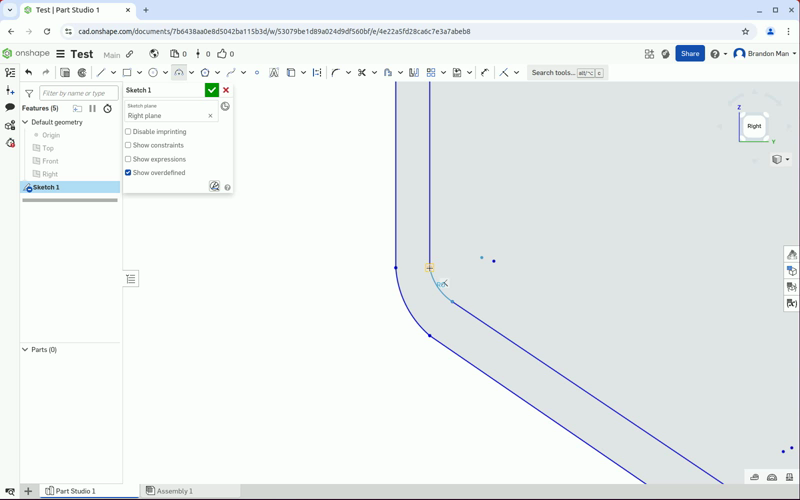
scroll(-6)
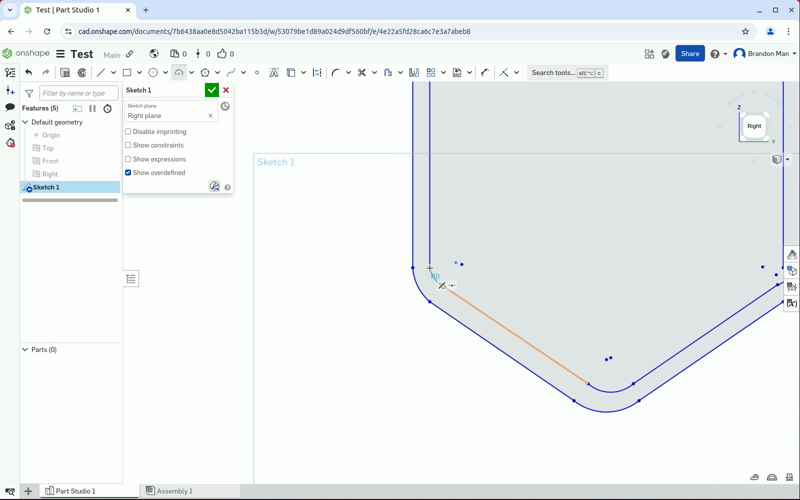
scroll(-6)
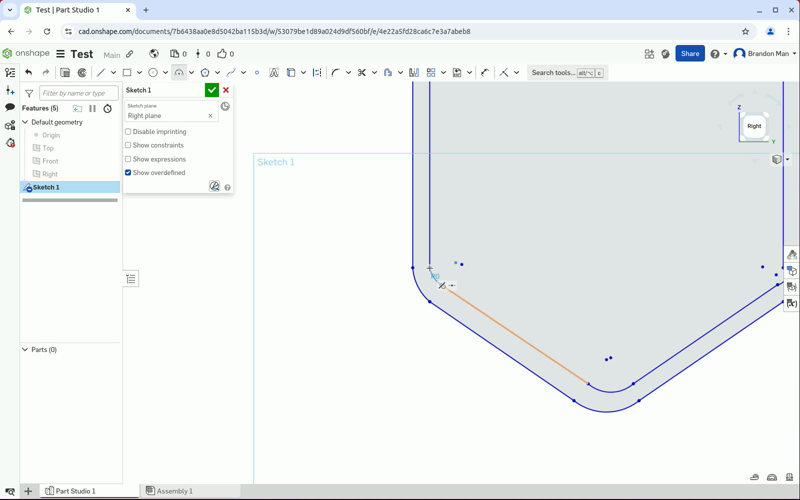
scroll(-6)
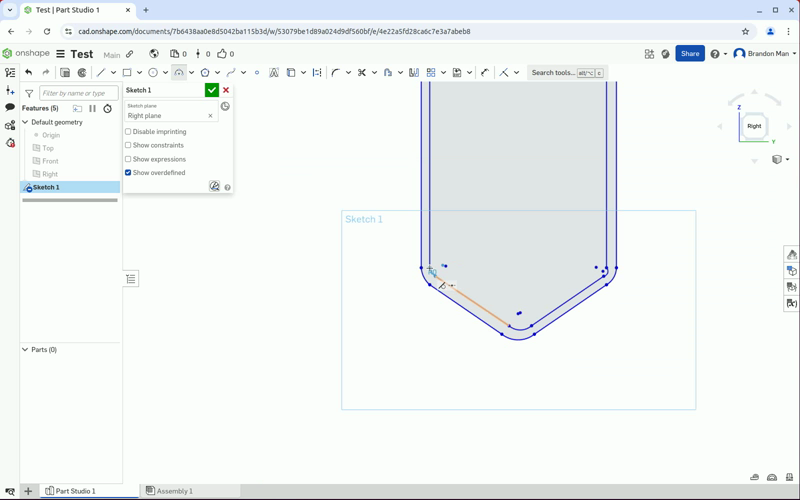
scroll(-6)
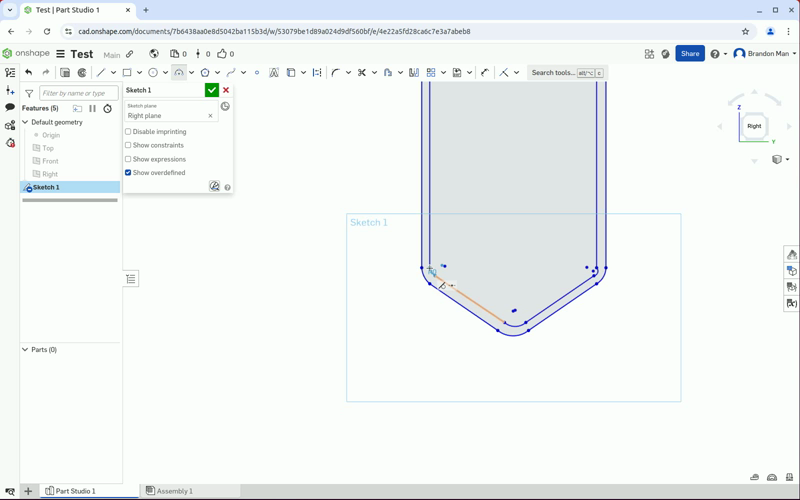
scroll(-6)
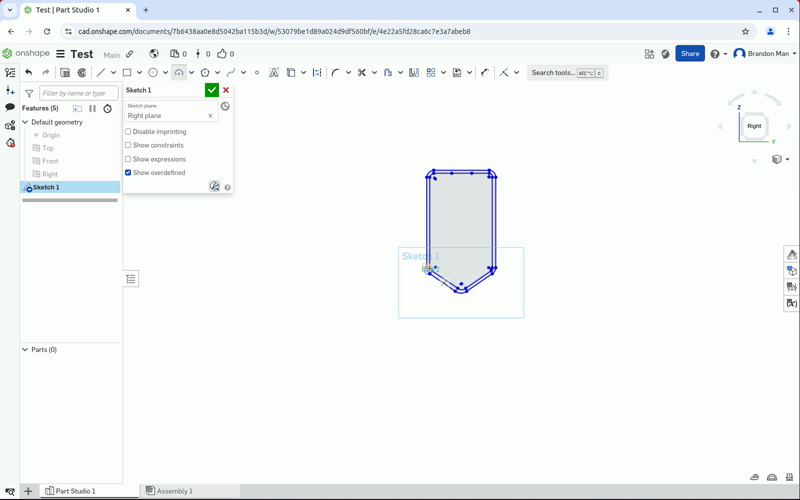
key_down(shift)
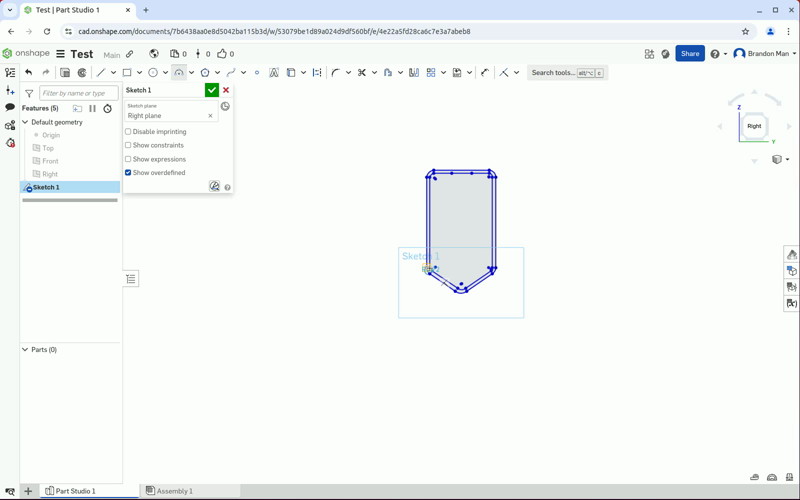
mouse_move(429, 269)
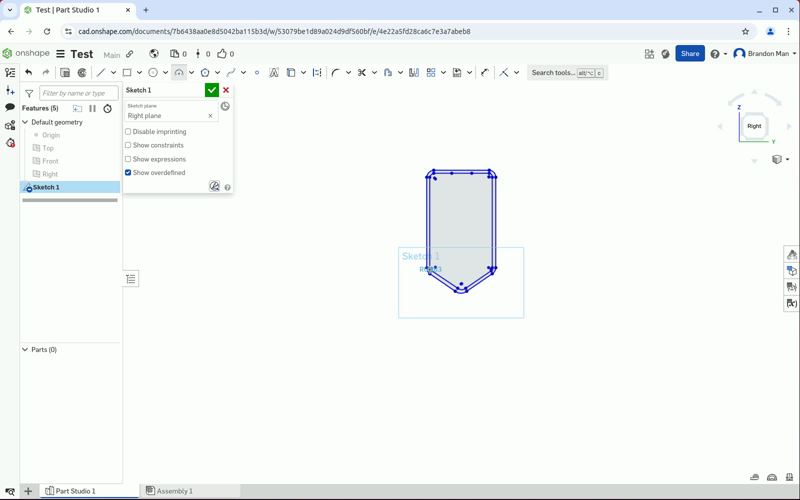
scroll(6)
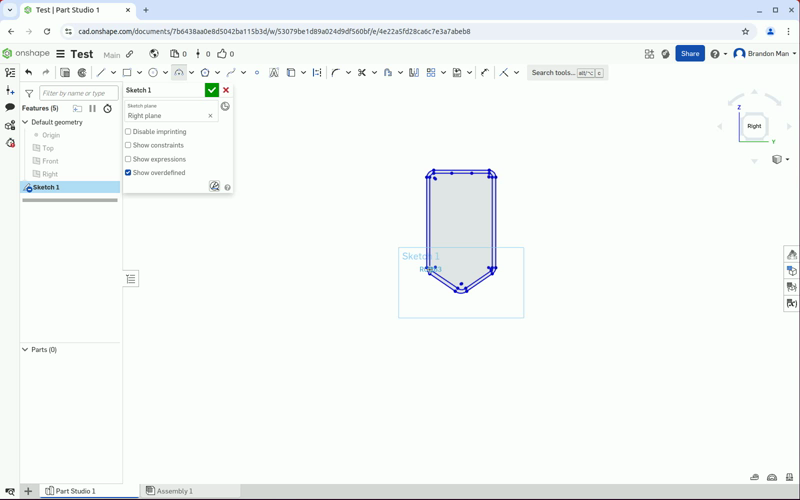
scroll(6)
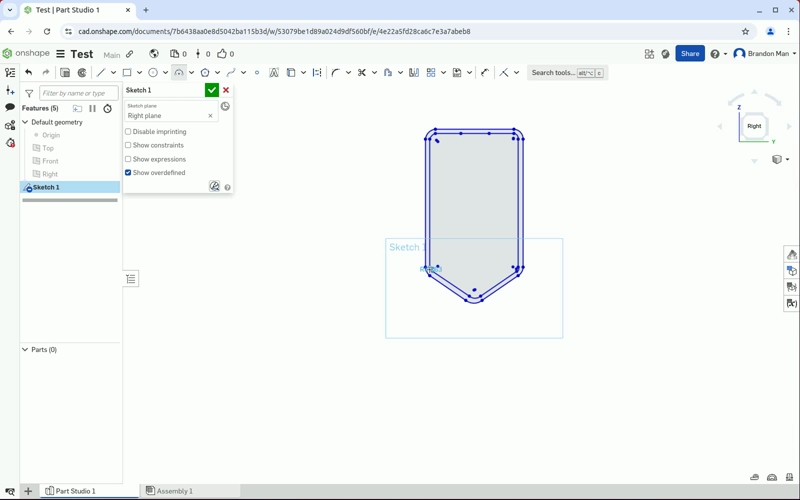
scroll(6)
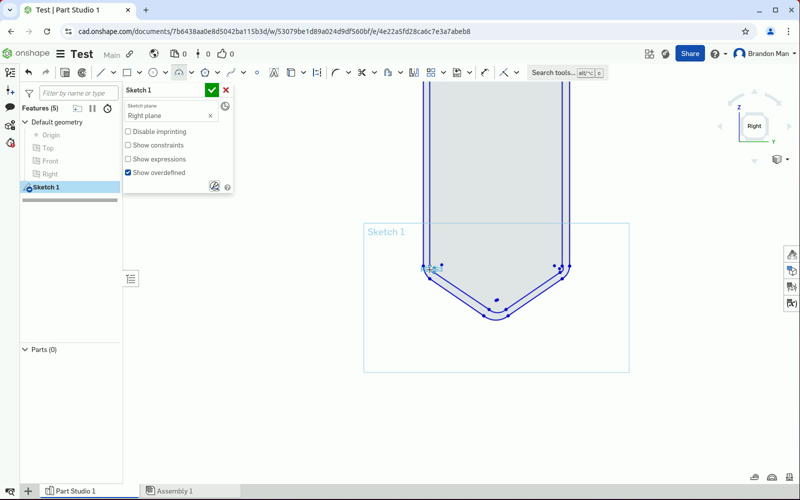
scroll(6)
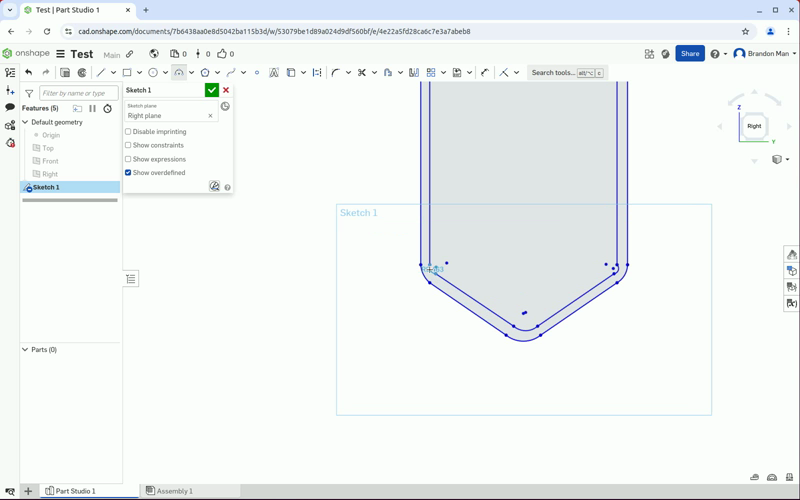
scroll(6)
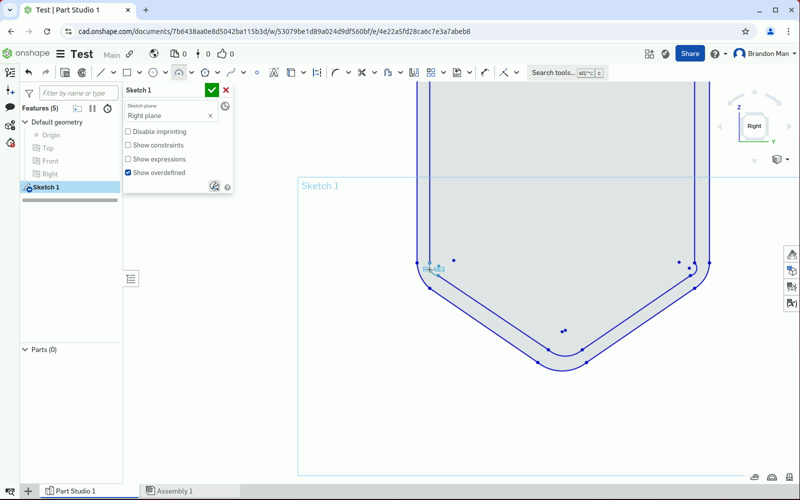
scroll(6)
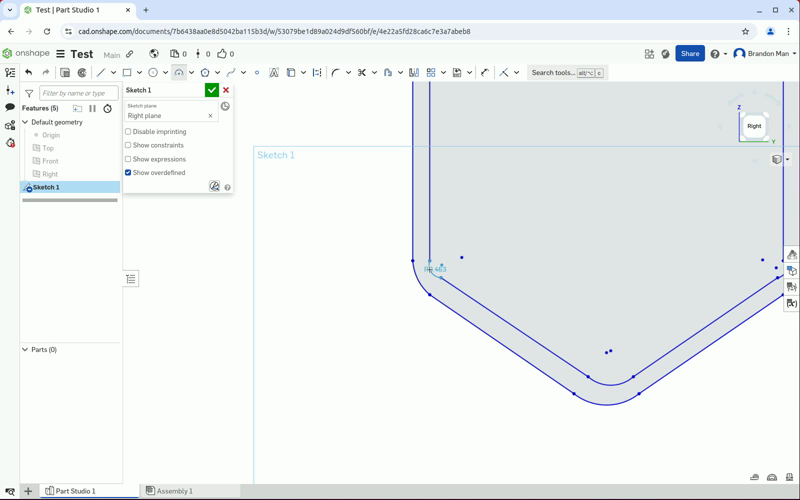
scroll(6)
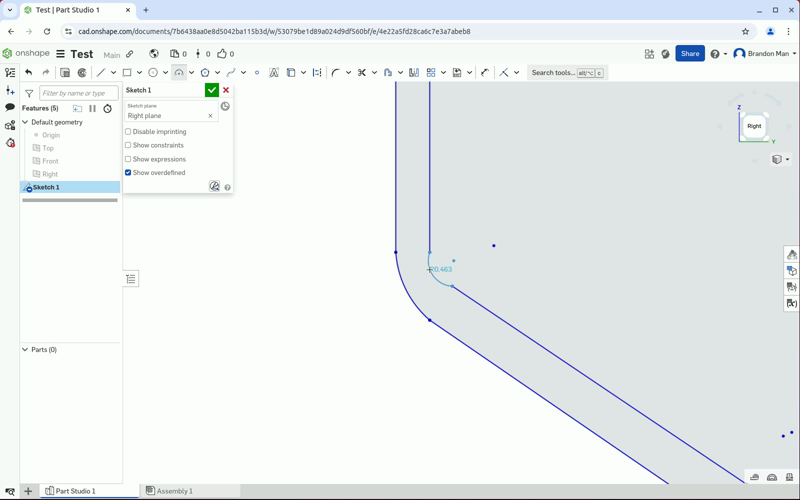
click(429, 269)
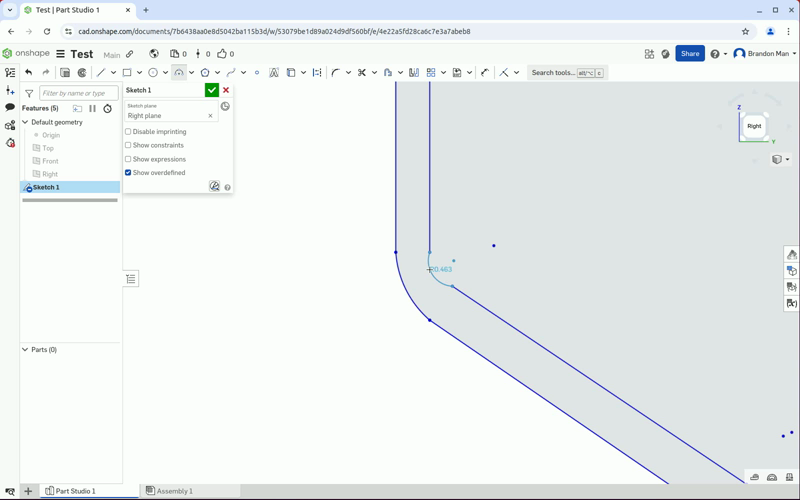
scroll(-6)
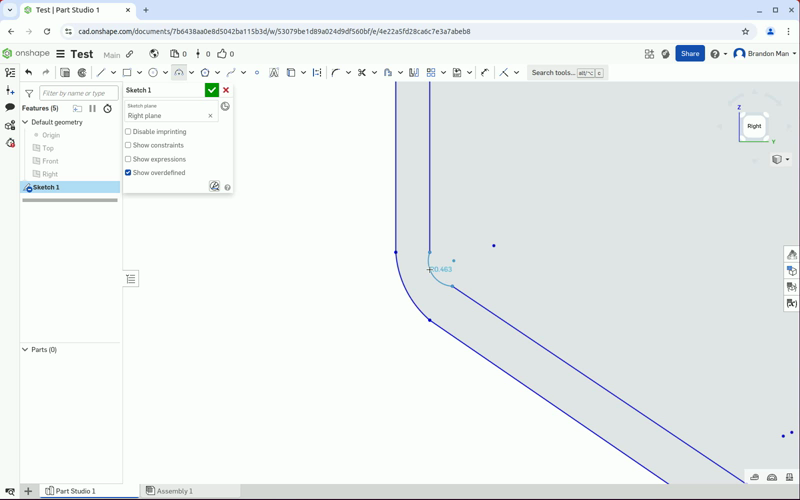
scroll(-6)
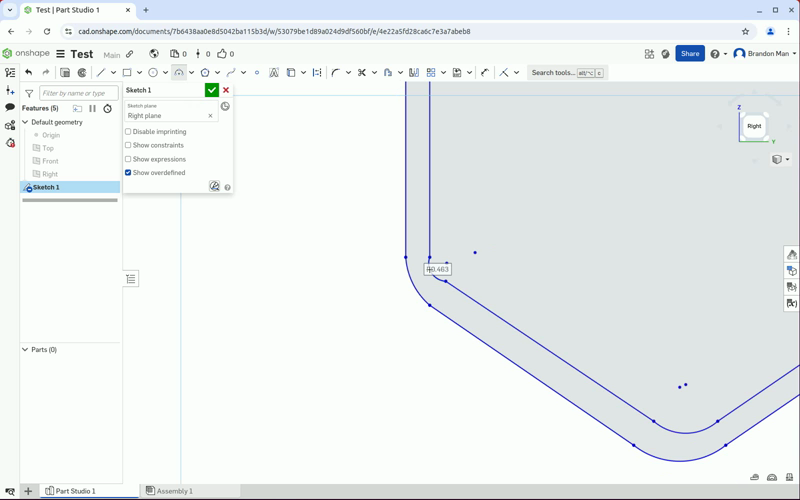
scroll(-6)
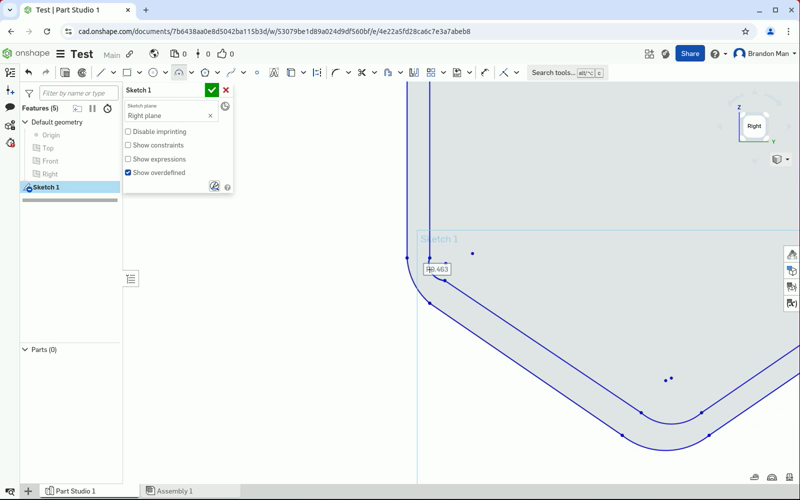
scroll(-6)
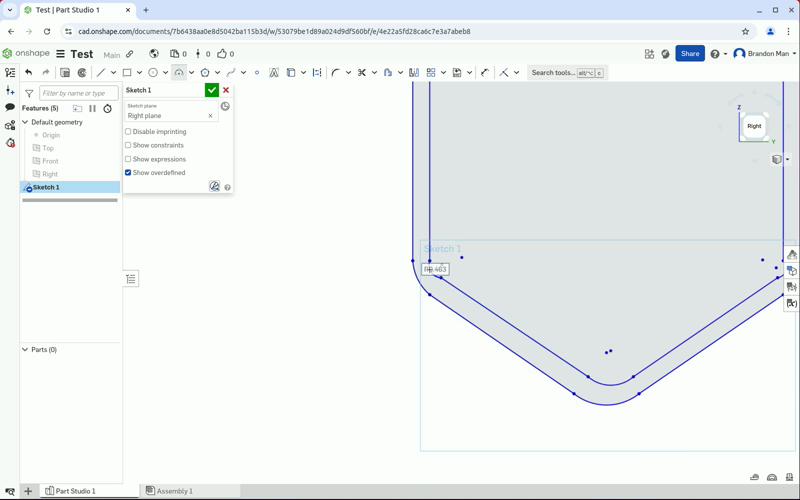
scroll(-6)
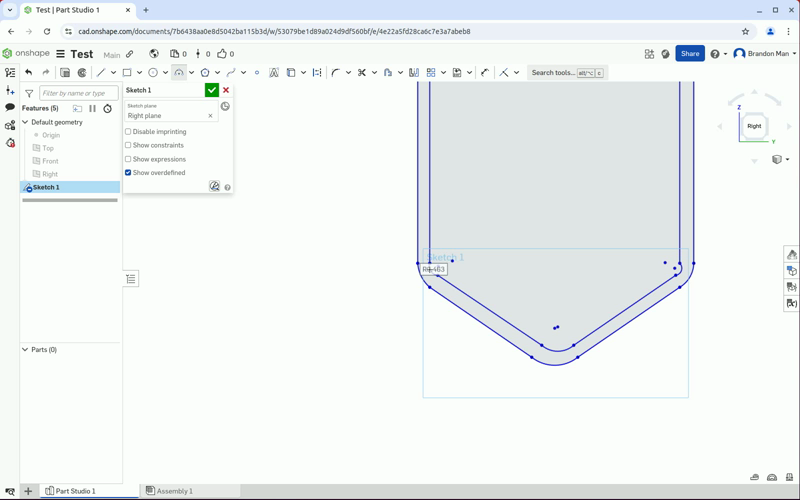
scroll(-6)
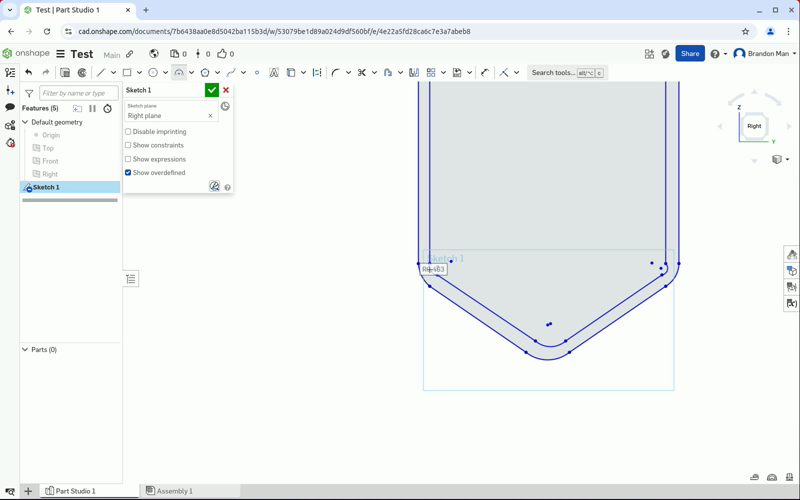
scroll(-6)
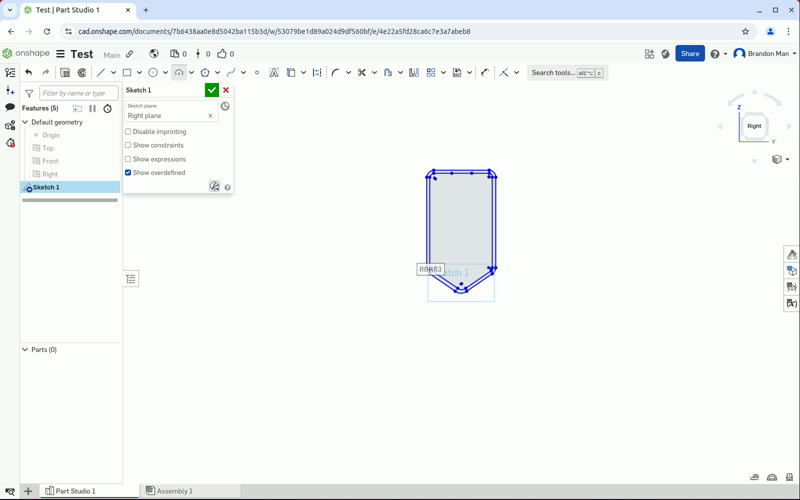
key_up(shift)
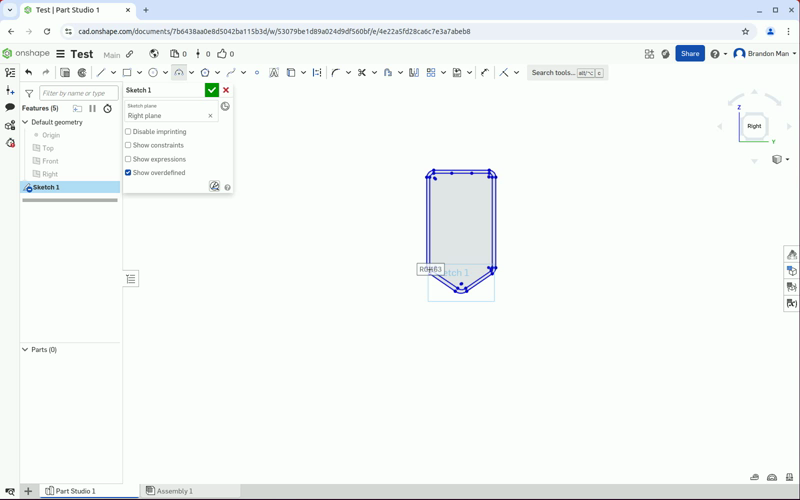
key(esc)
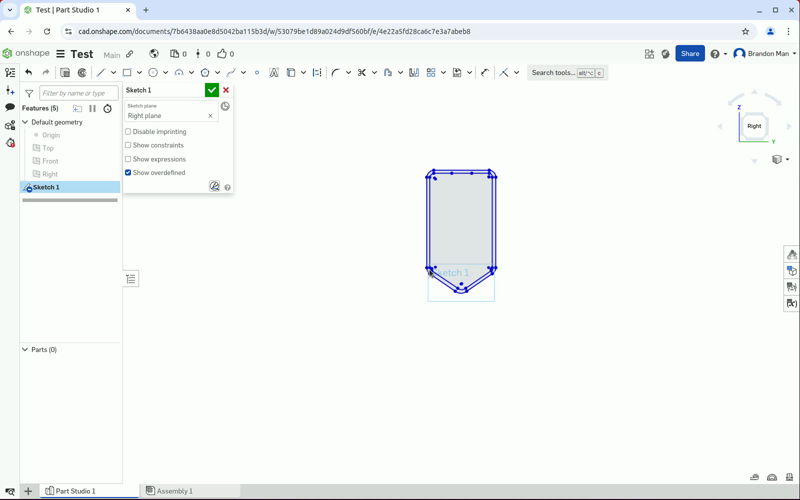
mouse_move(493, 259)
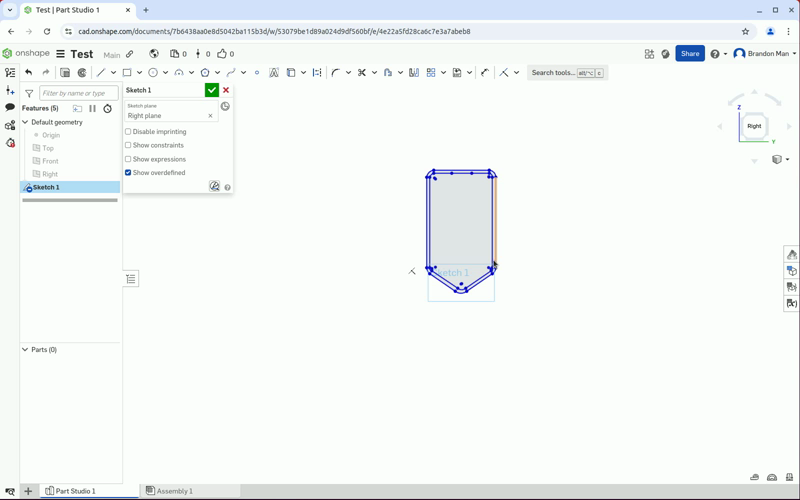
scroll(6)
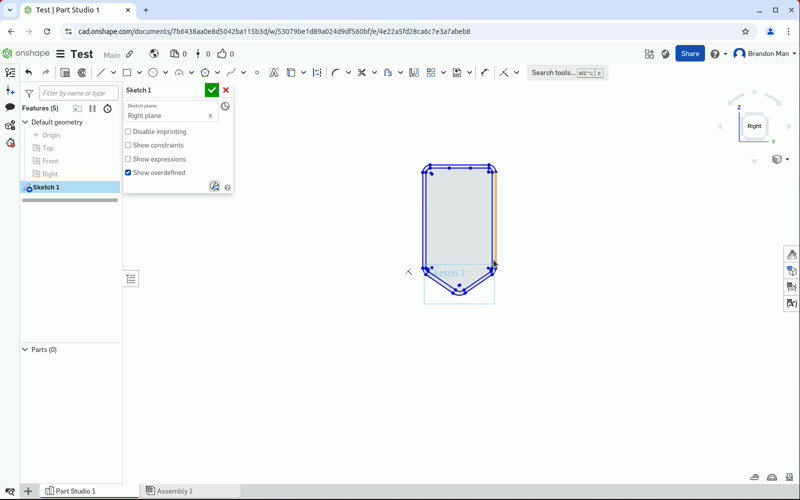
scroll(6)
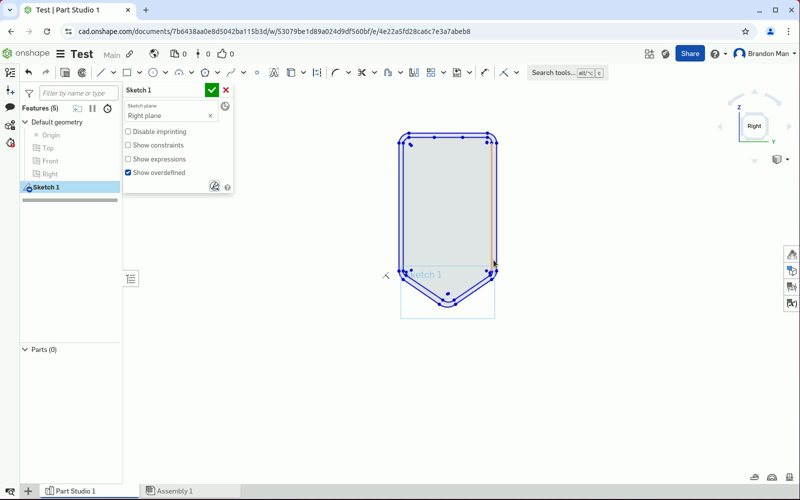
scroll(6)
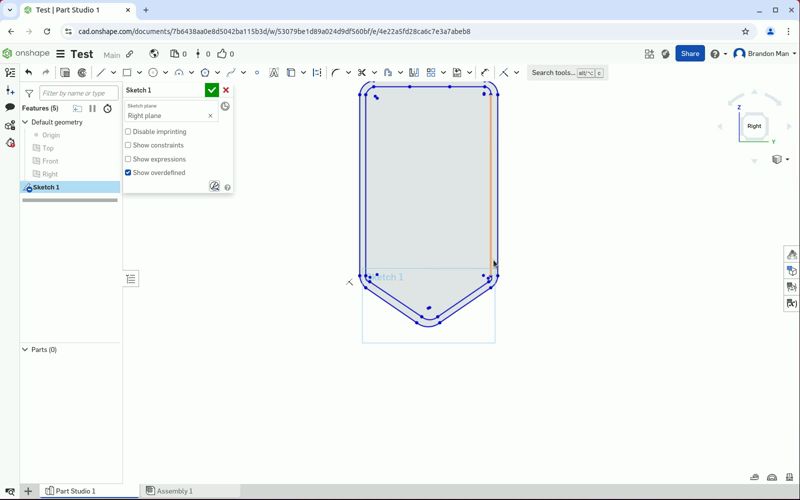
scroll(6)
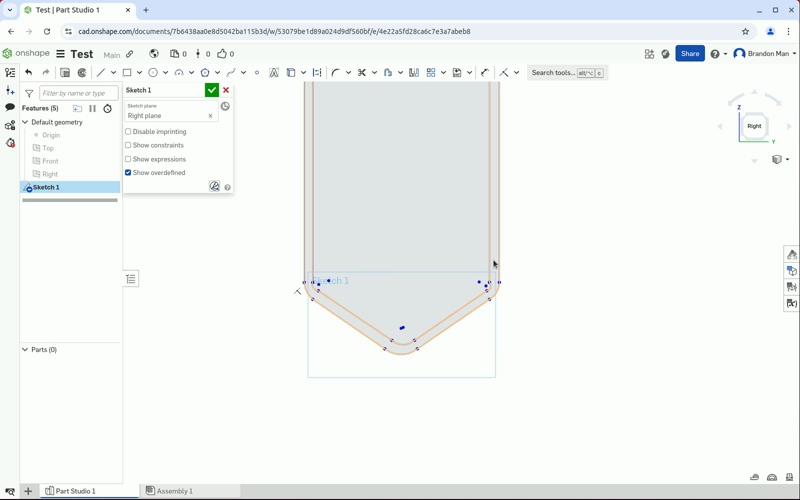
scroll(6)
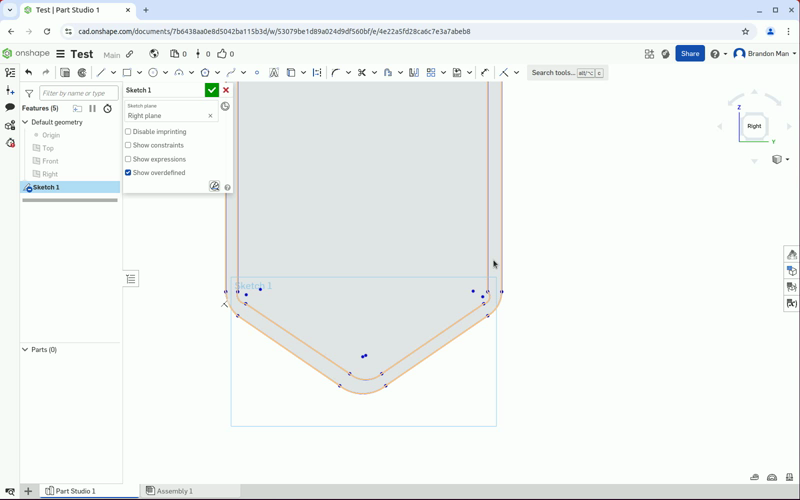
scroll(6)
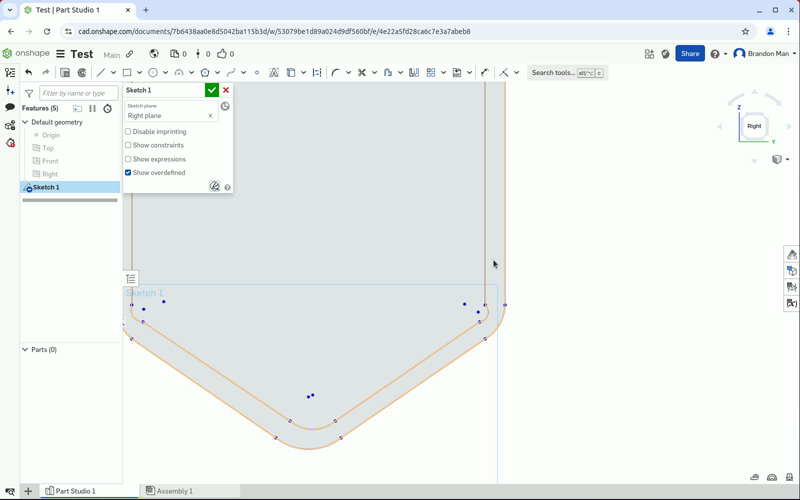
scroll(6)
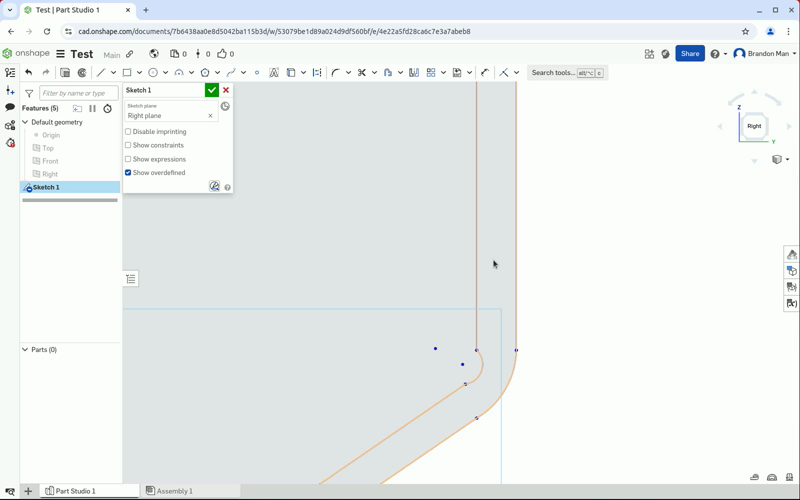
click(493, 259)
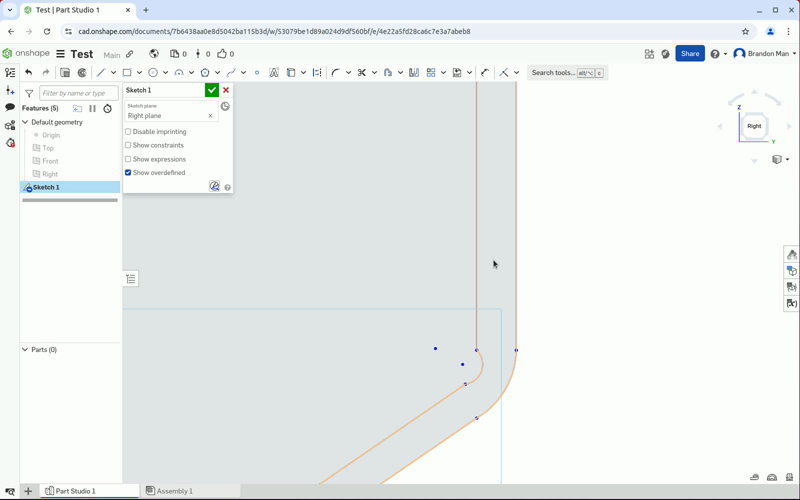
scroll(-6)
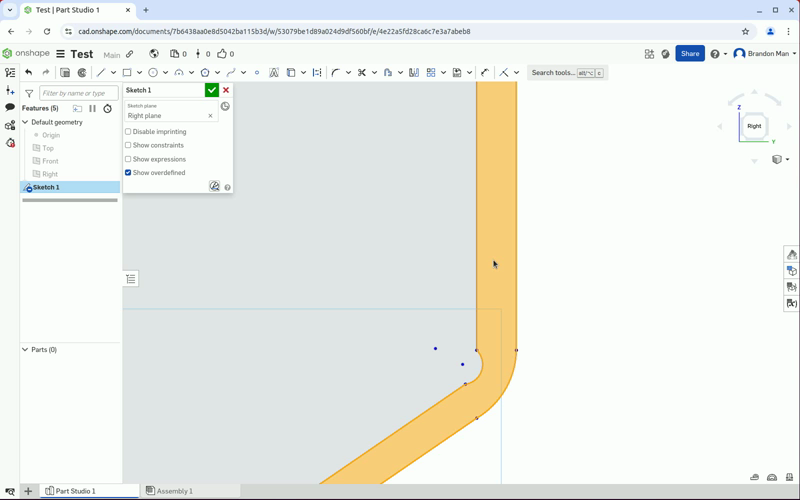
scroll(-6)
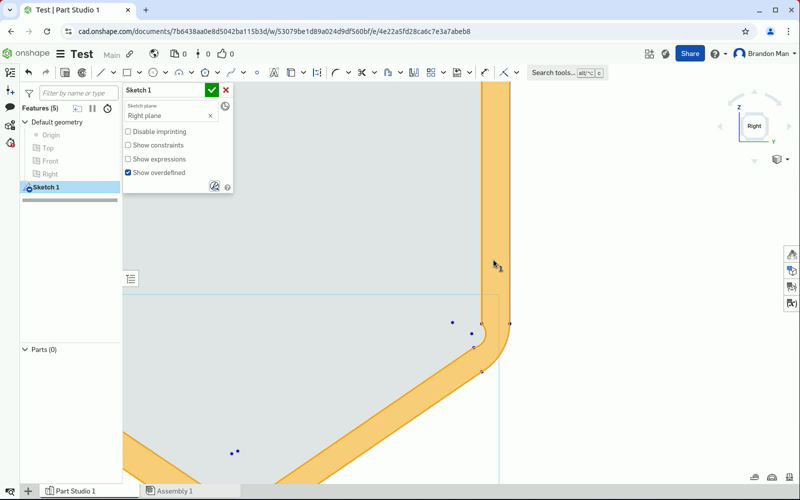
scroll(-6)
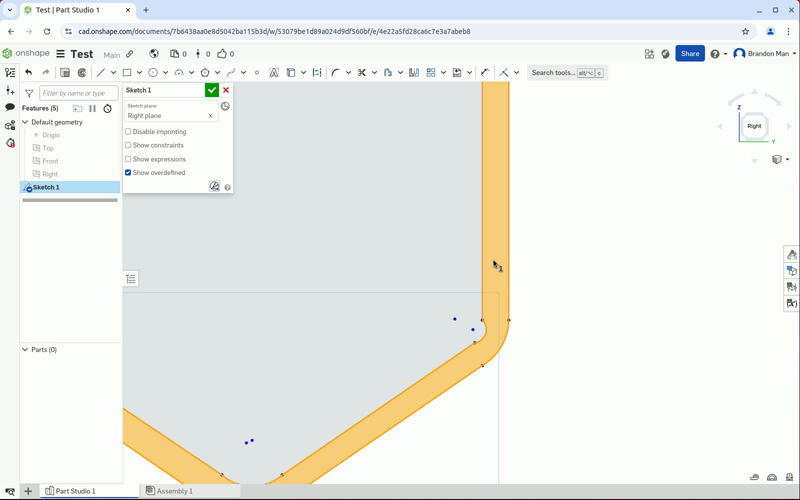
scroll(-6)
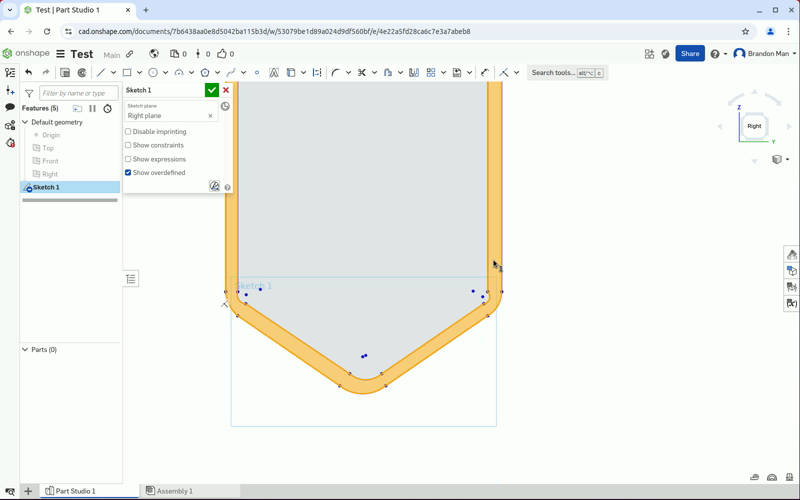
scroll(-6)
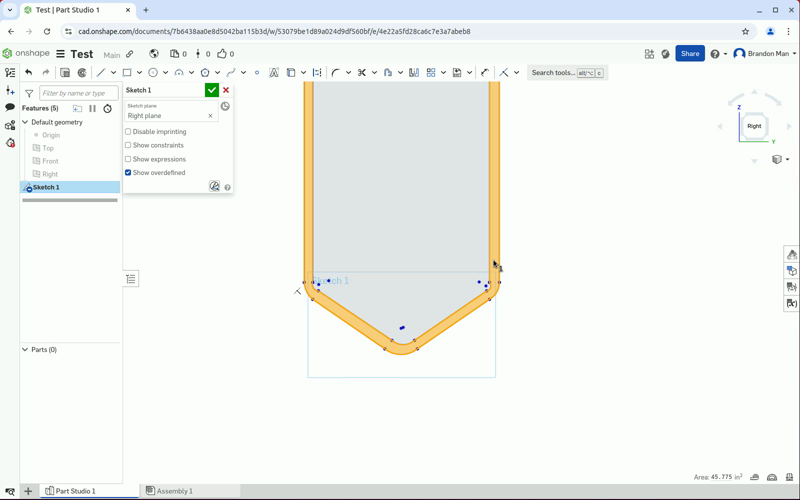
scroll(-6)
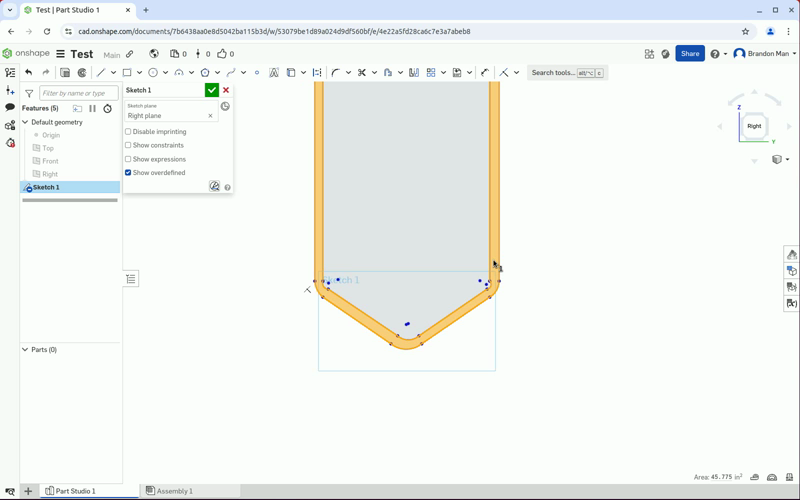
scroll(-6)
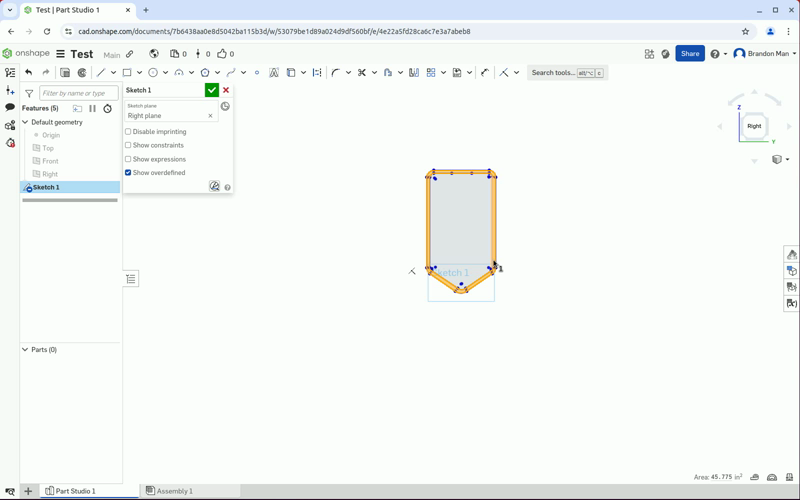
mouse_move(73, 352)
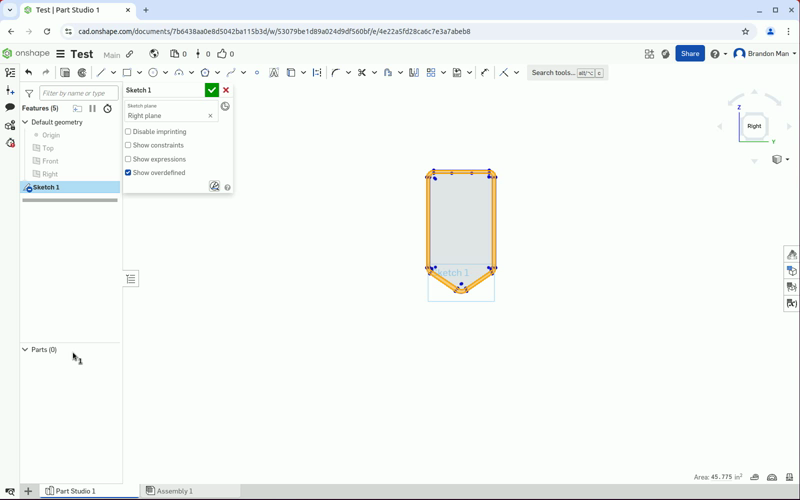
key(shift+y)
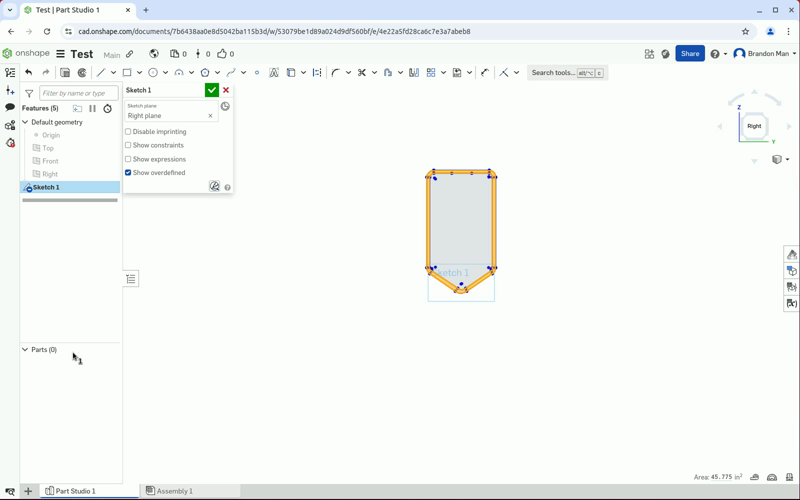
key(shift+e)
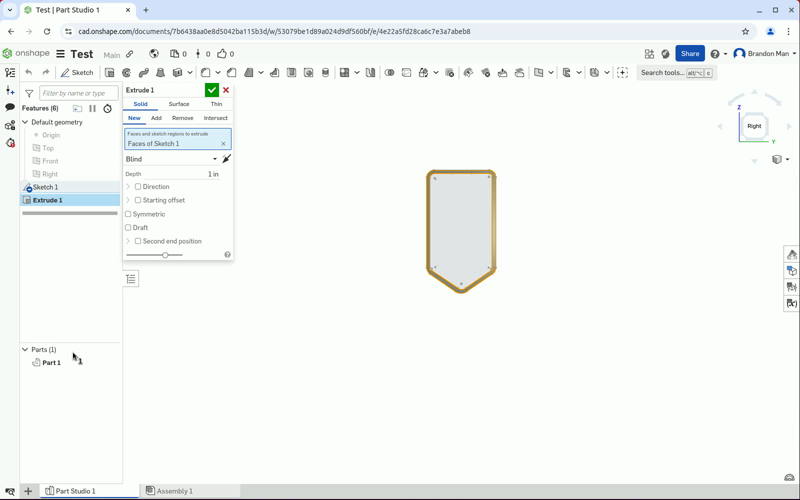
mouse_move(143, 106)
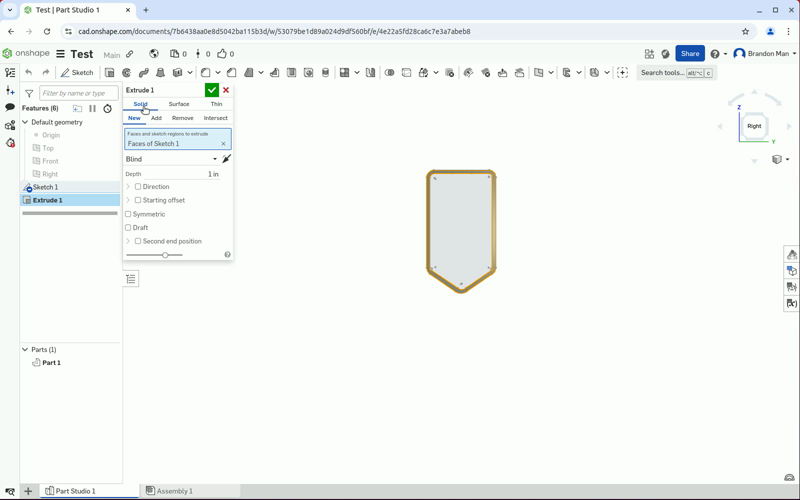
click(143, 106)
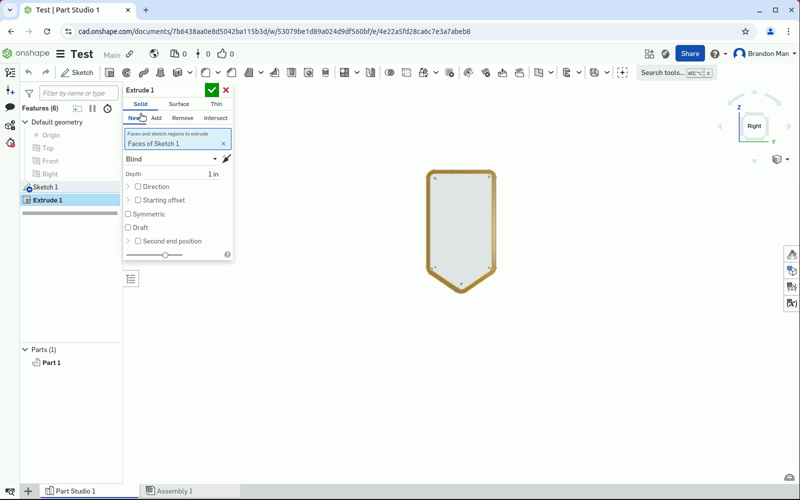
mouse_move(137, 120)
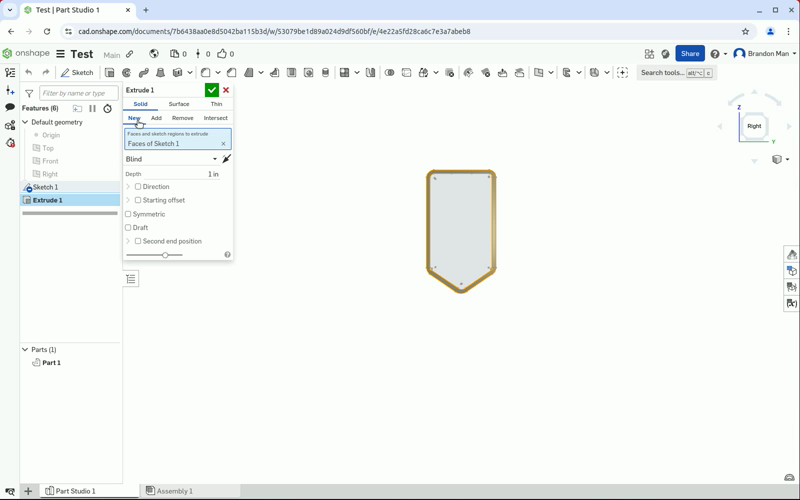
click(137, 120)
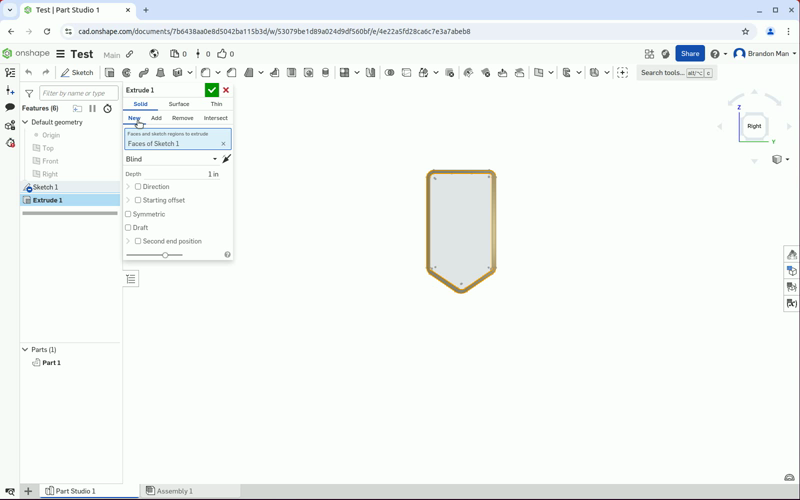
key(tab, 4)
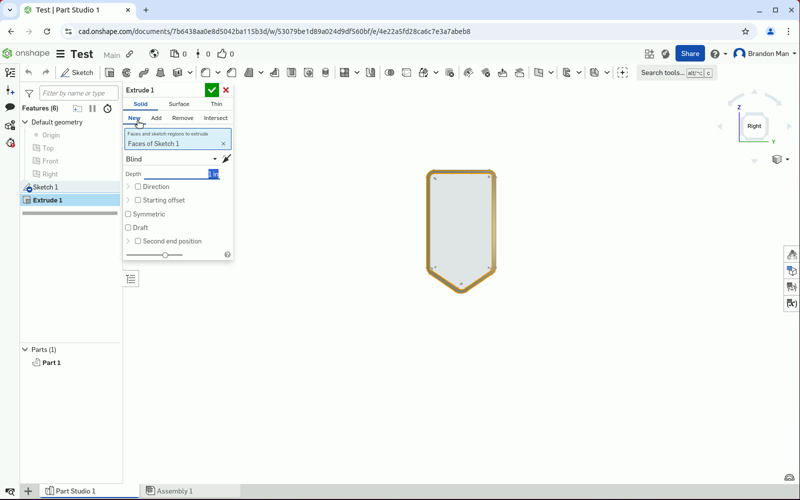
text(6.258)
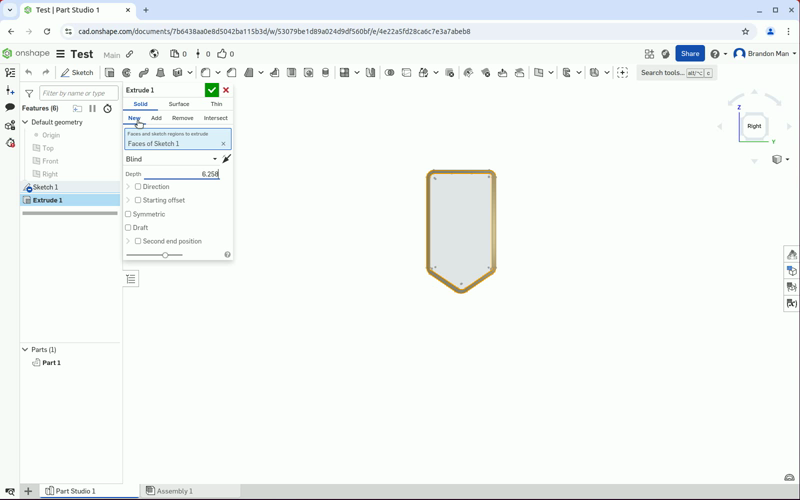
key(enter)
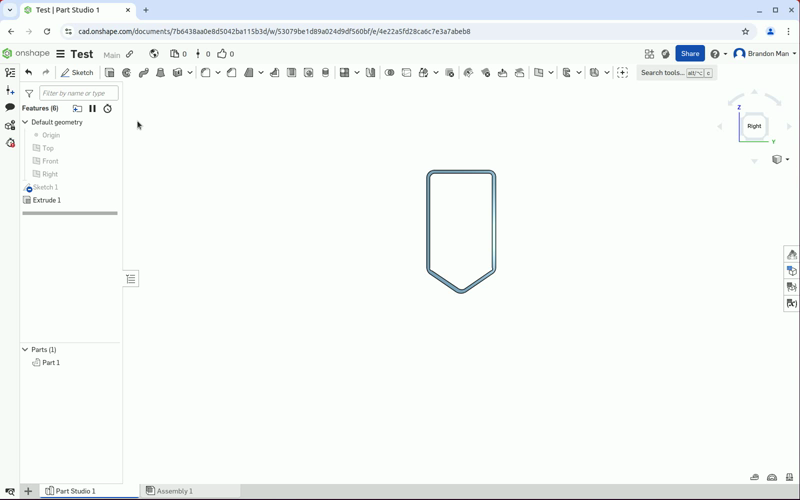
key(shift+h)
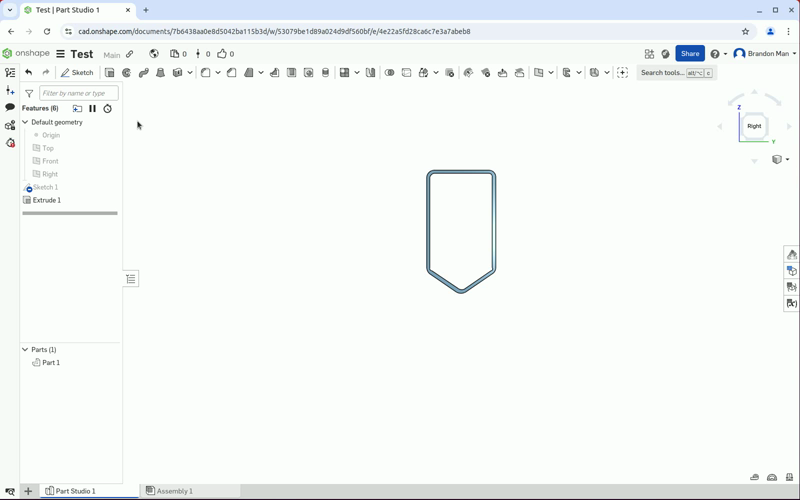
key(shift+h)
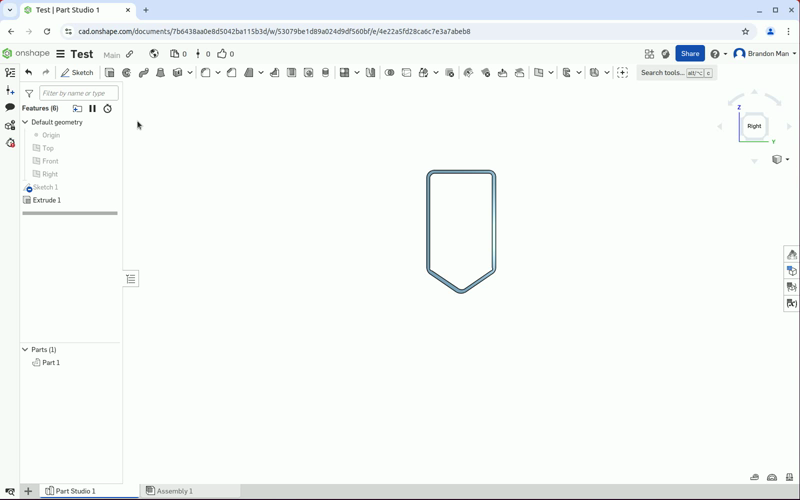
mouse_move(73, 189)
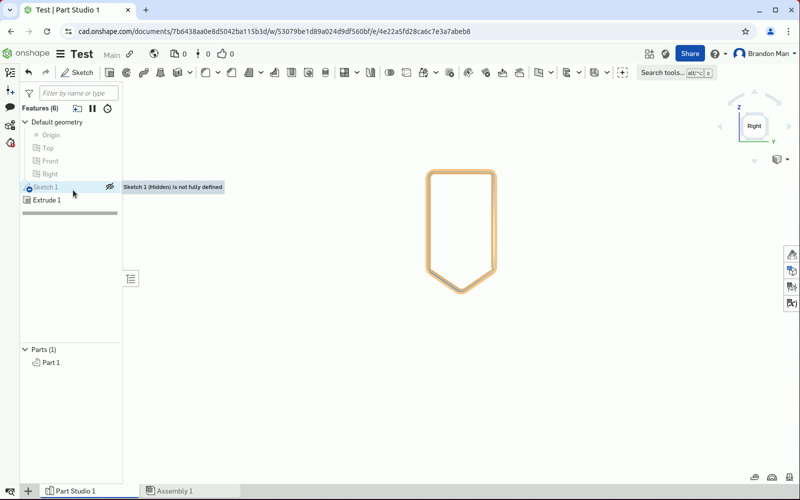
click(73, 189)
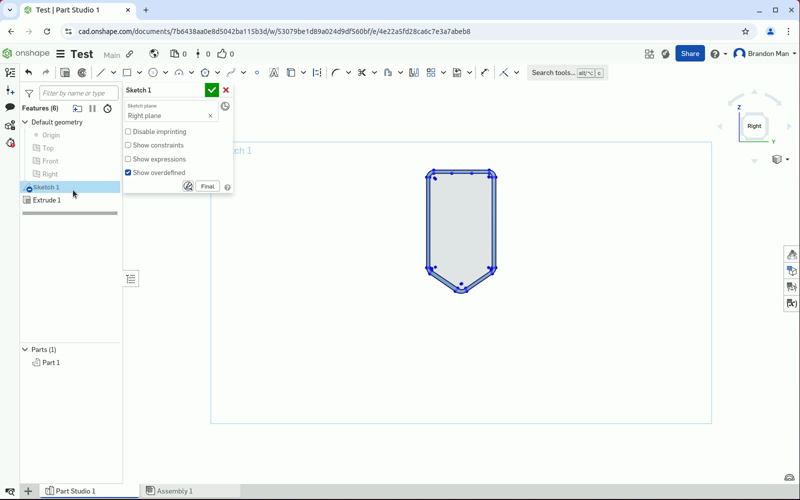
mouse_move(229, 92)
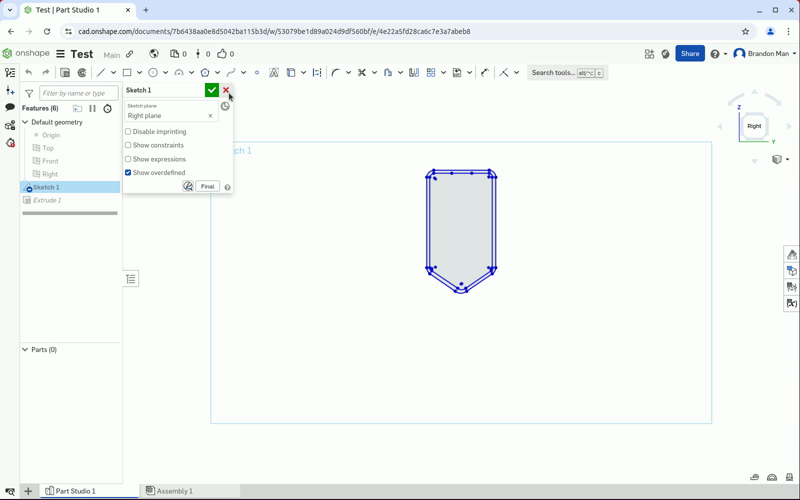
click(229, 92)
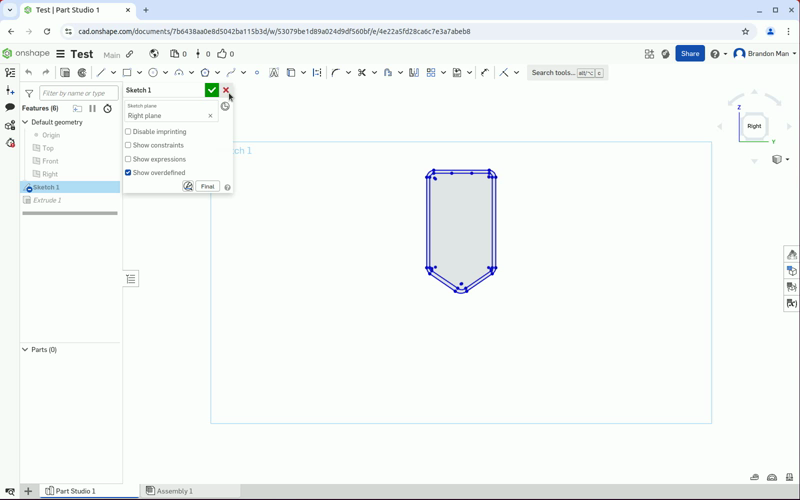
key(shift+s)
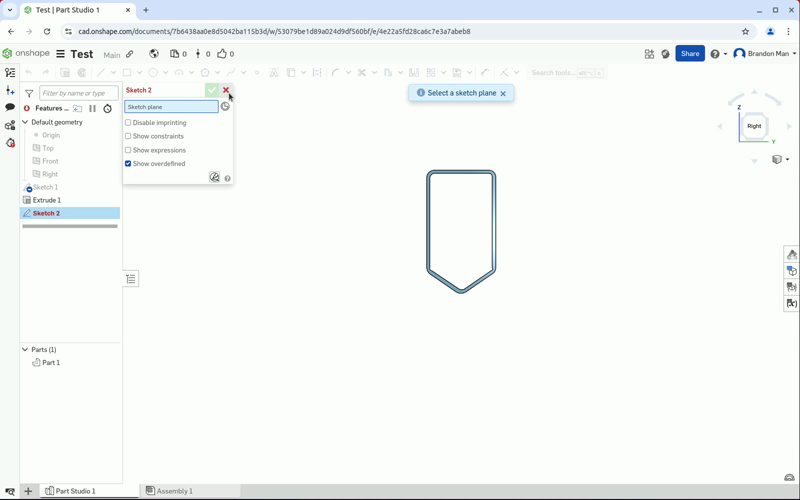
mouse_move(73, 176)
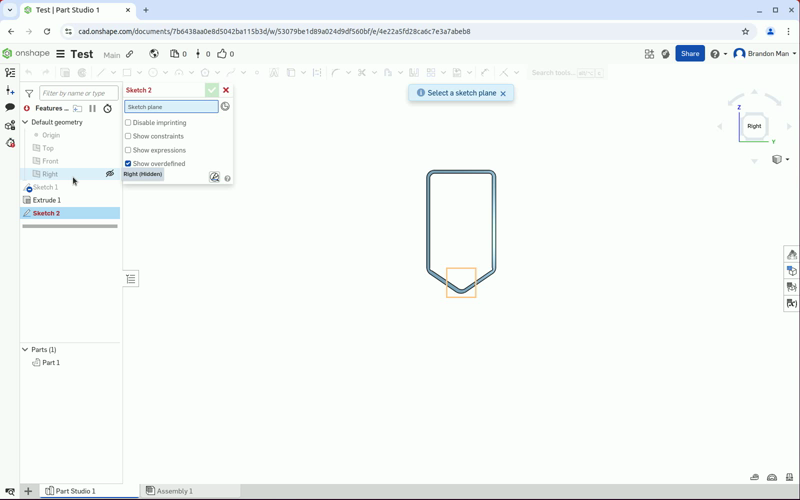
click(73, 176)
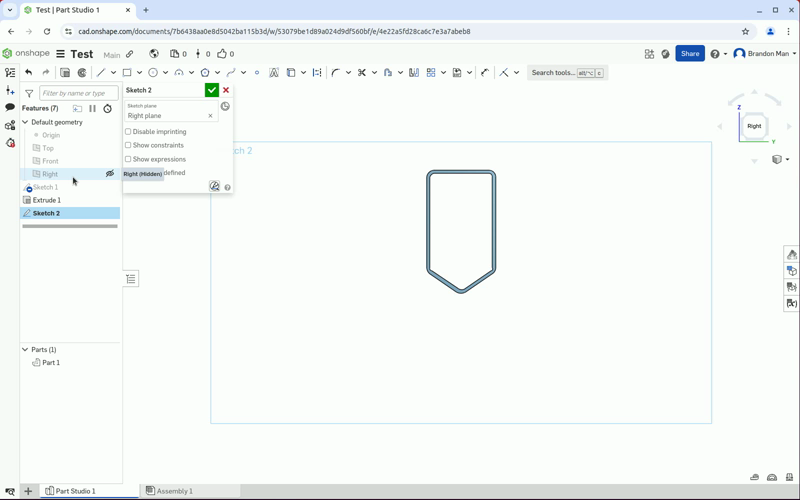
mouse_move(73, 352)
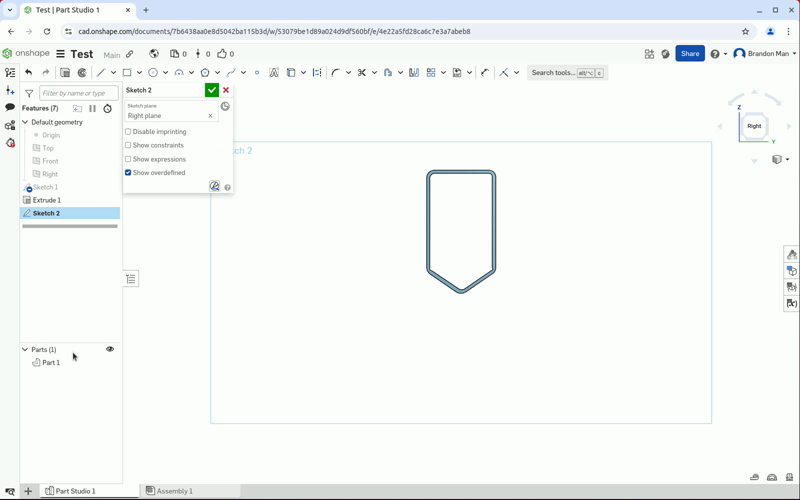
key(y)
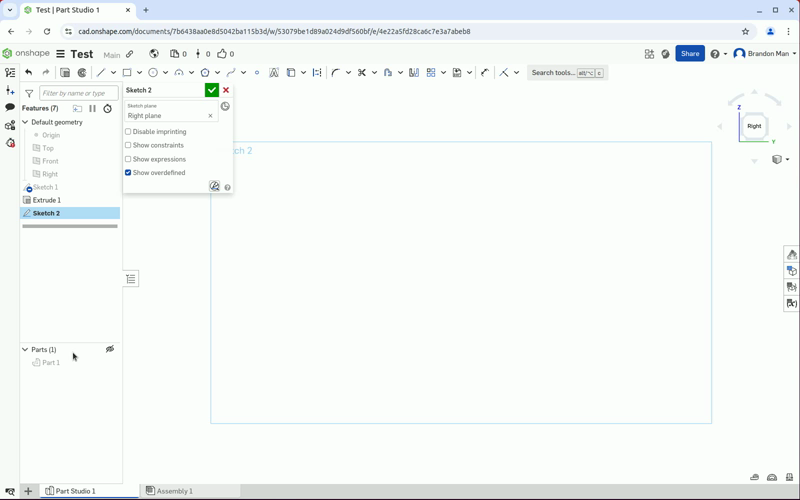
key(l)
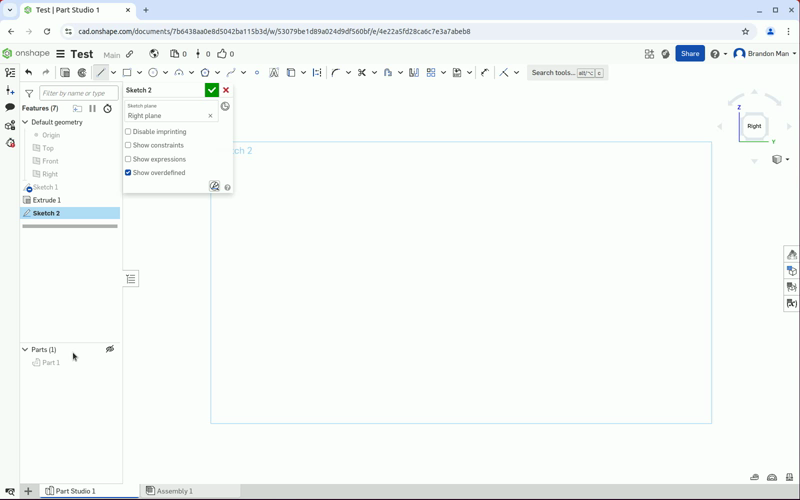
key_down(shift)
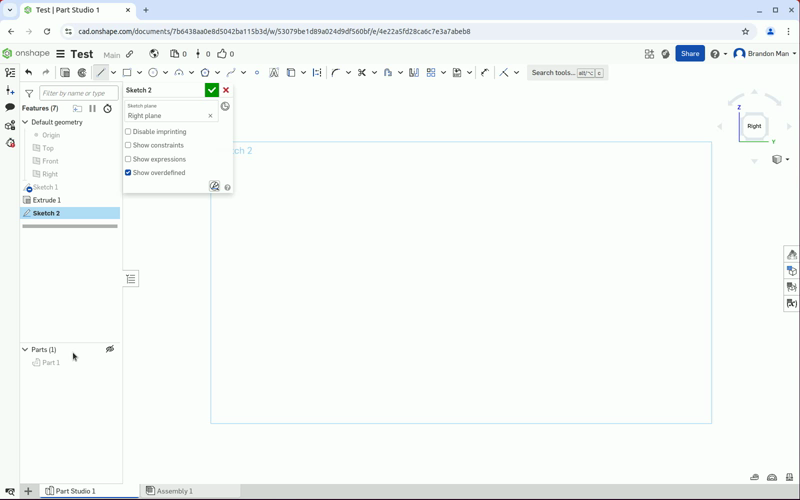
mouse_move(450, 174)
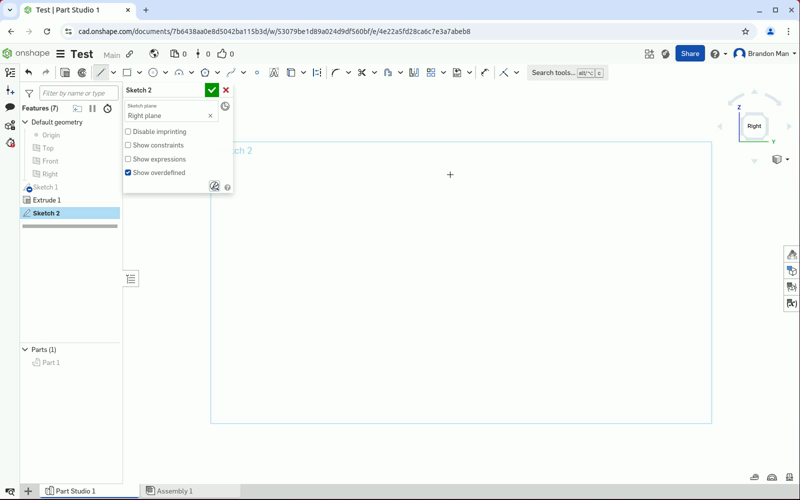
click(450, 174)
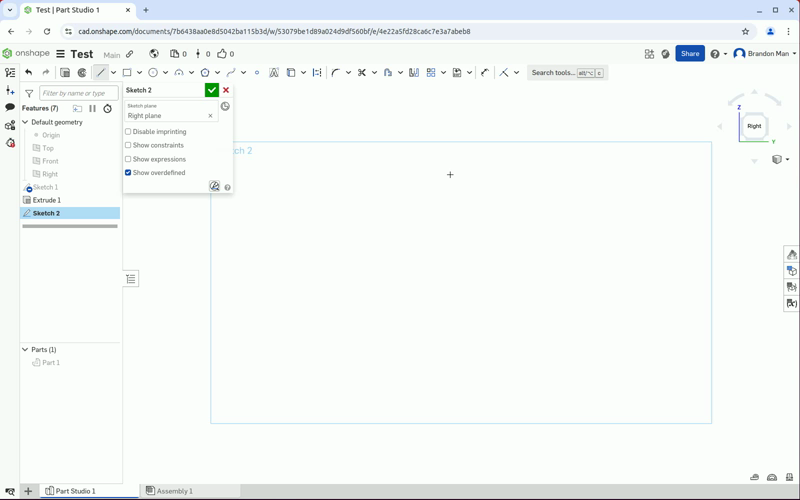
key_up(shift)
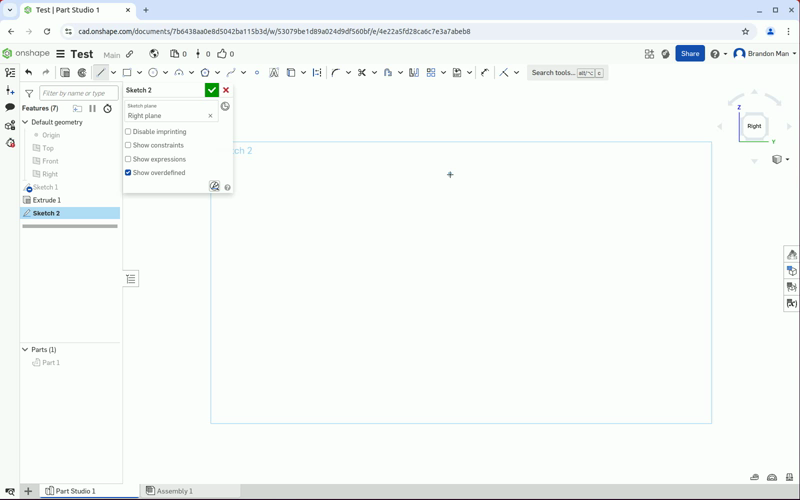
key_down(shift)
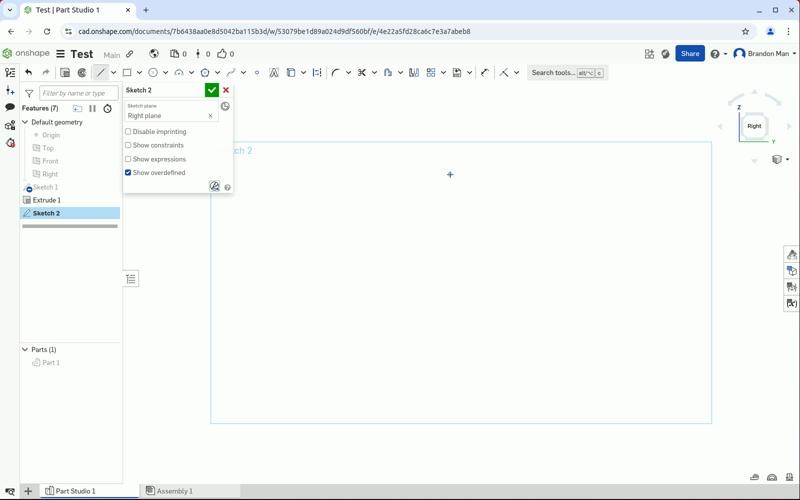
mouse_move(480, 174)
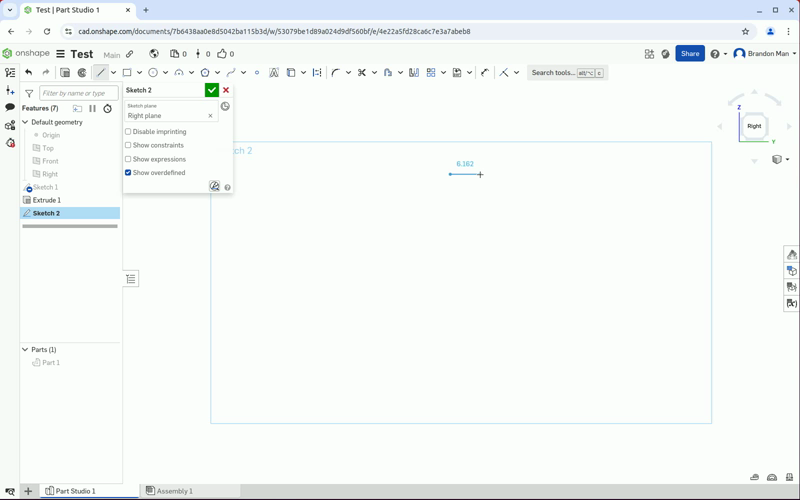
mouse_move(454, 194)
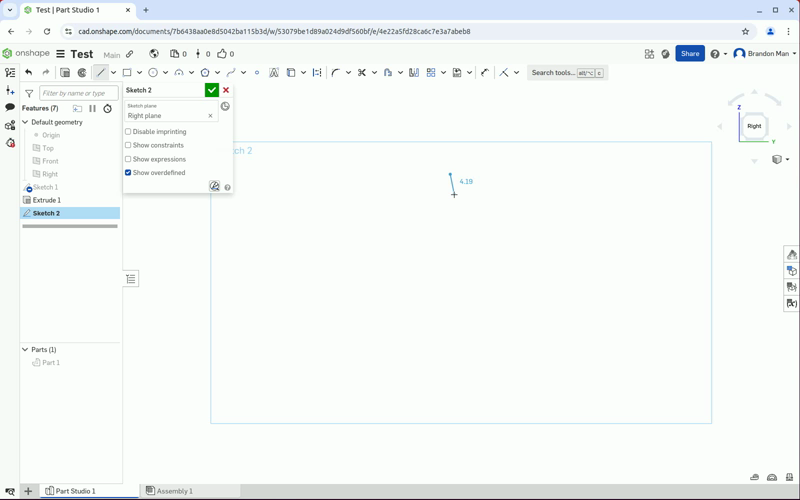
click(454, 194)
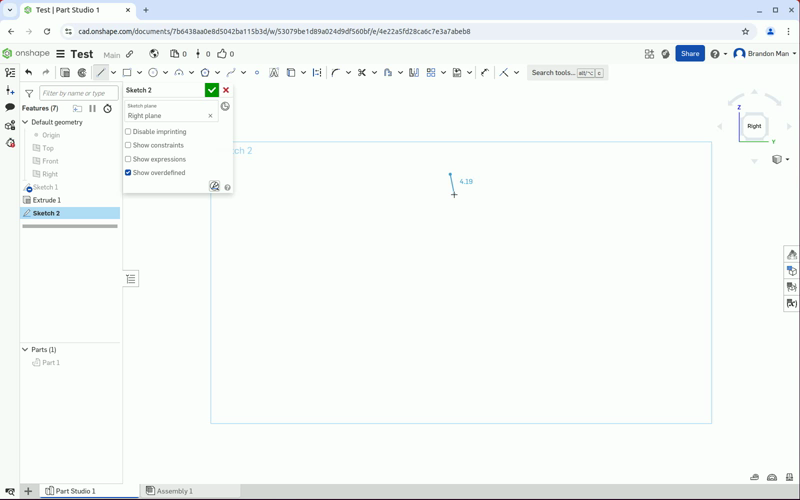
key_up(shift)
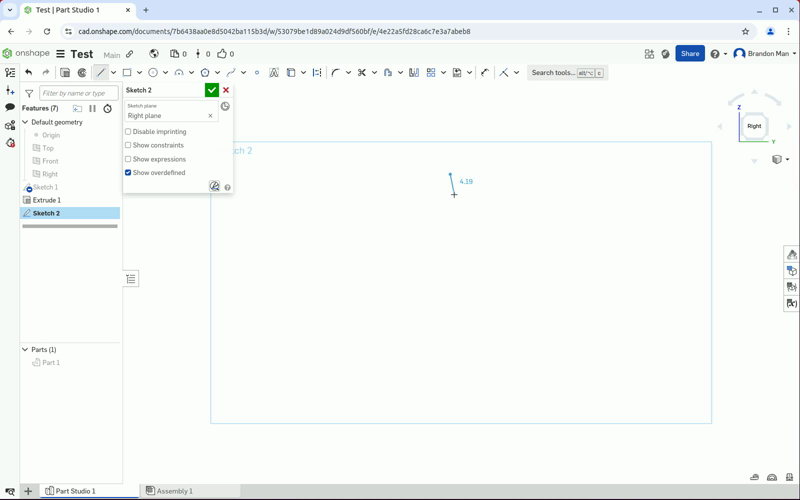
key(esc)
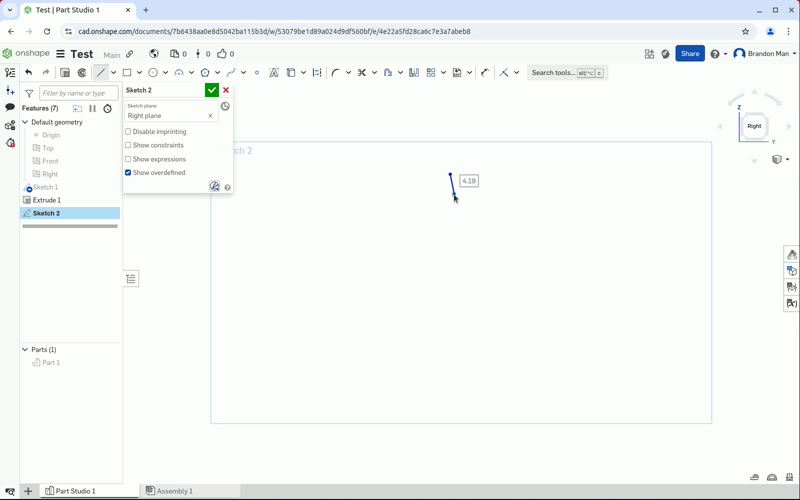
key(a)
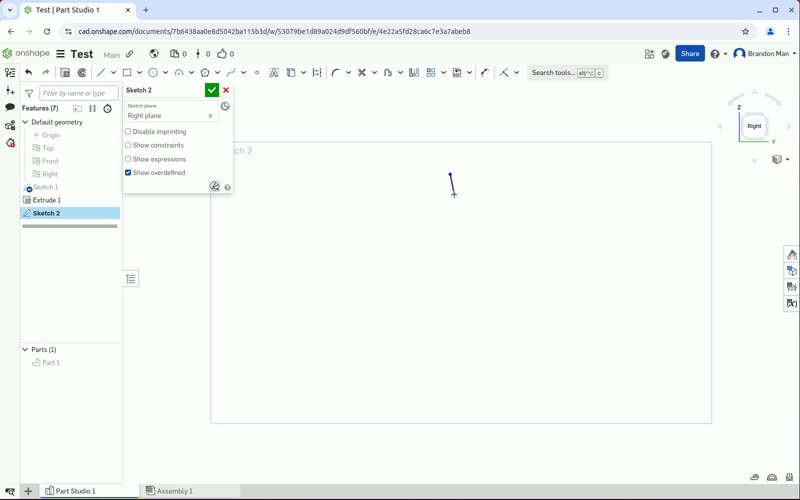
mouse_move(454, 194)
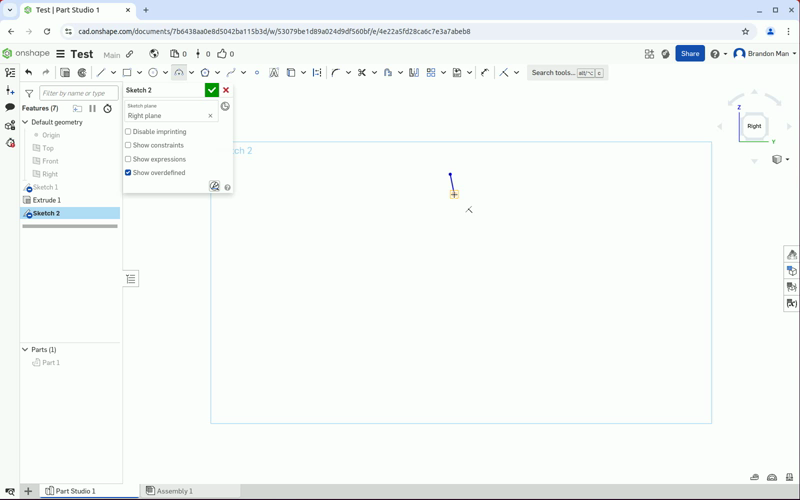
click(454, 194)
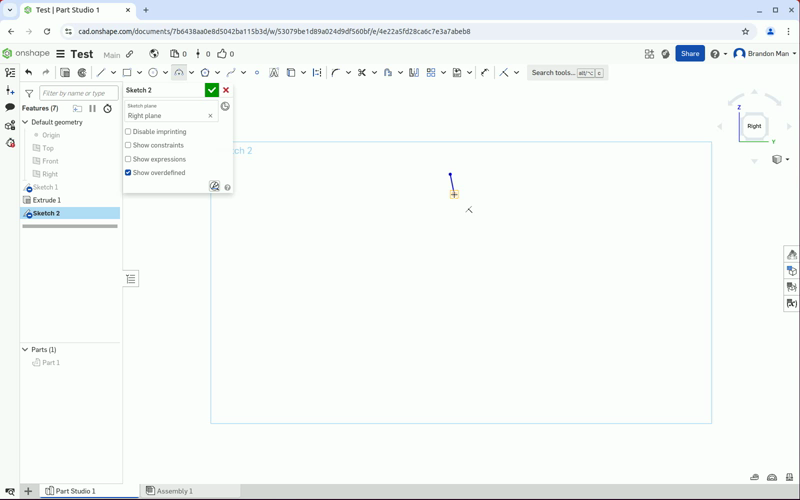
key_down(shift)
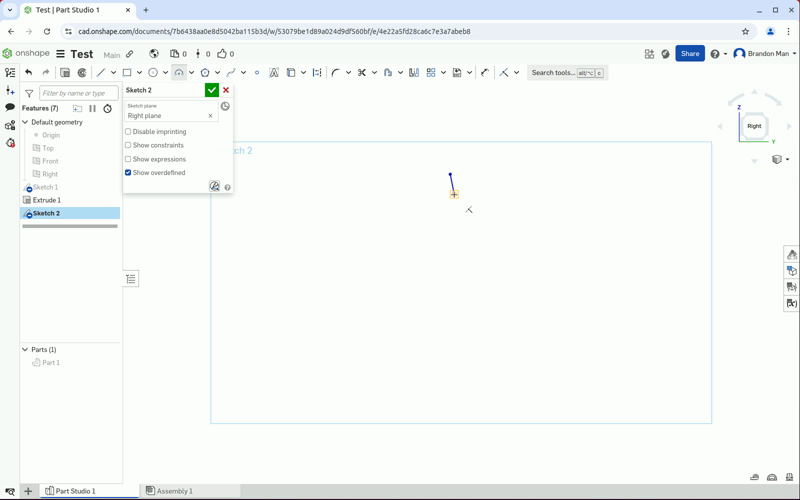
mouse_move(468, 193)
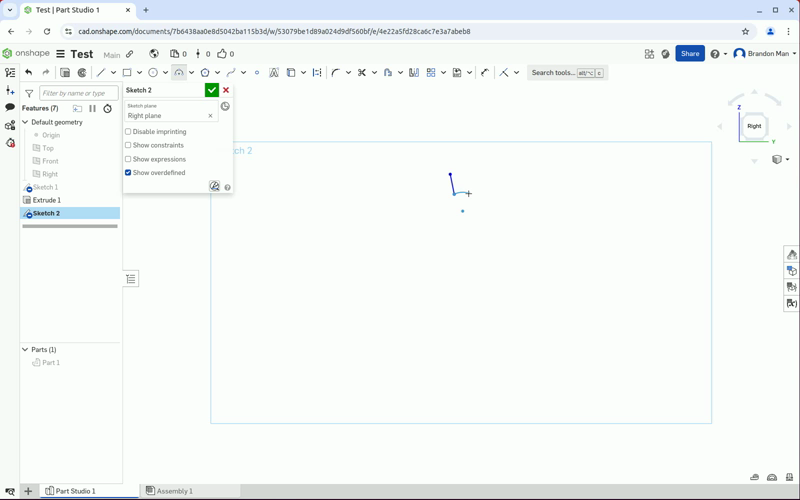
click(468, 193)
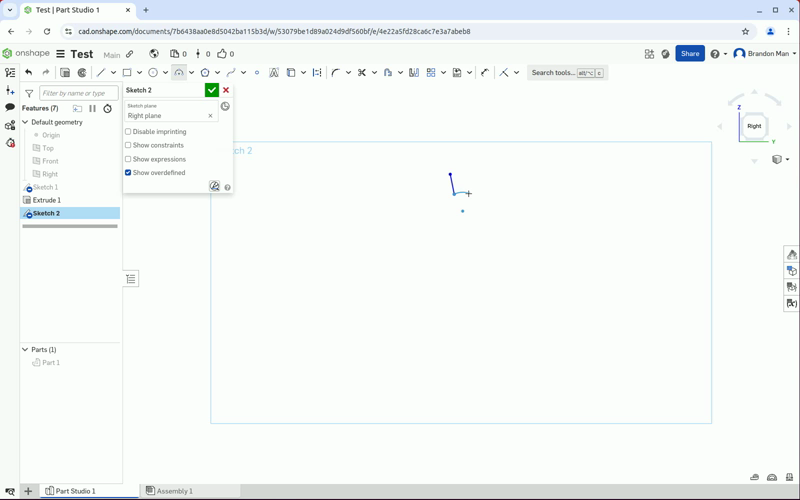
mouse_move(461, 199)
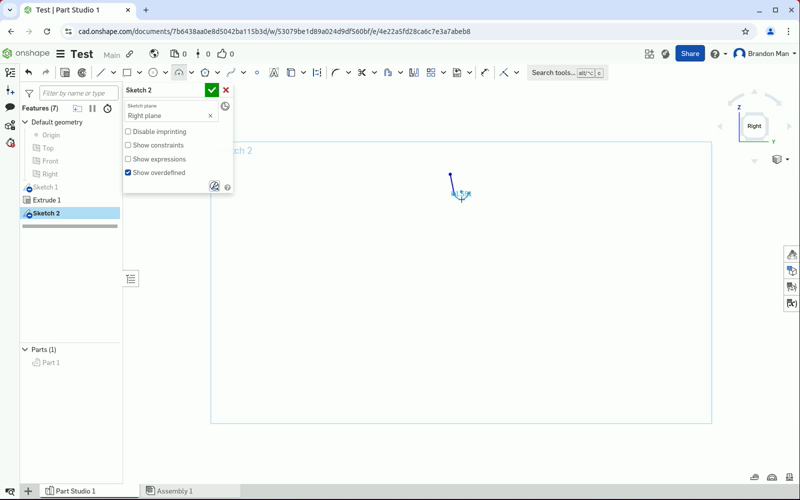
click(461, 199)
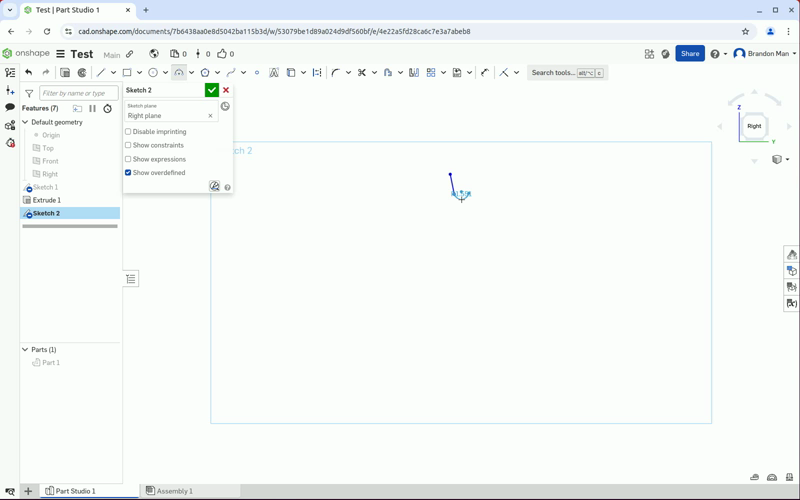
key_up(shift)
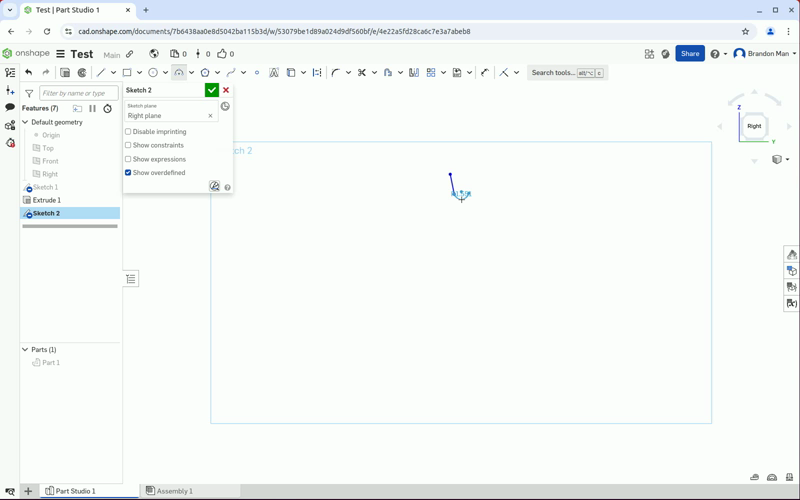
key(esc)
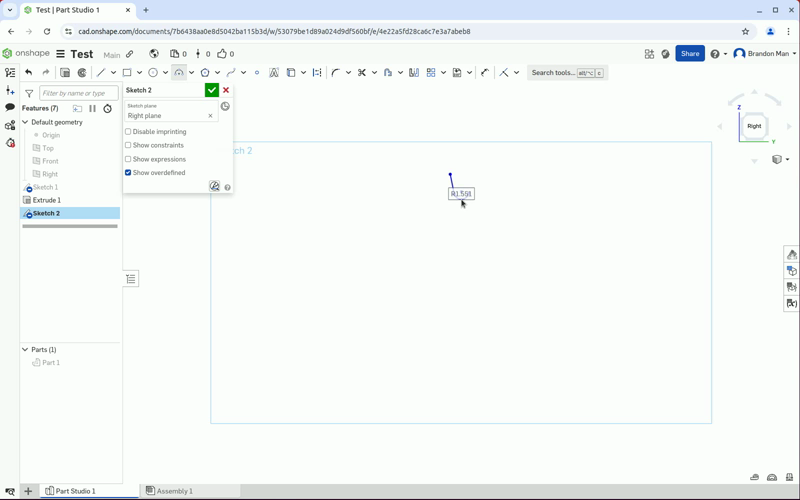
key(l)
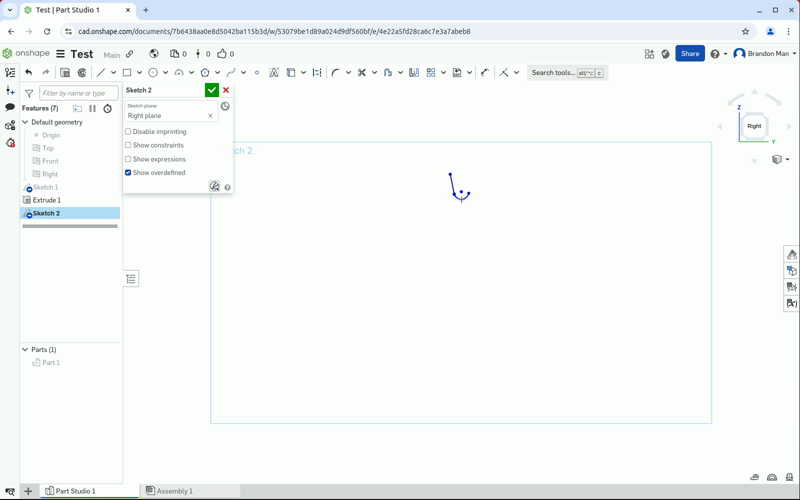
mouse_move(468, 193)
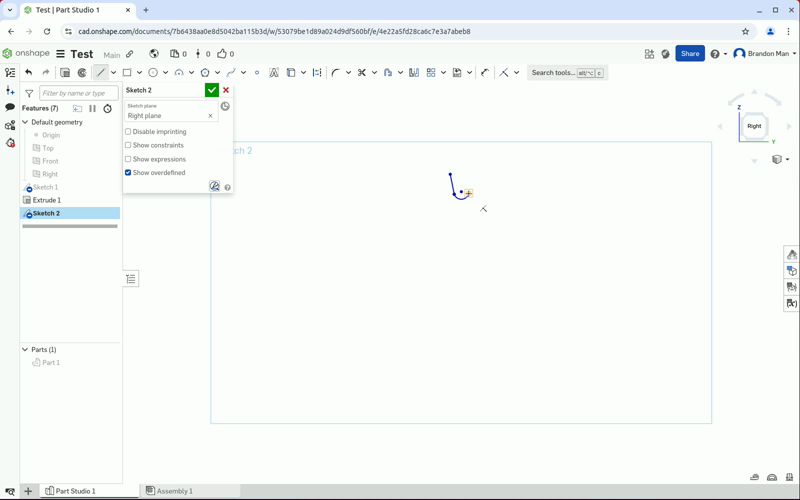
click(468, 193)
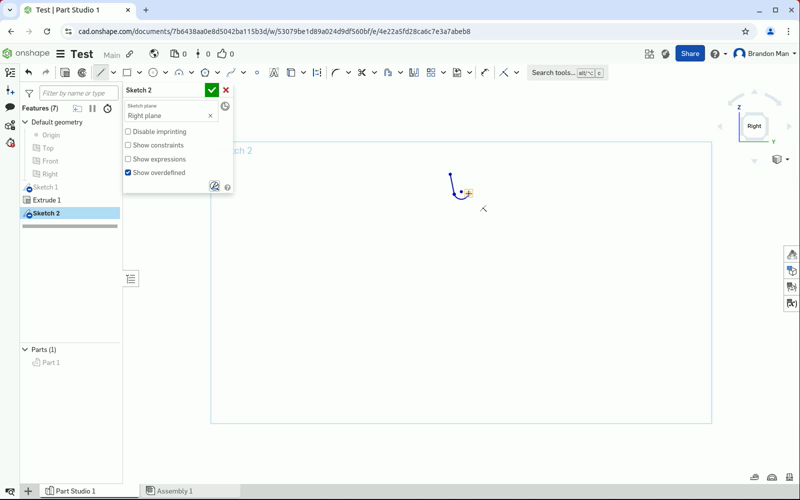
key_down(shift)
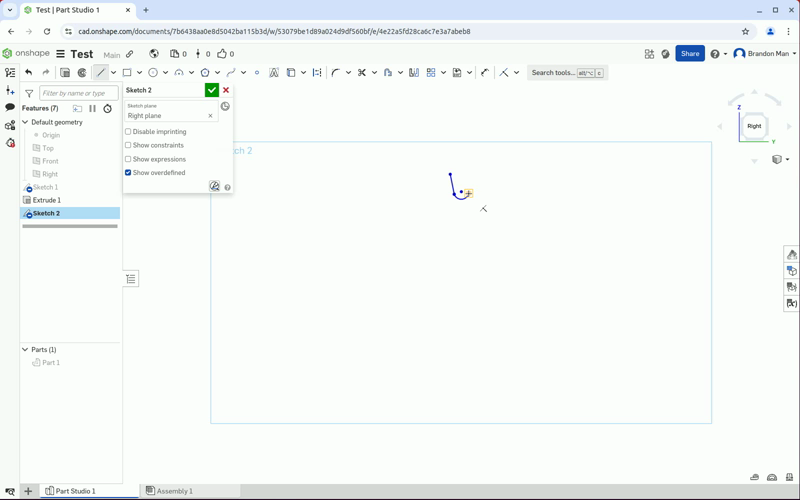
mouse_move(498, 193)
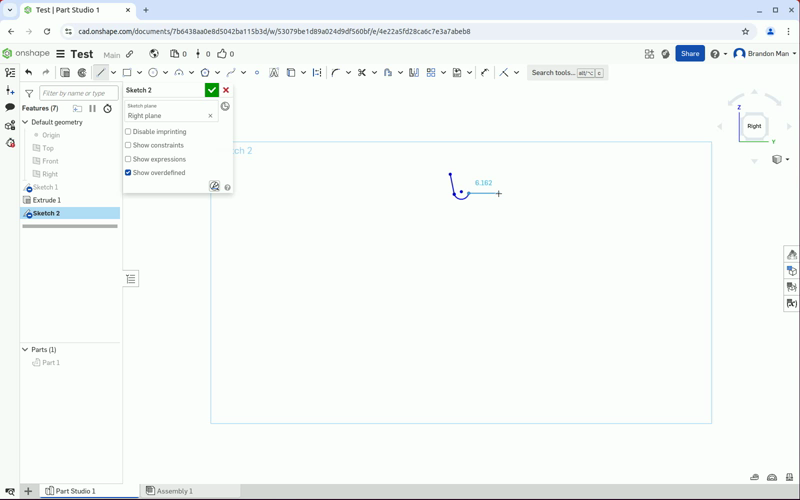
mouse_move(471, 174)
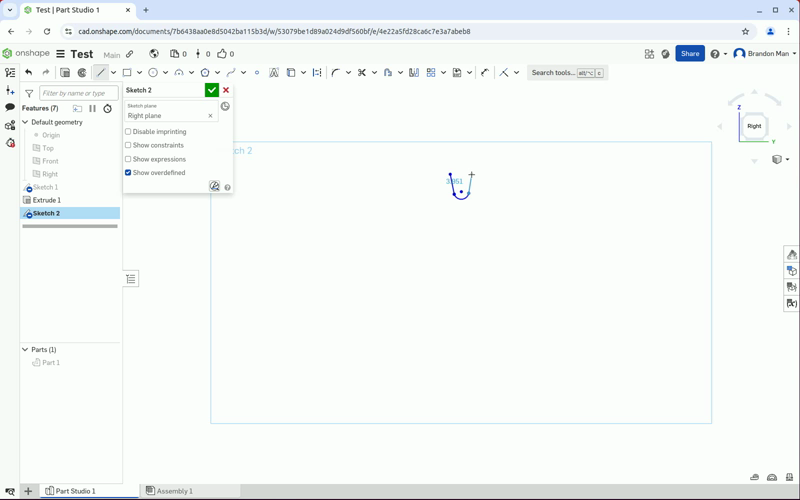
click(471, 174)
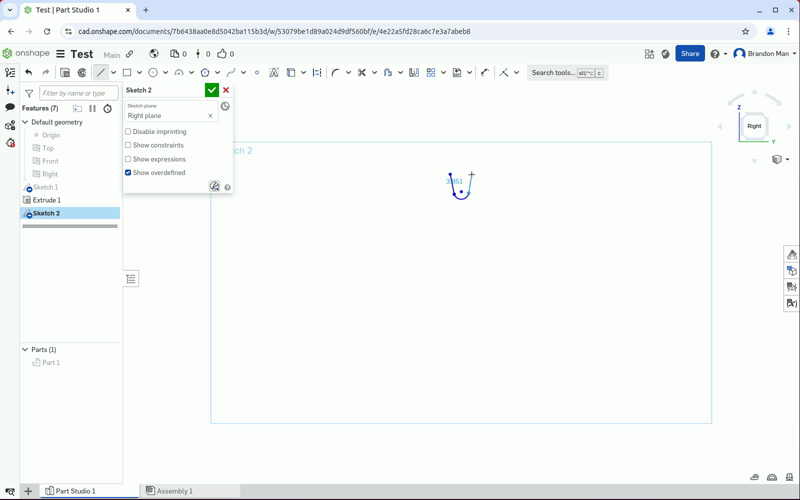
key_up(shift)
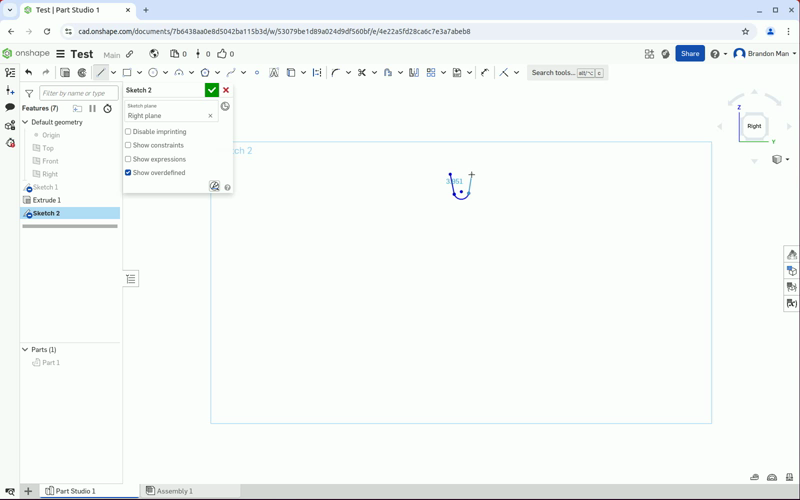
mouse_move(501, 174)
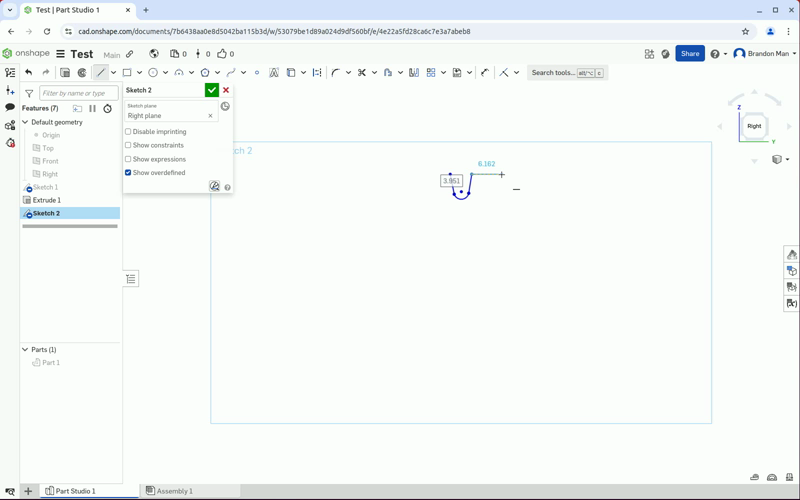
key_down(shift)
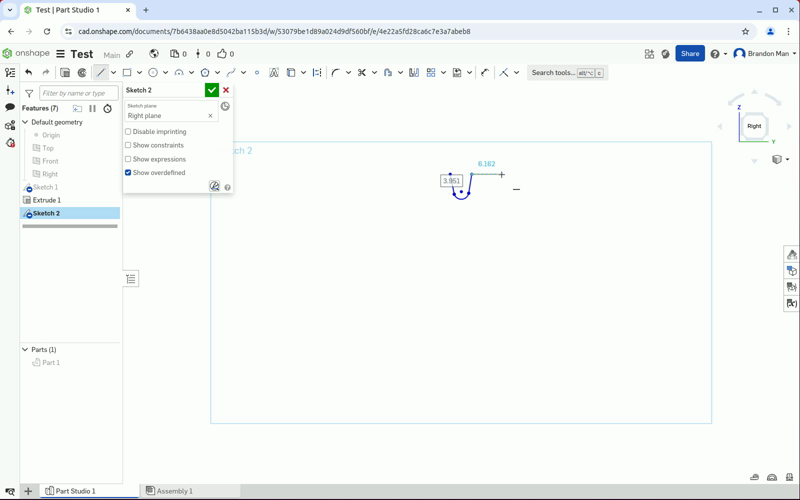
mouse_move(450, 174)
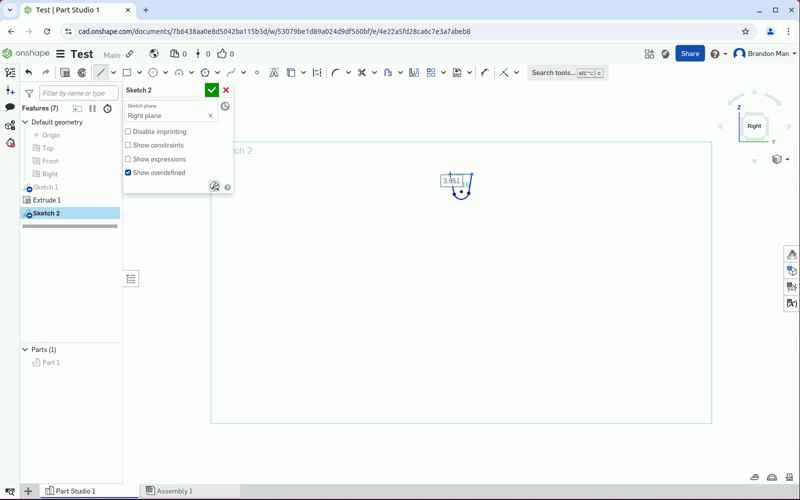
key_up(shift)
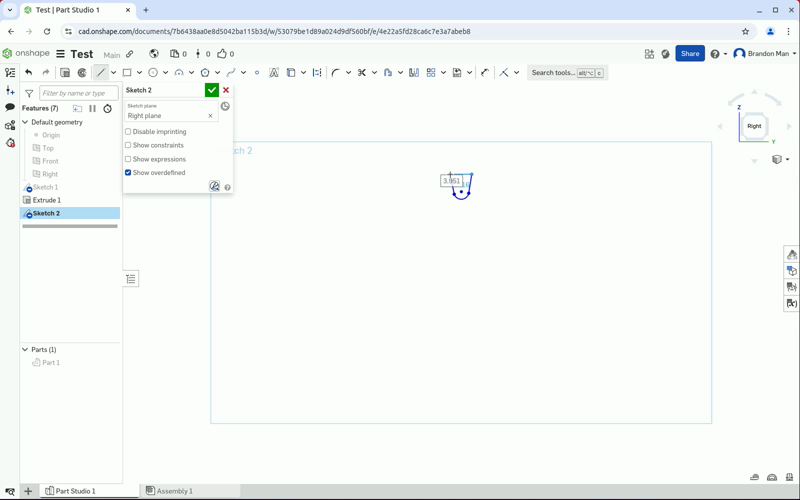
click(450, 174)
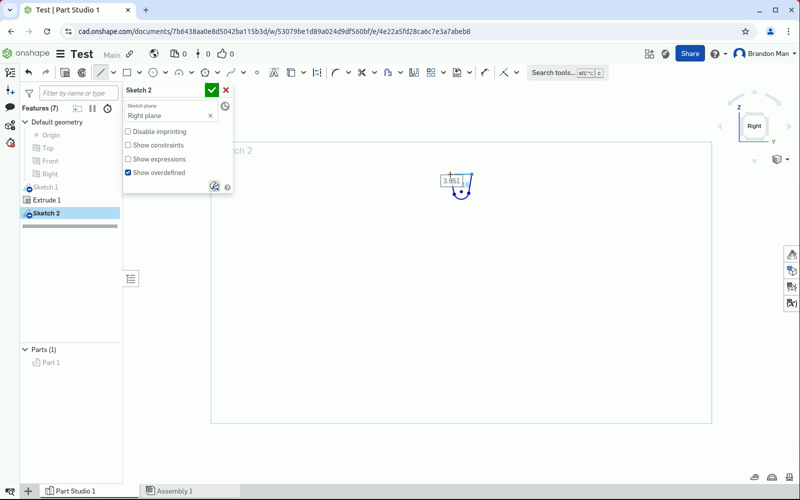
key(esc)
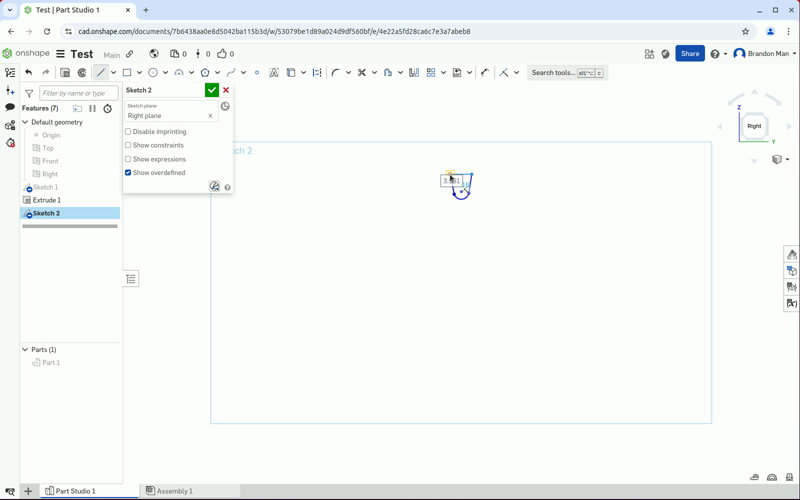
key(c)
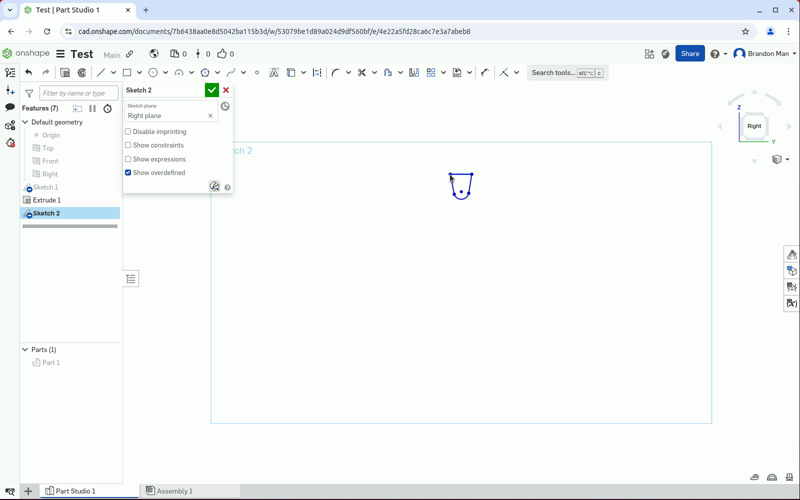
key_down(shift)
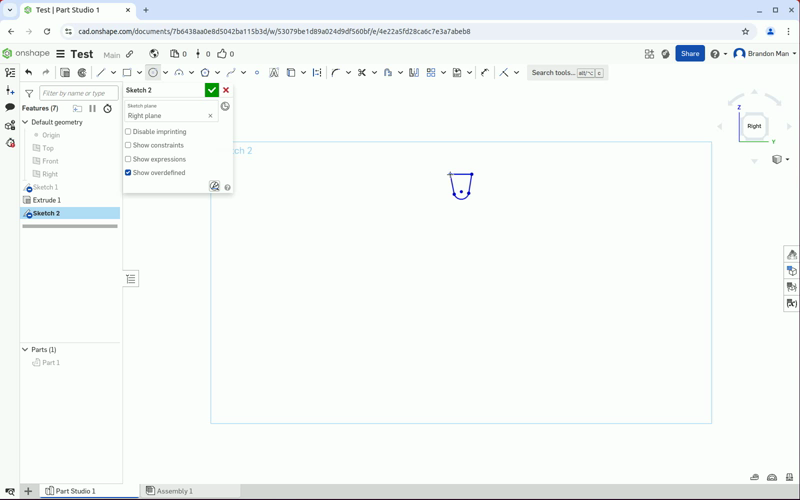
mouse_move(461, 191)
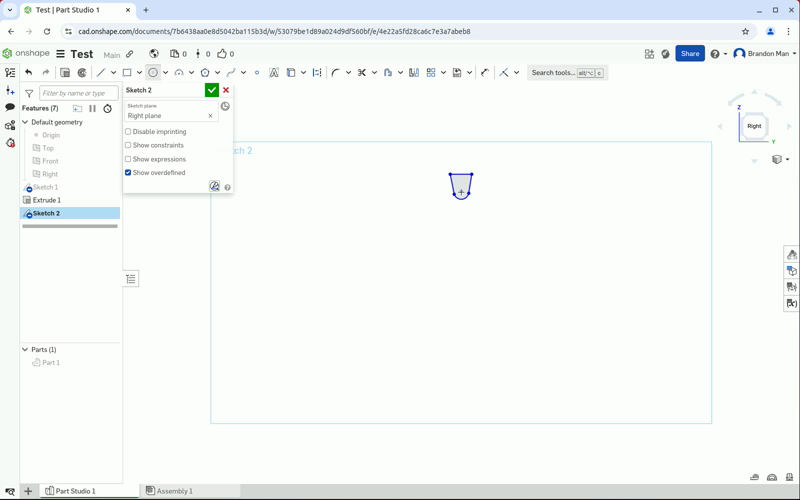
click(461, 191)
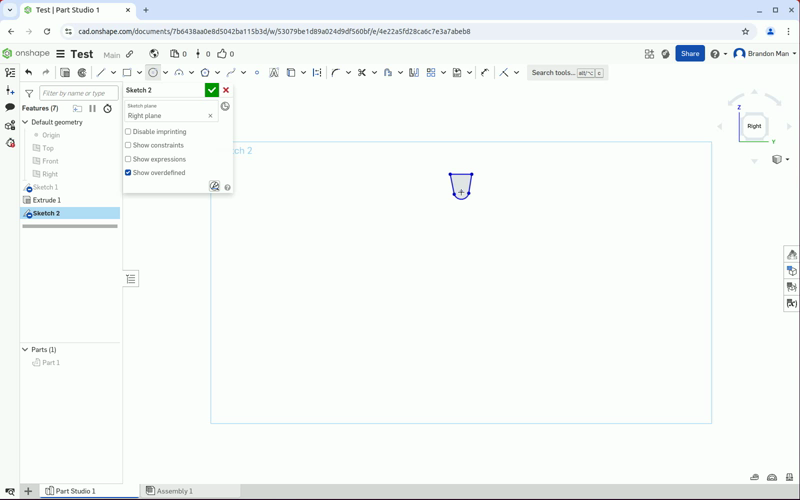
key_up(shift)
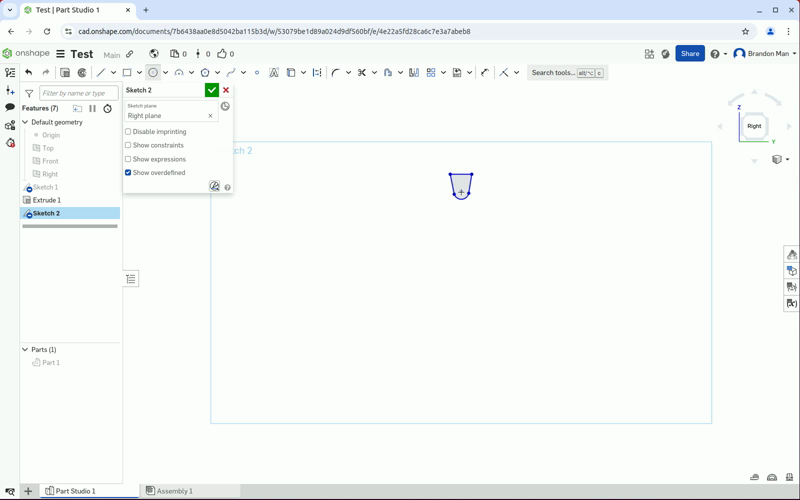
mouse_move(464, 191)
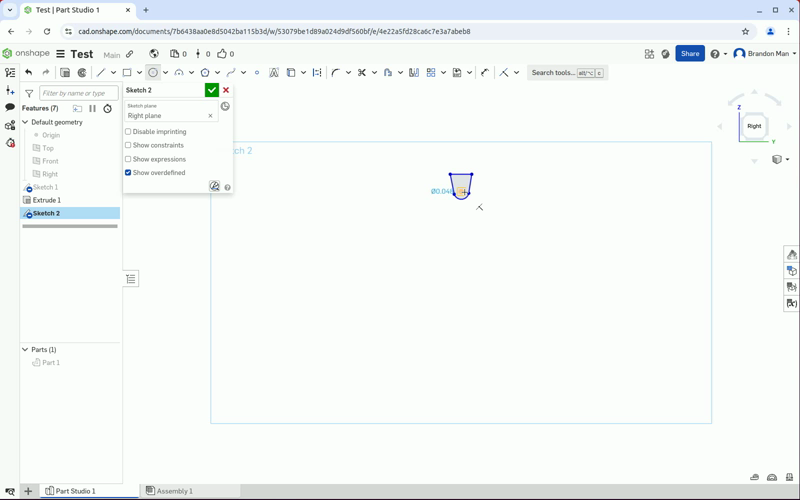
scroll(6)
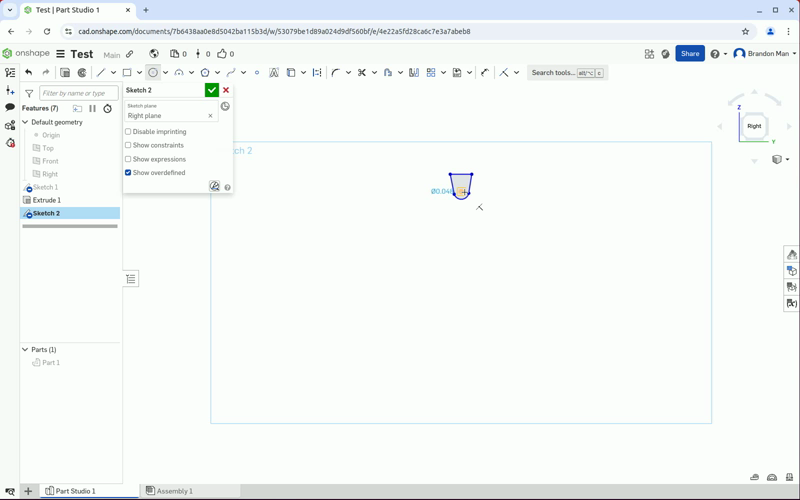
scroll(6)
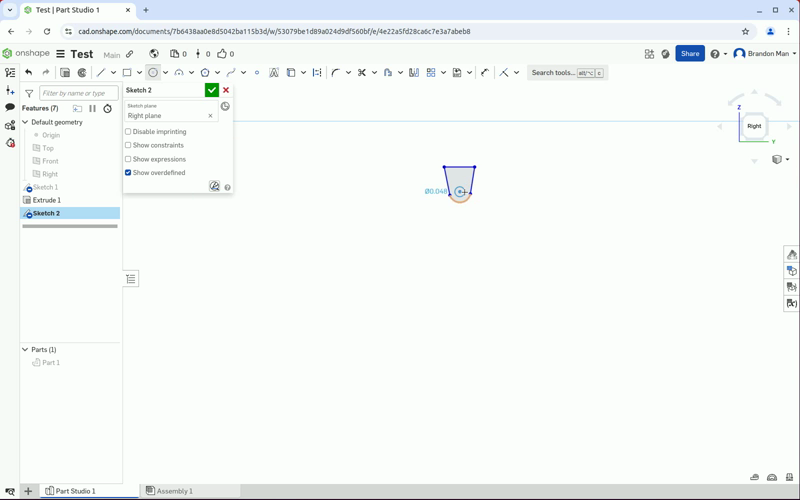
scroll(6)
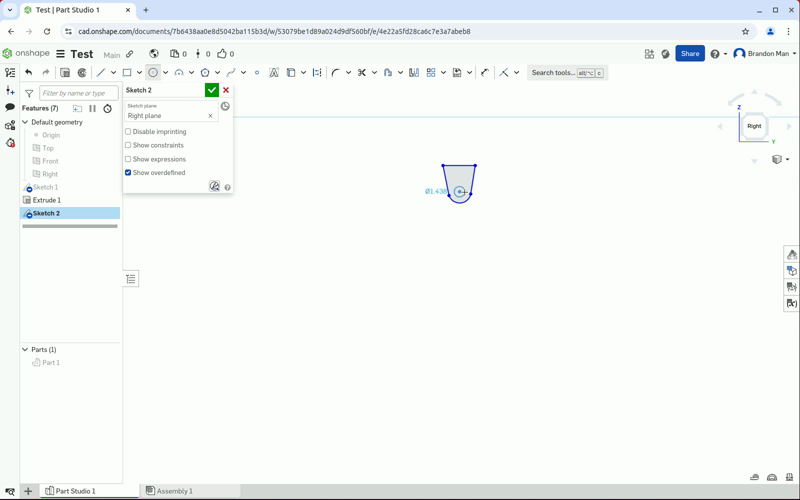
scroll(6)
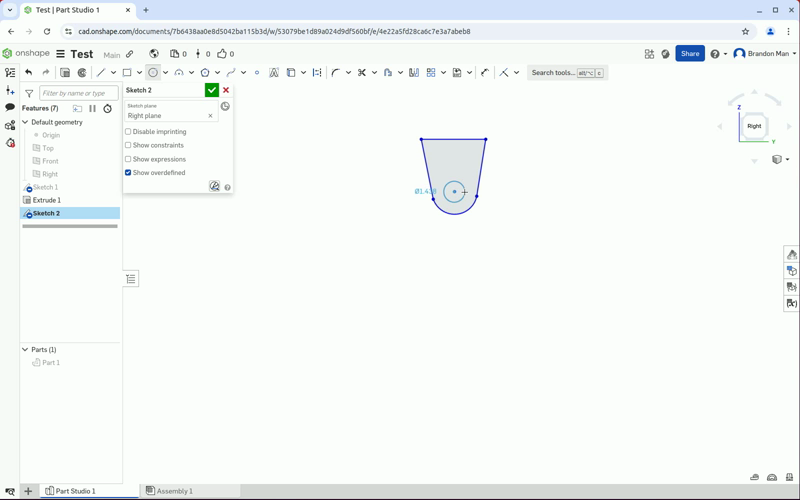
scroll(6)
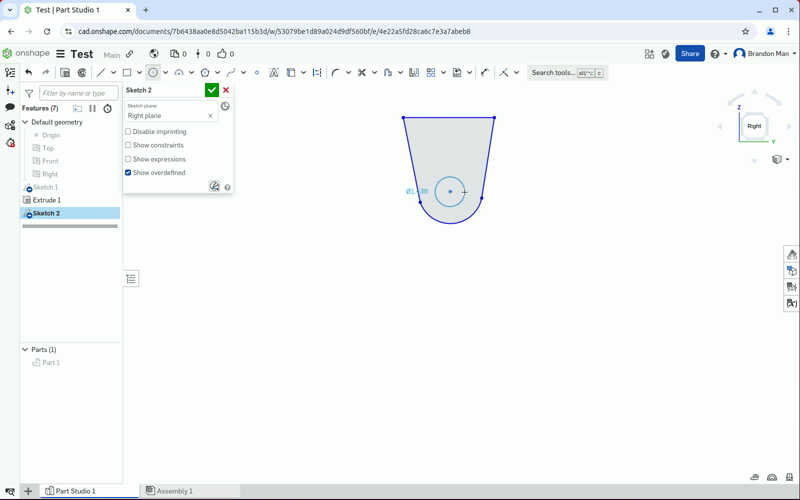
scroll(6)
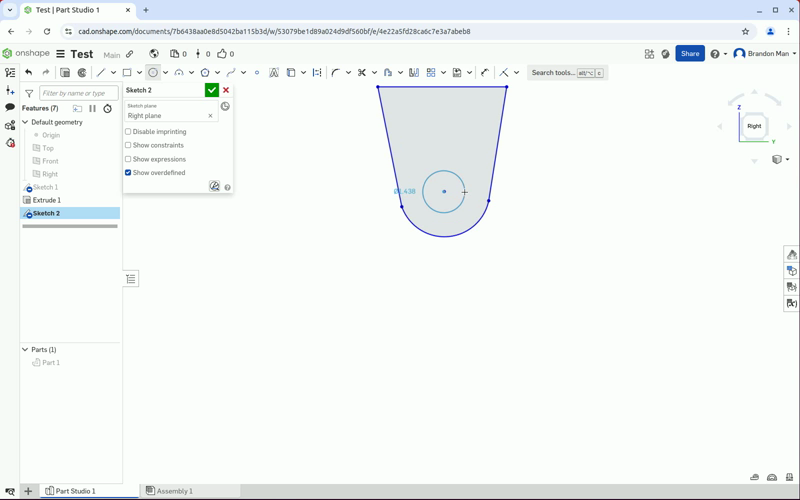
scroll(6)
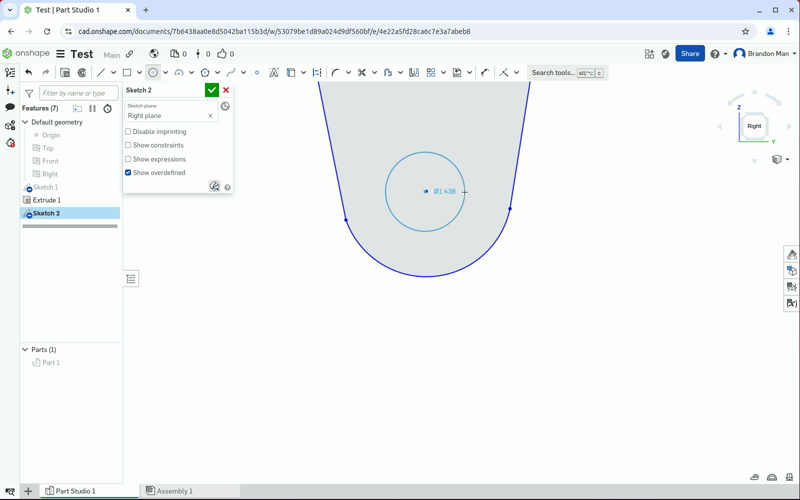
click(464, 191)
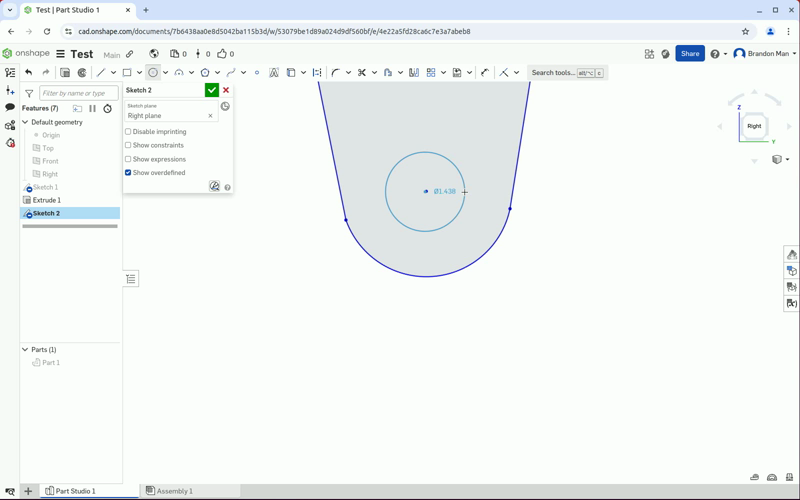
scroll(-6)
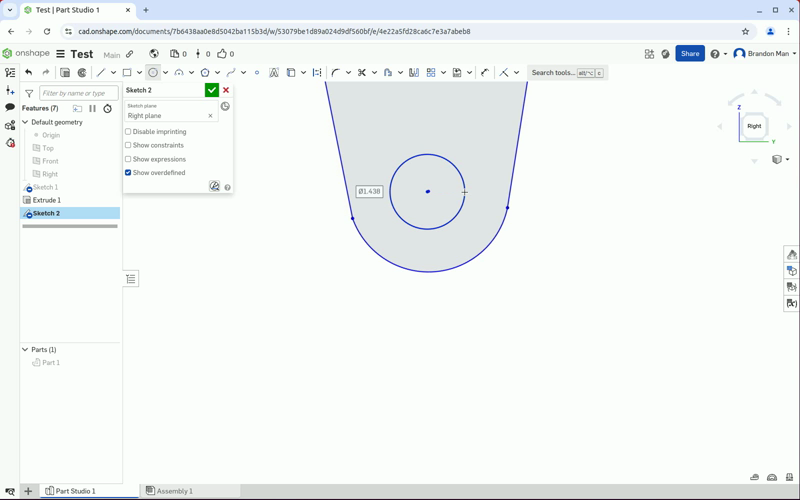
scroll(-6)
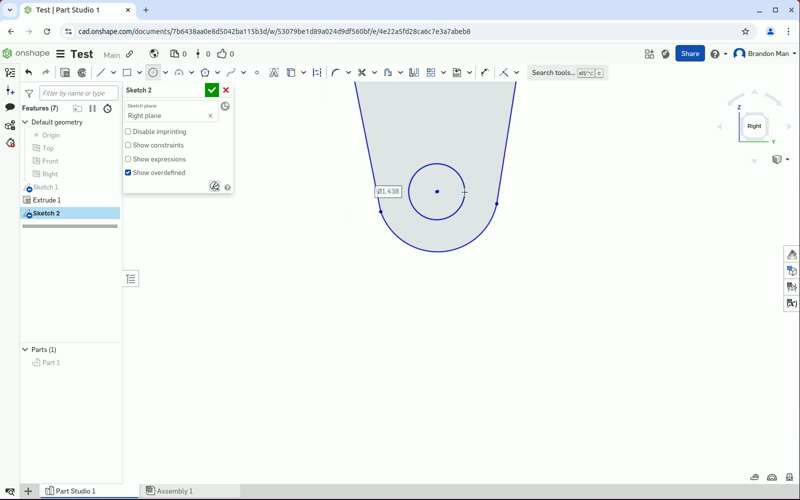
scroll(-6)
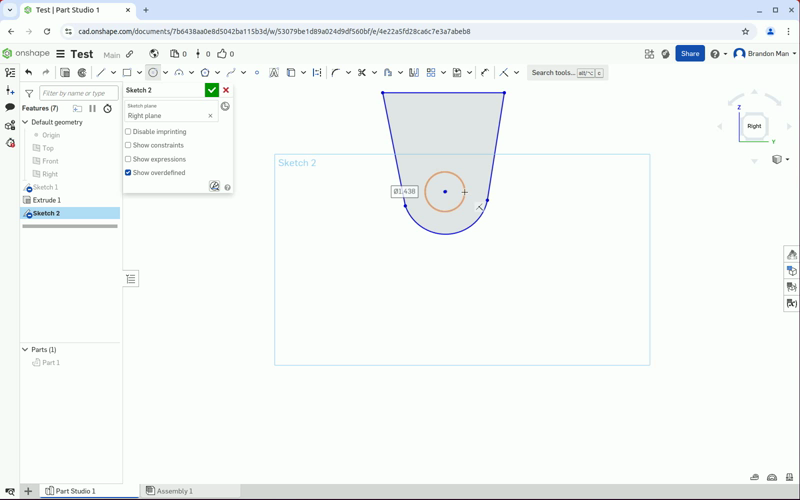
scroll(-6)
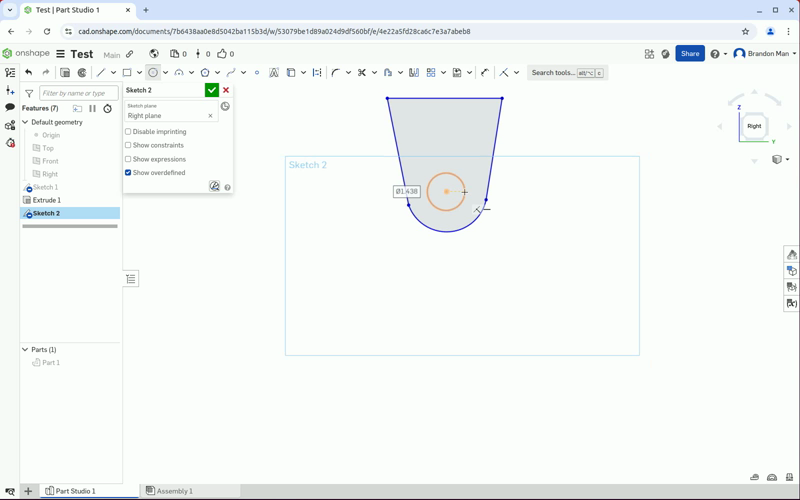
scroll(-6)
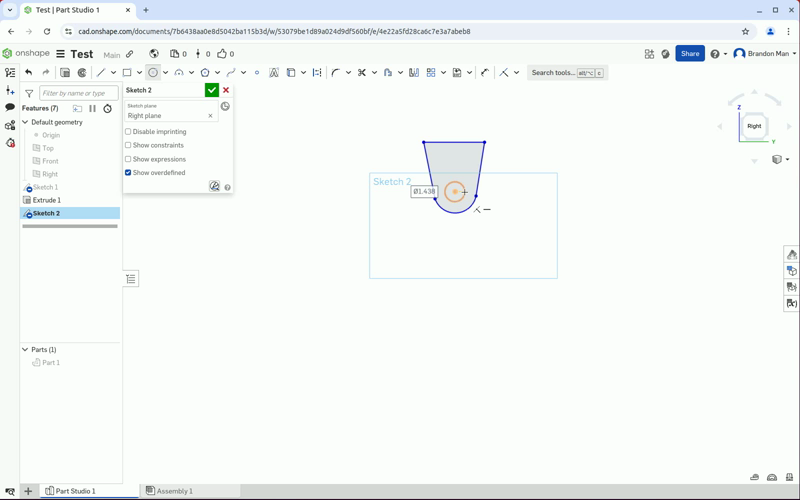
scroll(-6)
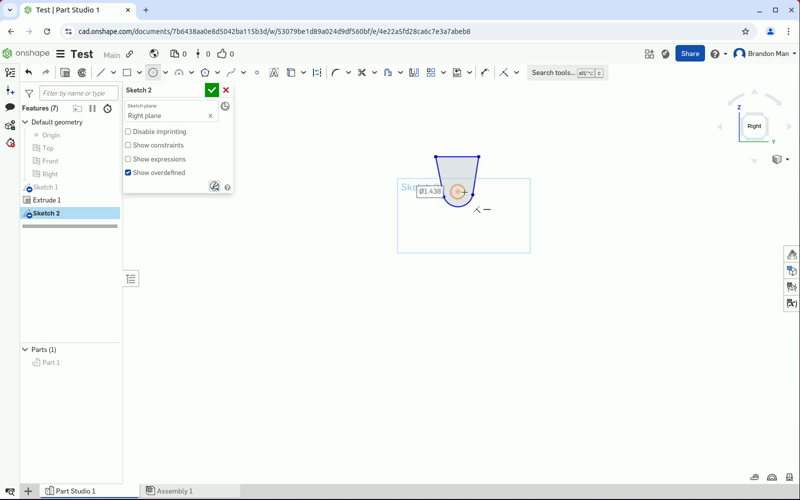
scroll(-6)
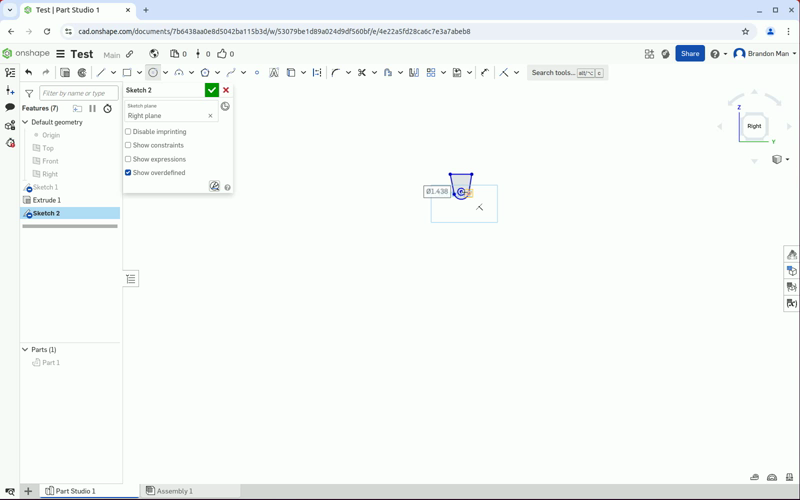
key(esc)
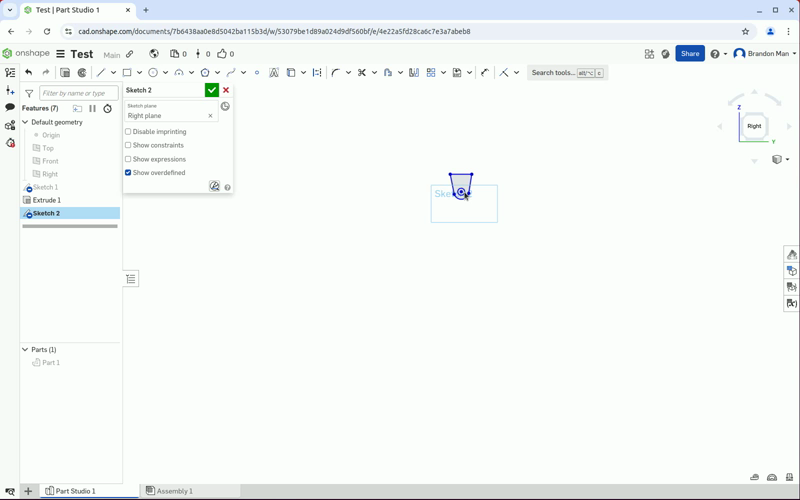
mouse_move(468, 189)
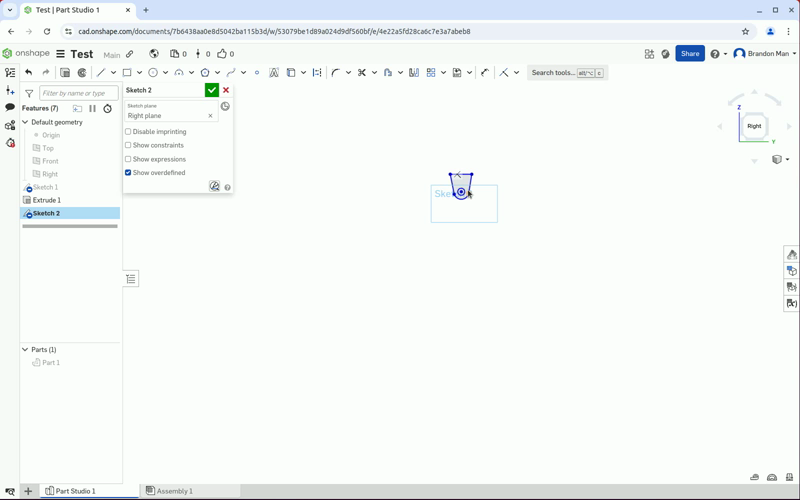
scroll(6)
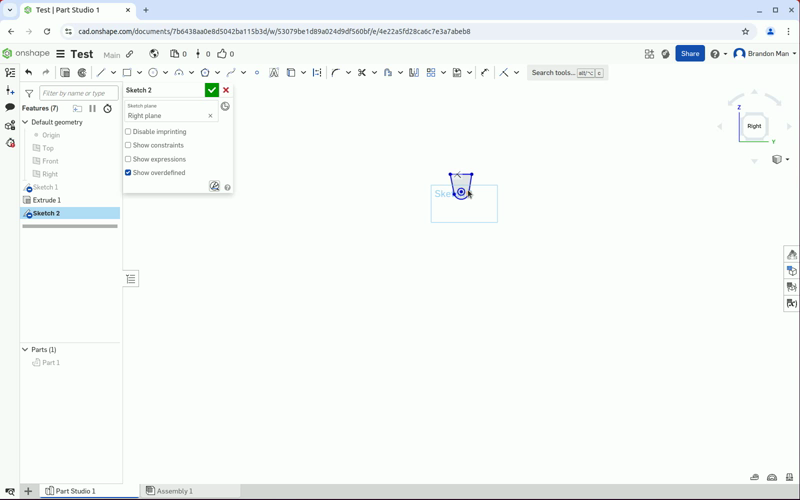
scroll(6)
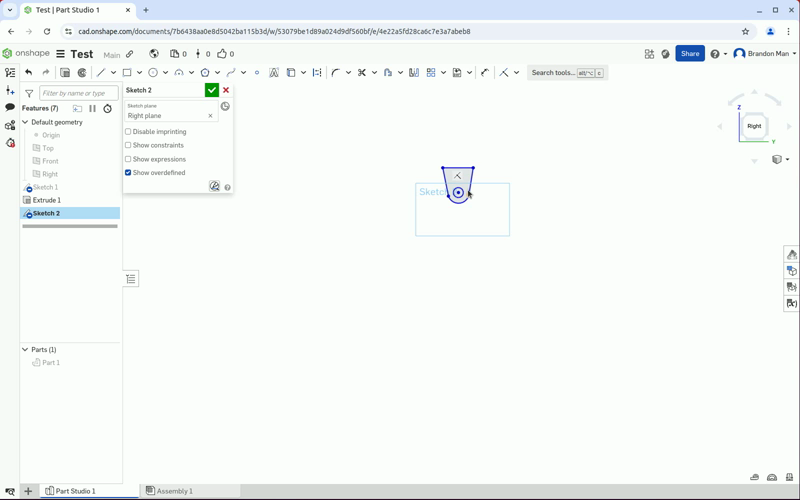
scroll(6)
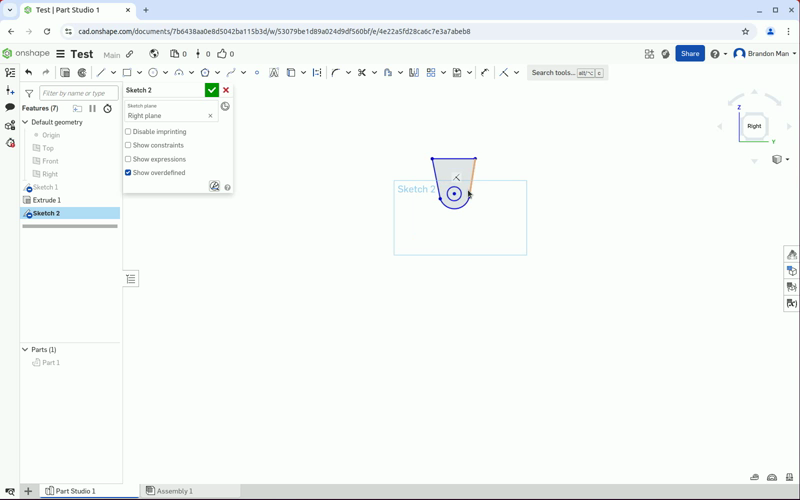
scroll(6)
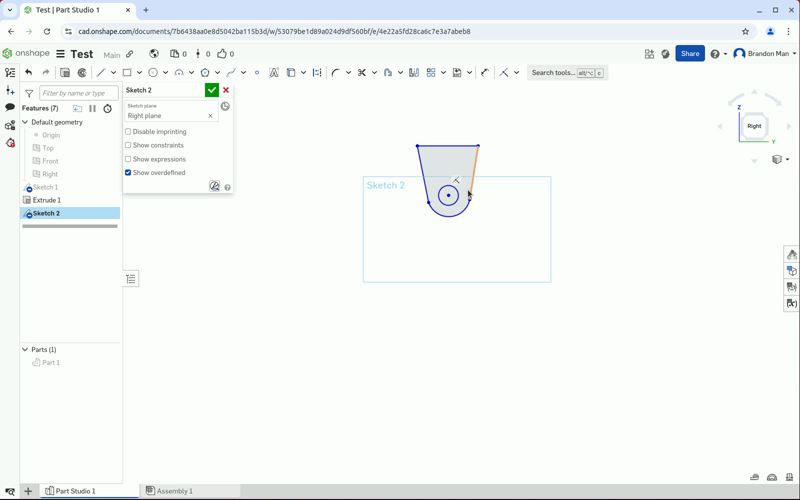
scroll(6)
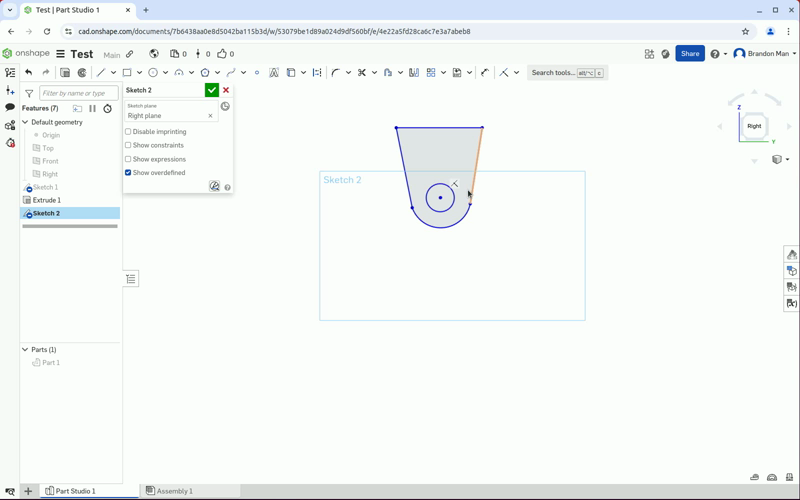
scroll(6)
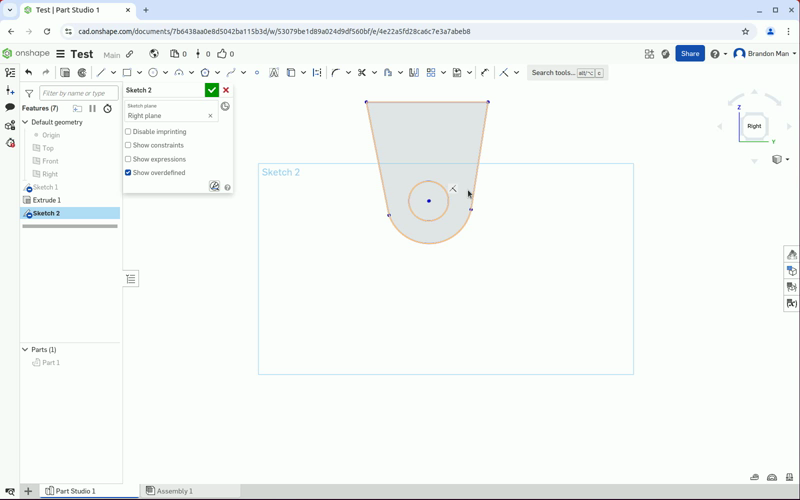
scroll(6)
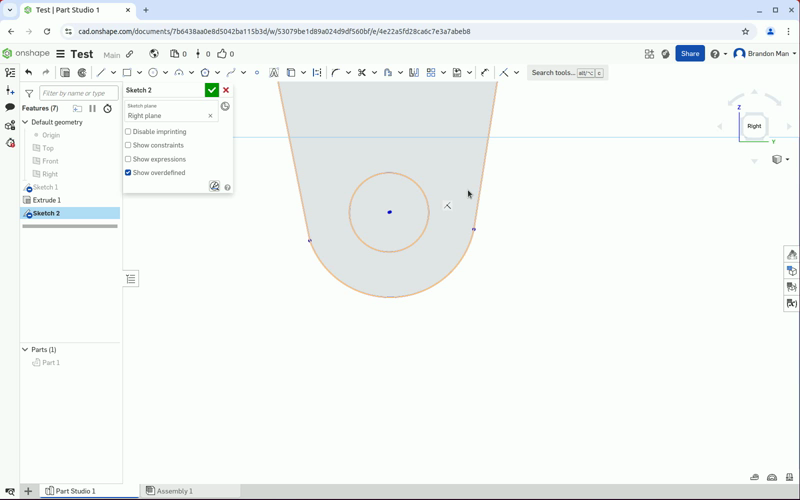
click(468, 189)
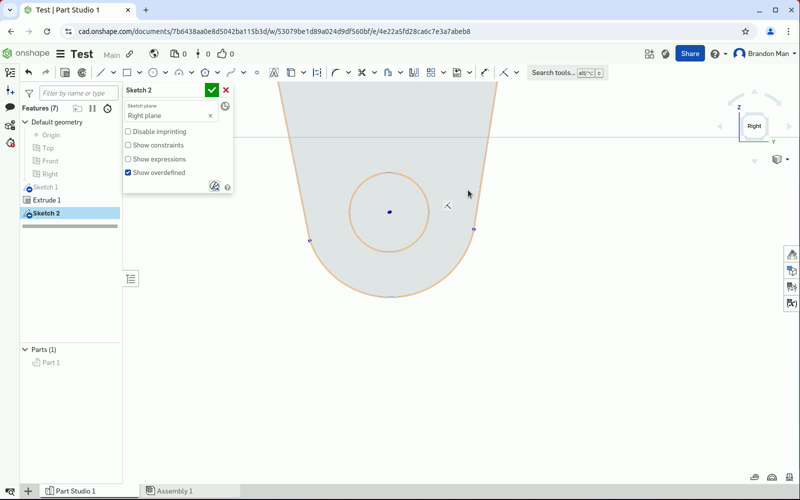
scroll(-6)
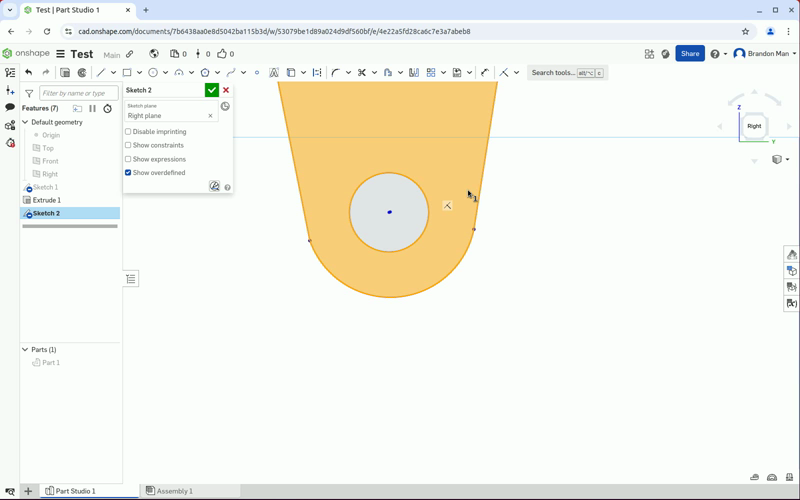
scroll(-6)
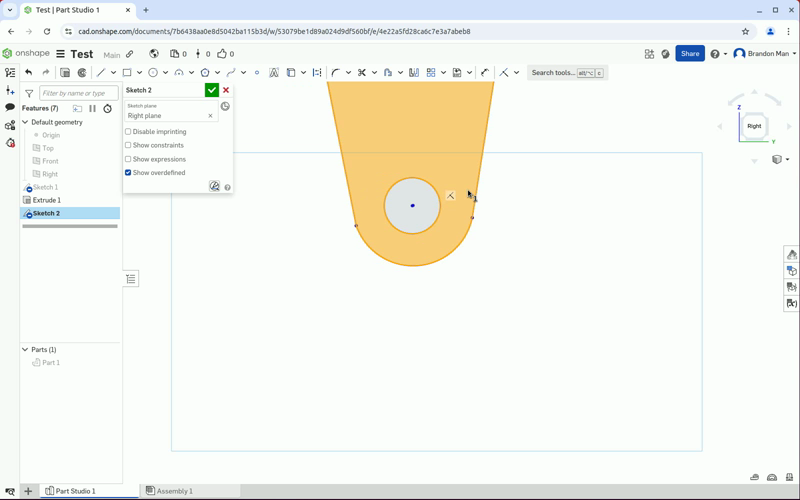
scroll(-6)
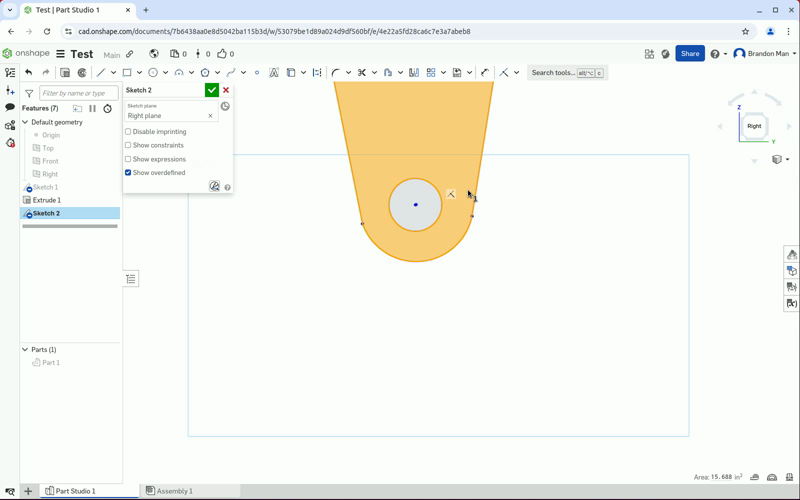
scroll(-6)
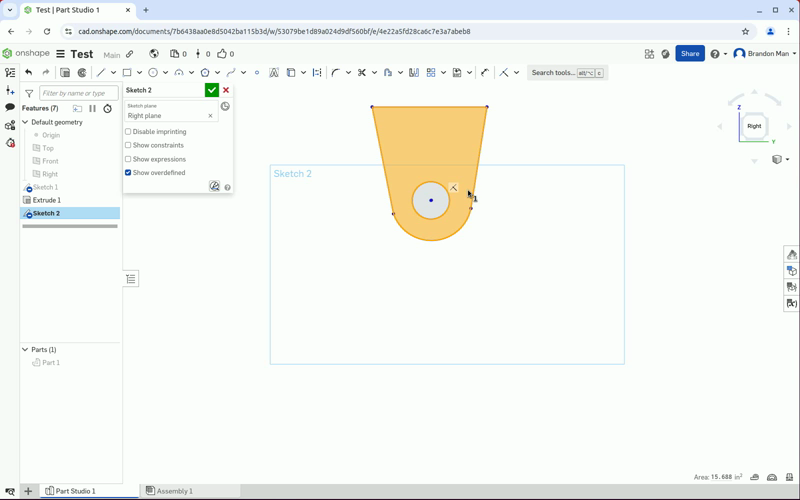
scroll(-6)
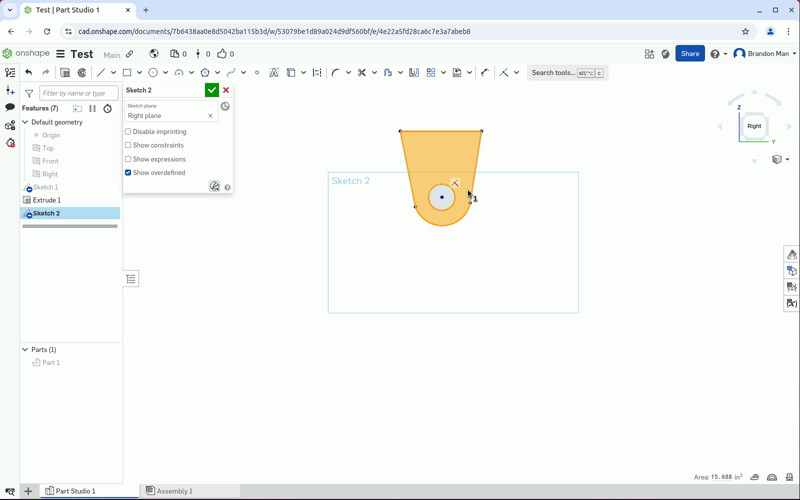
scroll(-6)
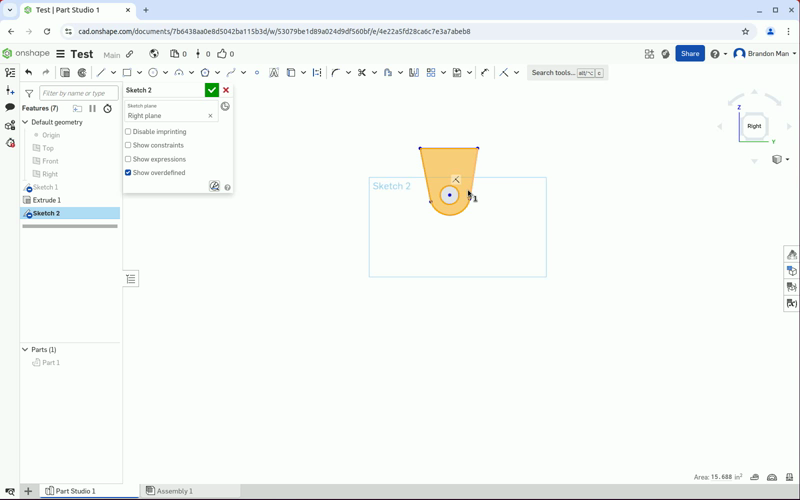
scroll(-6)
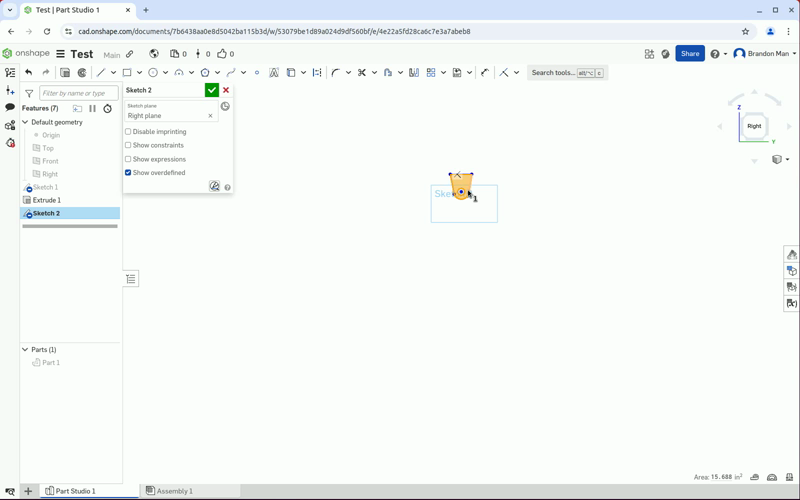
mouse_move(73, 352)
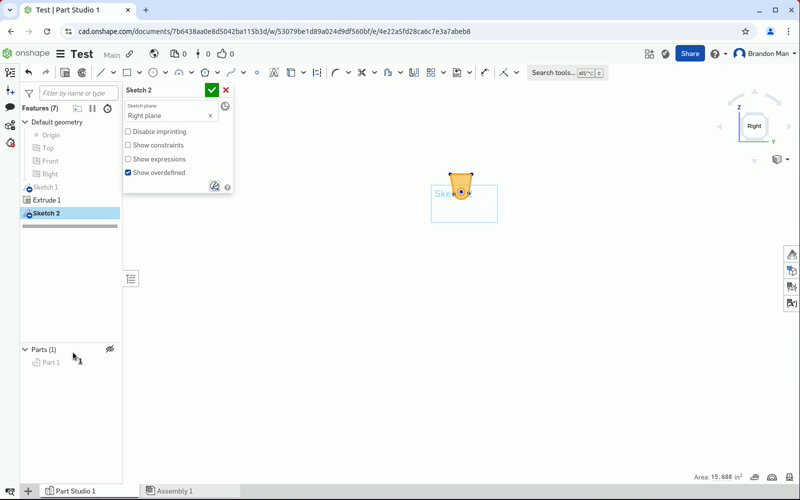
key(shift+y)
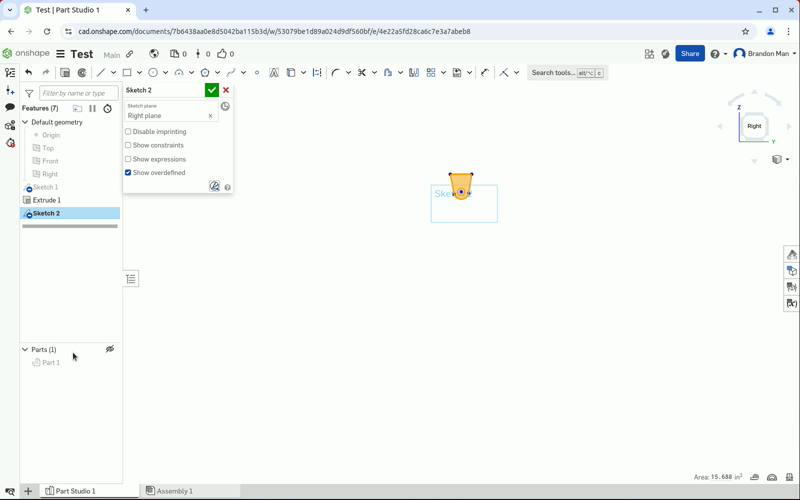
key(shift+e)
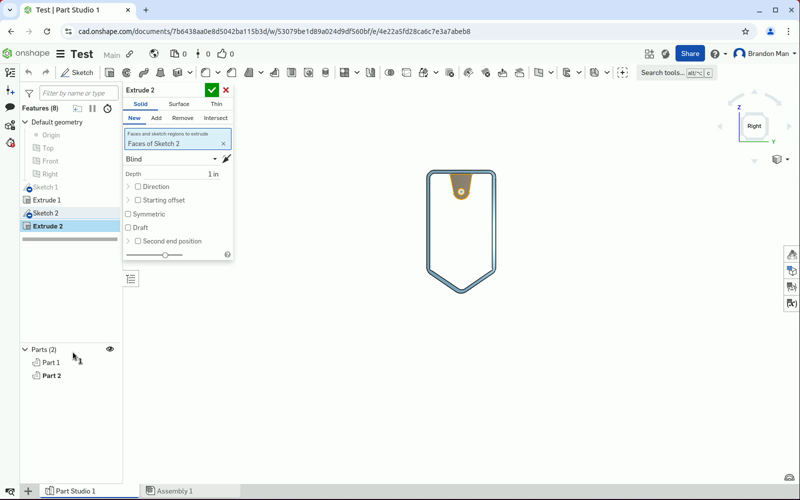
mouse_move(143, 106)
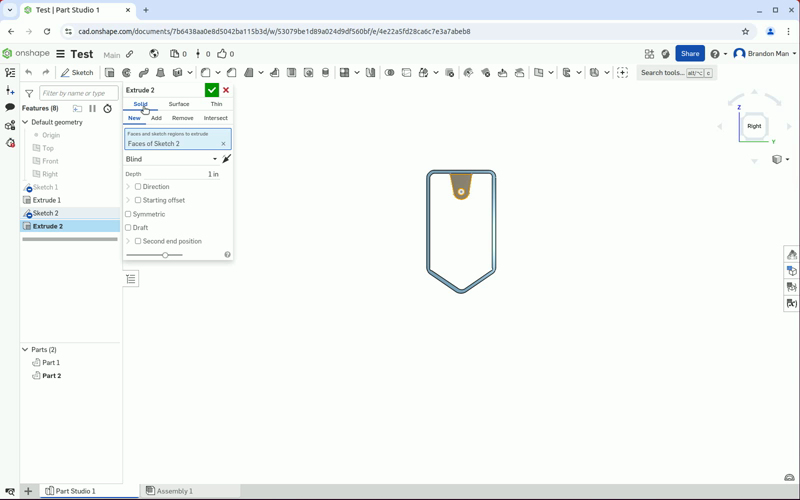
click(143, 106)
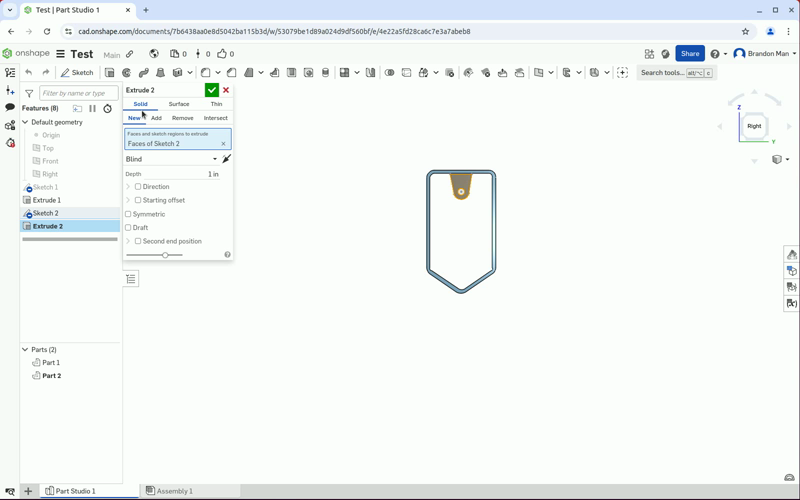
mouse_move(137, 120)
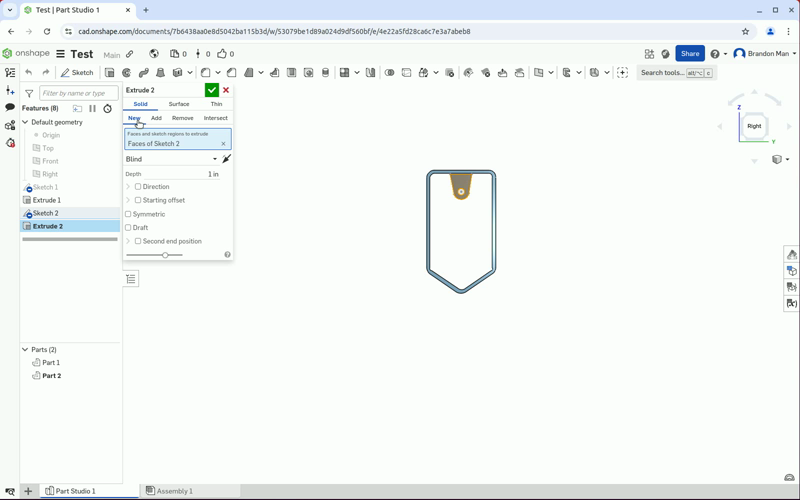
click(137, 120)
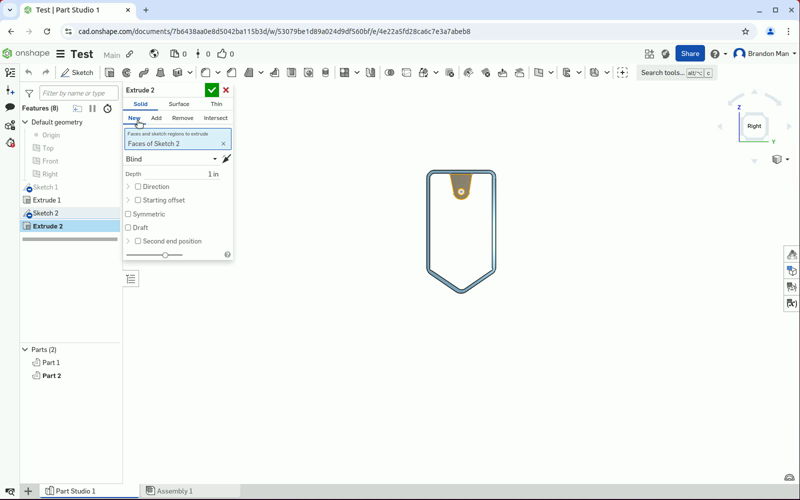
key(tab, 4)
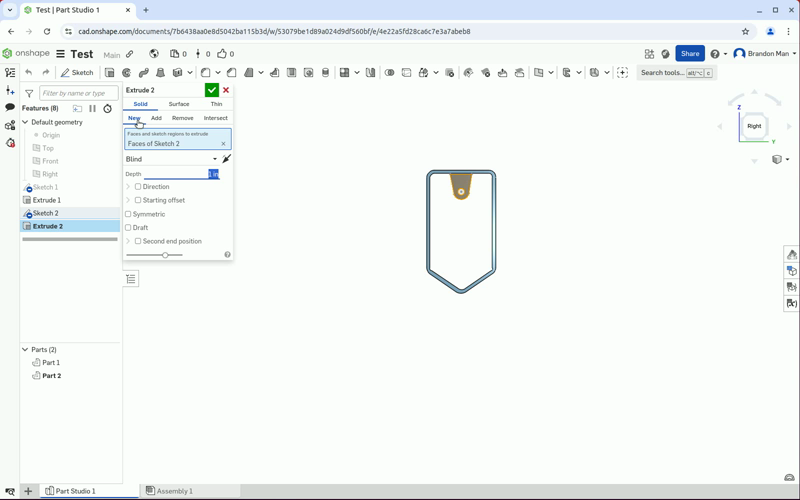
text(6.258)
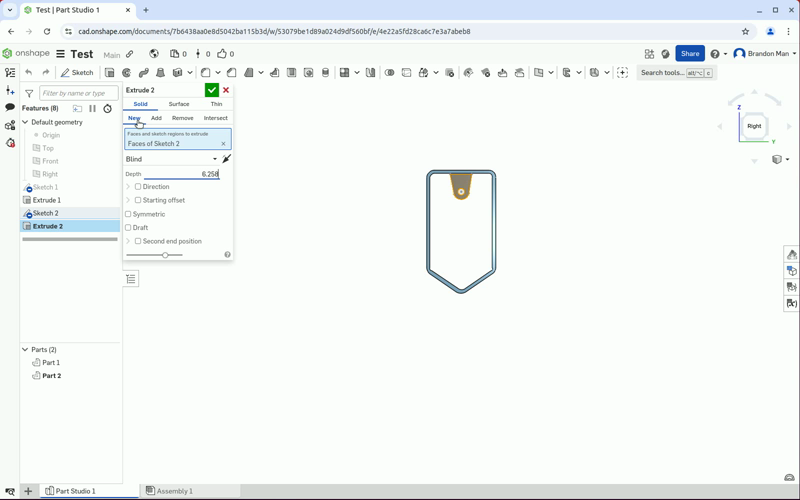
key(enter)
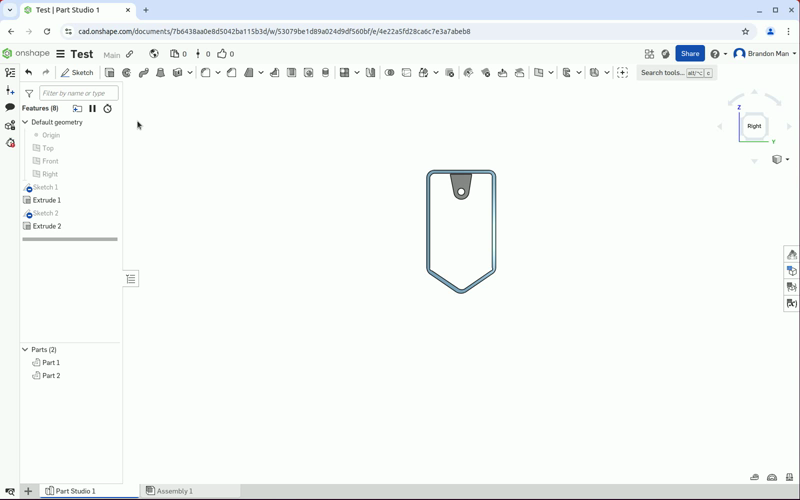
key(shift+h)
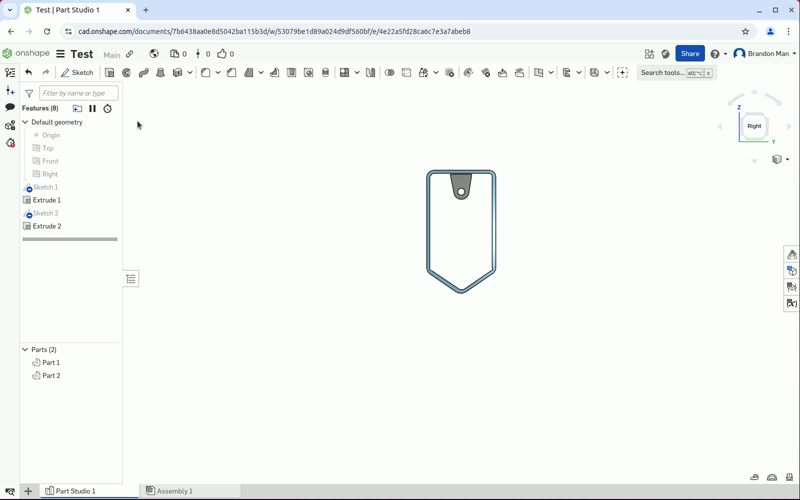
key(shift+h)
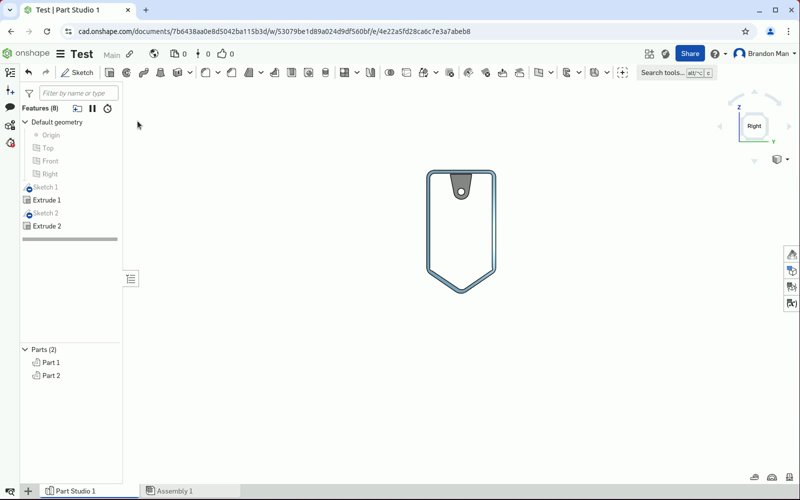
mouse_move(73, 189)
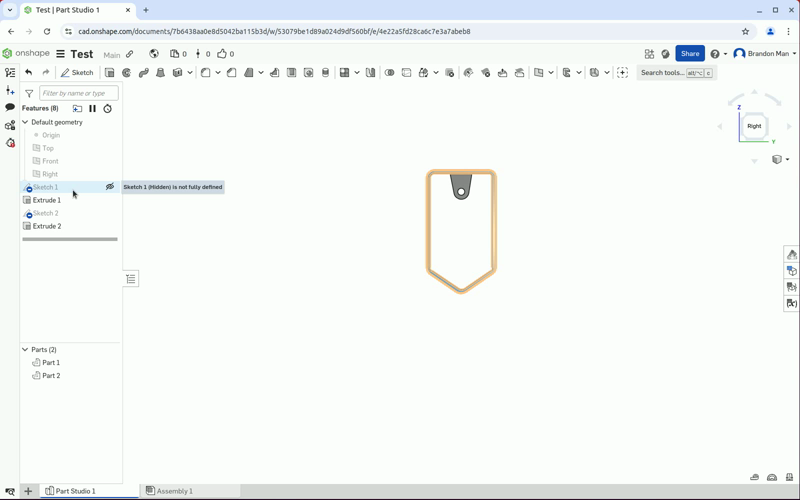
click(73, 189)
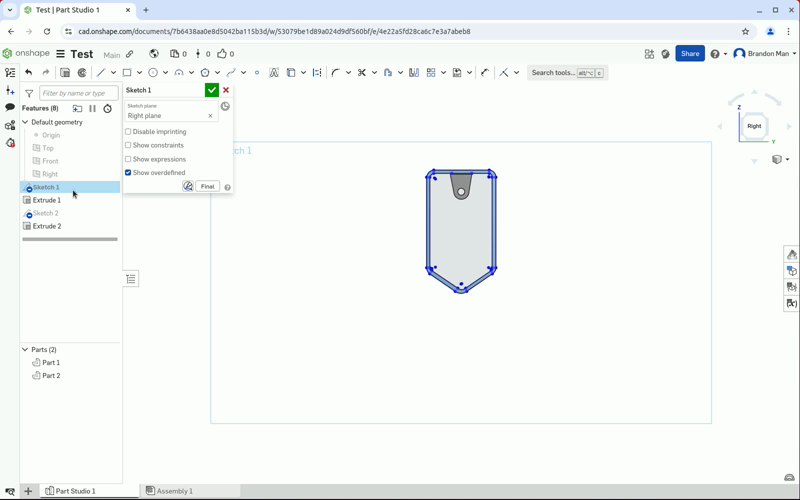
mouse_move(229, 92)
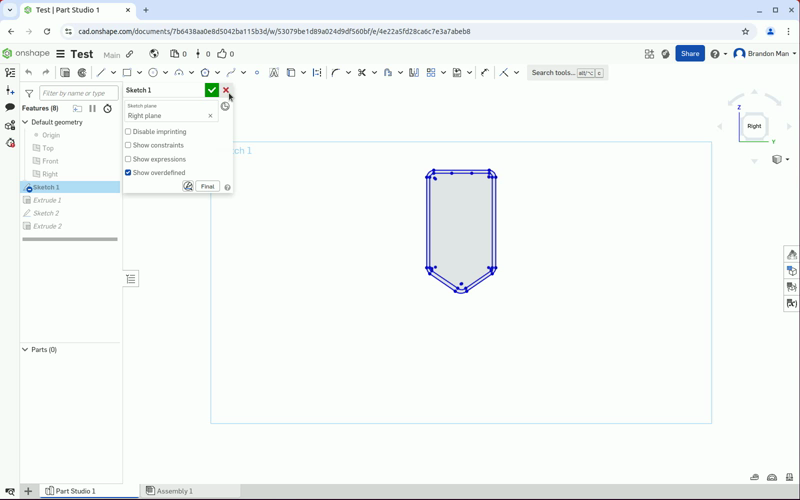
click(229, 92)
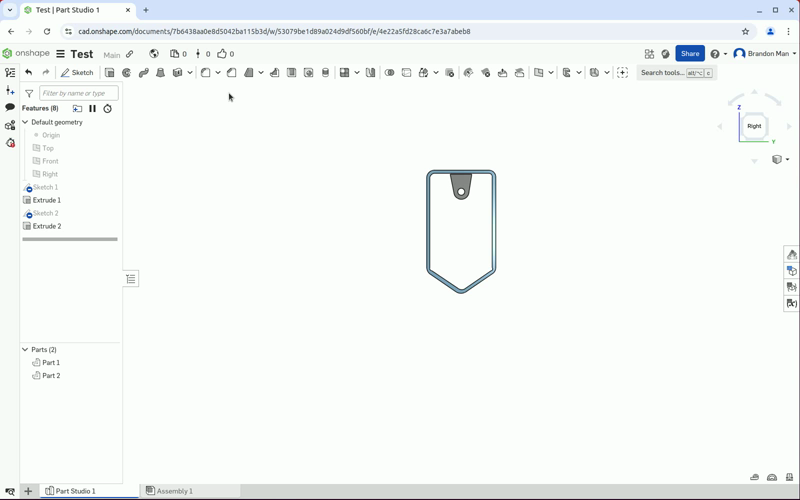
mouse_move(73, 352)
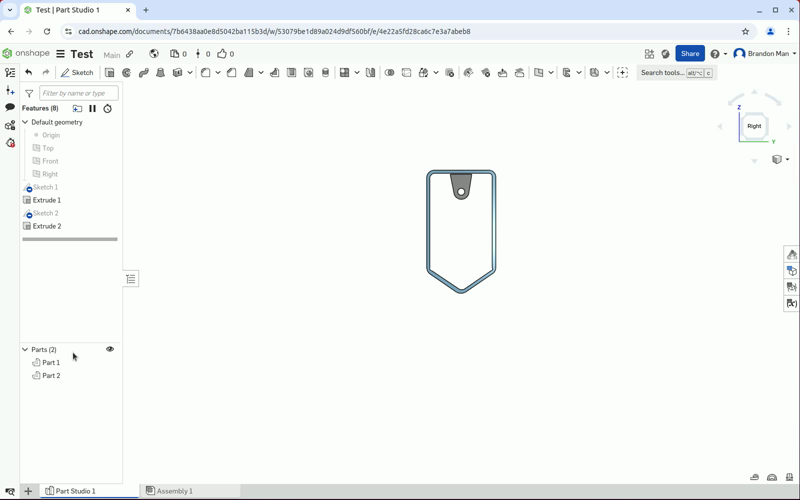
key(y)
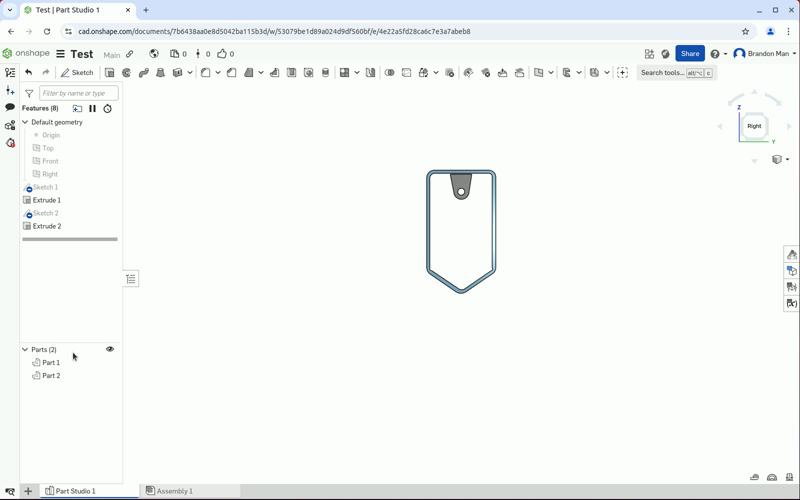
key(shift+p)
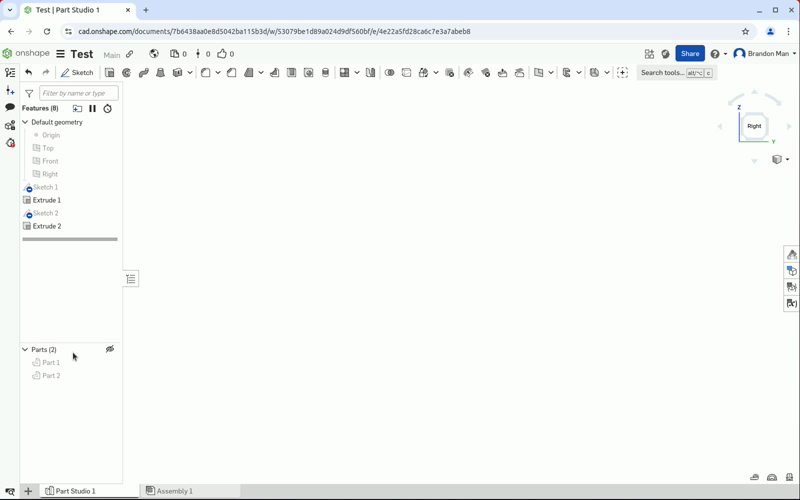
key(space)
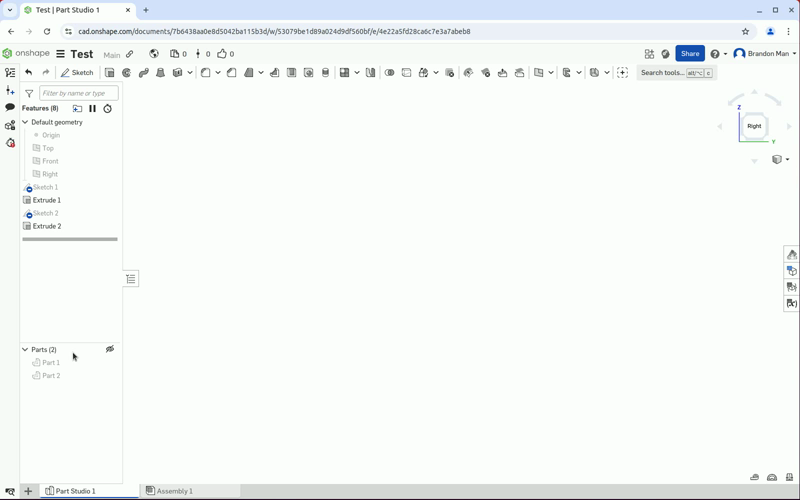
key_down(shift)
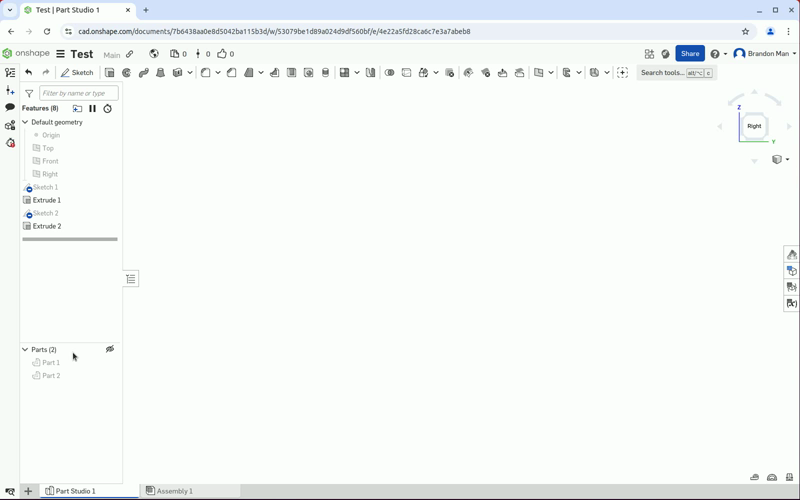
key(right)
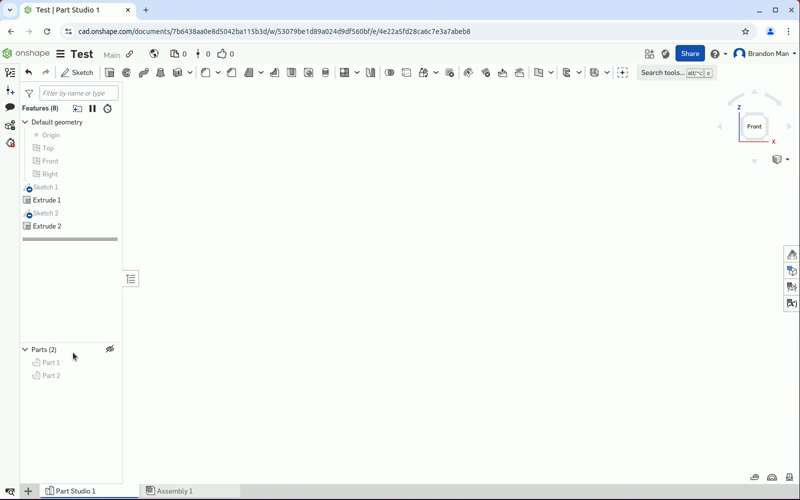
key_up(shift)
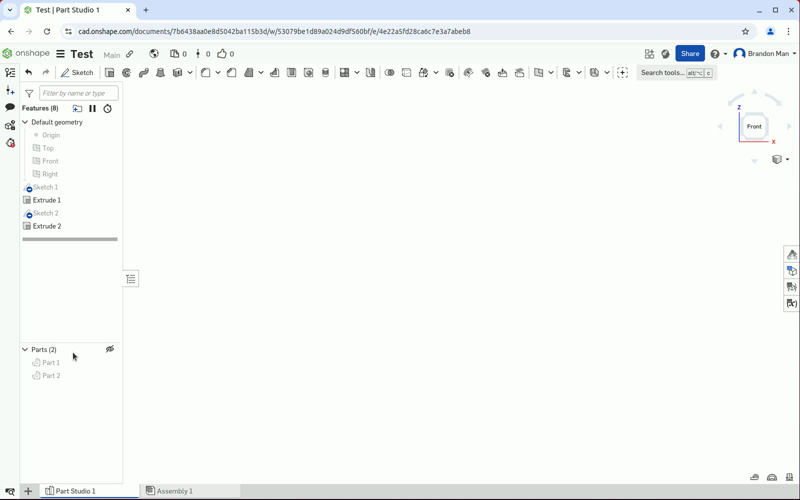
mouse_move(73, 352)
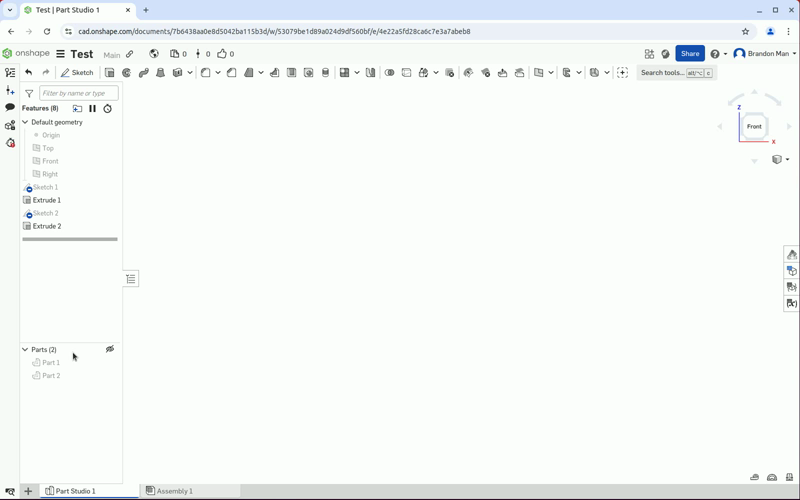
key(shift+y)
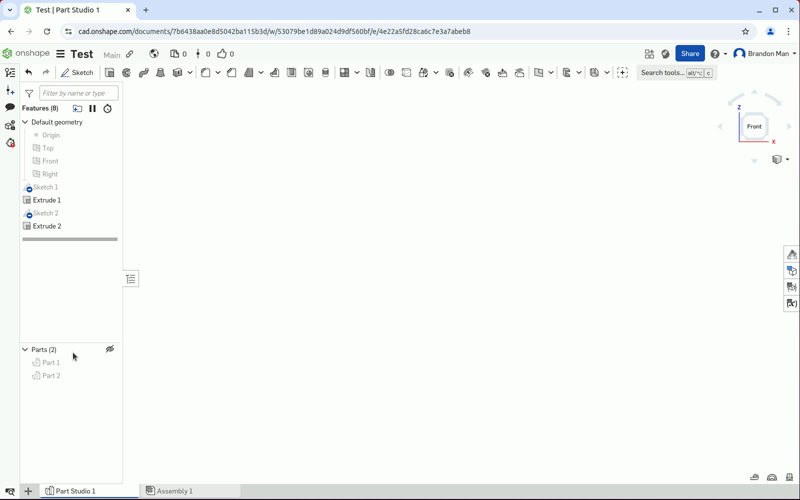
key(shift+s)
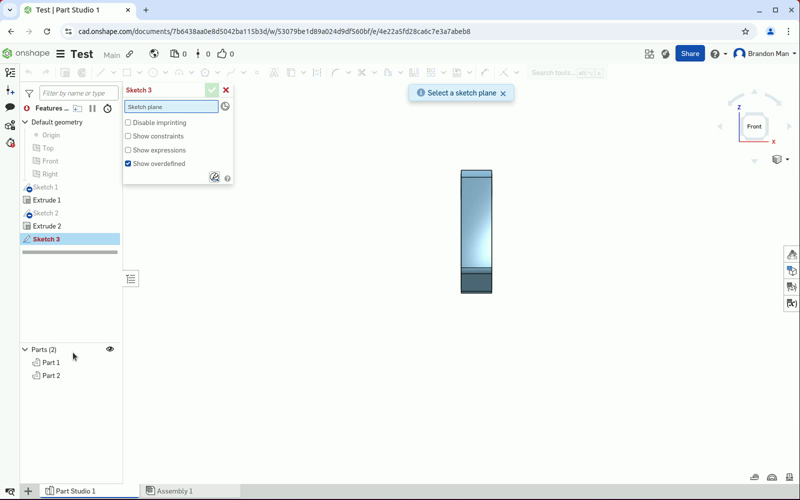
mouse_move(73, 163)
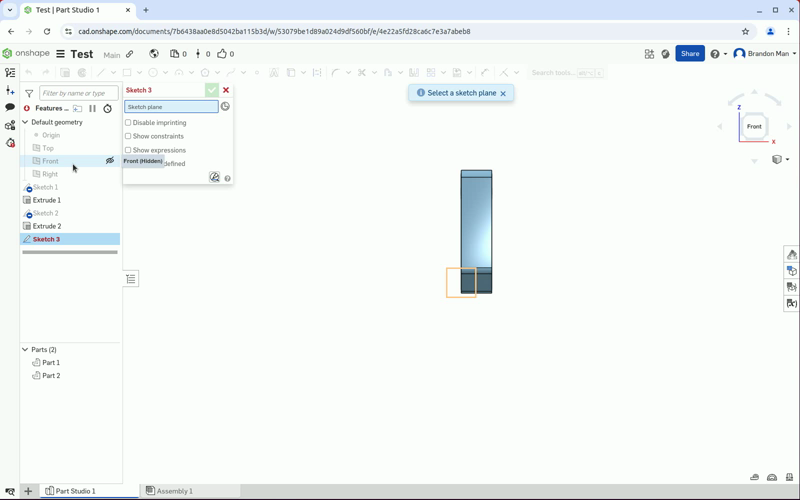
click(73, 163)
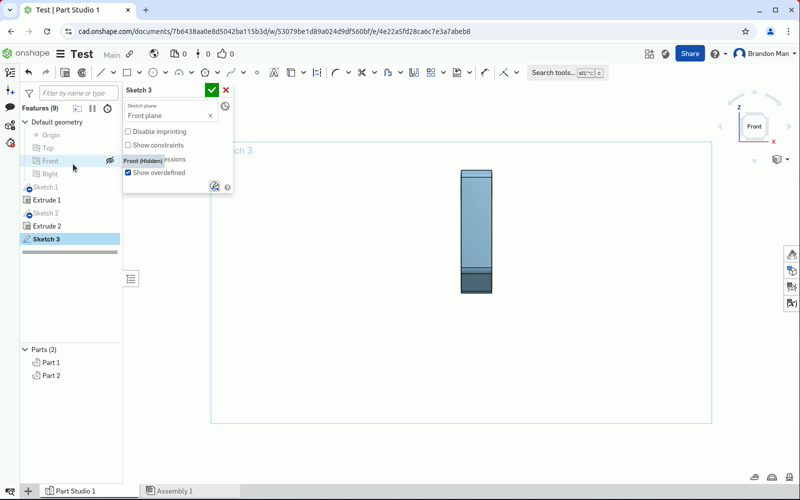
mouse_move(73, 352)
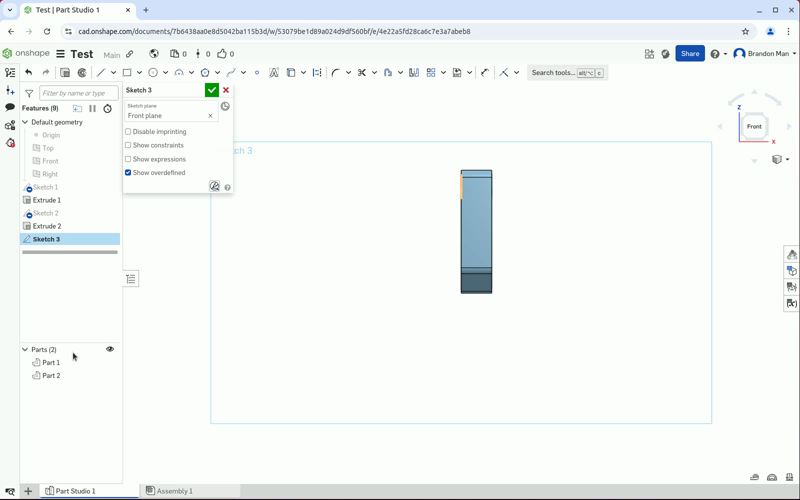
key(y)
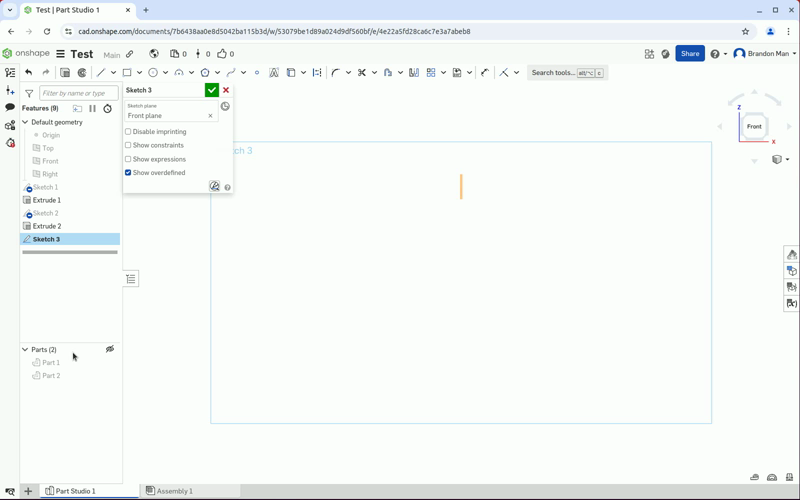
key(l)
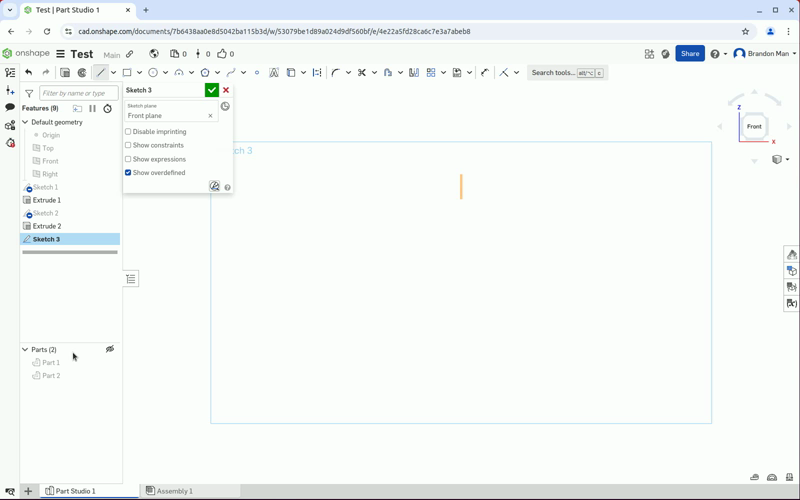
key_down(shift)
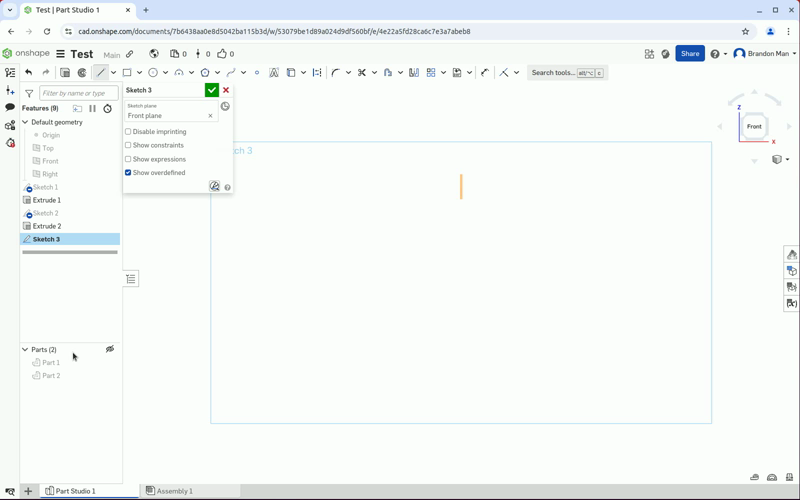
mouse_move(456, 203)
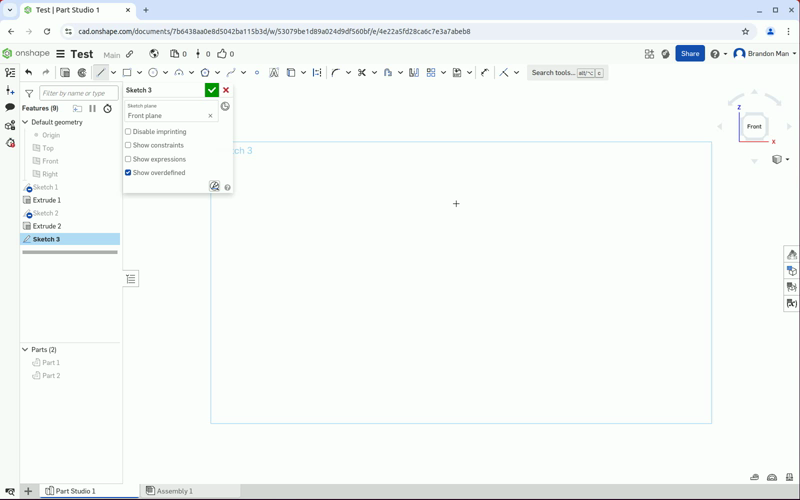
click(456, 203)
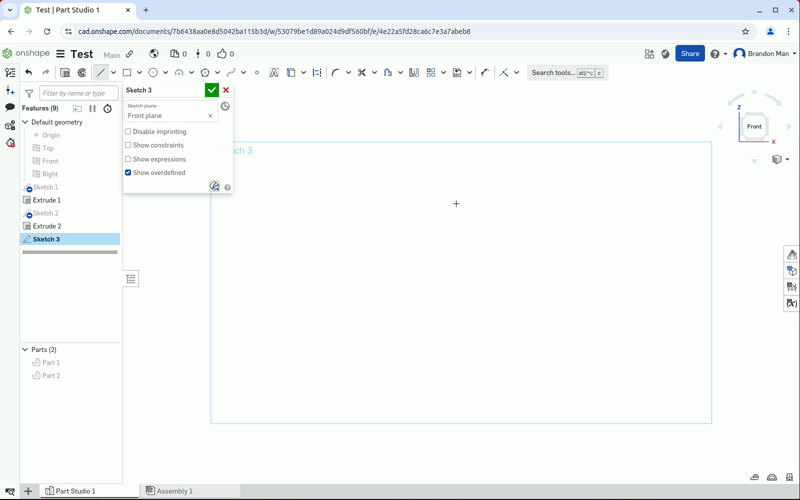
key_up(shift)
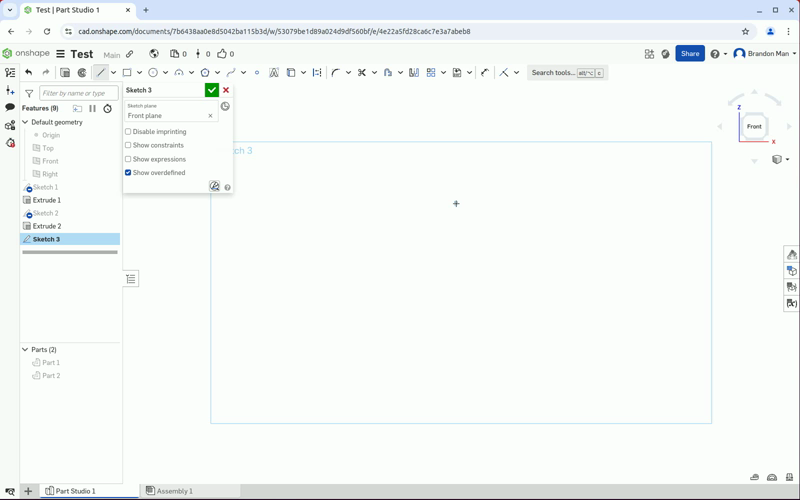
key_down(shift)
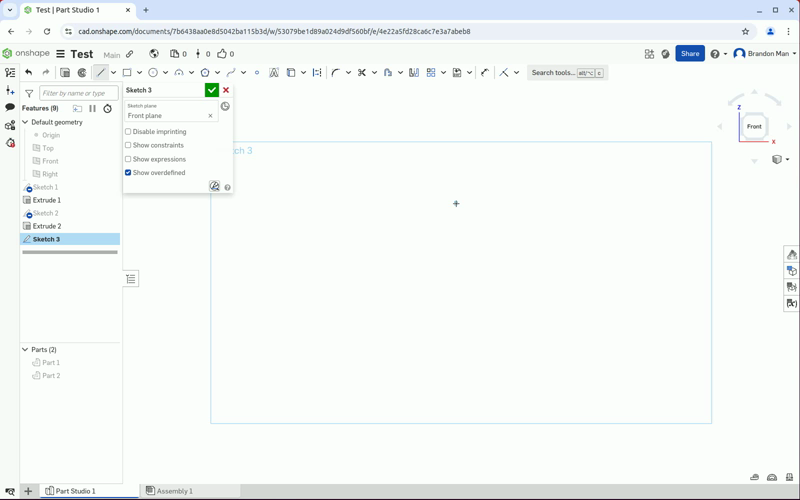
mouse_move(486, 203)
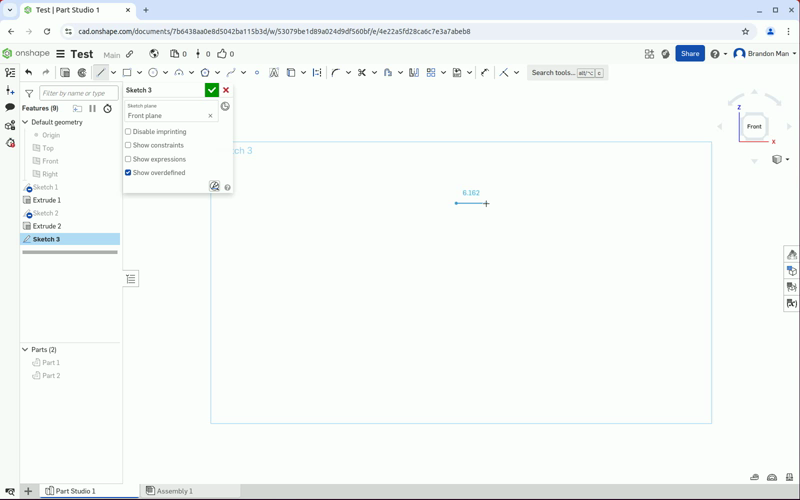
mouse_move(500, 203)
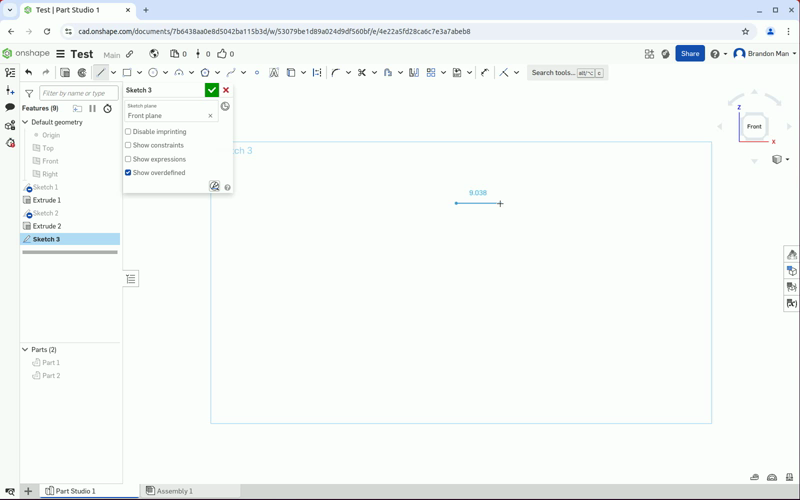
click(500, 203)
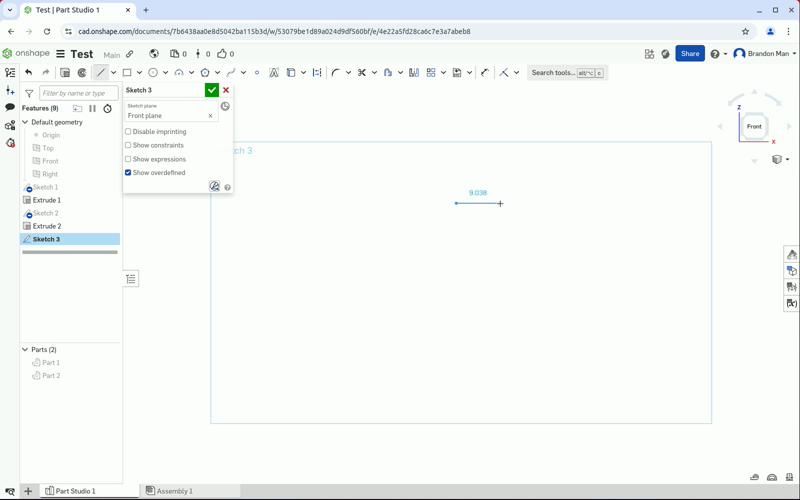
key_up(shift)
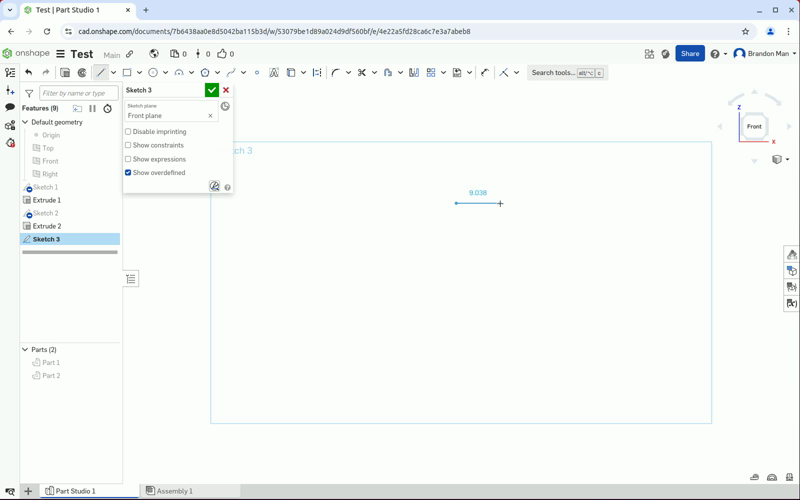
key_down(shift)
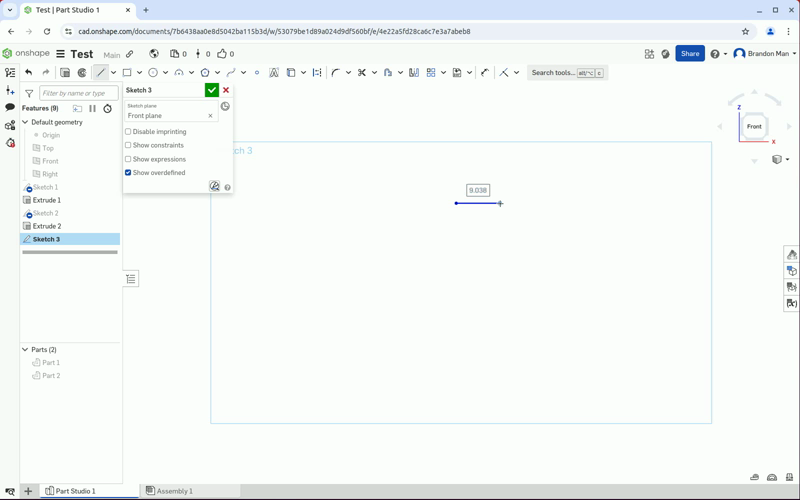
mouse_move(530, 203)
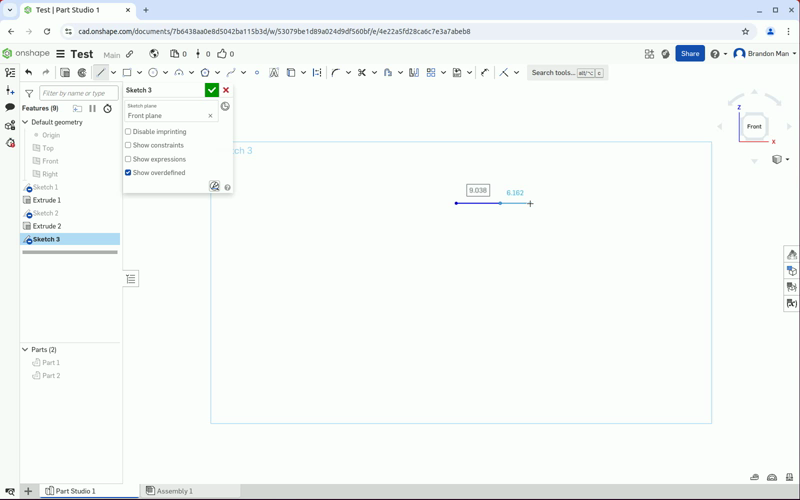
mouse_move(500, 173)
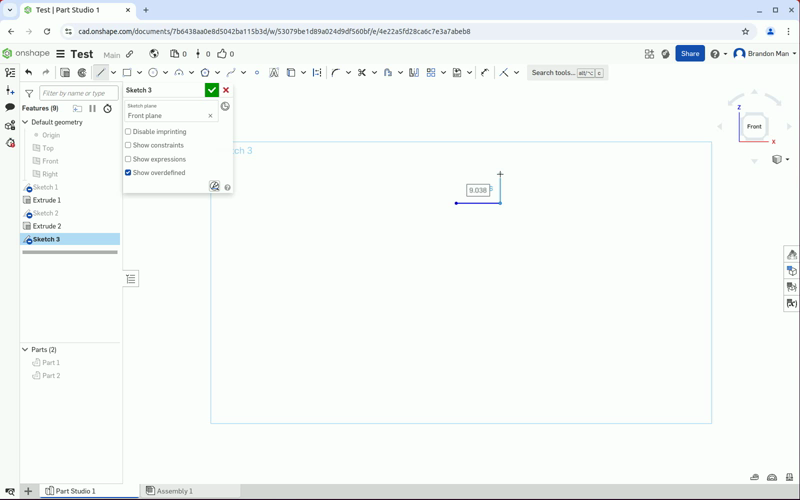
click(500, 173)
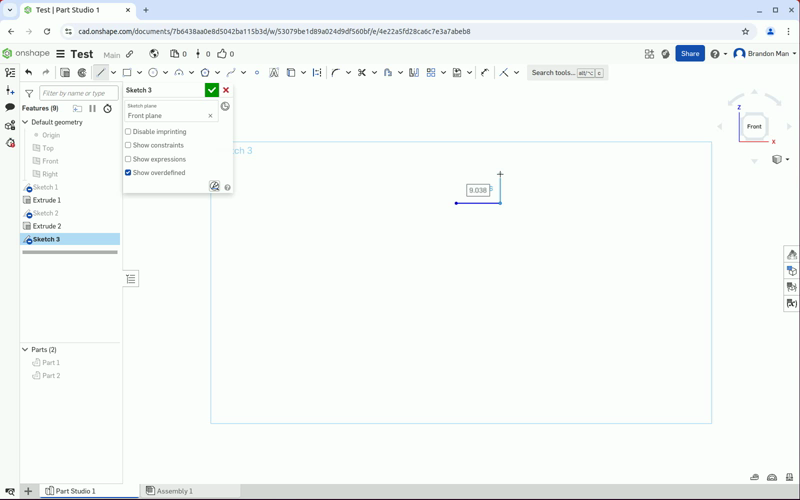
key_up(shift)
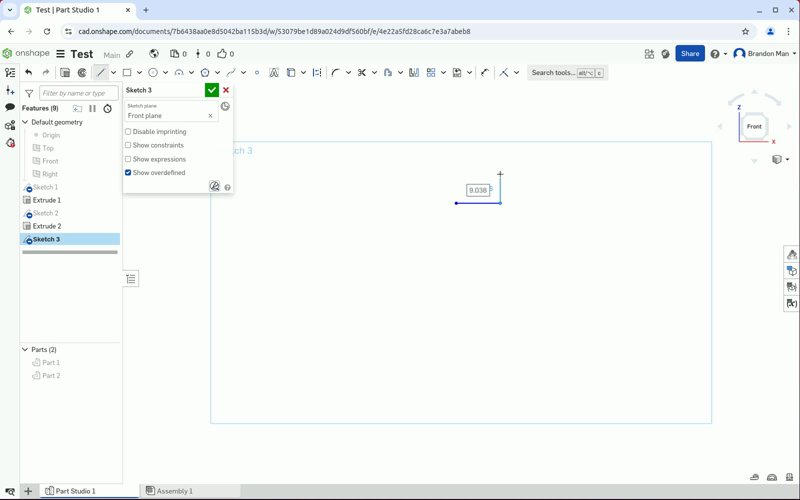
key_down(shift)
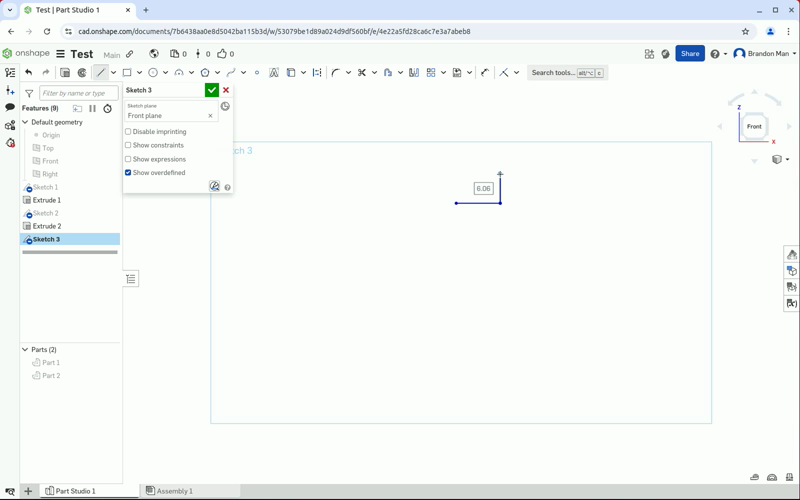
mouse_move(530, 173)
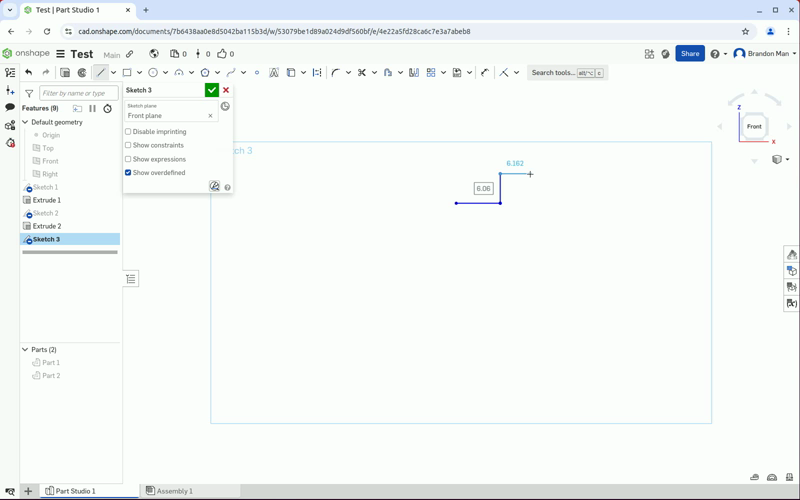
mouse_move(486, 173)
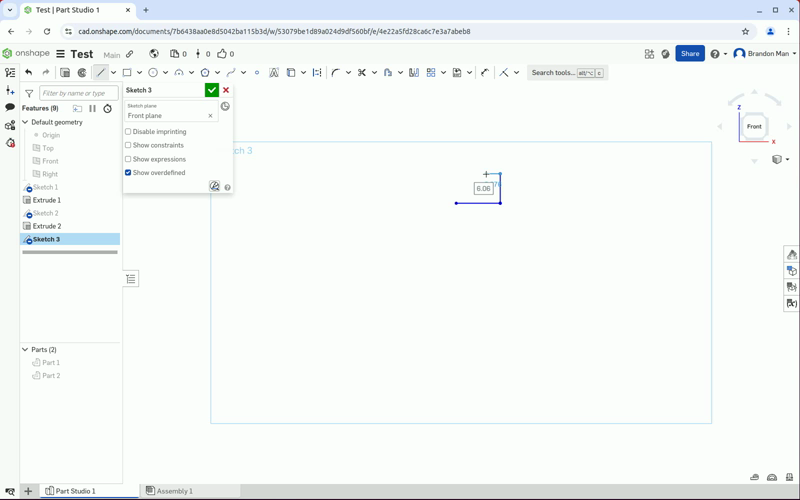
click(486, 173)
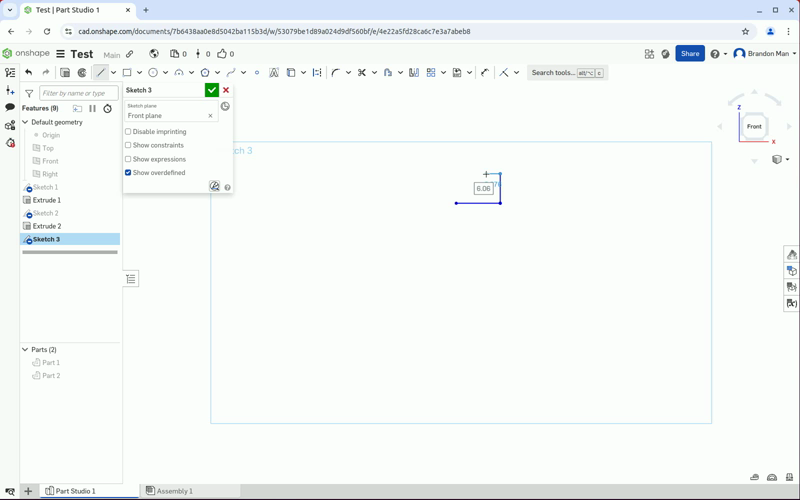
key_up(shift)
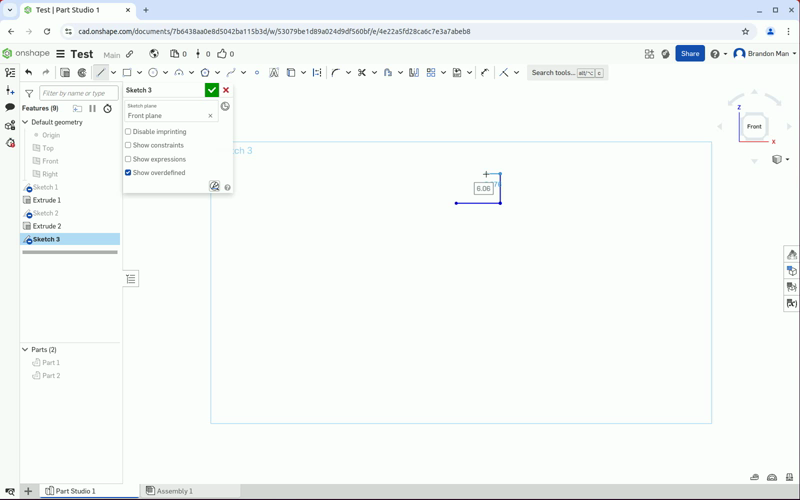
key_down(shift)
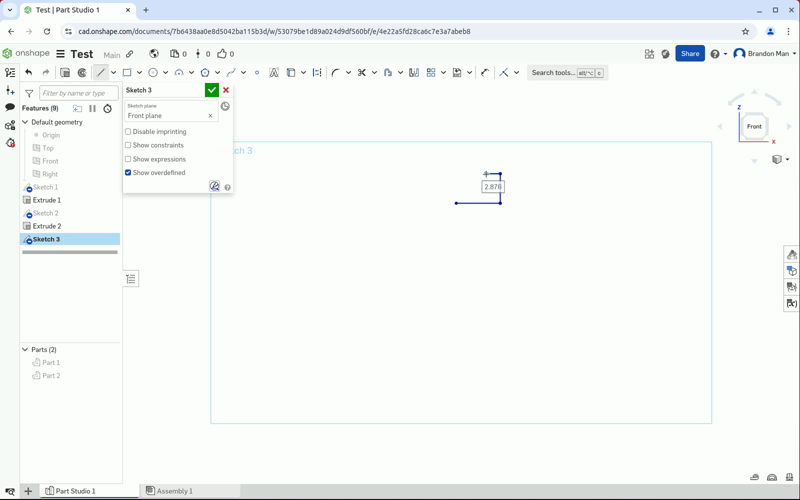
mouse_move(516, 173)
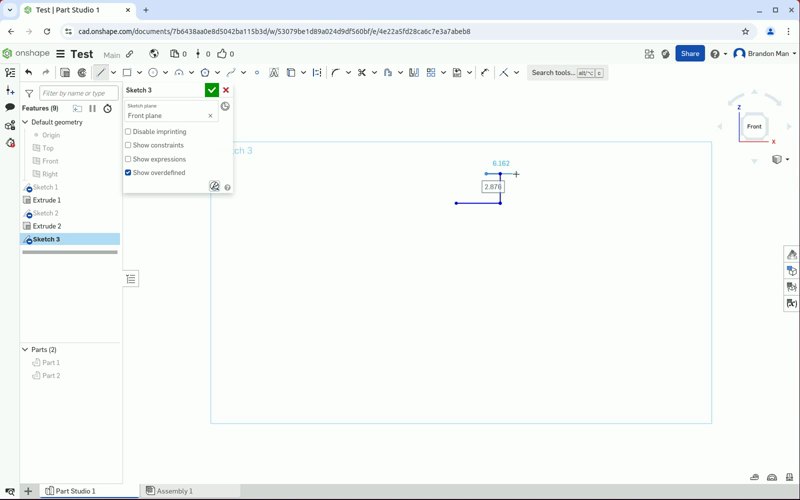
mouse_move(486, 199)
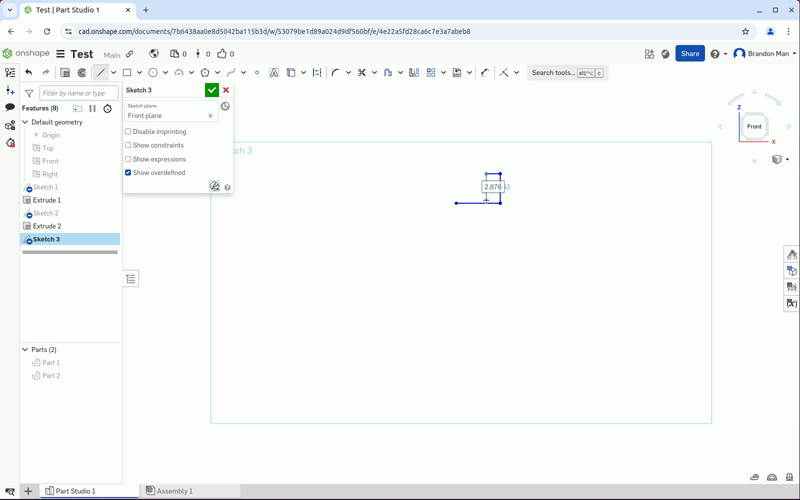
click(486, 199)
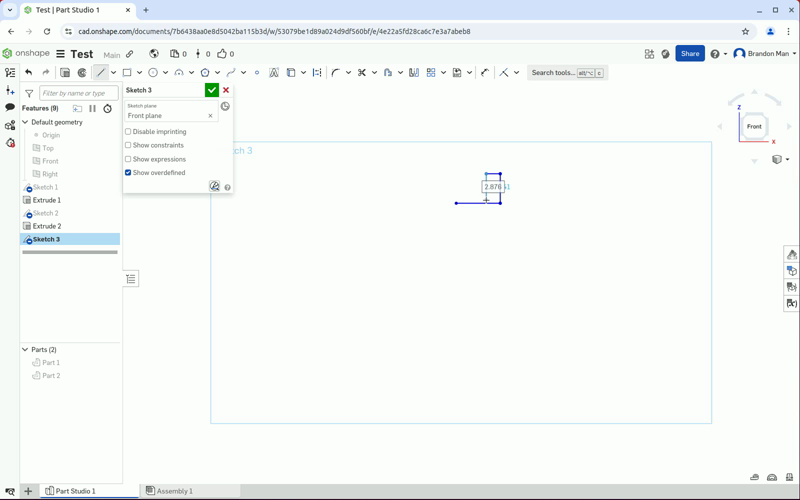
key_up(shift)
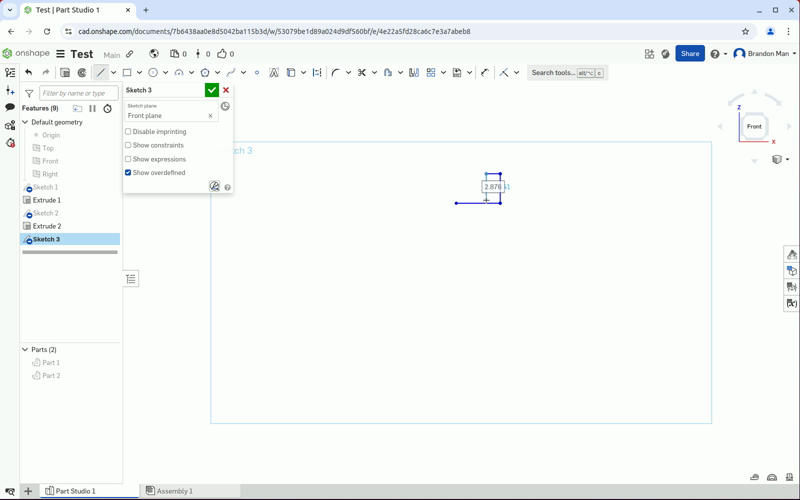
key_down(shift)
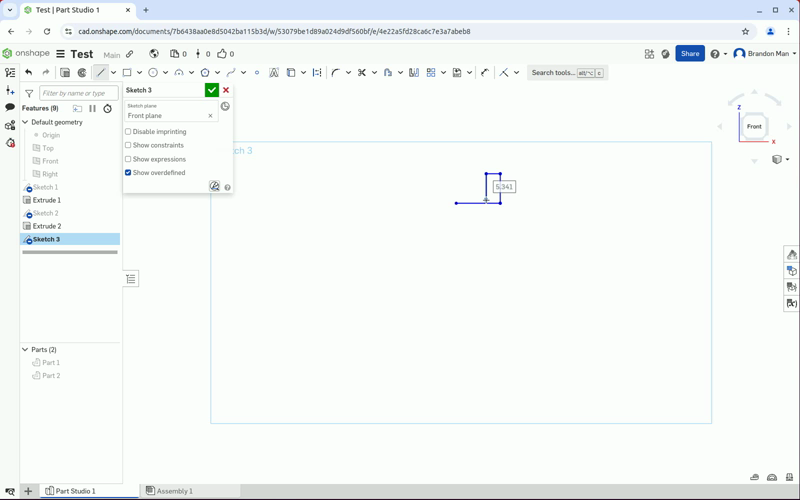
mouse_move(516, 199)
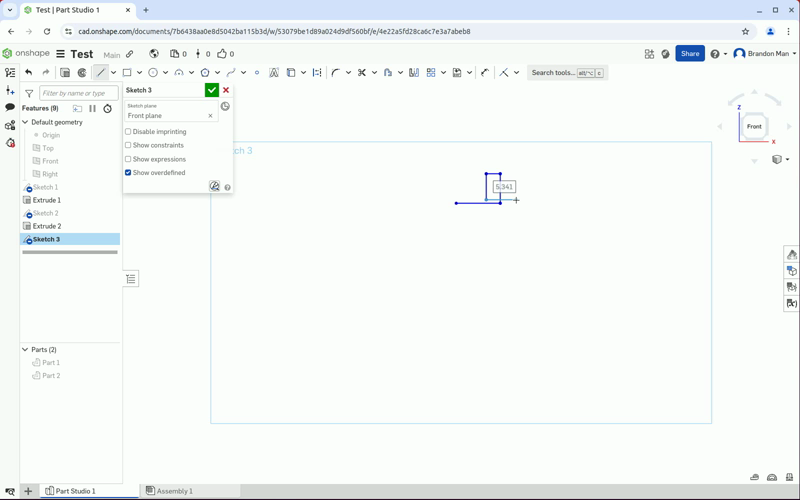
mouse_move(483, 199)
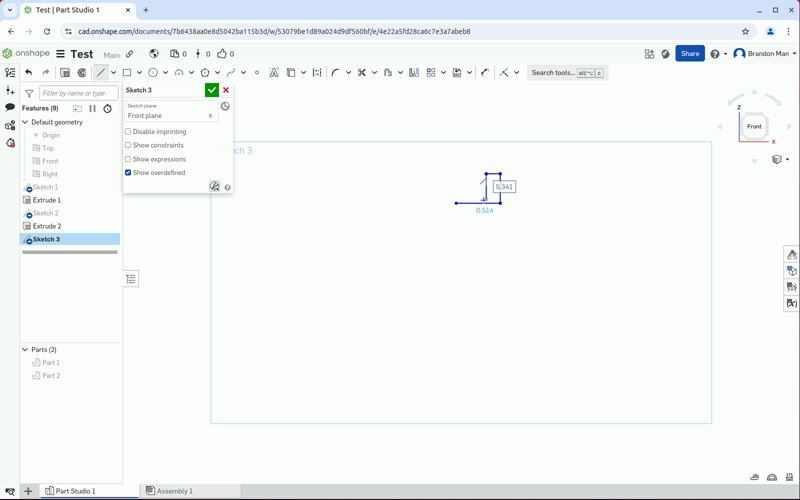
scroll(6)
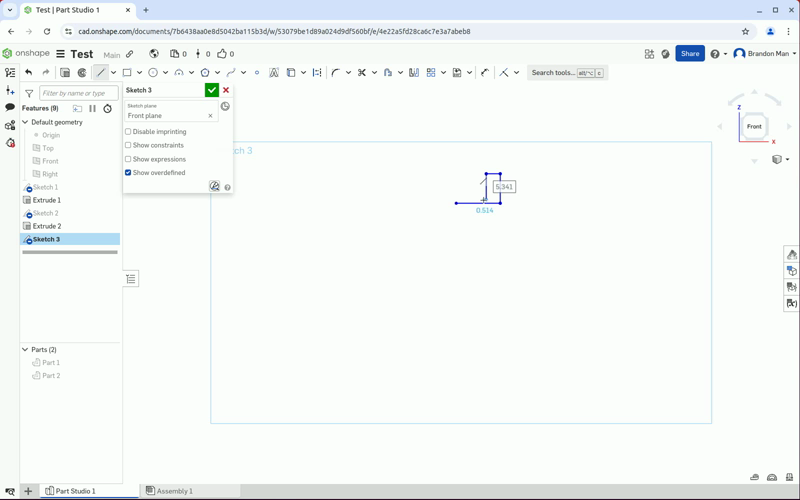
scroll(6)
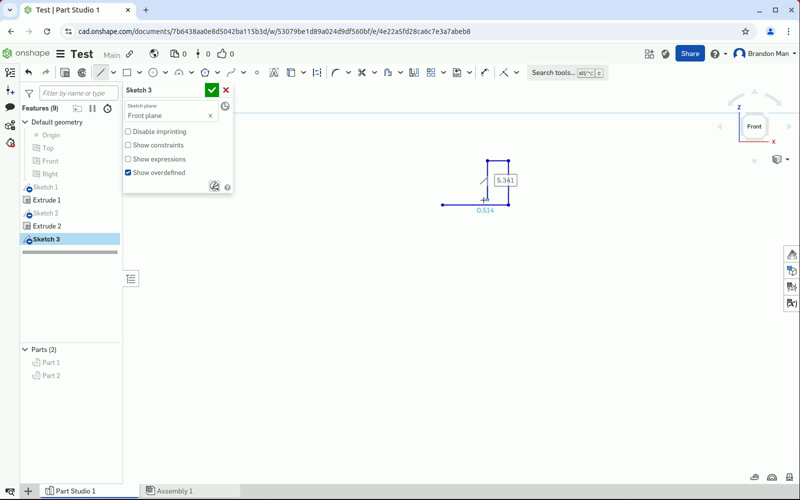
scroll(6)
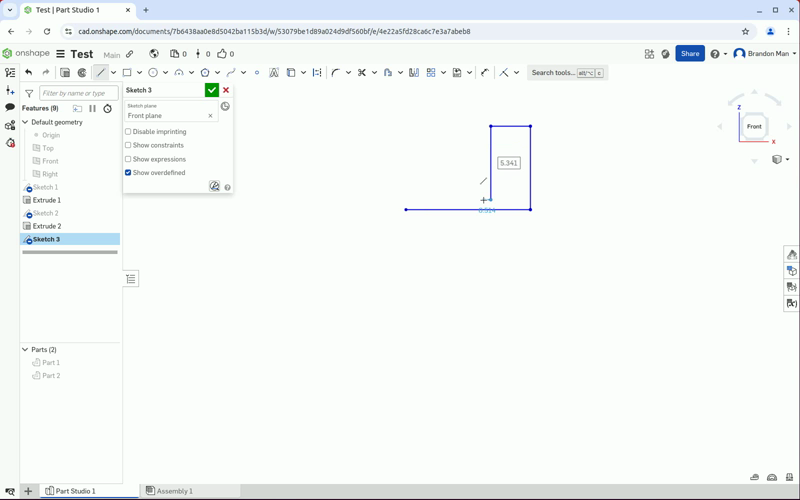
scroll(6)
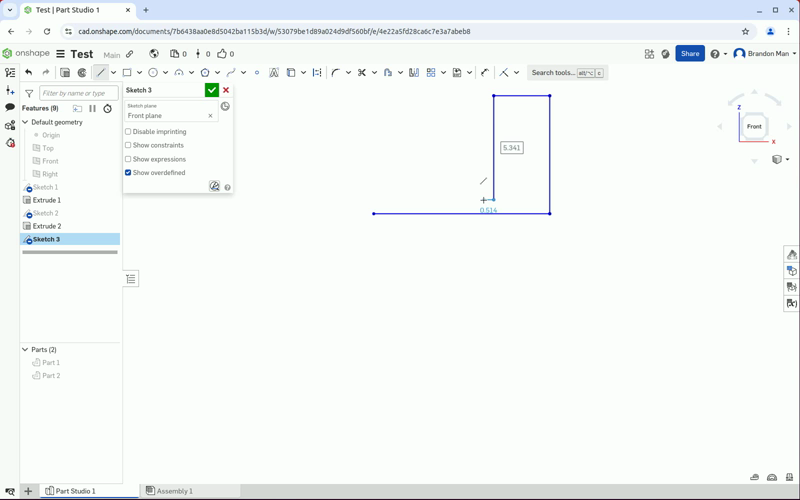
scroll(6)
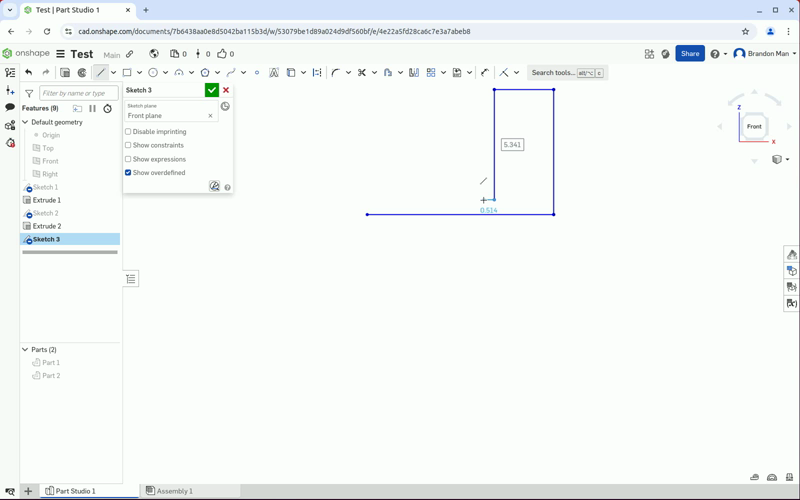
scroll(6)
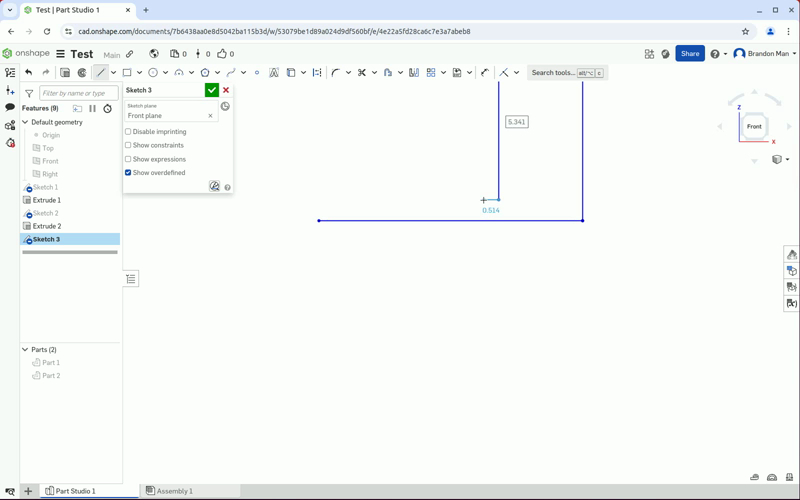
scroll(6)
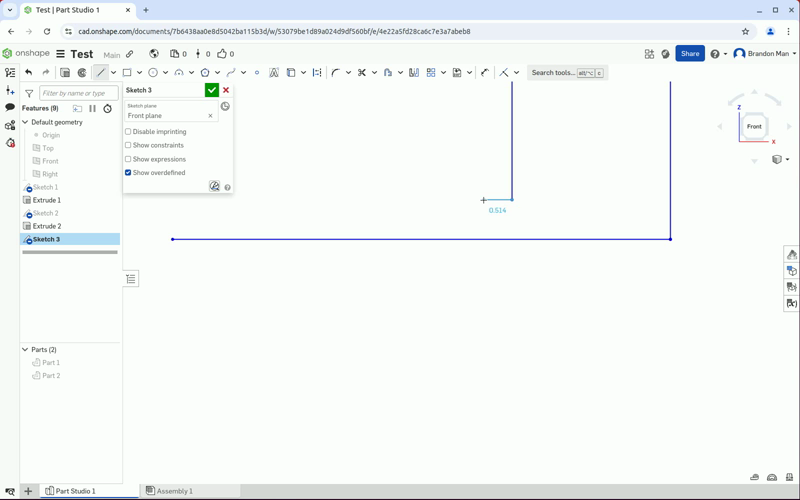
click(483, 199)
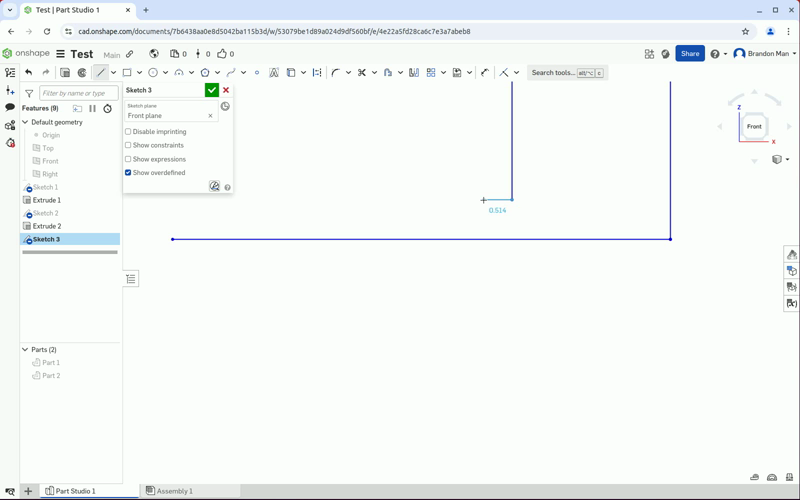
scroll(-6)
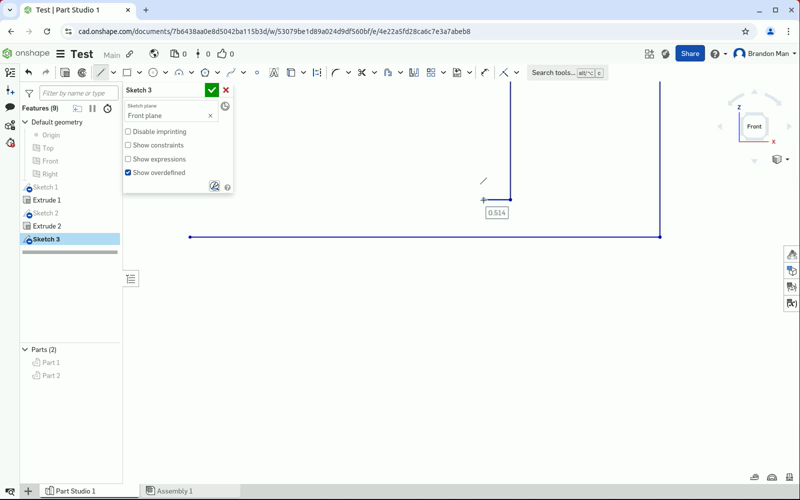
scroll(-6)
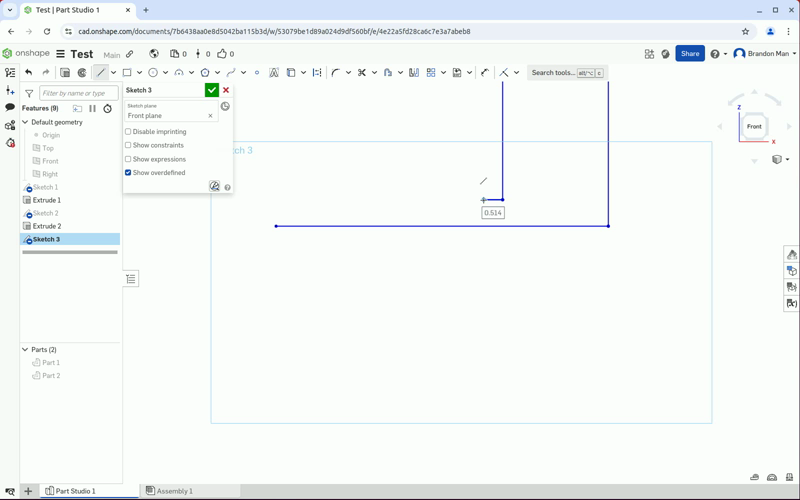
scroll(-6)
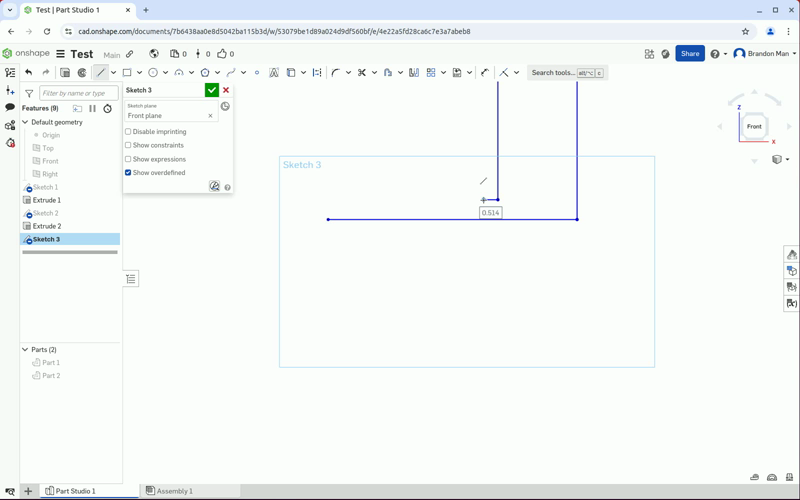
scroll(-6)
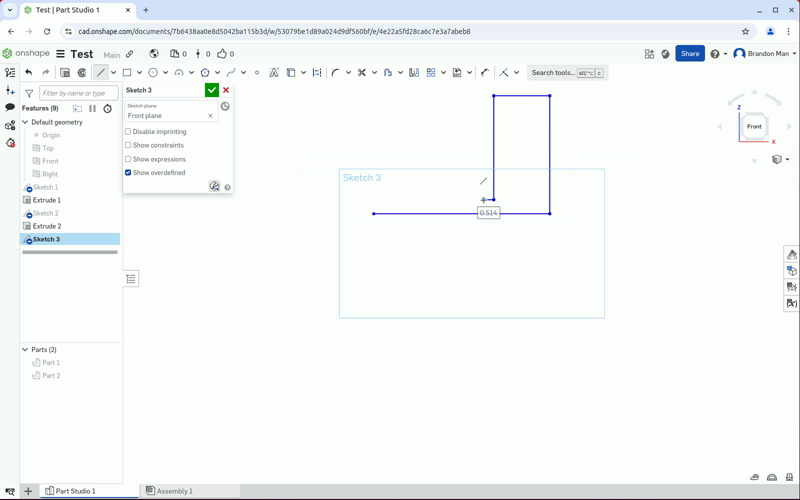
scroll(-6)
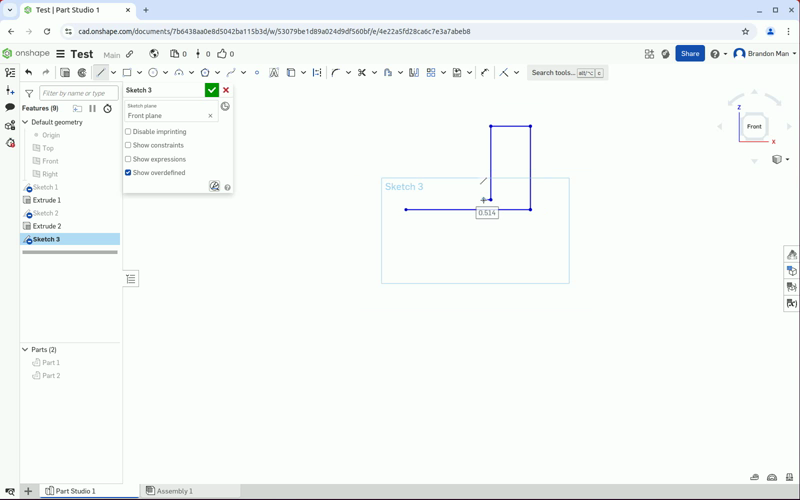
scroll(-6)
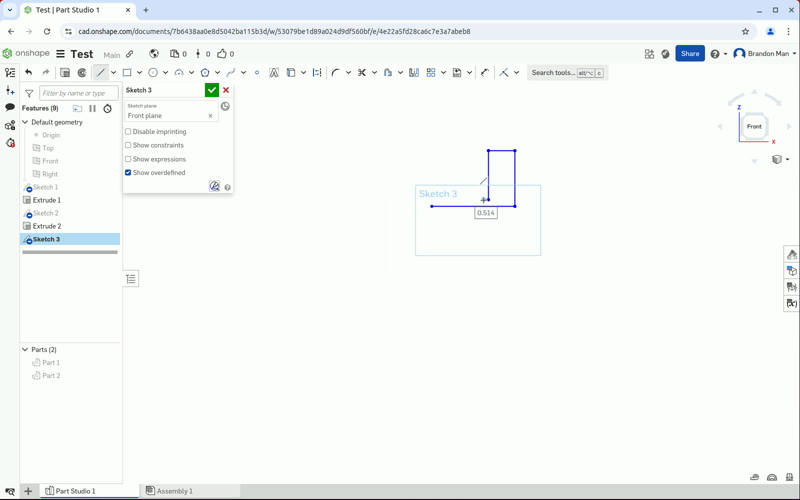
scroll(-6)
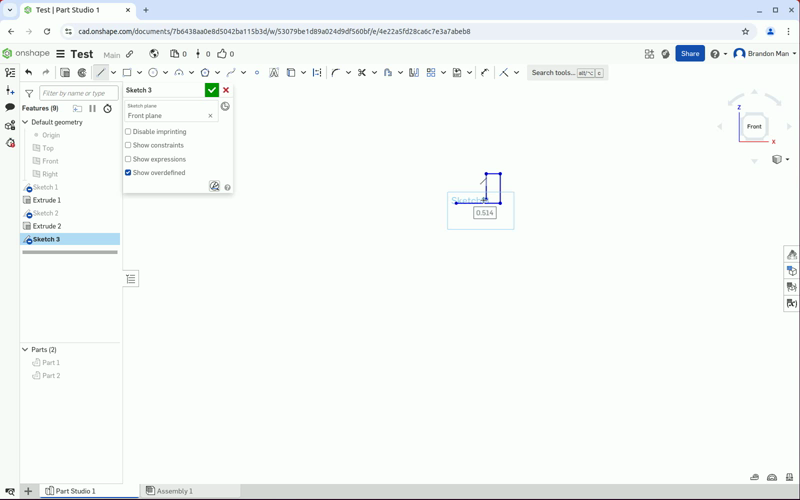
key_up(shift)
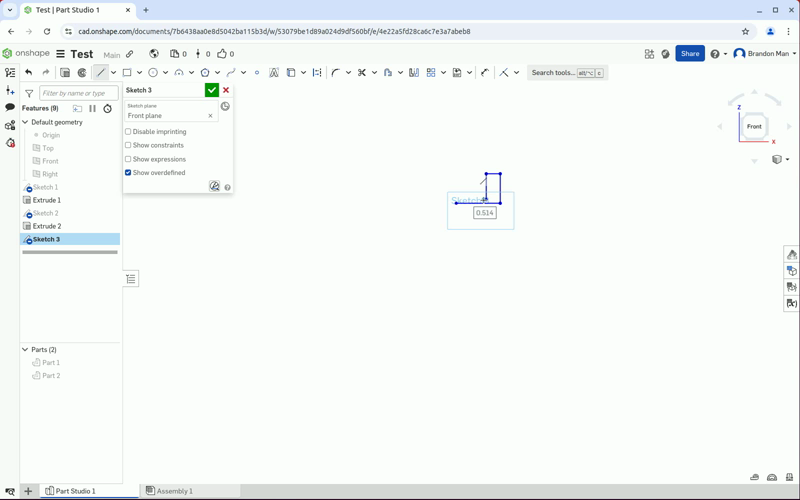
key_down(shift)
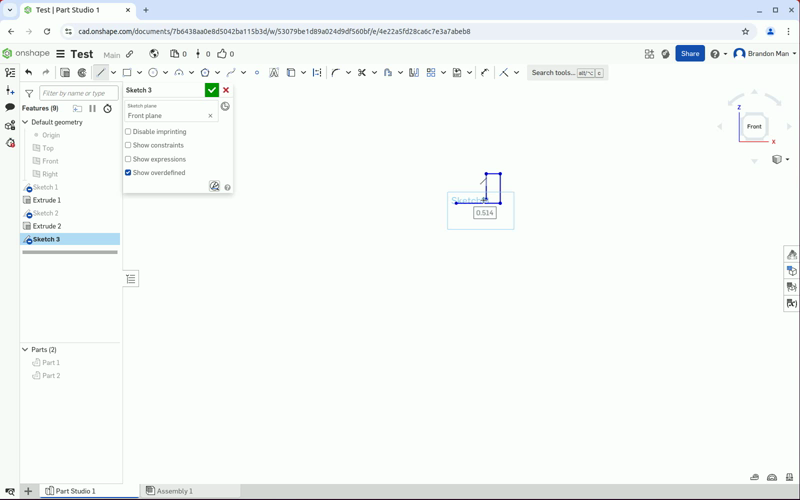
mouse_move(513, 199)
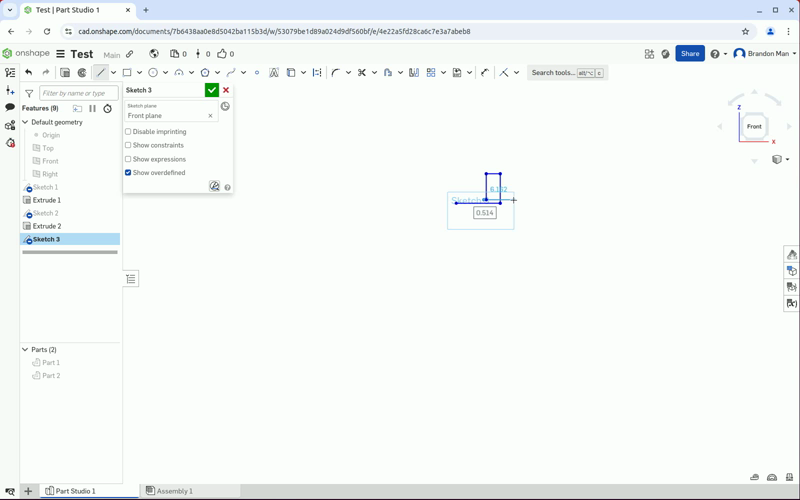
mouse_move(483, 173)
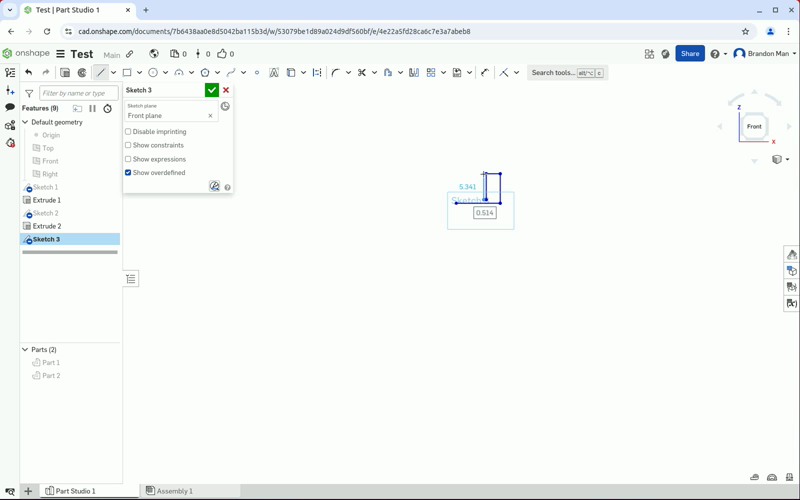
scroll(6)
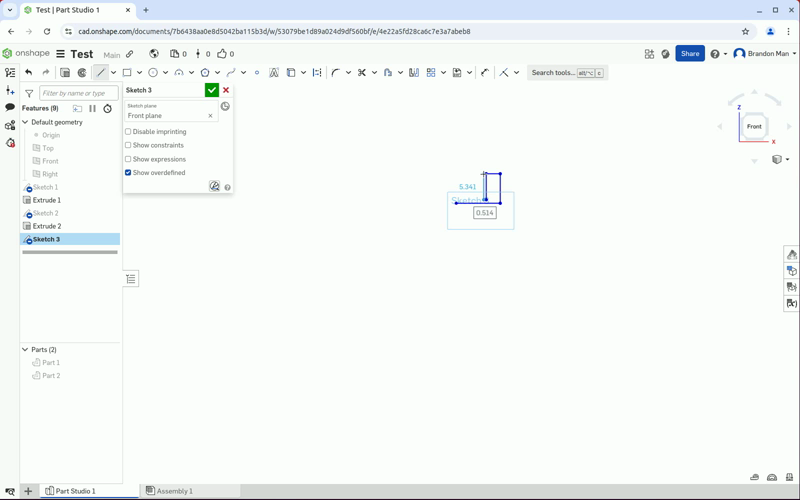
scroll(6)
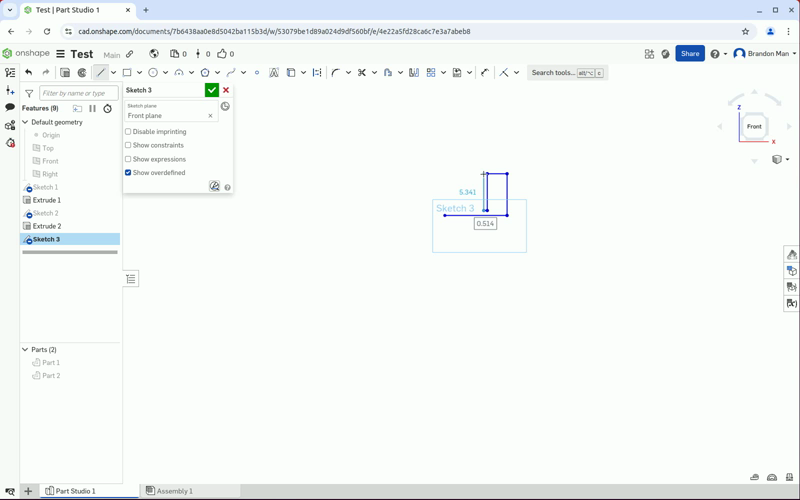
scroll(6)
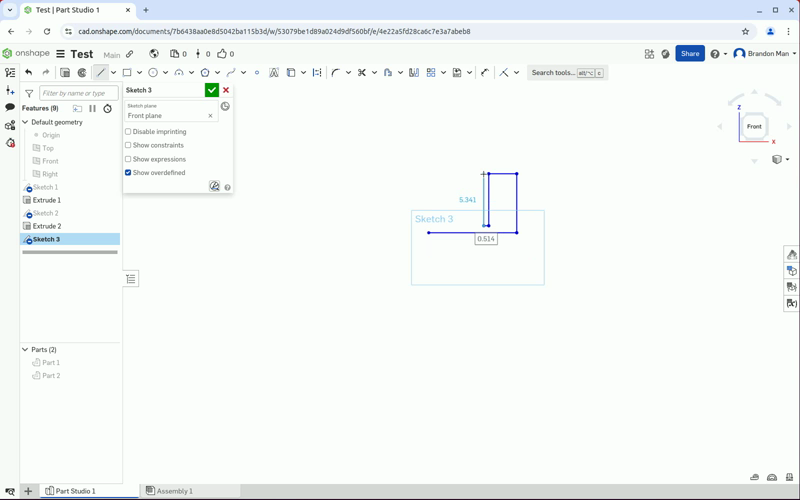
scroll(6)
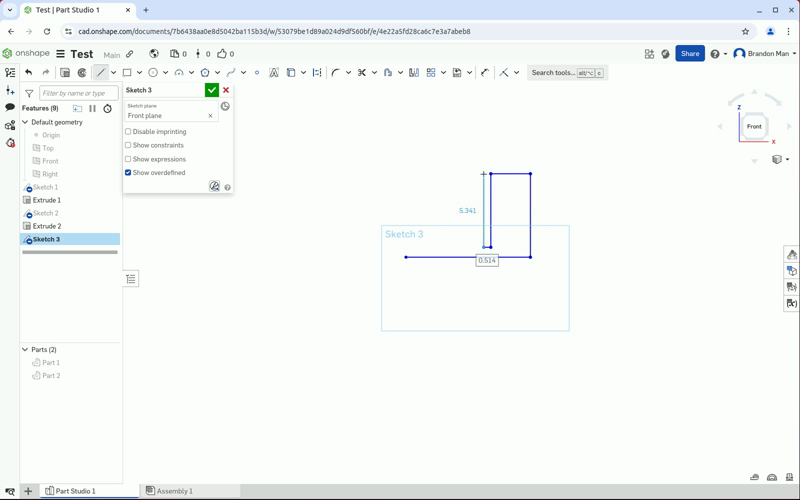
scroll(6)
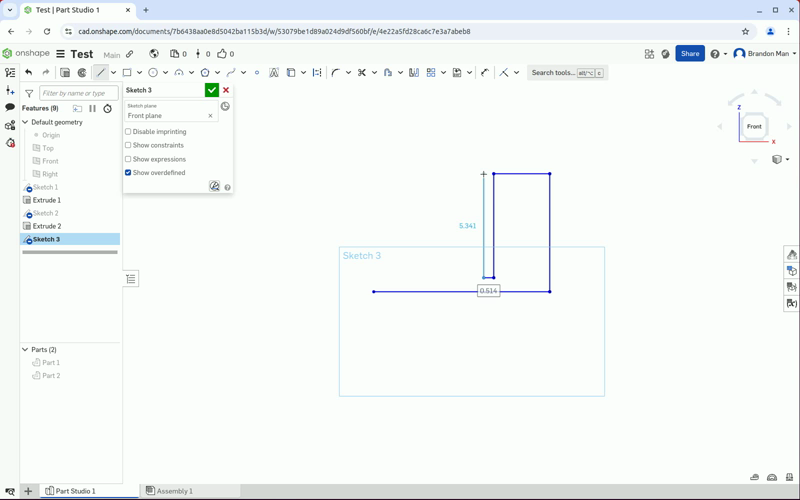
scroll(6)
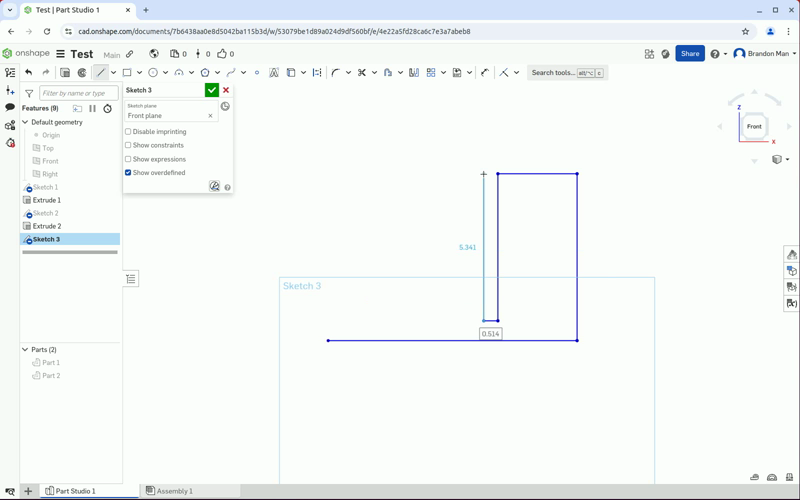
scroll(6)
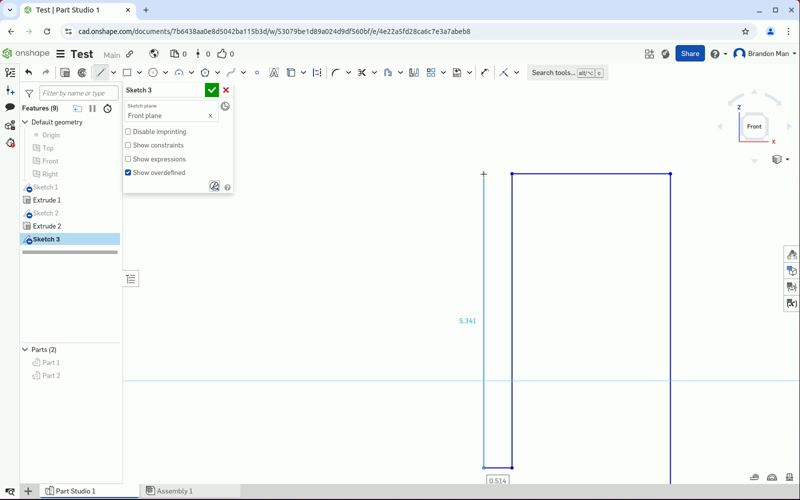
click(483, 173)
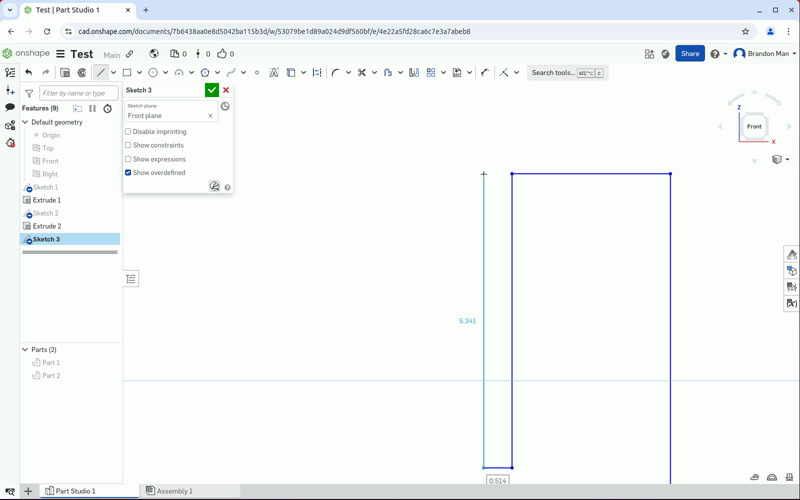
scroll(-6)
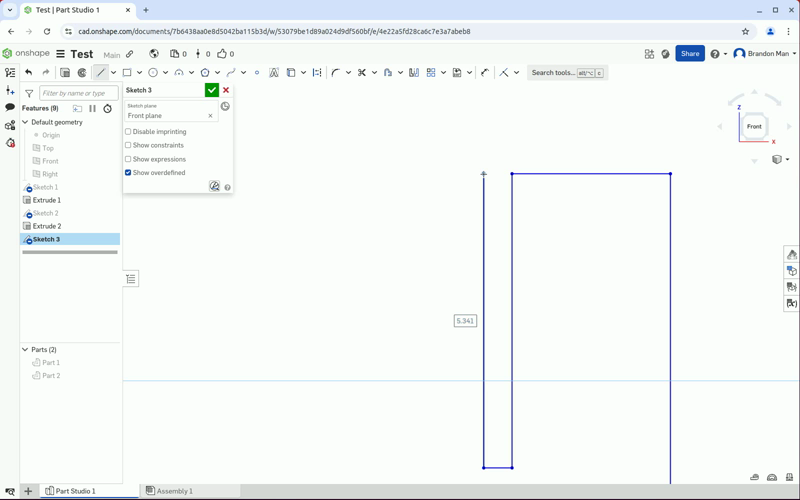
scroll(-6)
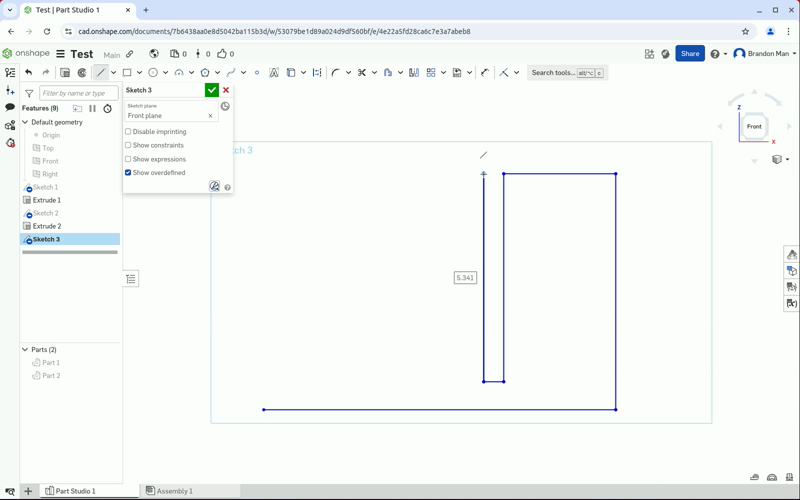
scroll(-6)
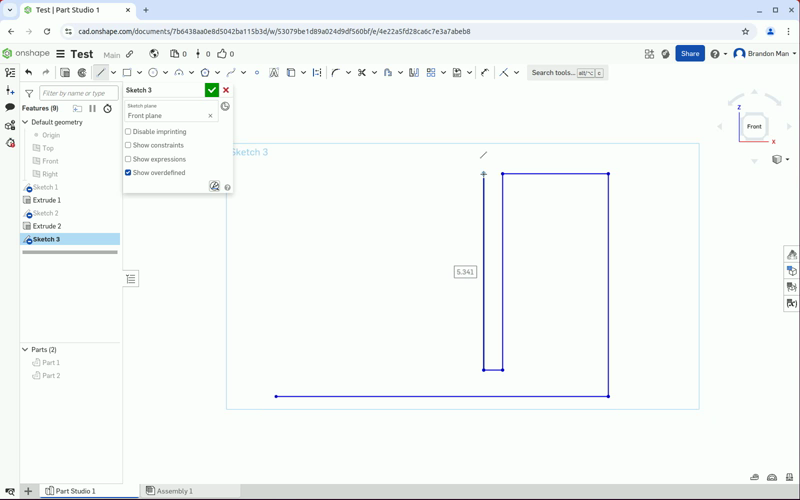
scroll(-6)
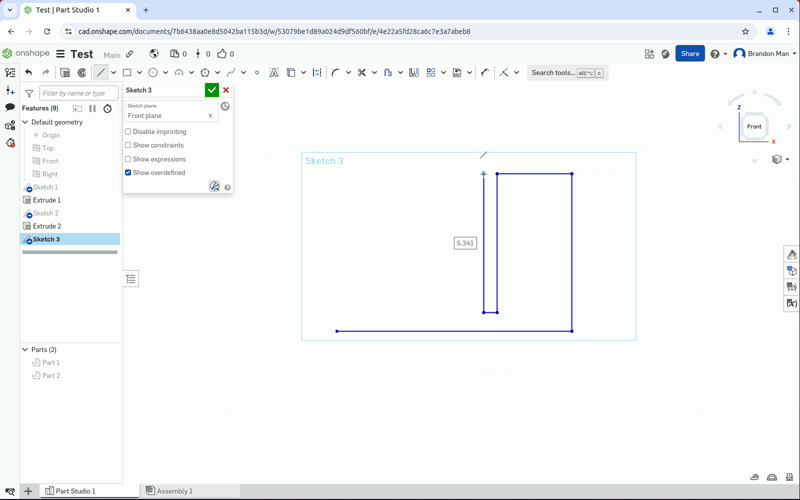
scroll(-6)
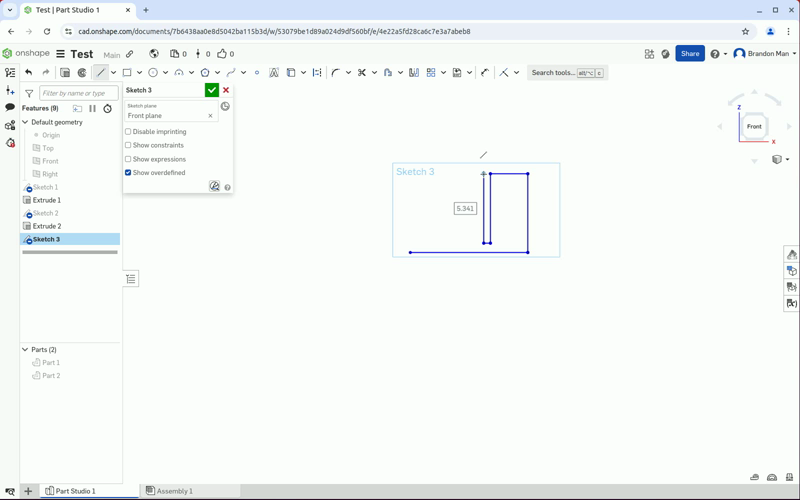
scroll(-6)
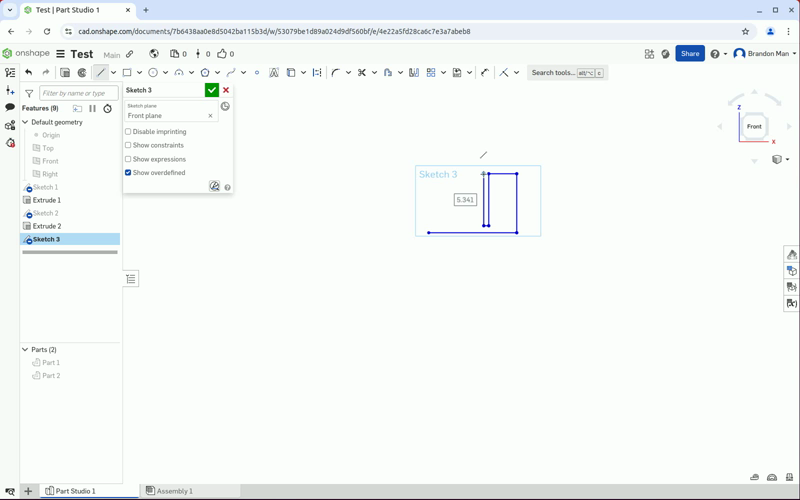
scroll(-6)
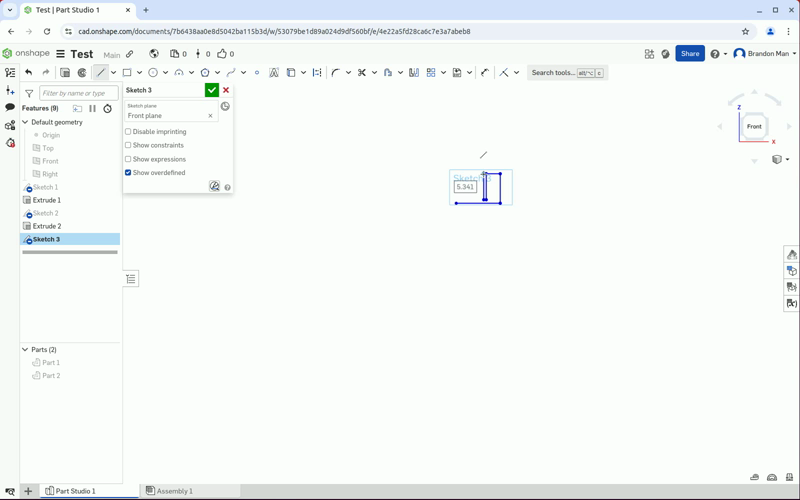
key_up(shift)
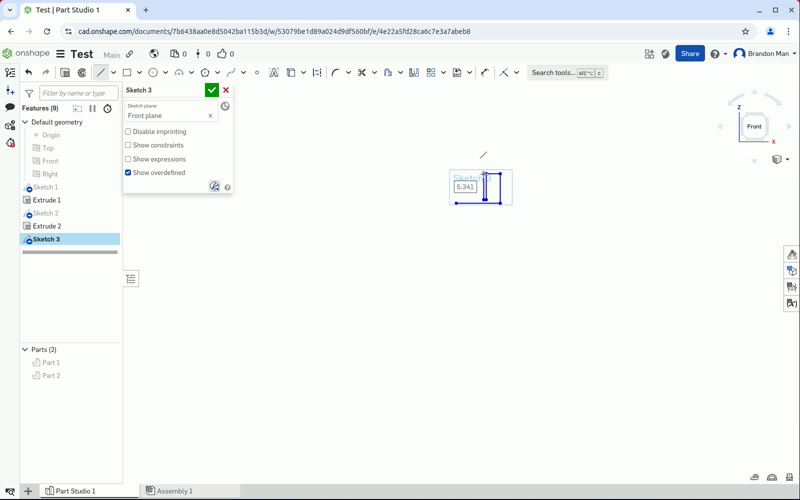
key_down(shift)
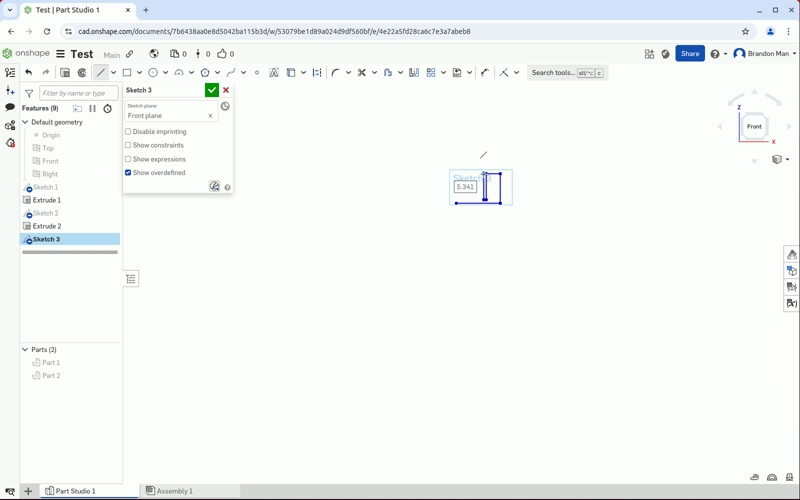
mouse_move(513, 173)
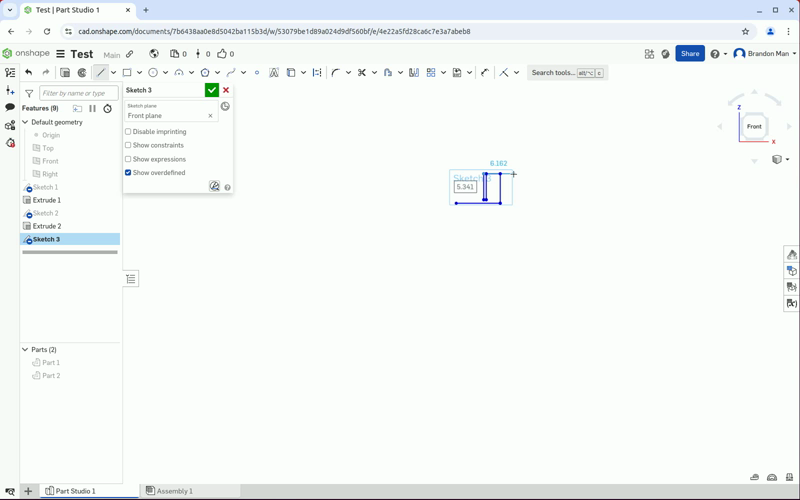
mouse_move(470, 173)
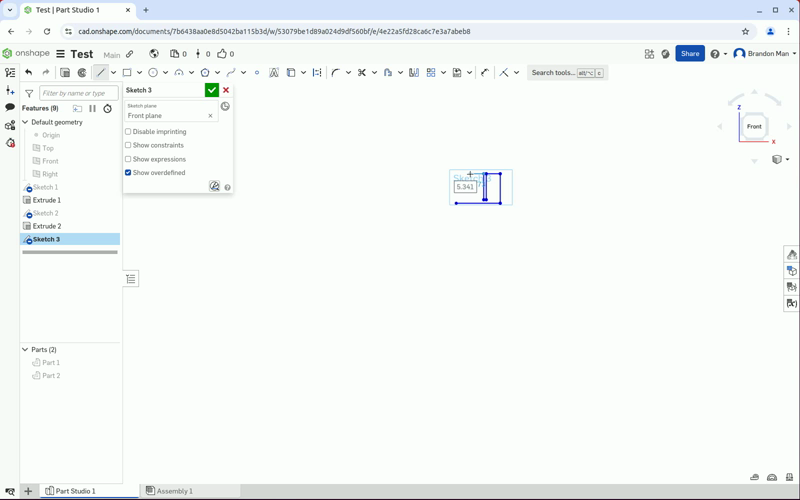
click(470, 173)
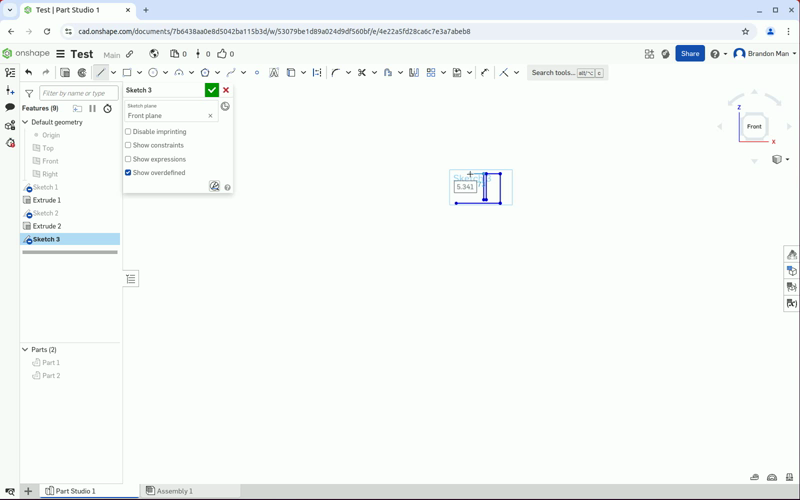
key_up(shift)
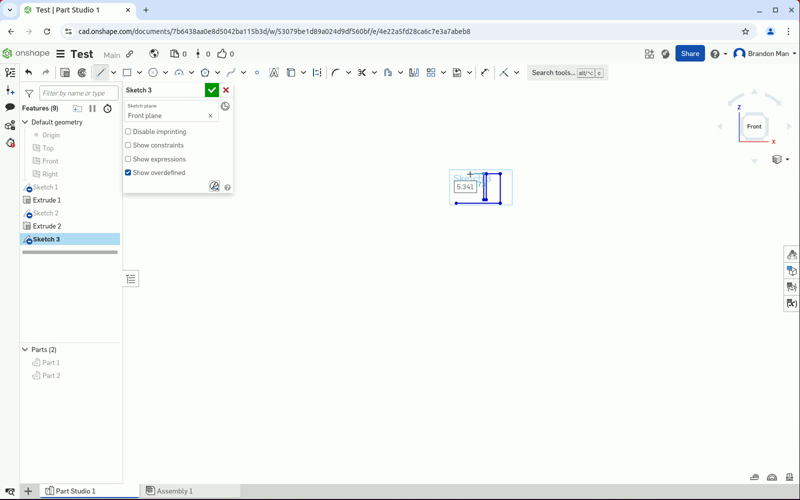
key_down(shift)
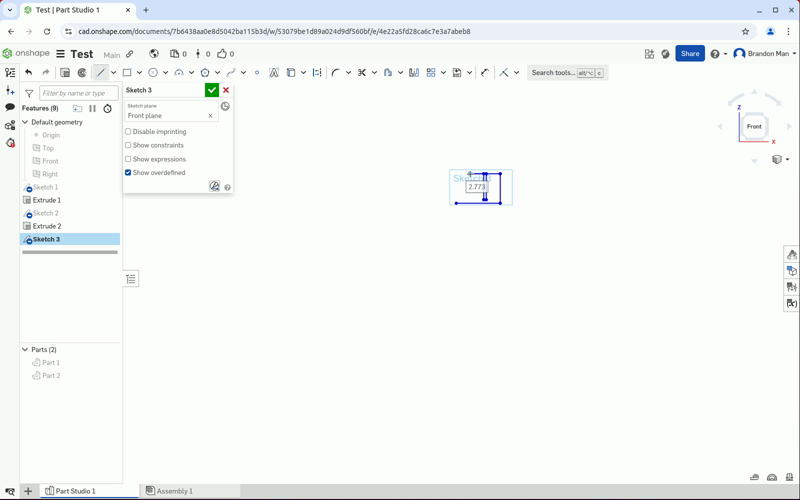
mouse_move(500, 173)
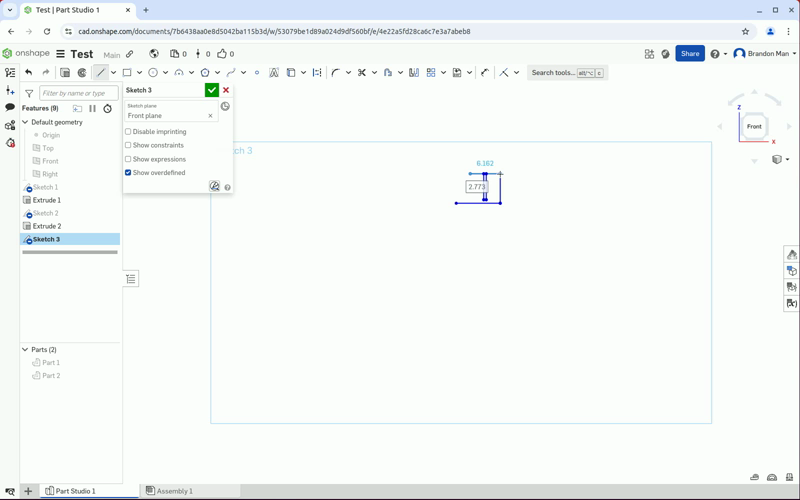
mouse_move(470, 199)
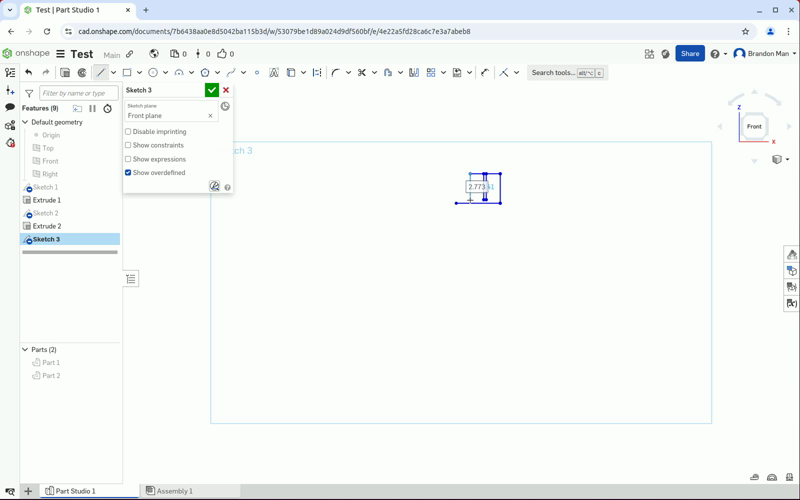
click(470, 199)
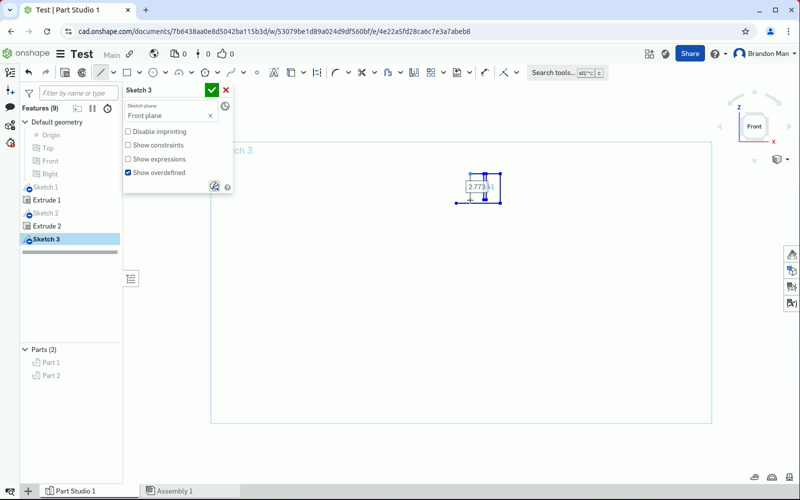
key_up(shift)
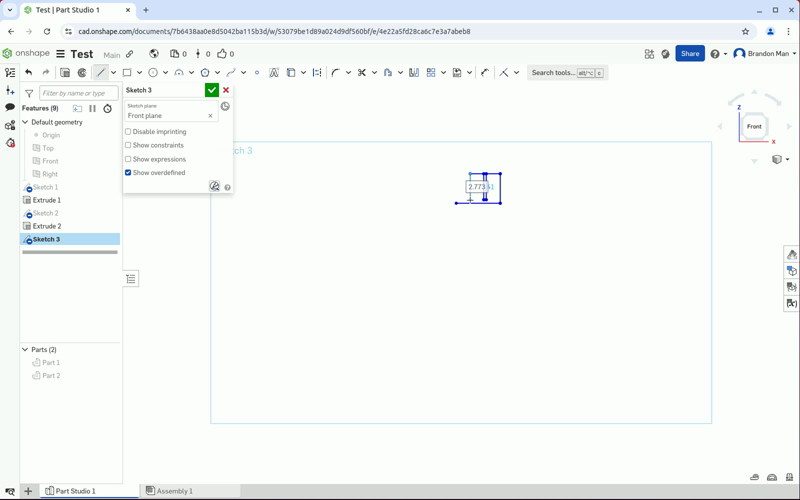
key_down(shift)
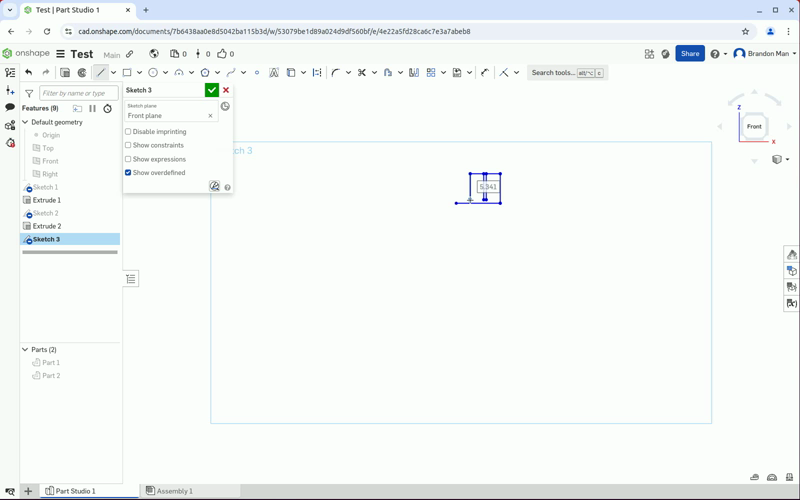
mouse_move(500, 199)
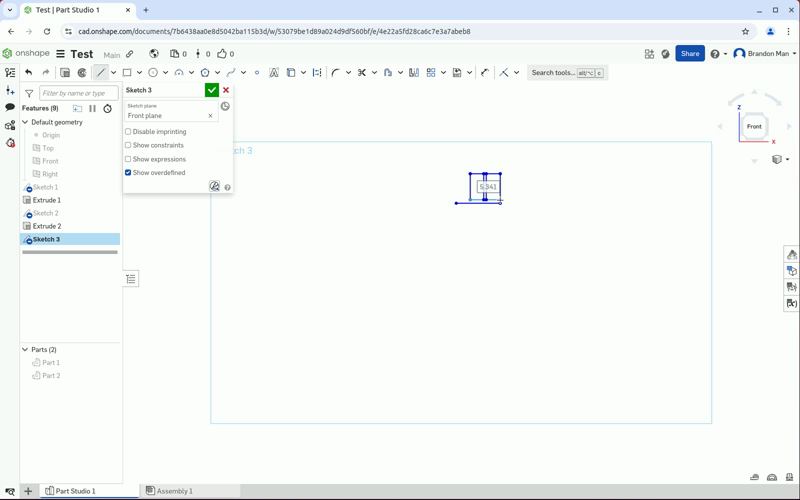
mouse_move(467, 199)
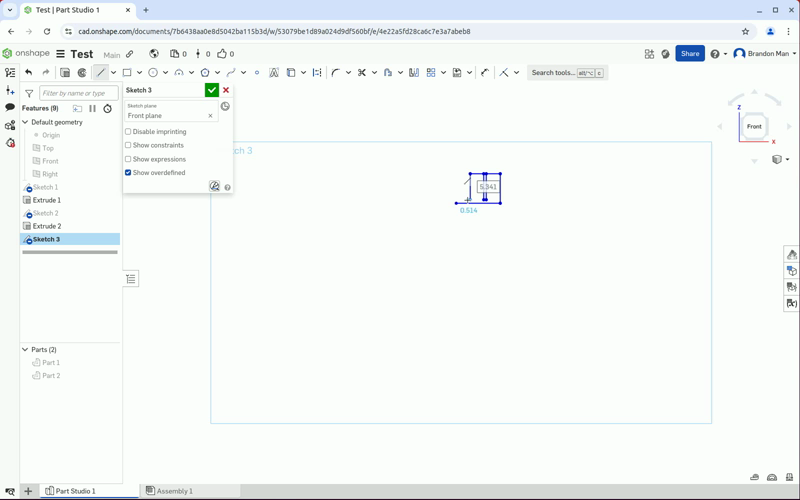
scroll(6)
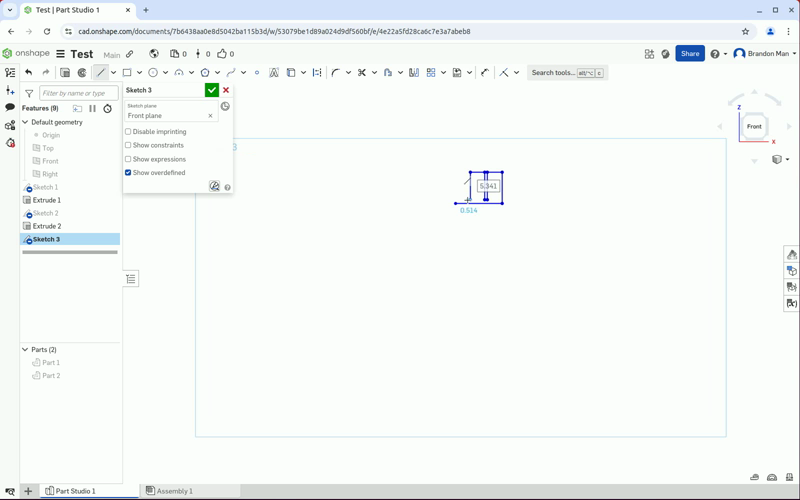
scroll(6)
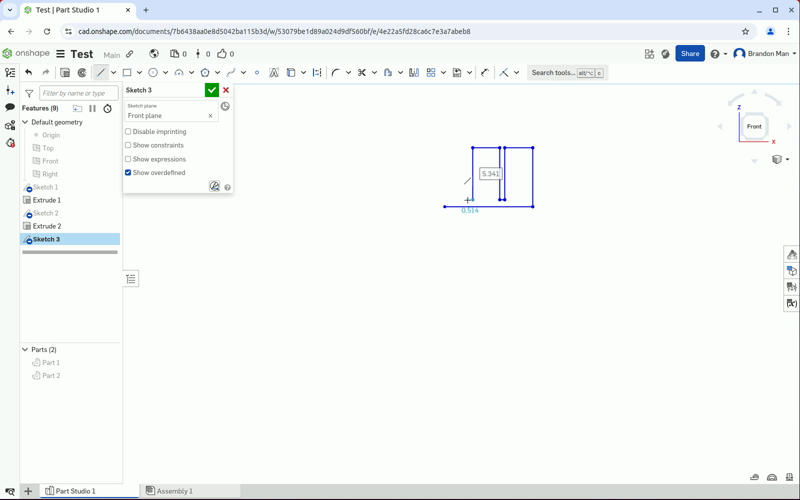
scroll(6)
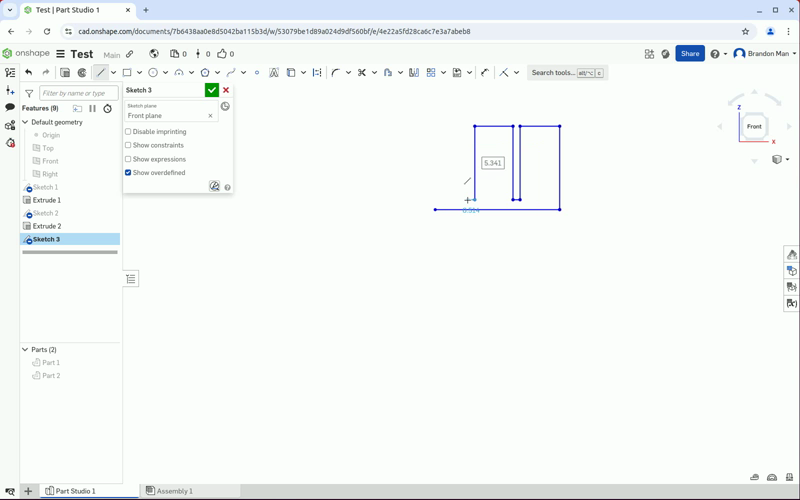
scroll(6)
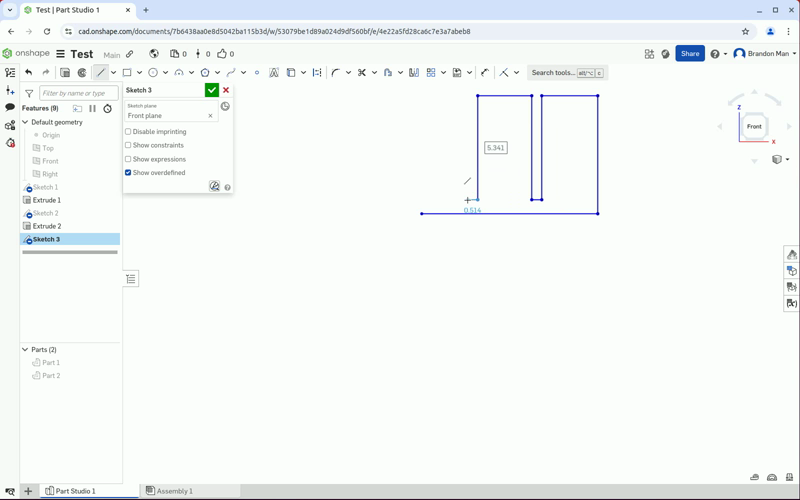
scroll(6)
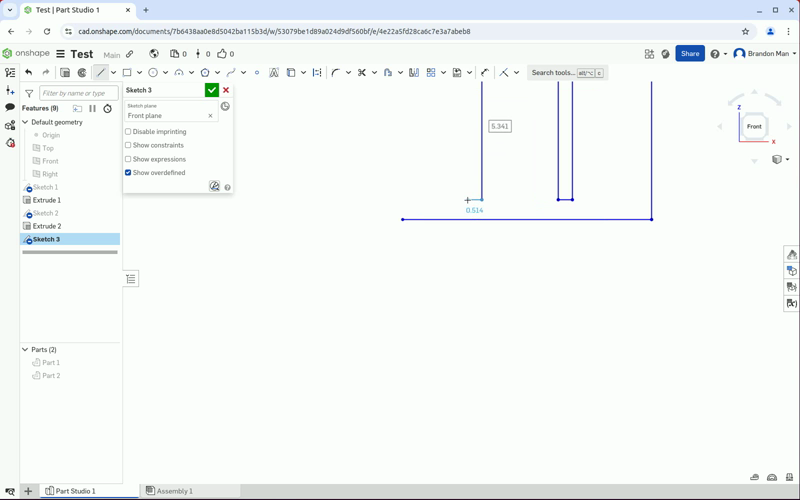
scroll(6)
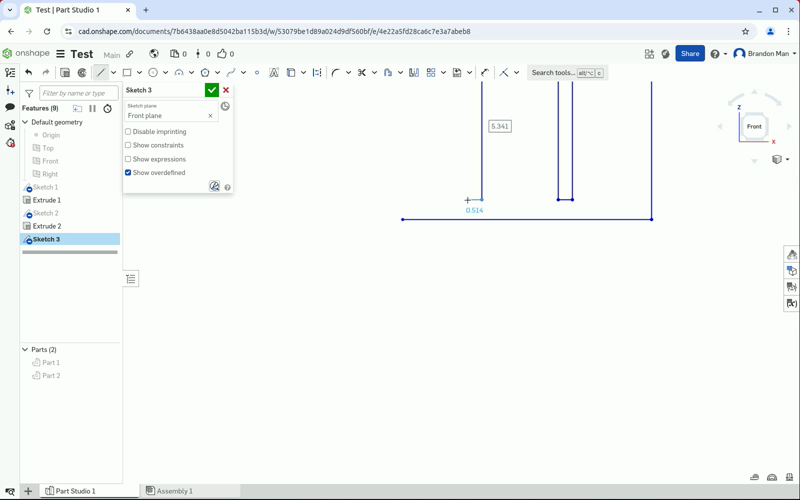
scroll(6)
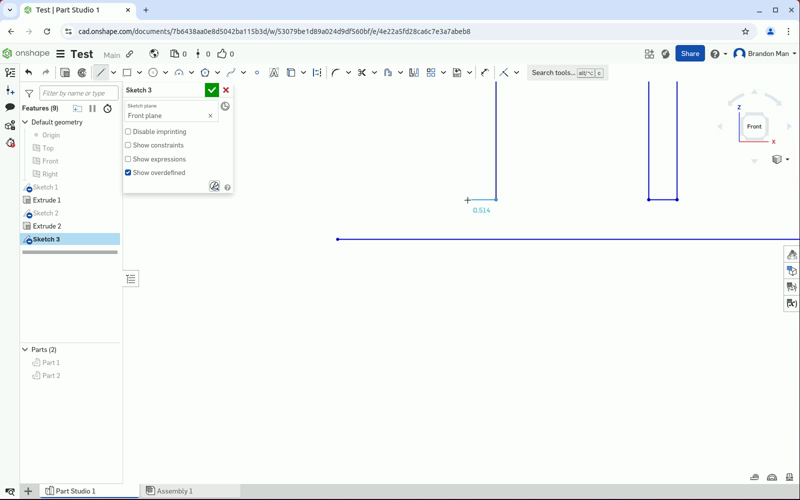
click(467, 199)
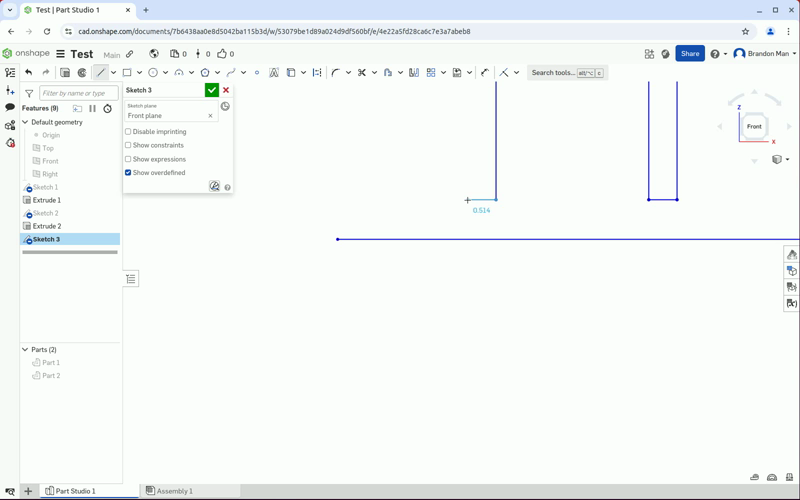
scroll(-6)
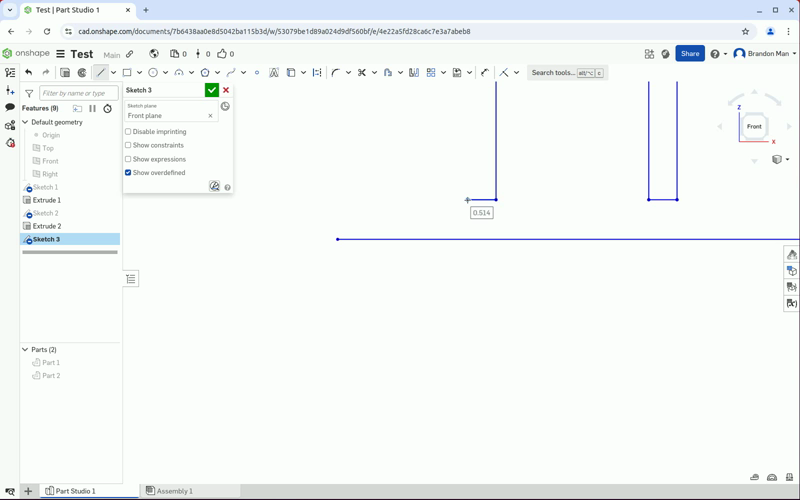
scroll(-6)
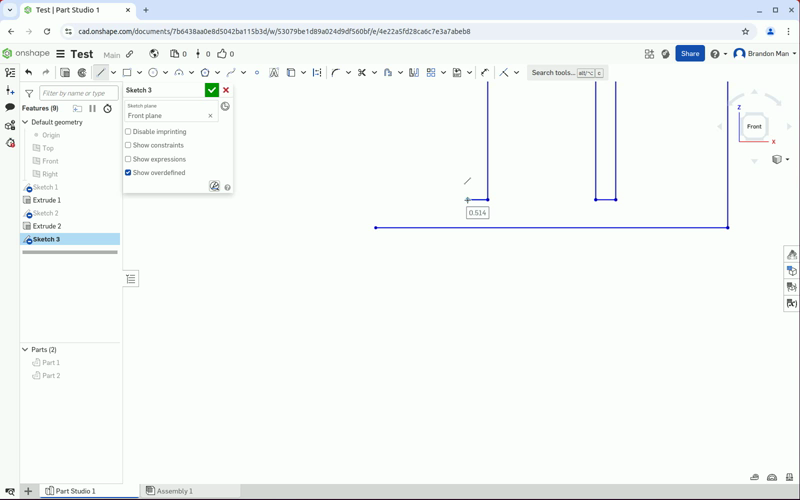
scroll(-6)
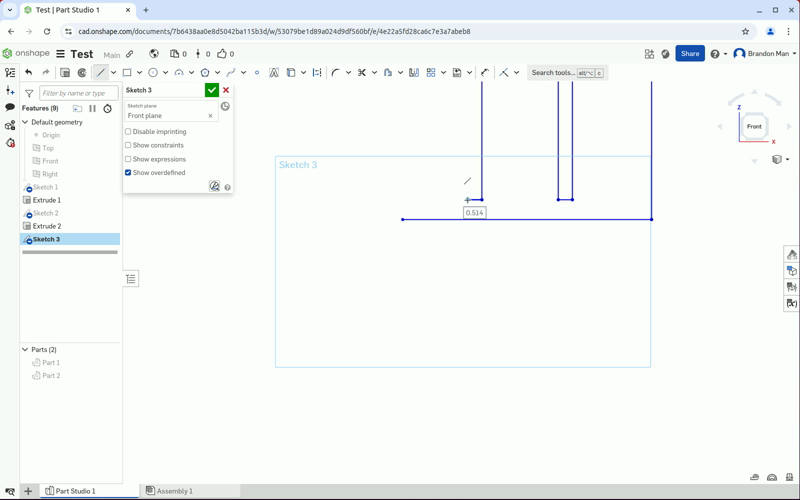
scroll(-6)
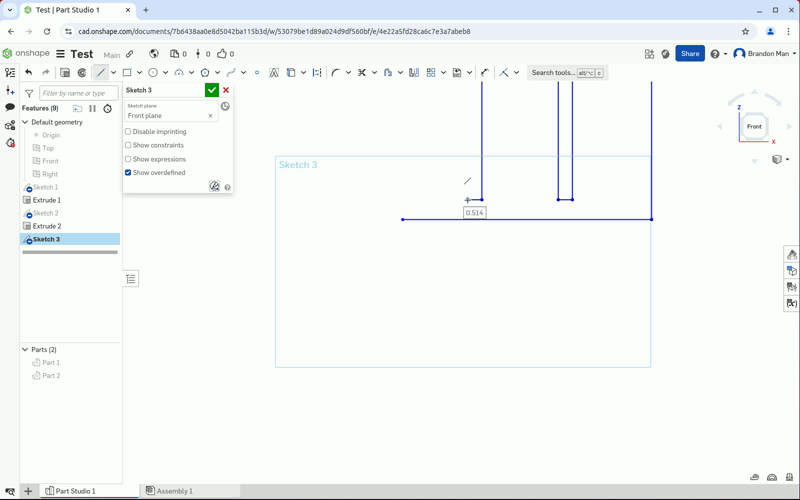
scroll(-6)
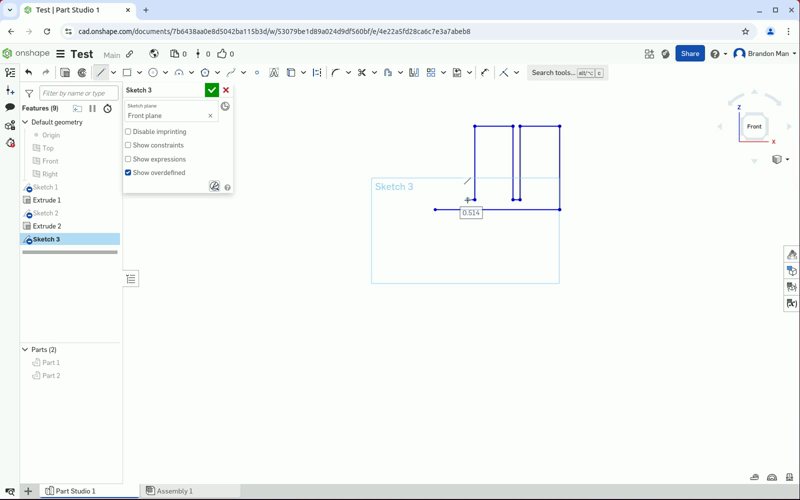
scroll(-6)
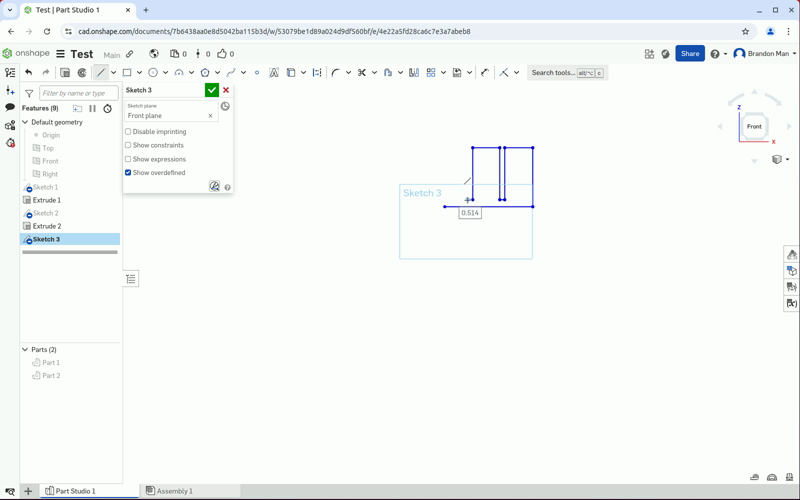
scroll(-6)
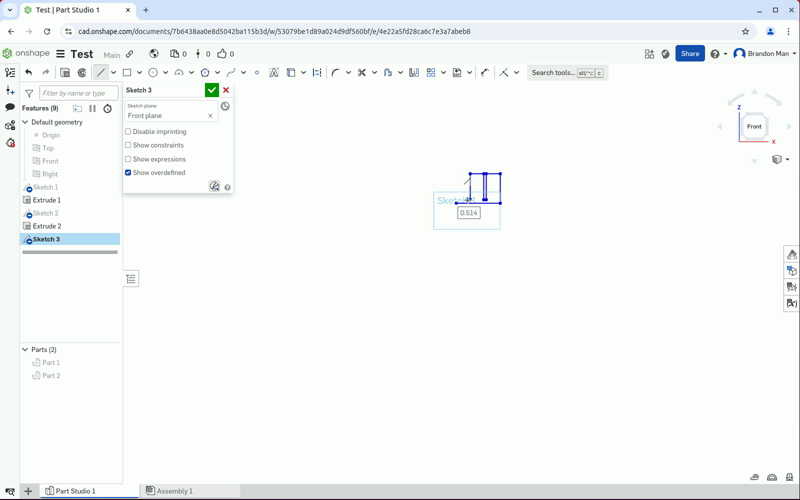
key_up(shift)
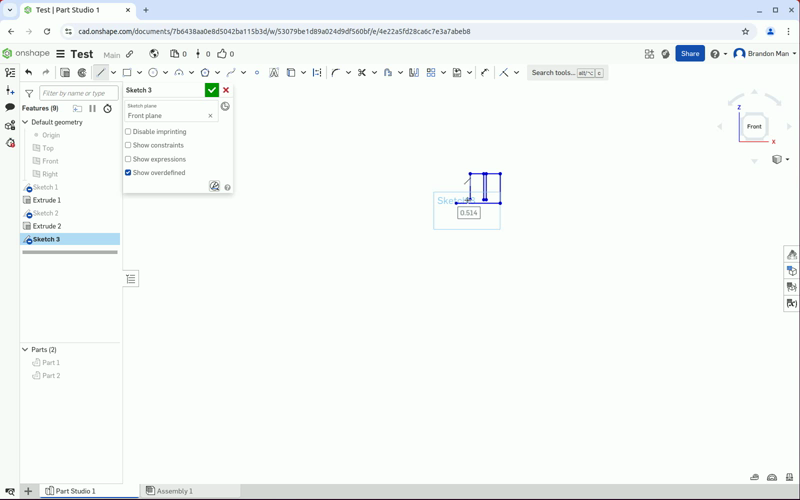
key_down(shift)
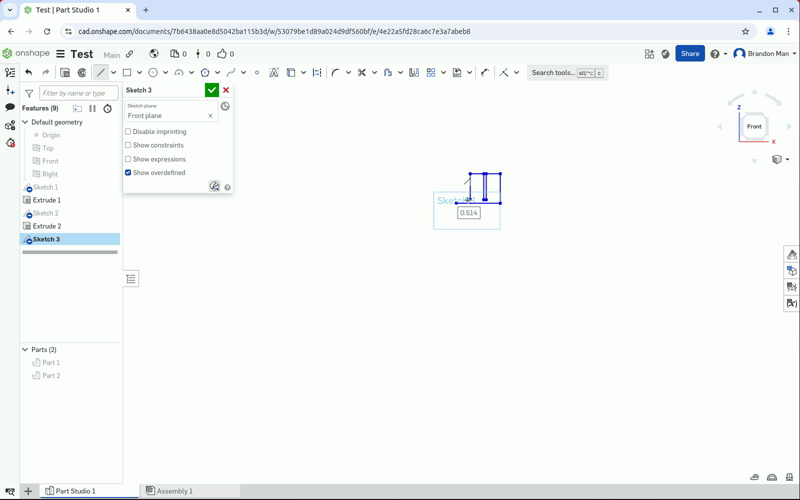
mouse_move(497, 199)
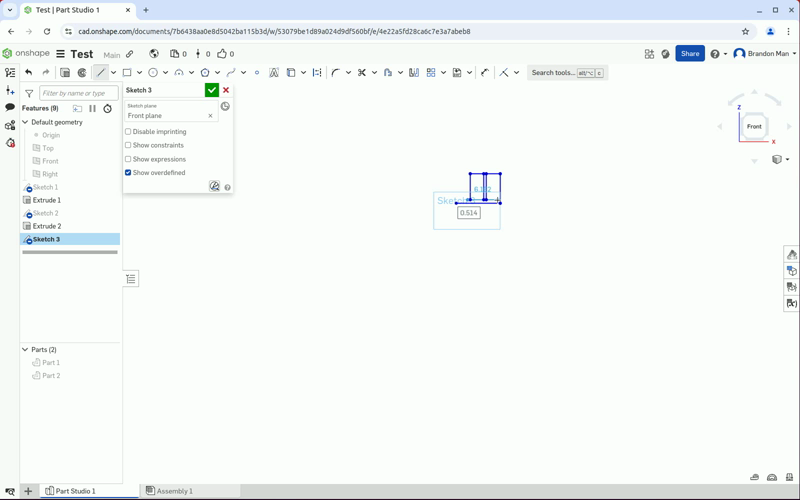
mouse_move(467, 173)
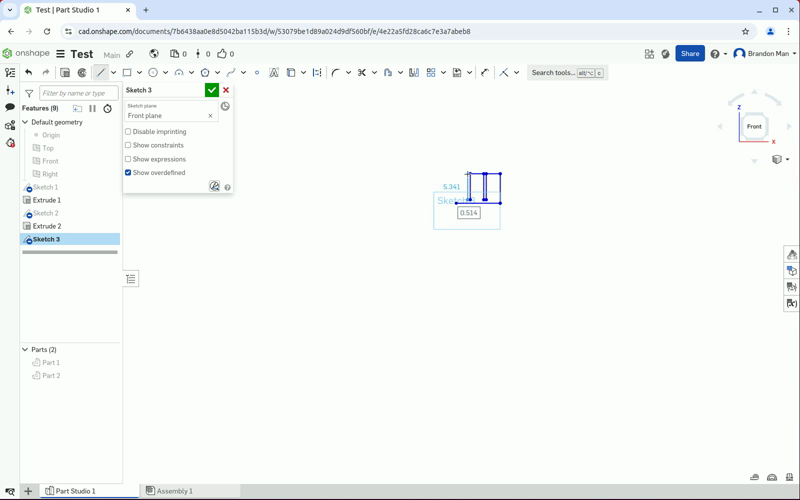
scroll(6)
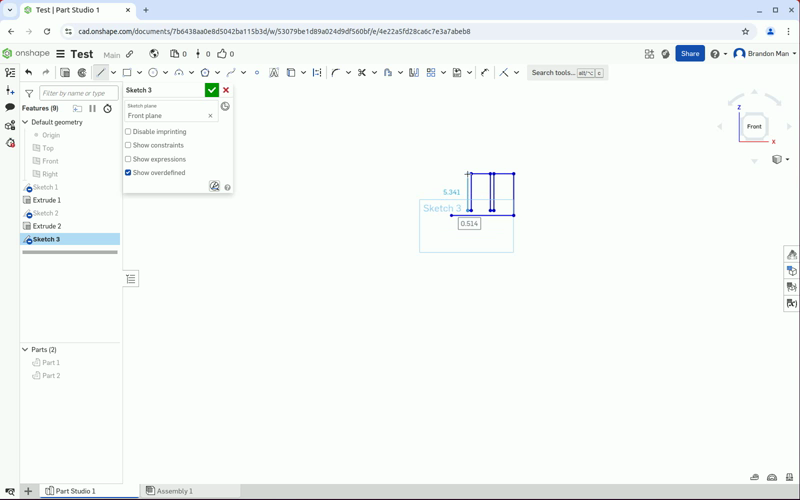
scroll(6)
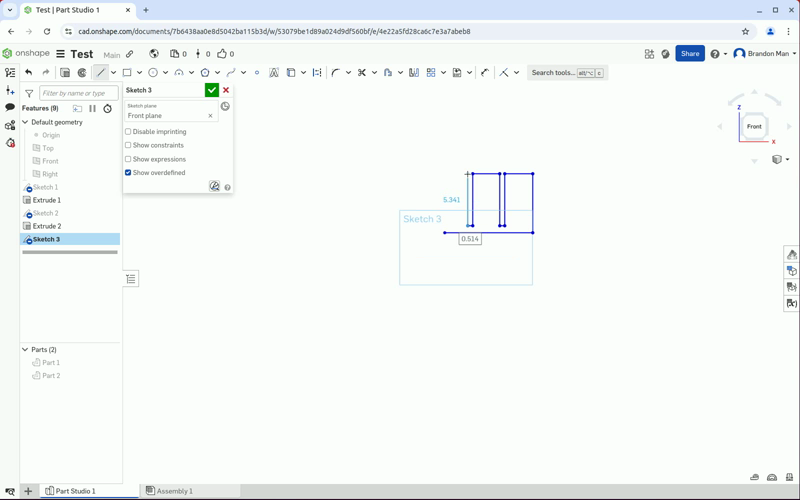
scroll(6)
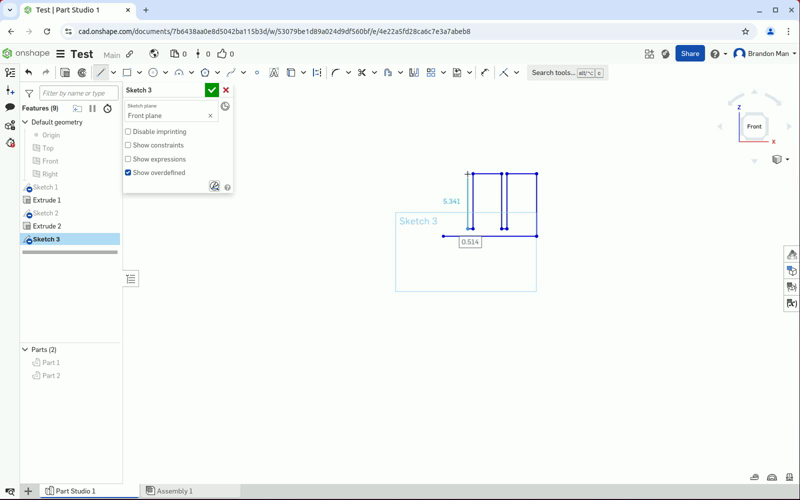
scroll(6)
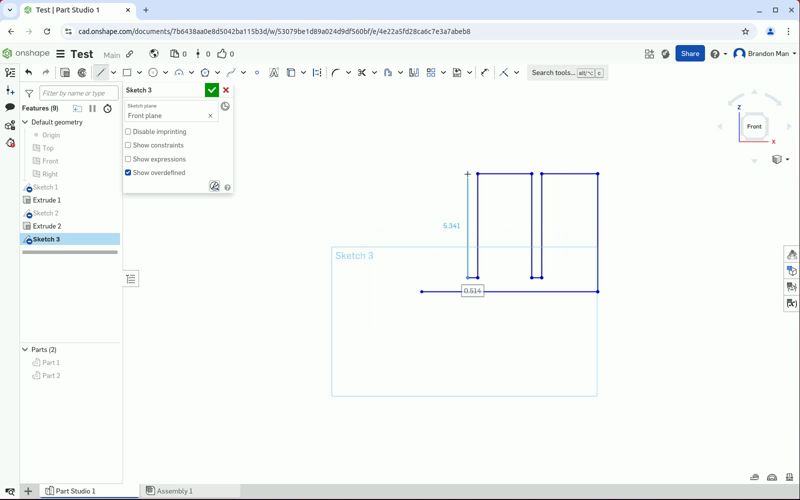
scroll(6)
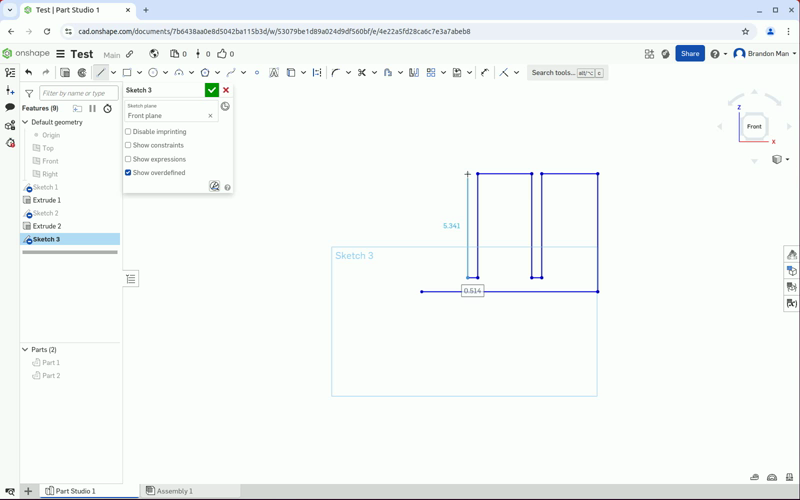
scroll(6)
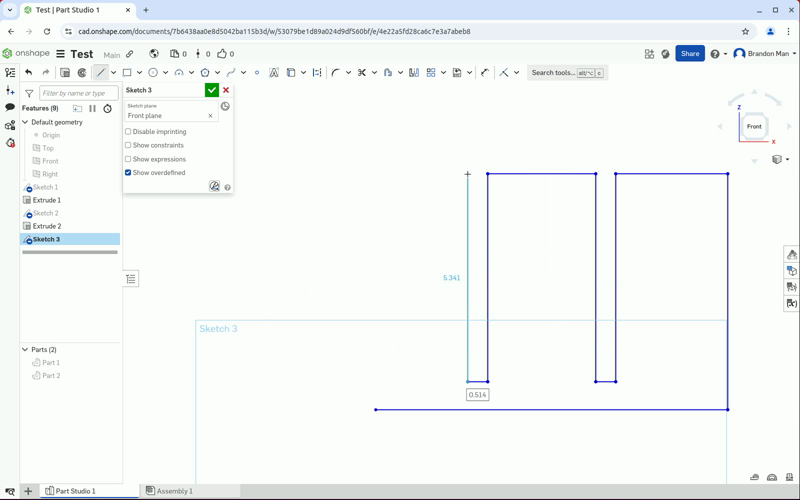
scroll(6)
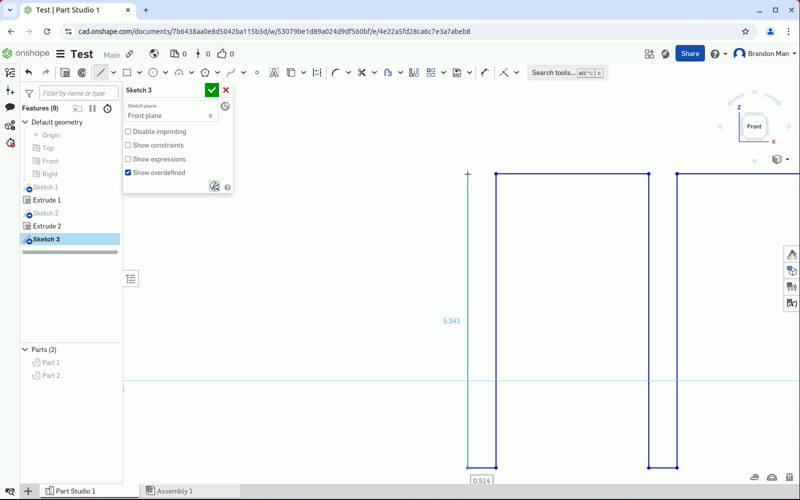
click(467, 173)
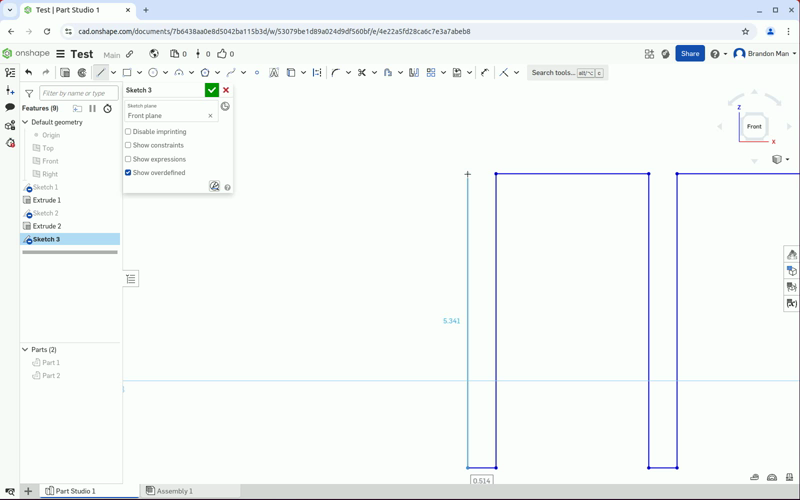
scroll(-6)
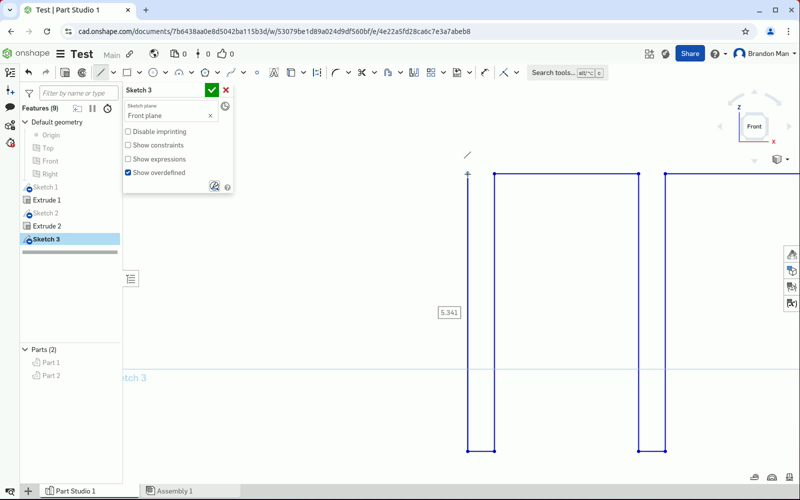
scroll(-6)
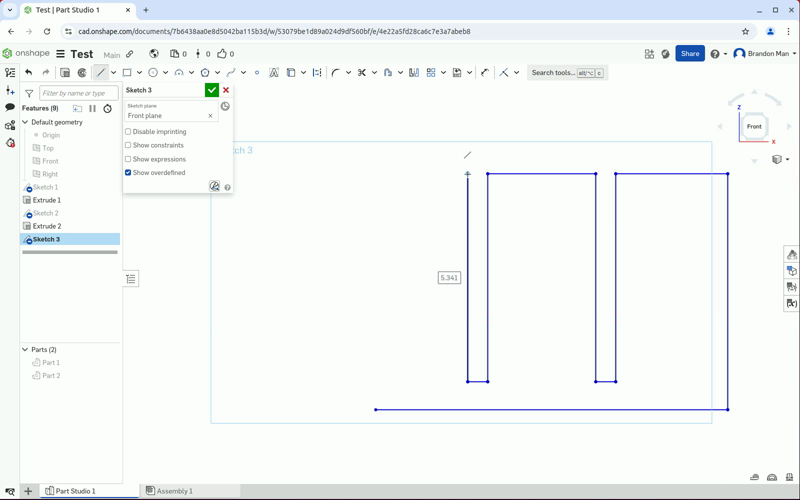
scroll(-6)
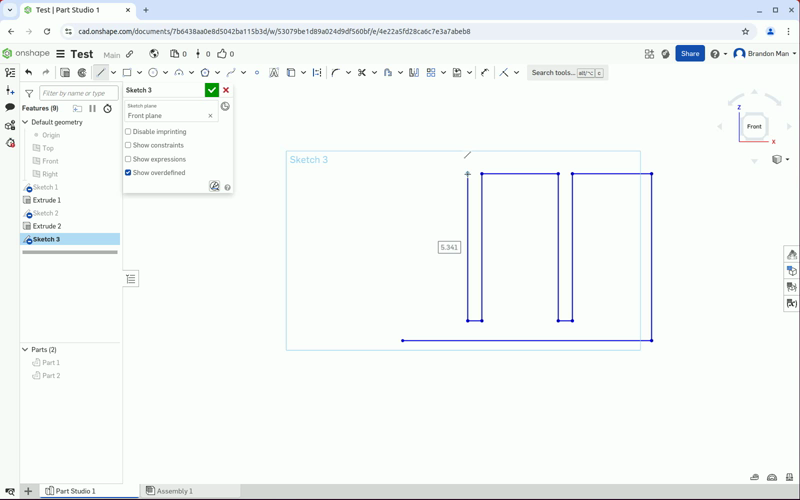
scroll(-6)
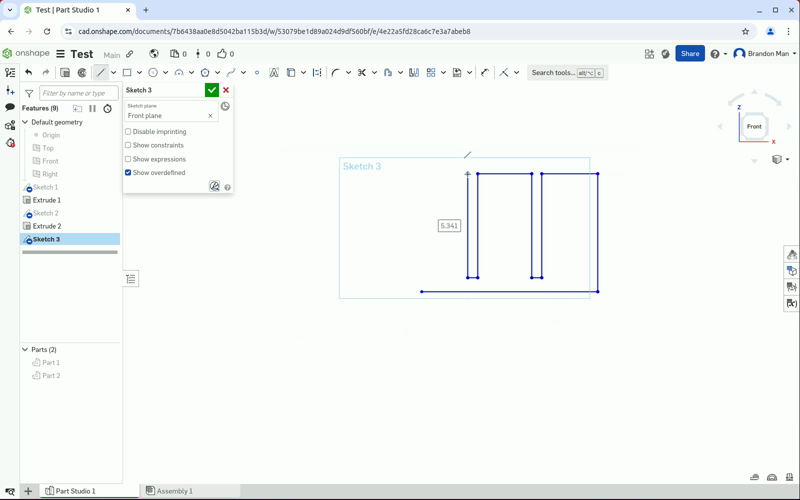
scroll(-6)
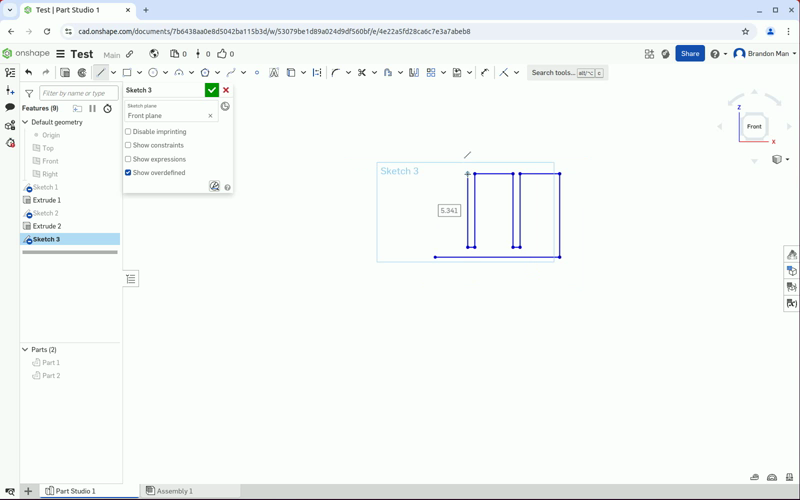
scroll(-6)
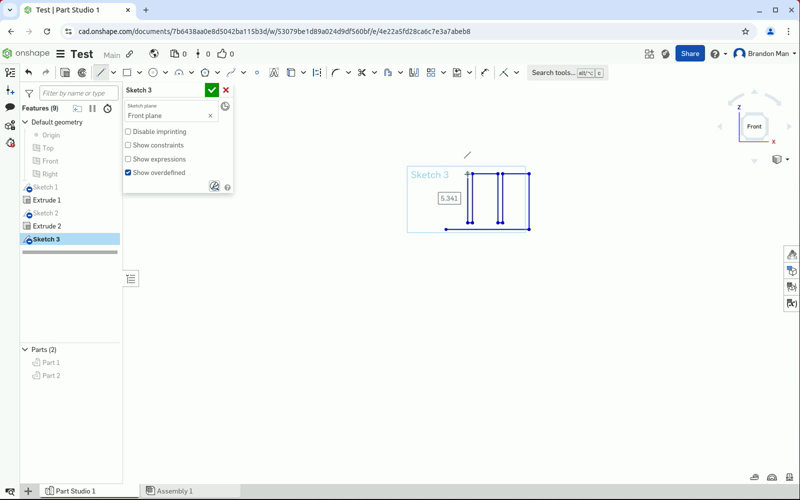
scroll(-6)
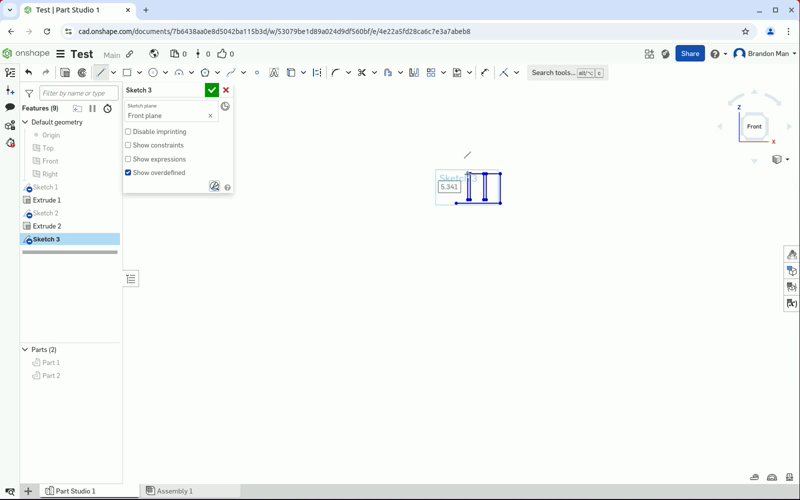
key_up(shift)
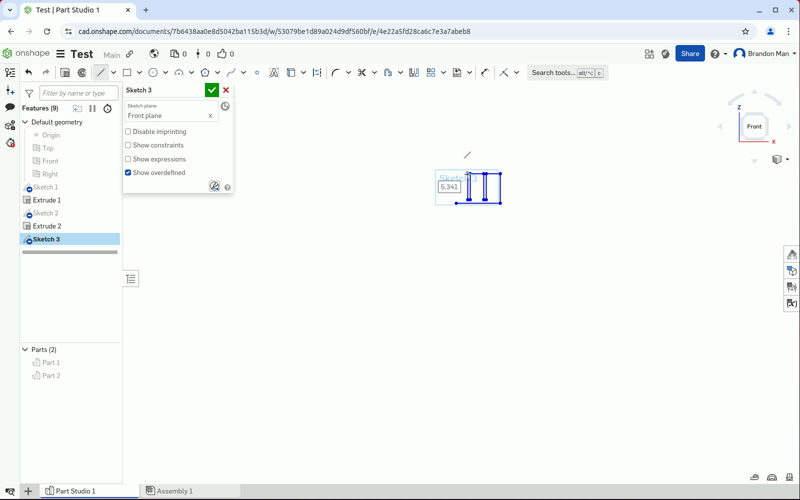
key_down(shift)
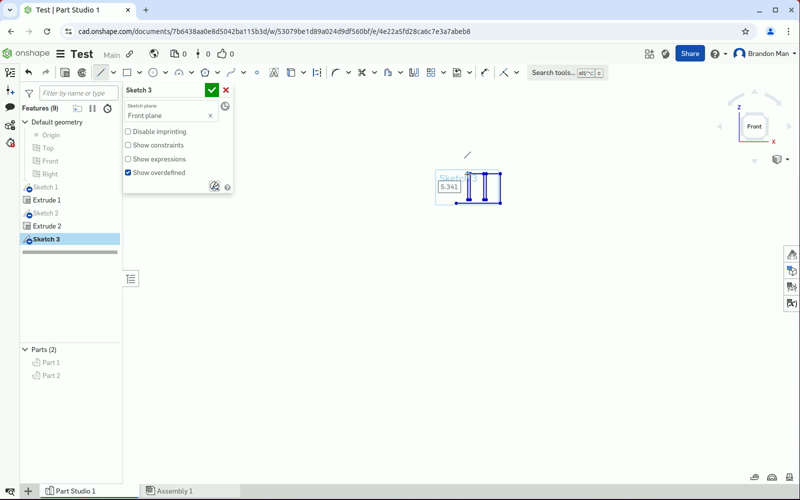
mouse_move(497, 173)
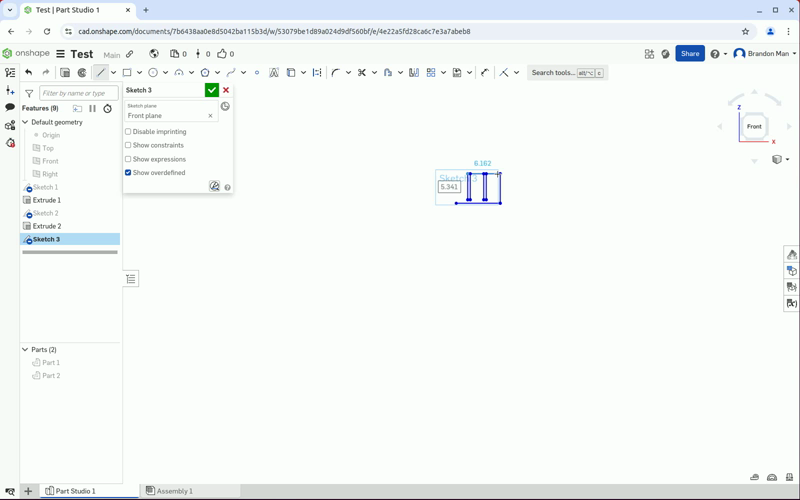
mouse_move(456, 173)
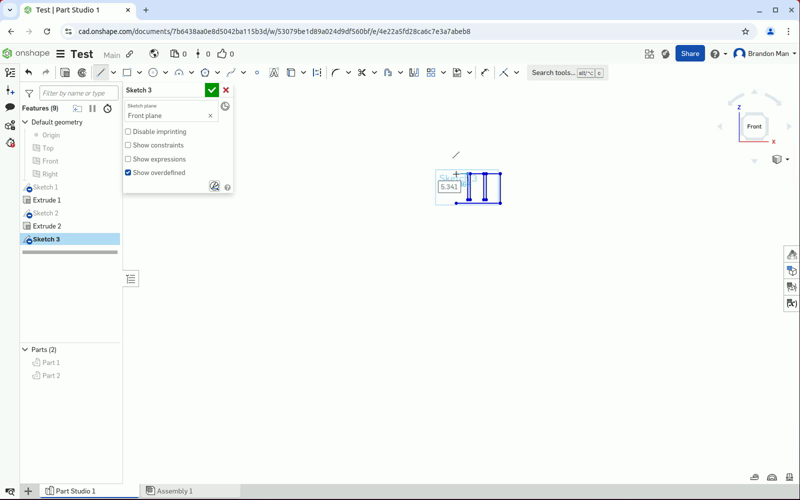
click(456, 173)
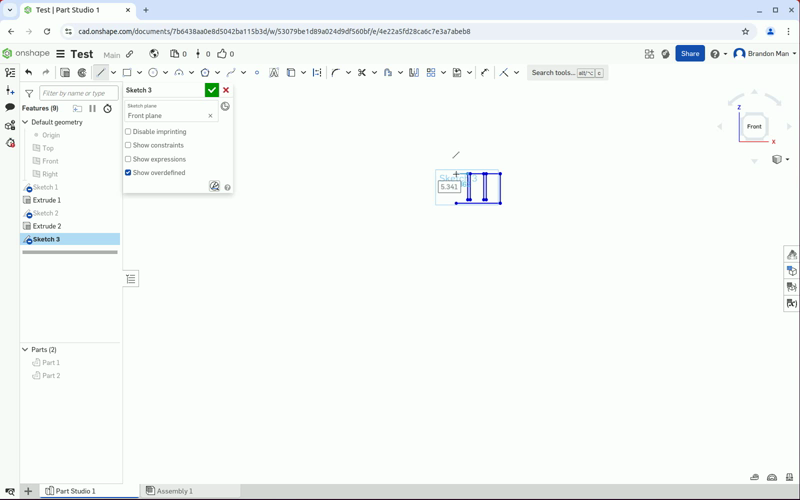
key_up(shift)
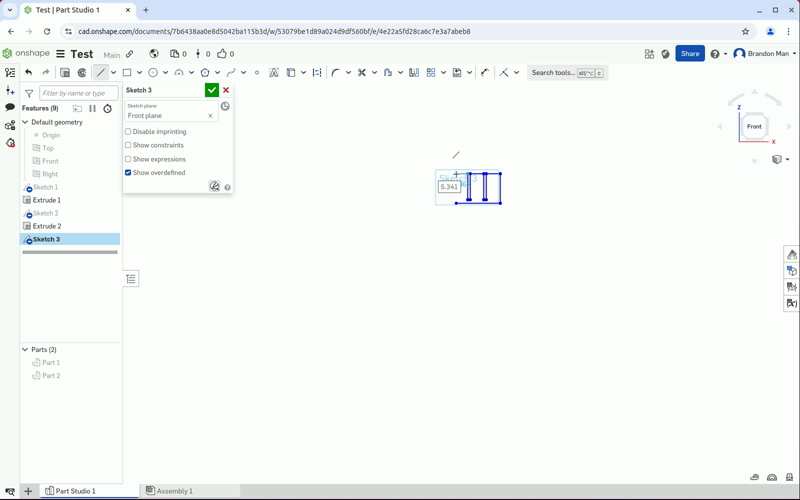
mouse_move(486, 173)
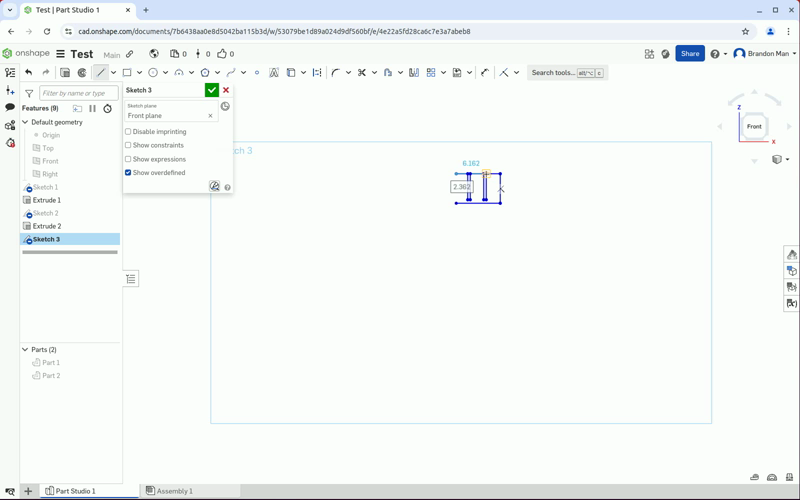
key_down(shift)
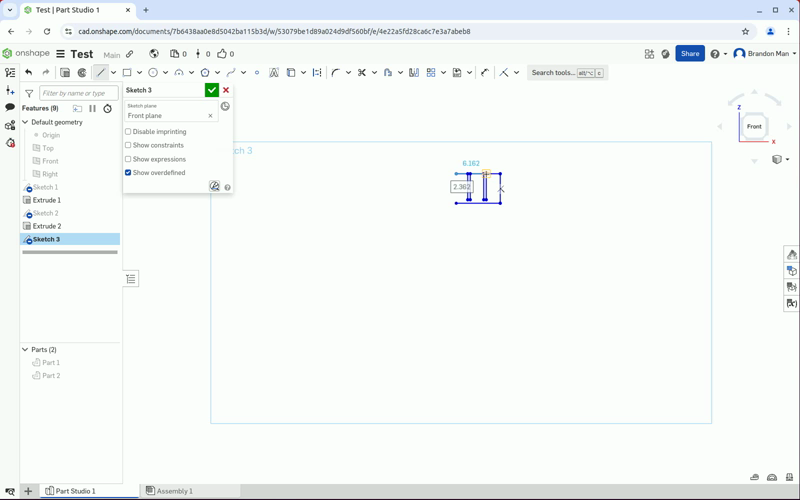
mouse_move(456, 203)
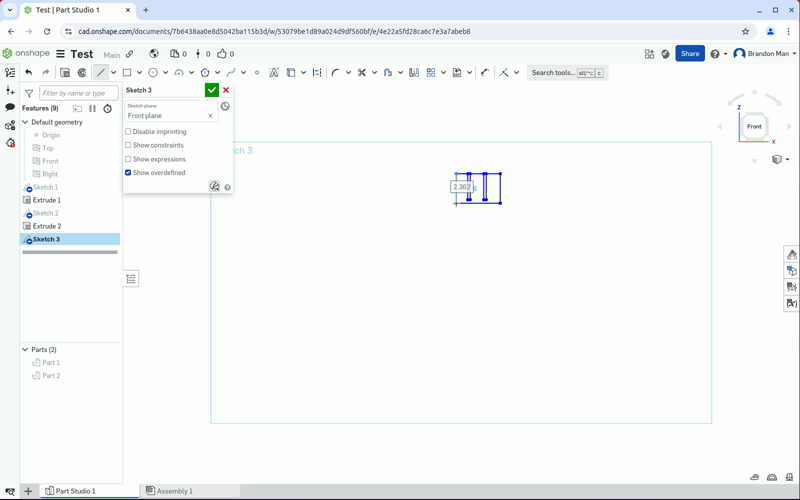
key_up(shift)
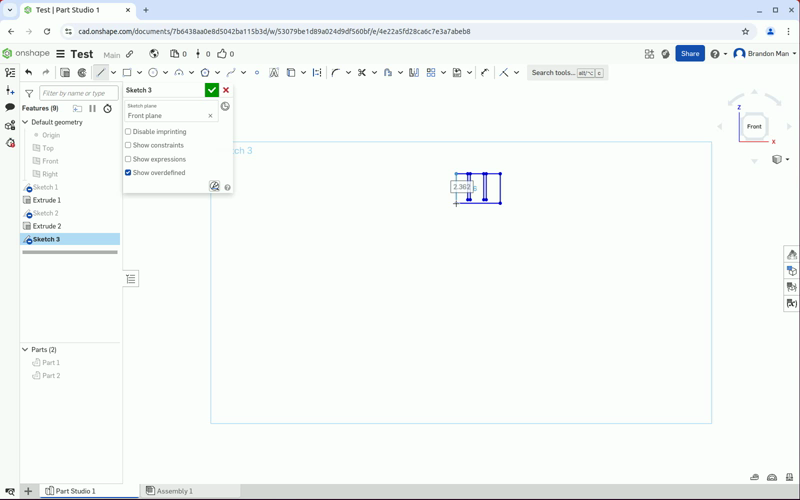
click(456, 203)
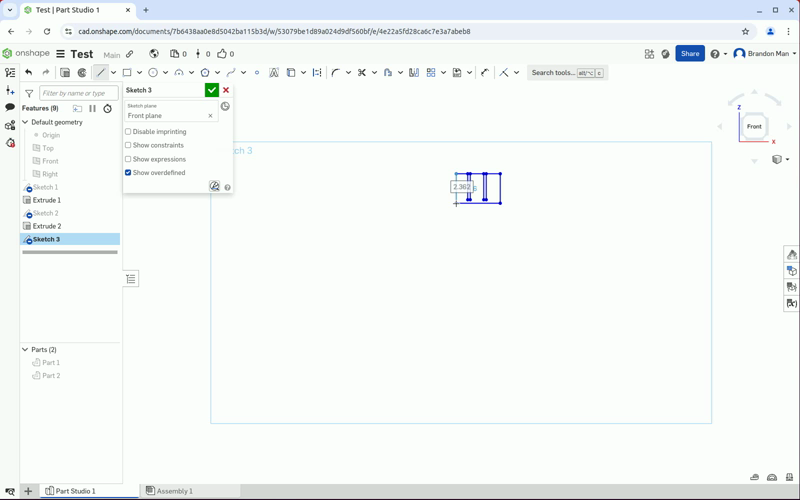
key(esc)
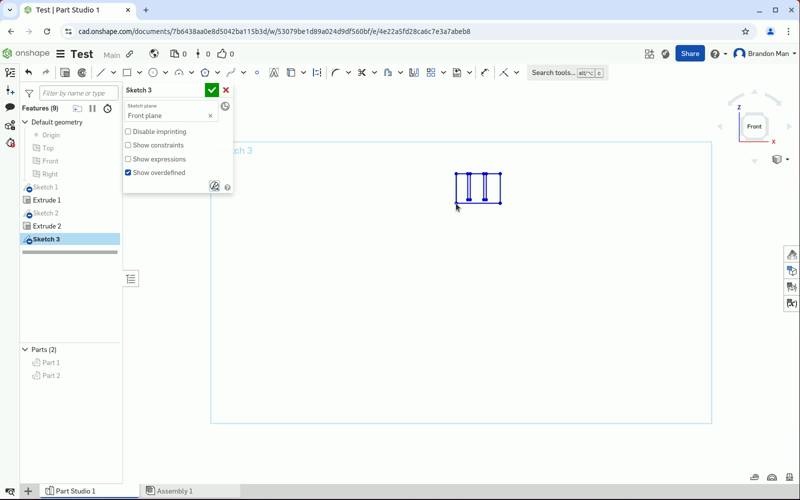
mouse_move(497, 189)
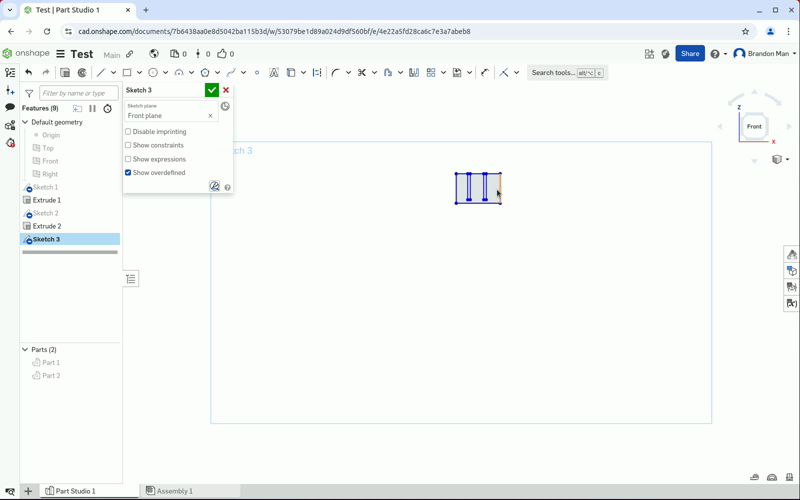
scroll(6)
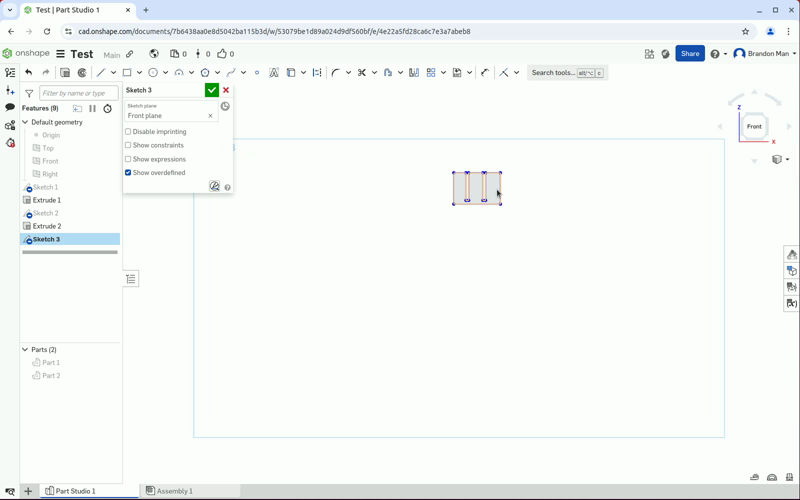
scroll(6)
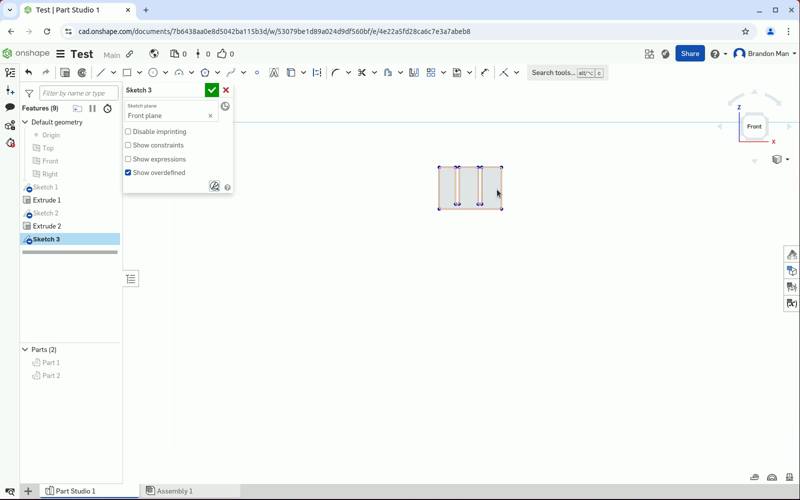
scroll(6)
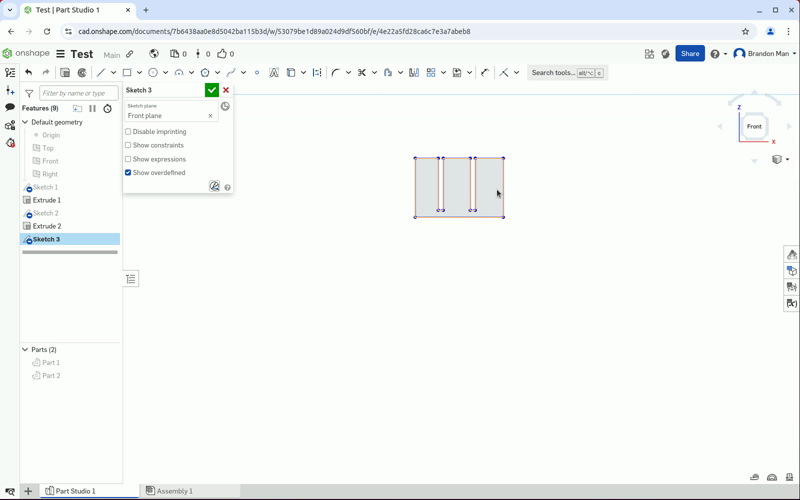
scroll(6)
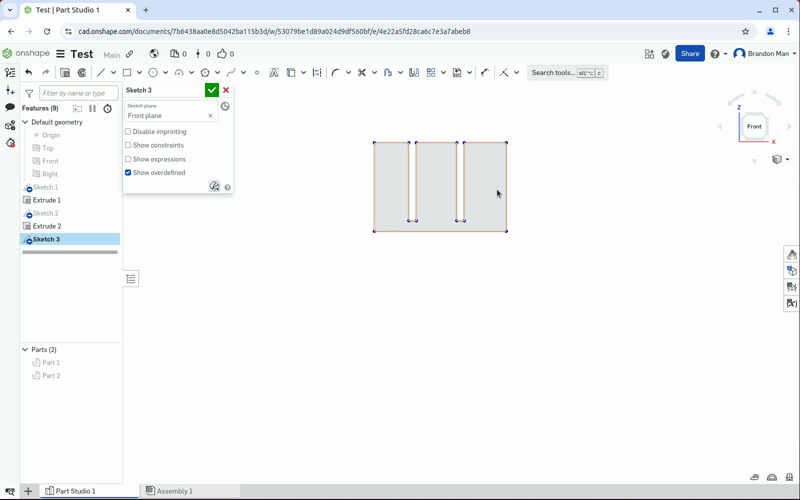
scroll(6)
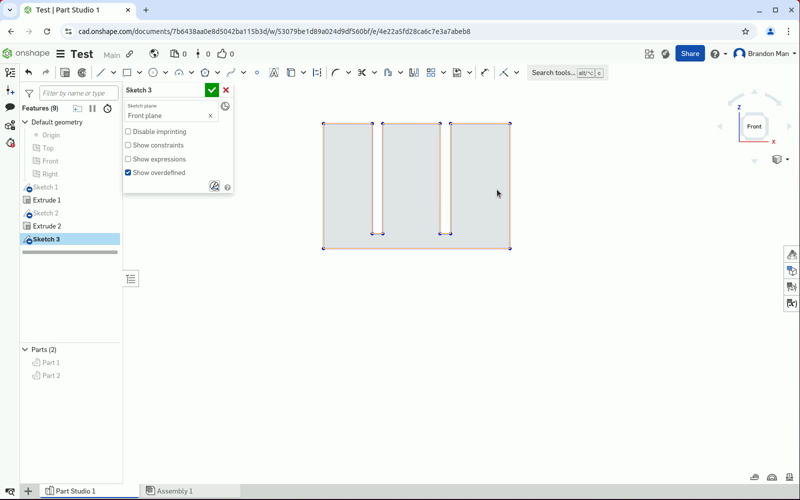
scroll(6)
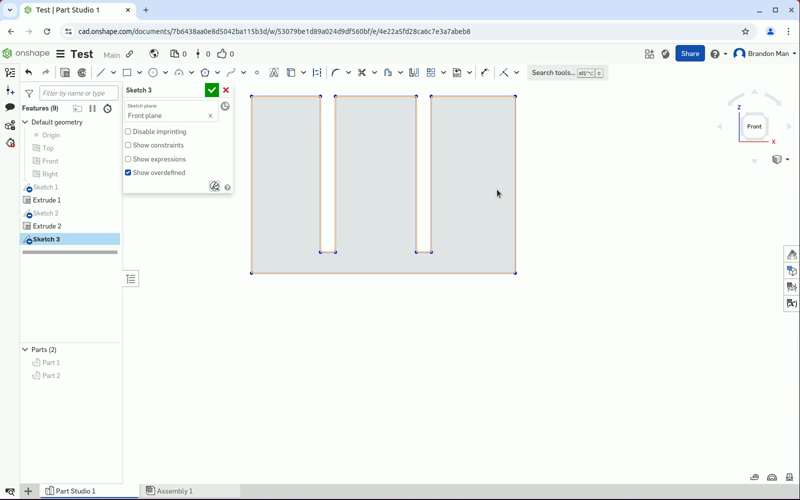
scroll(6)
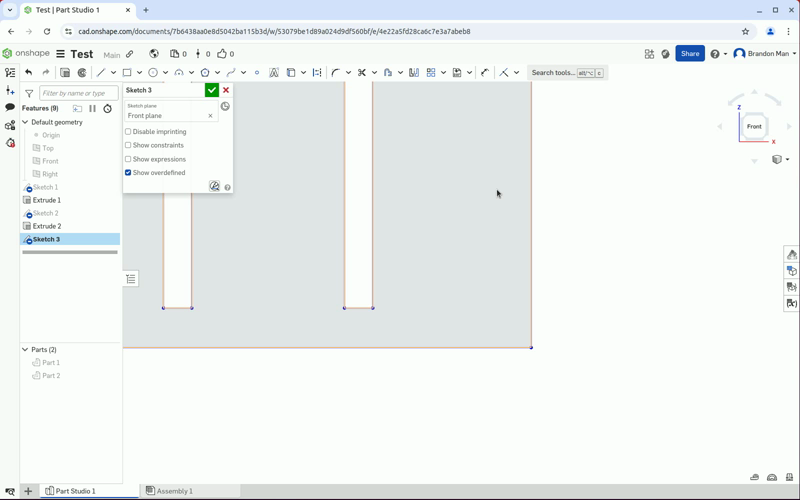
click(497, 189)
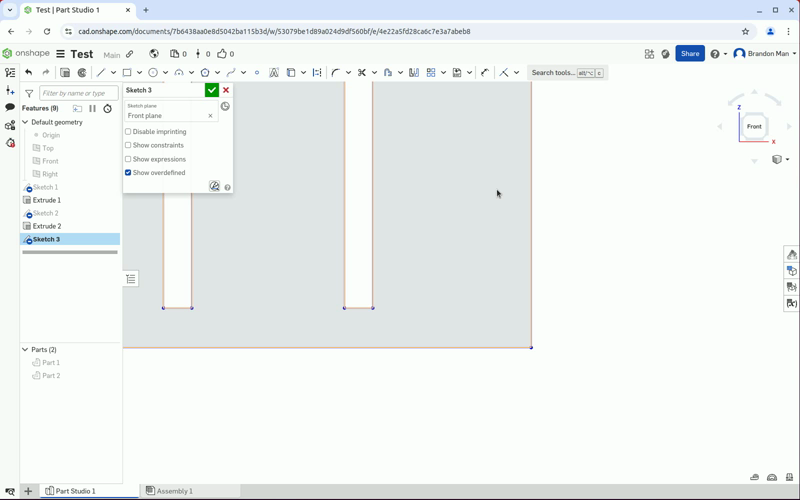
scroll(-6)
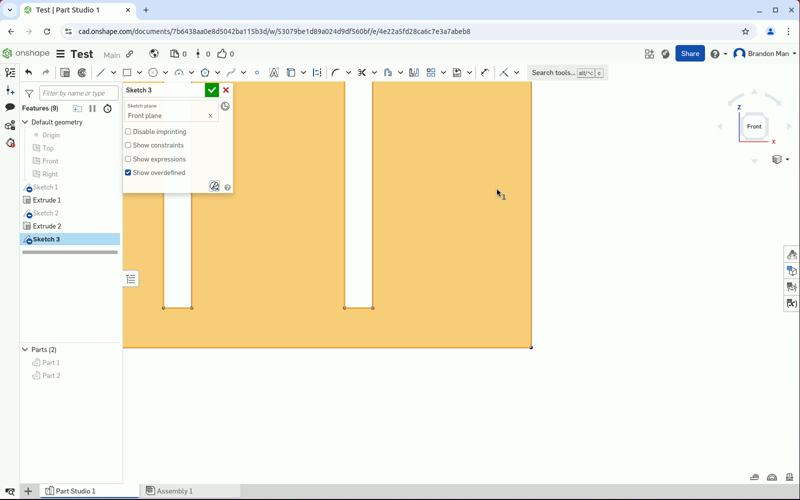
scroll(-6)
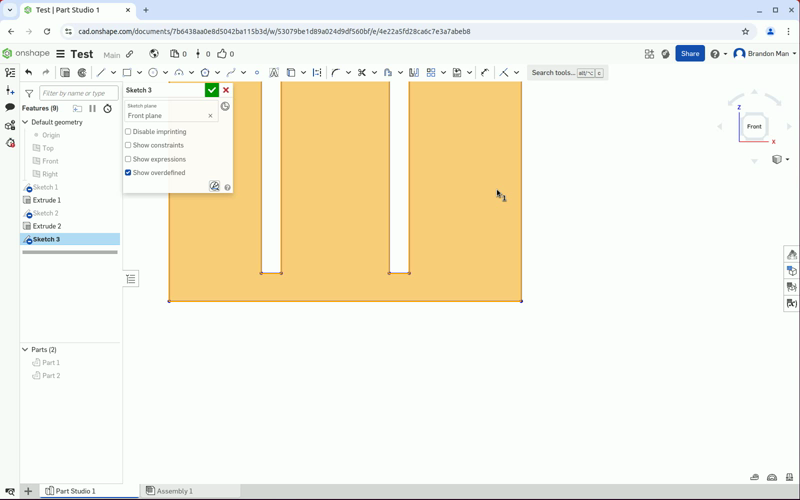
scroll(-6)
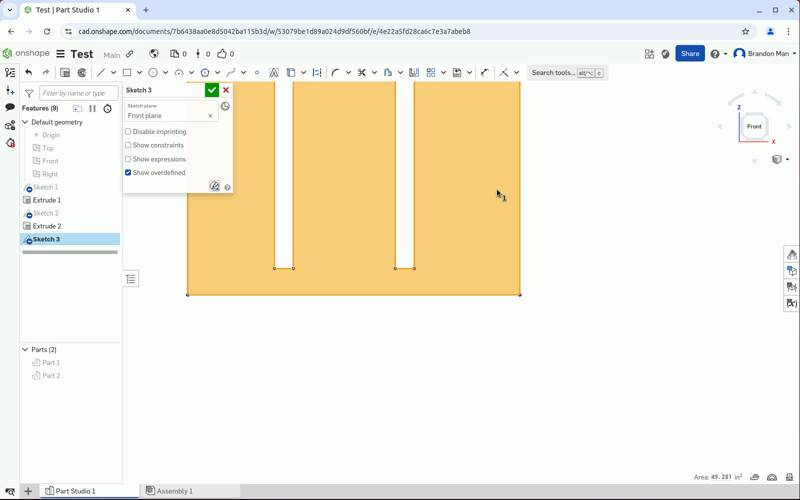
scroll(-6)
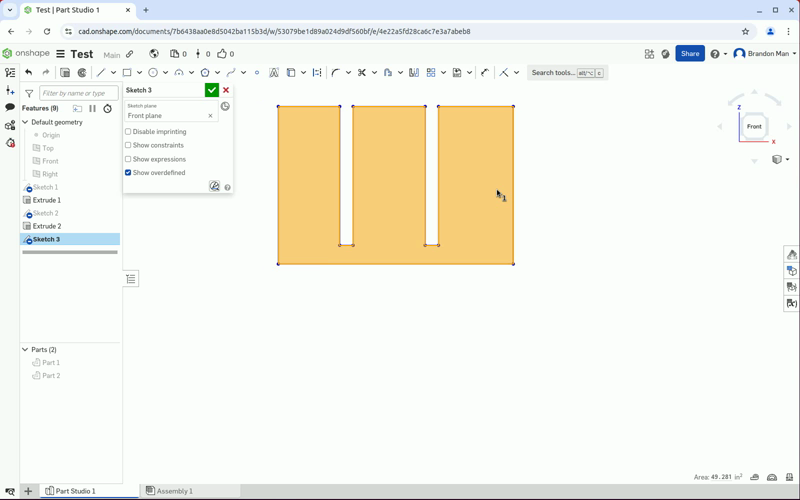
scroll(-6)
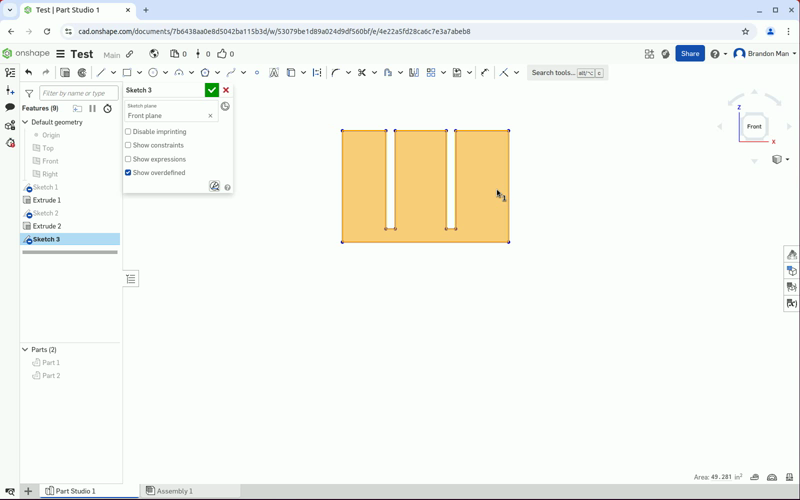
scroll(-6)
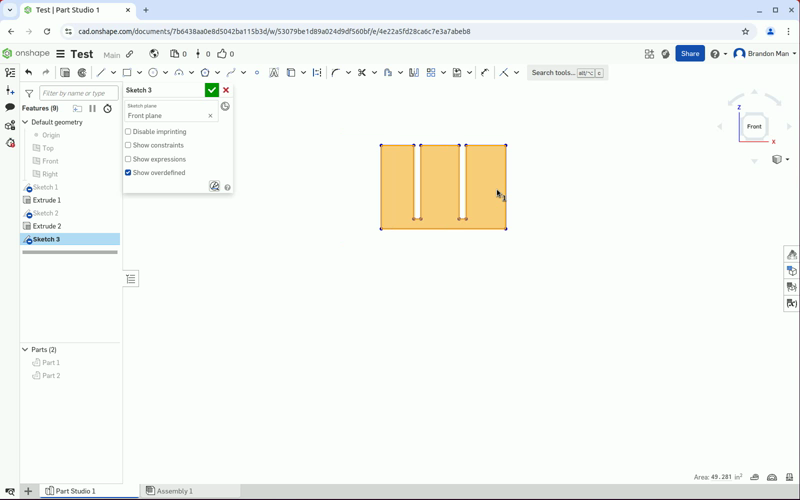
scroll(-6)
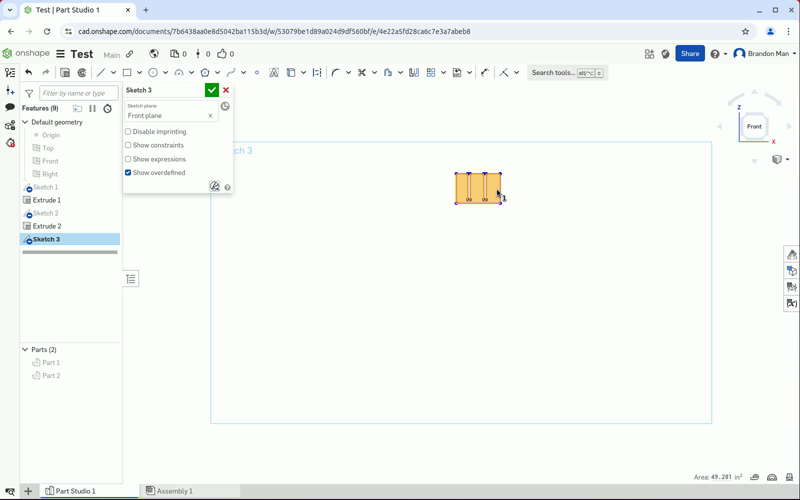
mouse_move(73, 352)
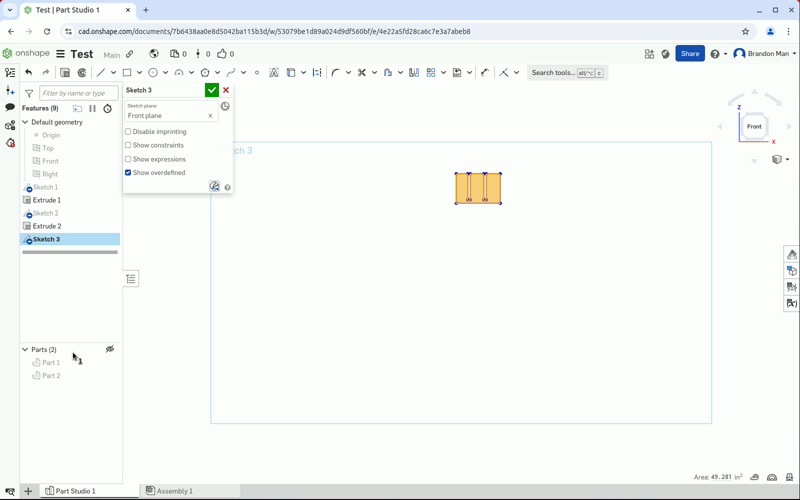
key(shift+y)
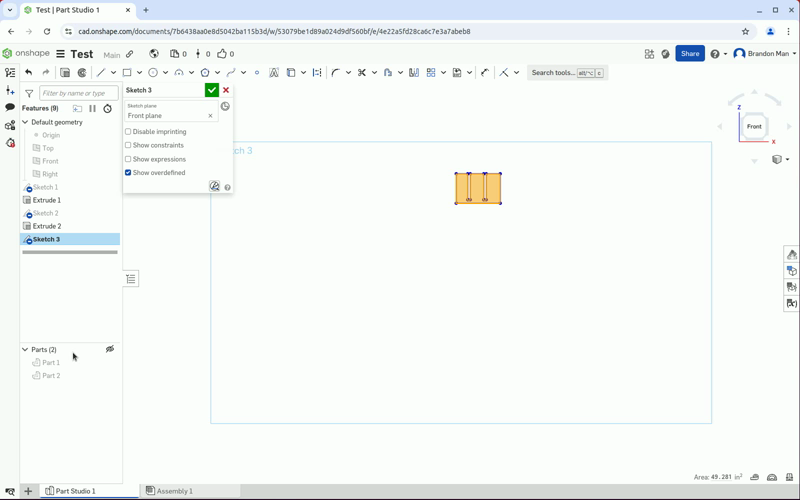
key(shift+e)
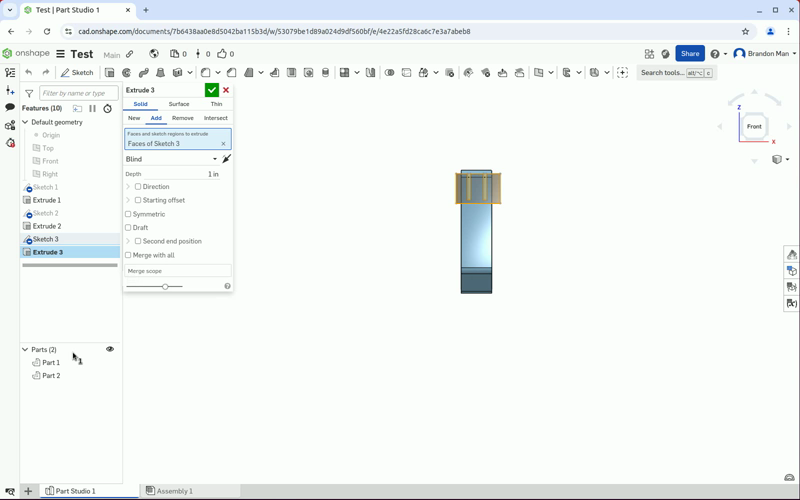
mouse_move(143, 106)
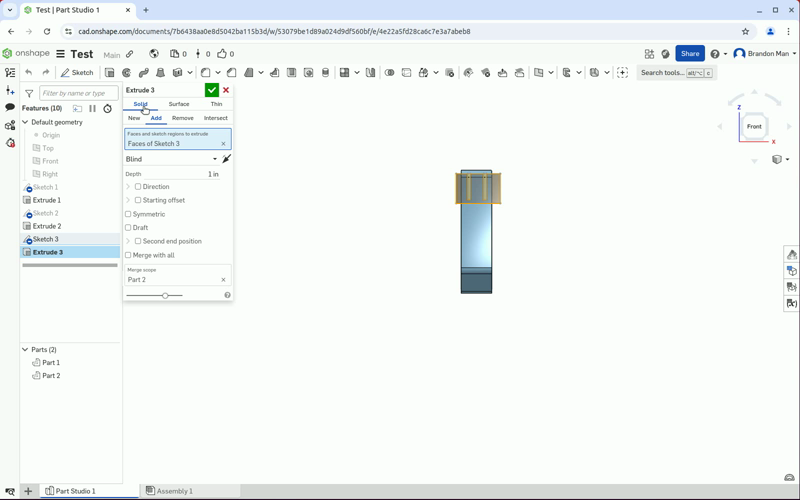
click(143, 106)
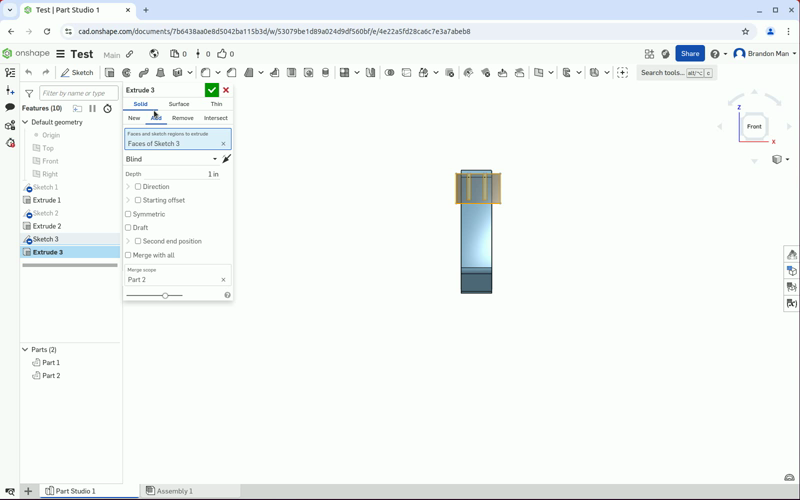
mouse_move(186, 120)
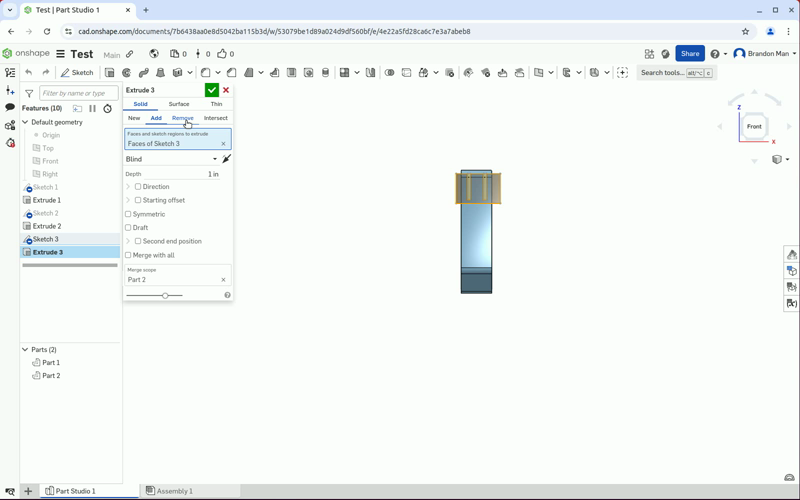
click(186, 120)
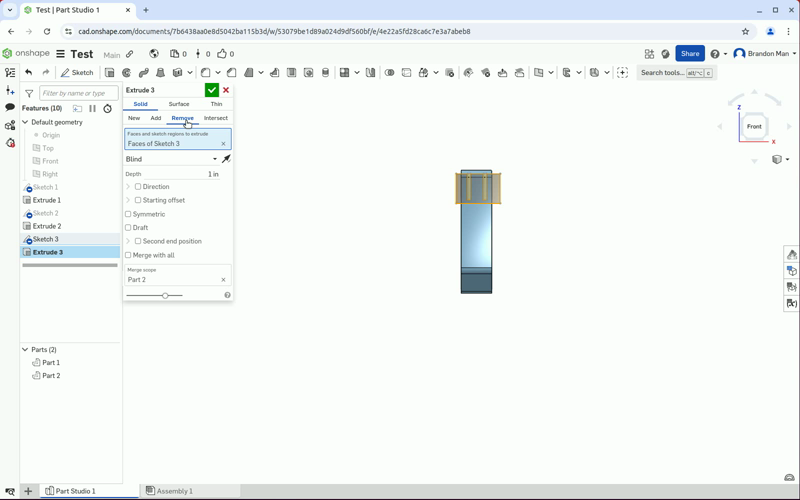
key(tab, 4)
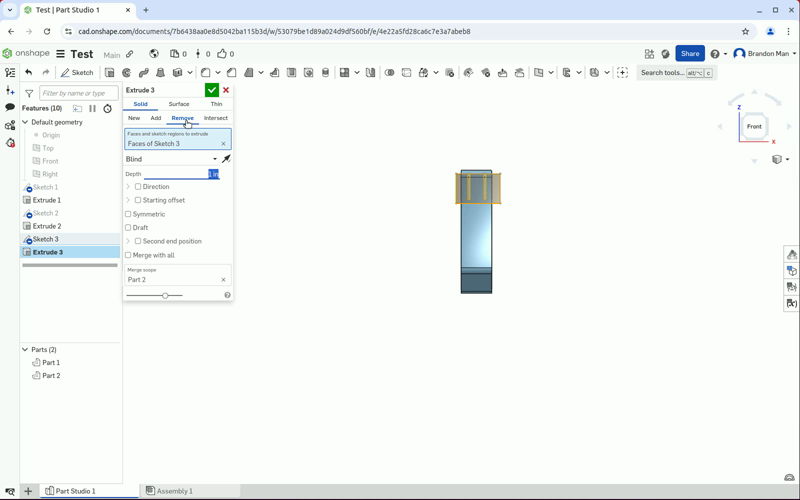
text(-7.222)
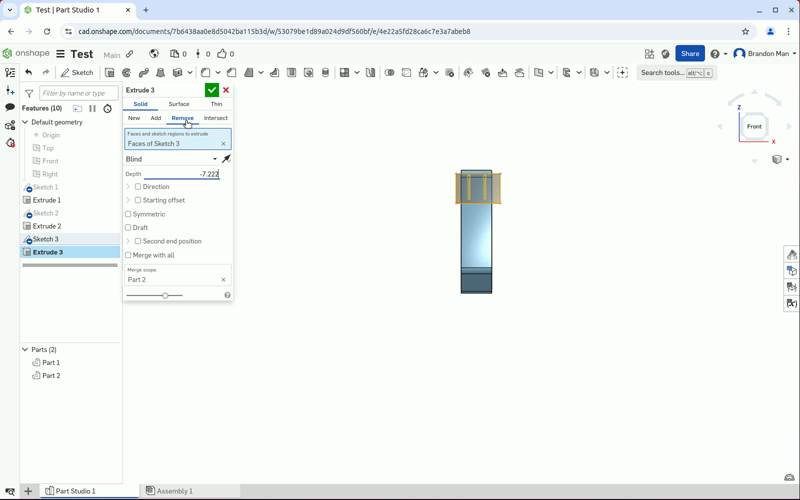
key(tab, 3)
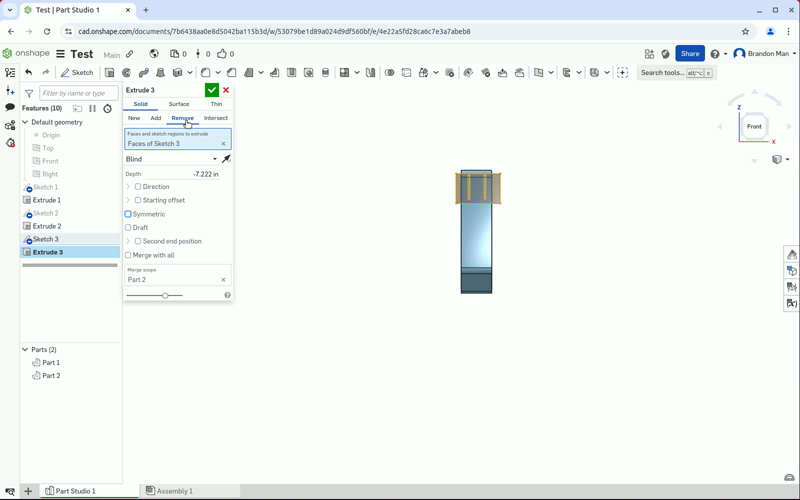
key(space)
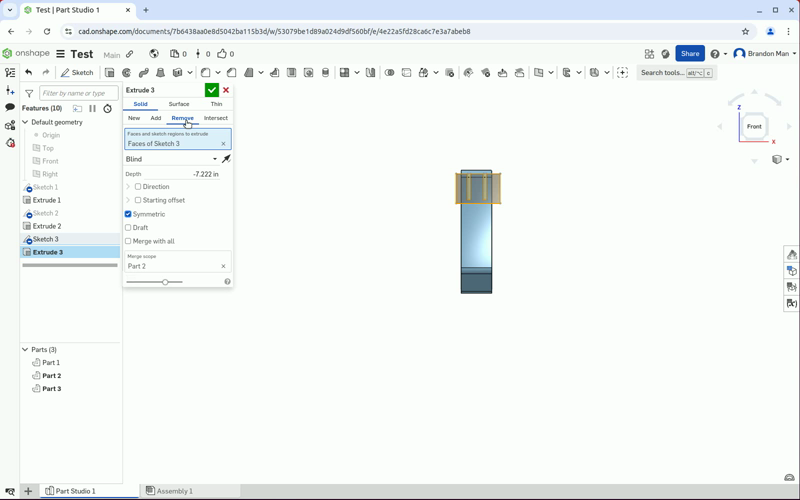
key(tab, 2)
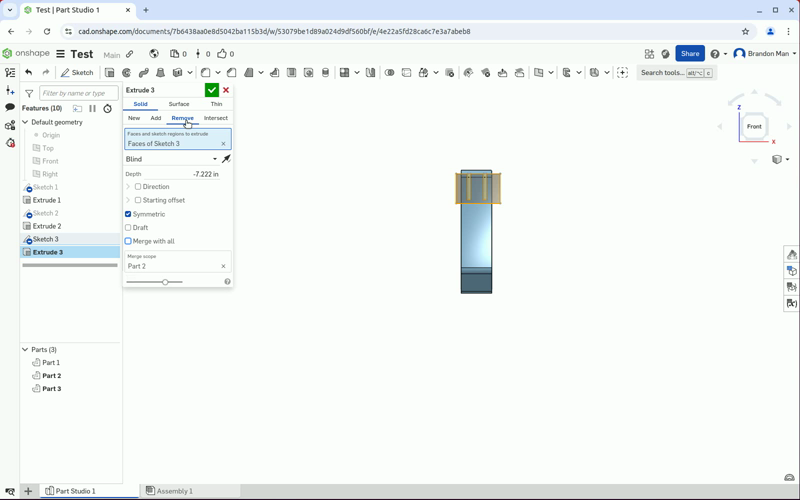
key(space)
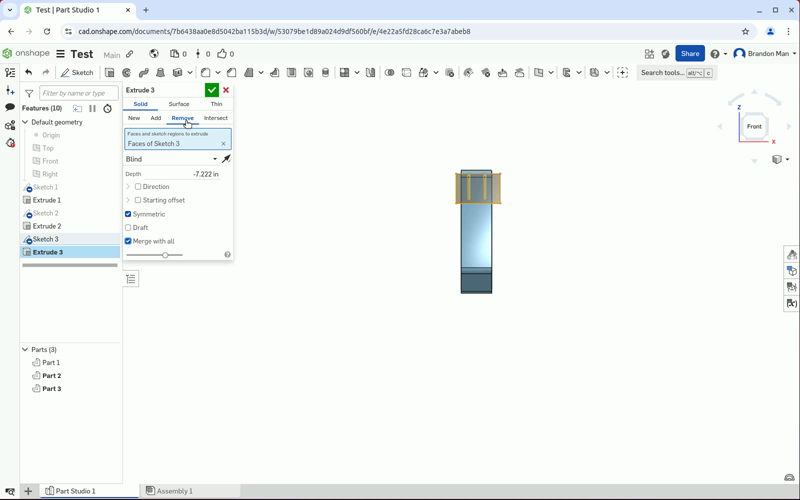
key(enter)
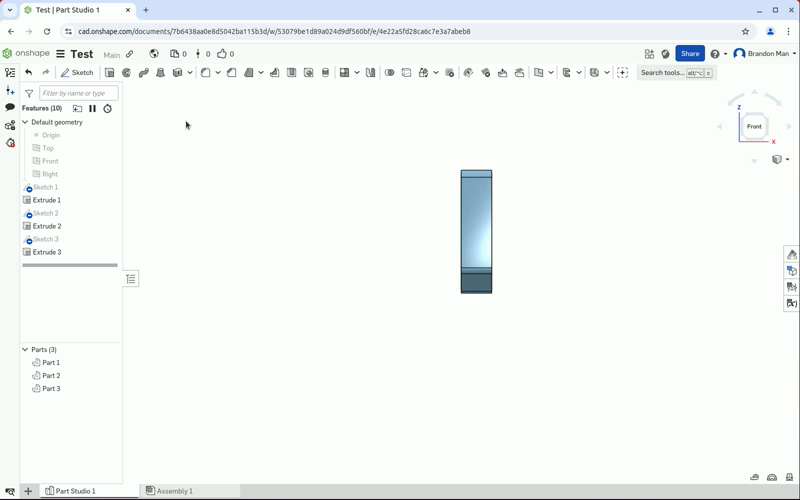
key(shift+h)
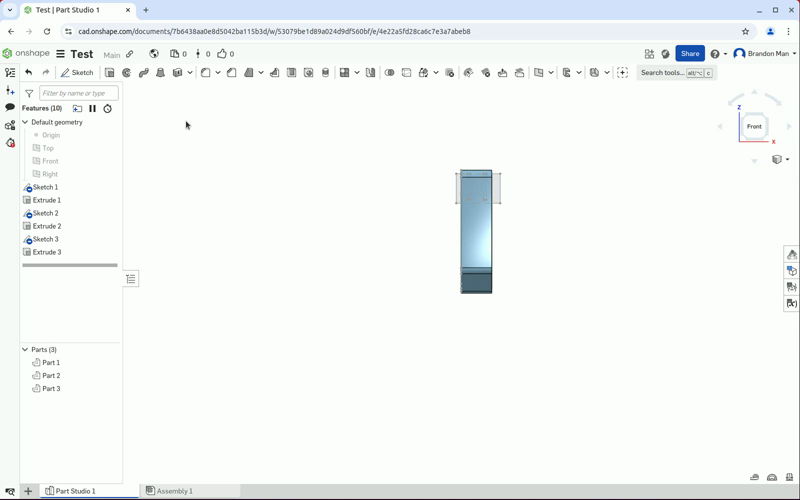
key(shift+h)
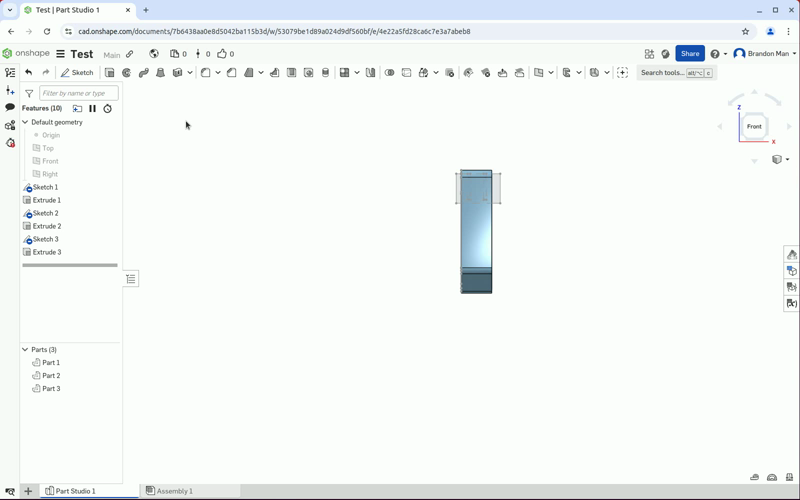
key(shift+7)
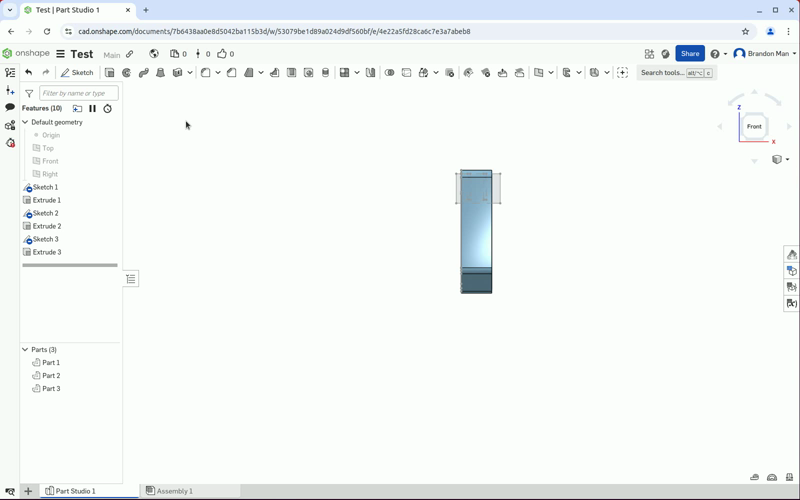
key(left, 2)
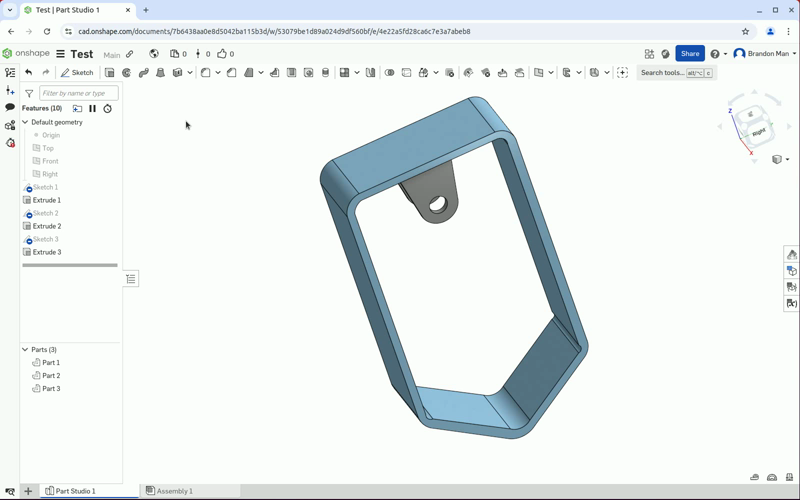
key(down, 2)
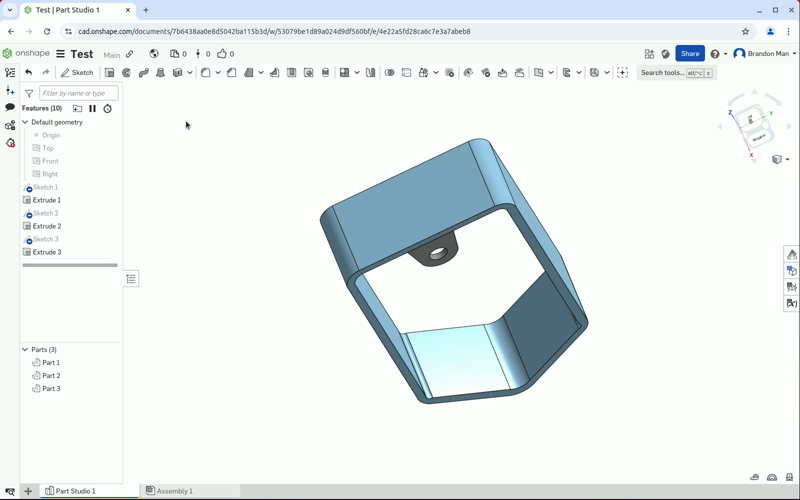
key(up, 2)
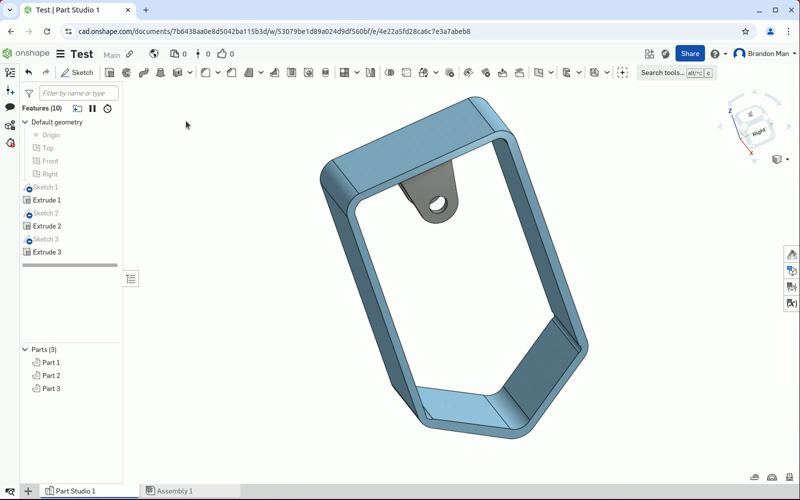
key(right, 2)
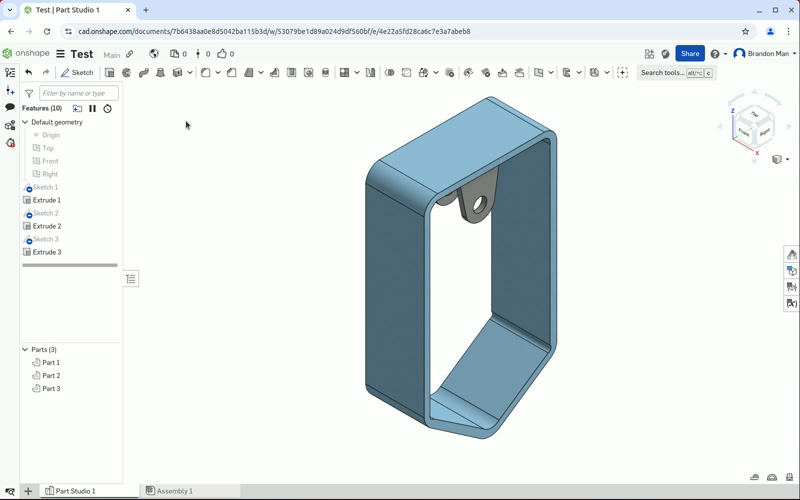
mouse_move(73, 189)
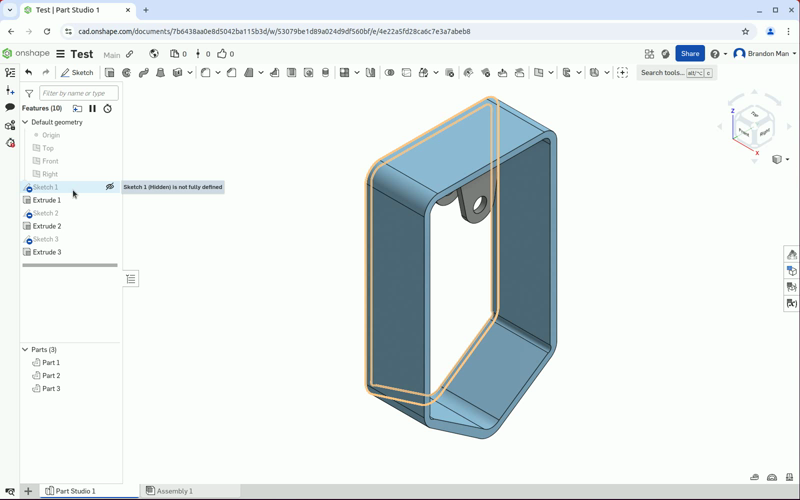
click(73, 189)